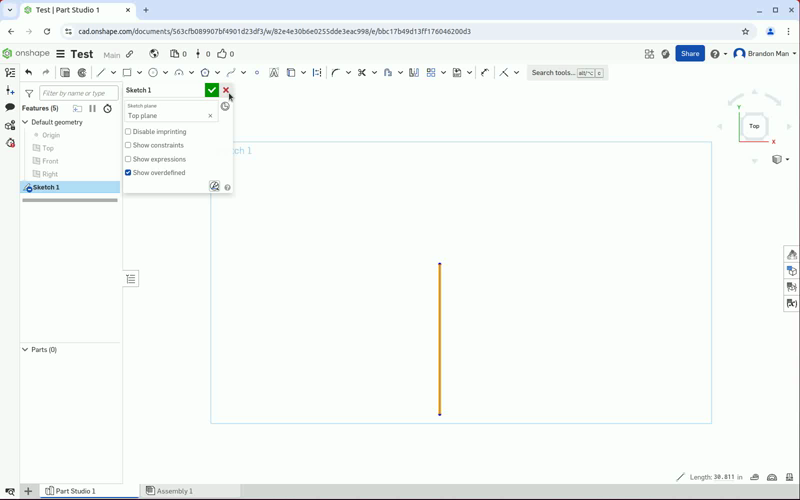
key(shift+h)
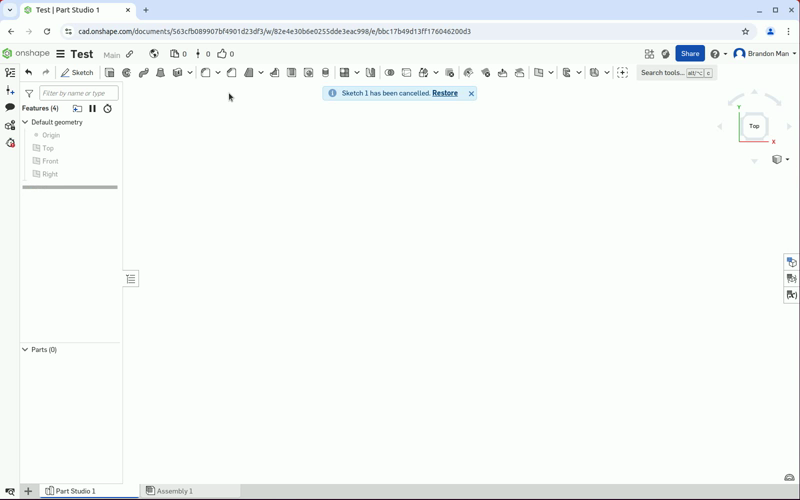
mouse_move(73, 352)
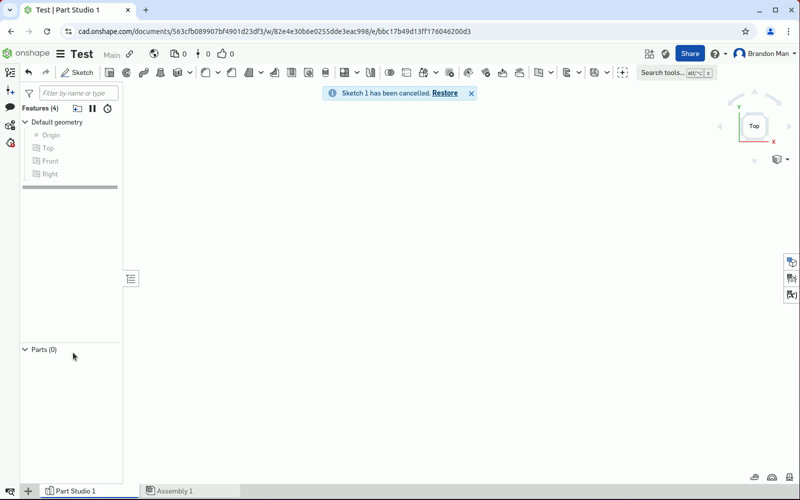
key(y)
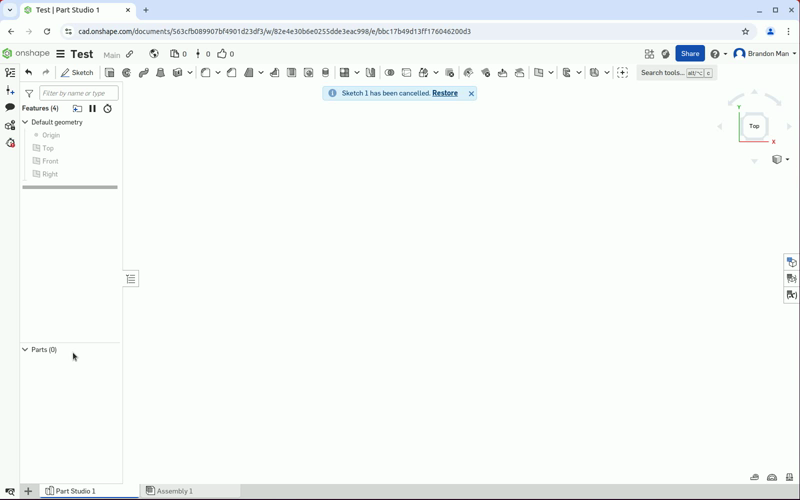
key(shift+p)
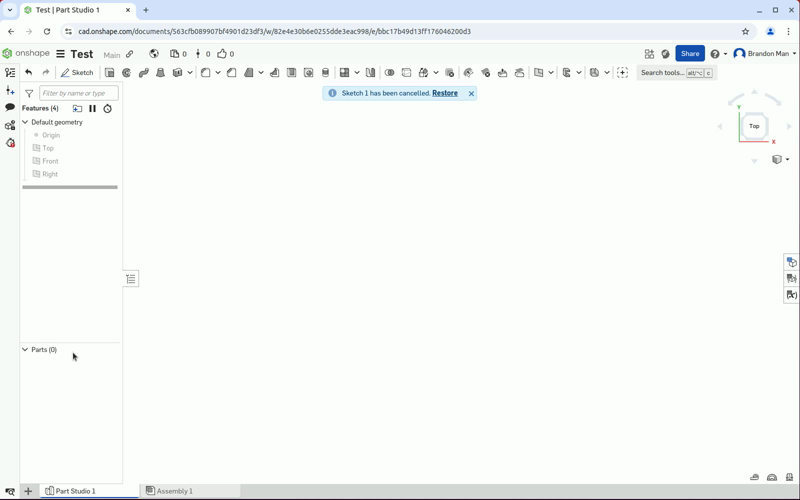
key(space)
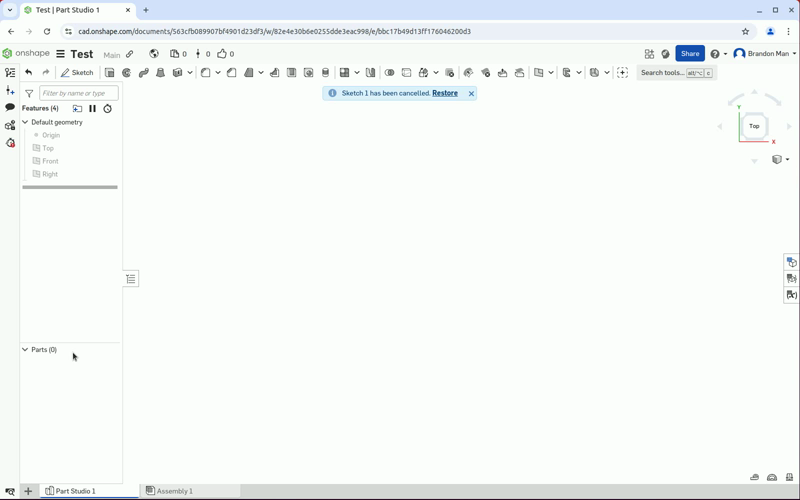
key_down(shift)
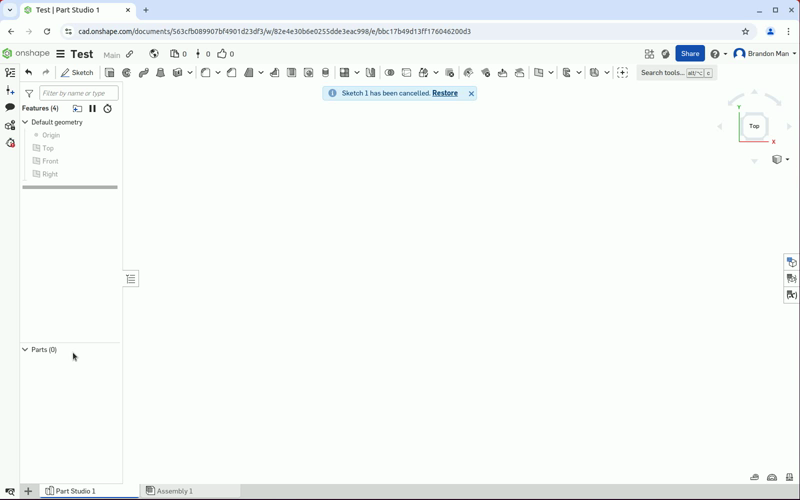
key(up)
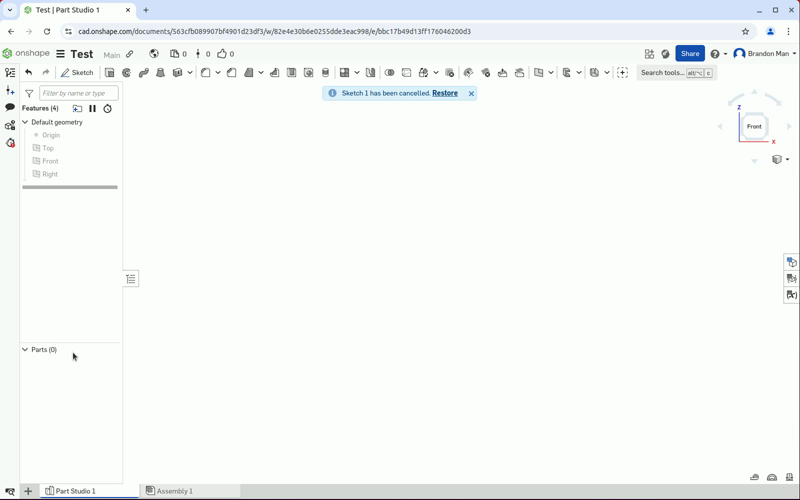
key_up(shift)
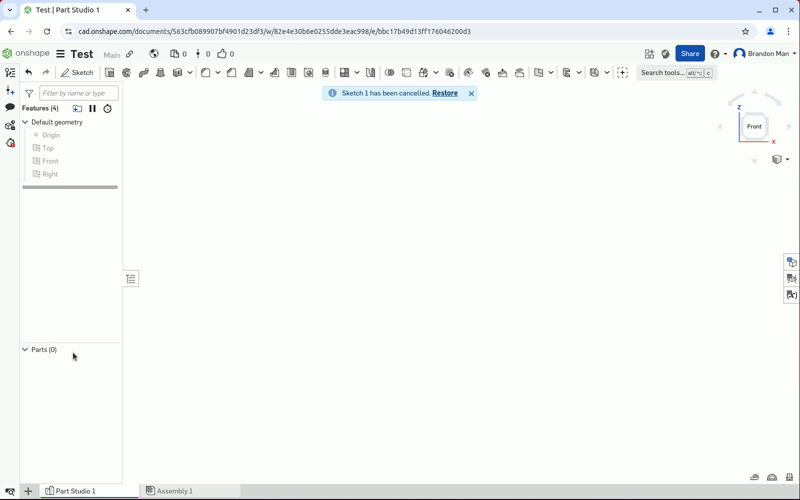
mouse_move(73, 352)
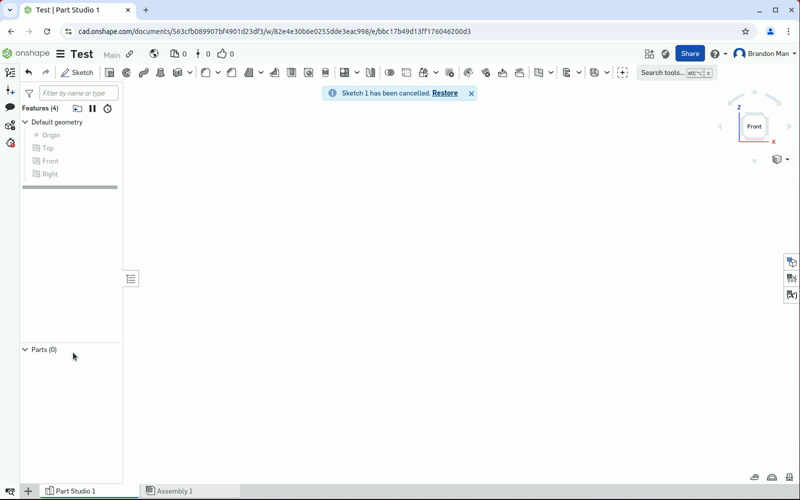
key(shift+y)
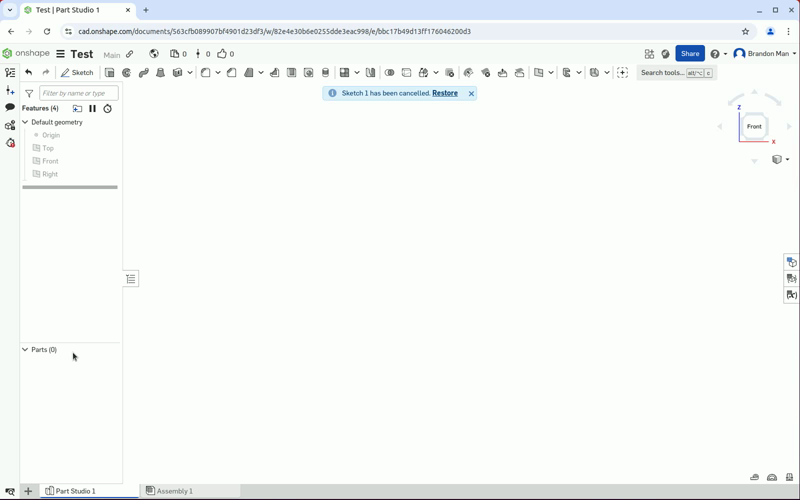
key(shift+s)
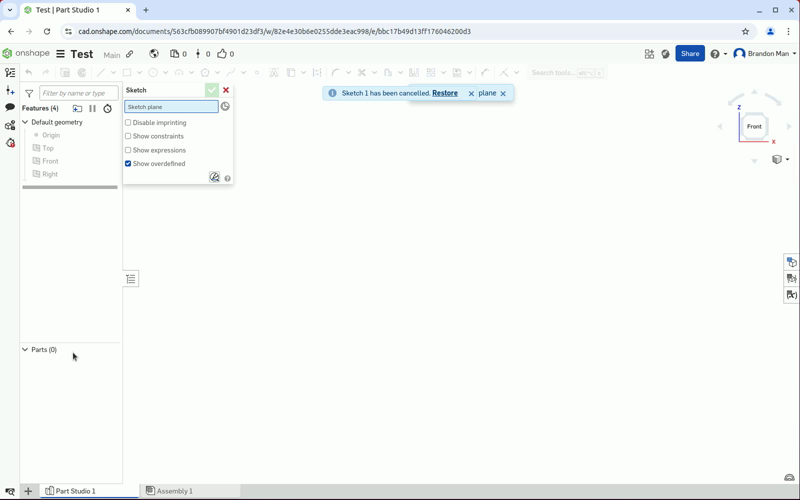
mouse_move(73, 163)
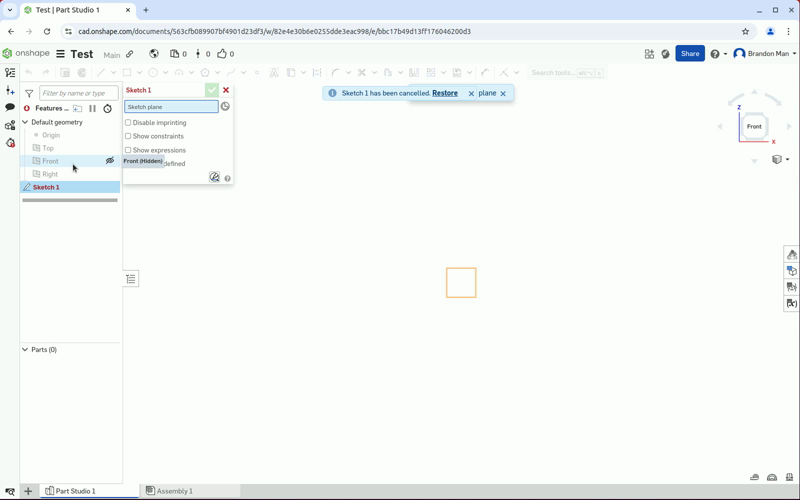
click(73, 163)
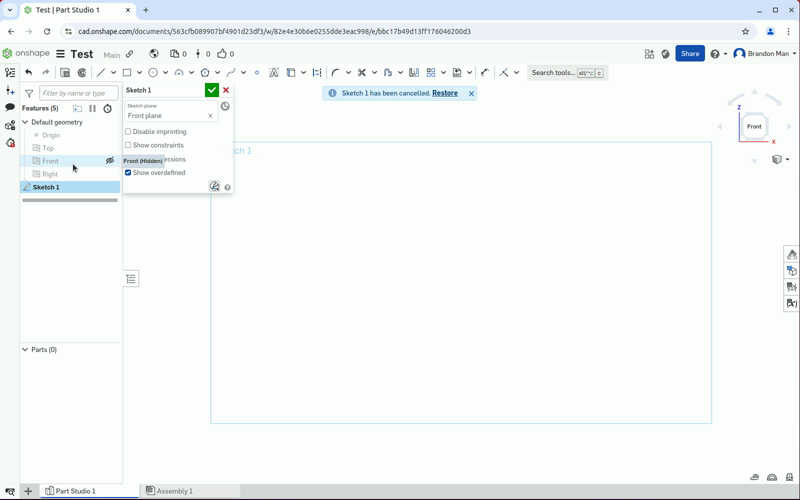
mouse_move(73, 352)
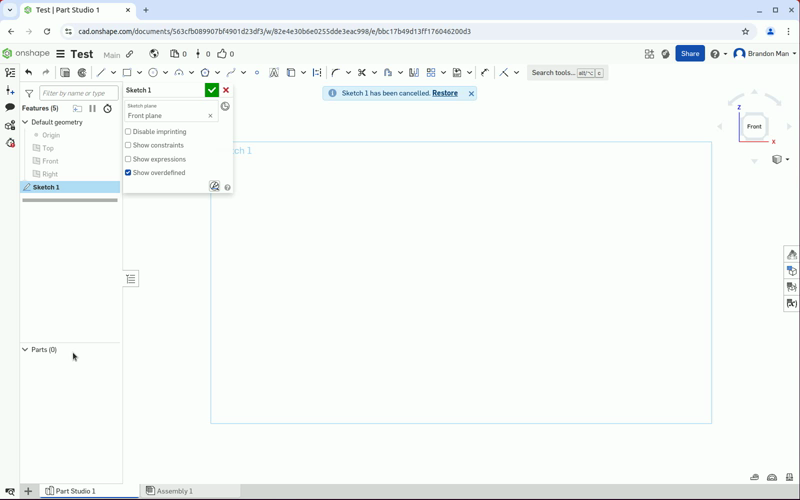
key(y)
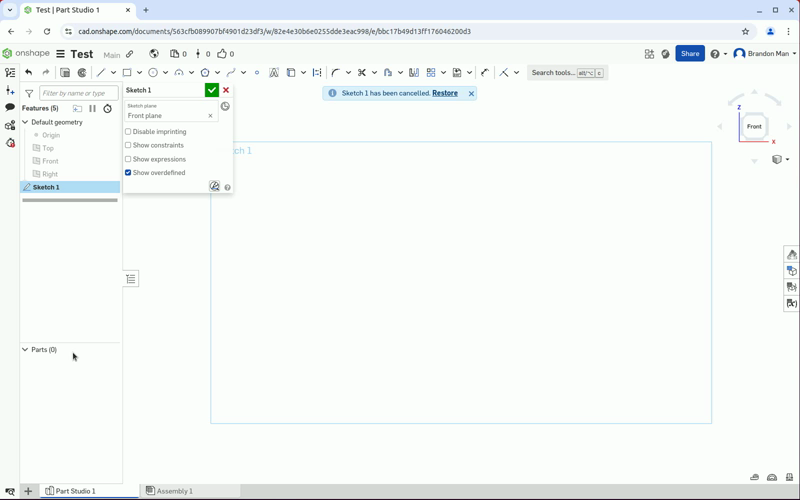
key(a)
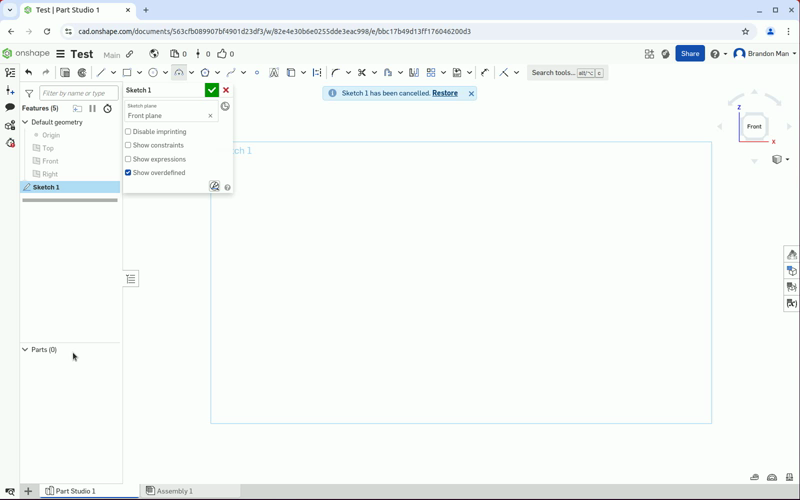
key_down(shift)
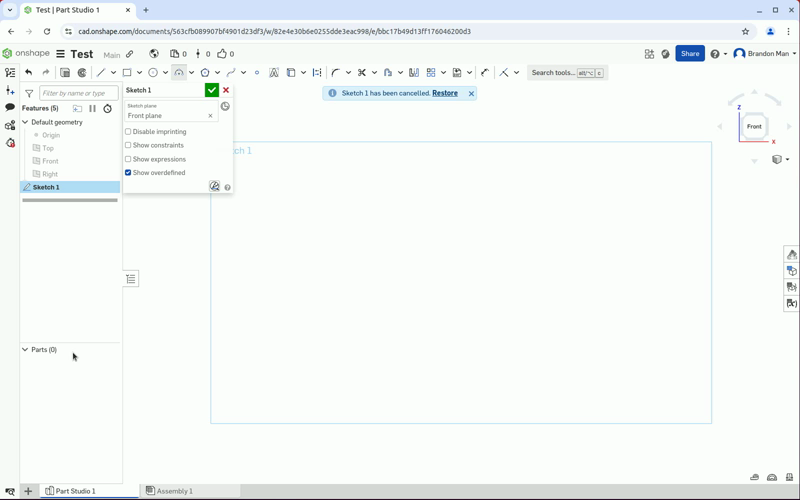
mouse_move(456, 282)
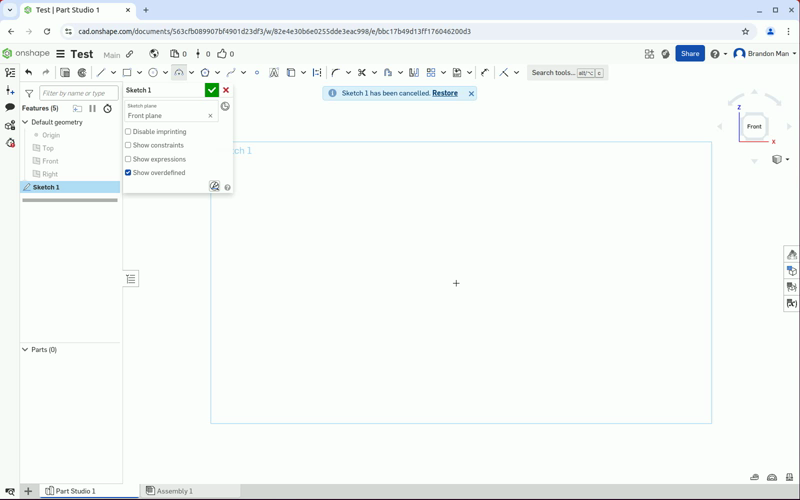
click(456, 282)
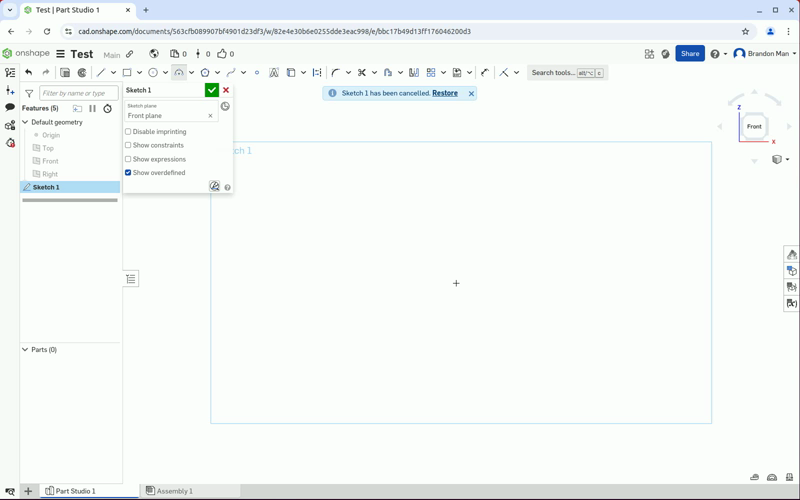
key_up(shift)
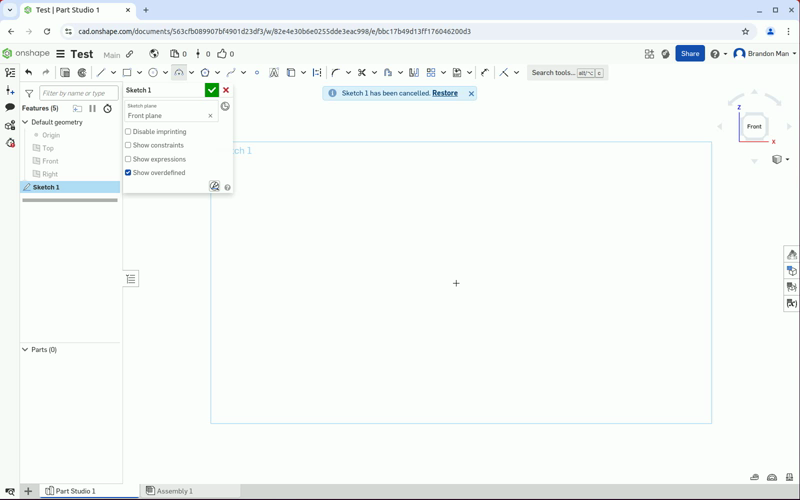
key_down(shift)
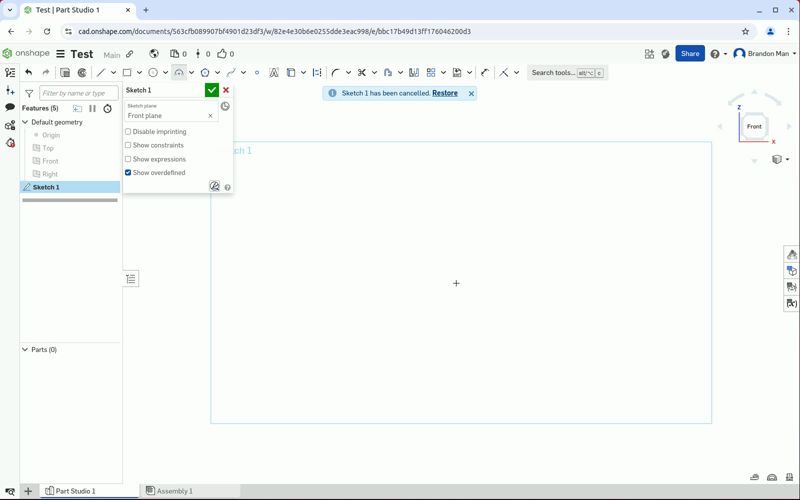
mouse_move(463, 286)
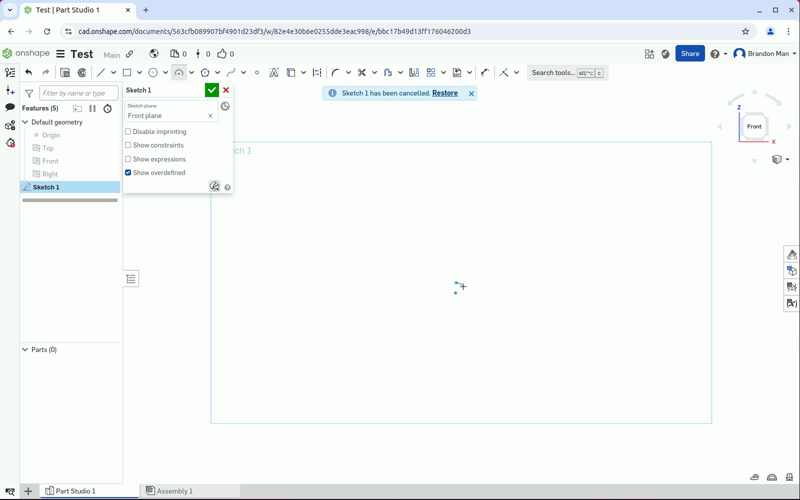
click(463, 286)
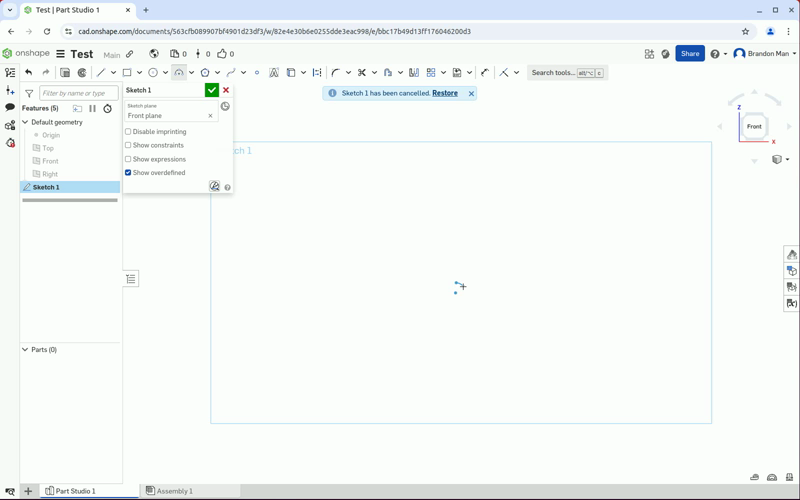
mouse_move(458, 287)
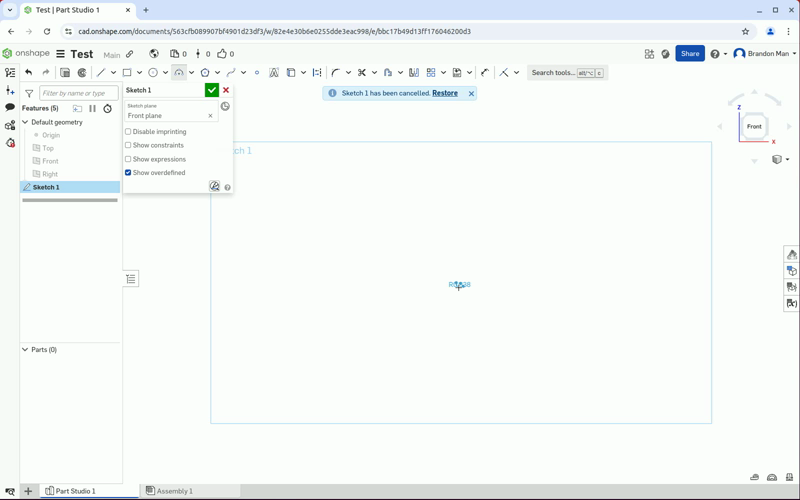
click(458, 287)
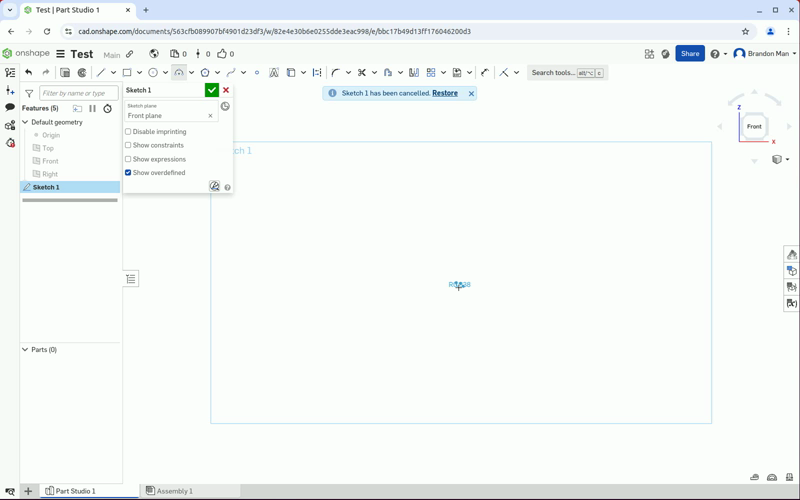
key_up(shift)
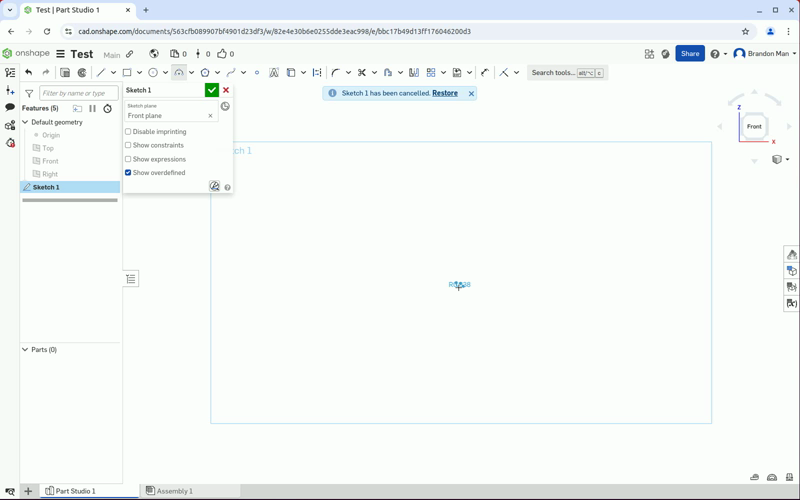
key(esc)
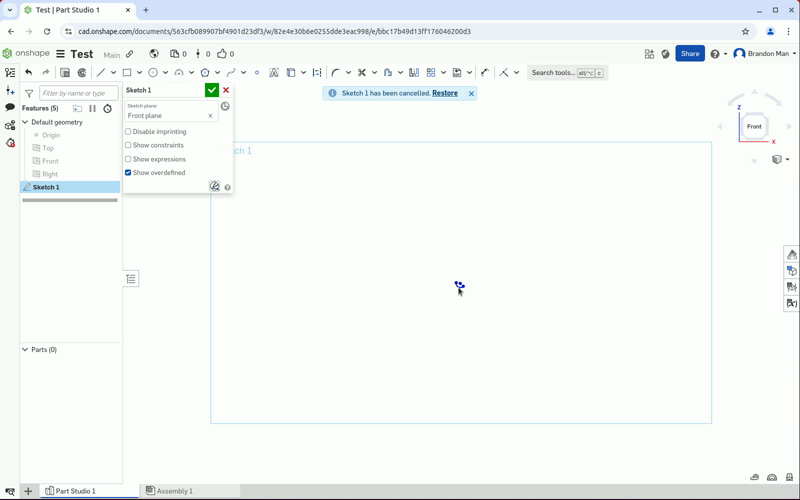
key(l)
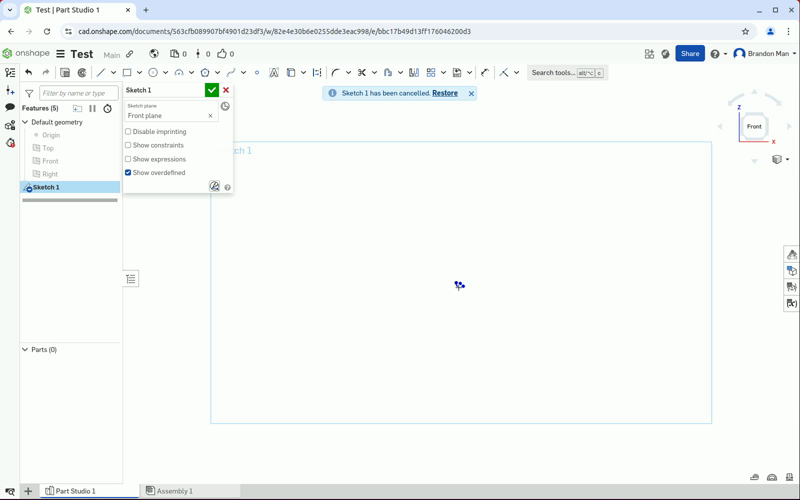
mouse_move(463, 286)
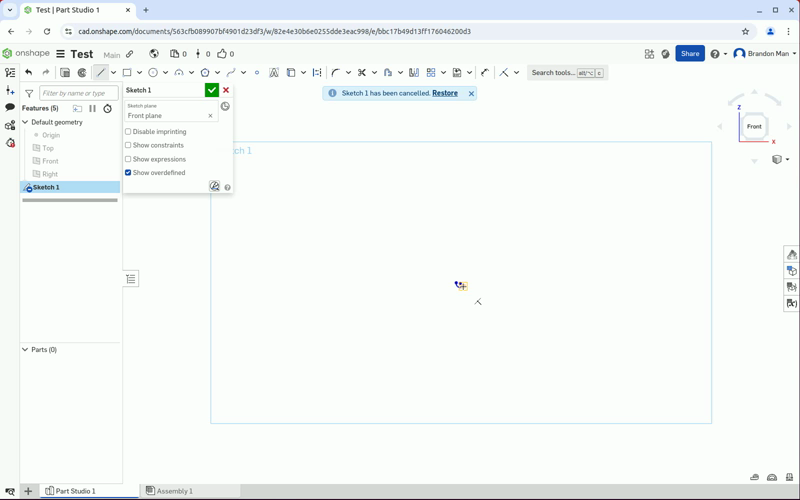
scroll(6)
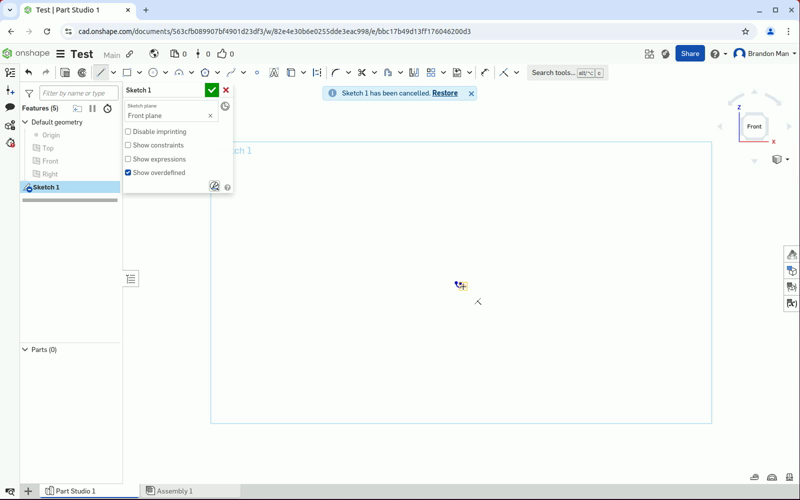
scroll(6)
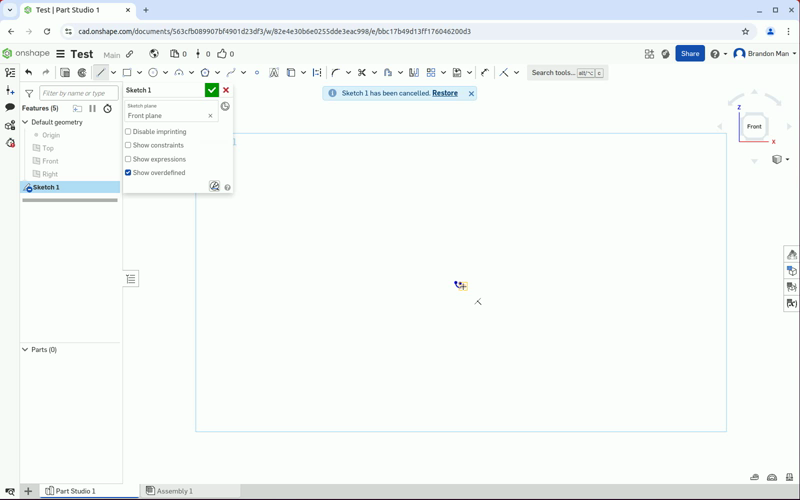
scroll(6)
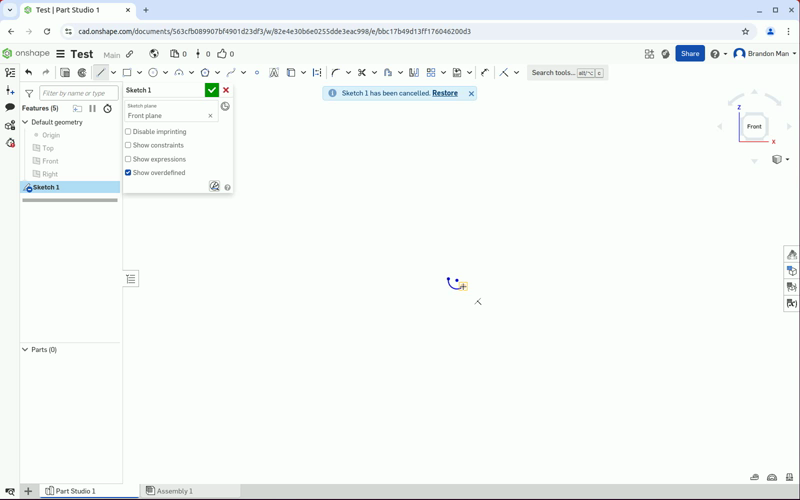
scroll(6)
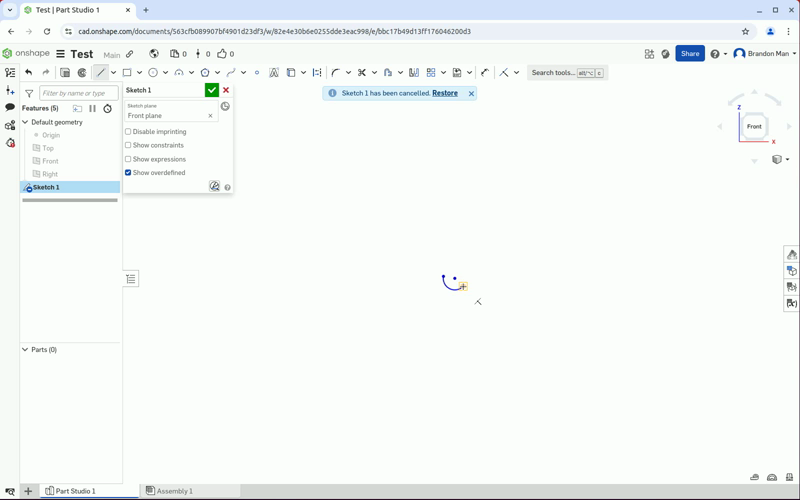
scroll(6)
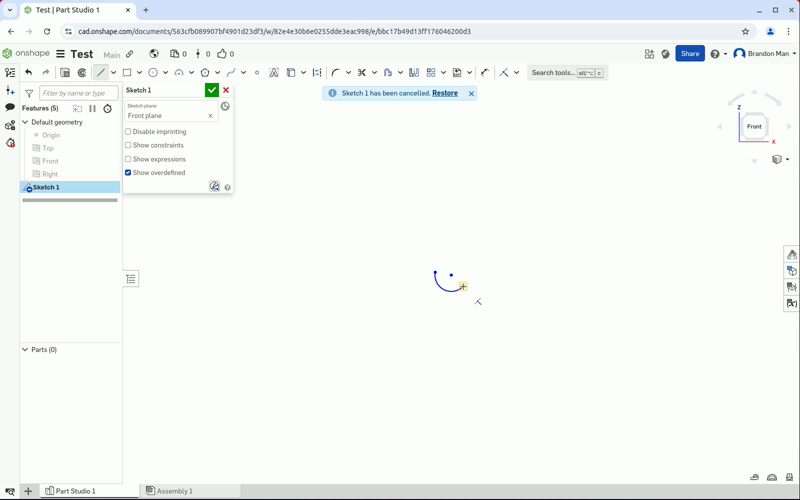
scroll(6)
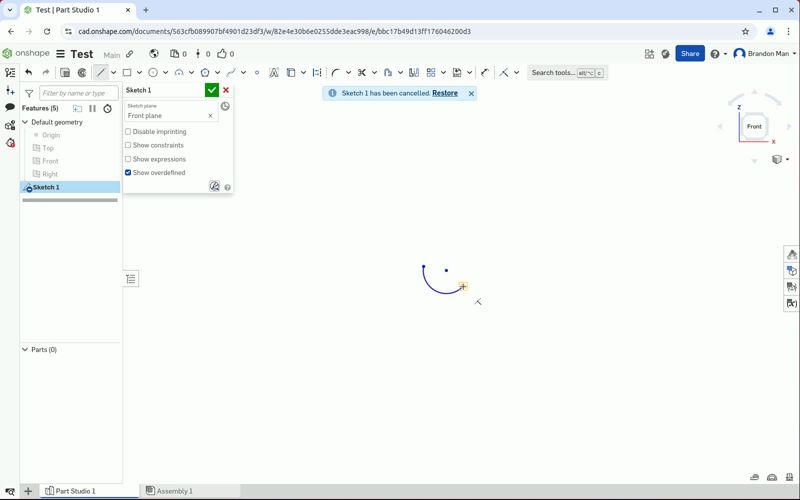
scroll(6)
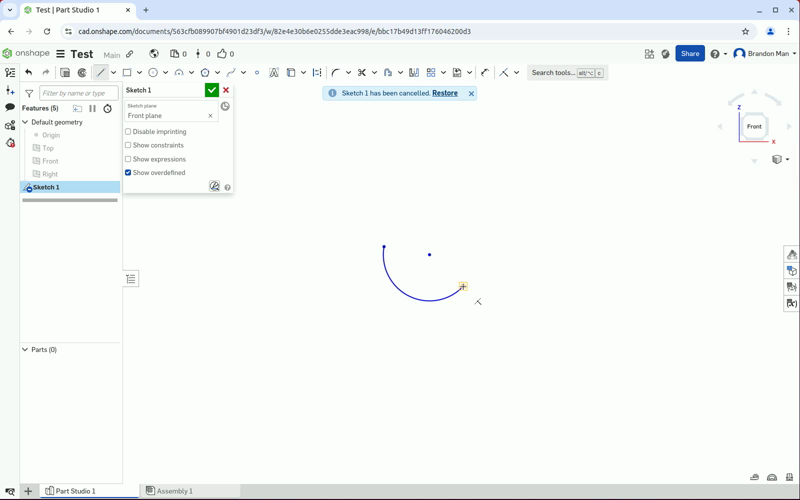
click(463, 286)
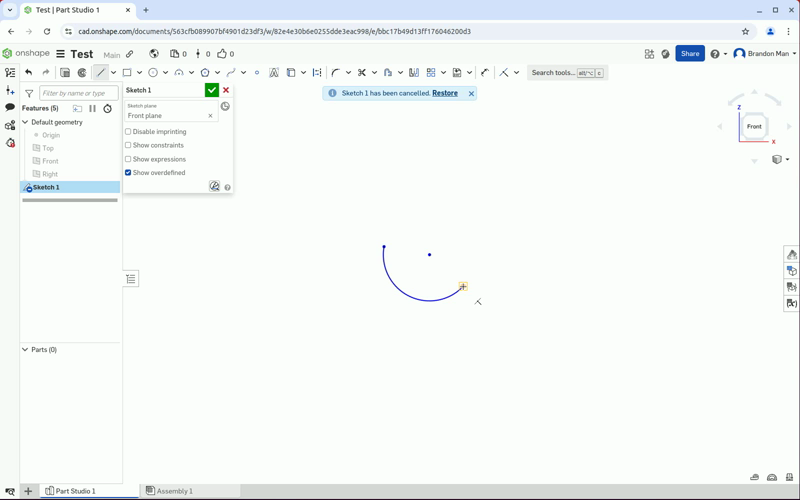
scroll(-6)
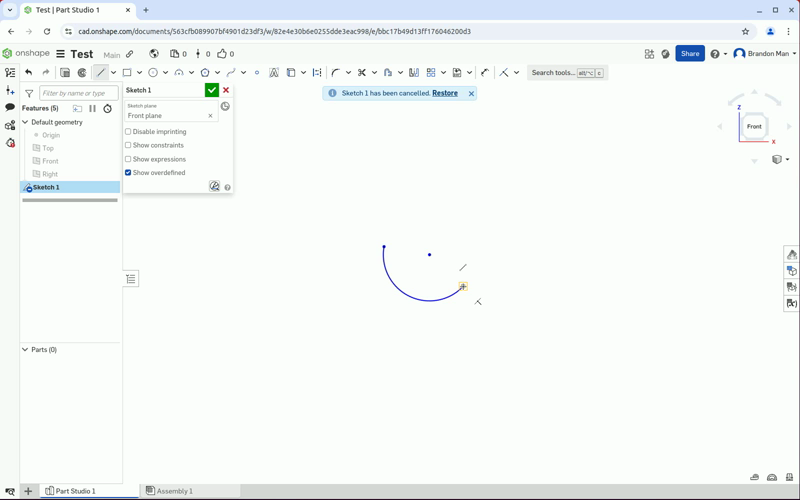
scroll(-6)
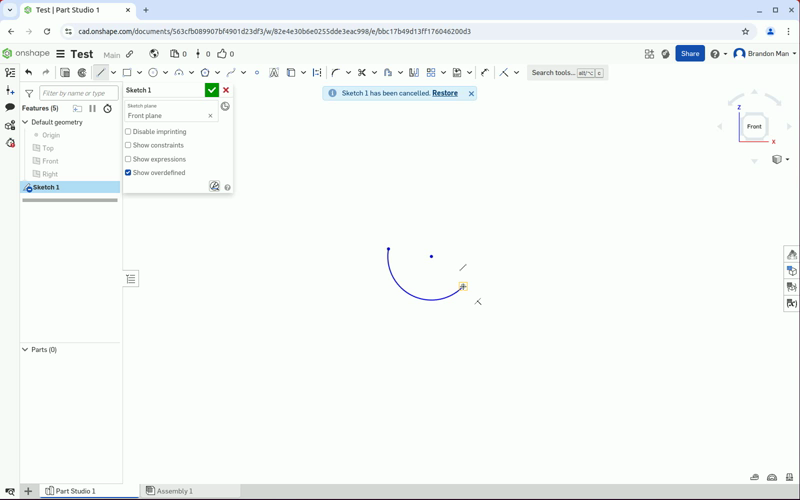
scroll(-6)
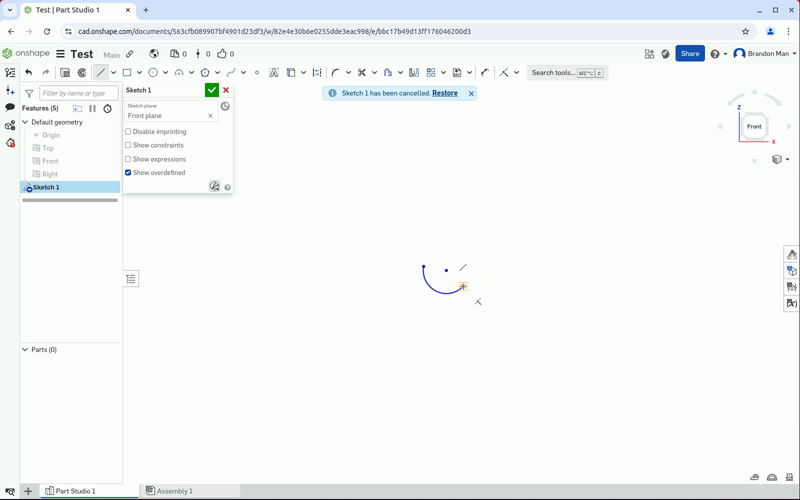
scroll(-6)
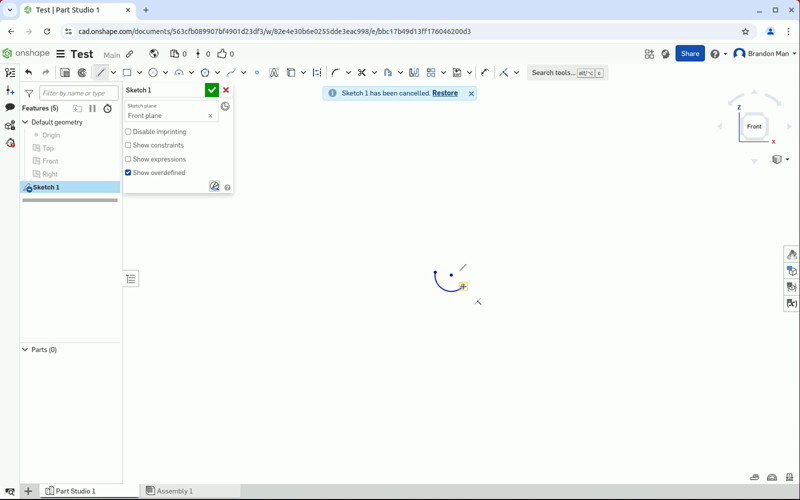
scroll(-6)
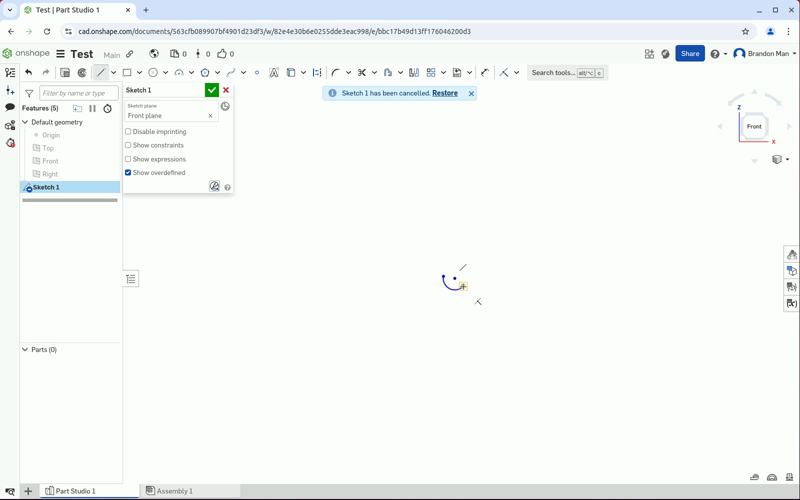
scroll(-6)
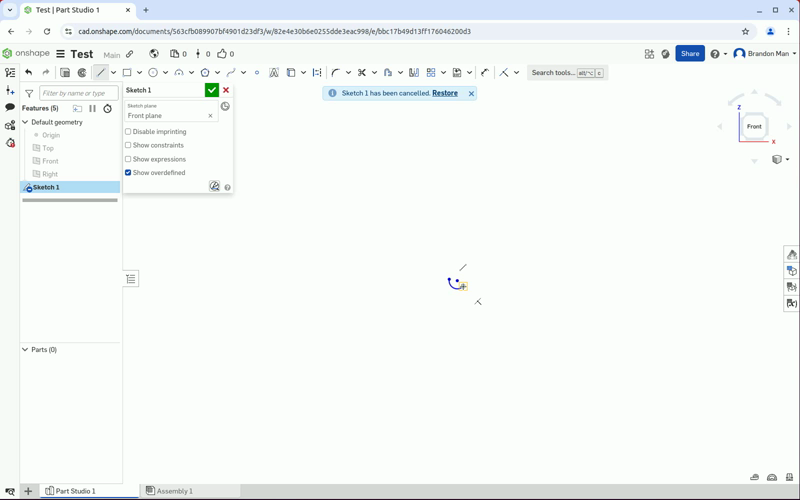
scroll(-6)
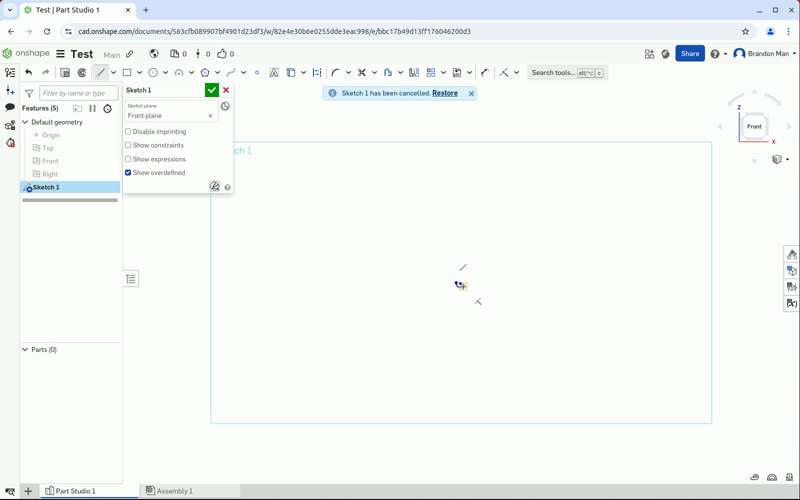
key_down(shift)
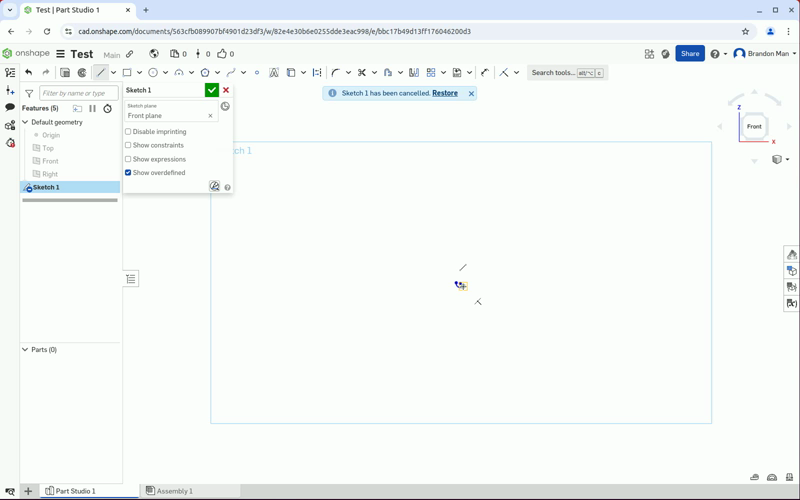
mouse_move(493, 286)
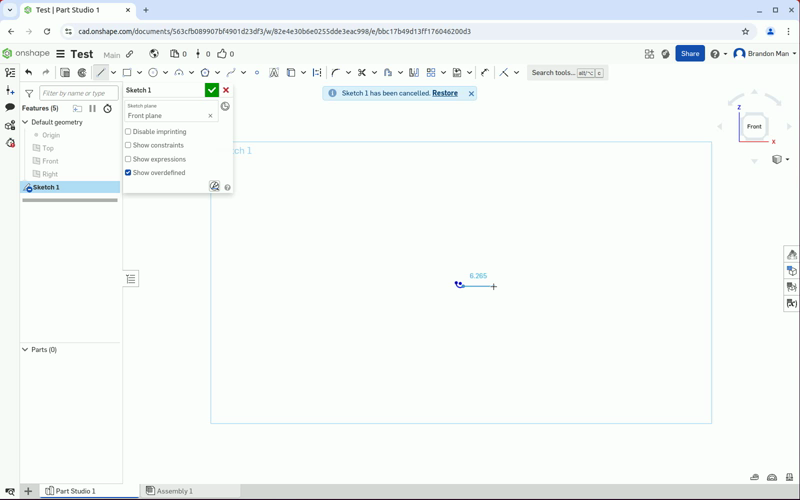
mouse_move(498, 251)
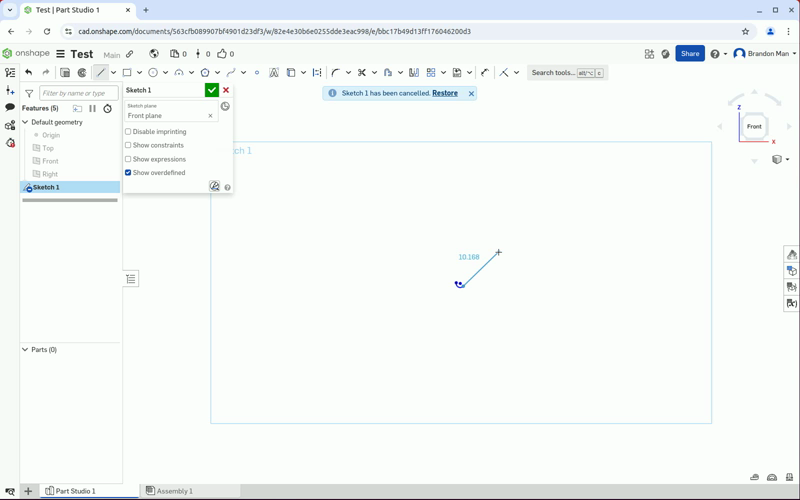
click(498, 251)
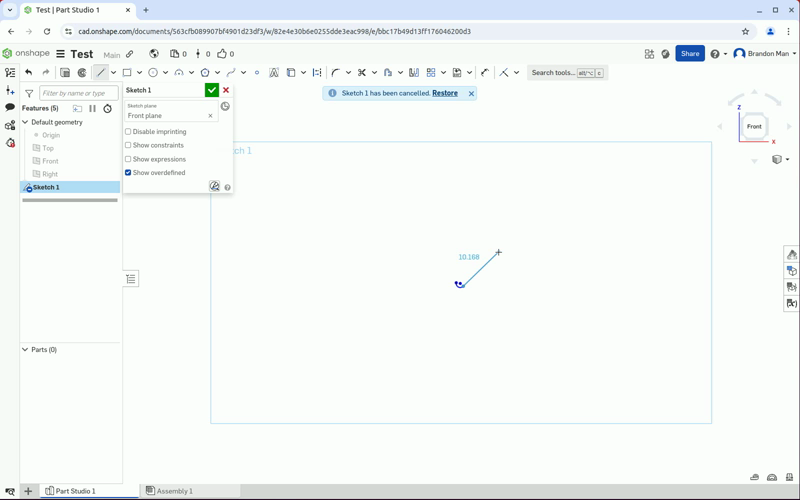
key_up(shift)
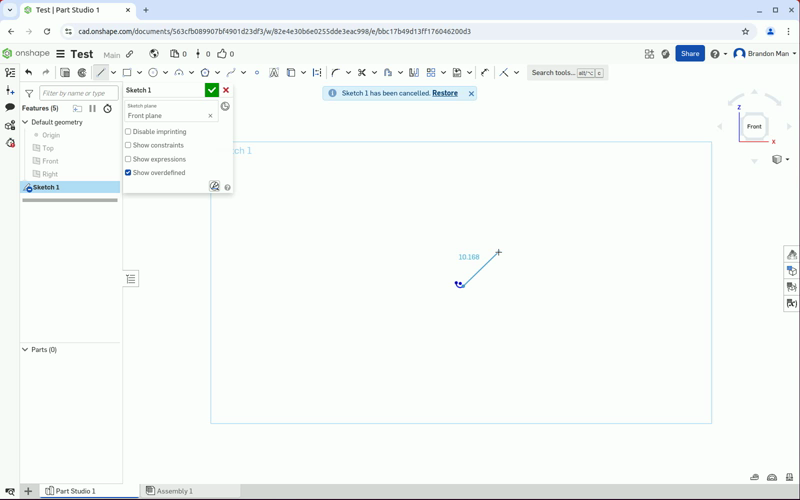
key(esc)
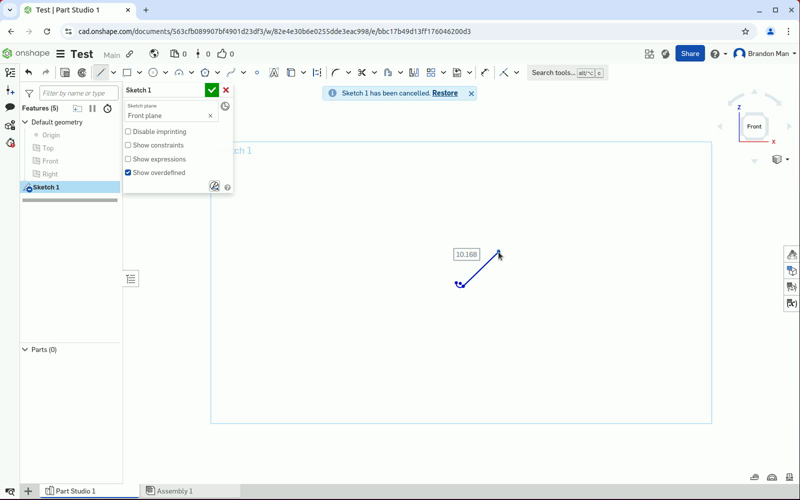
key(a)
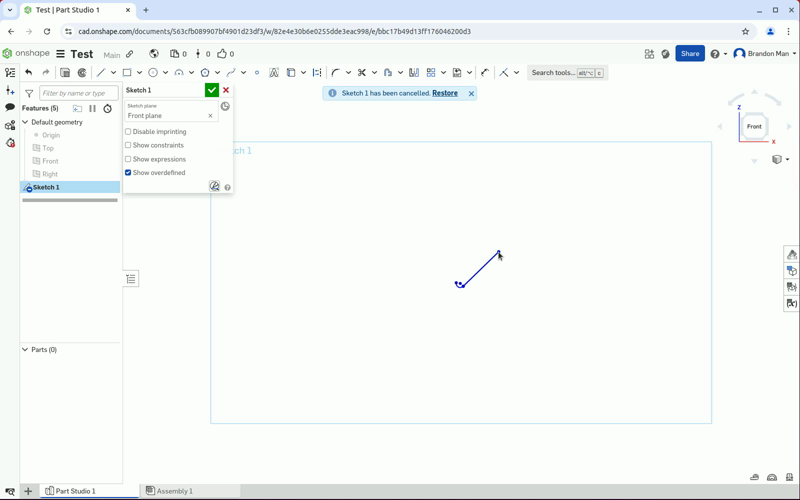
mouse_move(498, 251)
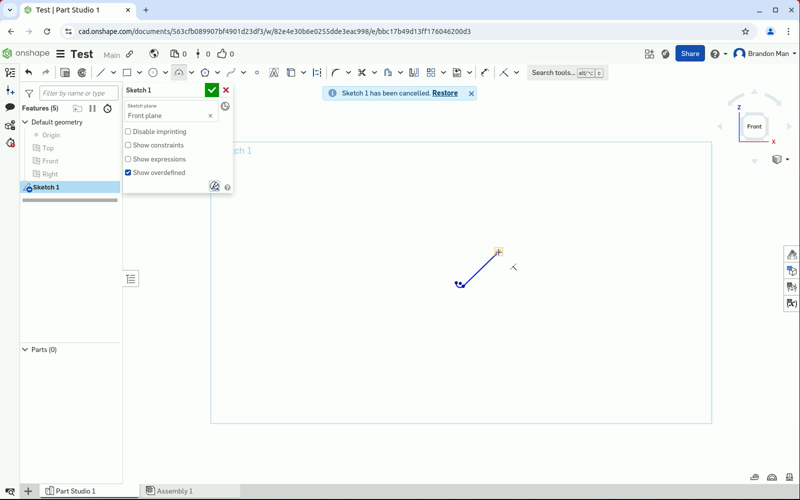
click(498, 251)
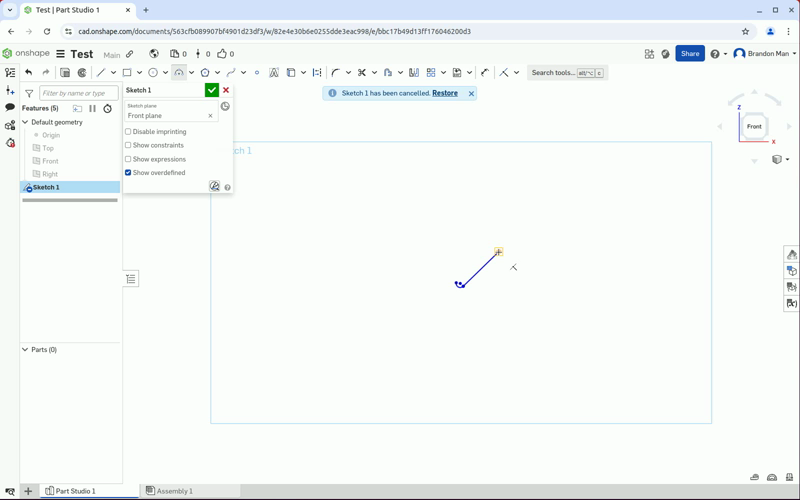
key_down(shift)
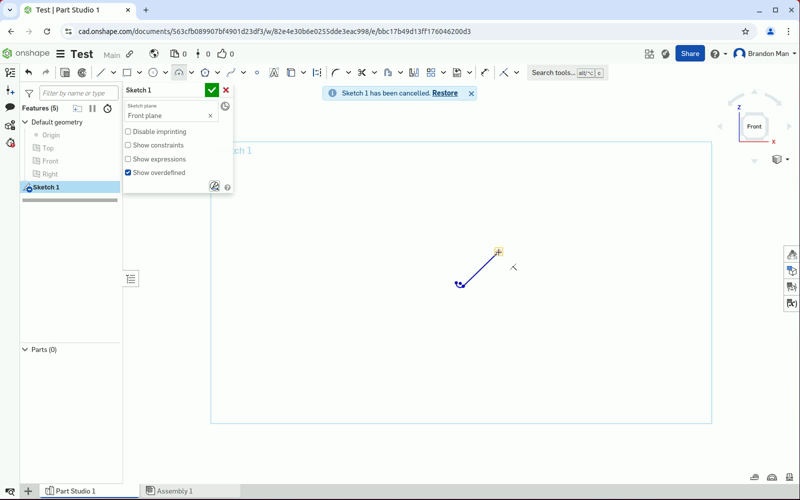
mouse_move(495, 244)
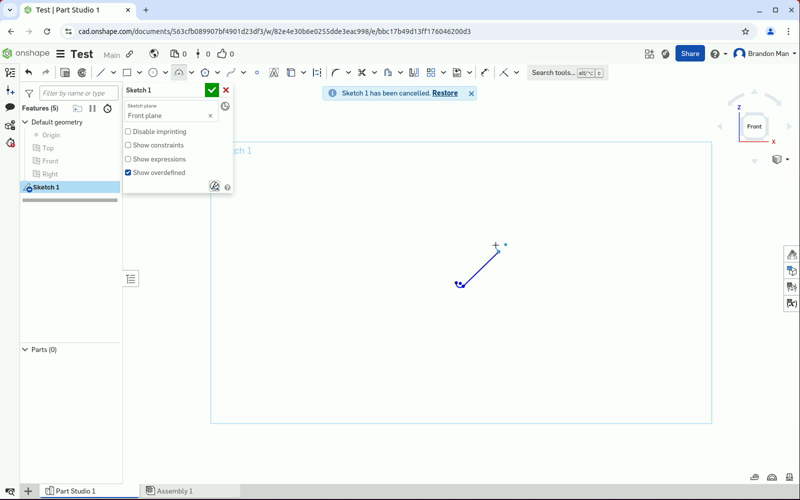
click(495, 244)
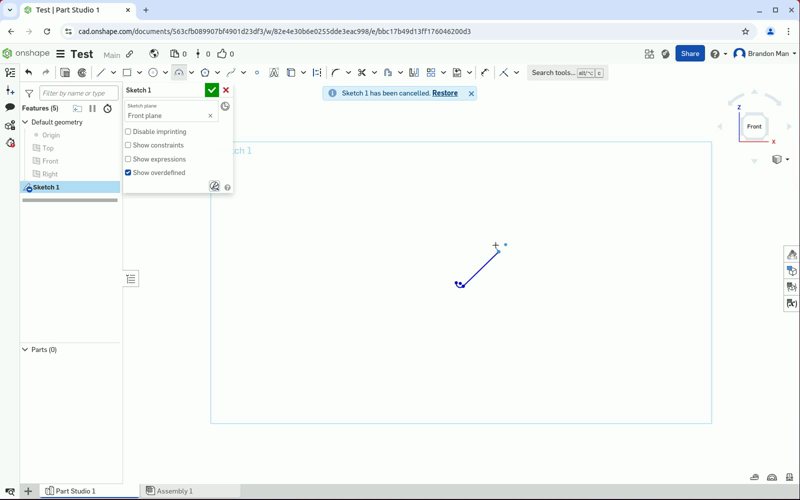
mouse_move(499, 247)
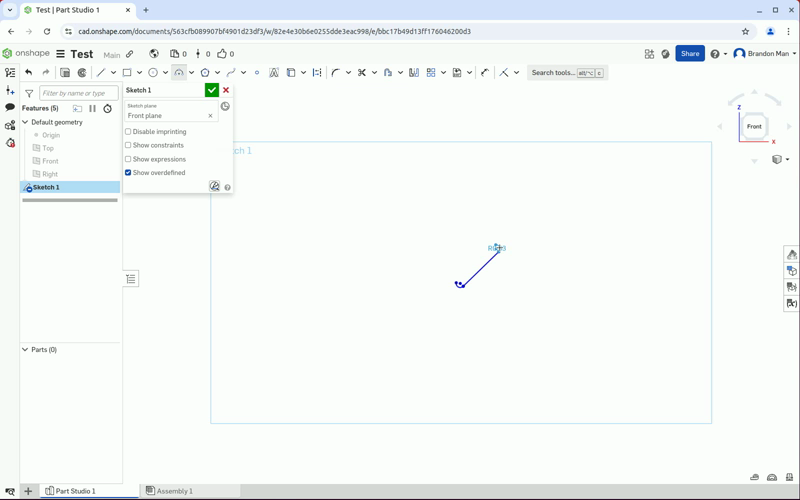
click(499, 247)
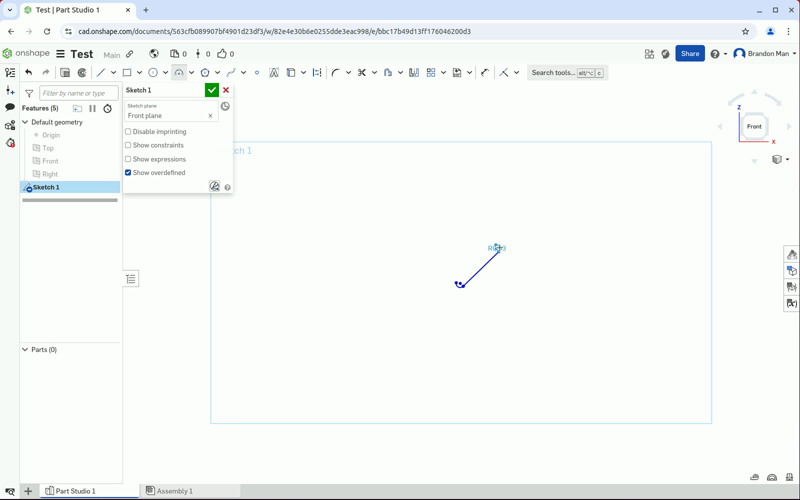
key_up(shift)
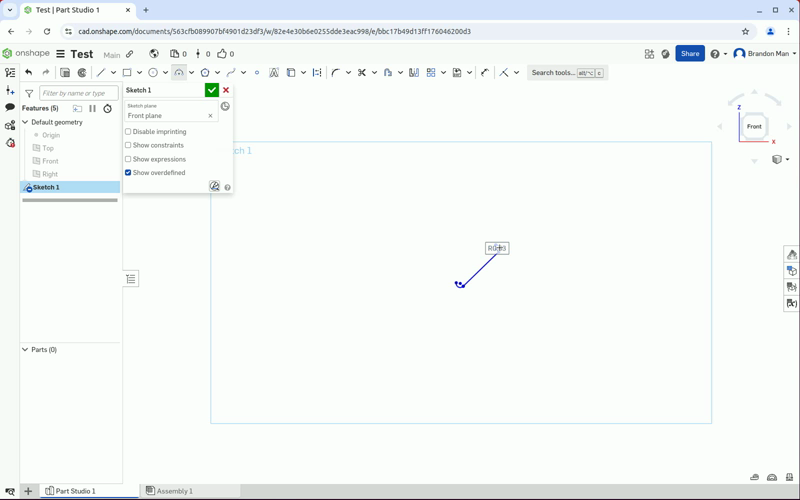
key(esc)
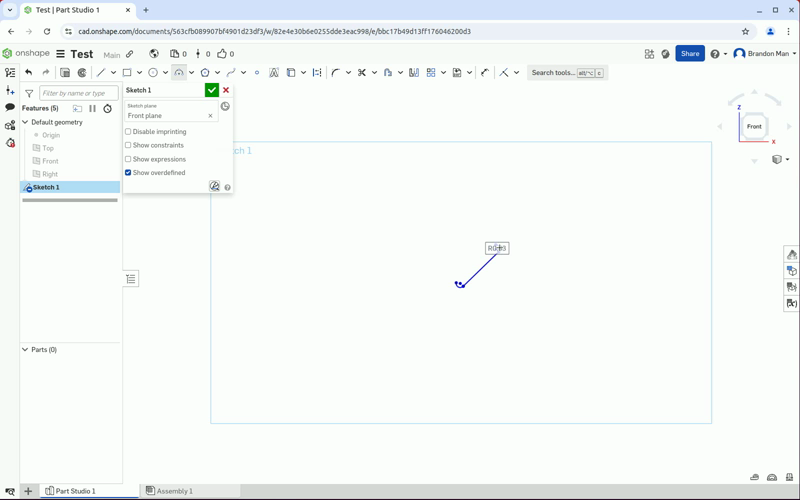
key(l)
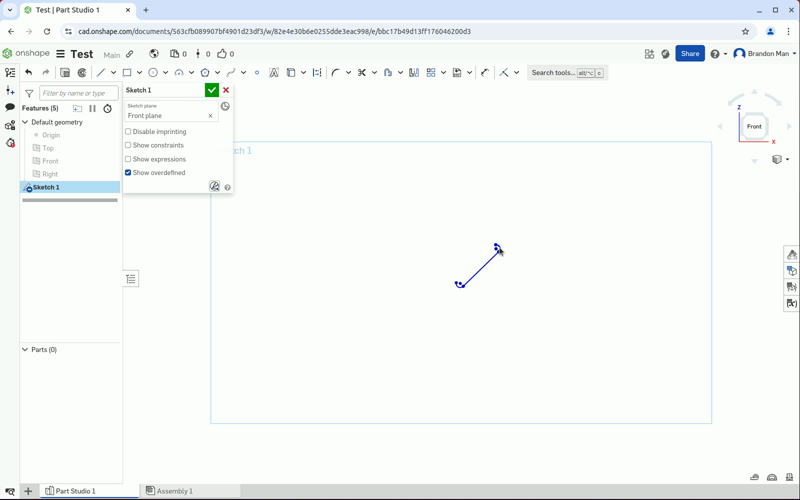
mouse_move(495, 244)
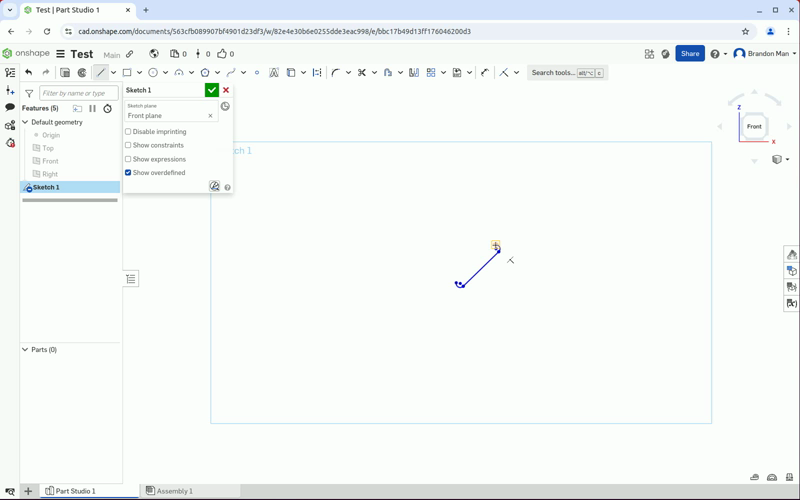
scroll(6)
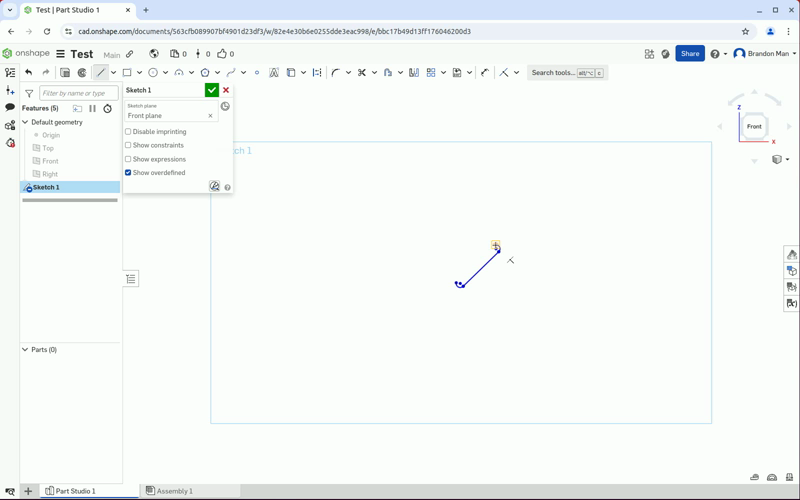
scroll(6)
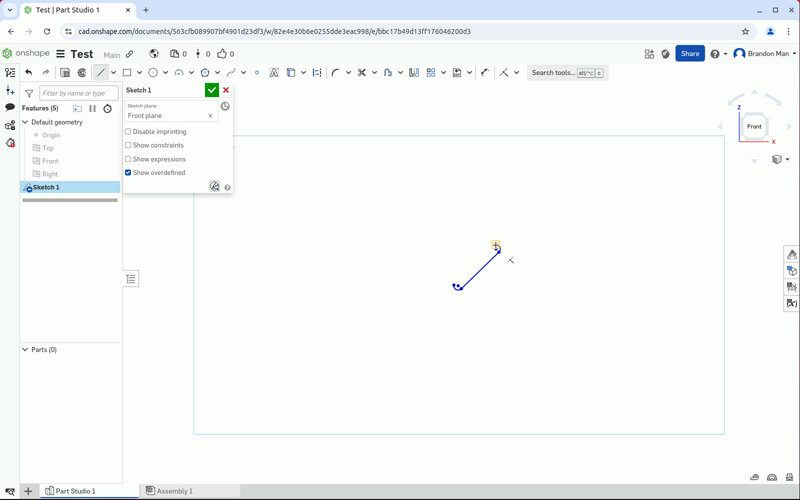
scroll(6)
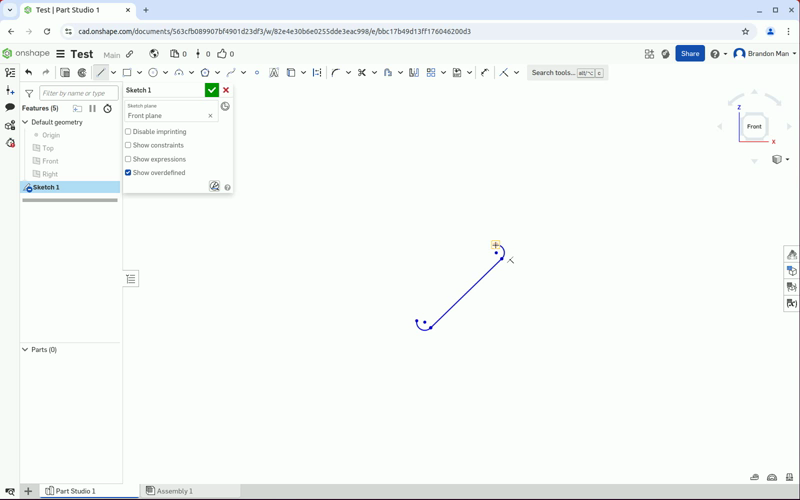
scroll(6)
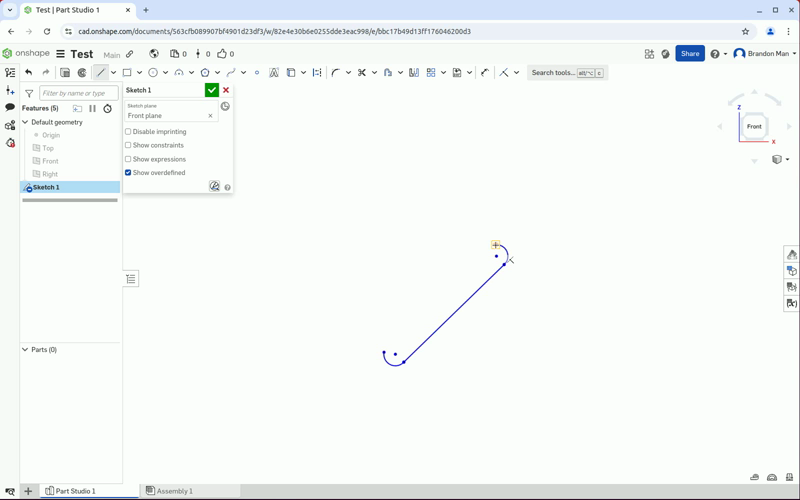
scroll(6)
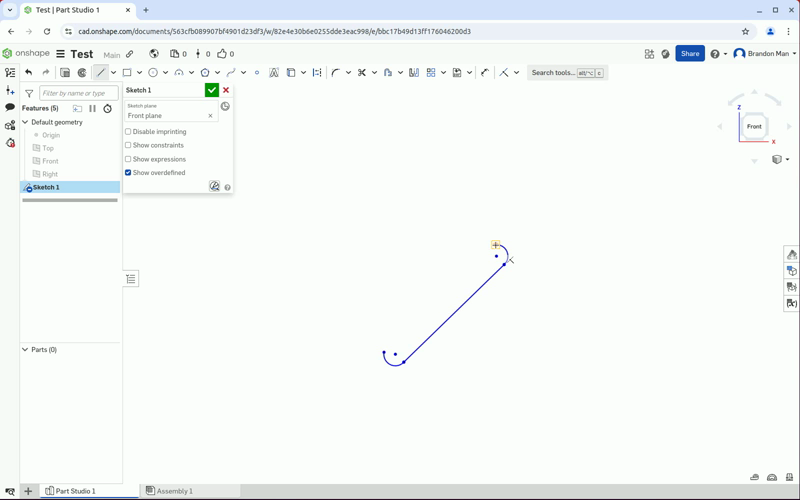
scroll(6)
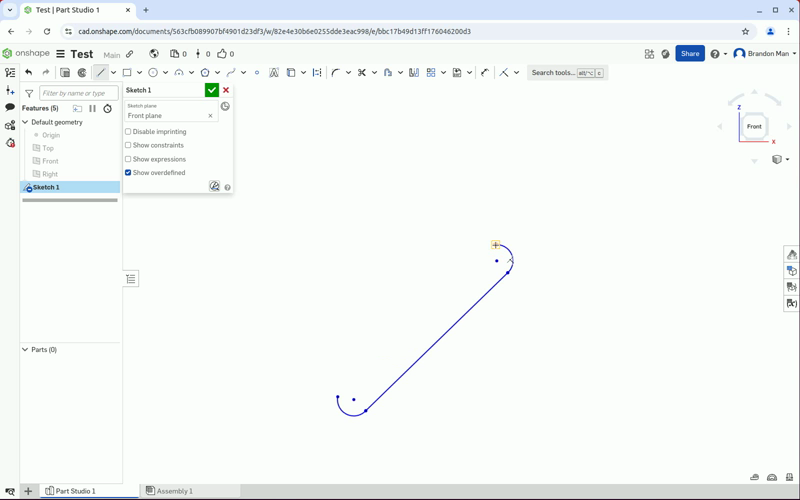
scroll(6)
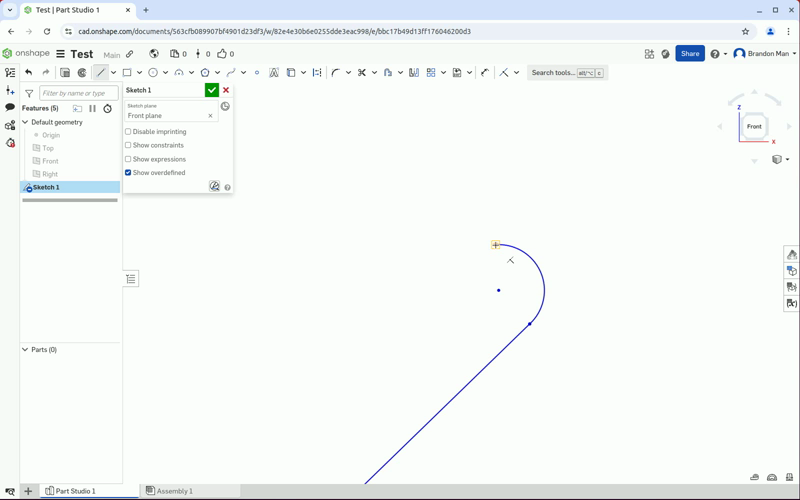
click(495, 244)
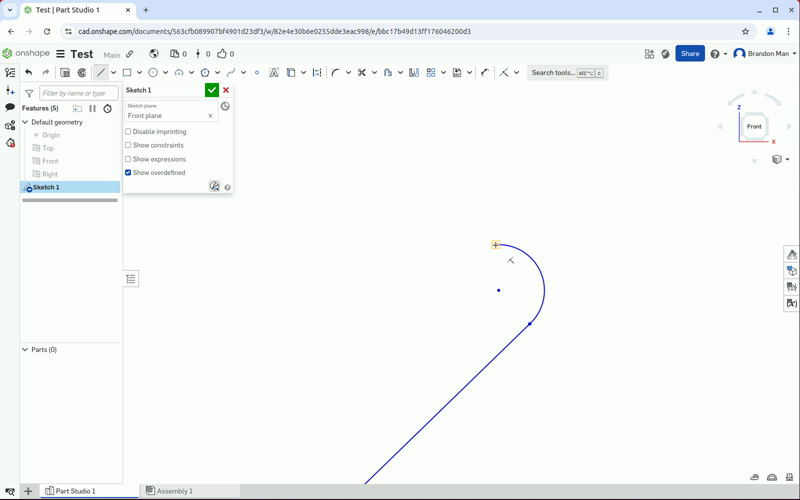
scroll(-6)
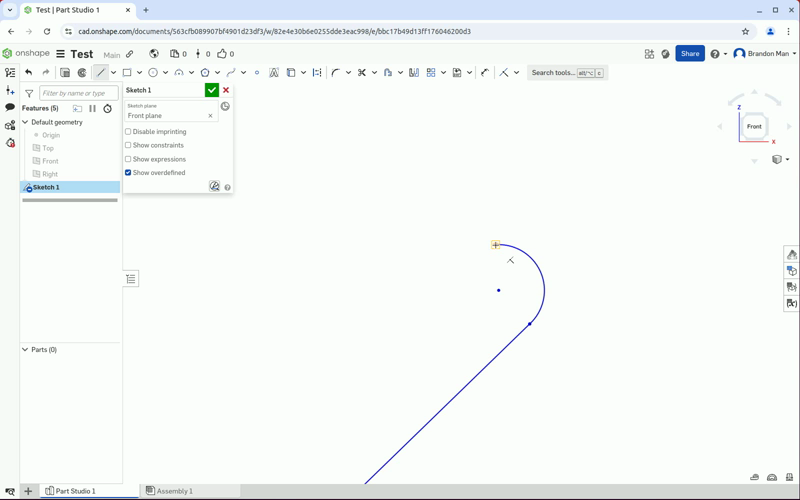
scroll(-6)
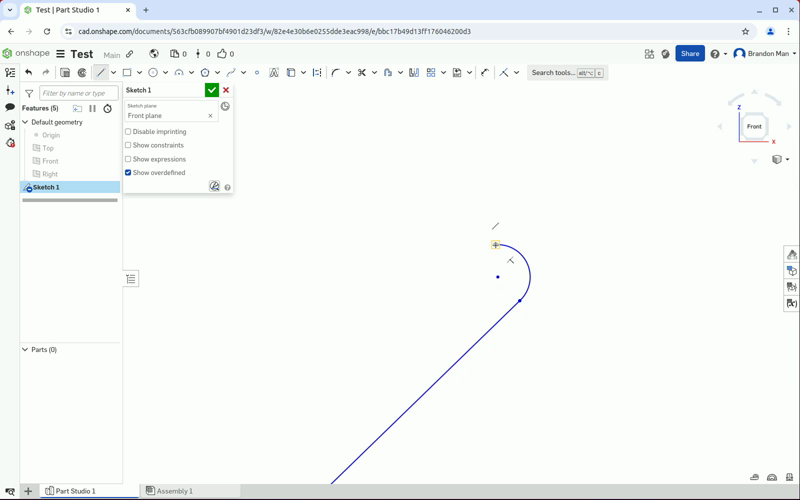
scroll(-6)
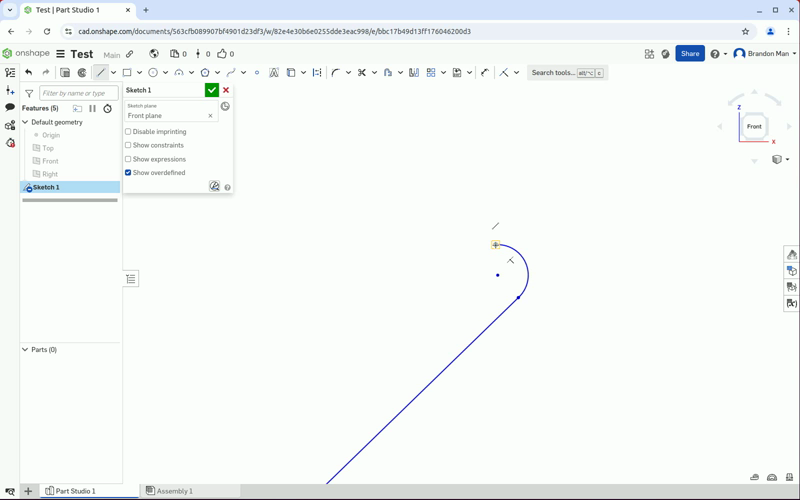
scroll(-6)
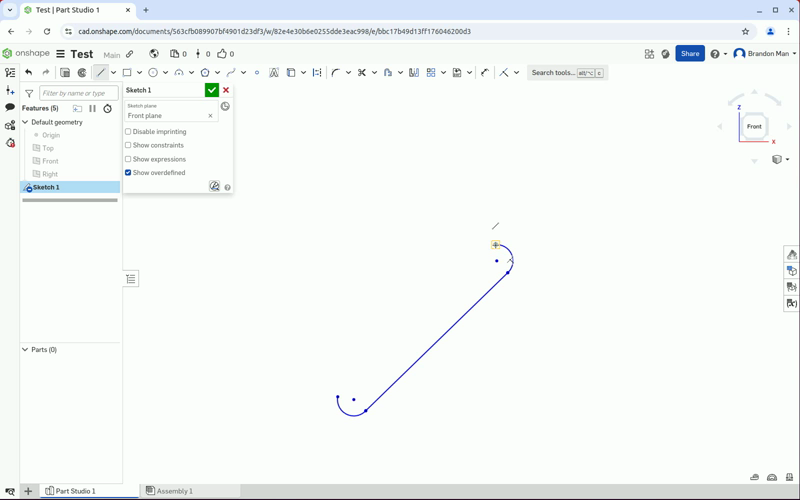
scroll(-6)
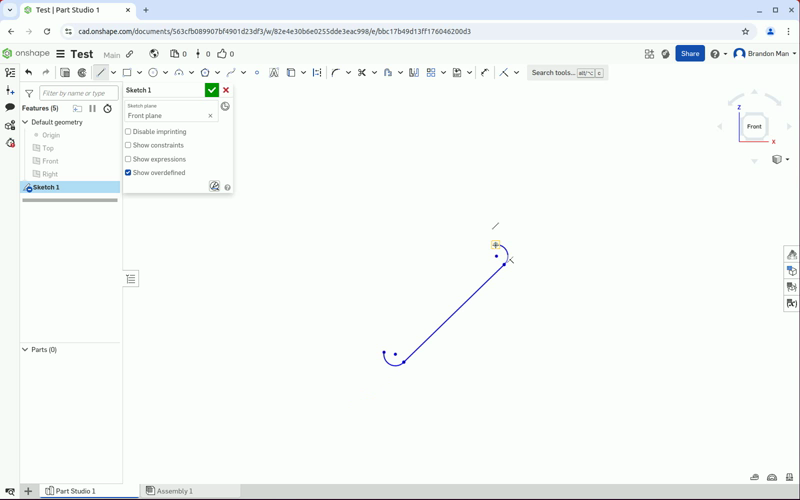
scroll(-6)
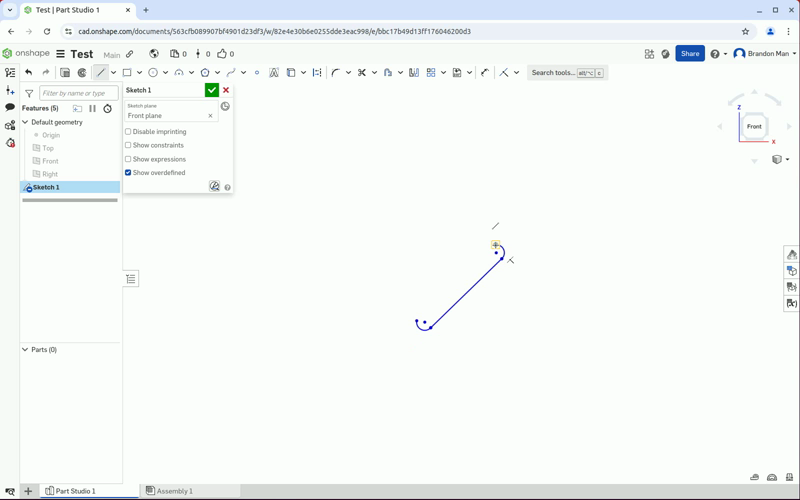
scroll(-6)
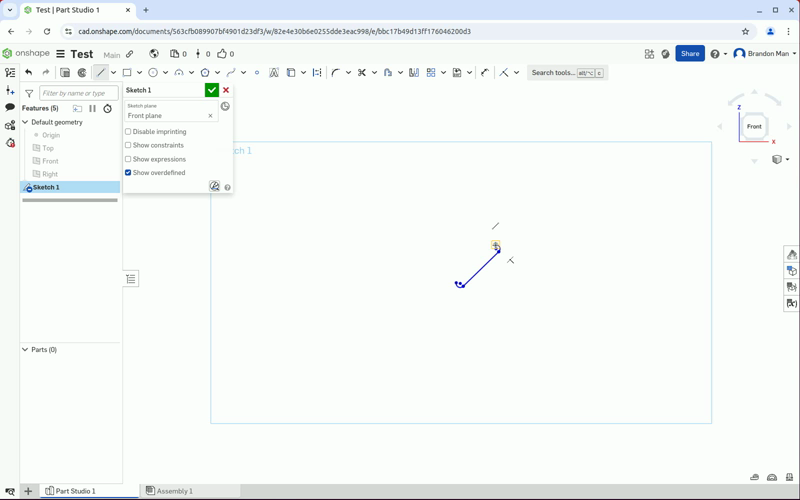
key_down(shift)
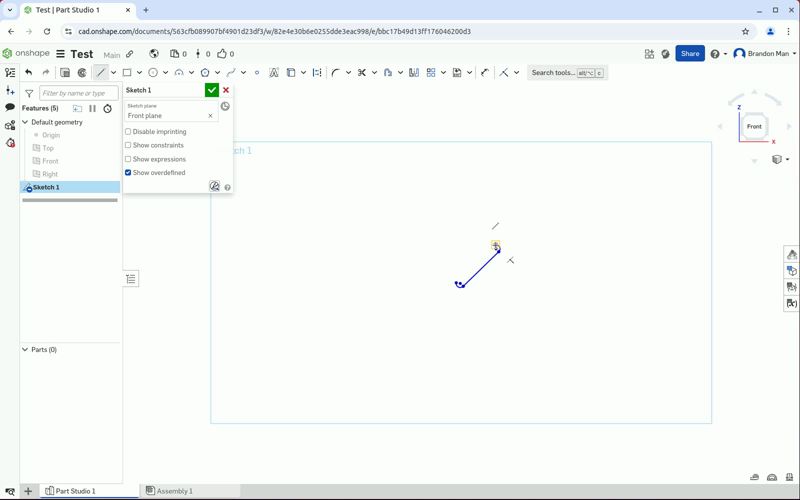
mouse_move(525, 244)
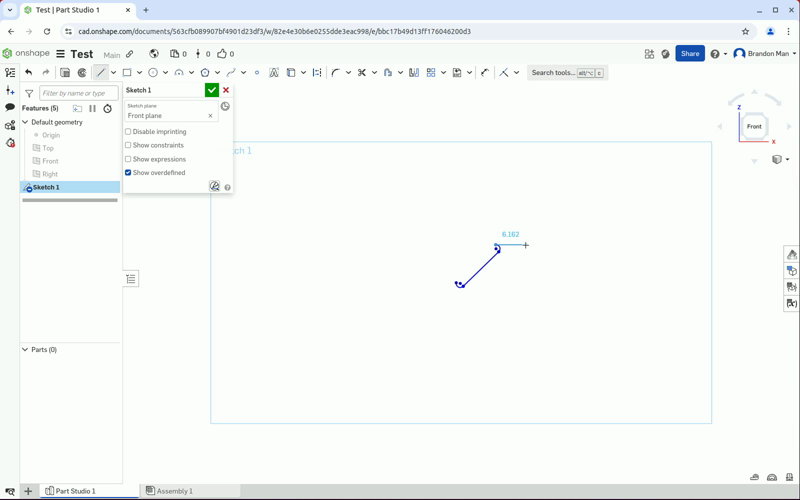
mouse_move(461, 242)
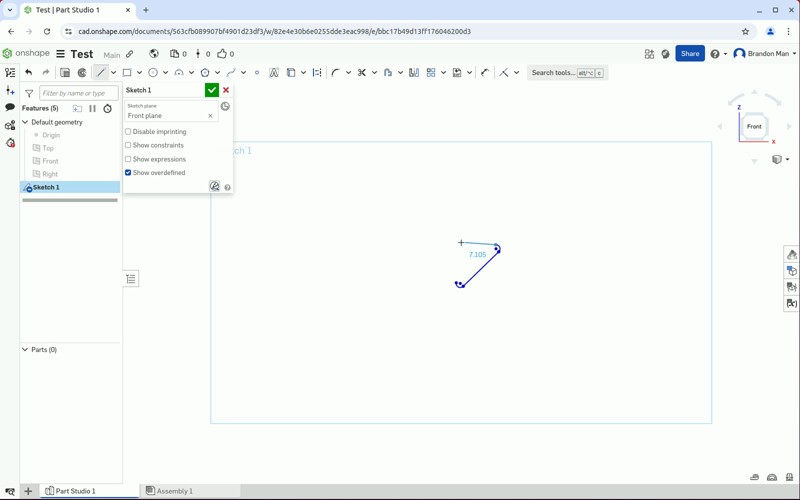
click(461, 242)
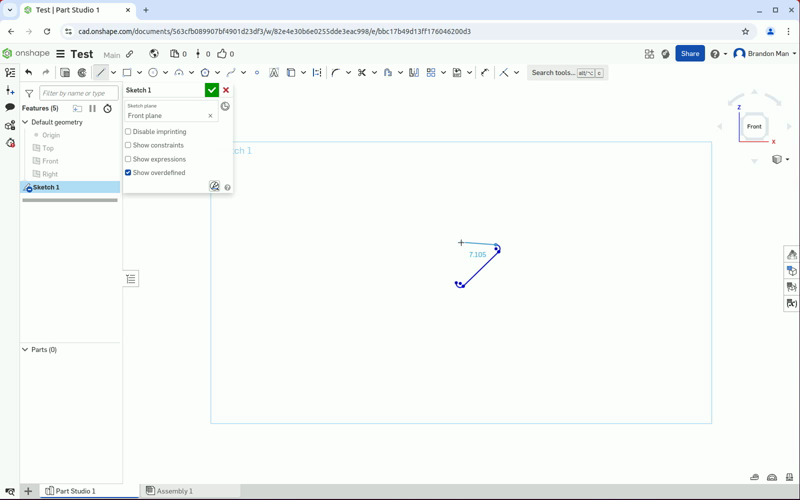
key_up(shift)
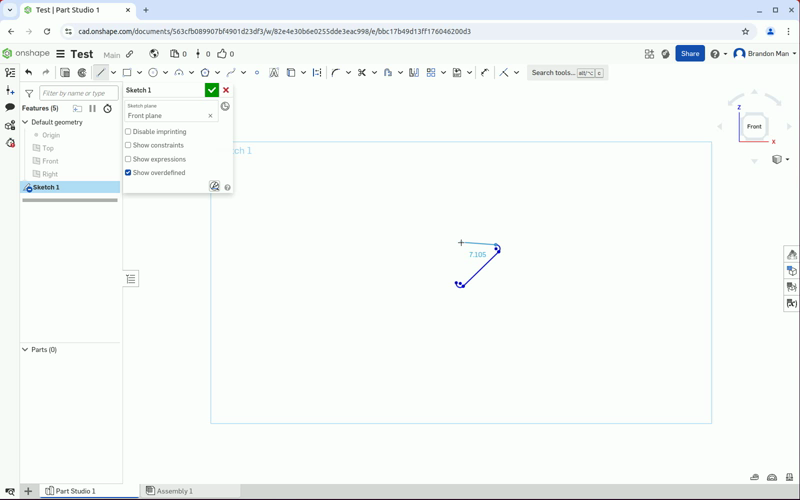
key_down(shift)
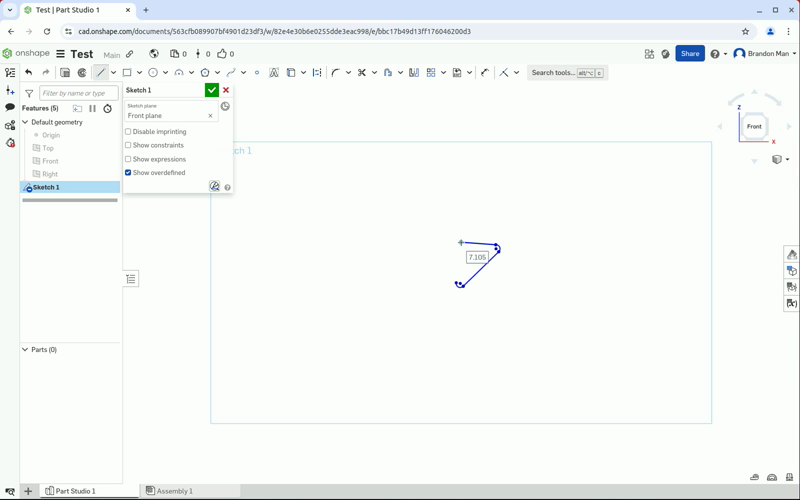
mouse_move(491, 242)
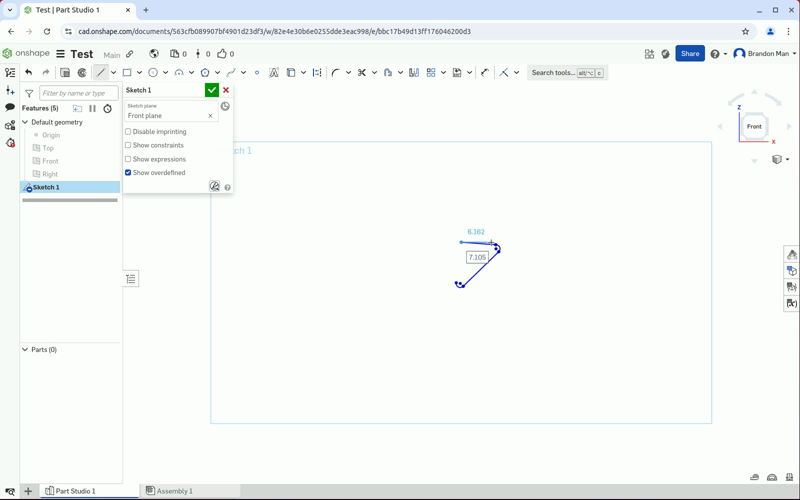
mouse_move(460, 242)
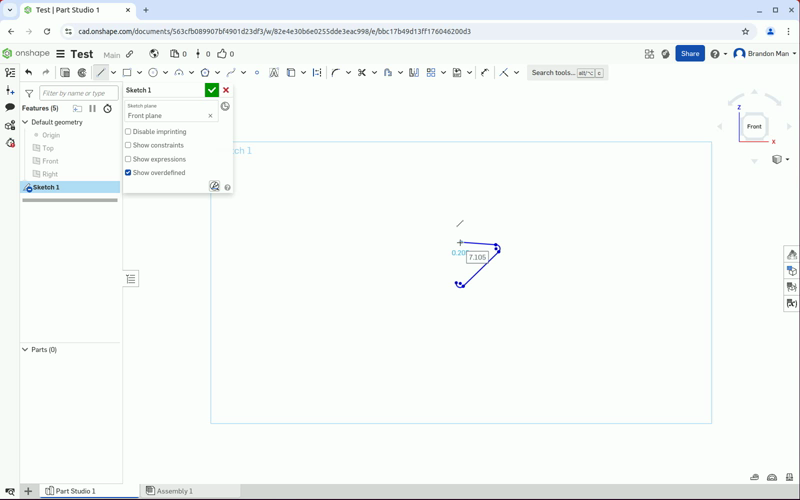
scroll(6)
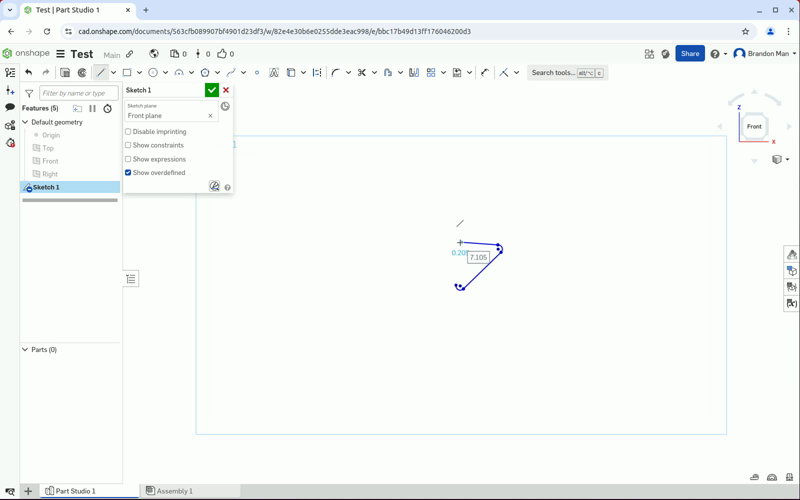
scroll(6)
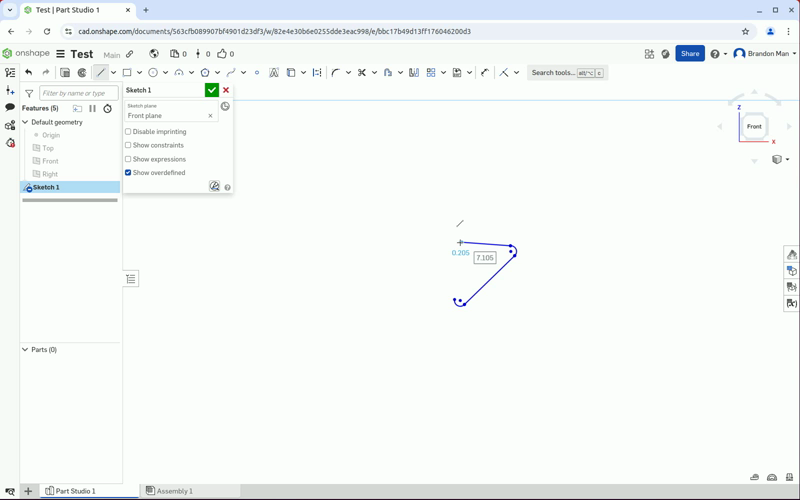
scroll(6)
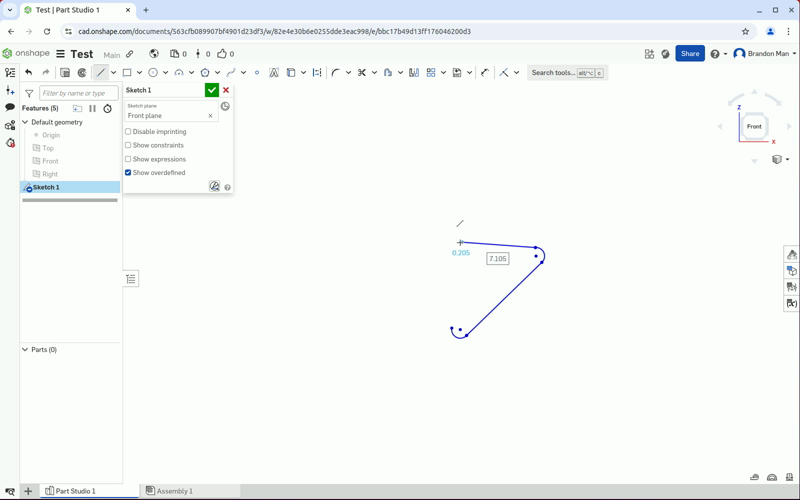
scroll(6)
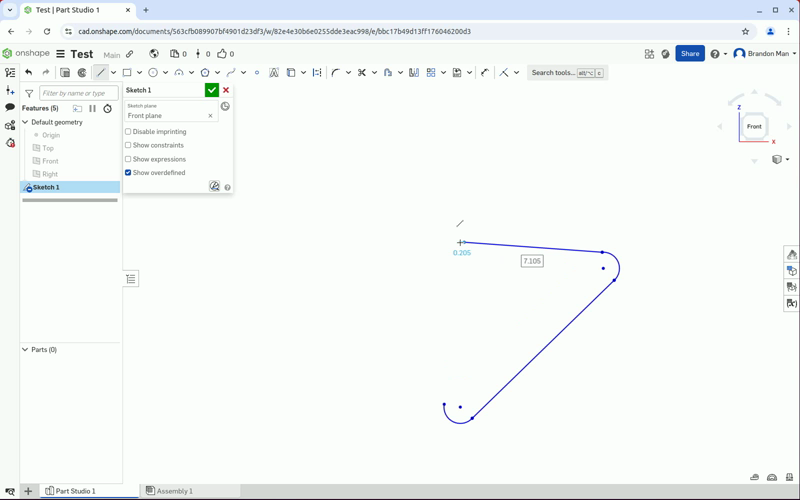
scroll(6)
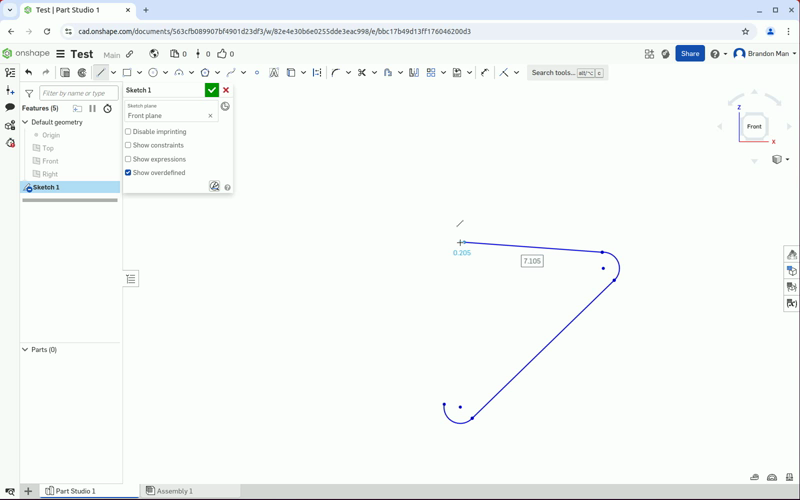
scroll(6)
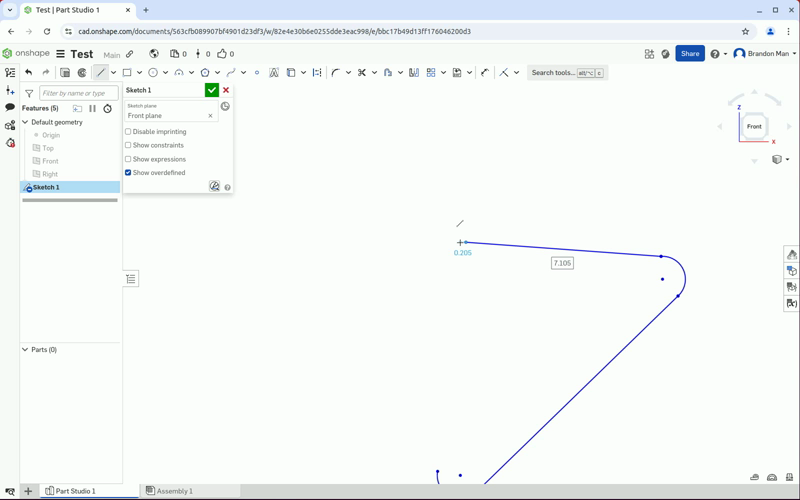
scroll(6)
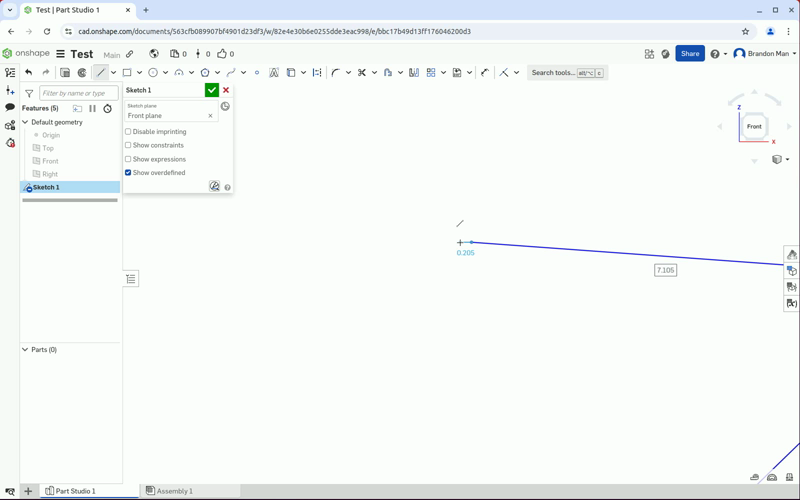
click(460, 242)
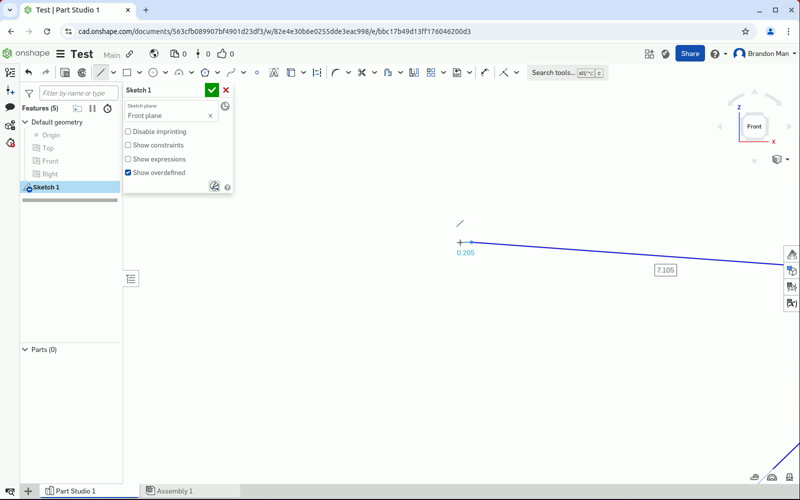
scroll(-6)
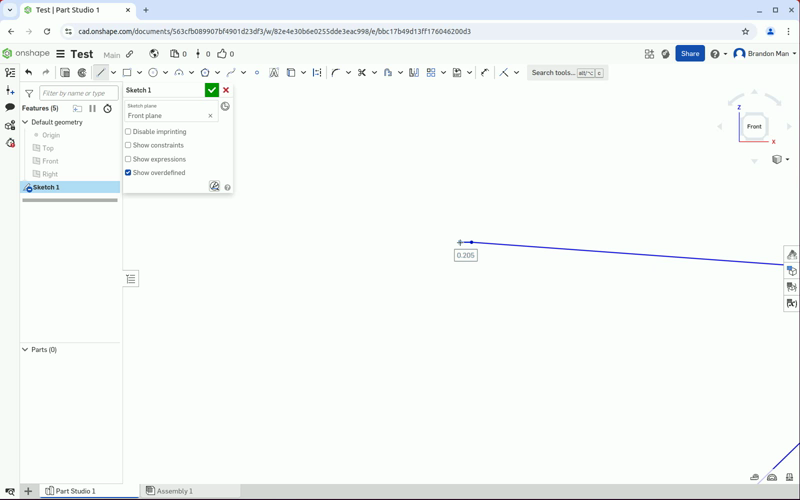
scroll(-6)
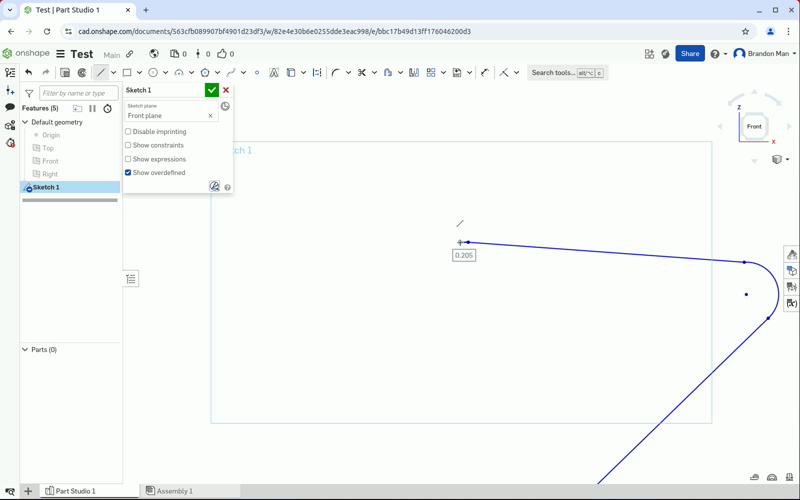
scroll(-6)
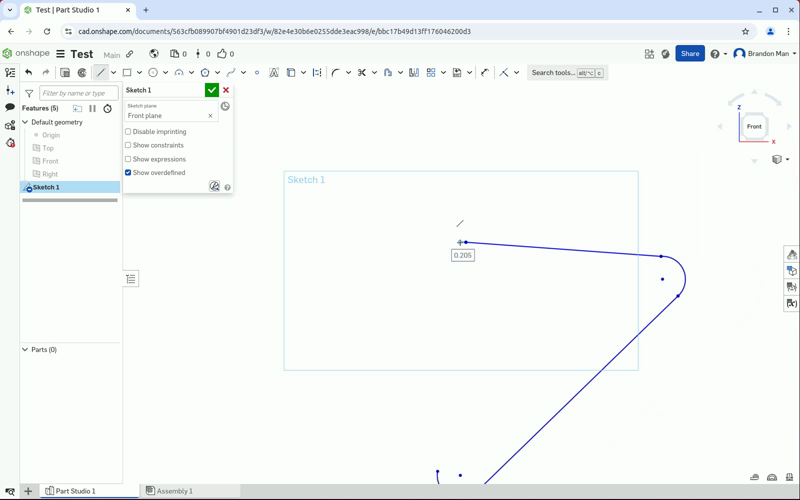
scroll(-6)
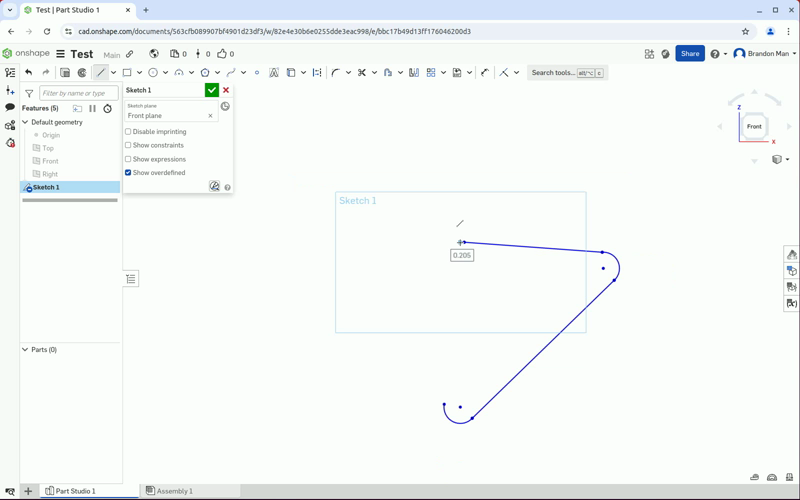
scroll(-6)
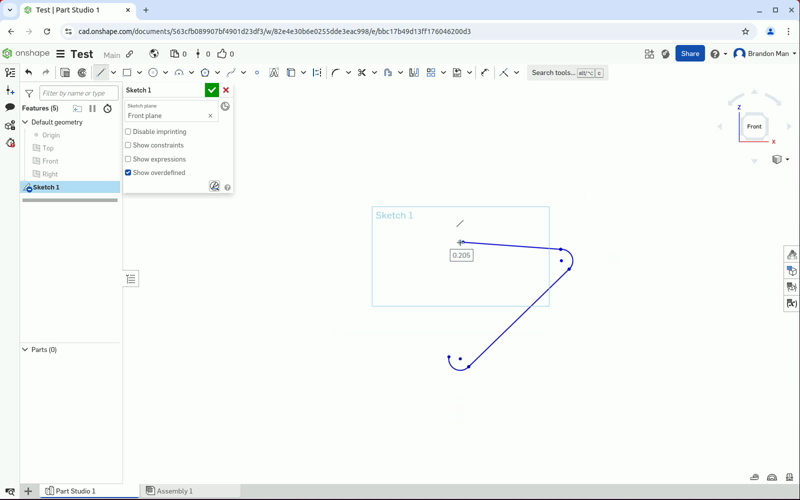
scroll(-6)
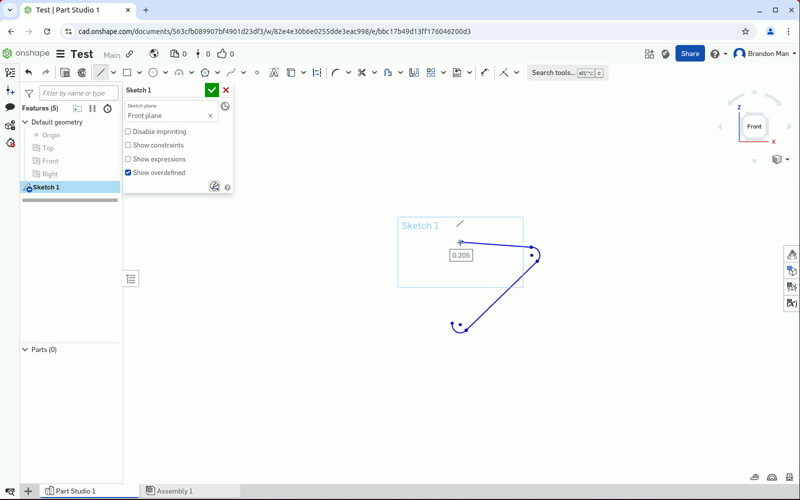
scroll(-6)
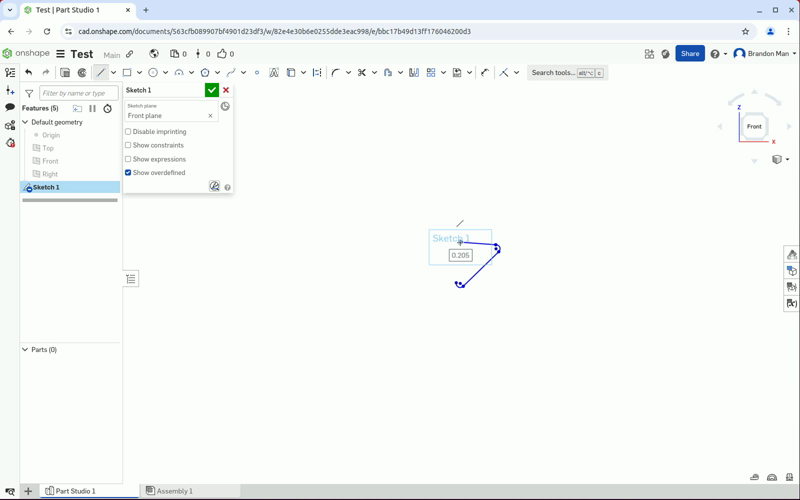
key_up(shift)
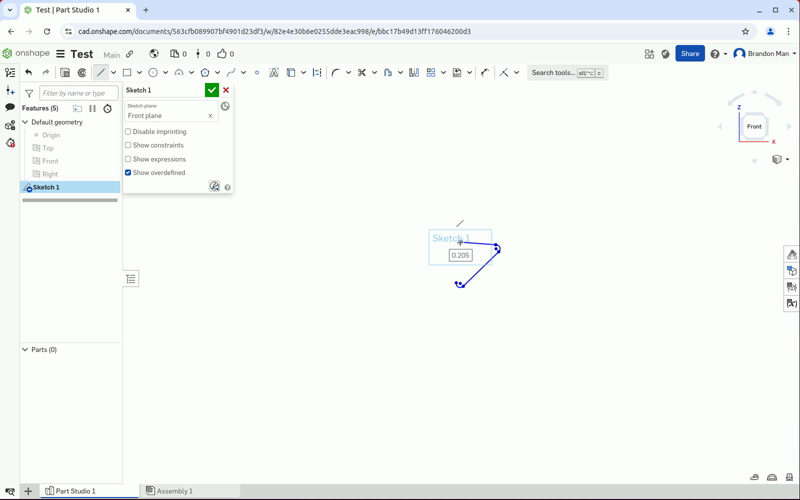
key(esc)
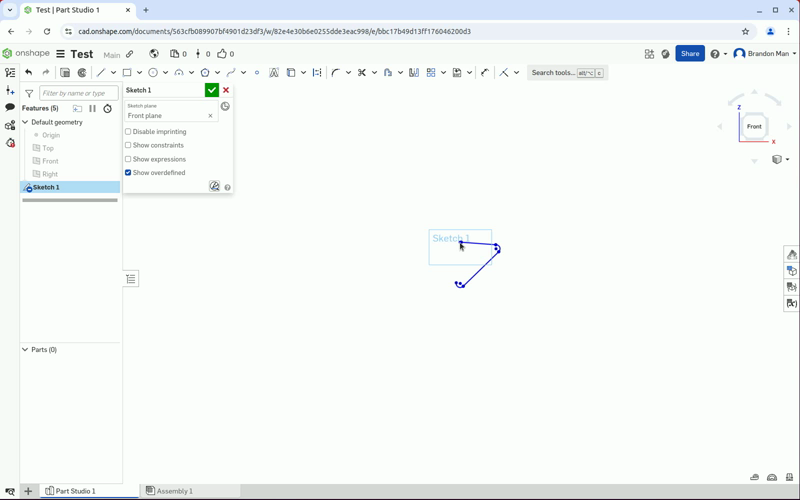
key(a)
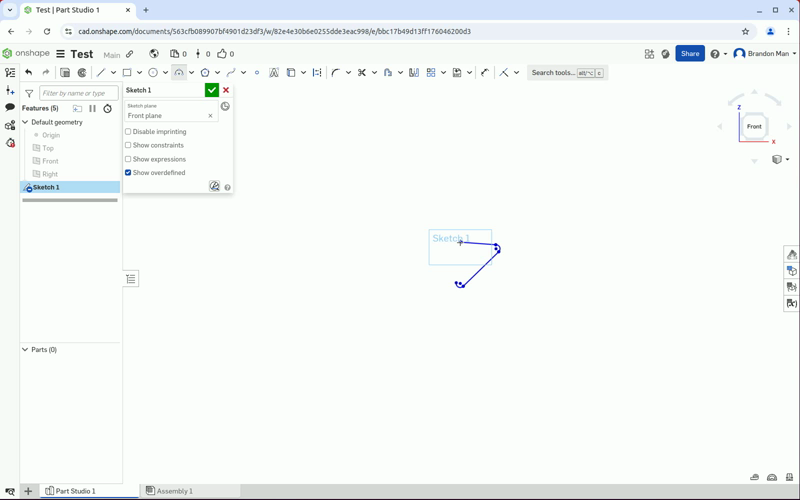
mouse_move(460, 242)
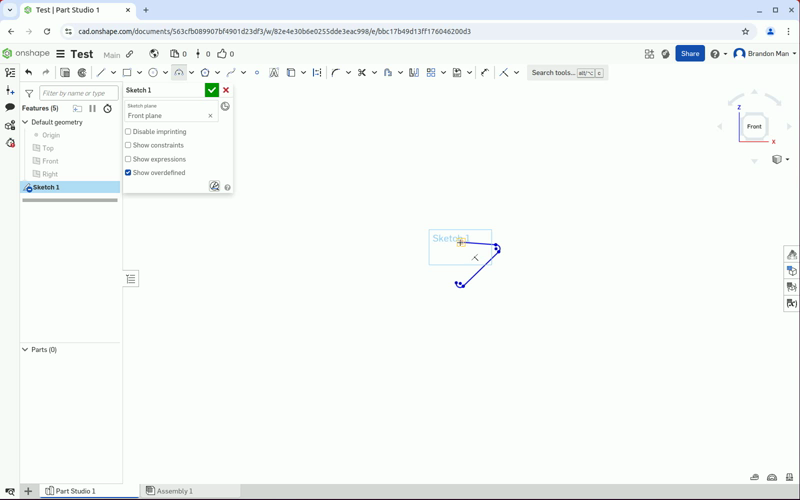
scroll(6)
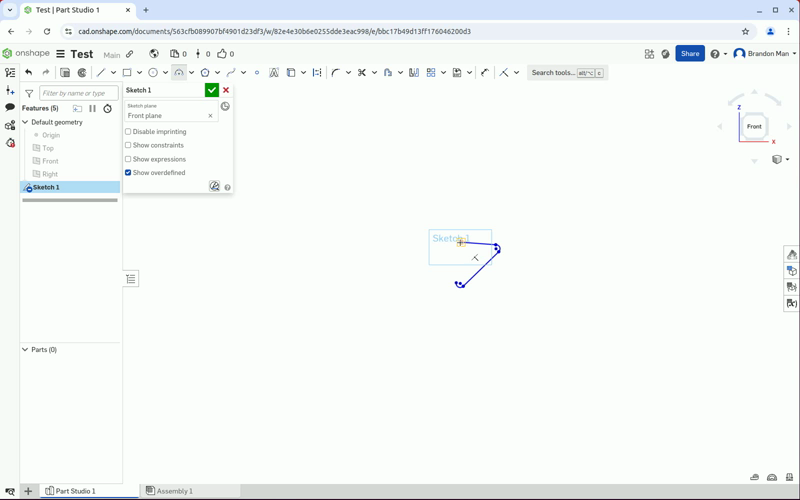
scroll(6)
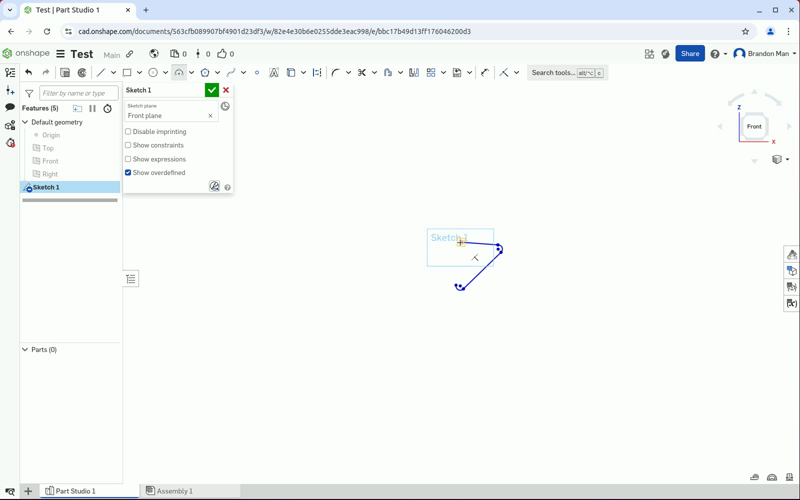
scroll(6)
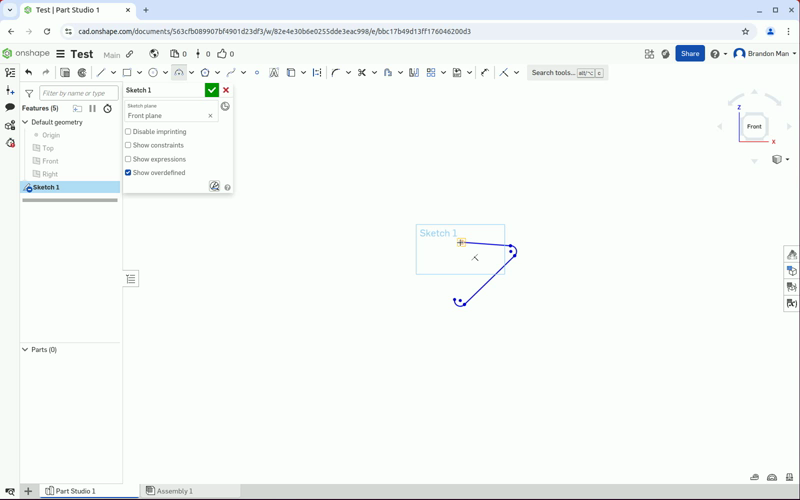
scroll(6)
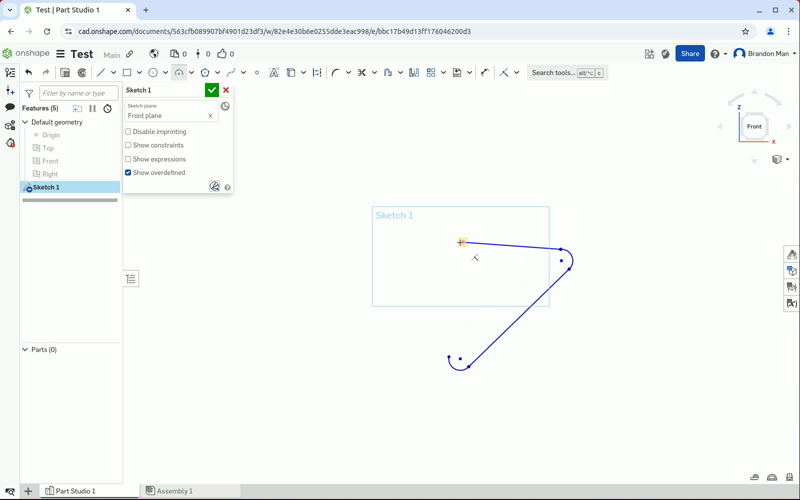
scroll(6)
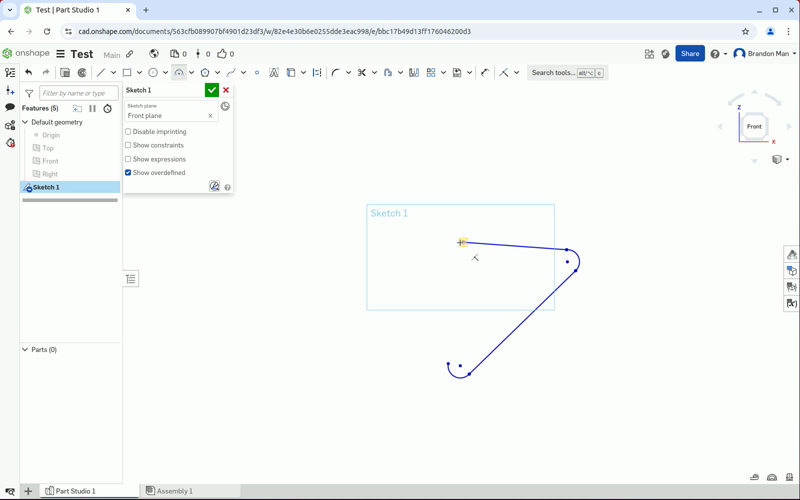
scroll(6)
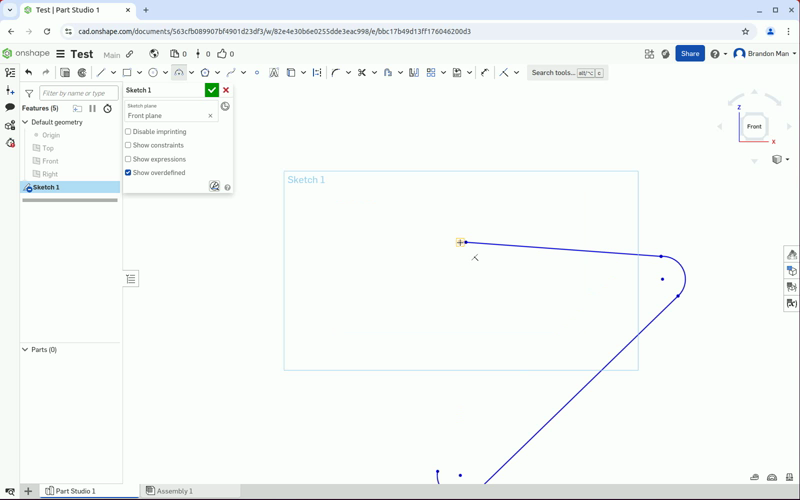
scroll(6)
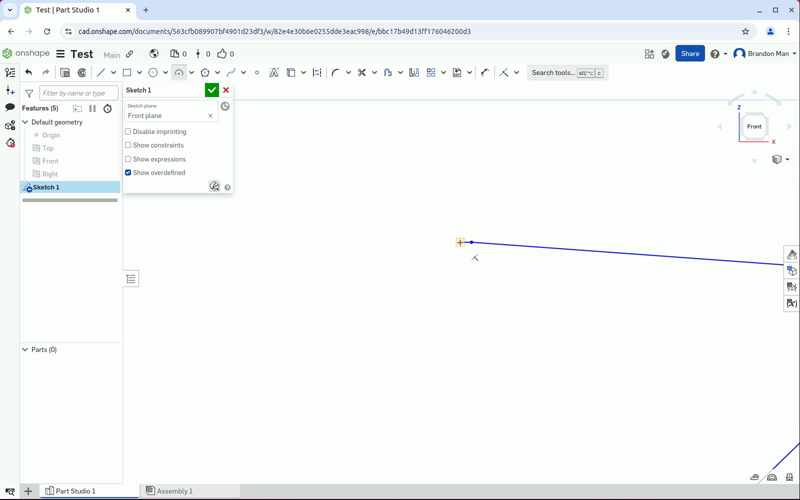
click(460, 242)
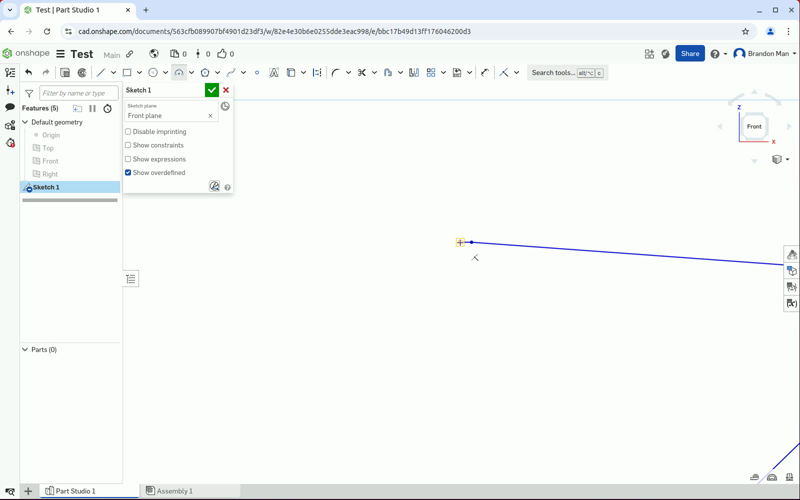
scroll(-6)
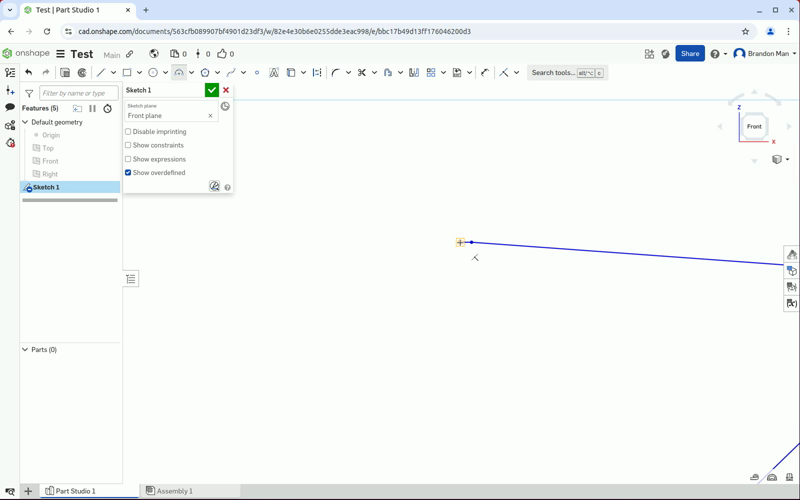
scroll(-6)
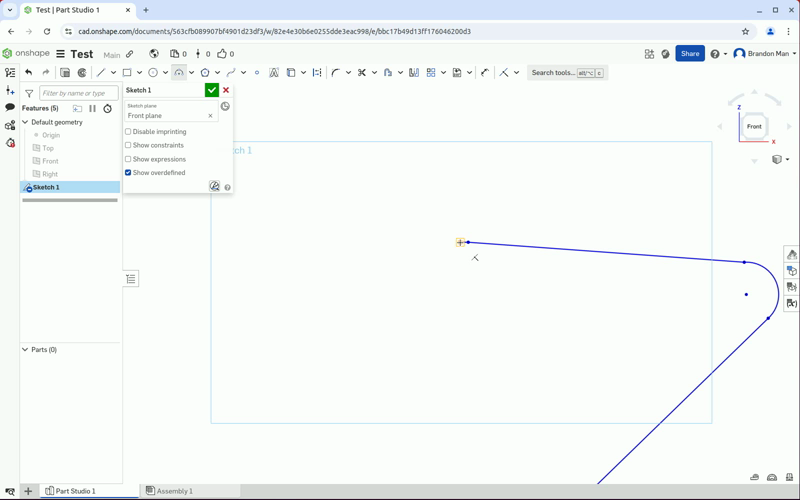
scroll(-6)
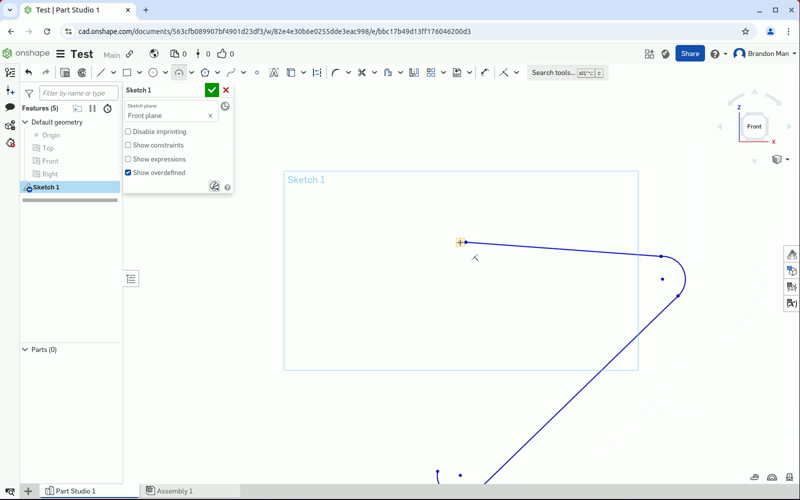
scroll(-6)
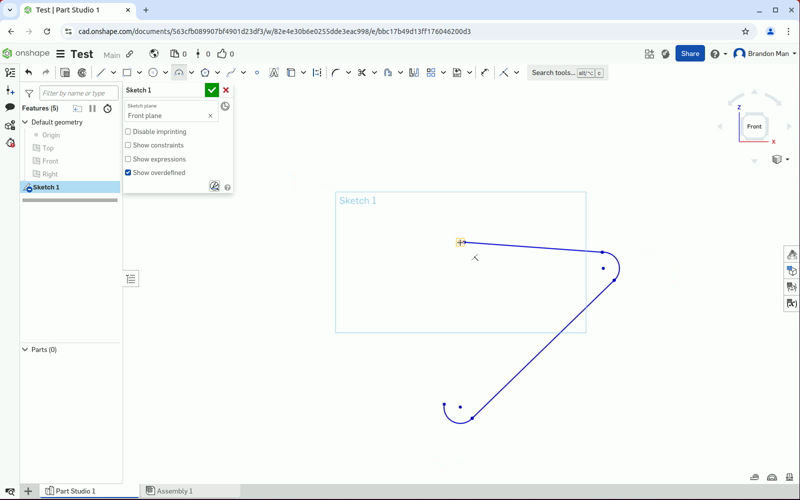
scroll(-6)
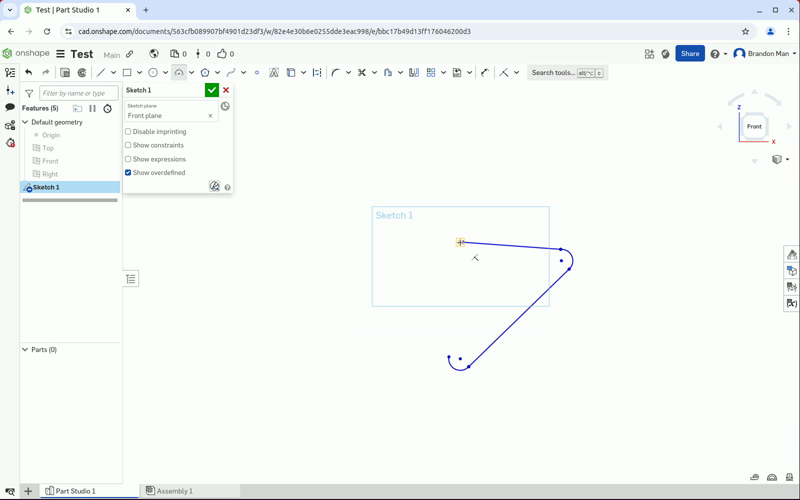
scroll(-6)
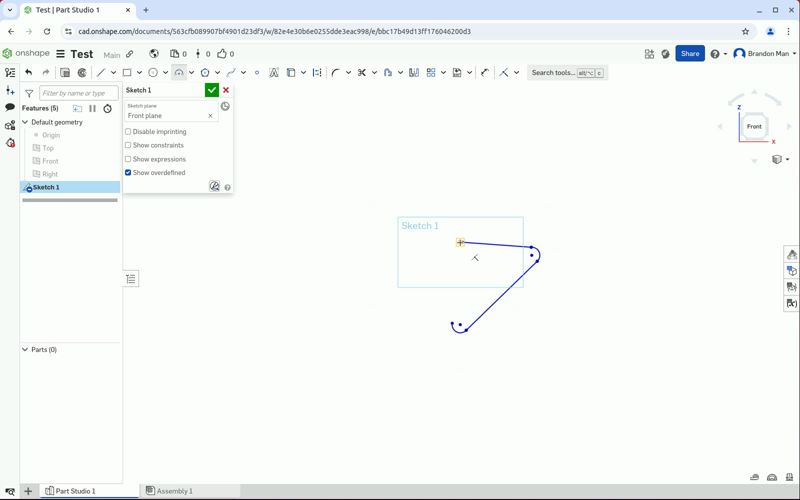
scroll(-6)
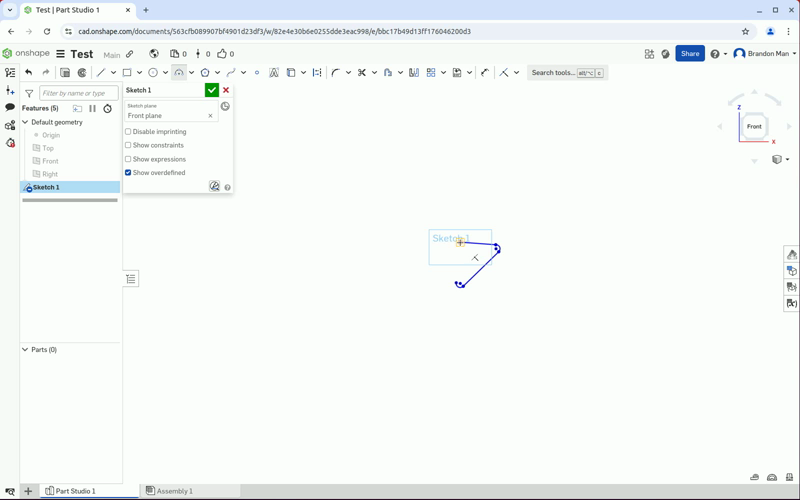
key_down(shift)
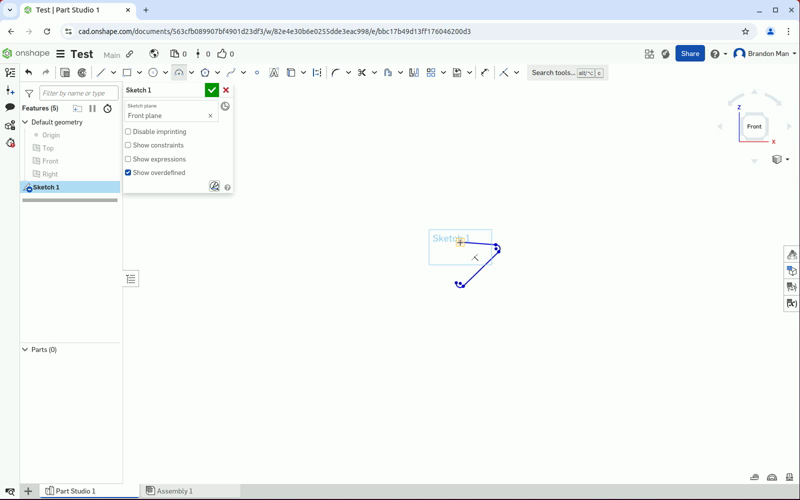
mouse_move(456, 246)
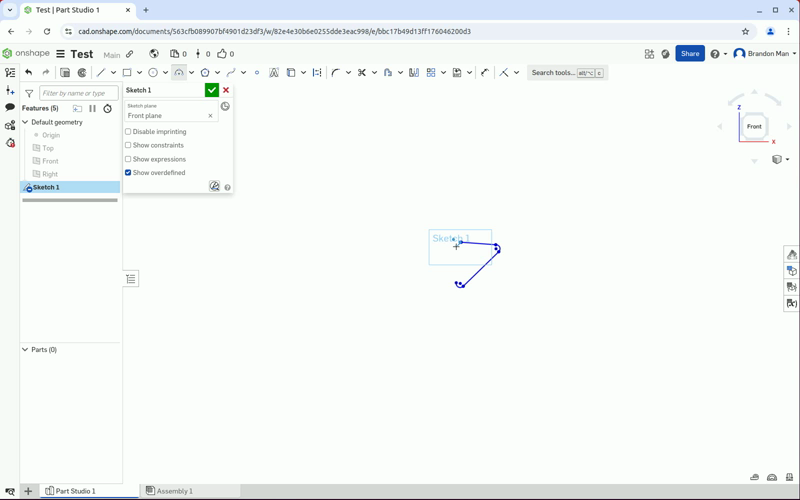
scroll(6)
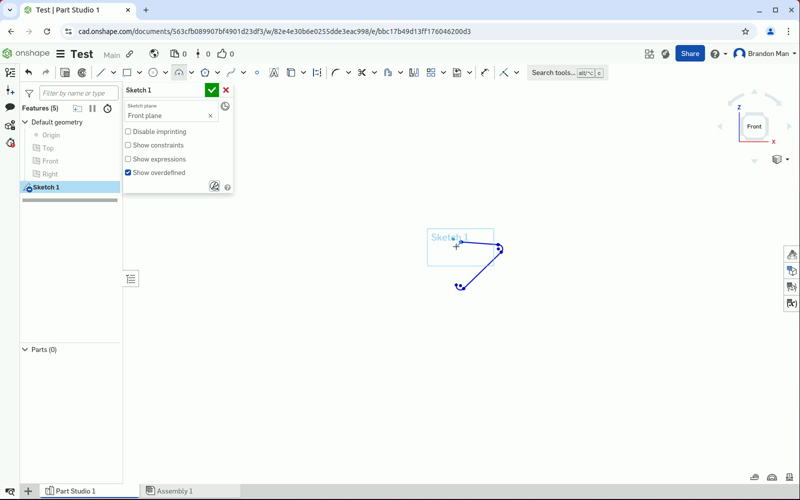
scroll(6)
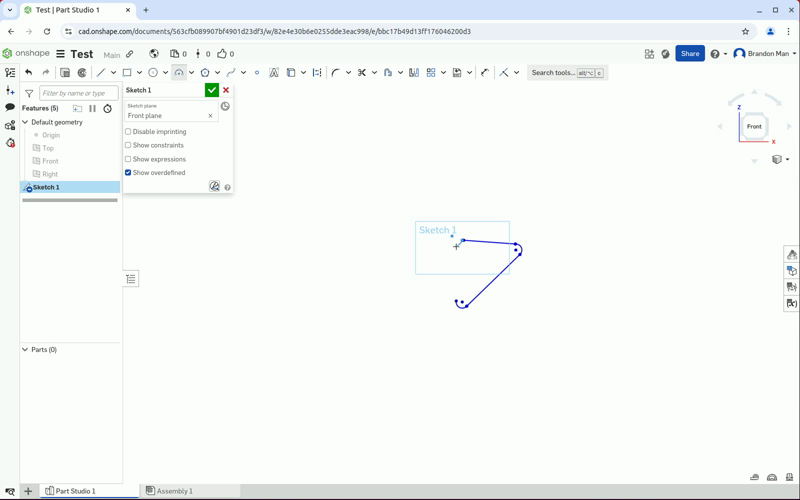
scroll(6)
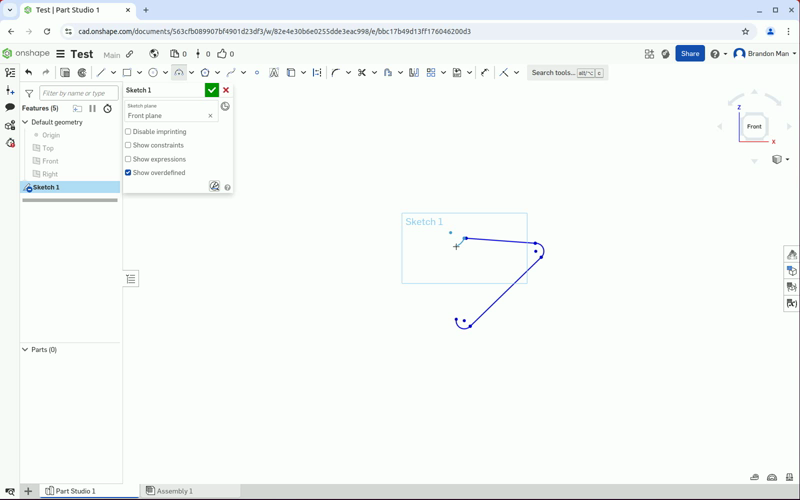
scroll(6)
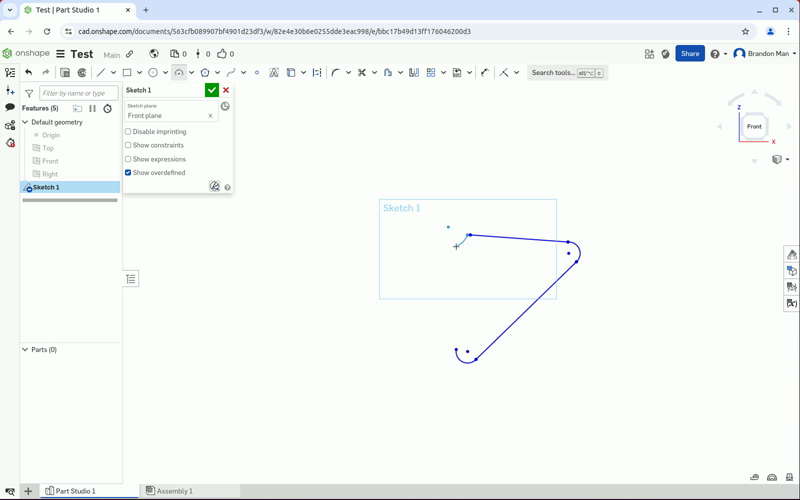
scroll(6)
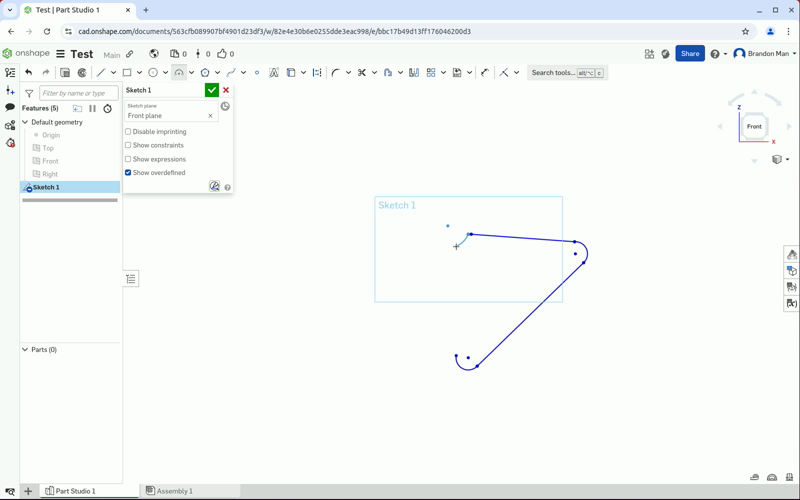
scroll(6)
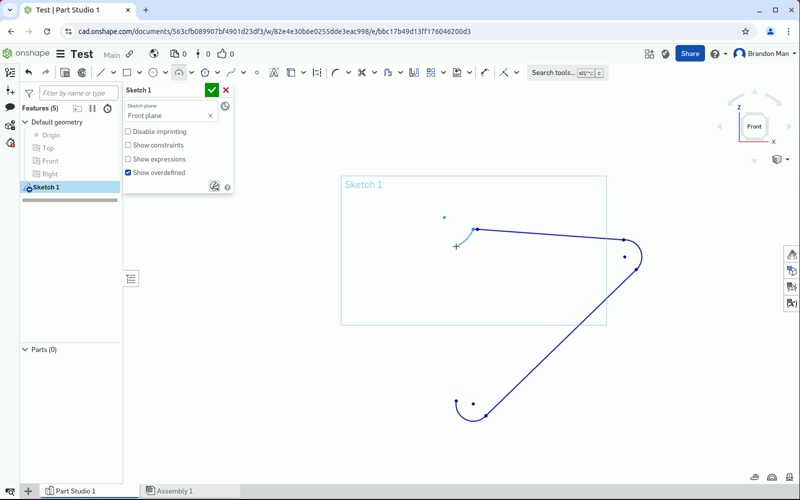
scroll(6)
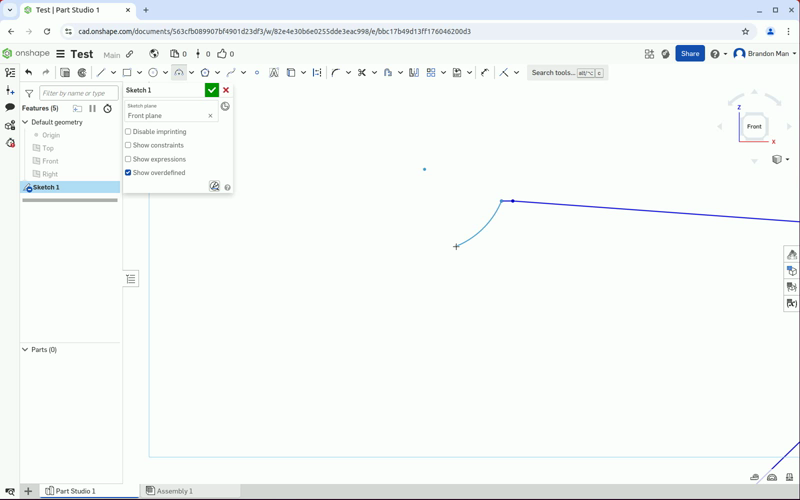
click(456, 246)
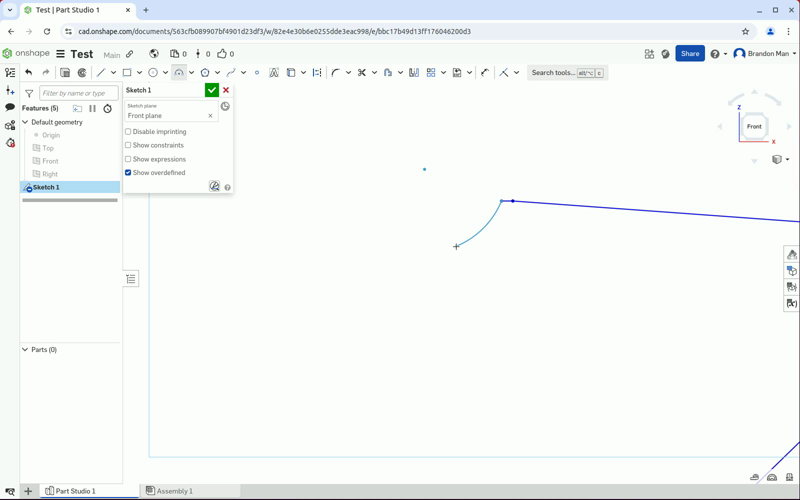
scroll(-6)
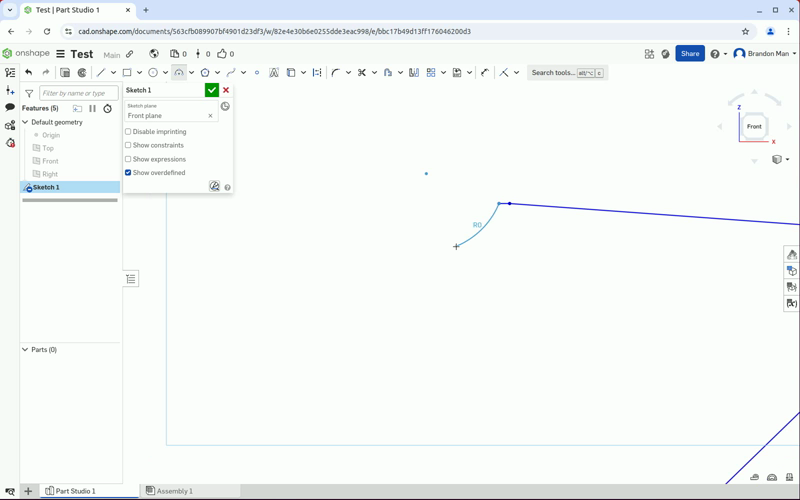
scroll(-6)
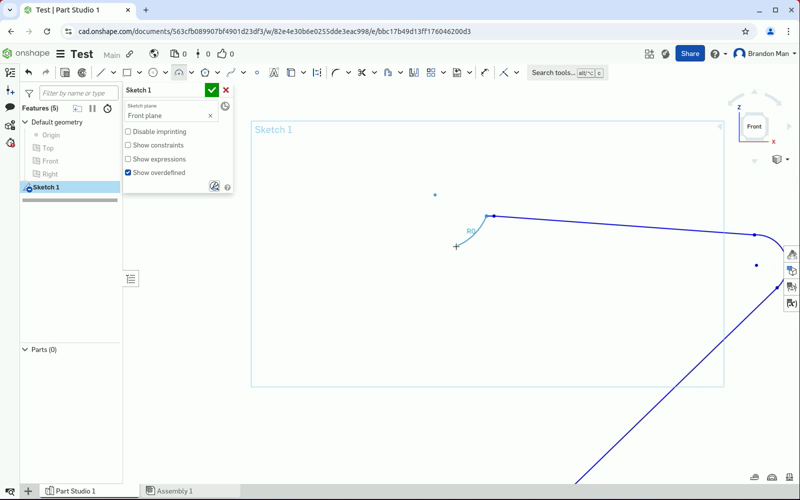
scroll(-6)
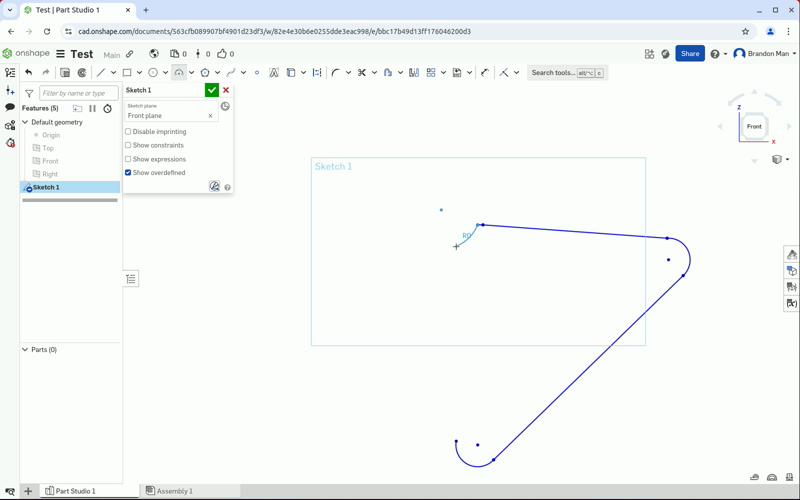
scroll(-6)
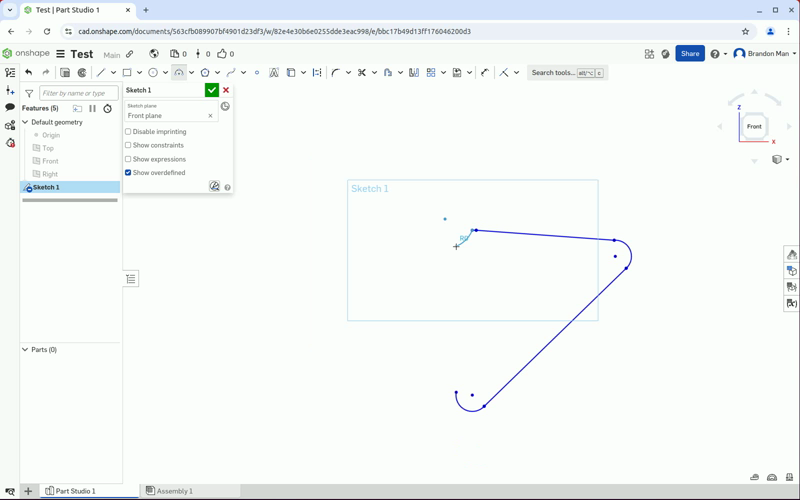
scroll(-6)
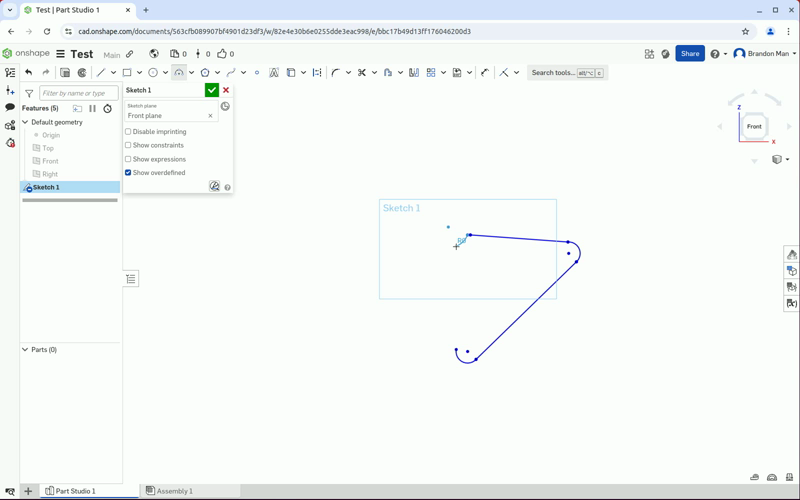
scroll(-6)
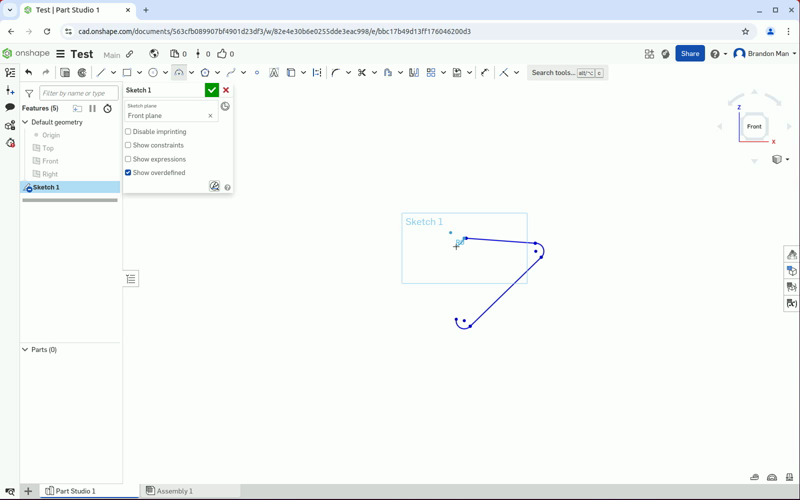
scroll(-6)
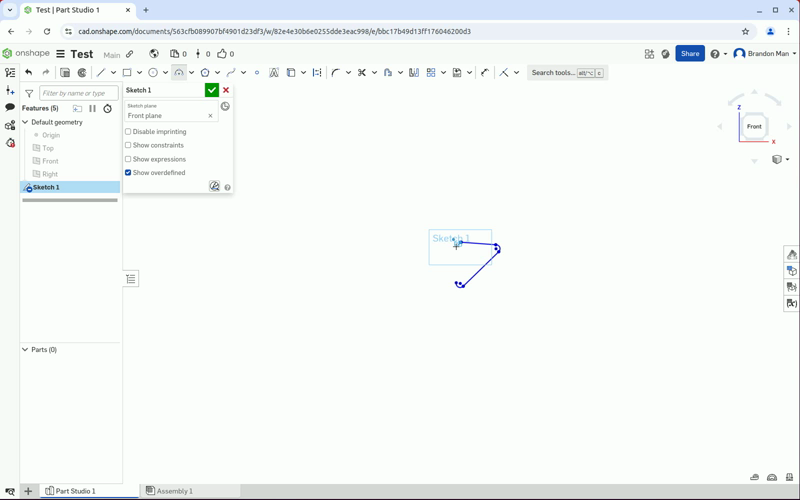
mouse_move(457, 243)
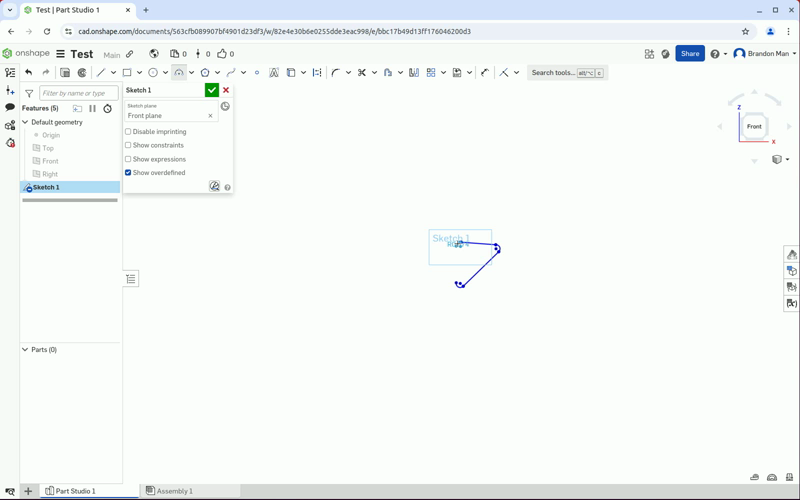
scroll(6)
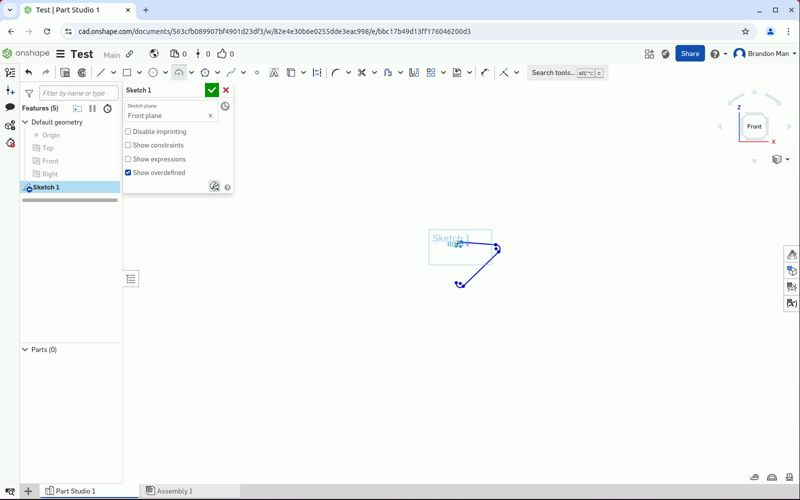
scroll(6)
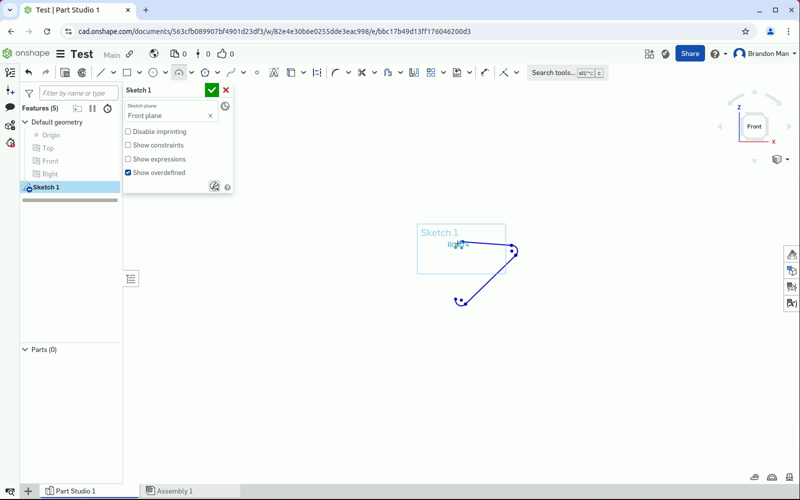
scroll(6)
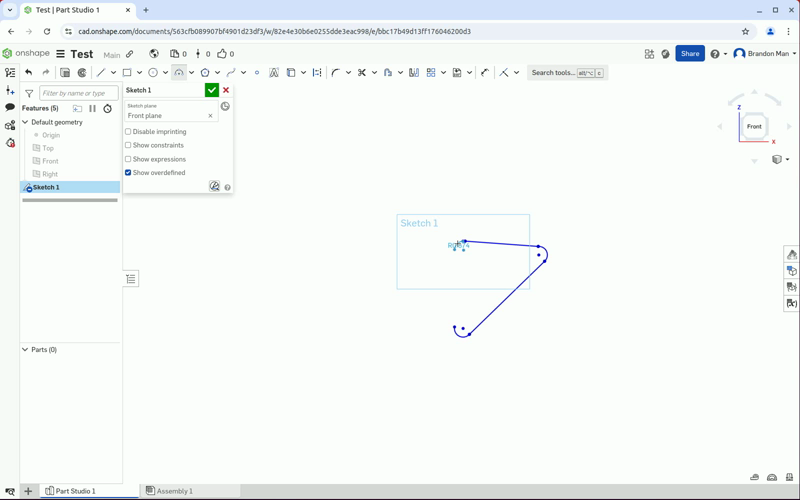
scroll(6)
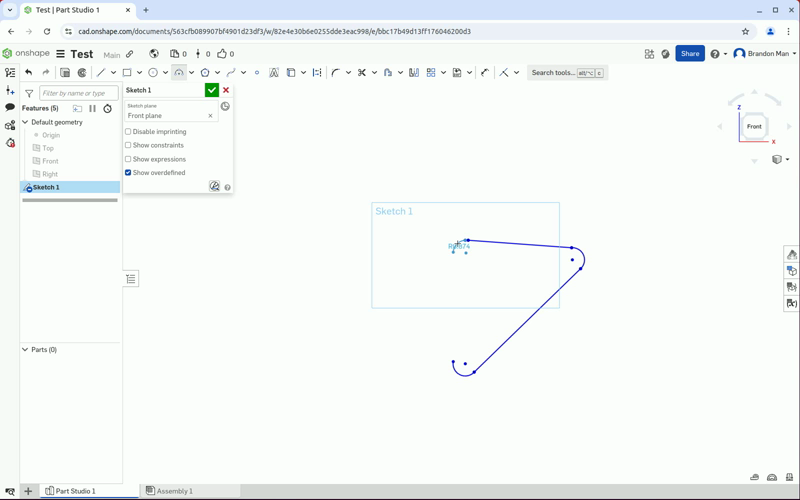
scroll(6)
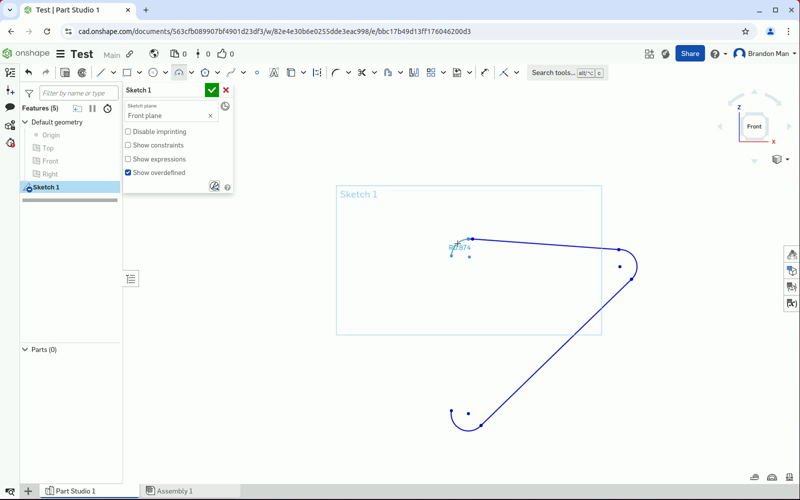
scroll(6)
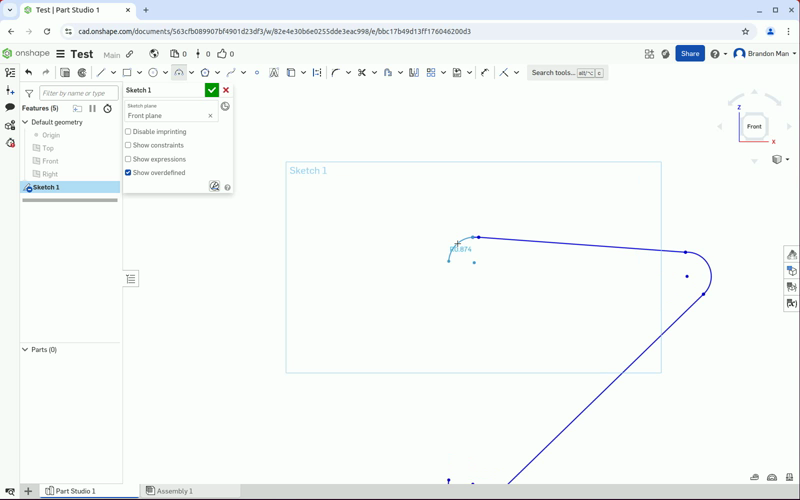
scroll(6)
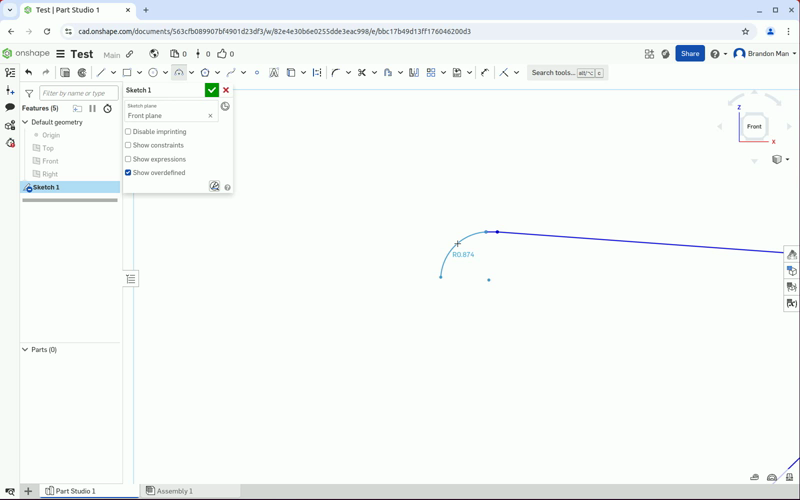
click(457, 243)
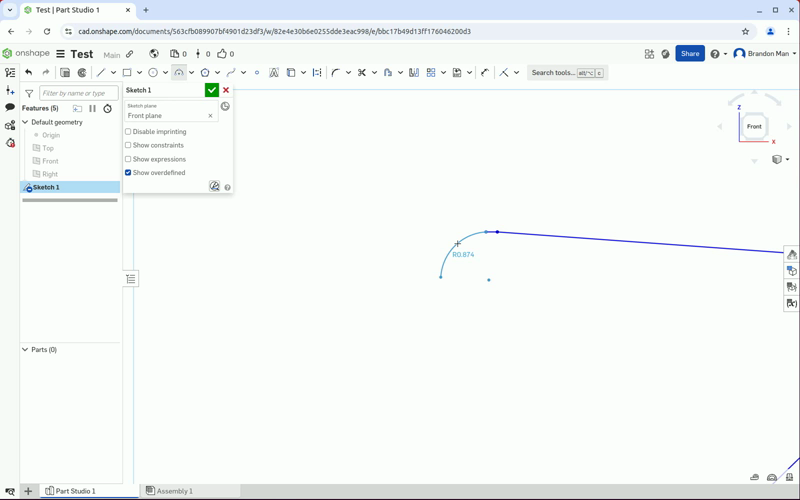
scroll(-6)
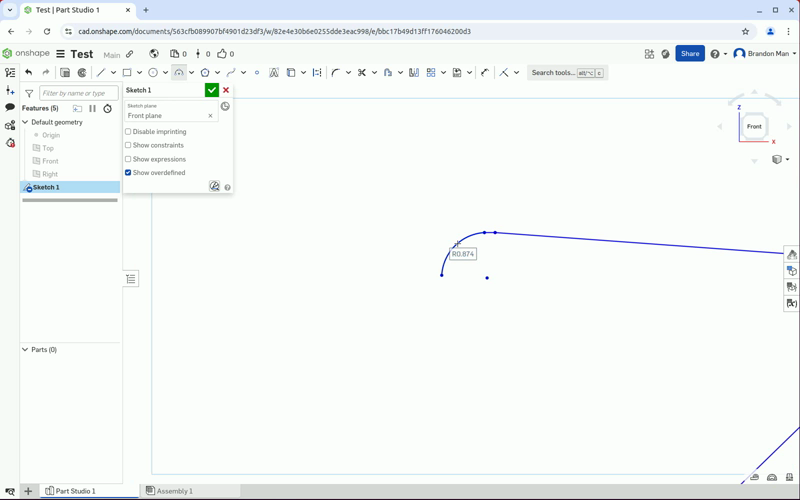
scroll(-6)
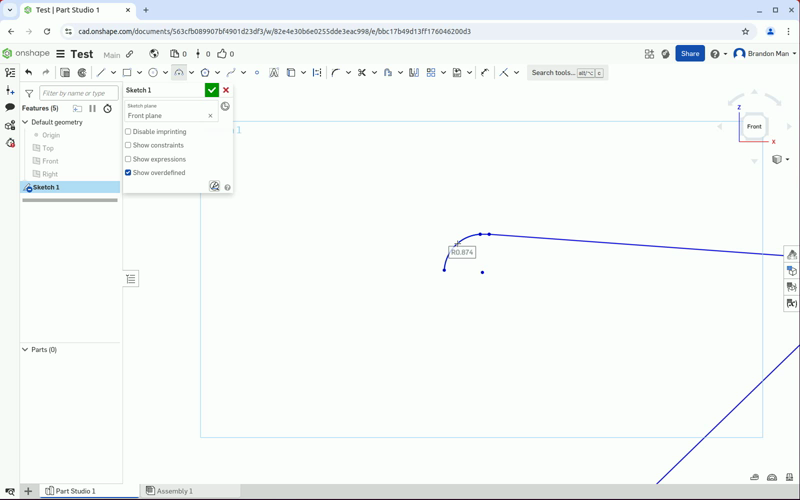
scroll(-6)
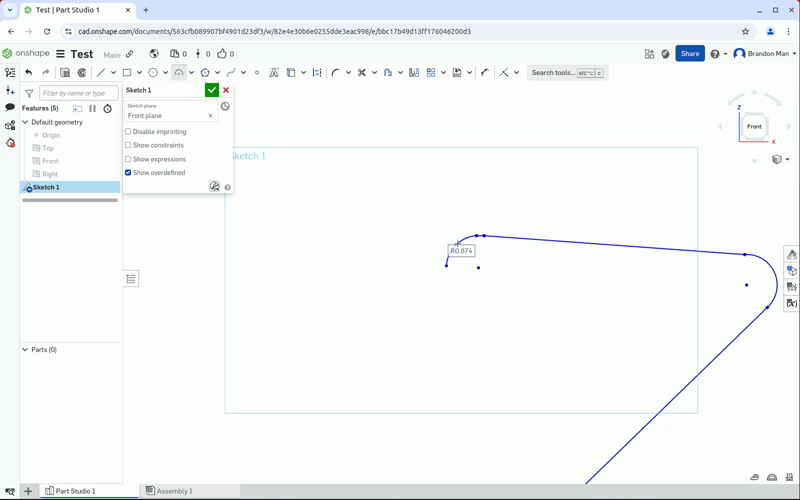
scroll(-6)
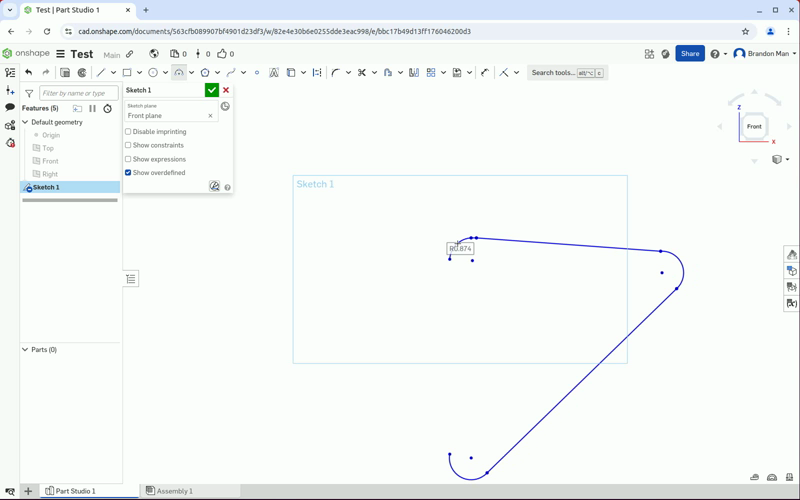
scroll(-6)
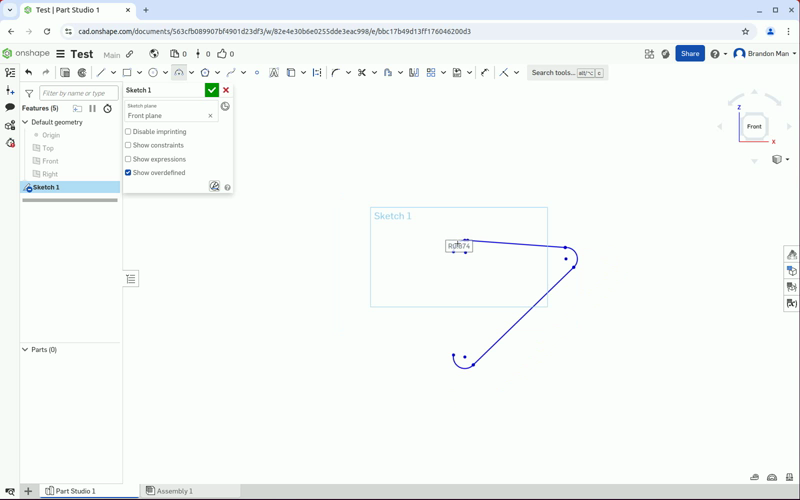
scroll(-6)
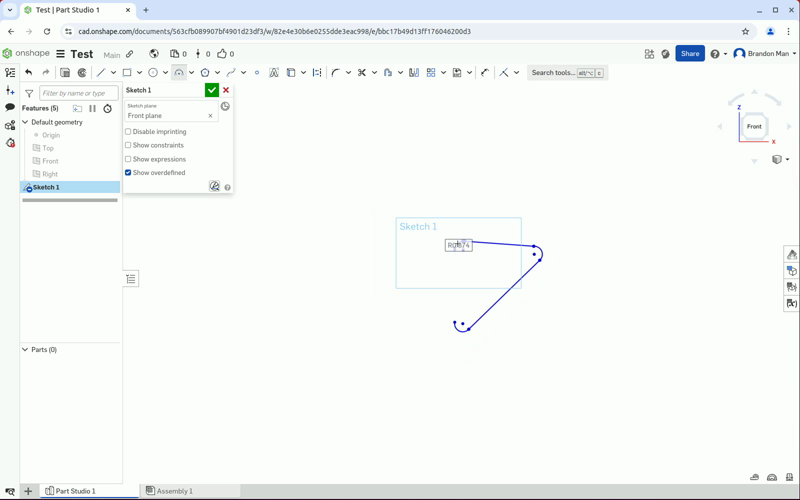
scroll(-6)
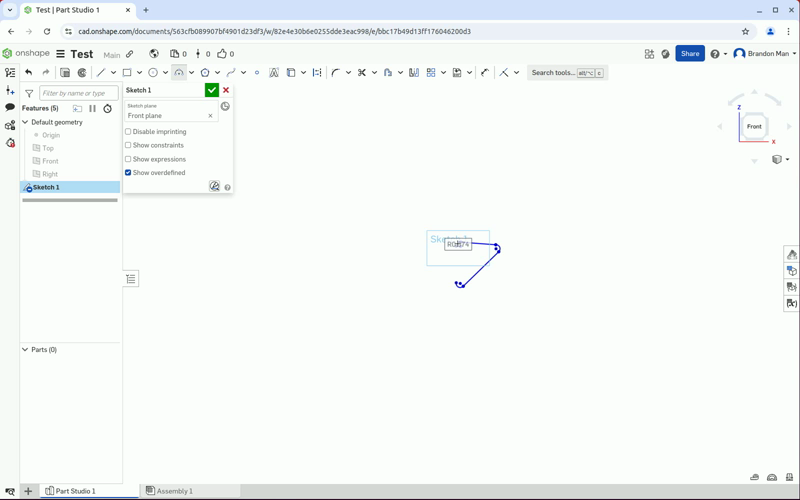
key_up(shift)
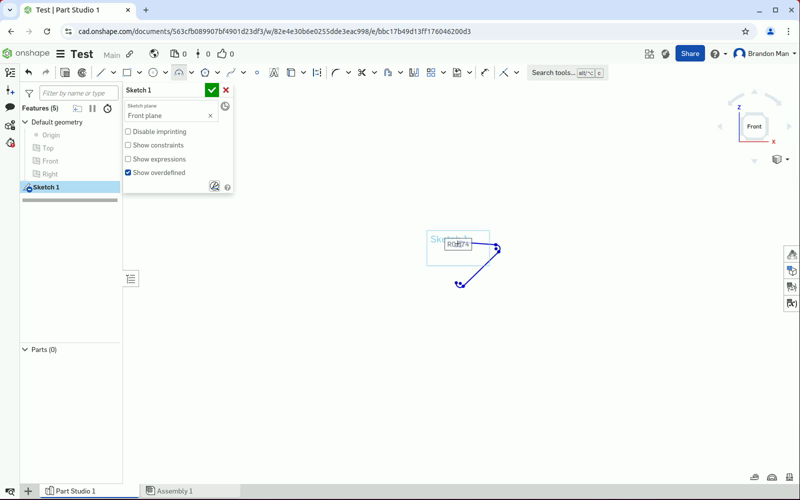
key(esc)
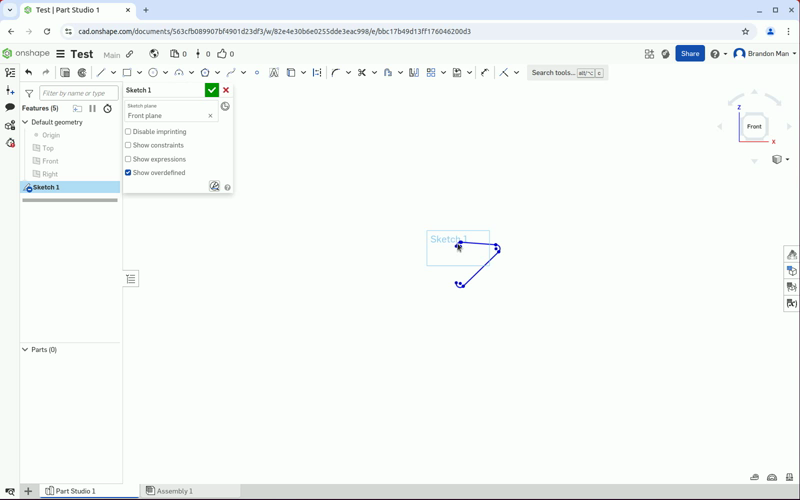
key(l)
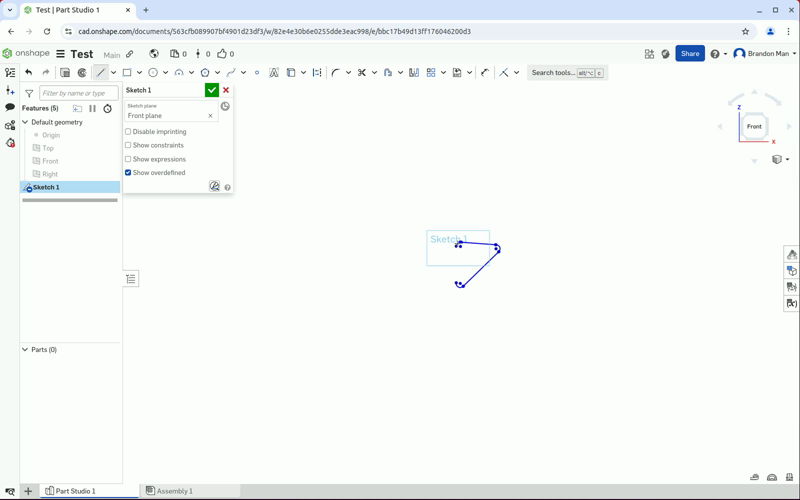
mouse_move(456, 246)
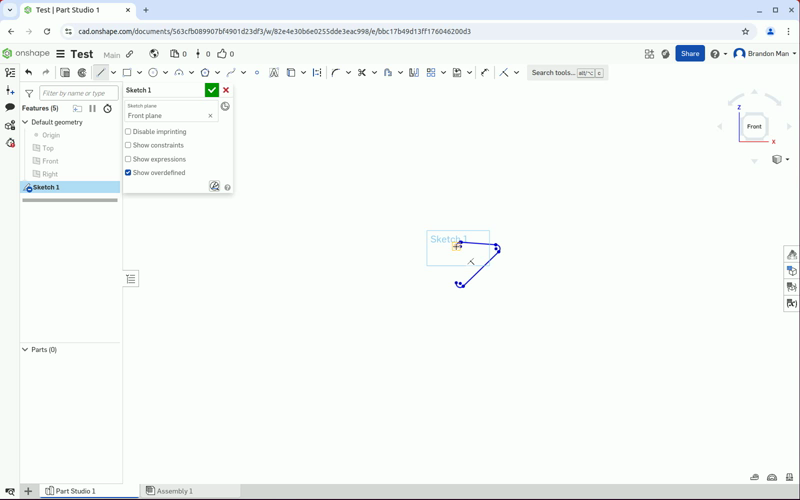
scroll(6)
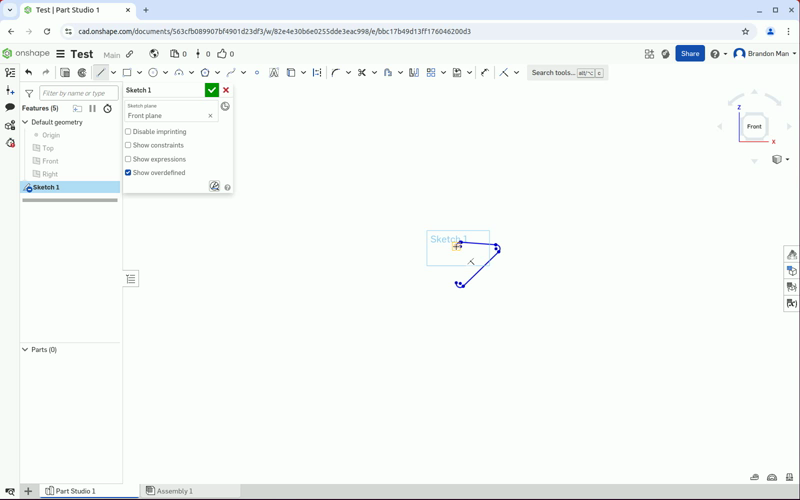
scroll(6)
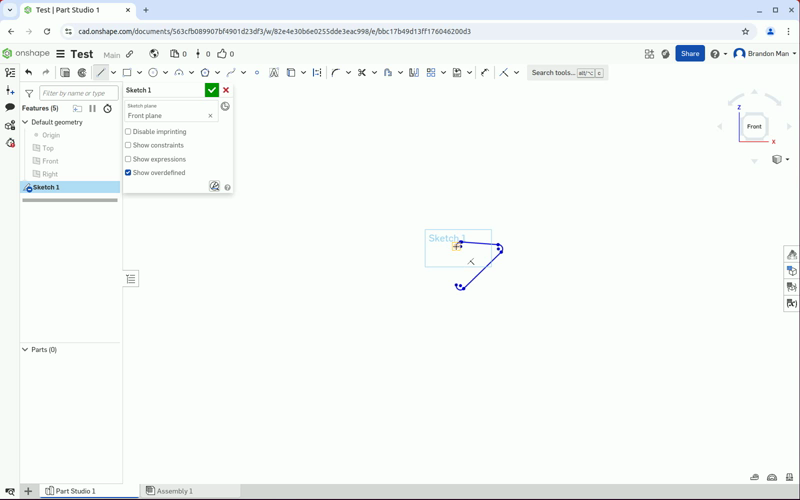
scroll(6)
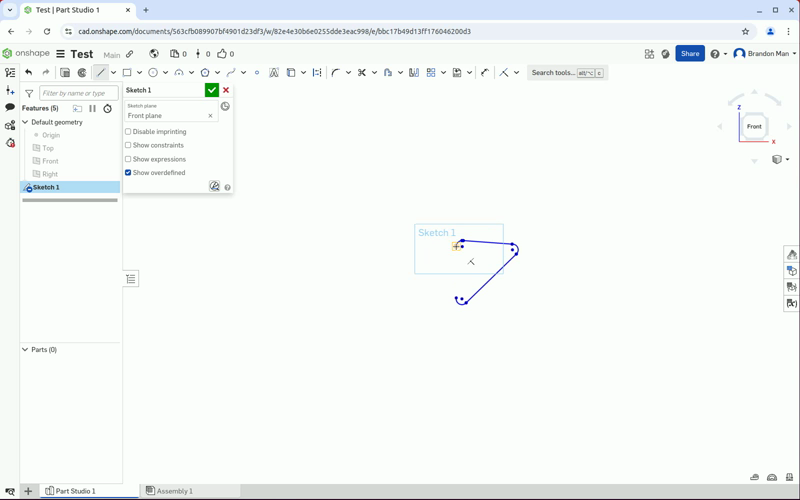
scroll(6)
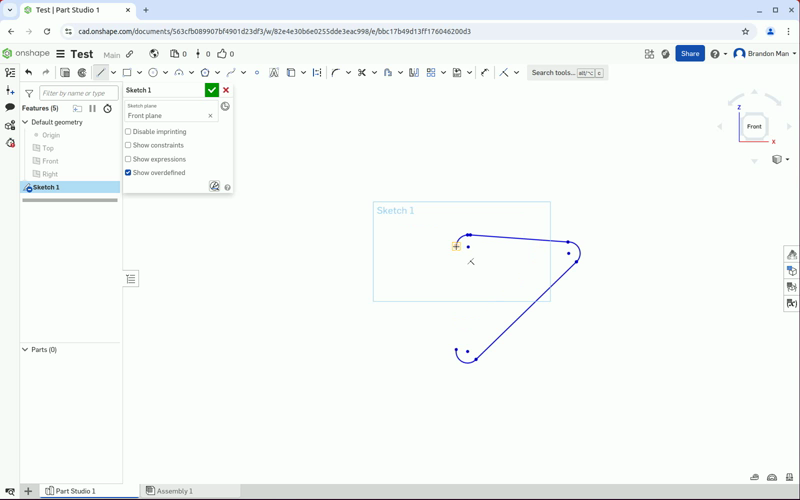
scroll(6)
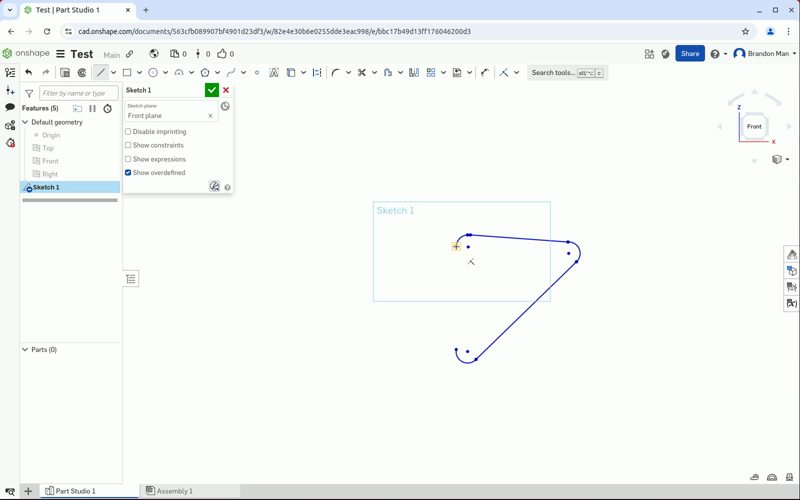
scroll(6)
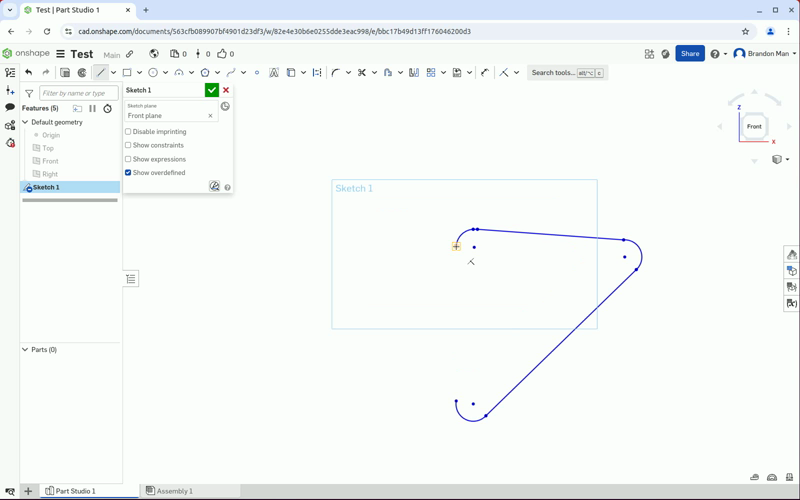
scroll(6)
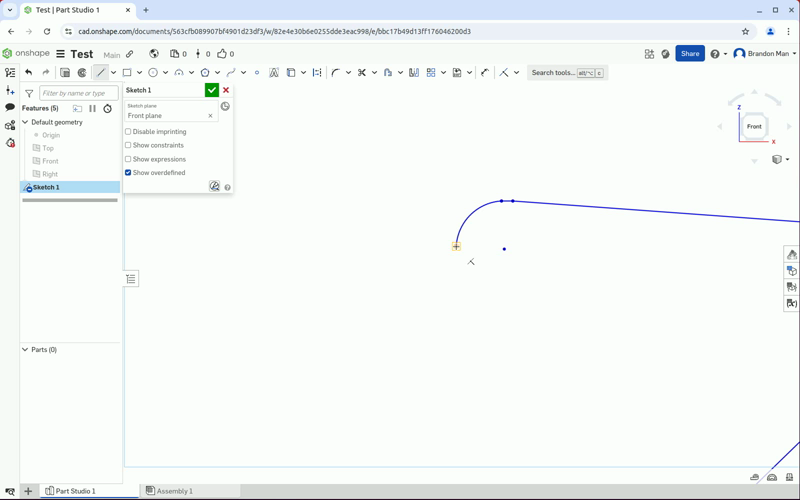
click(456, 246)
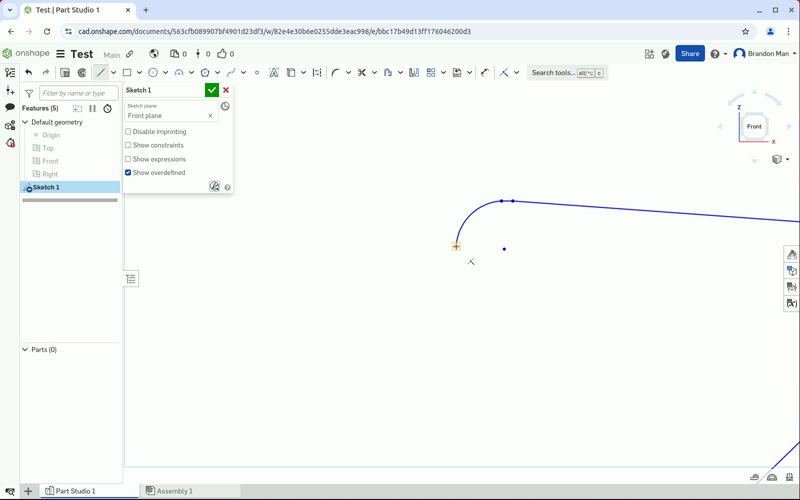
scroll(-6)
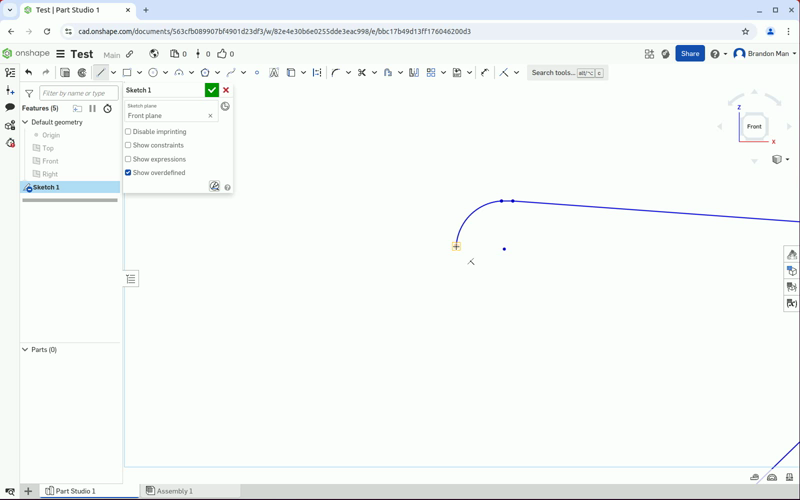
scroll(-6)
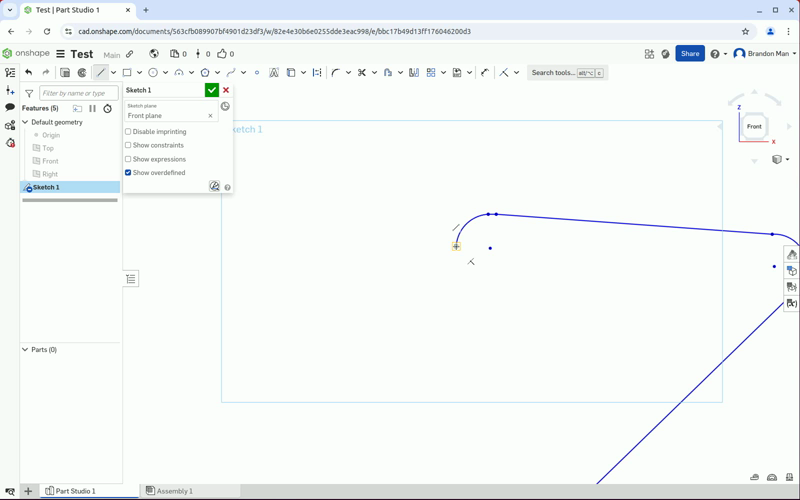
scroll(-6)
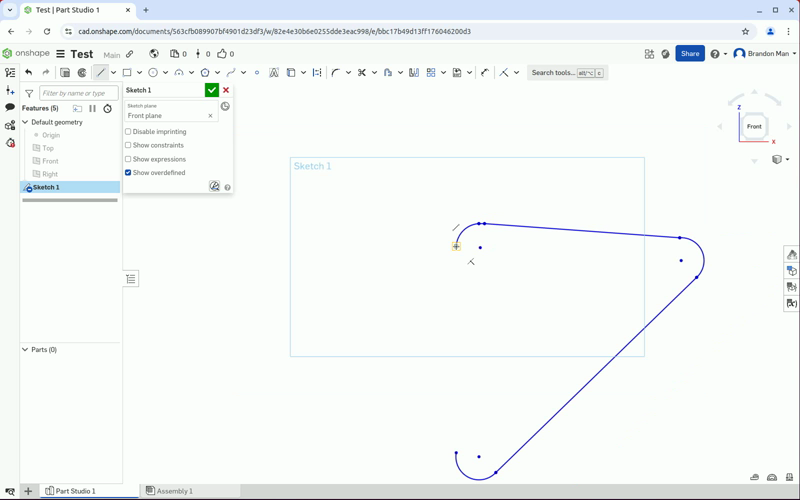
scroll(-6)
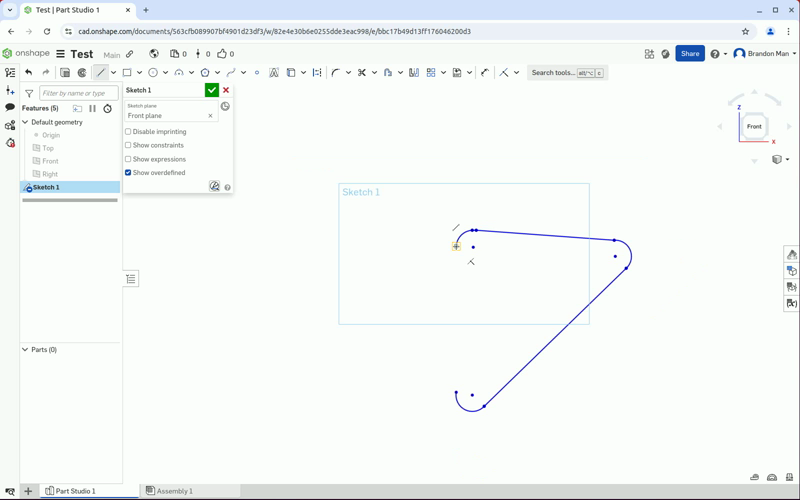
scroll(-6)
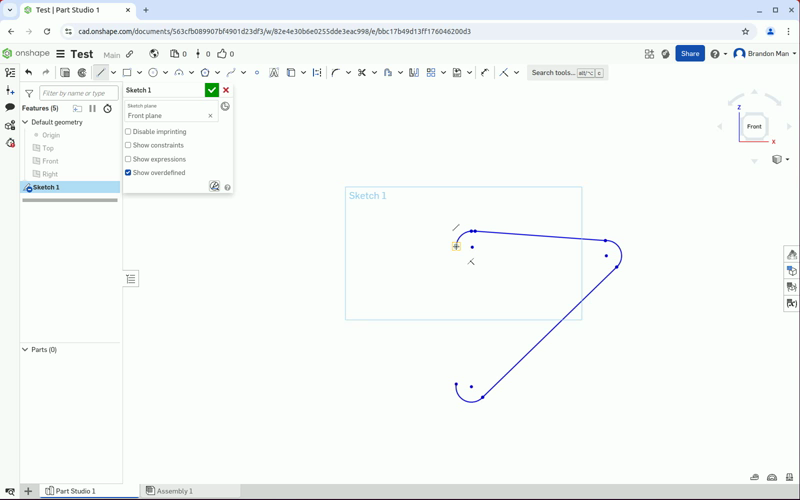
scroll(-6)
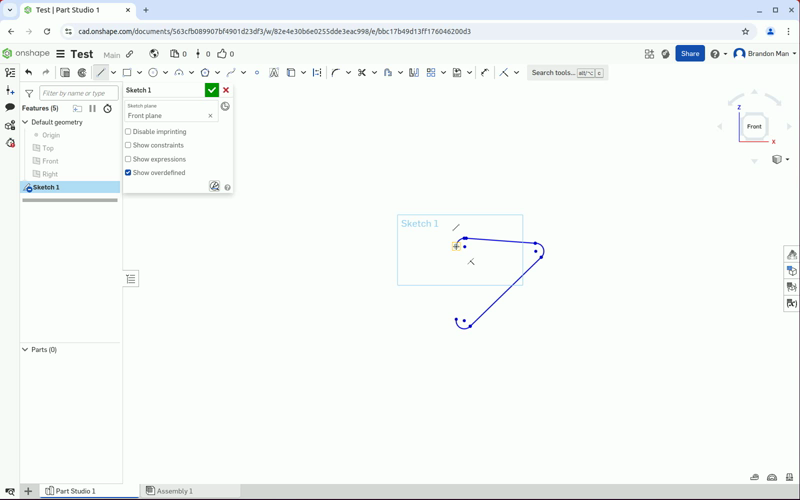
scroll(-6)
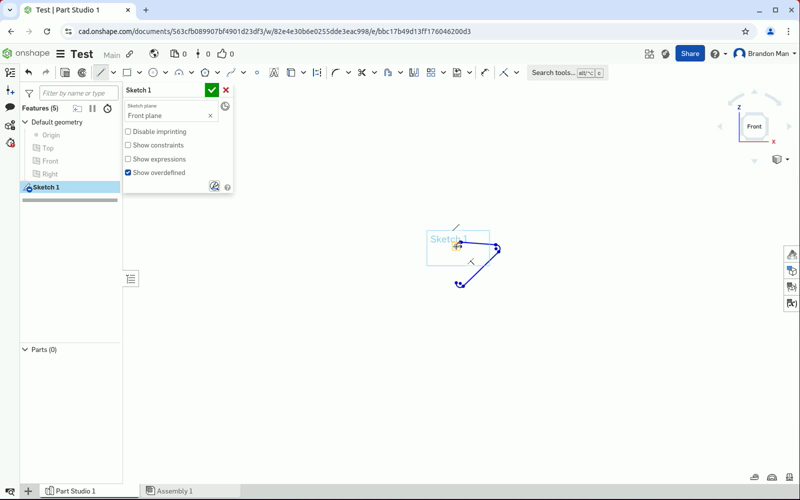
mouse_move(486, 246)
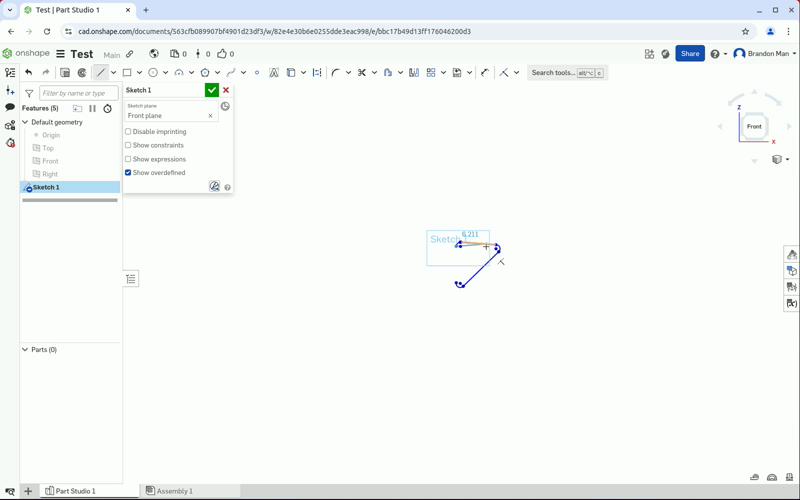
key_down(shift)
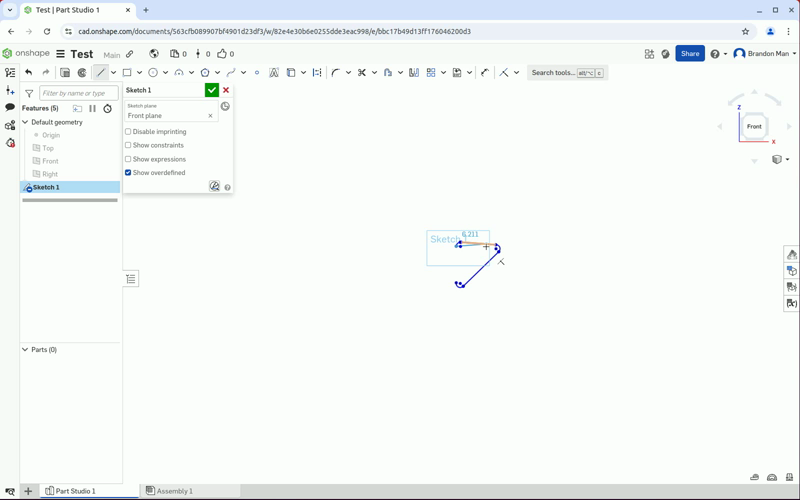
mouse_move(456, 282)
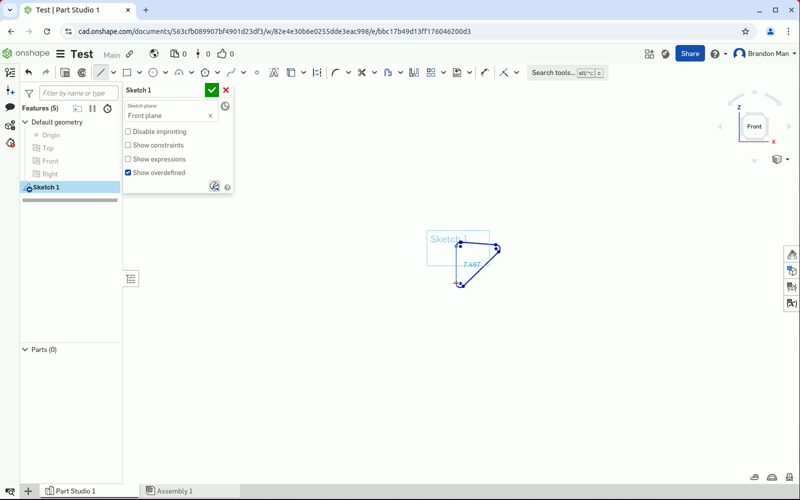
scroll(6)
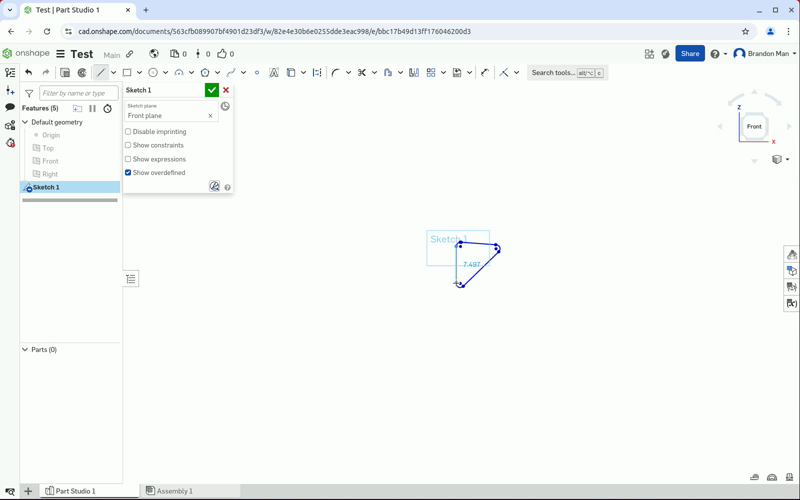
scroll(6)
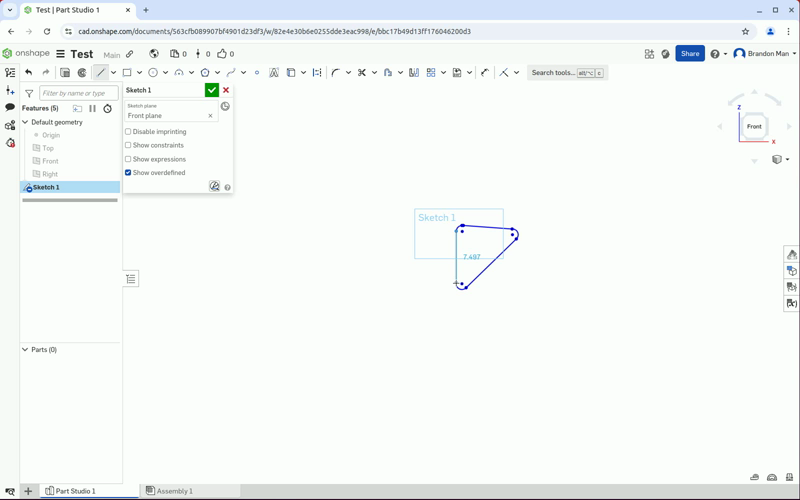
scroll(6)
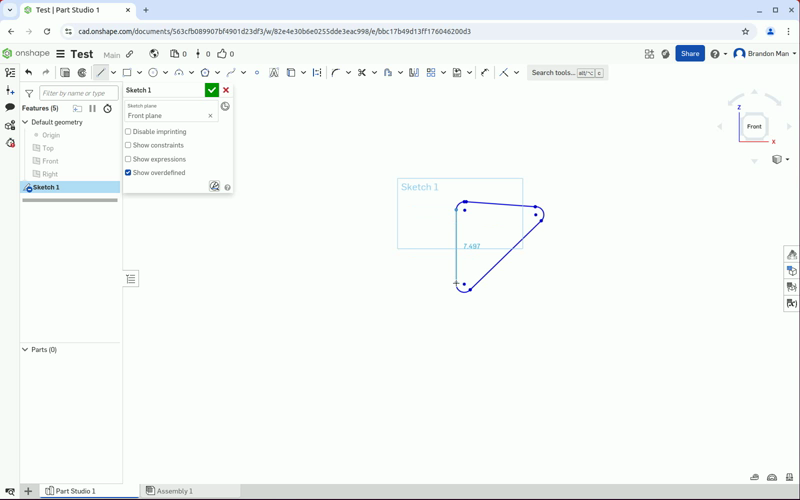
scroll(6)
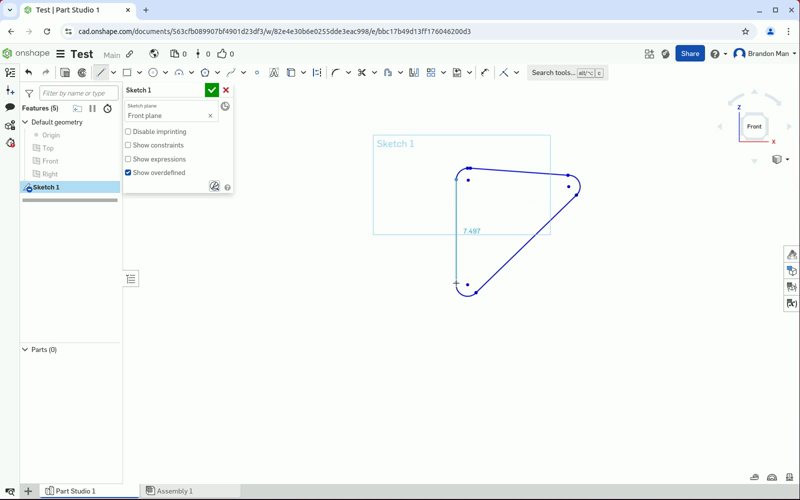
scroll(6)
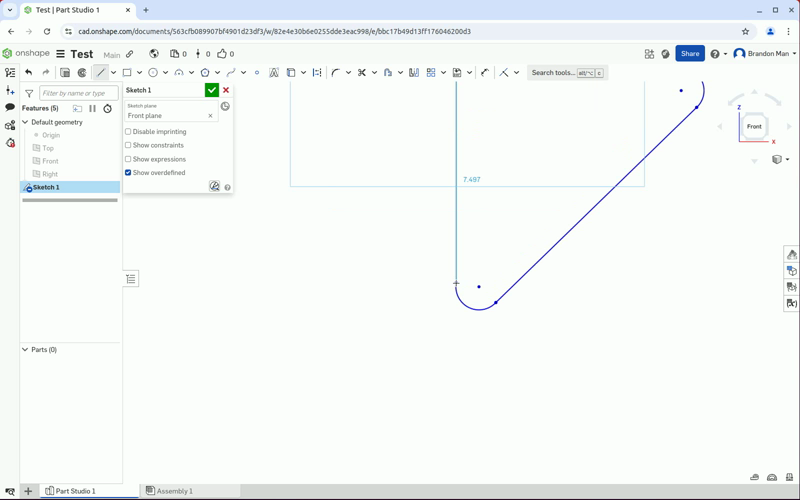
scroll(6)
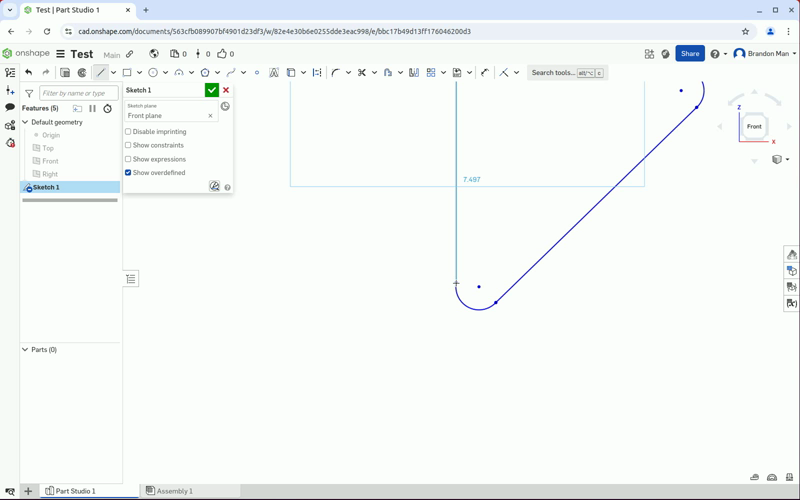
scroll(6)
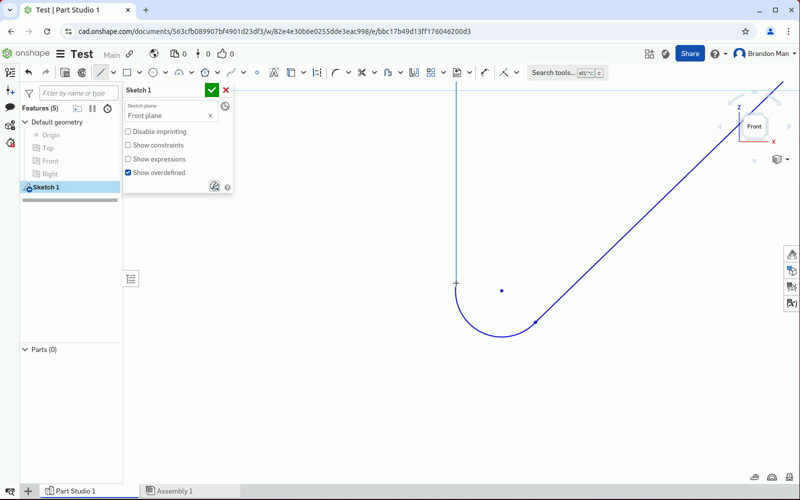
key_up(shift)
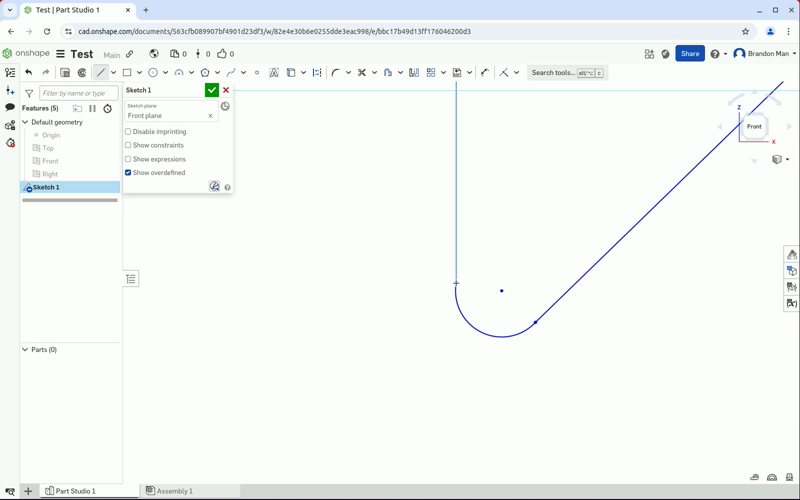
click(456, 282)
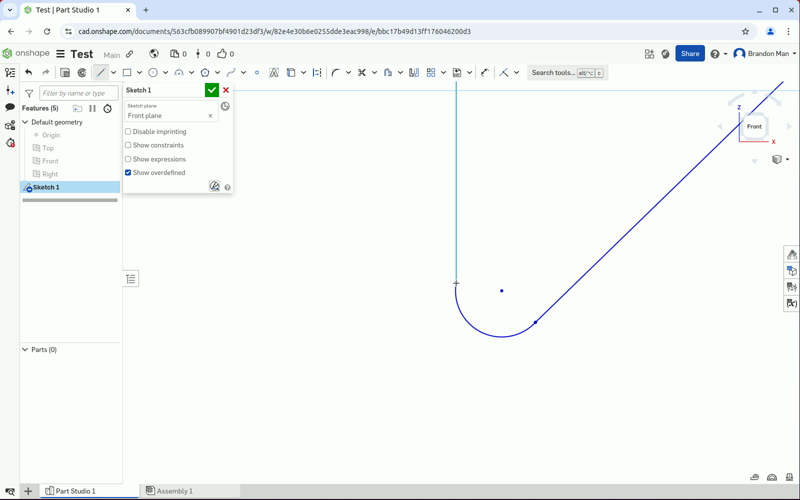
scroll(-6)
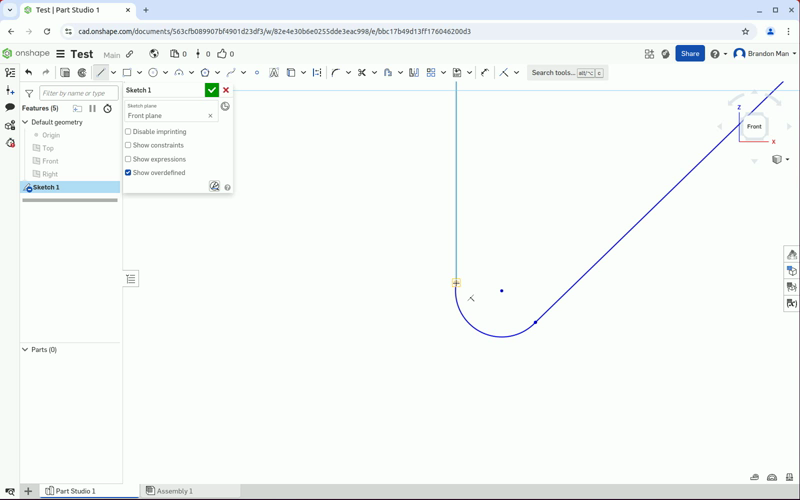
scroll(-6)
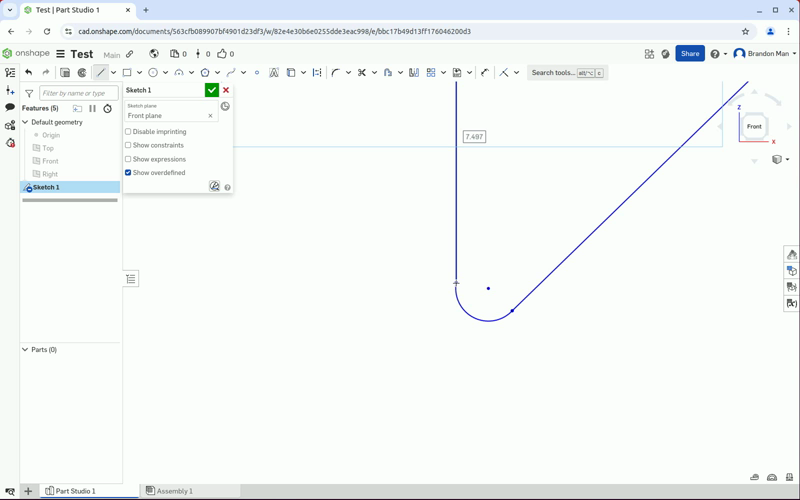
scroll(-6)
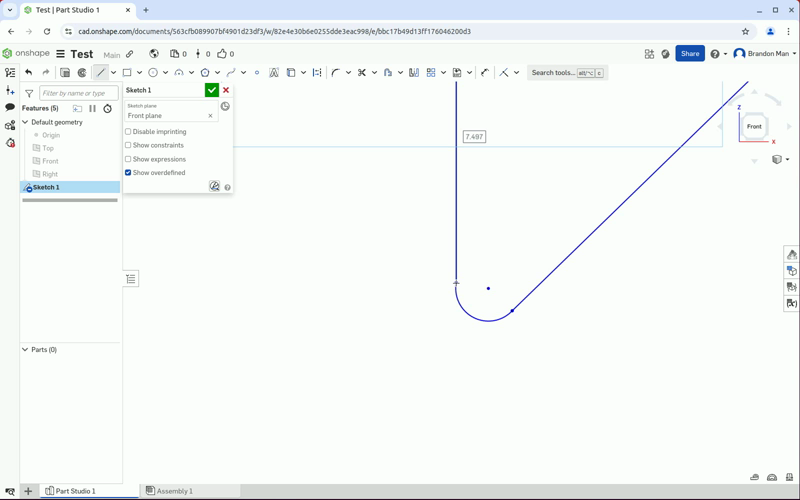
scroll(-6)
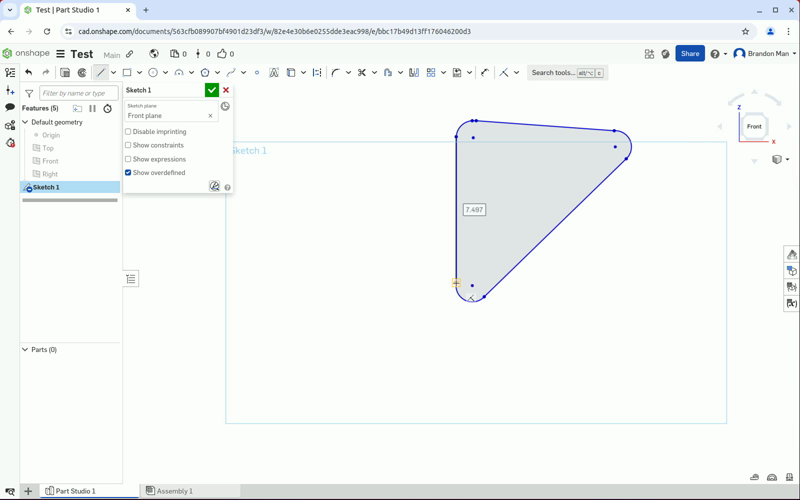
scroll(-6)
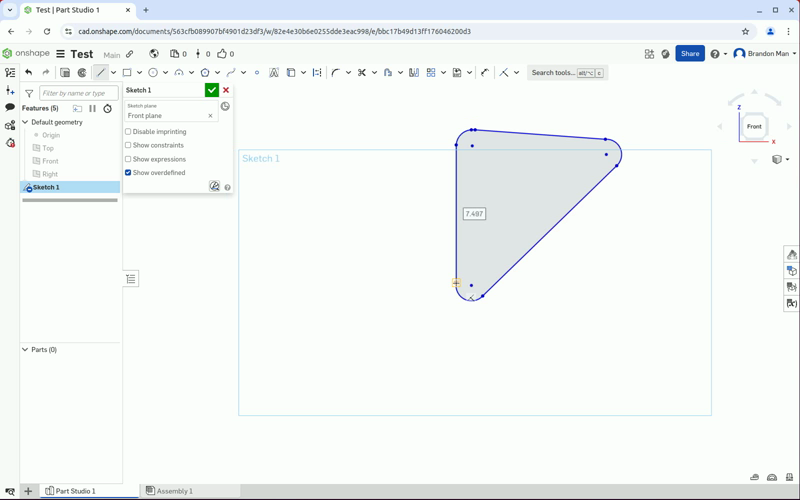
scroll(-6)
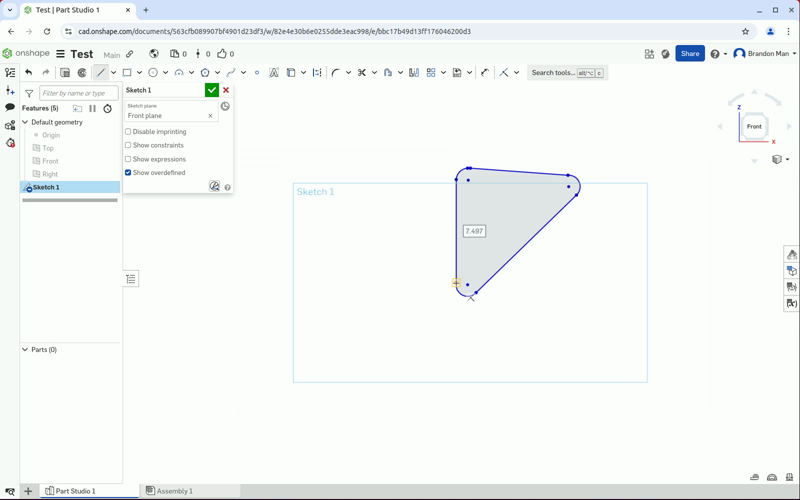
scroll(-6)
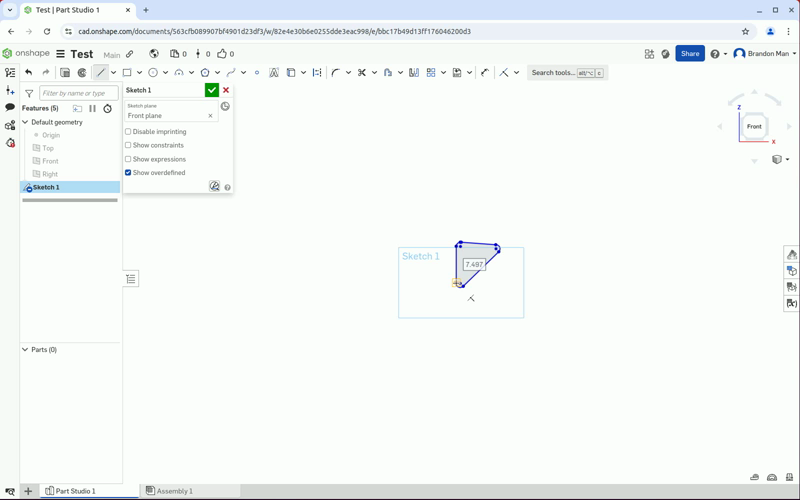
key(esc)
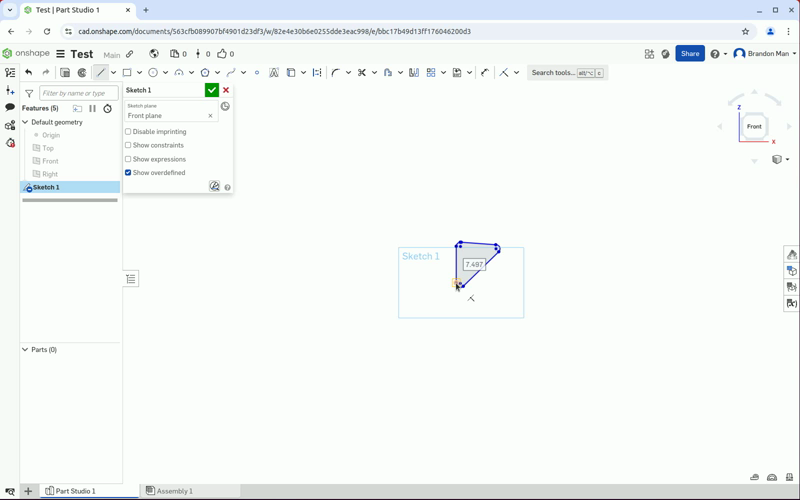
key(c)
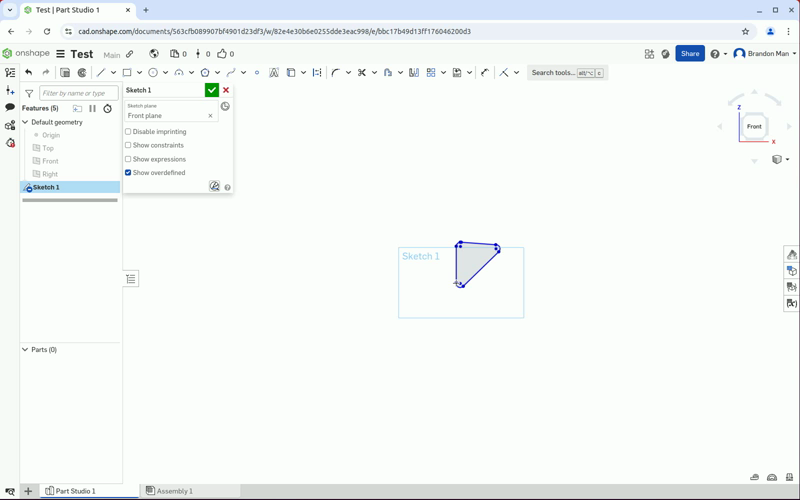
key_down(shift)
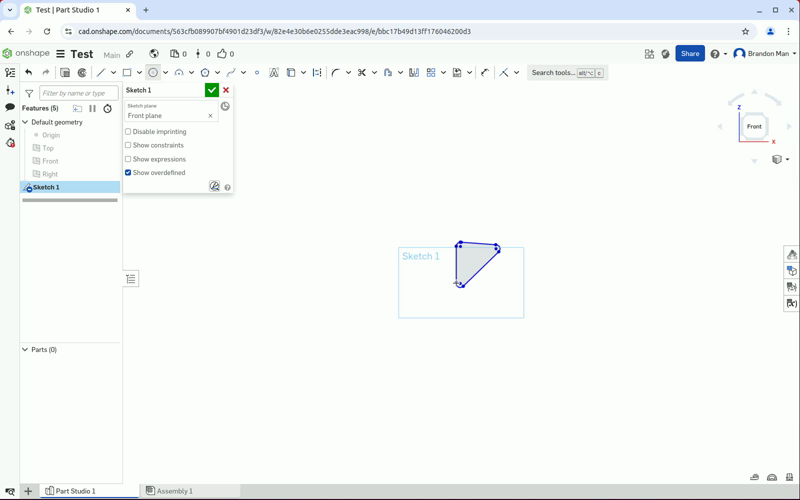
mouse_move(460, 282)
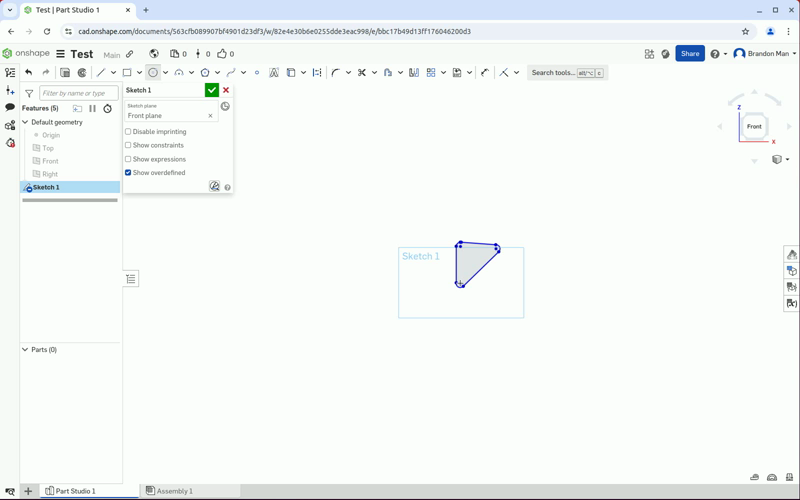
scroll(6)
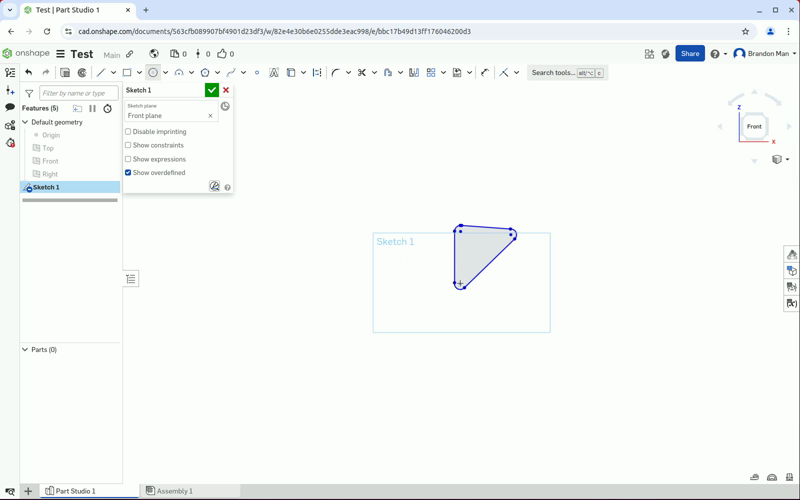
scroll(6)
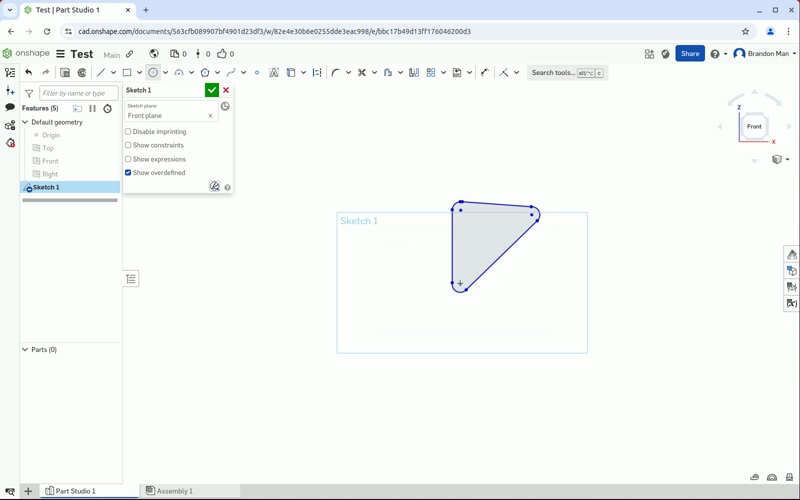
scroll(6)
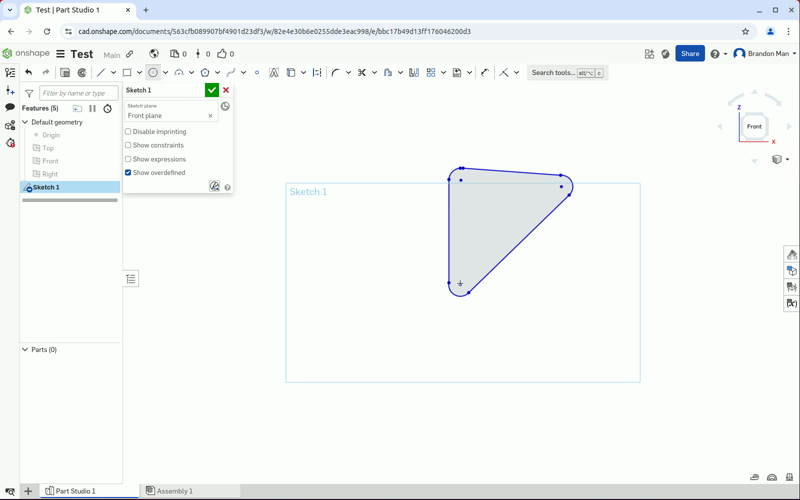
scroll(6)
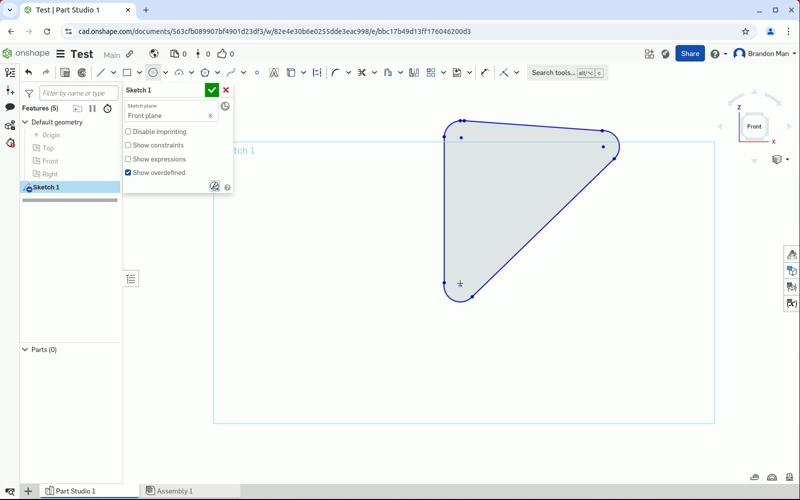
scroll(6)
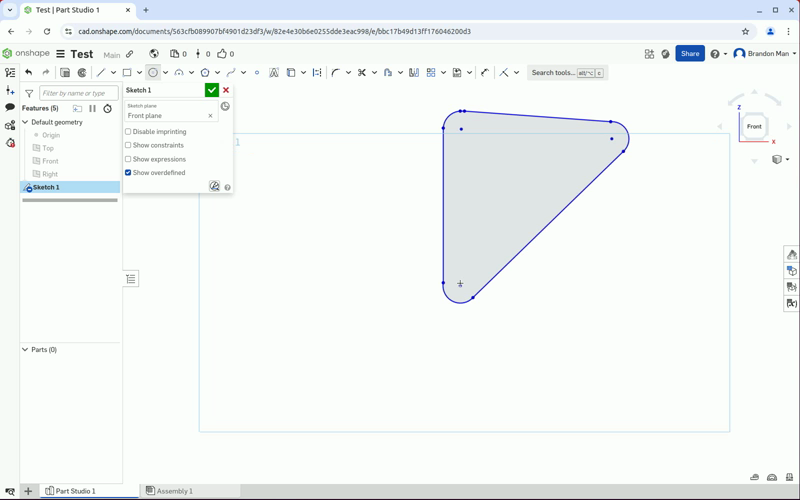
scroll(6)
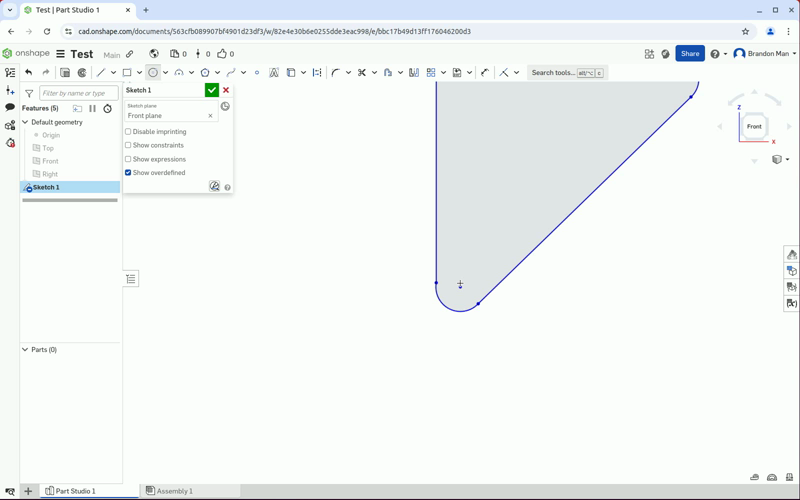
scroll(6)
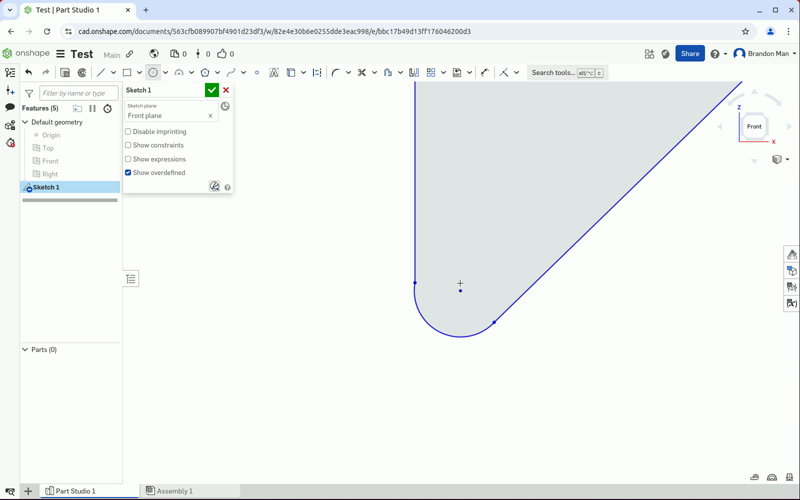
click(460, 282)
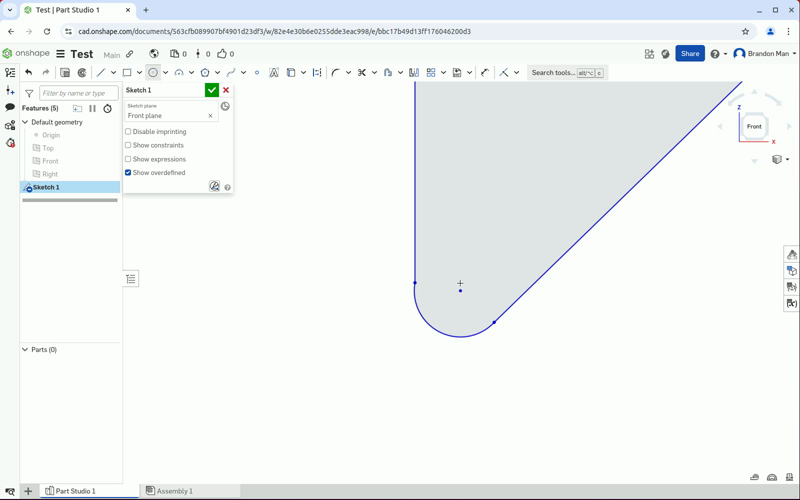
scroll(-6)
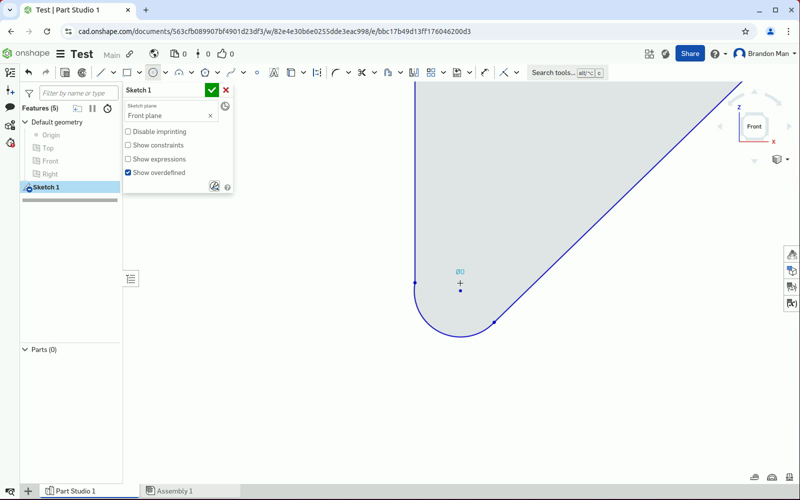
scroll(-6)
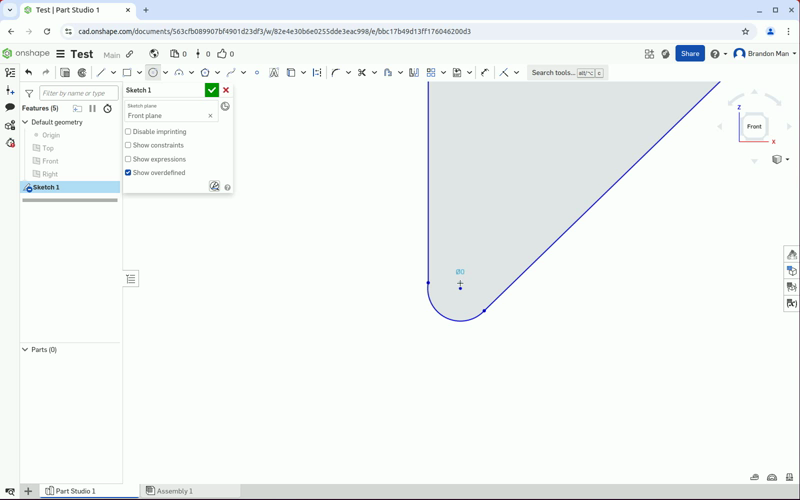
scroll(-6)
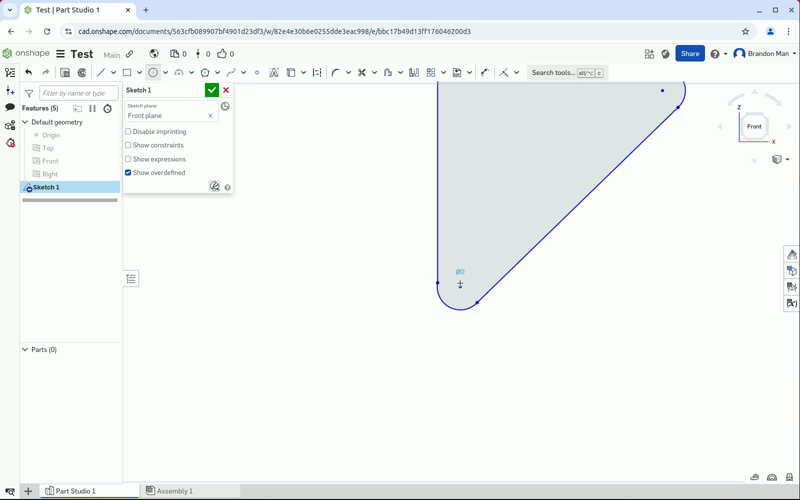
scroll(-6)
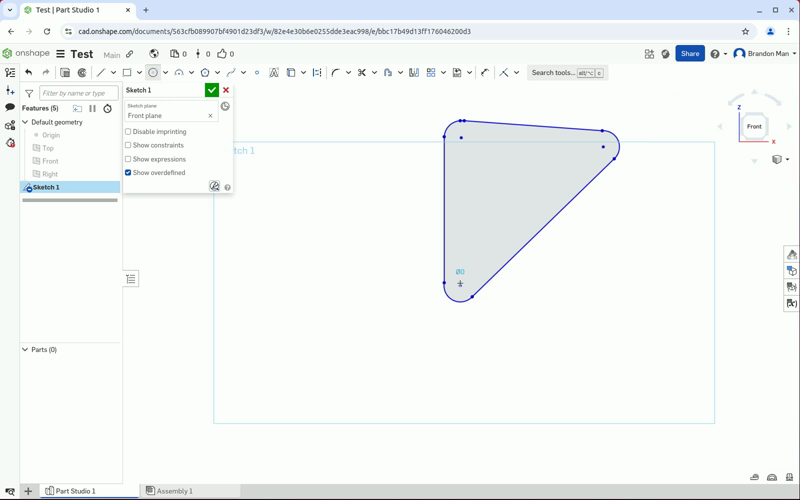
scroll(-6)
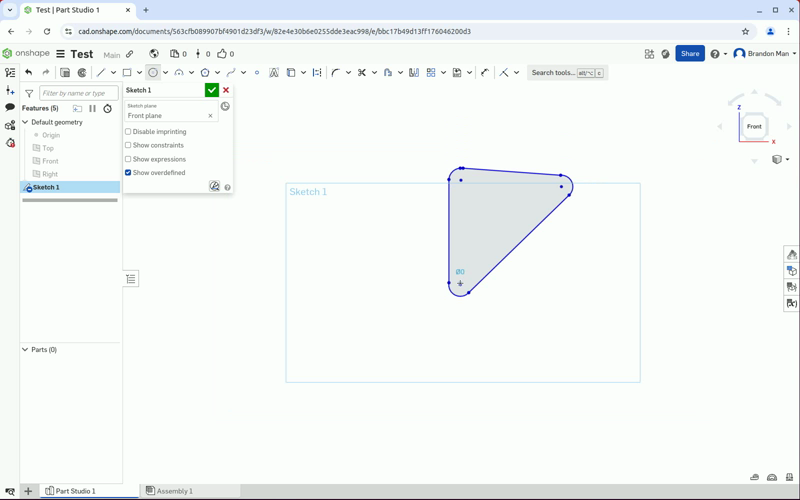
scroll(-6)
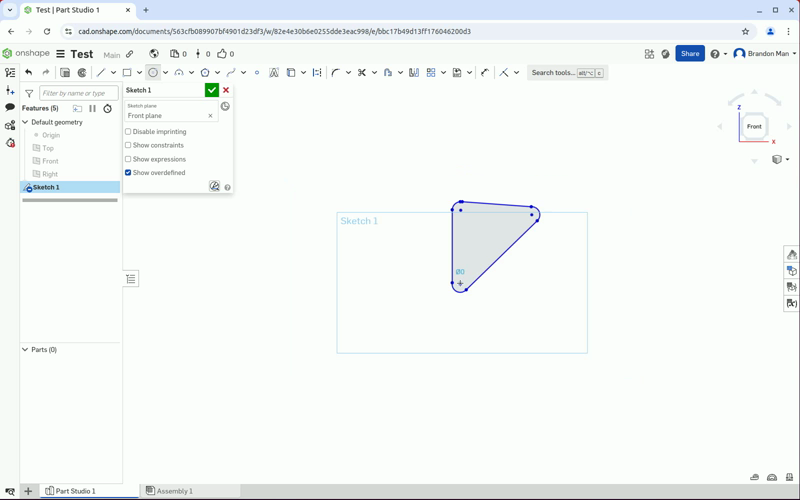
scroll(-6)
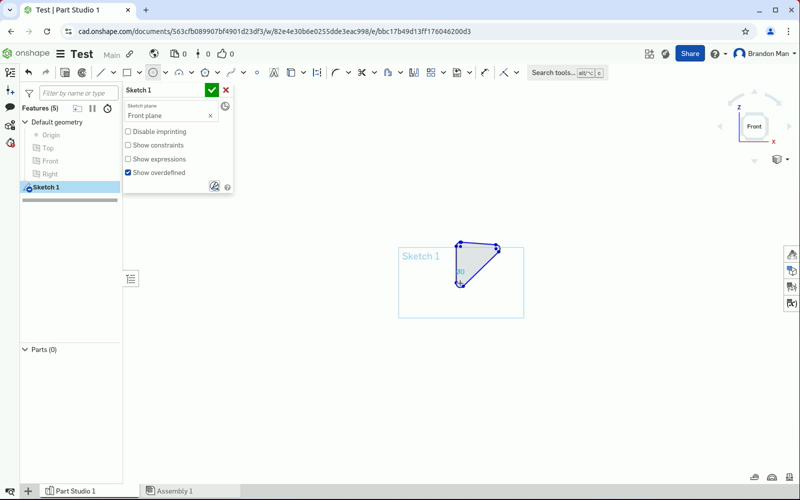
key_up(shift)
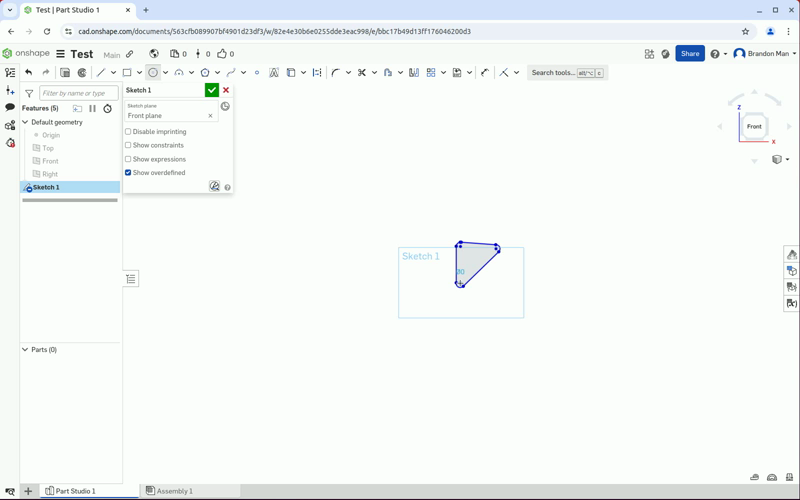
mouse_move(462, 282)
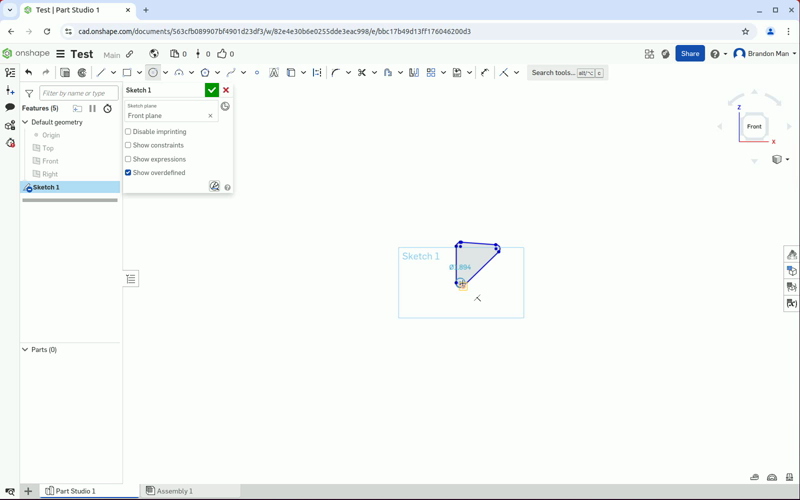
scroll(6)
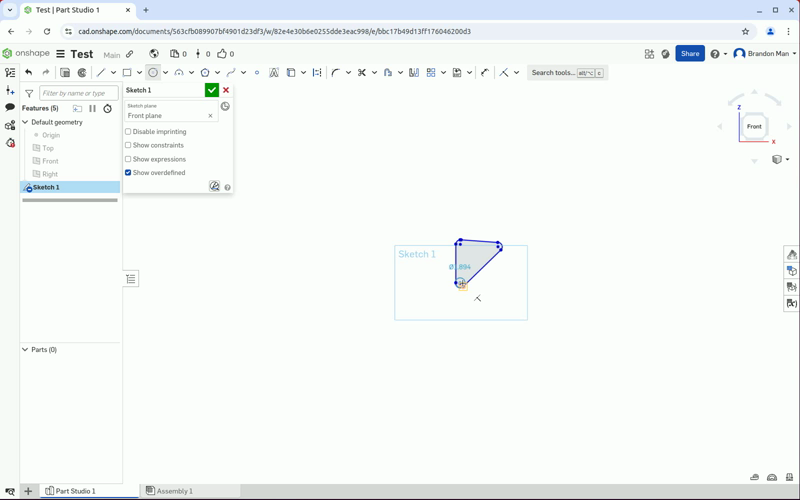
scroll(6)
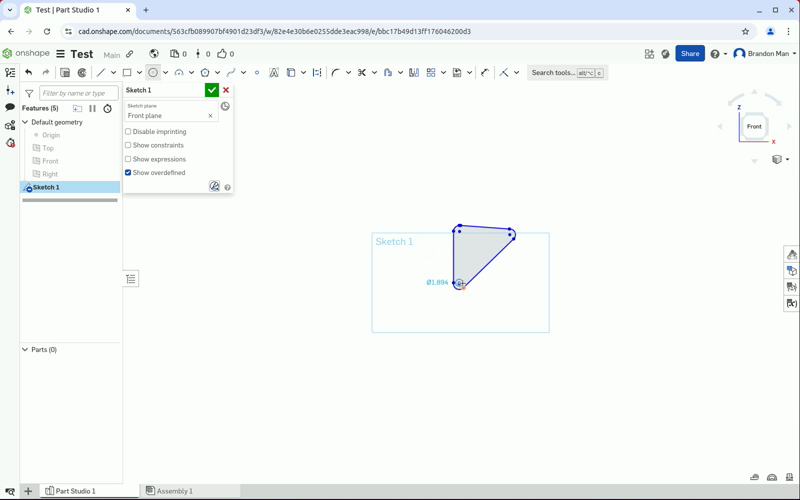
scroll(6)
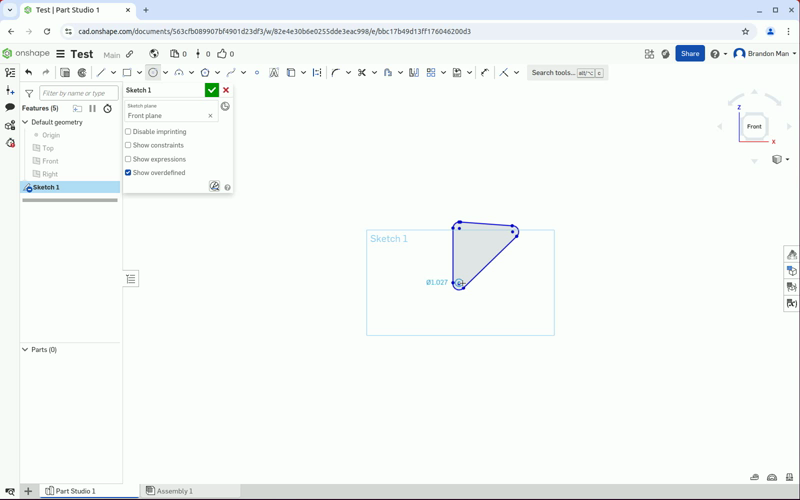
scroll(6)
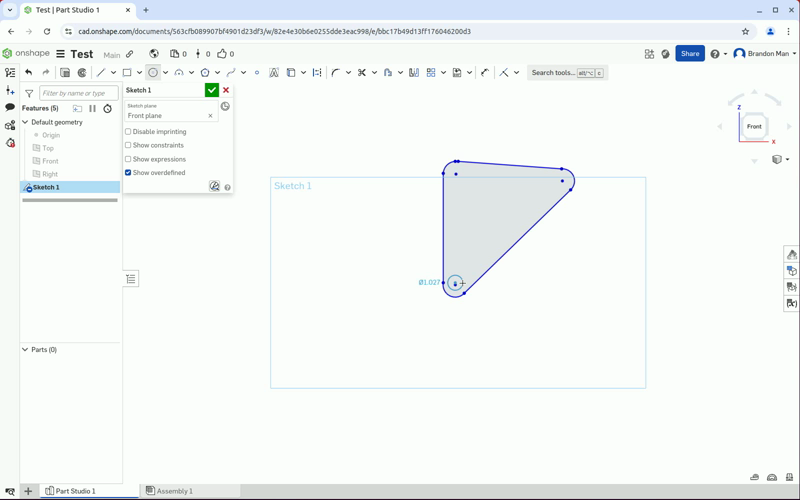
scroll(6)
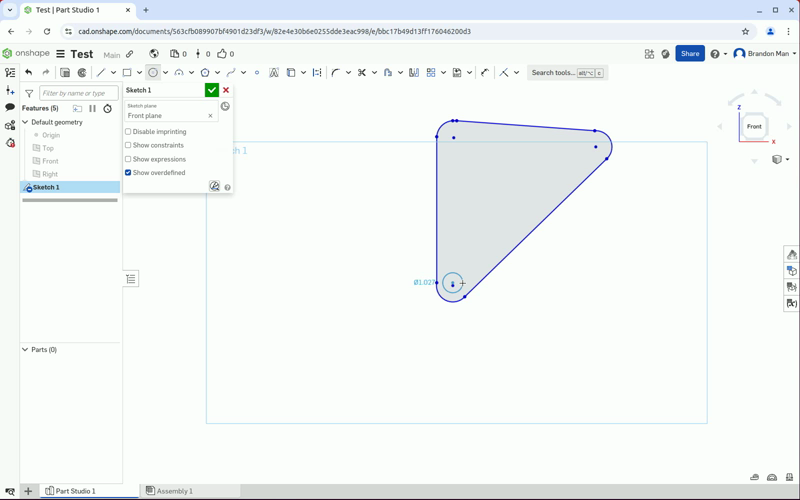
scroll(6)
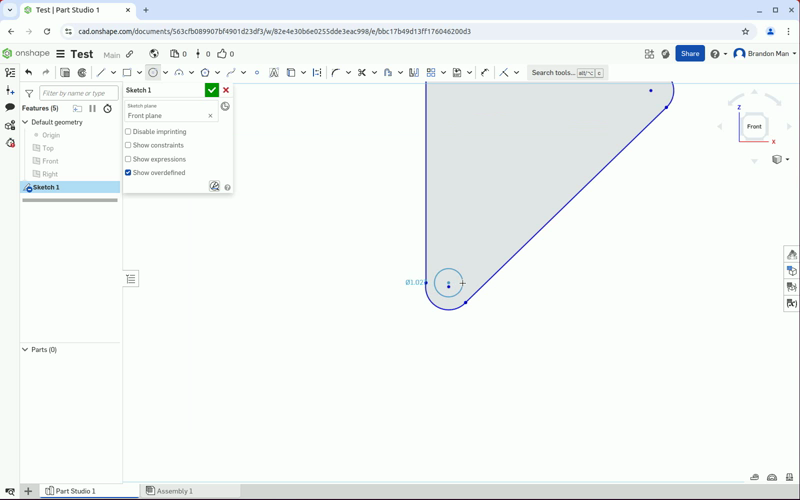
scroll(6)
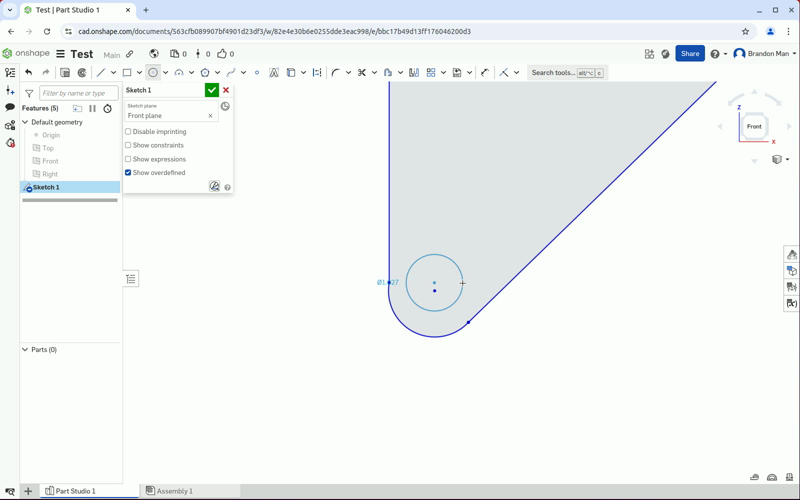
click(462, 282)
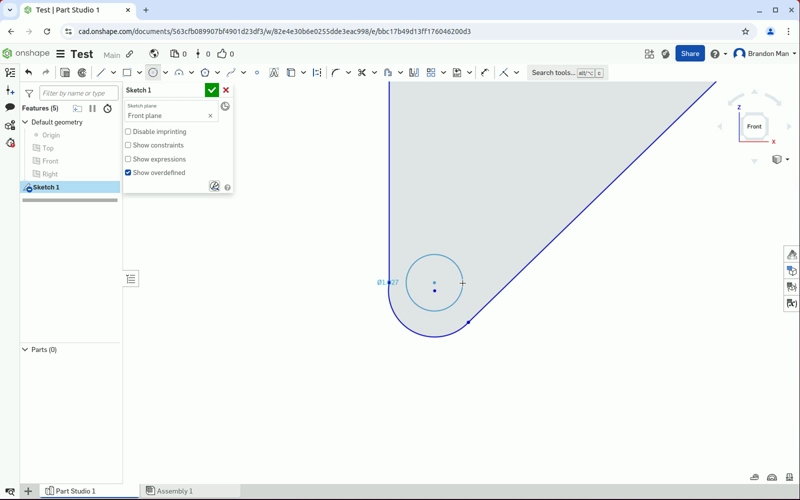
scroll(-6)
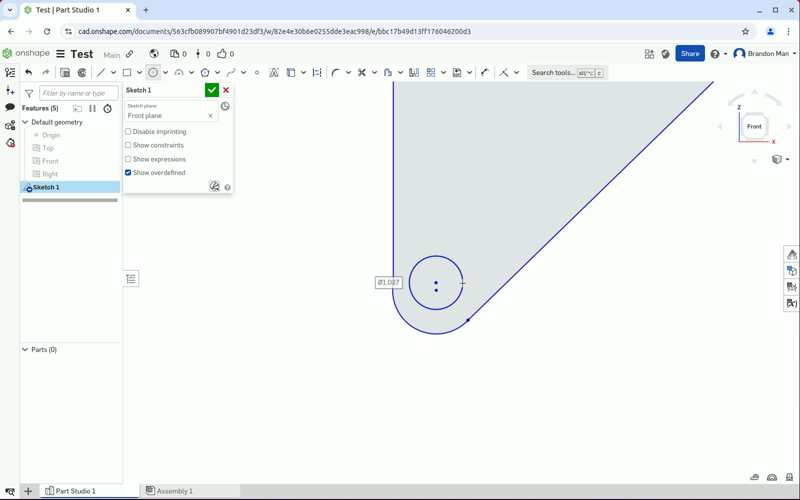
scroll(-6)
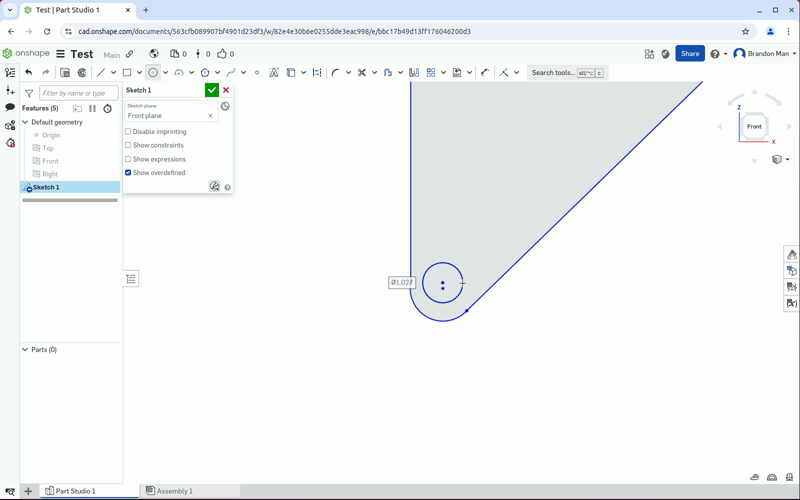
scroll(-6)
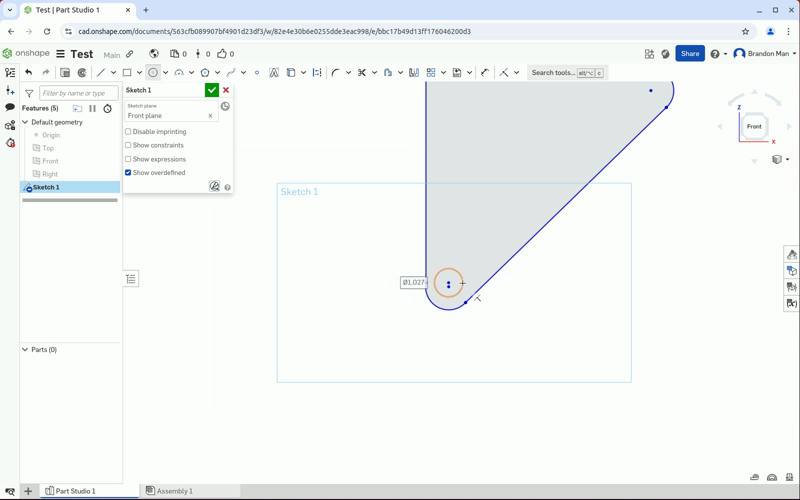
scroll(-6)
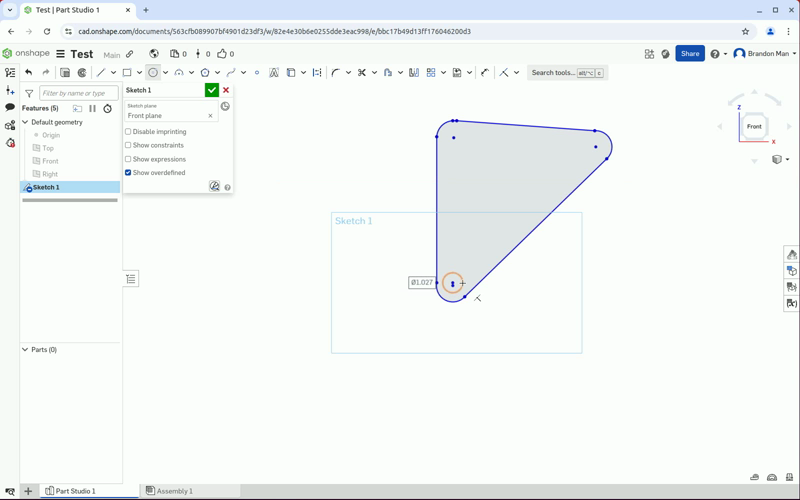
scroll(-6)
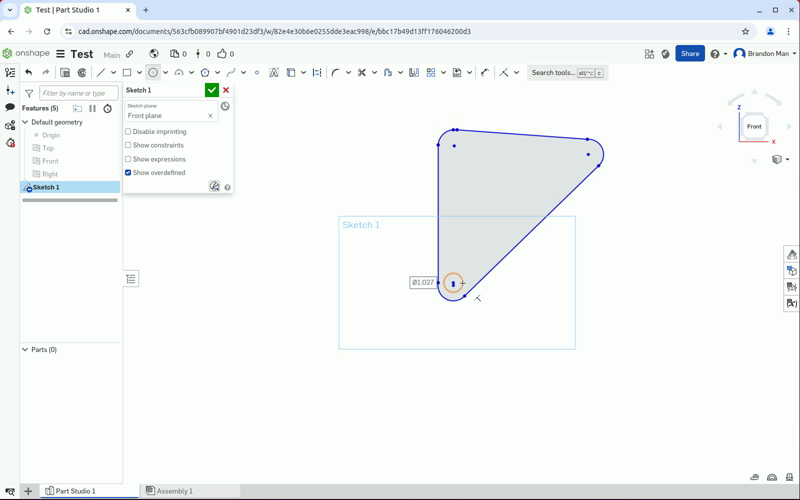
scroll(-6)
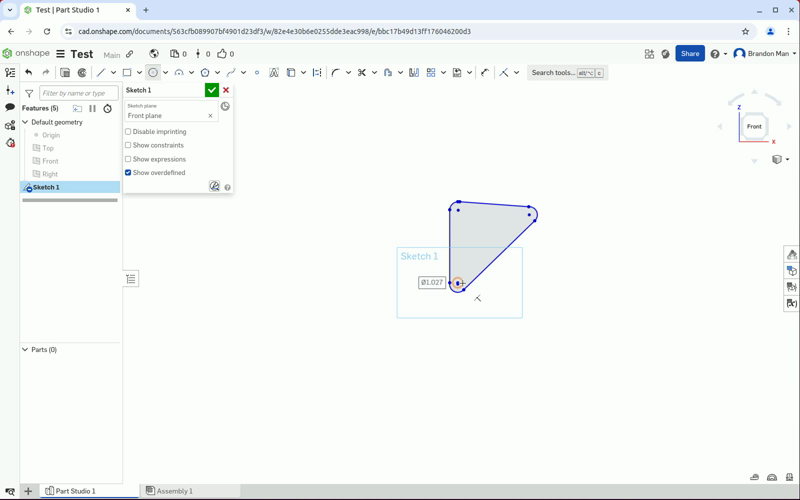
scroll(-6)
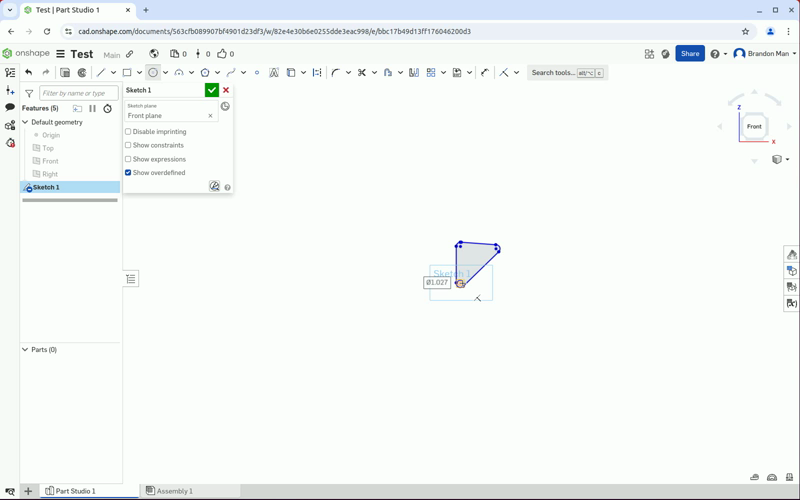
key(esc)
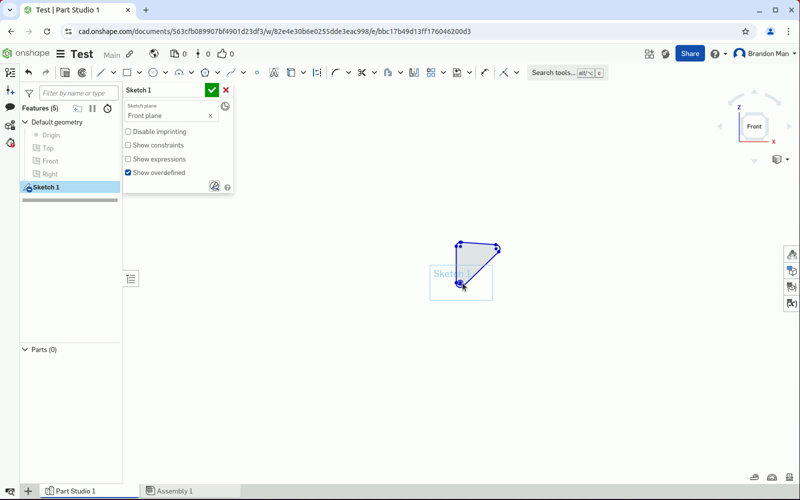
key(c)
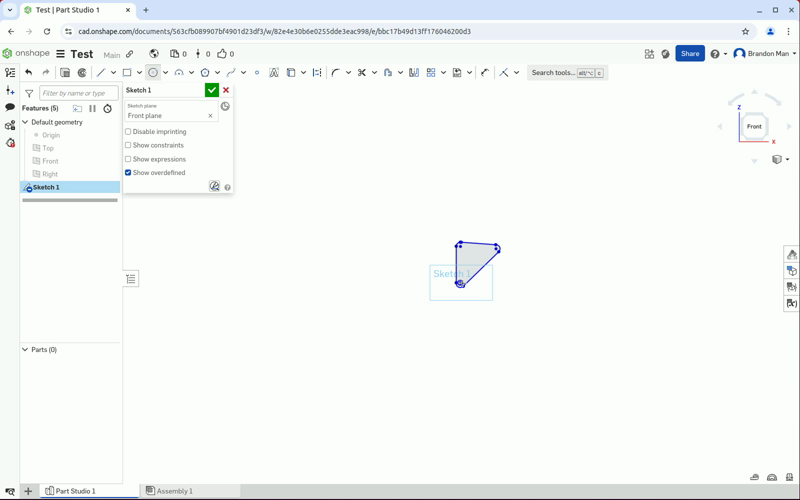
key_down(shift)
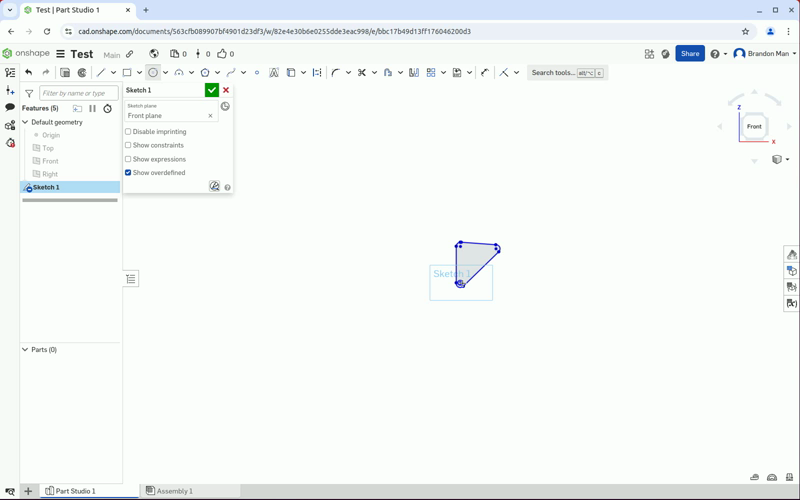
mouse_move(460, 246)
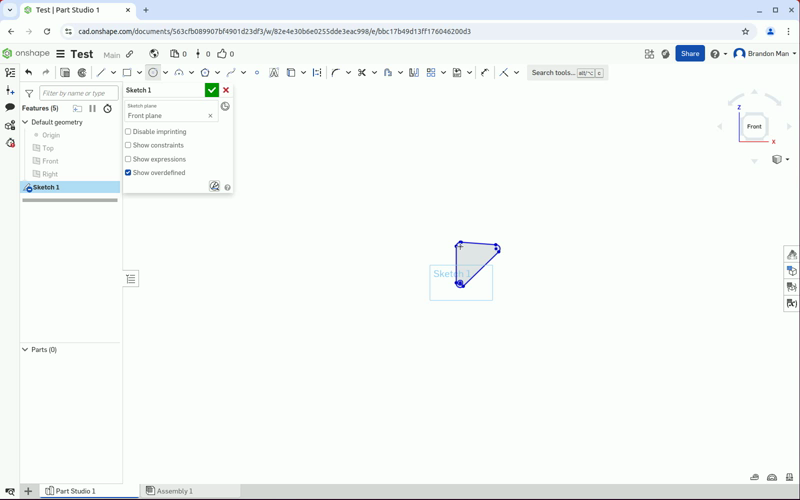
scroll(6)
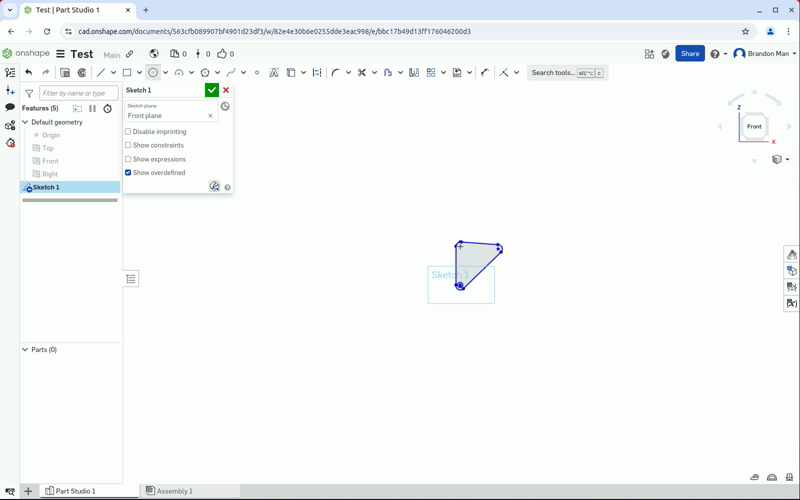
scroll(6)
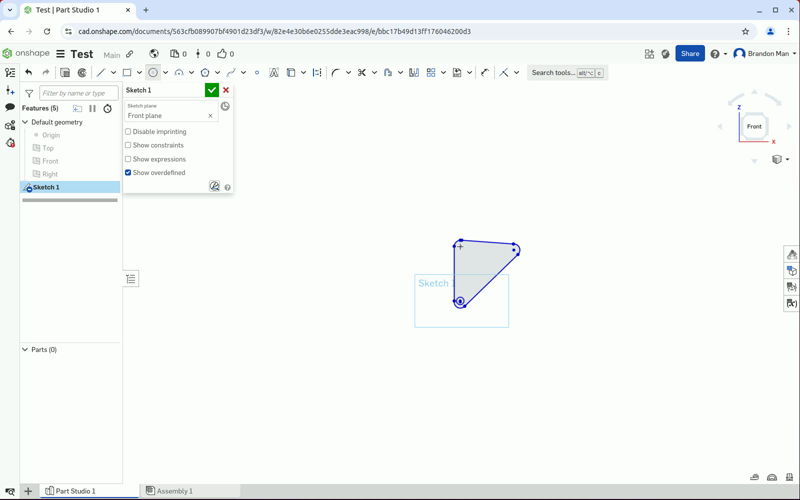
scroll(6)
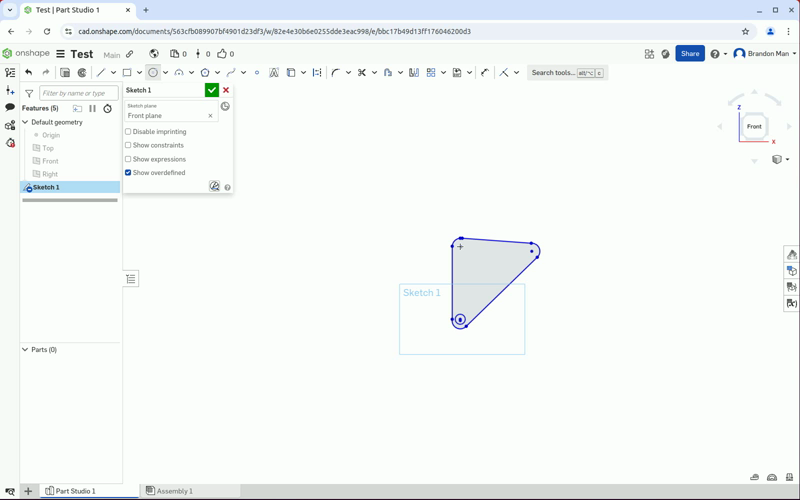
scroll(6)
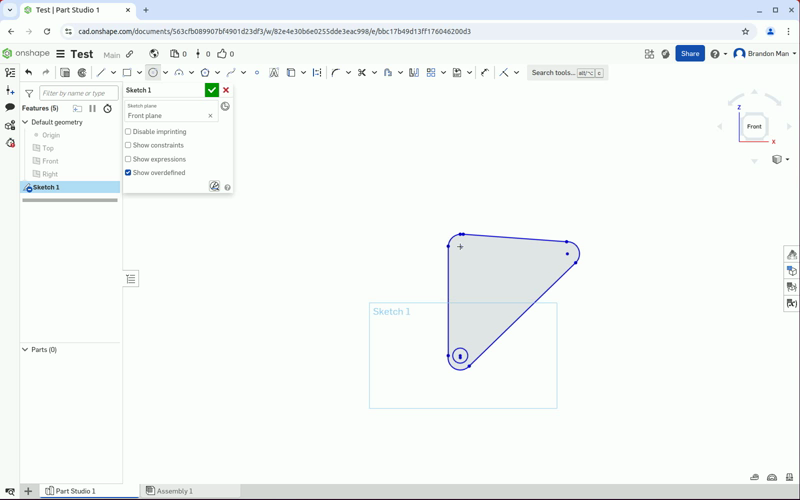
scroll(6)
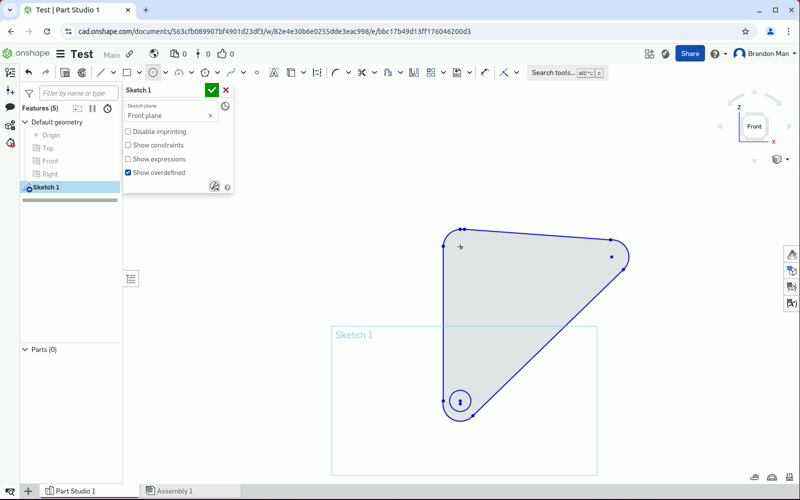
scroll(6)
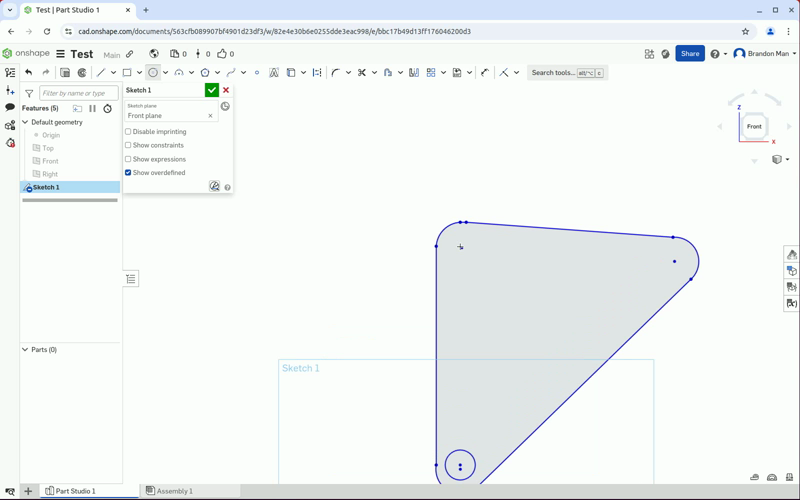
scroll(6)
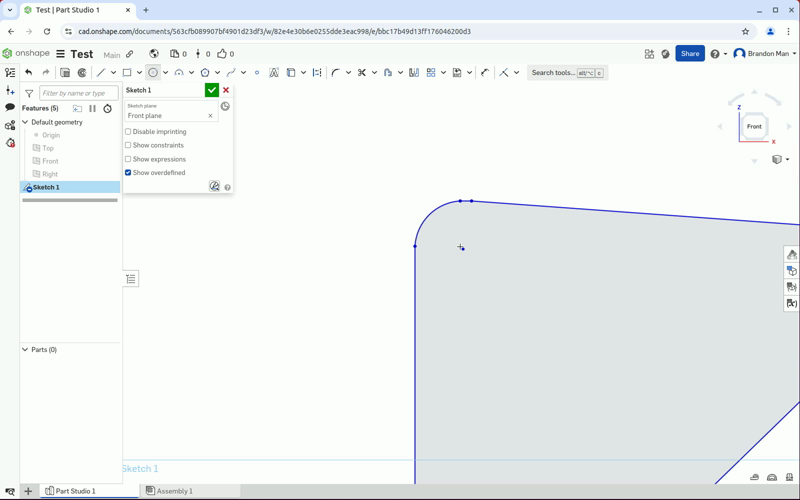
click(460, 246)
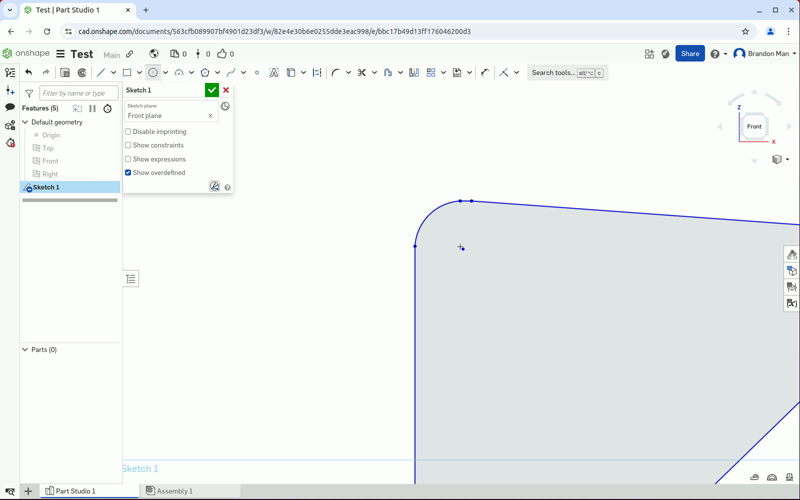
scroll(-6)
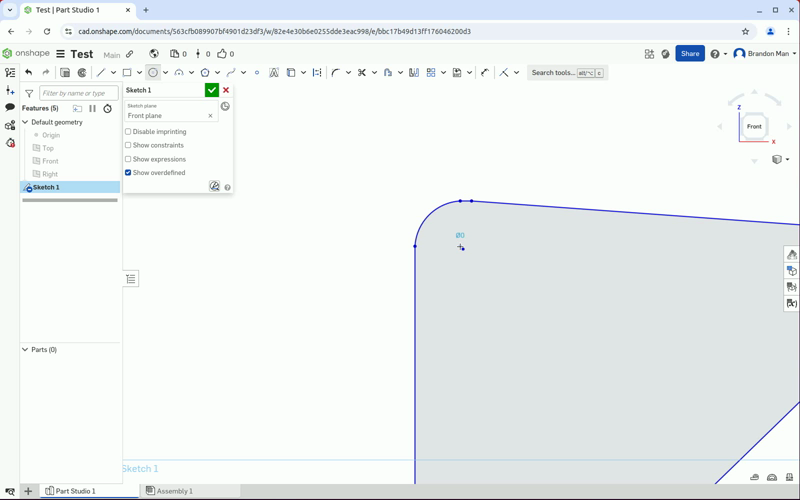
scroll(-6)
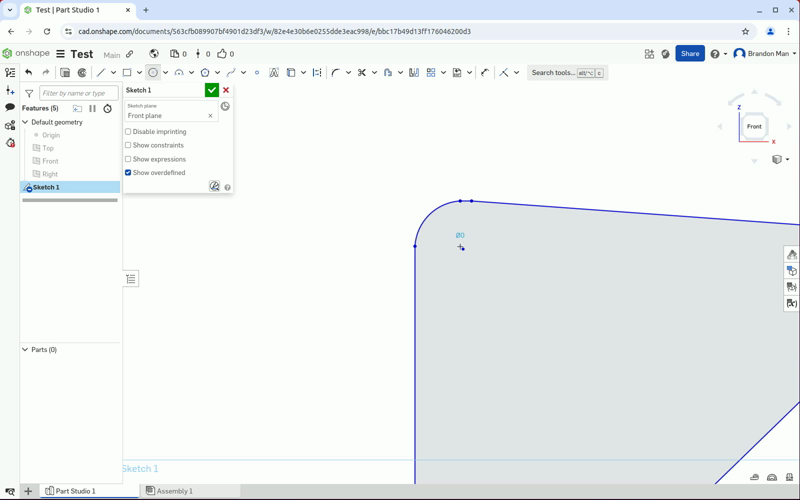
scroll(-6)
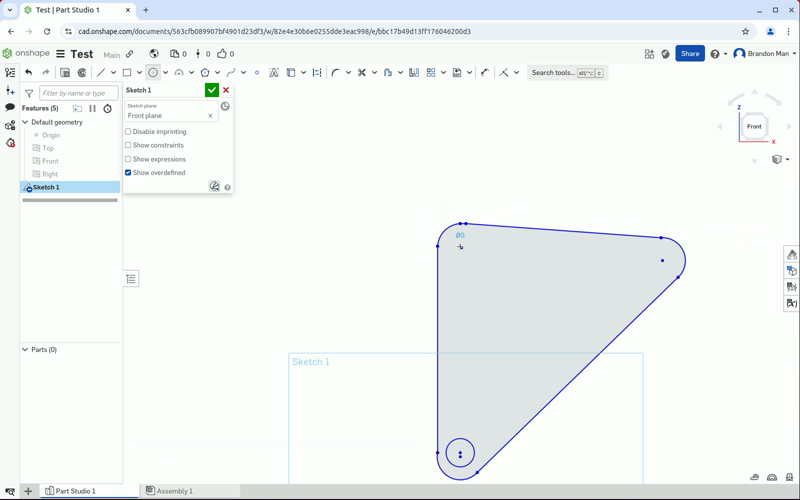
scroll(-6)
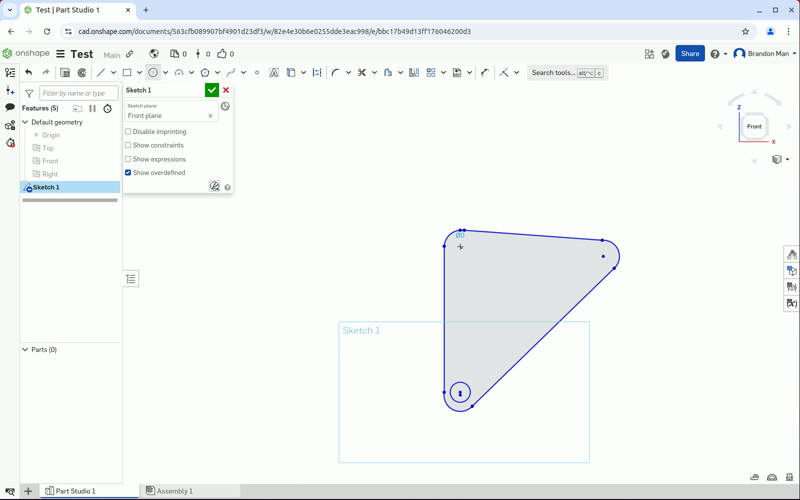
scroll(-6)
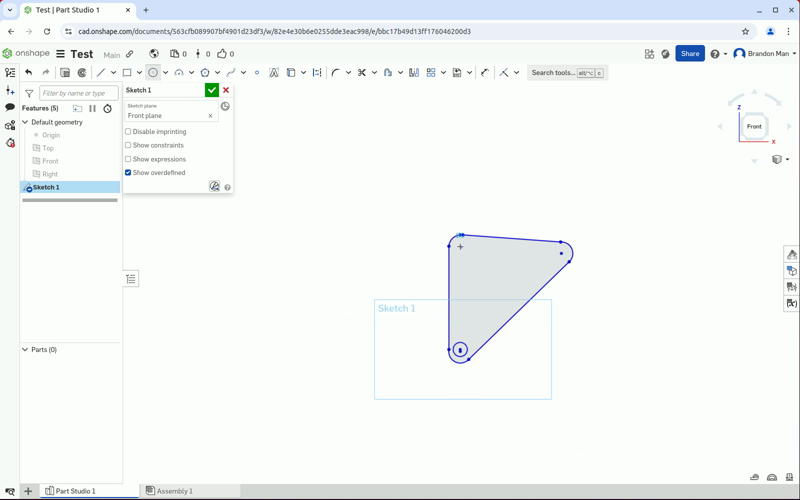
scroll(-6)
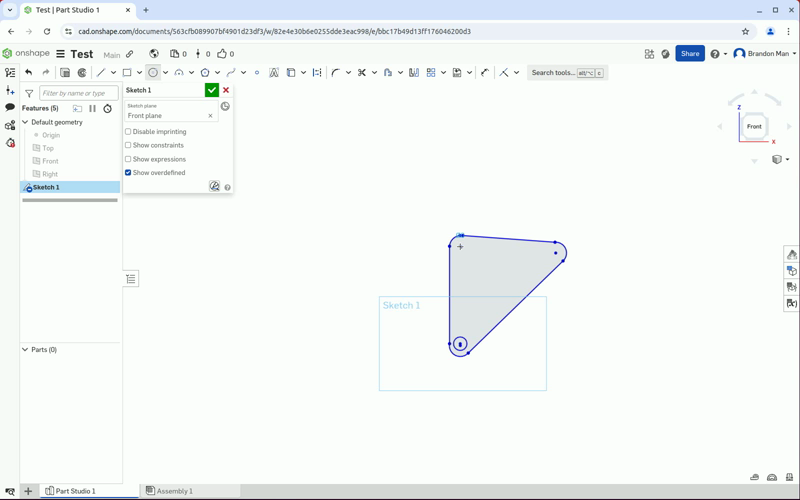
scroll(-6)
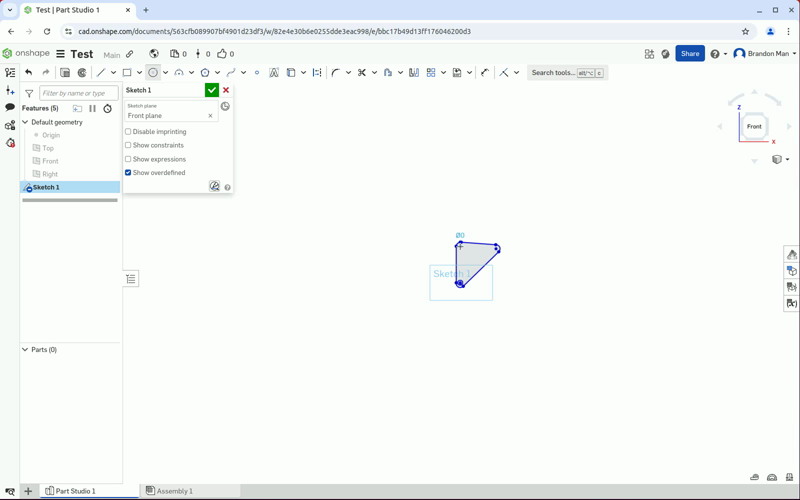
key_up(shift)
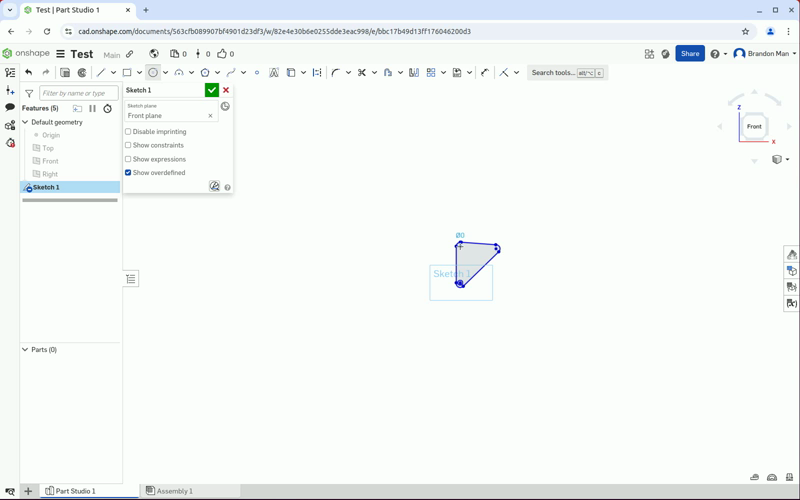
mouse_move(462, 246)
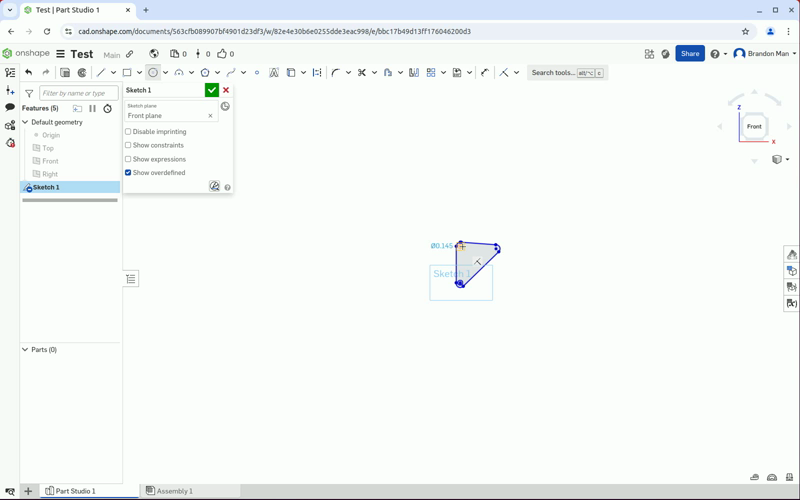
scroll(6)
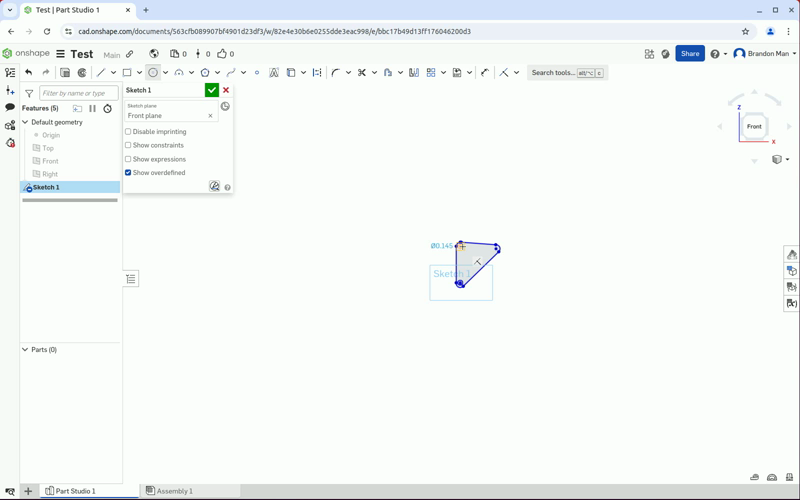
scroll(6)
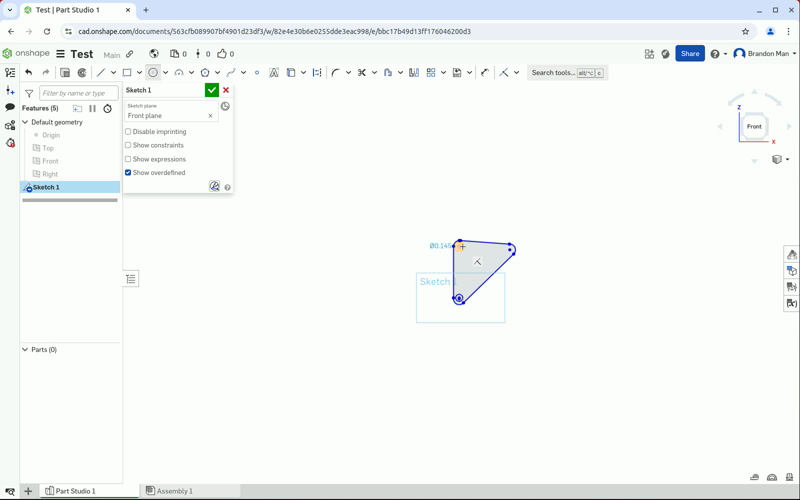
scroll(6)
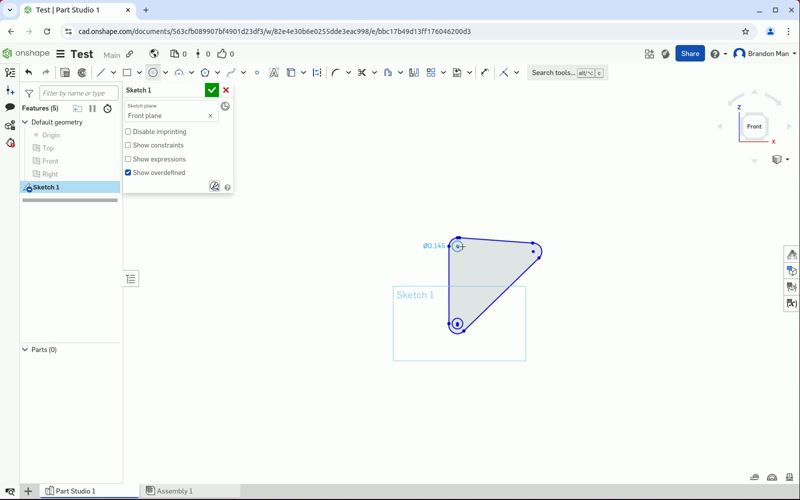
scroll(6)
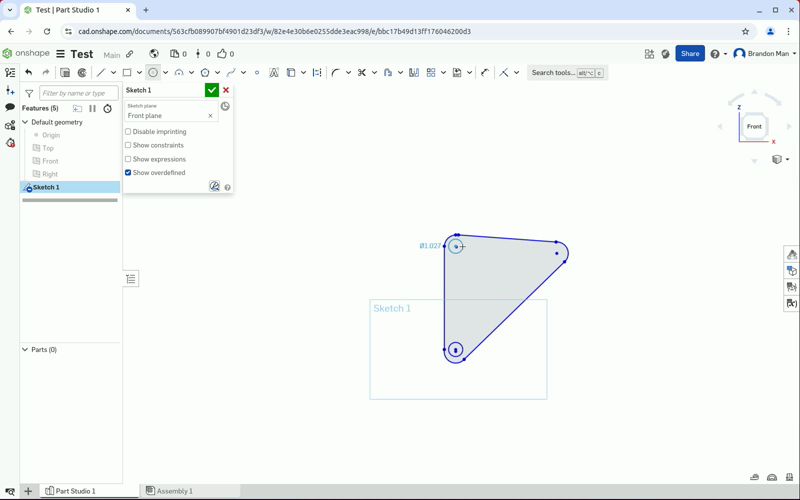
scroll(6)
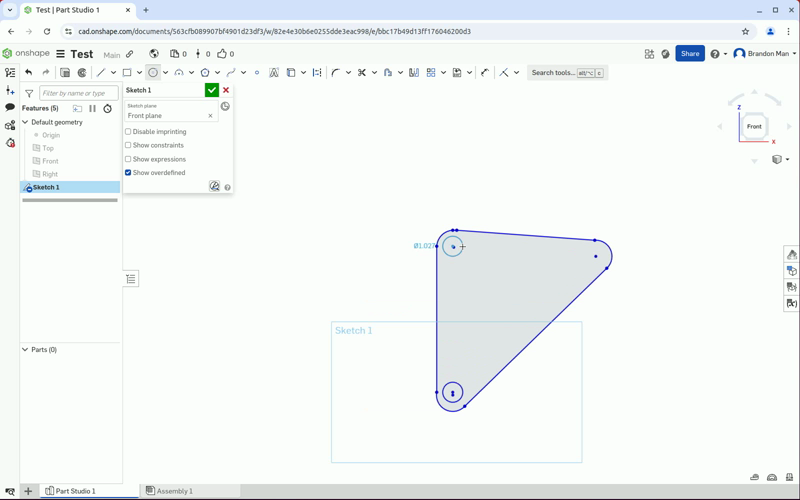
scroll(6)
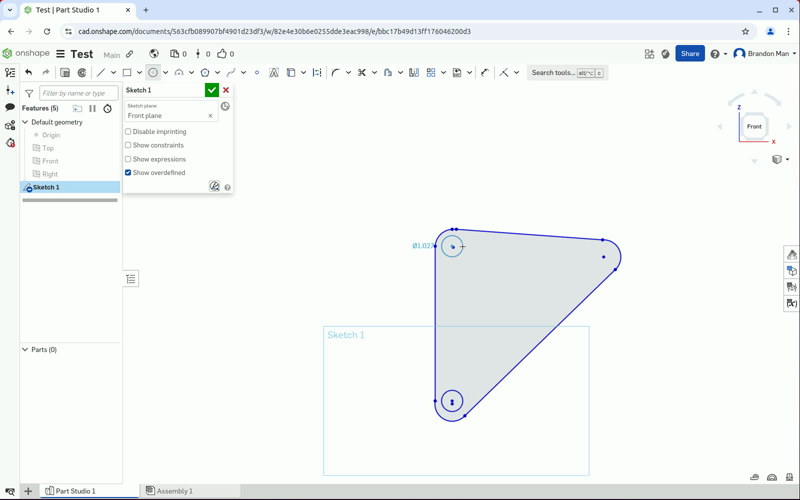
scroll(6)
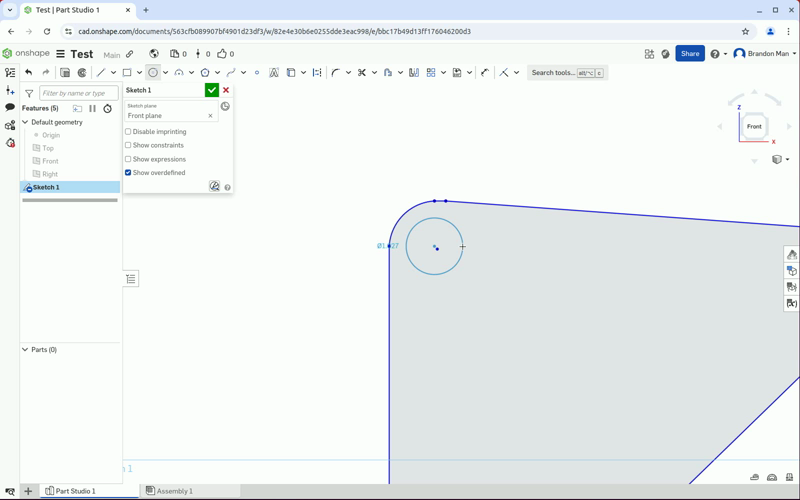
click(462, 246)
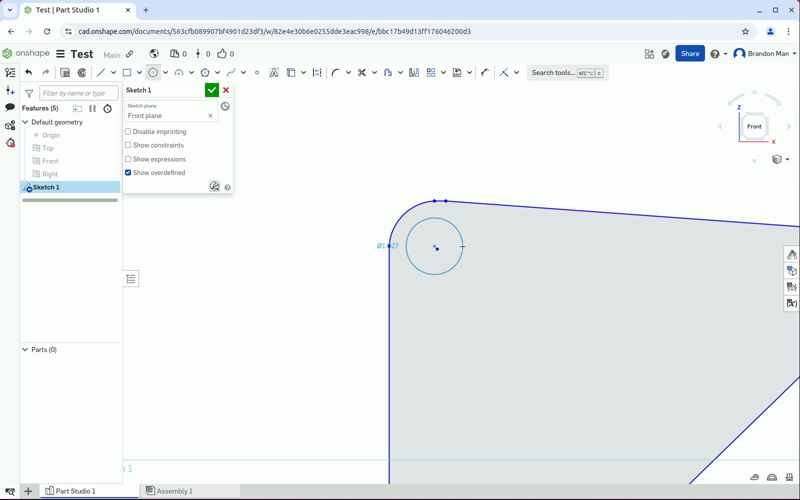
scroll(-6)
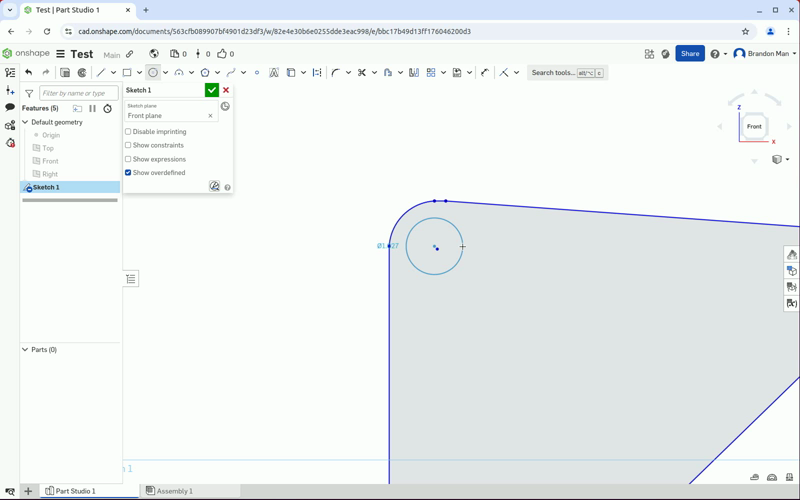
scroll(-6)
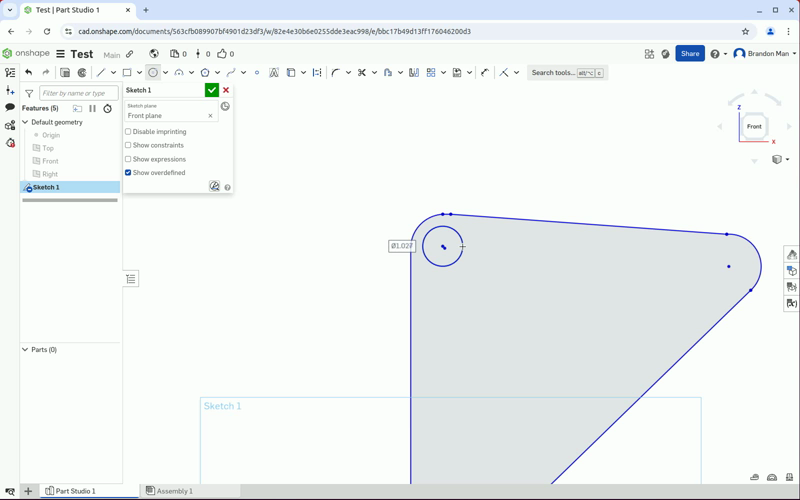
scroll(-6)
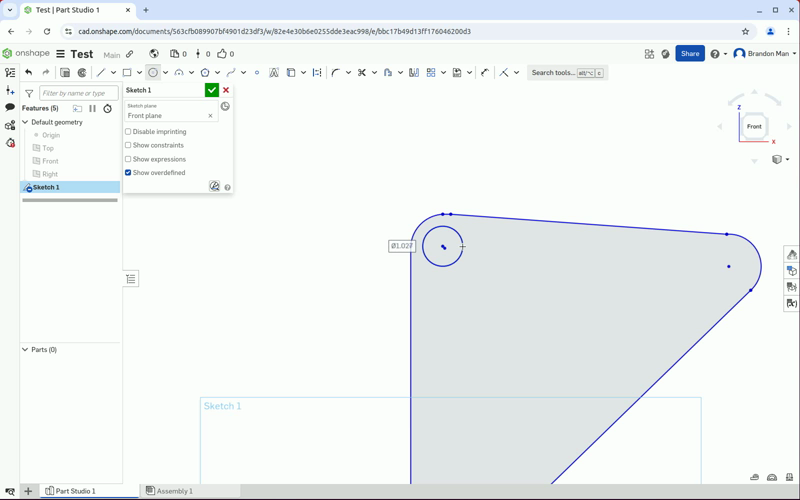
scroll(-6)
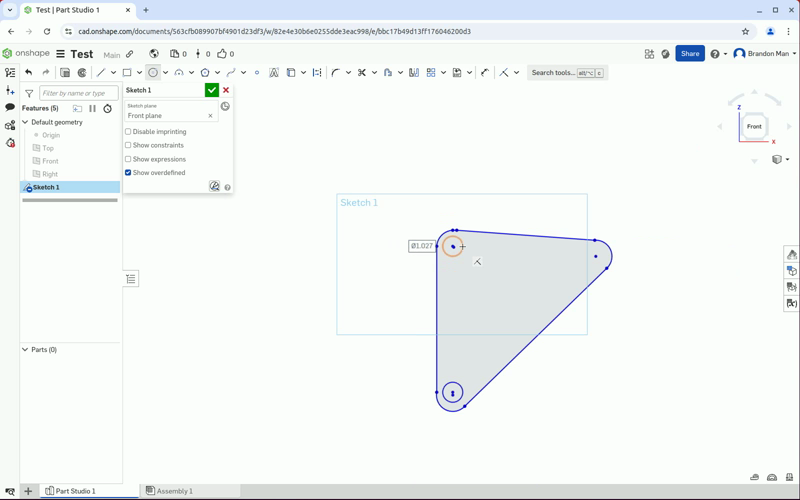
scroll(-6)
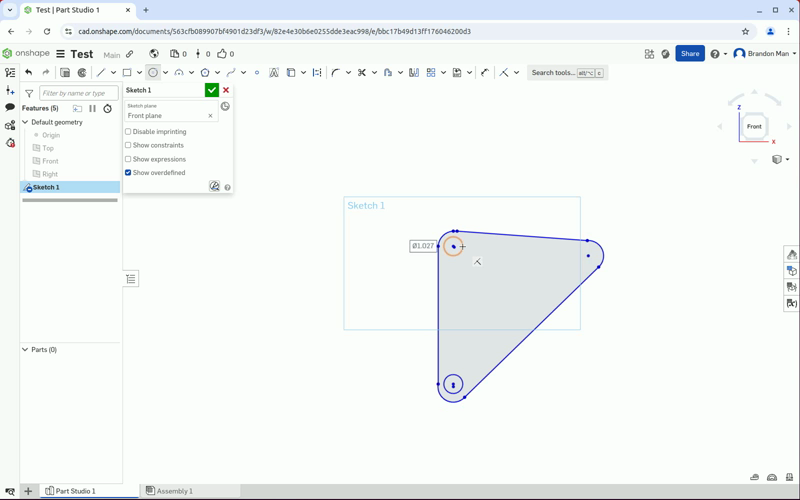
scroll(-6)
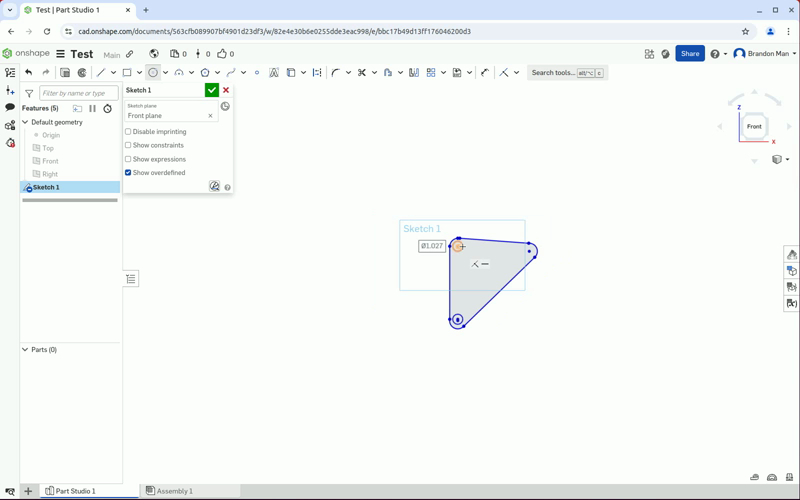
scroll(-6)
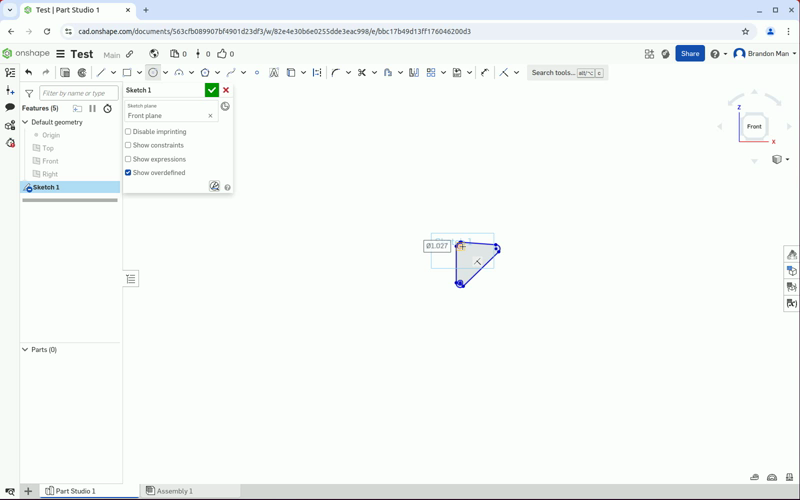
key(esc)
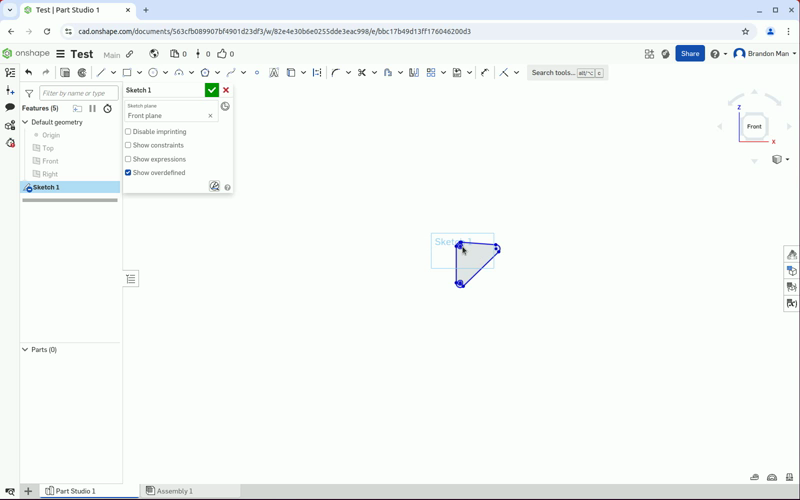
key(c)
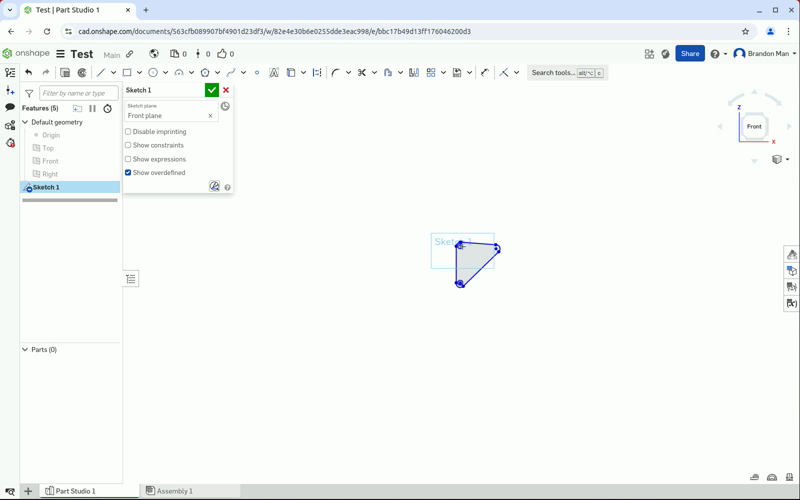
key_down(shift)
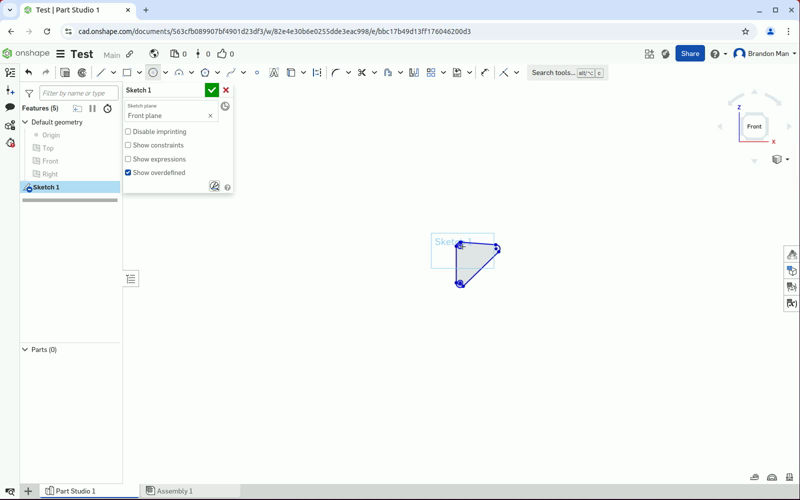
mouse_move(495, 248)
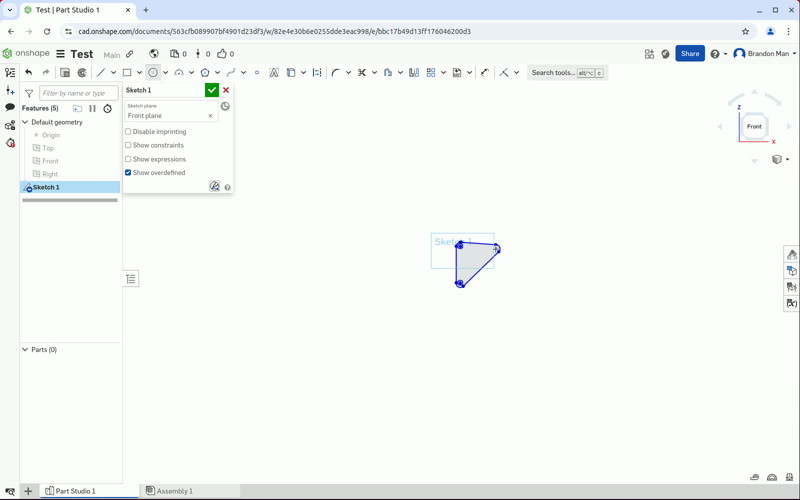
scroll(6)
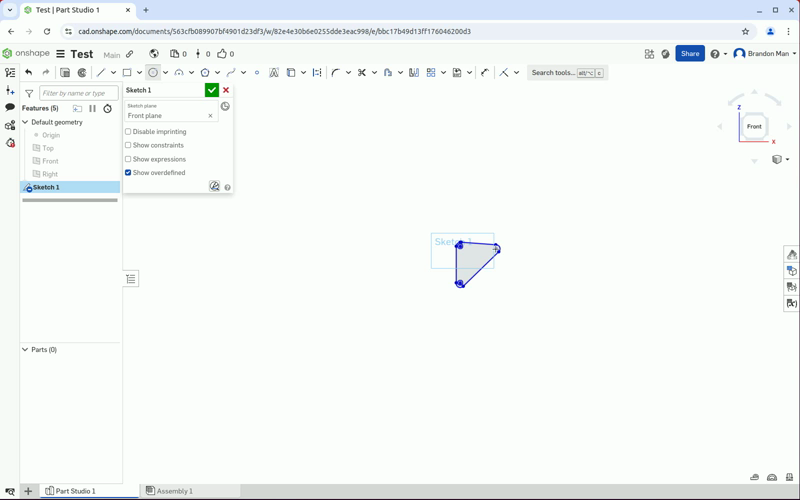
scroll(6)
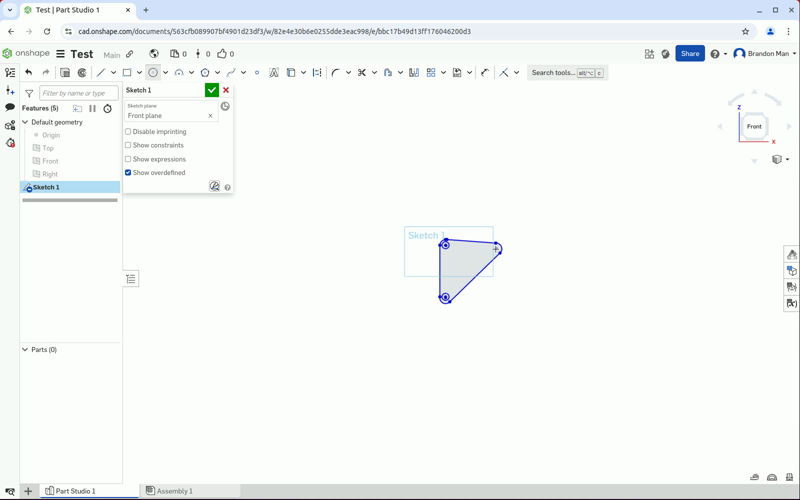
scroll(6)
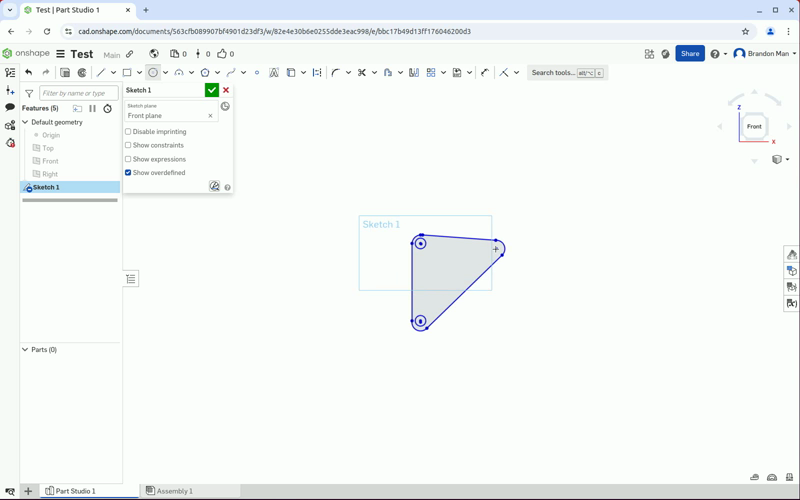
scroll(6)
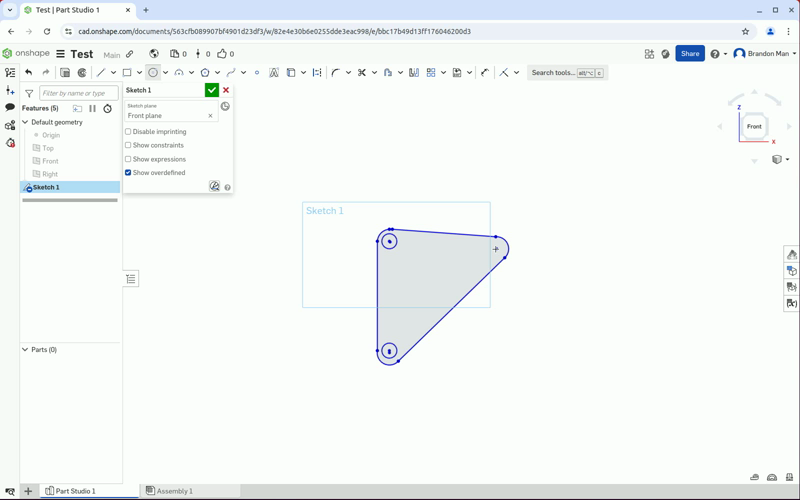
scroll(6)
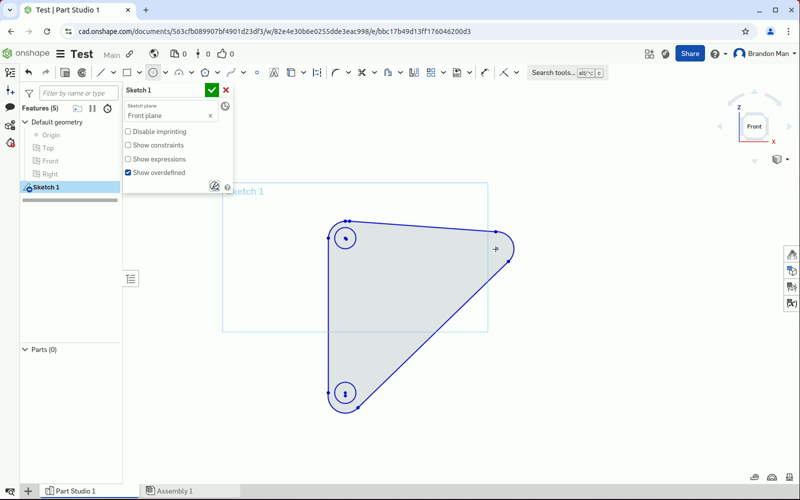
scroll(6)
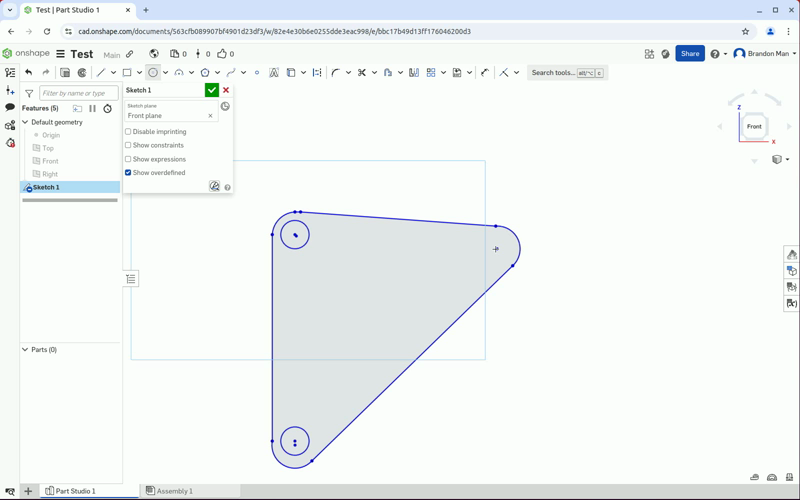
scroll(6)
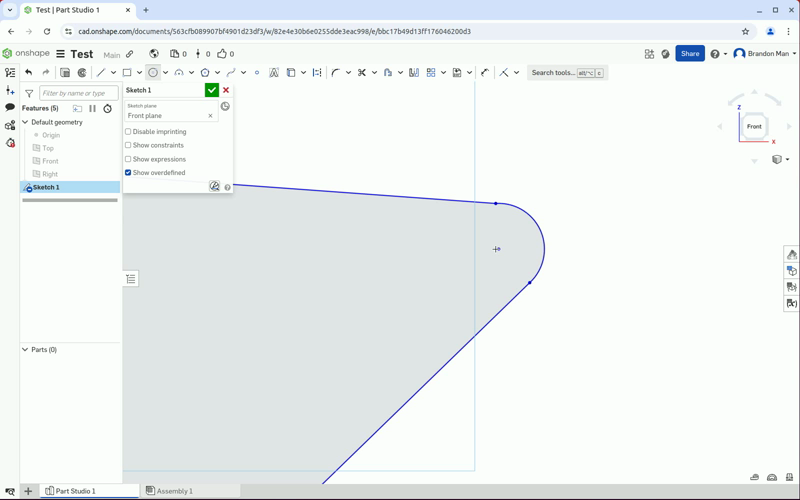
click(495, 248)
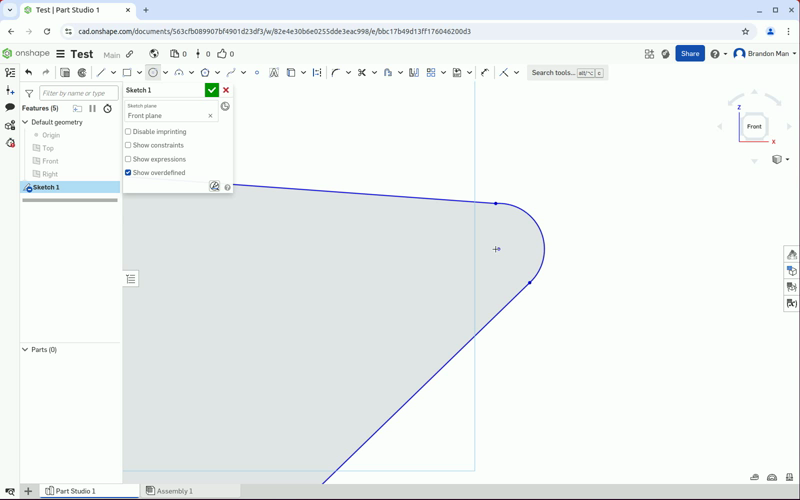
scroll(-6)
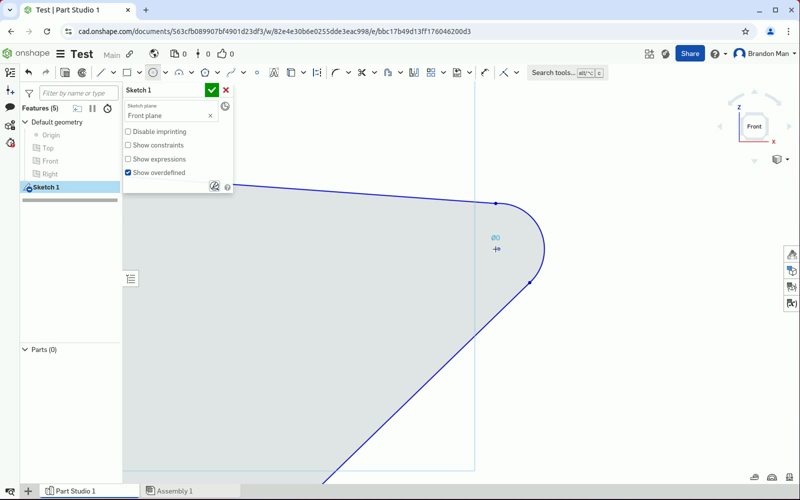
scroll(-6)
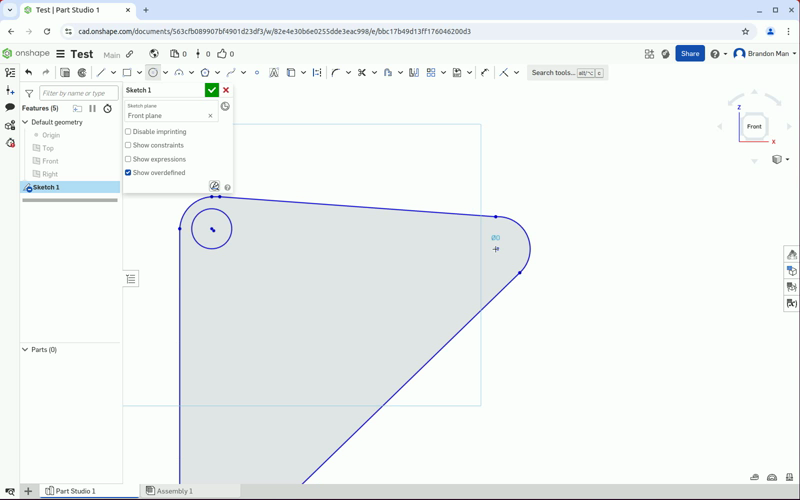
scroll(-6)
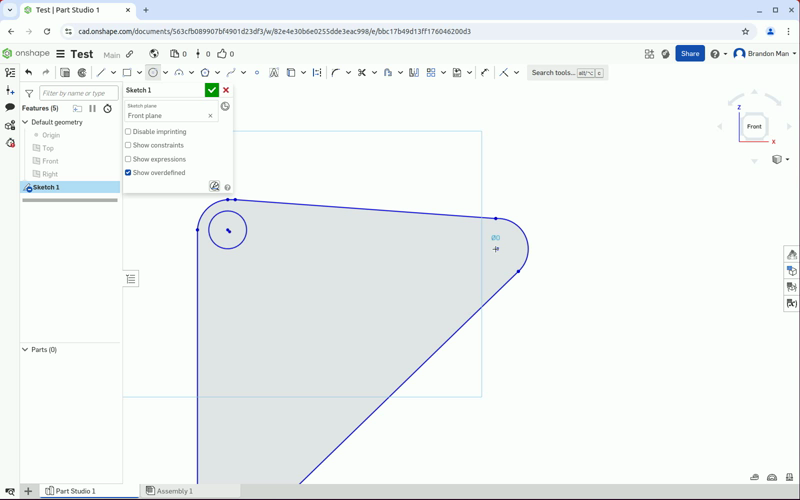
scroll(-6)
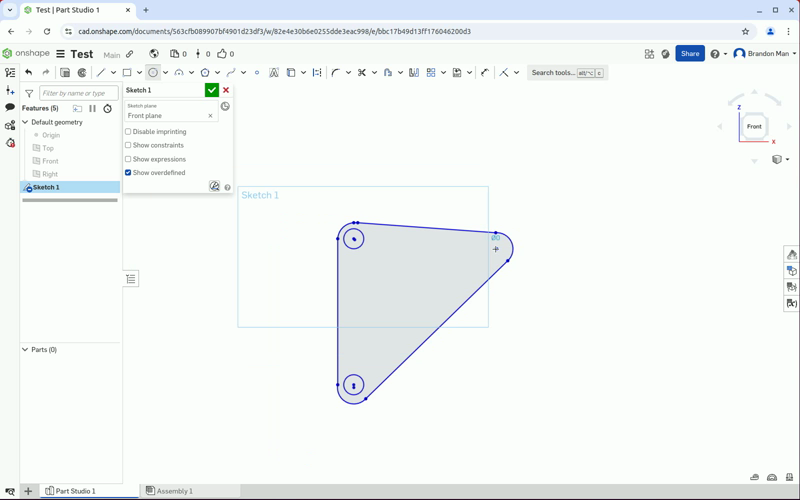
scroll(-6)
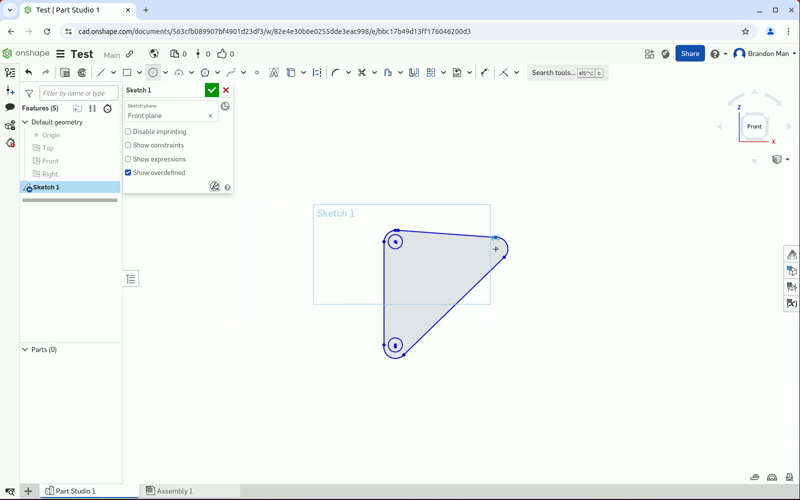
scroll(-6)
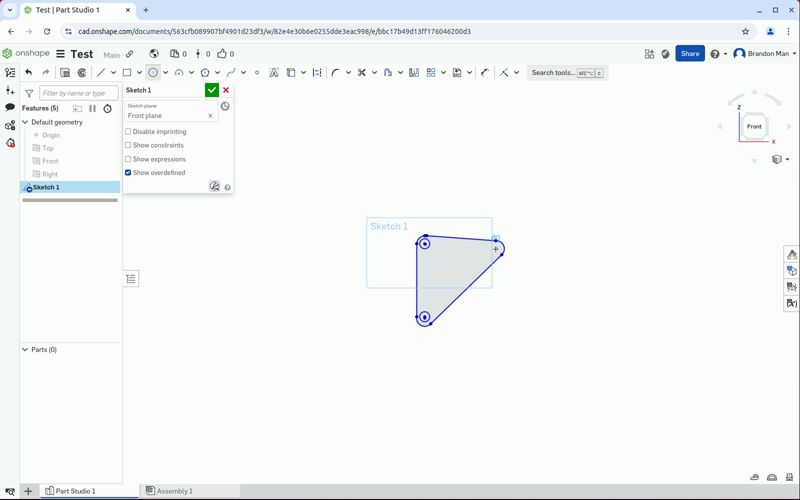
scroll(-6)
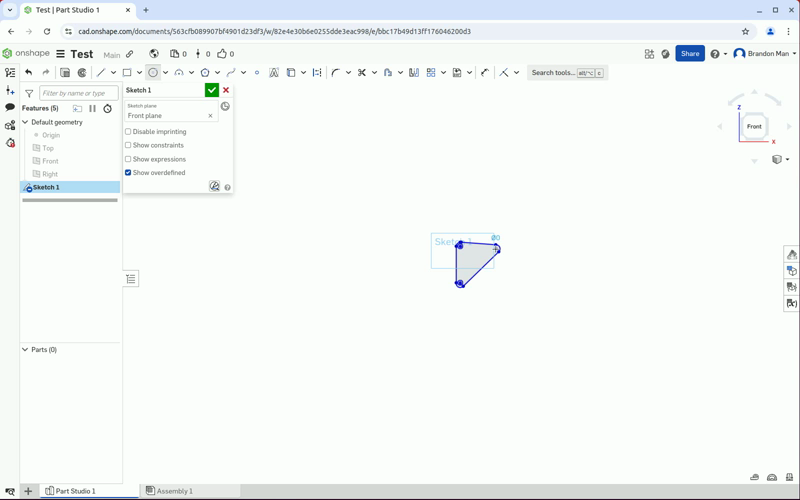
key_up(shift)
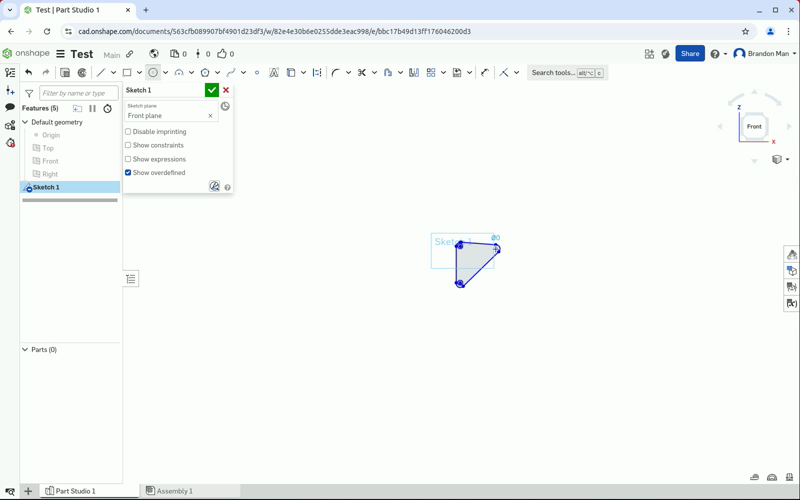
mouse_move(498, 248)
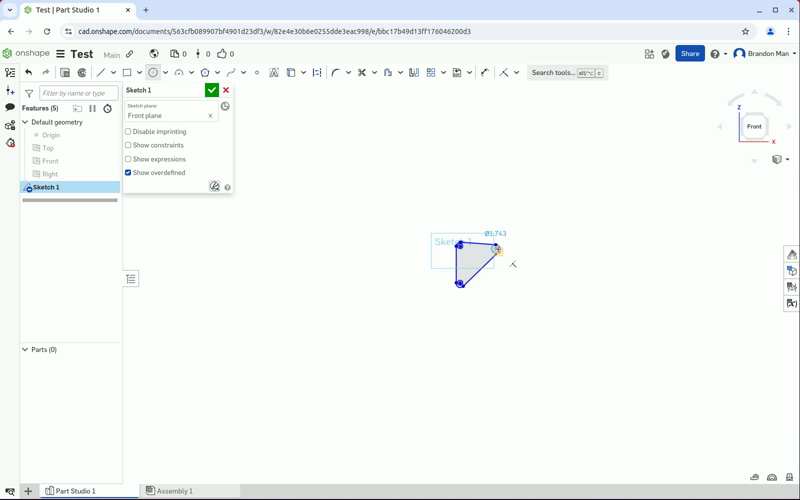
scroll(6)
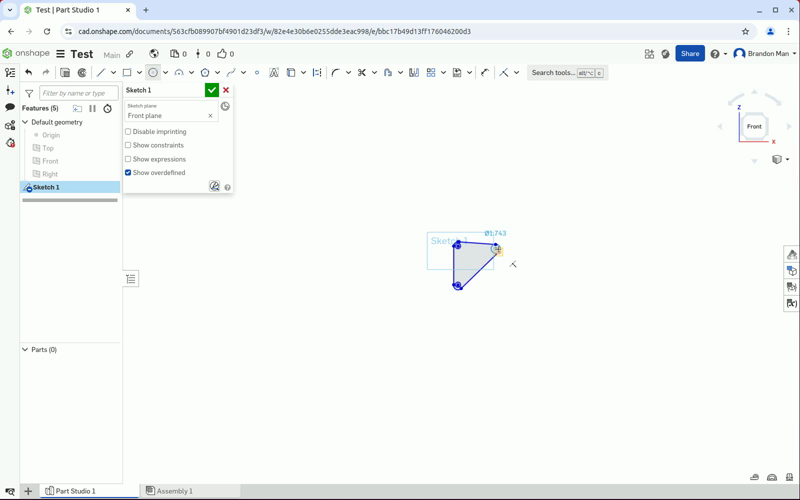
scroll(6)
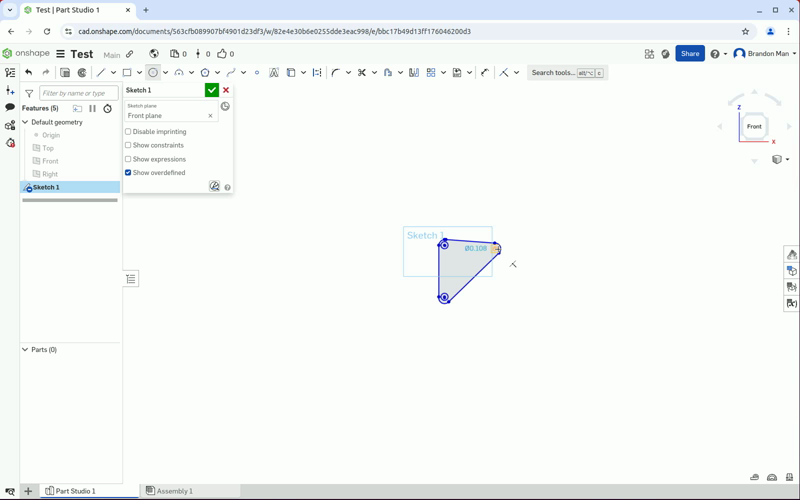
scroll(6)
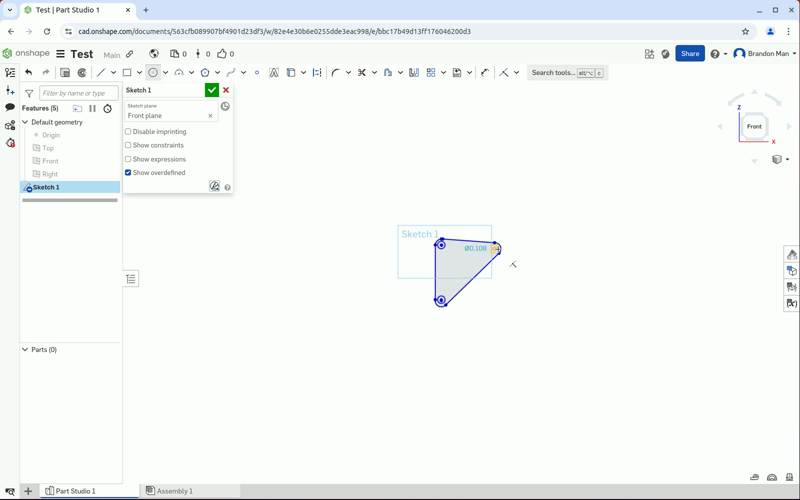
scroll(6)
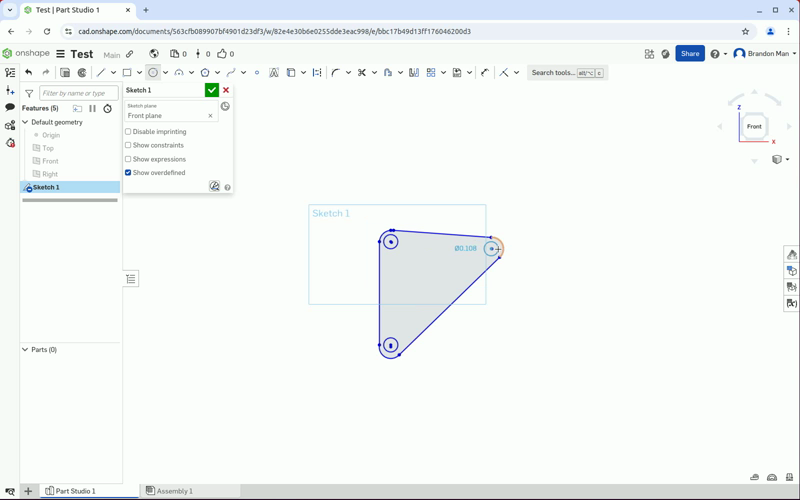
scroll(6)
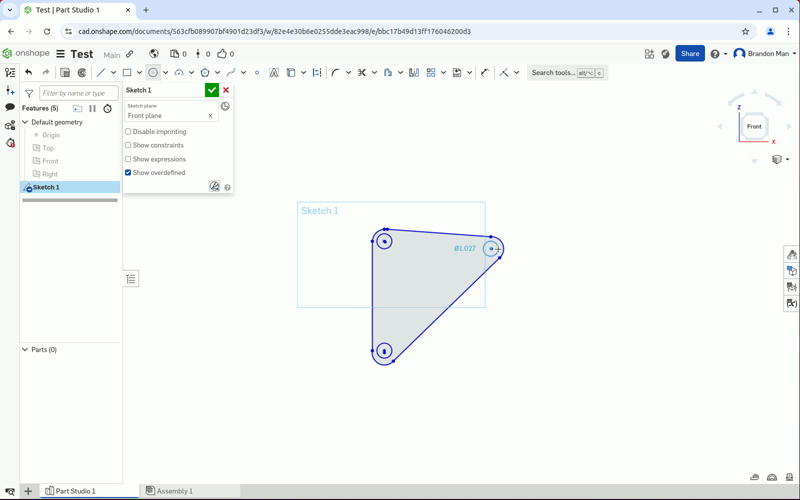
scroll(6)
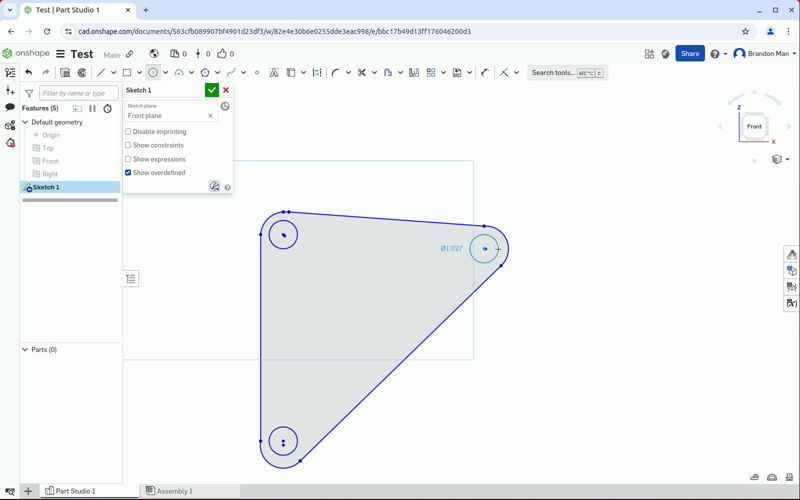
scroll(6)
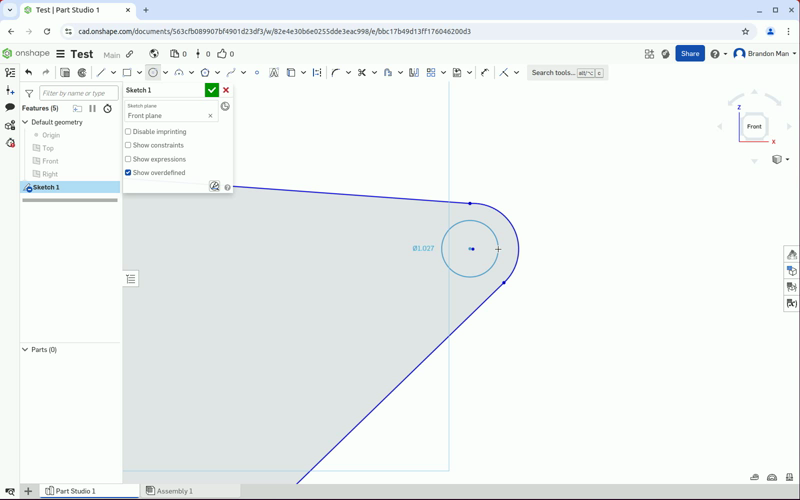
click(498, 248)
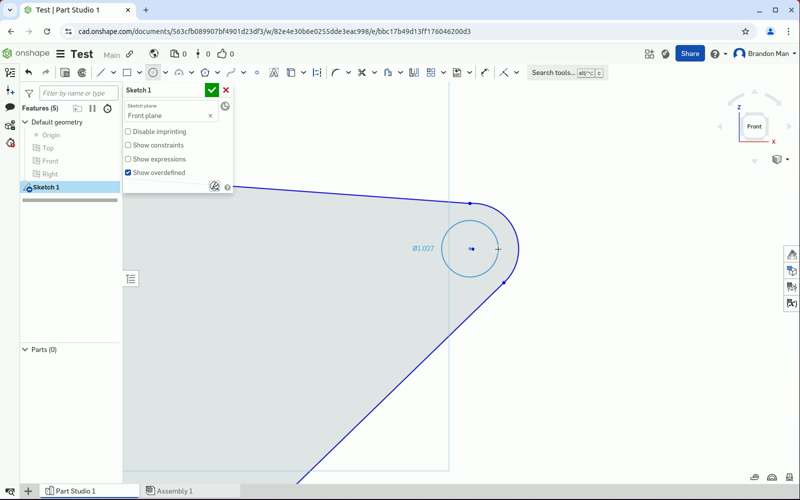
scroll(-6)
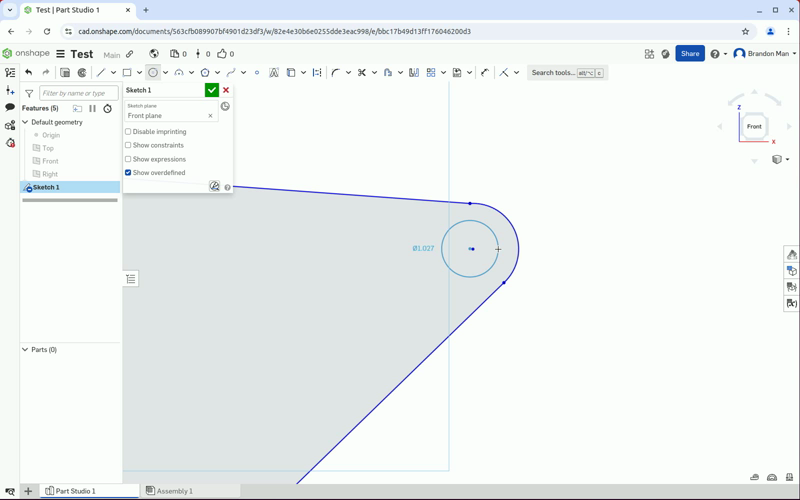
scroll(-6)
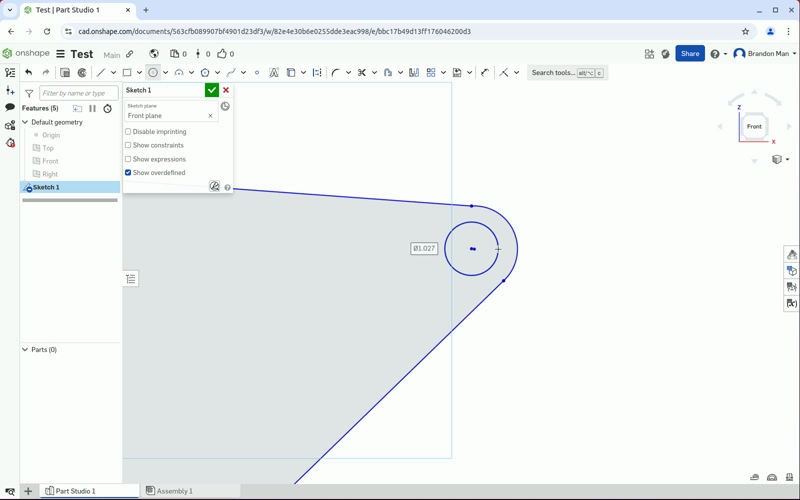
scroll(-6)
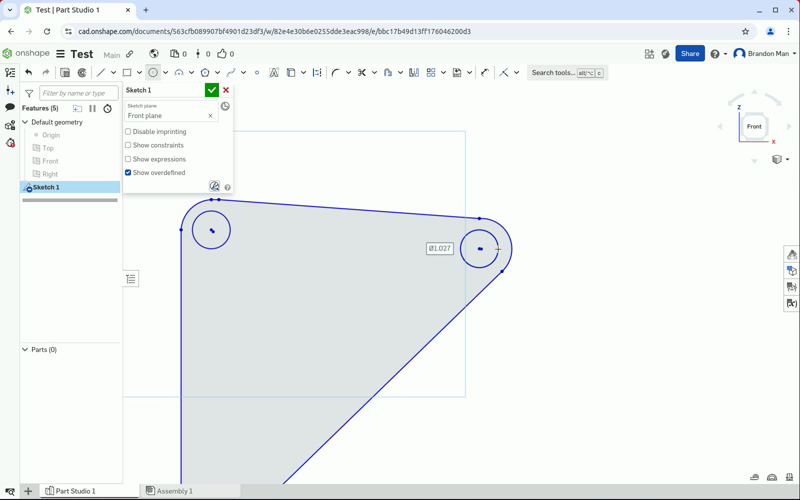
scroll(-6)
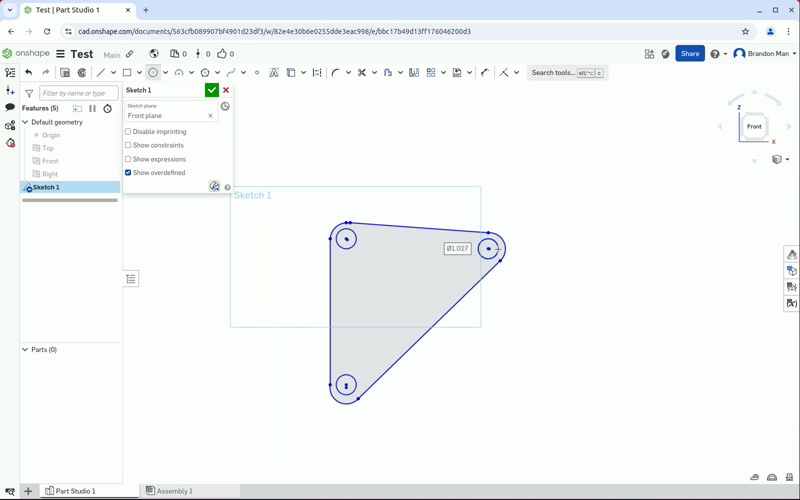
scroll(-6)
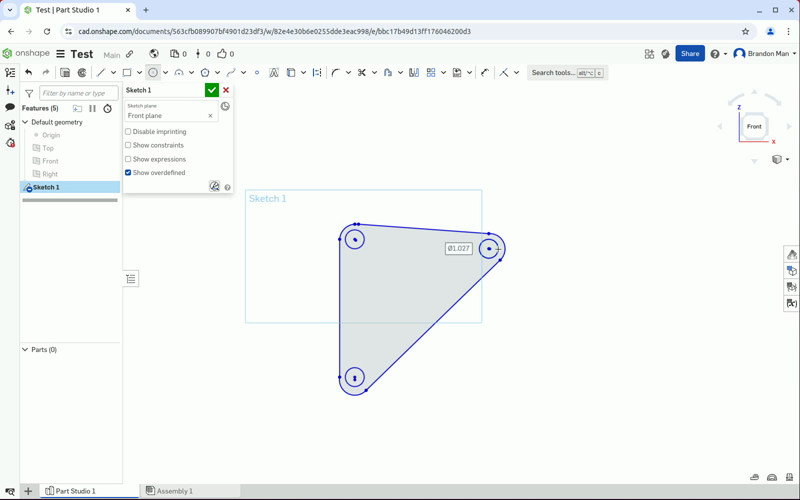
scroll(-6)
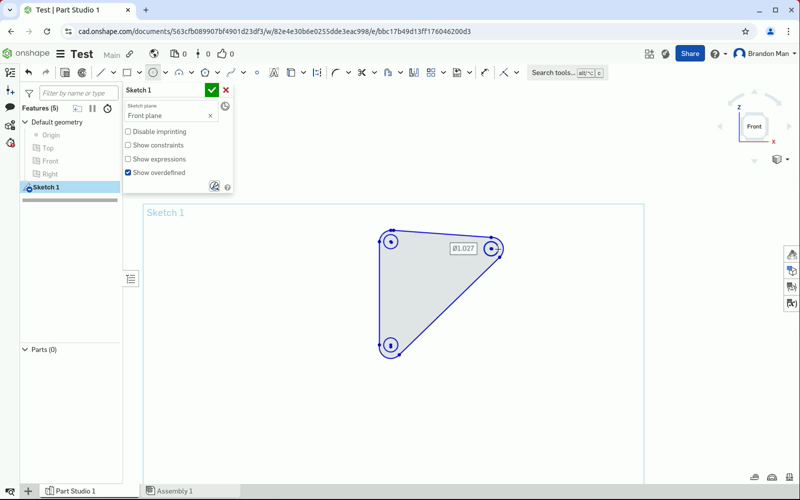
scroll(-6)
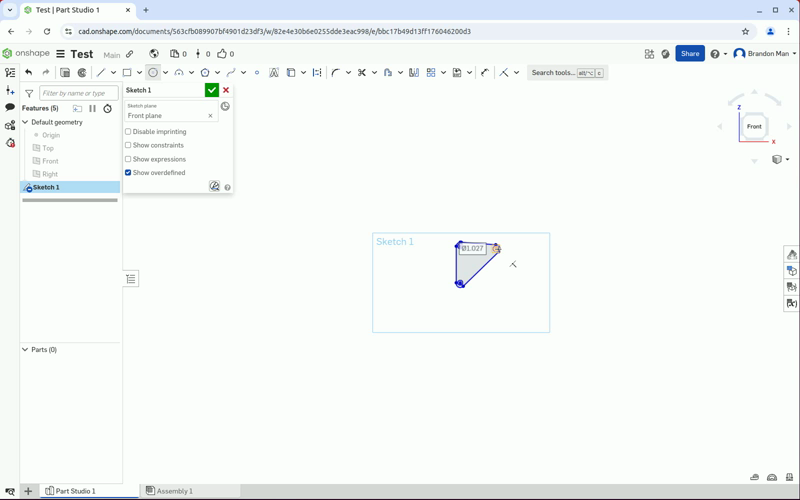
key(esc)
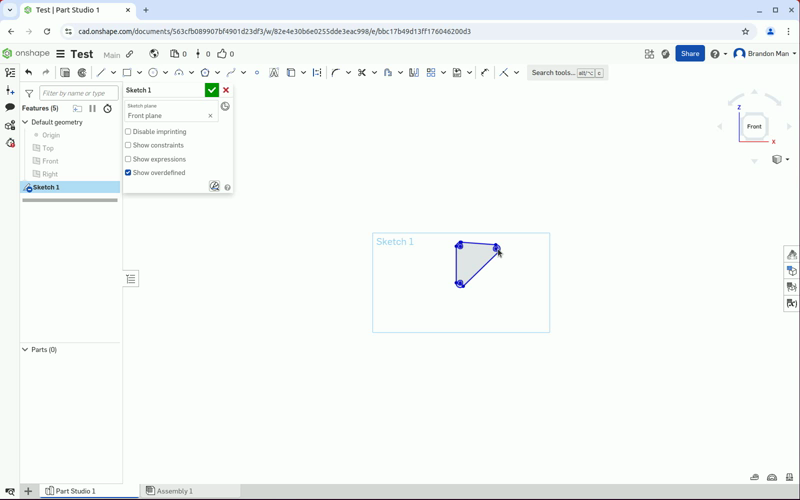
mouse_move(475, 260)
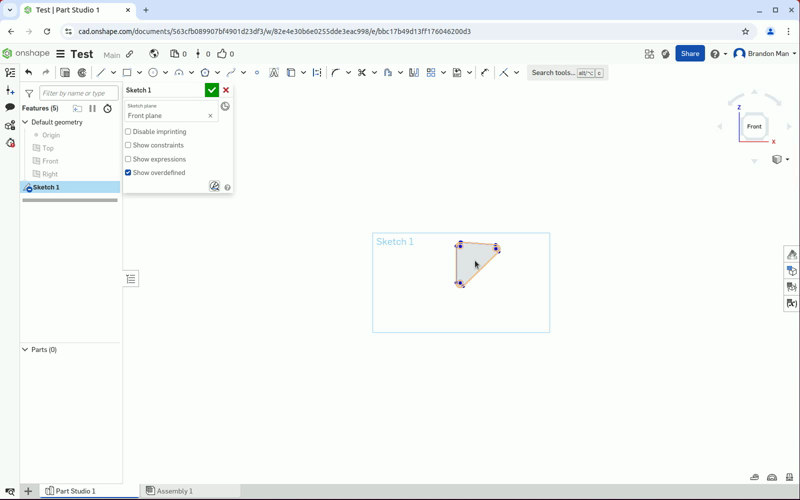
scroll(6)
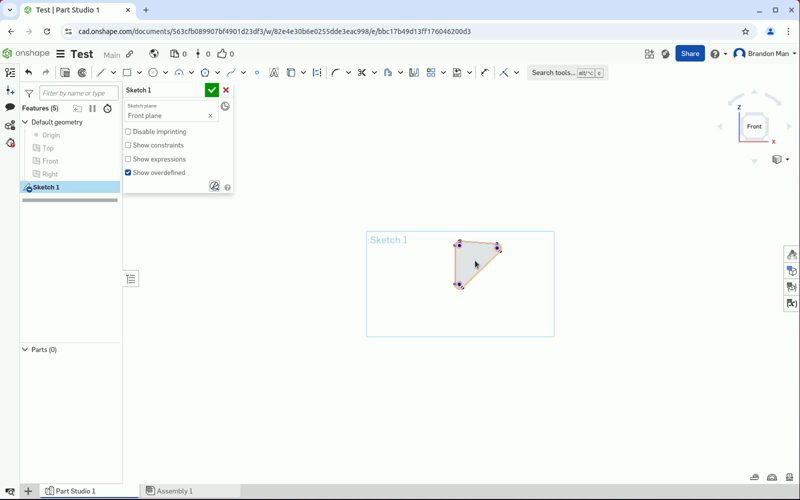
scroll(6)
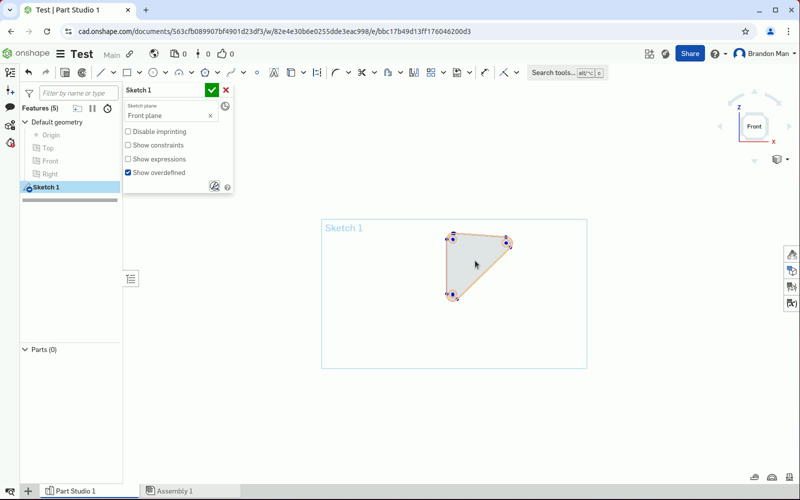
scroll(6)
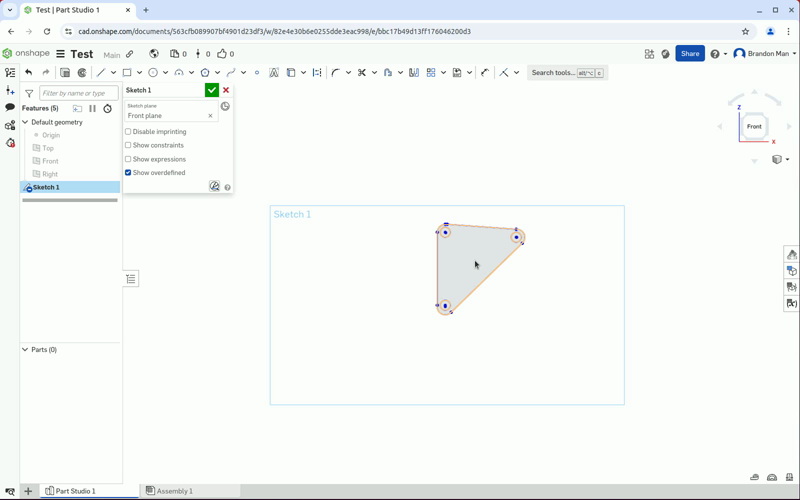
scroll(6)
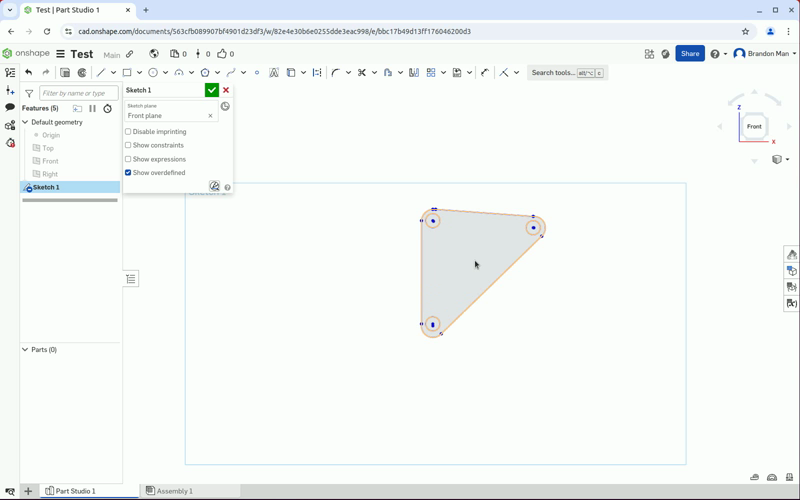
scroll(6)
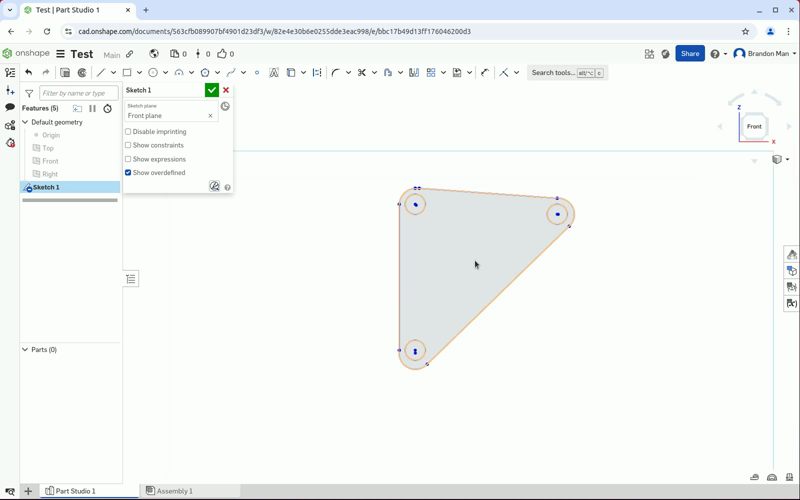
scroll(6)
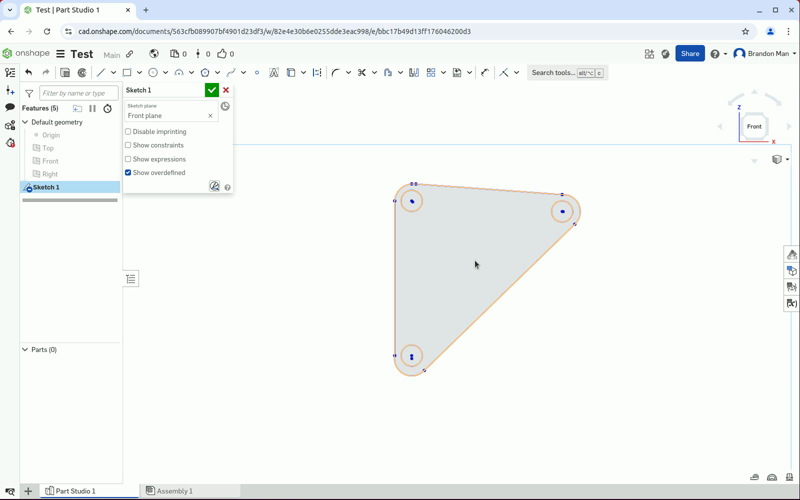
scroll(6)
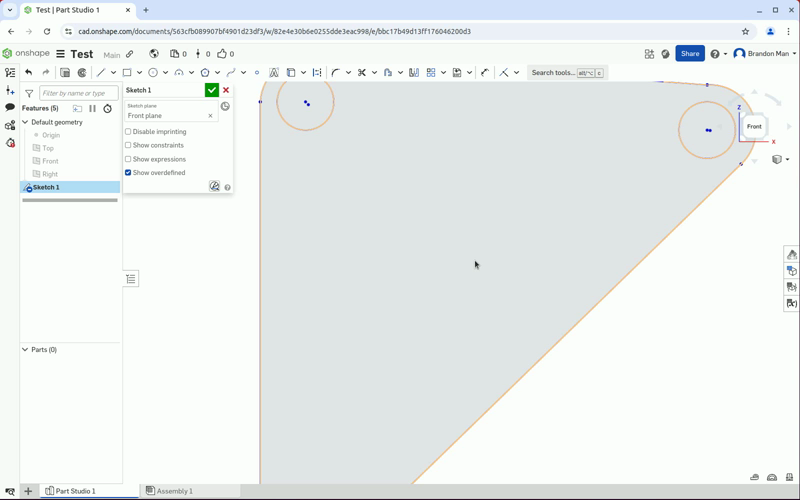
click(475, 260)
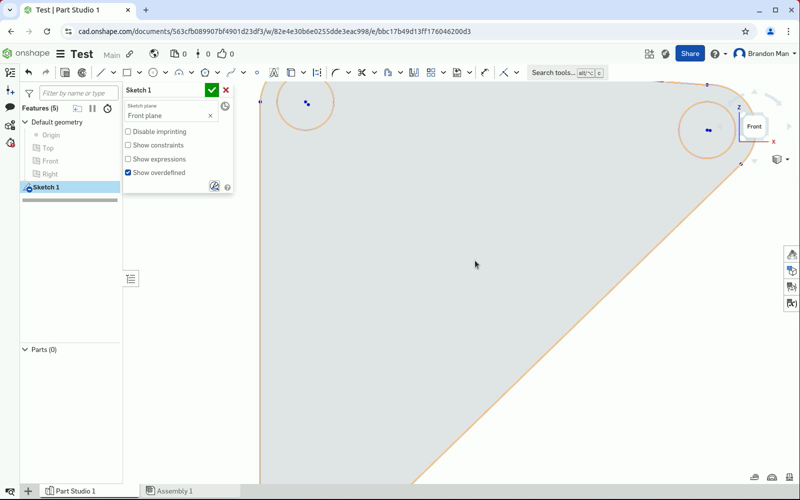
scroll(-6)
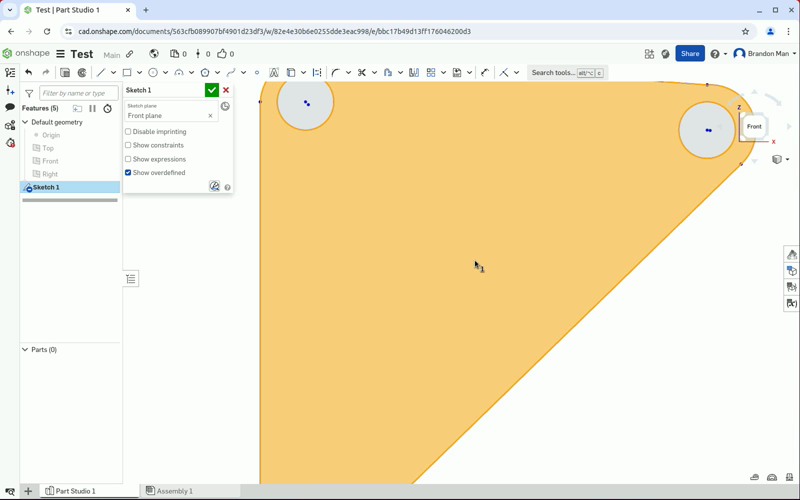
scroll(-6)
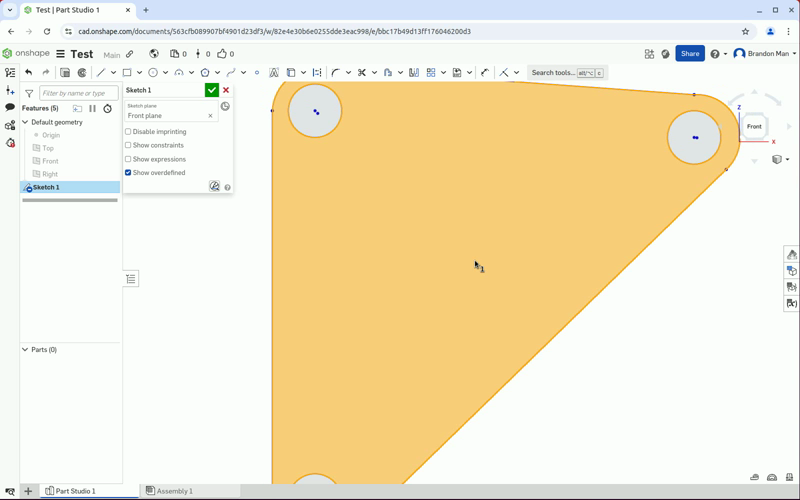
scroll(-6)
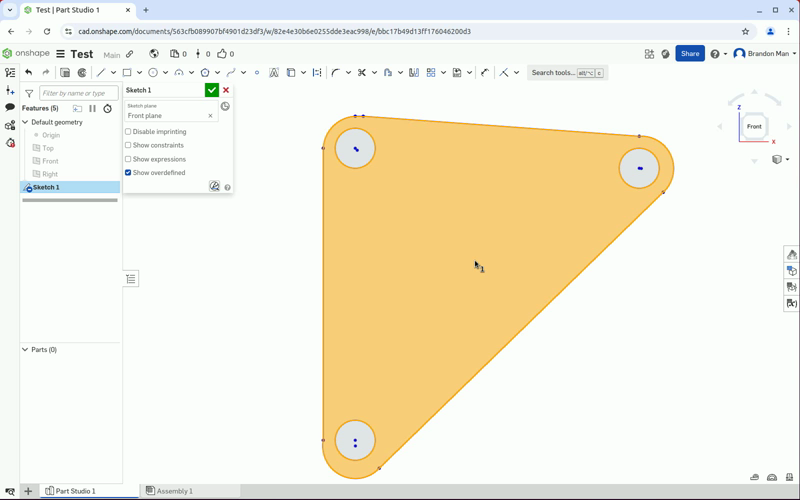
scroll(-6)
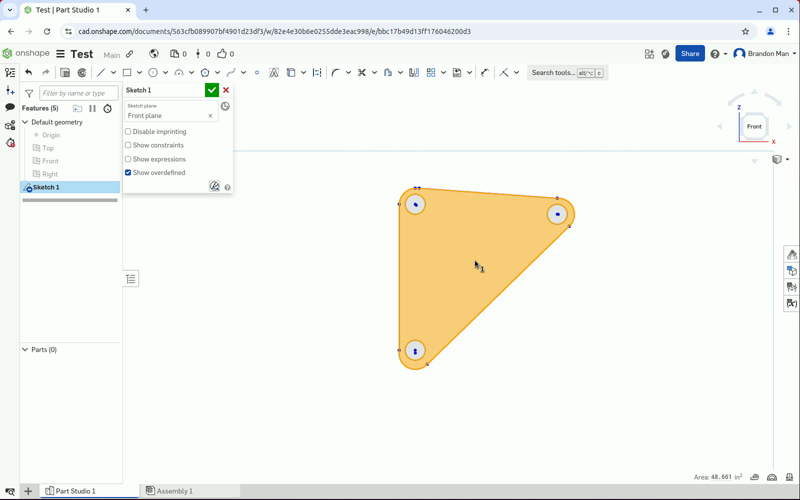
scroll(-6)
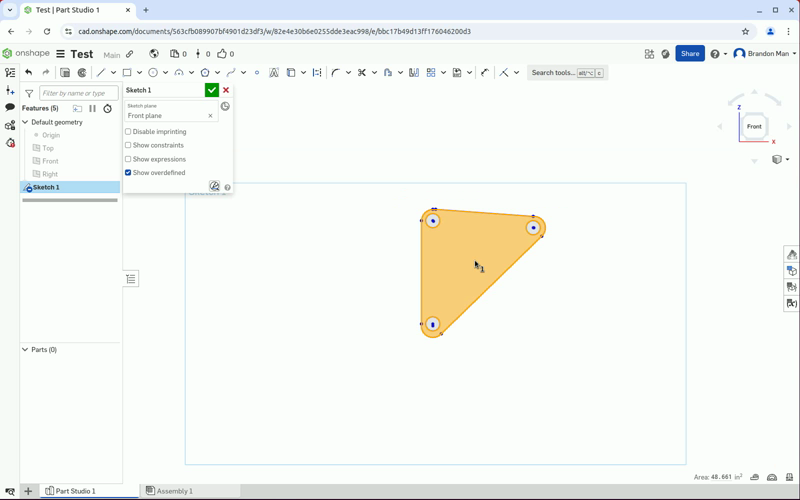
scroll(-6)
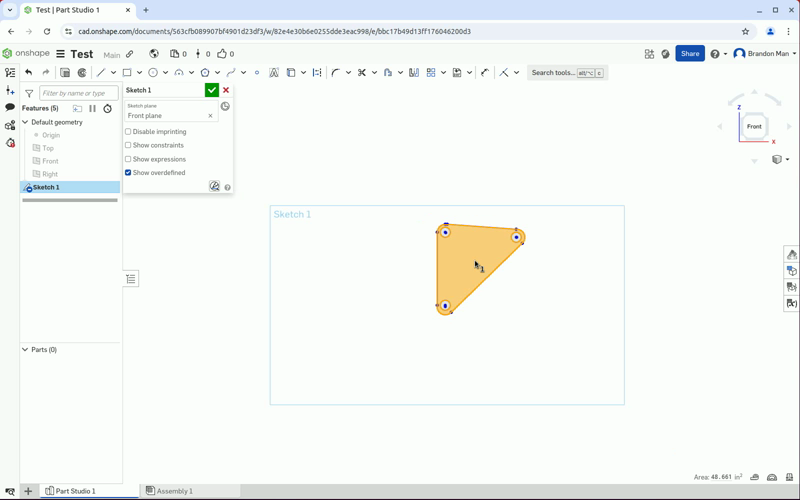
scroll(-6)
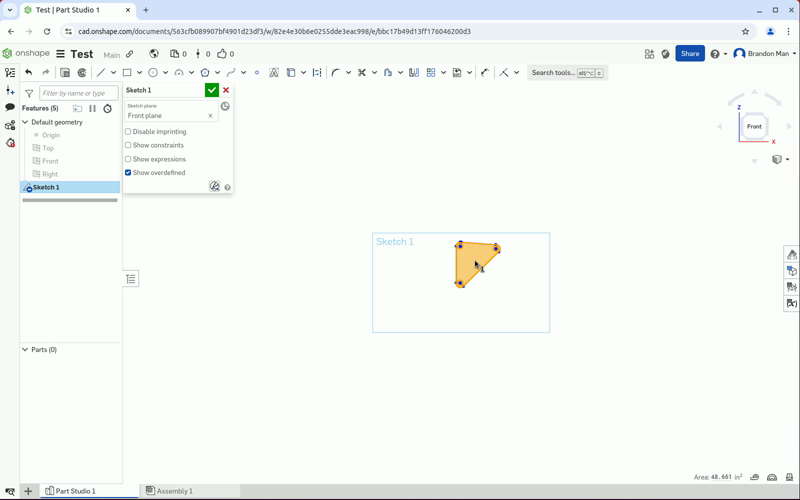
mouse_move(73, 352)
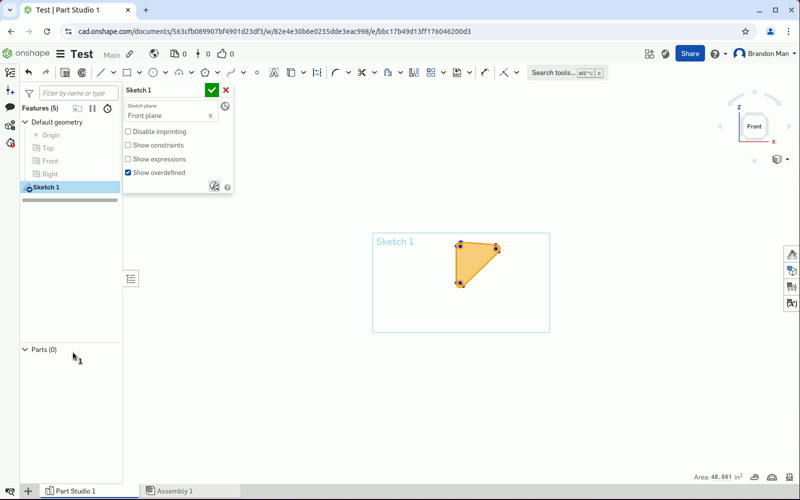
key(shift+y)
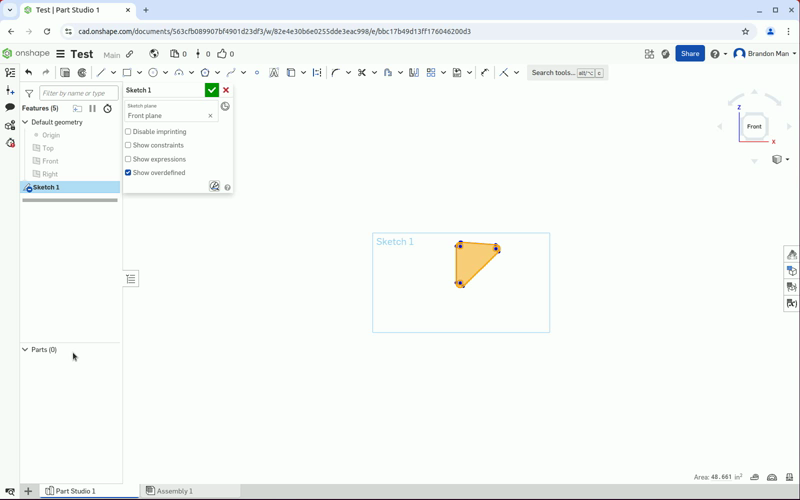
key(shift+e)
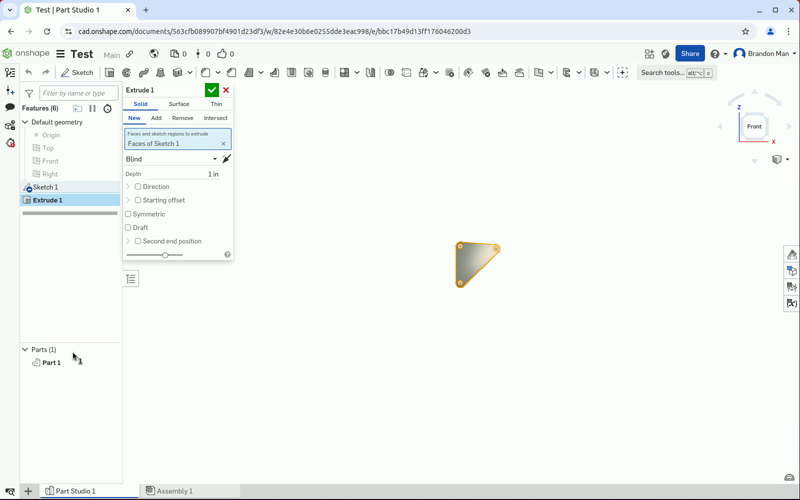
mouse_move(143, 106)
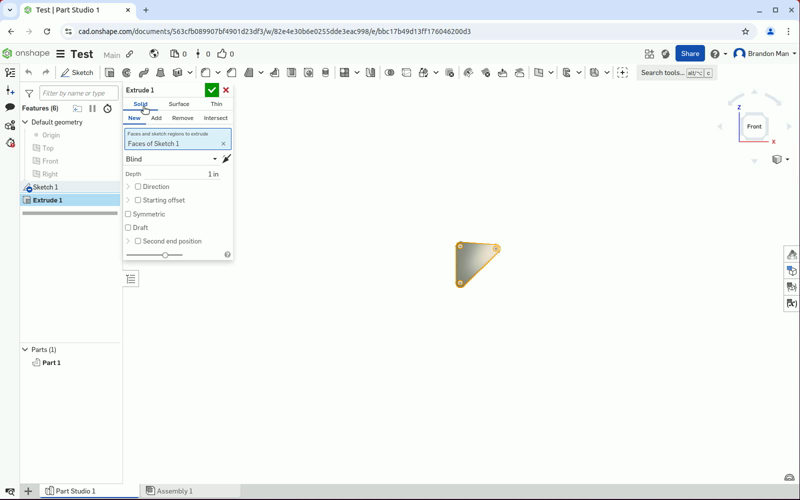
click(143, 106)
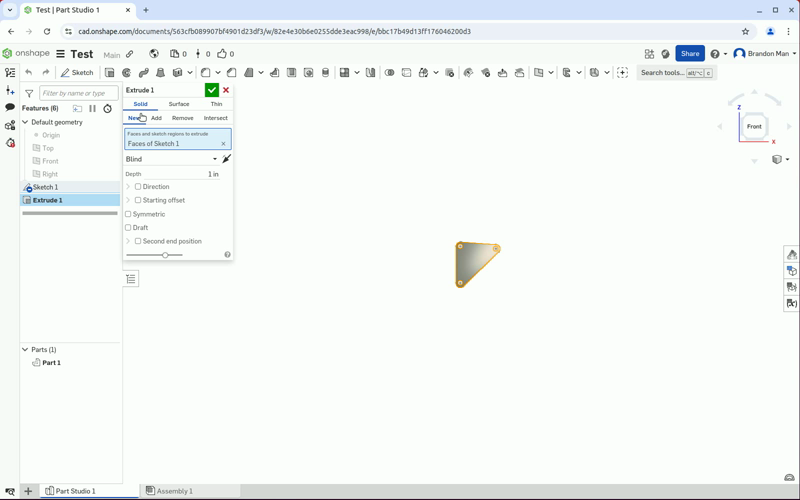
mouse_move(137, 120)
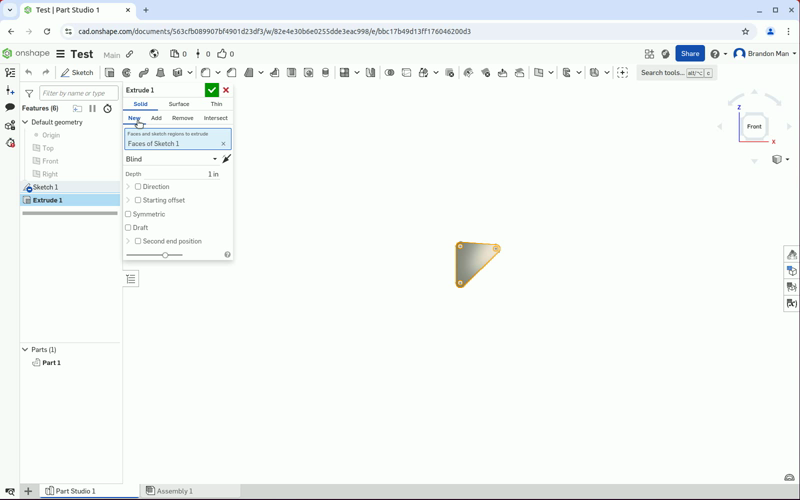
click(137, 120)
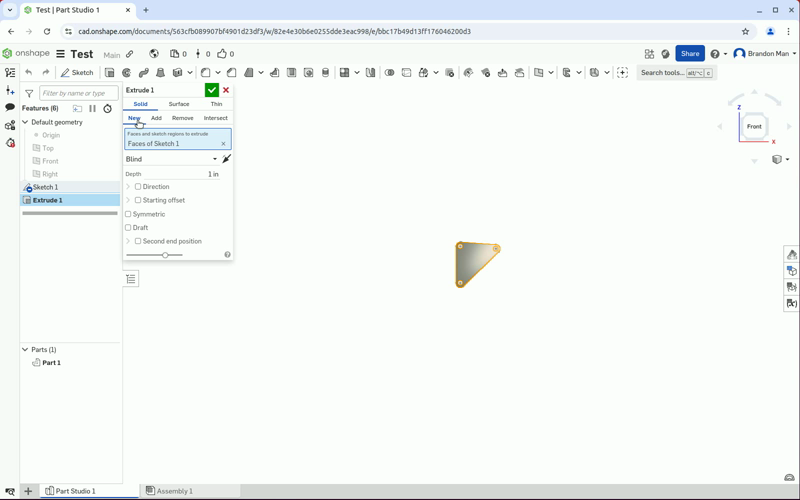
key(tab, 4)
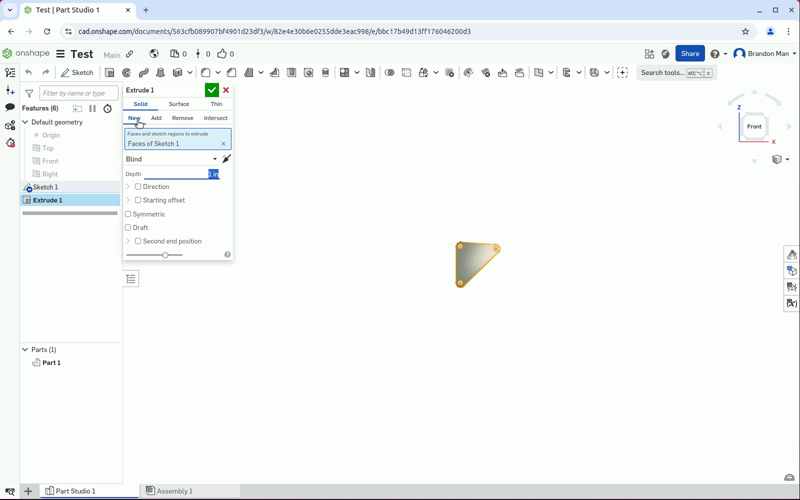
text(1.685)
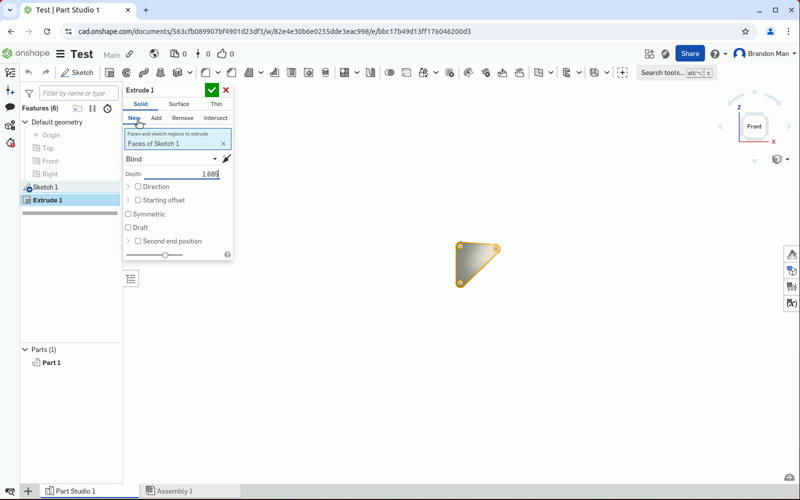
key(enter)
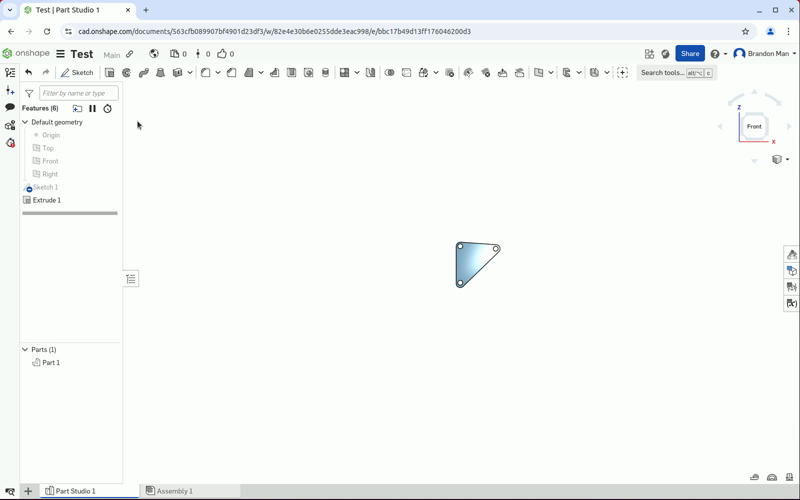
key(shift+h)
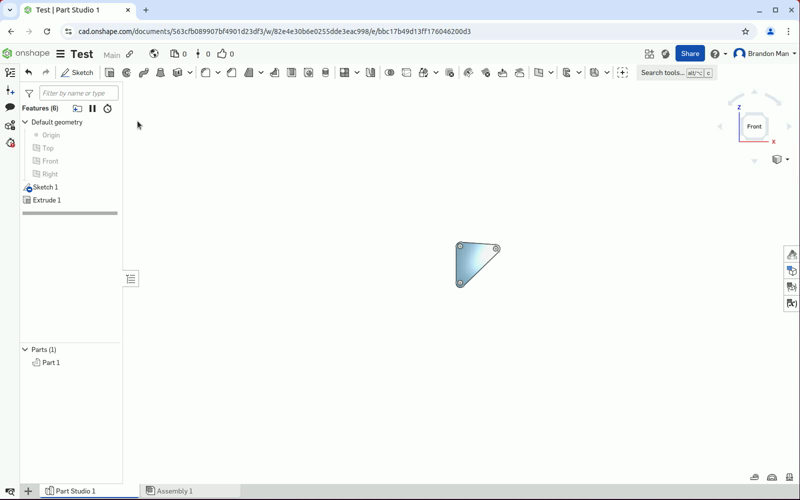
key(shift+h)
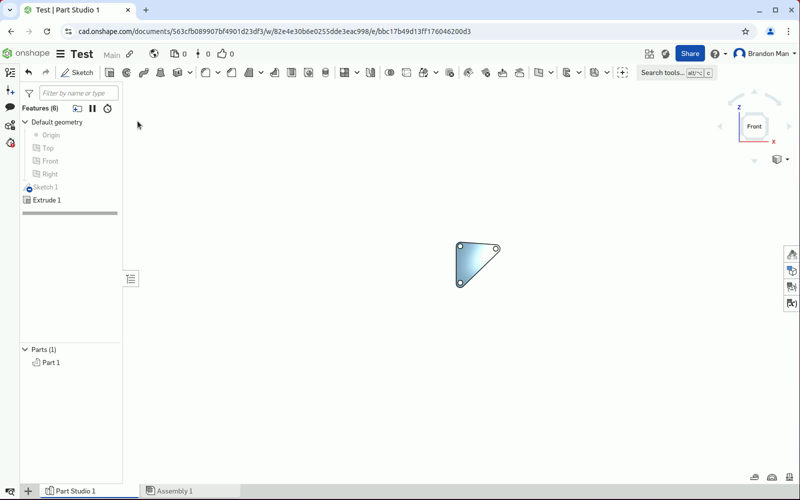
mouse_move(73, 189)
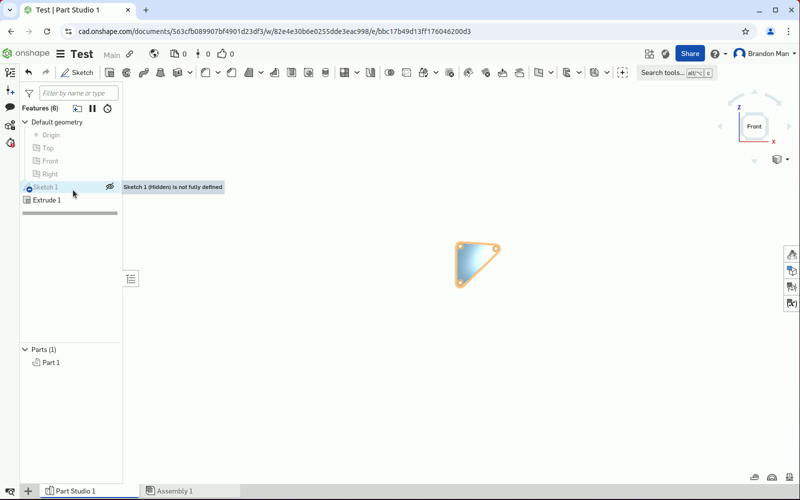
click(73, 189)
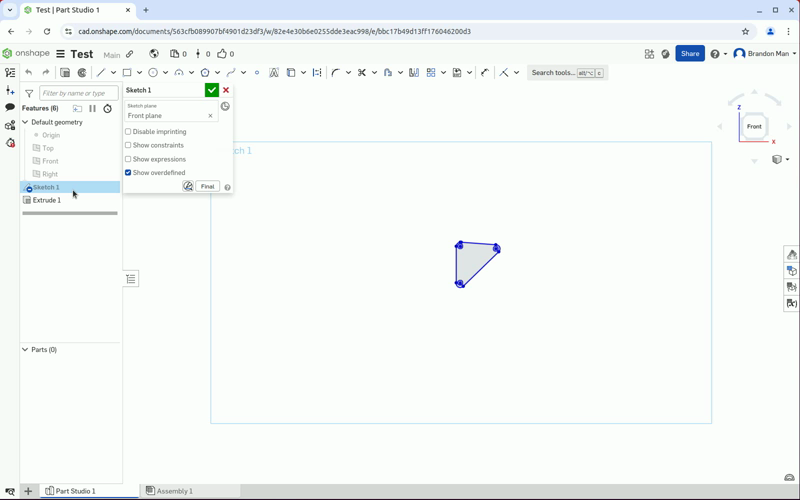
mouse_move(229, 92)
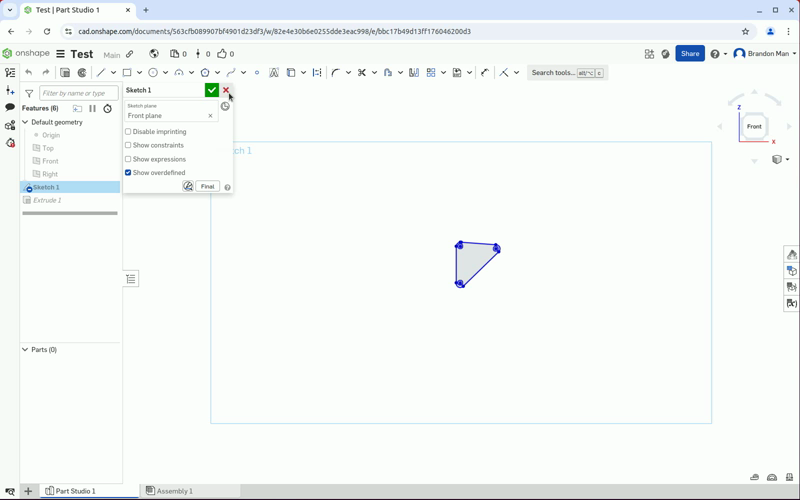
click(229, 92)
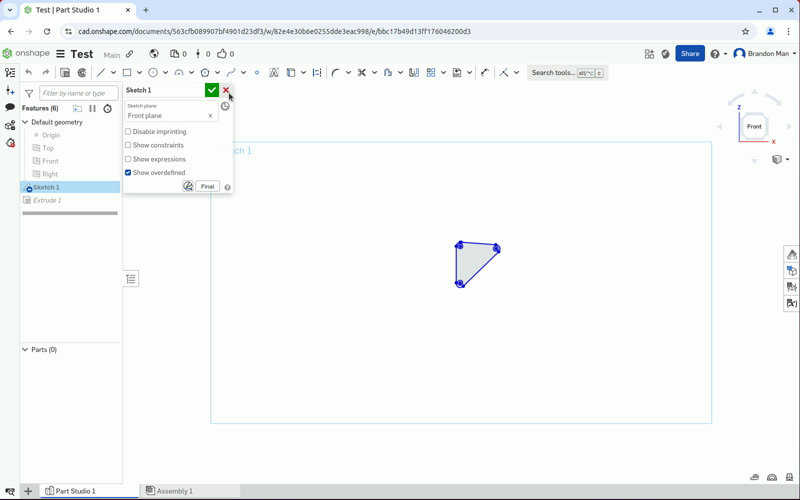
key(shift+s)
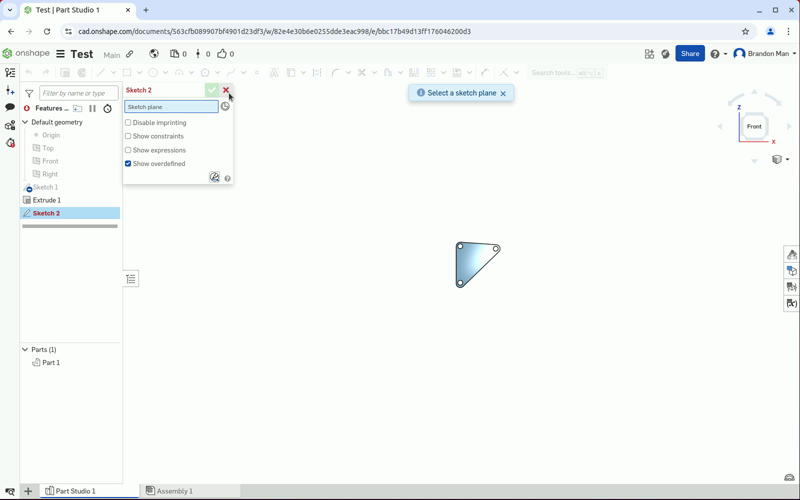
mouse_move(73, 163)
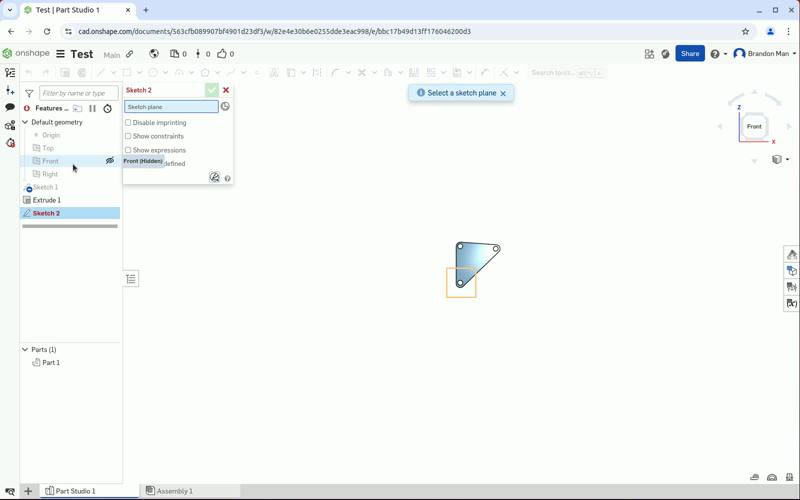
click(73, 163)
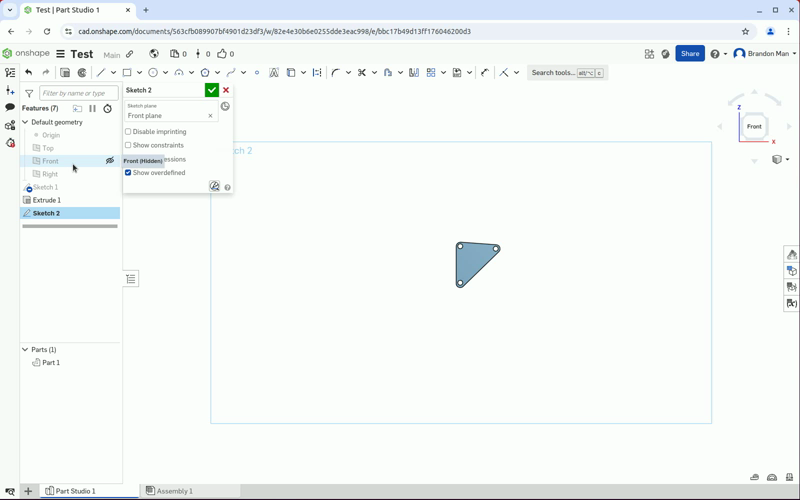
mouse_move(73, 352)
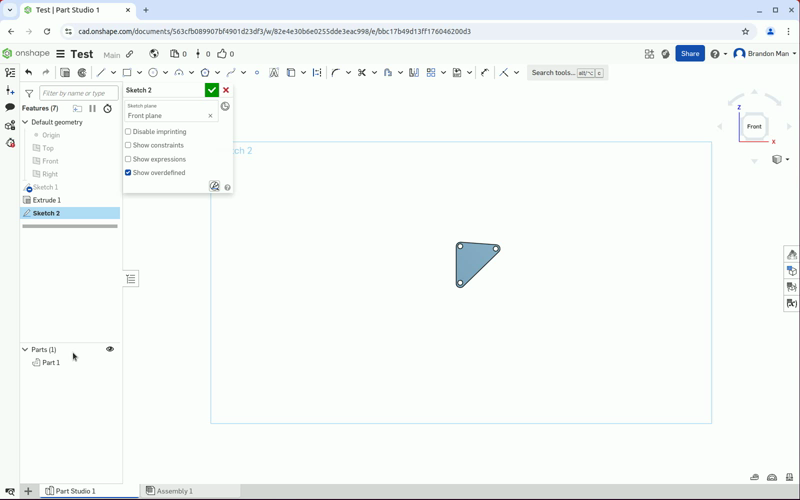
key(y)
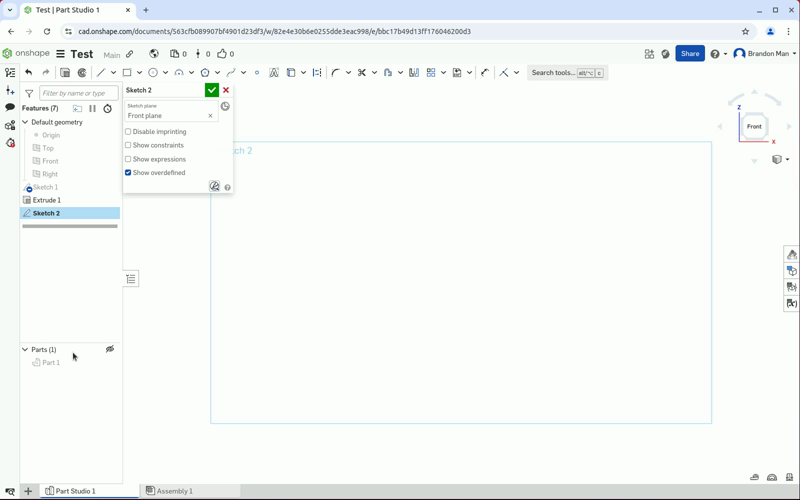
key(a)
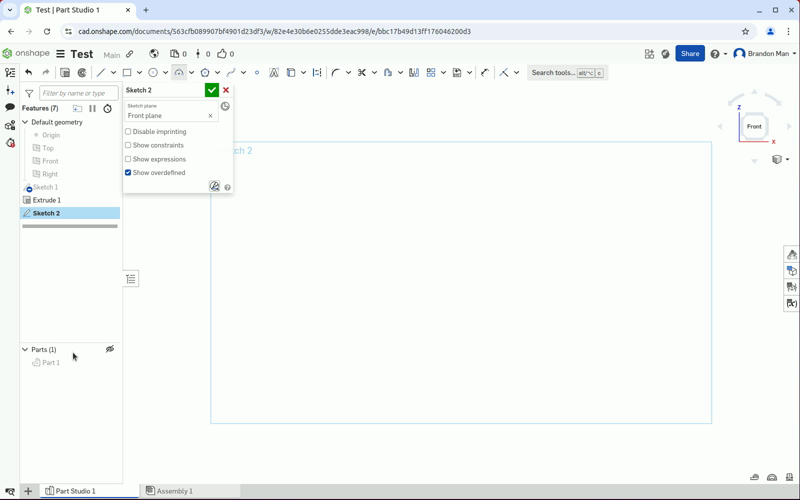
key_down(shift)
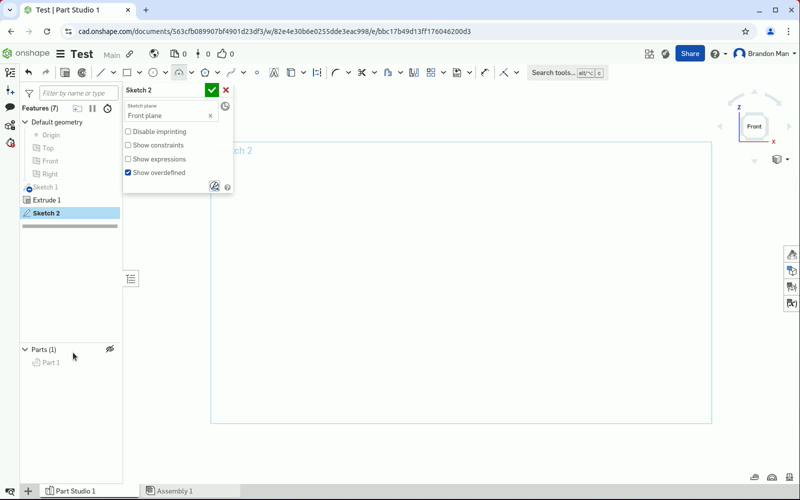
mouse_move(393, 313)
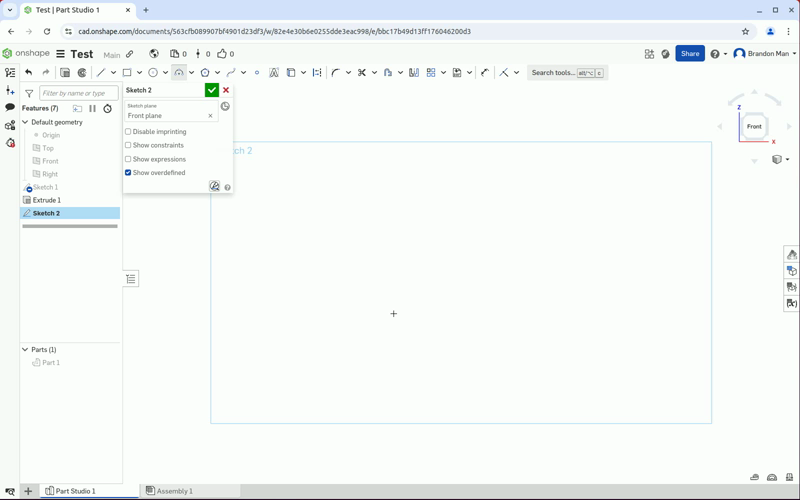
click(393, 313)
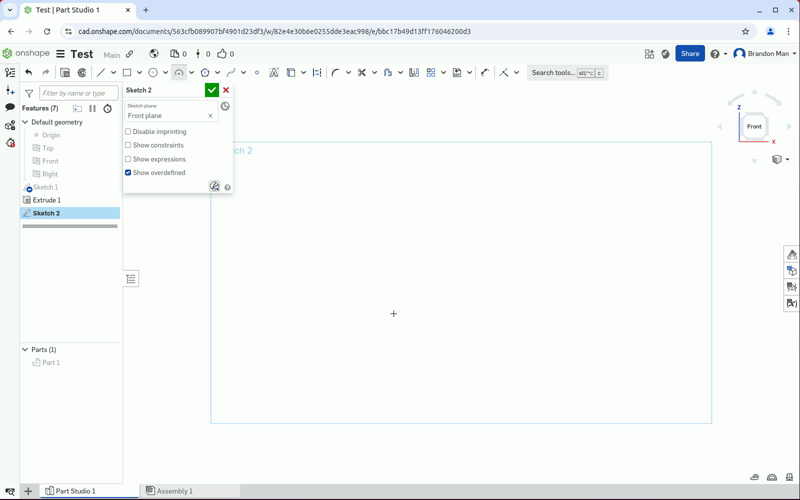
key_up(shift)
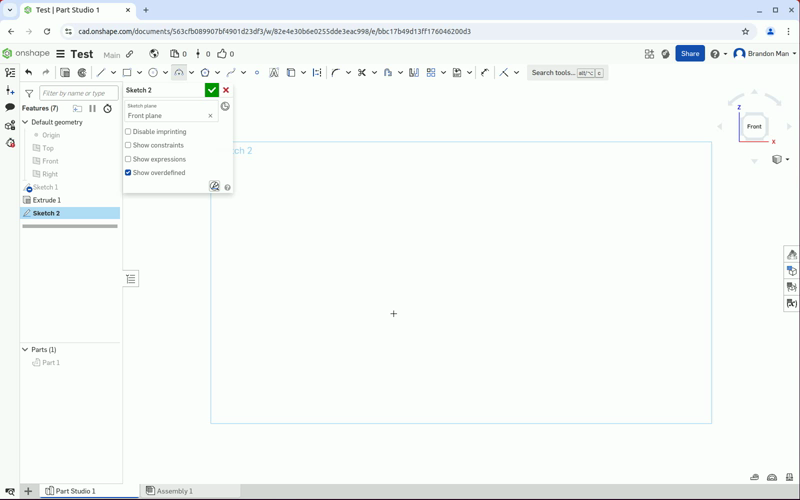
key_down(shift)
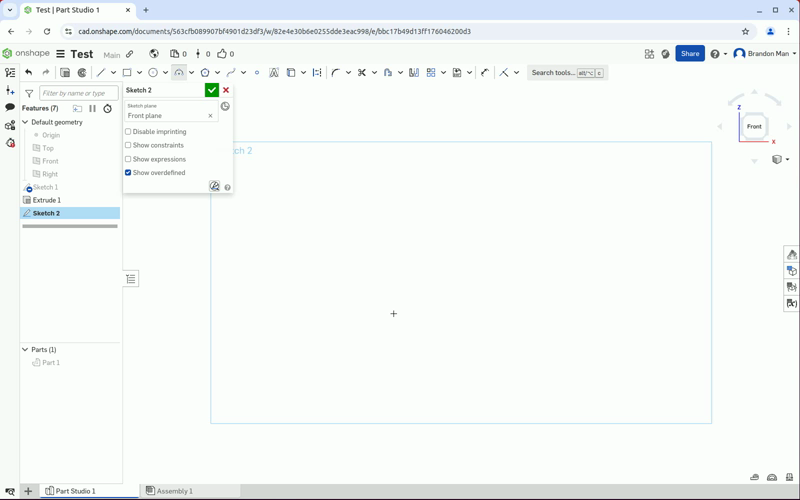
mouse_move(402, 314)
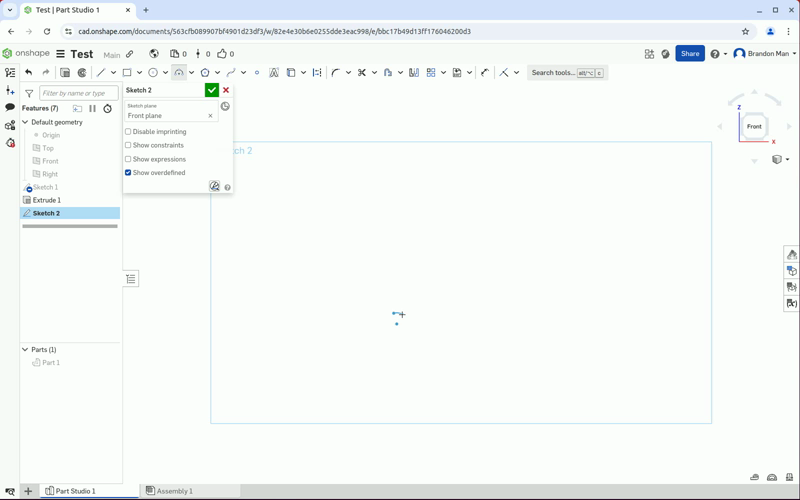
click(402, 314)
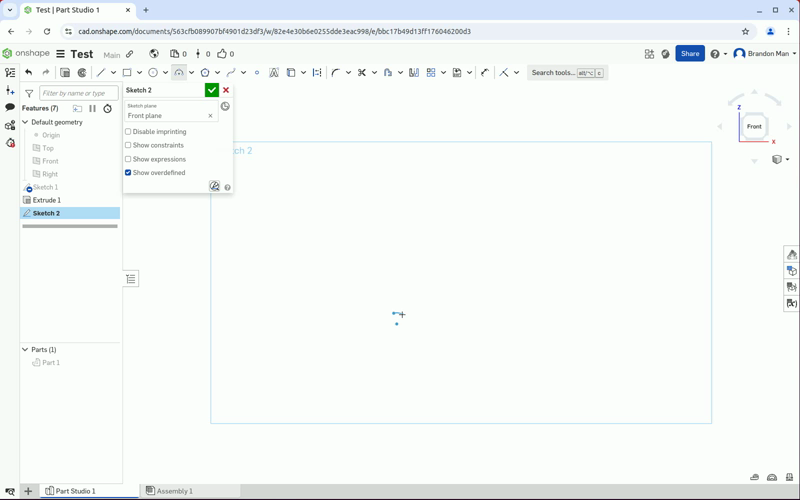
mouse_move(397, 318)
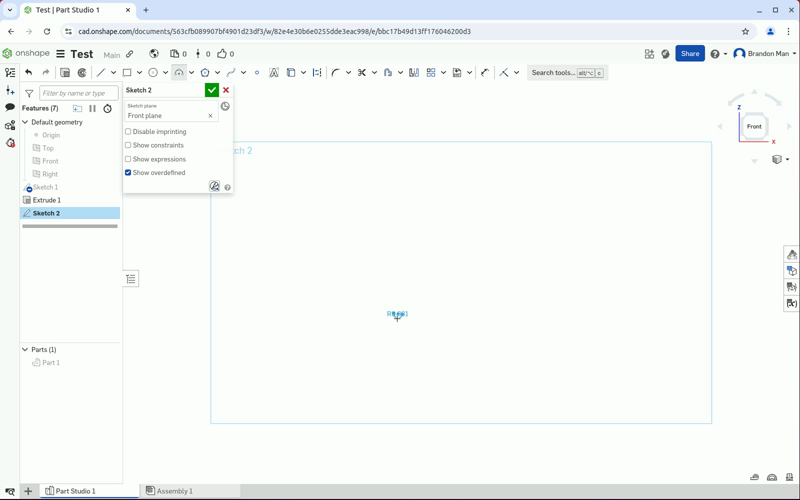
click(397, 318)
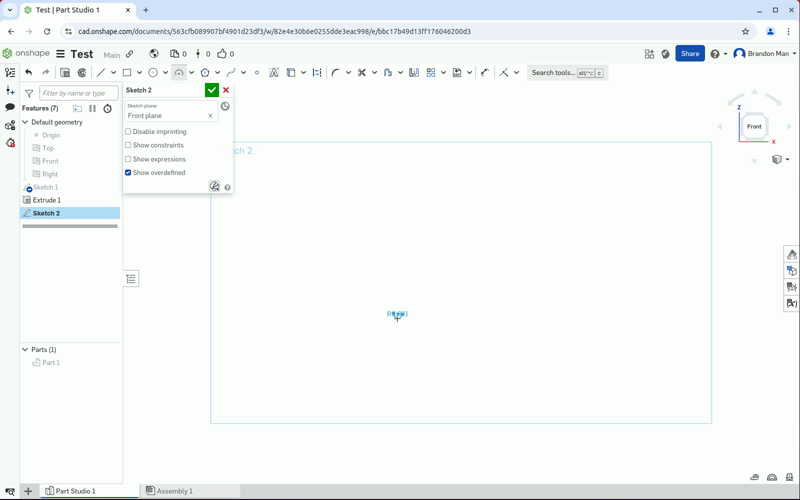
key_up(shift)
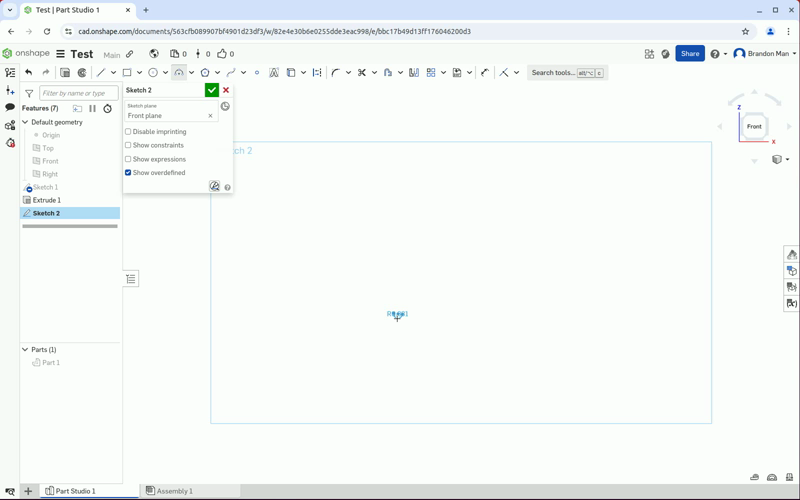
key(esc)
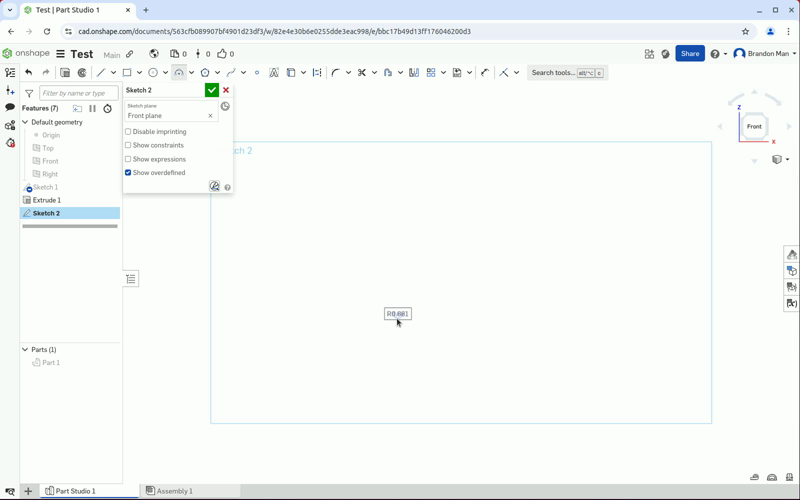
key(l)
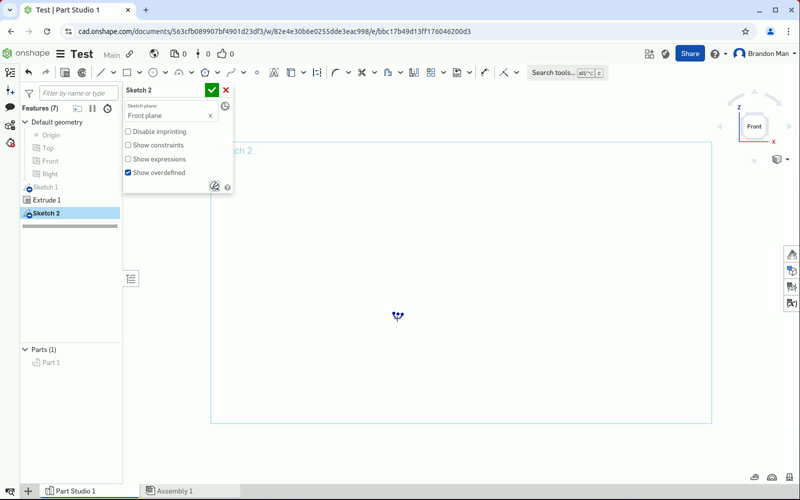
mouse_move(402, 314)
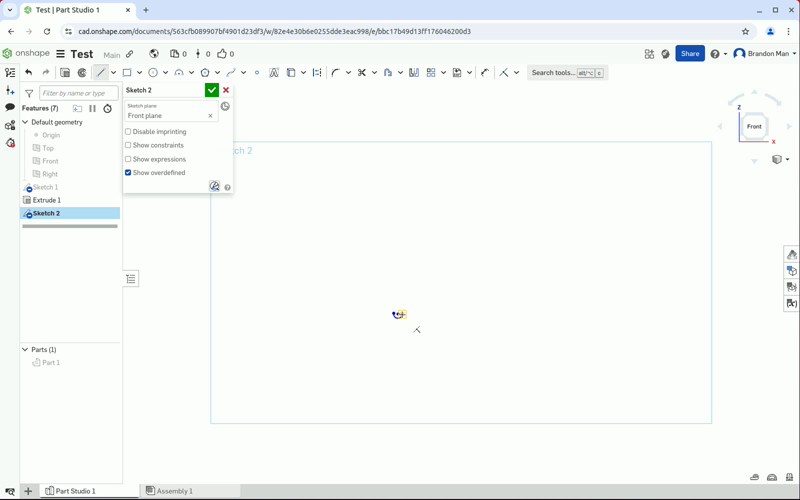
scroll(6)
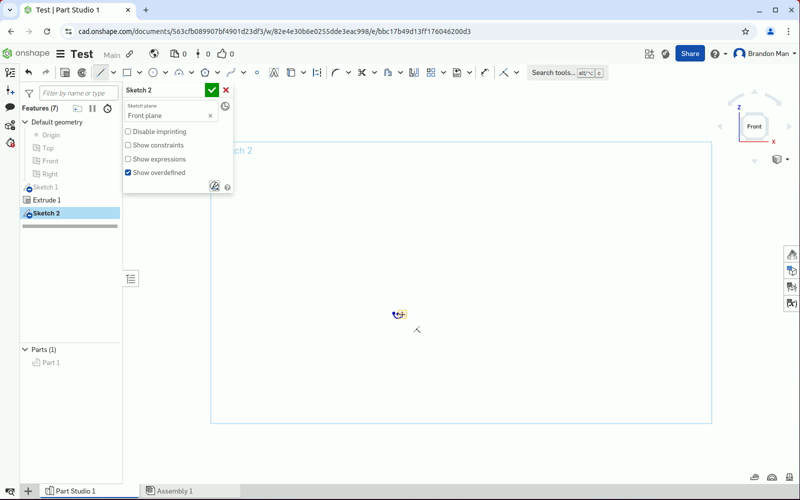
scroll(6)
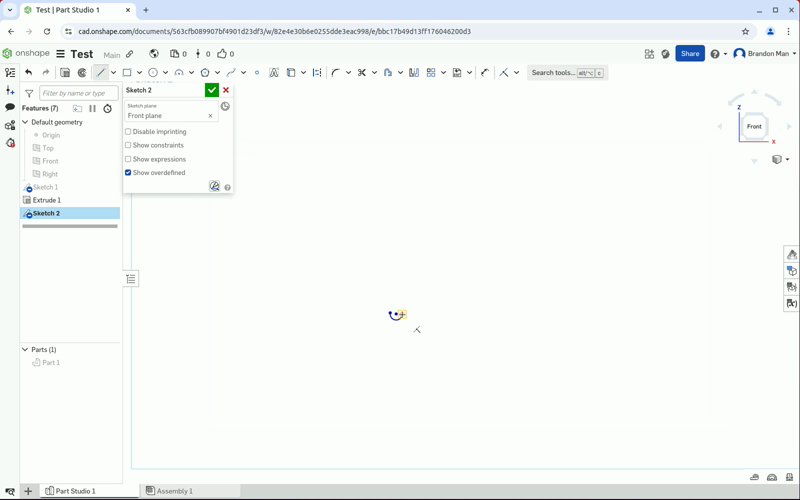
scroll(6)
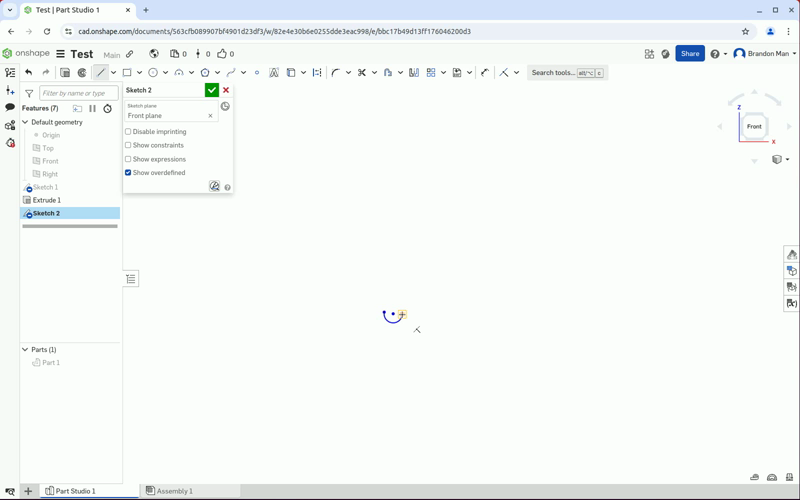
scroll(6)
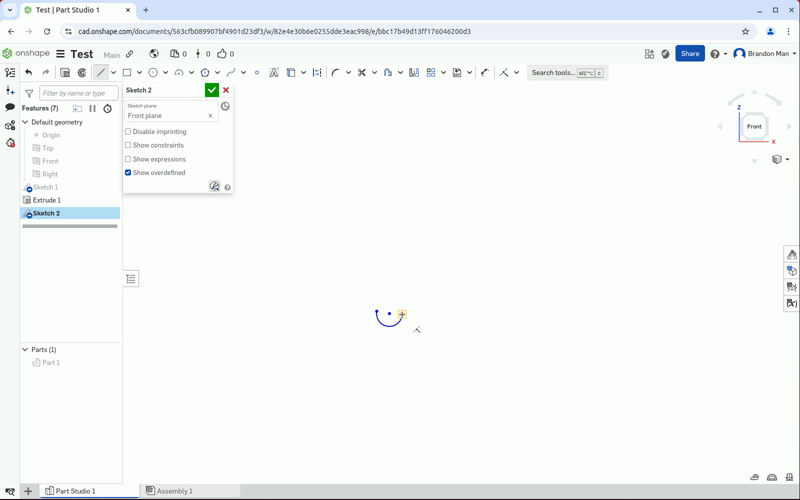
scroll(6)
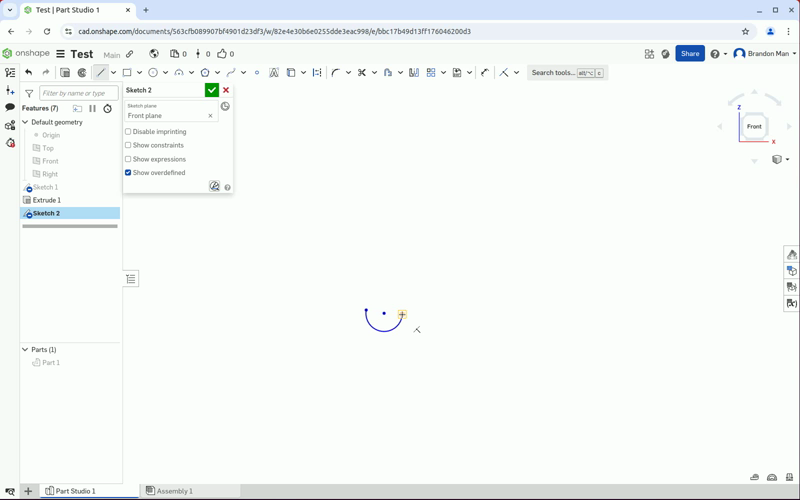
scroll(6)
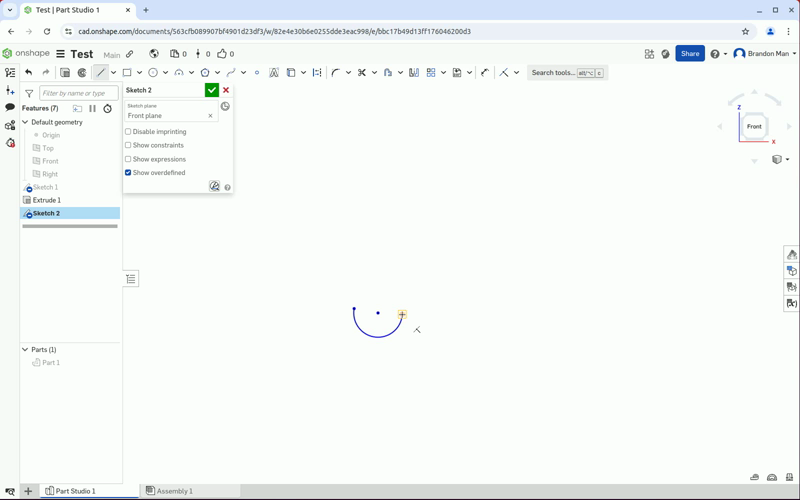
scroll(6)
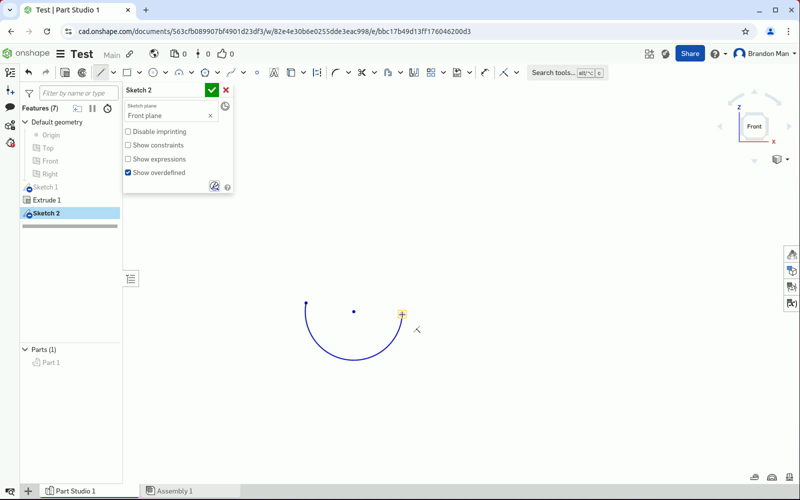
click(402, 314)
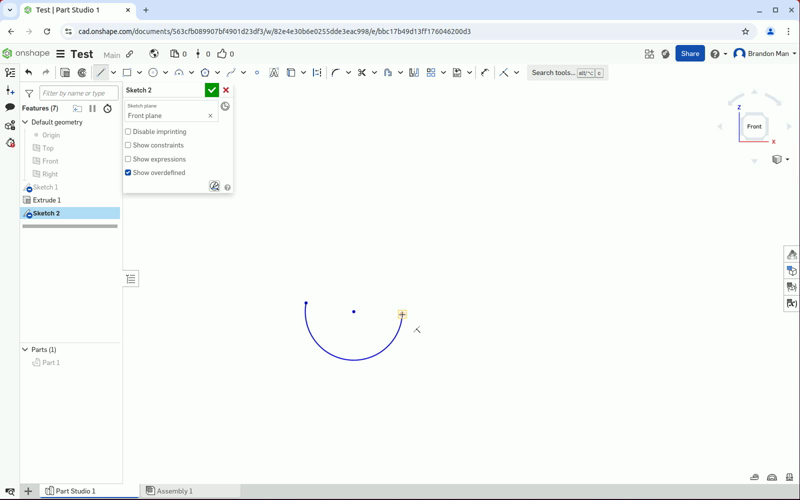
scroll(-6)
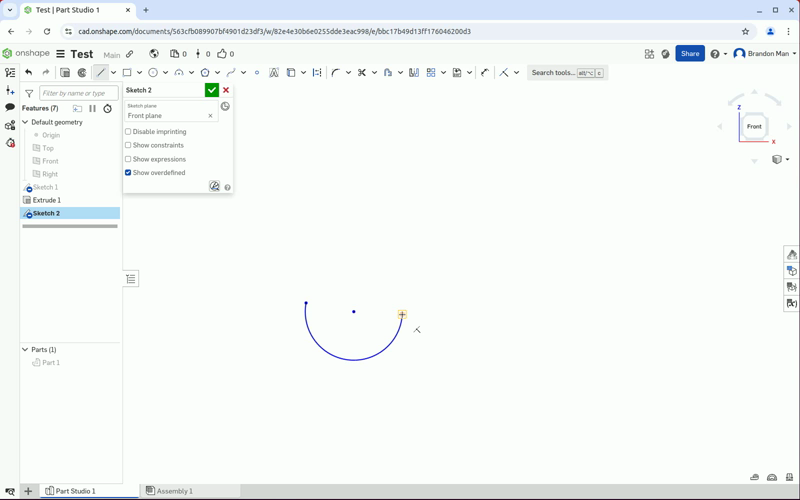
scroll(-6)
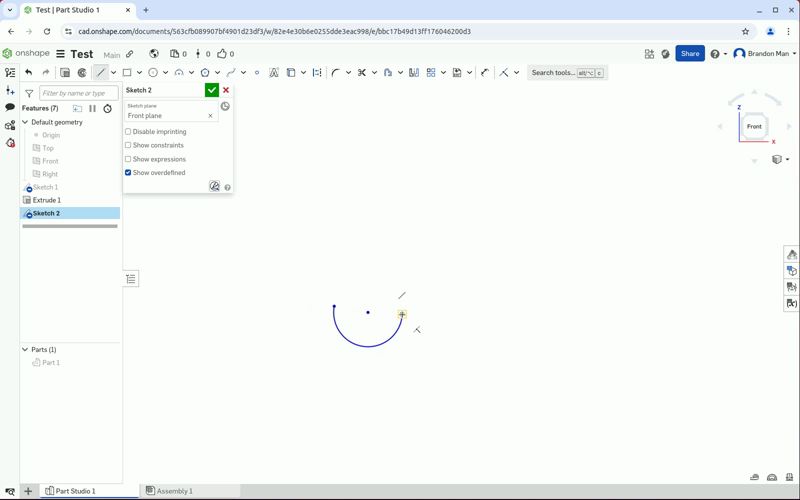
scroll(-6)
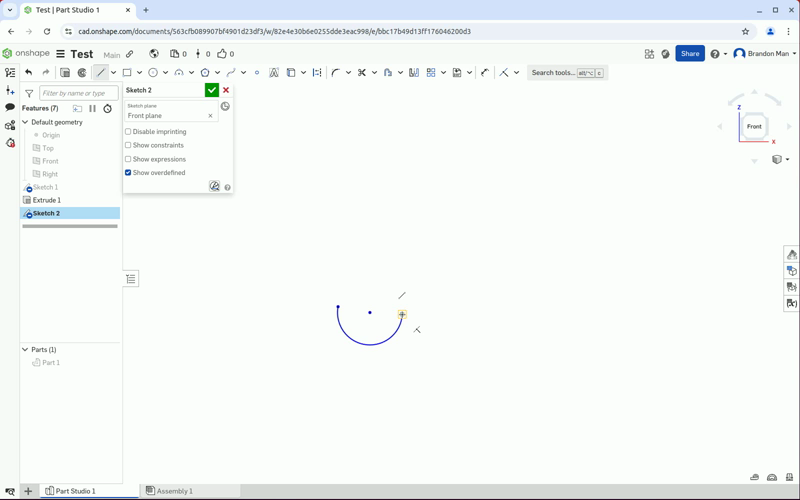
scroll(-6)
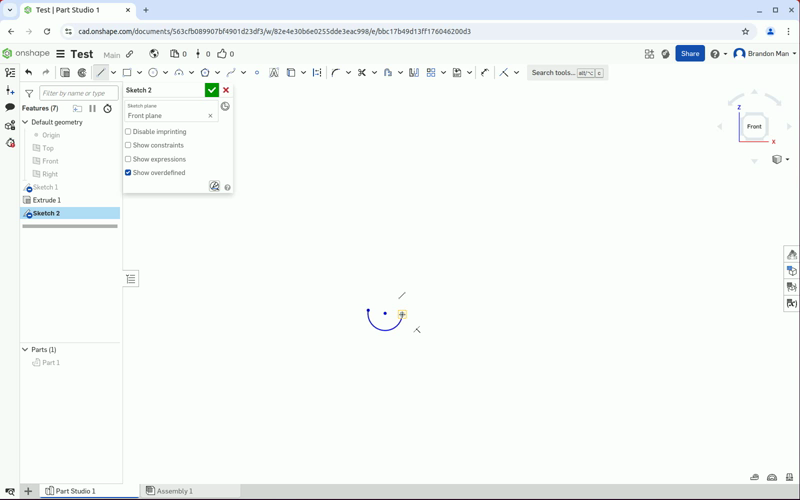
scroll(-6)
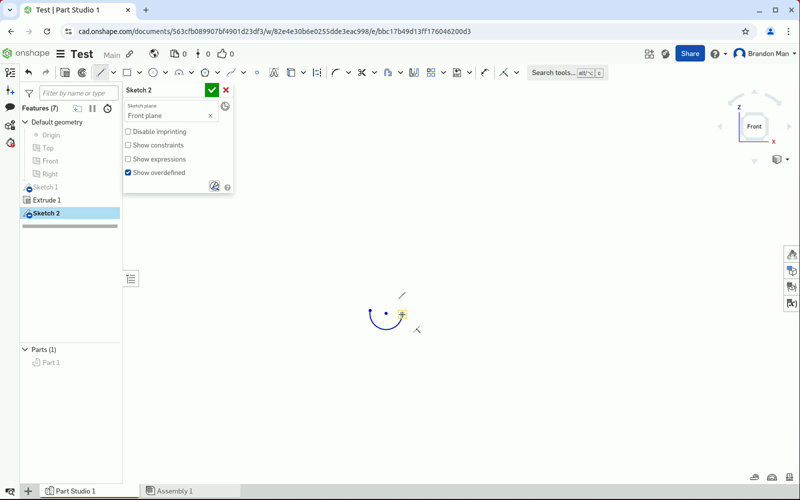
scroll(-6)
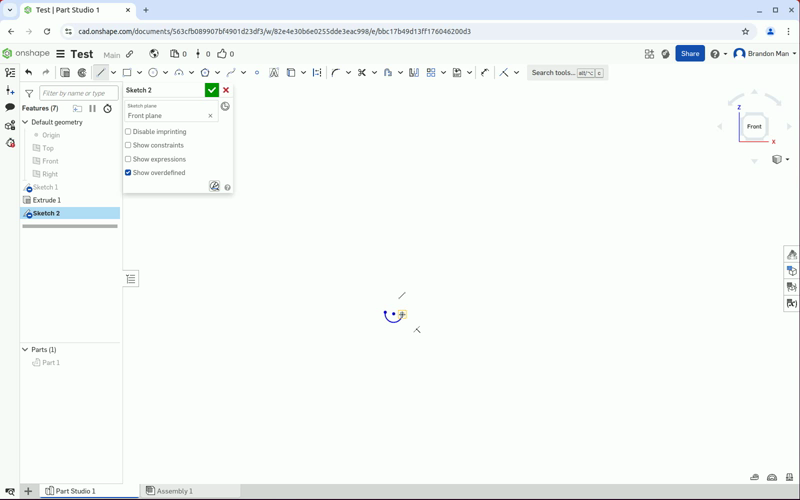
scroll(-6)
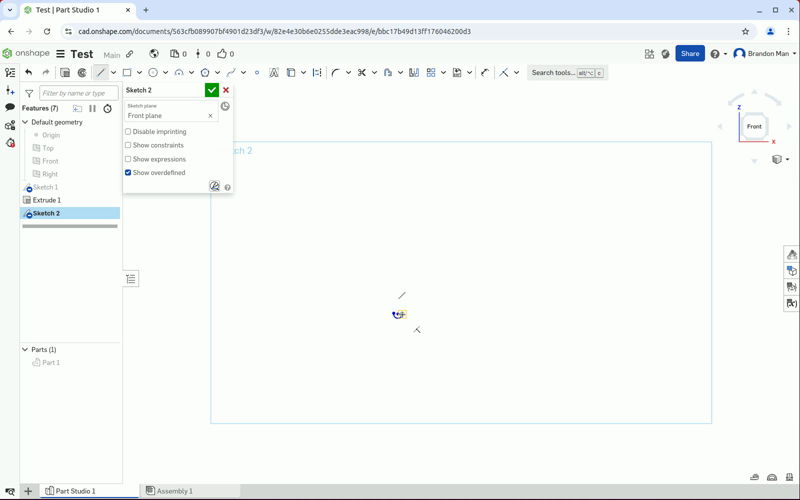
key_down(shift)
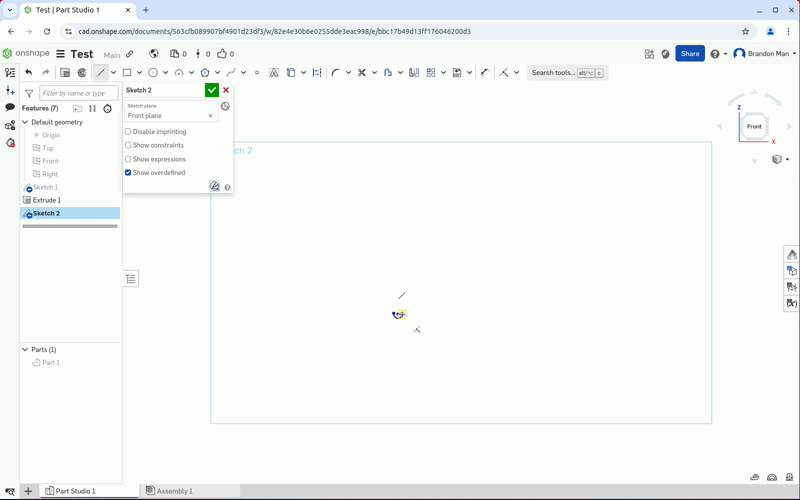
mouse_move(432, 314)
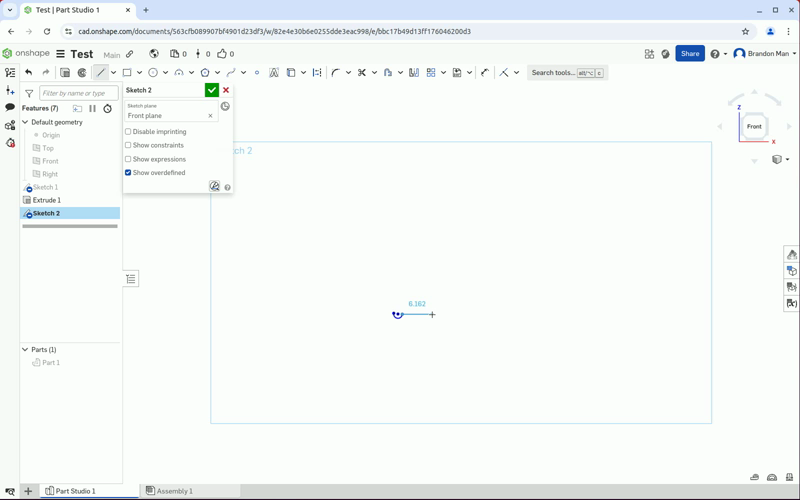
mouse_move(403, 308)
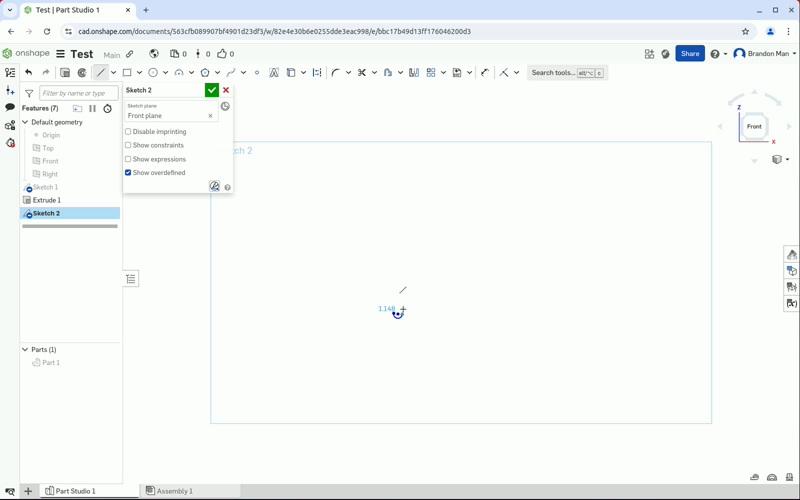
scroll(6)
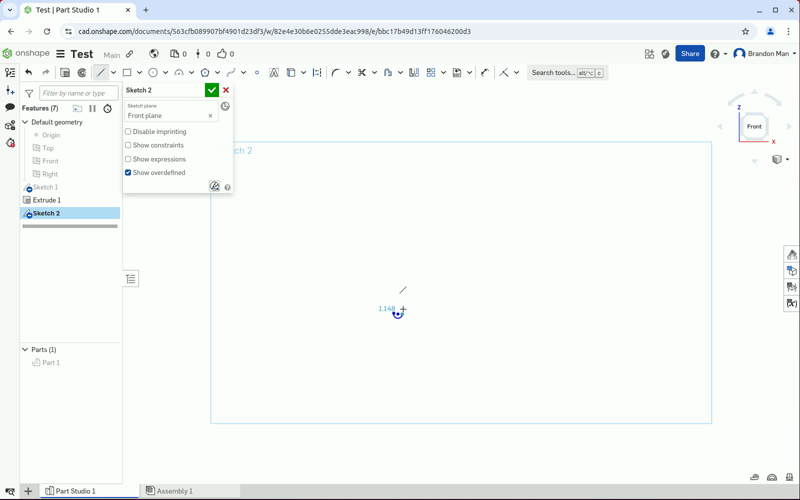
scroll(6)
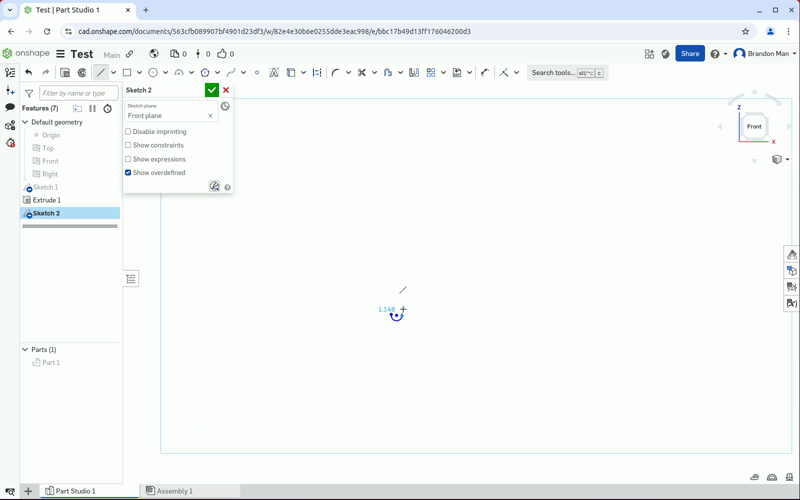
scroll(6)
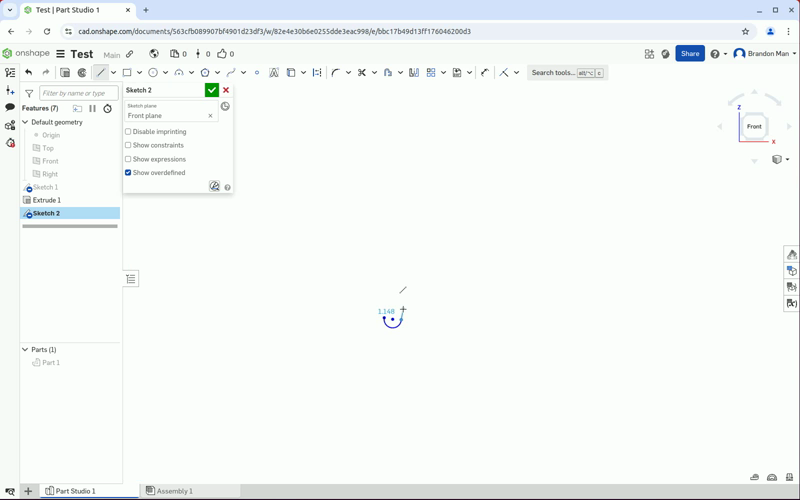
scroll(6)
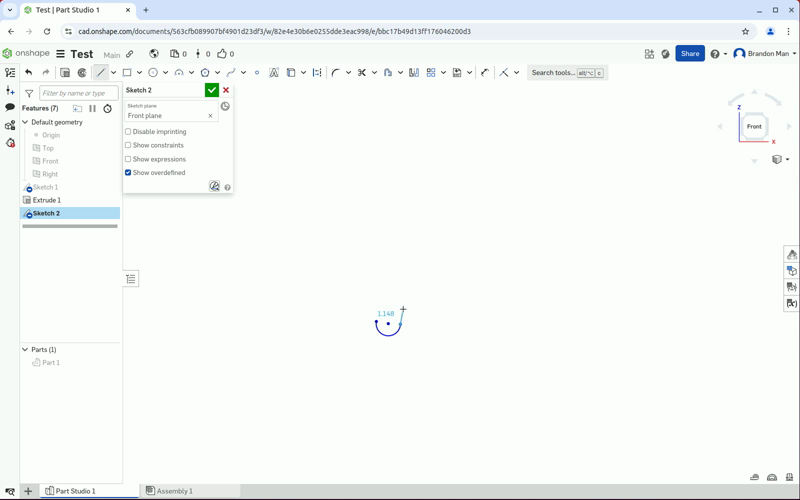
scroll(6)
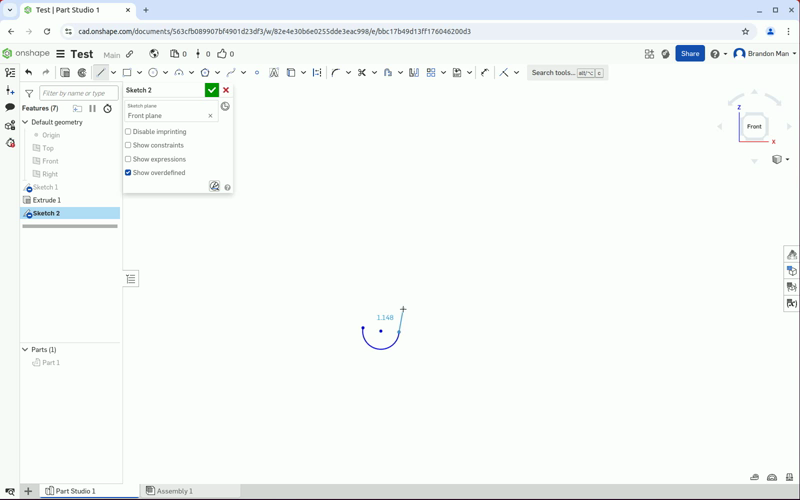
scroll(6)
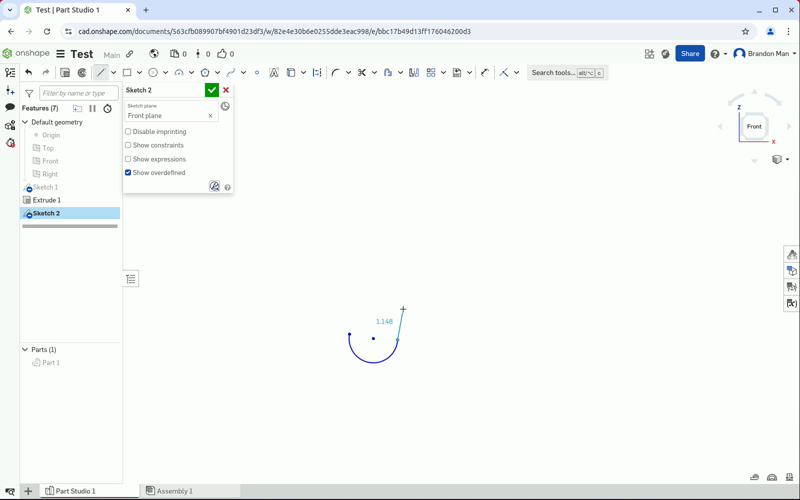
scroll(6)
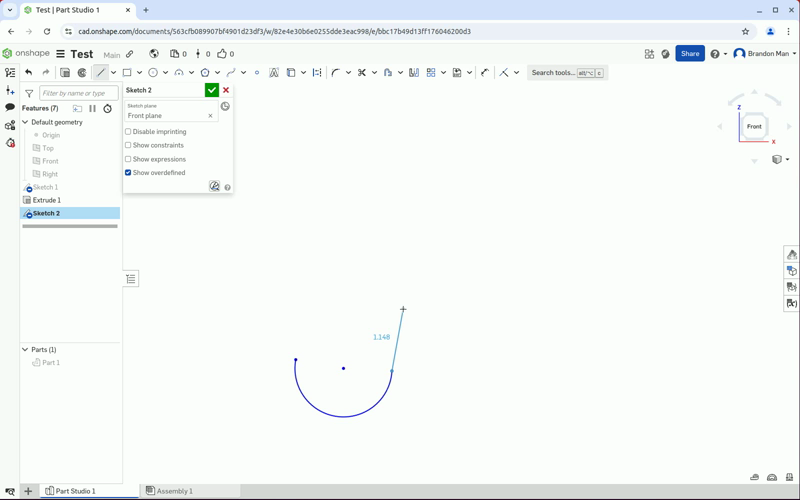
click(403, 308)
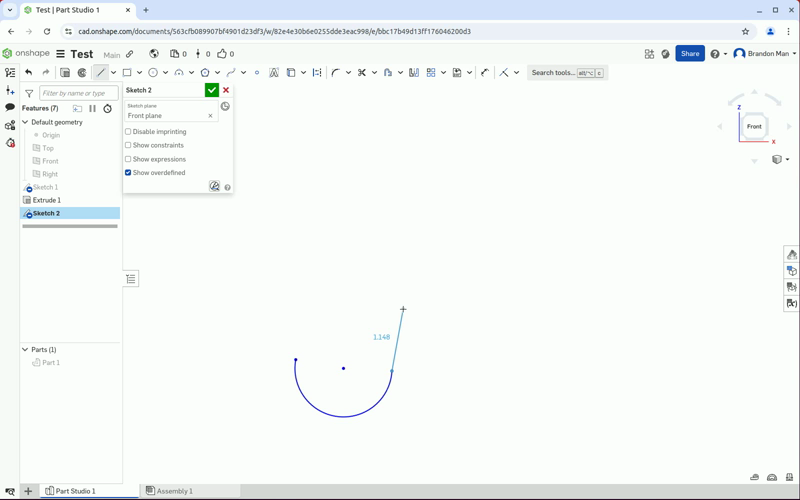
scroll(-6)
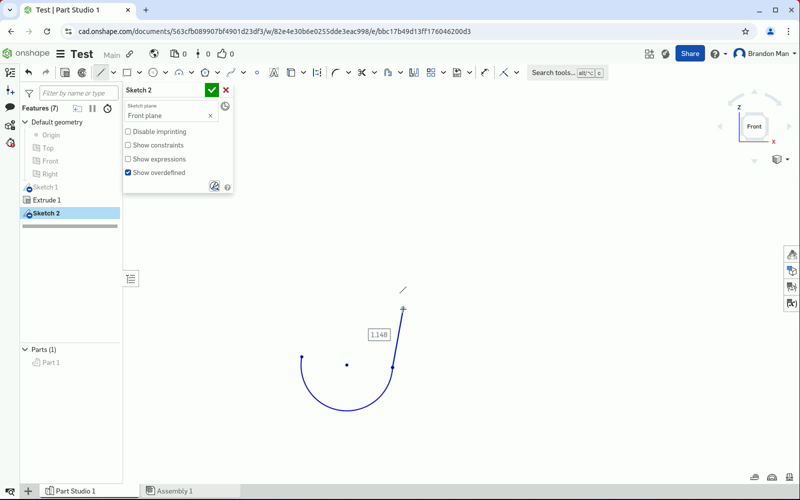
scroll(-6)
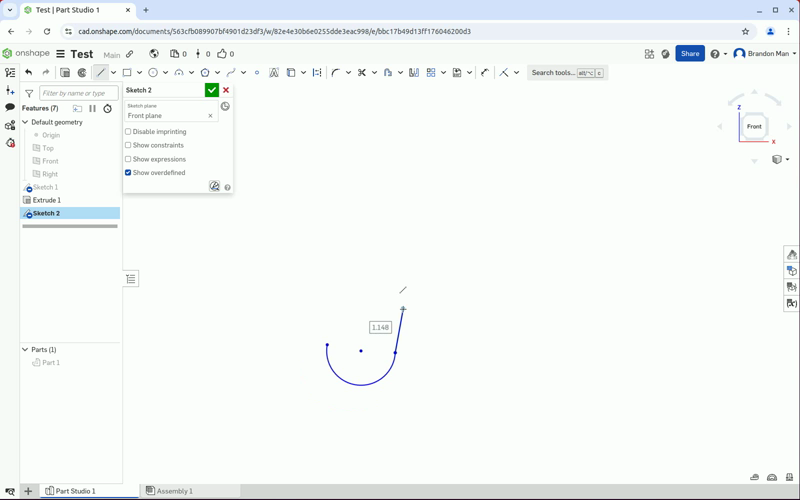
scroll(-6)
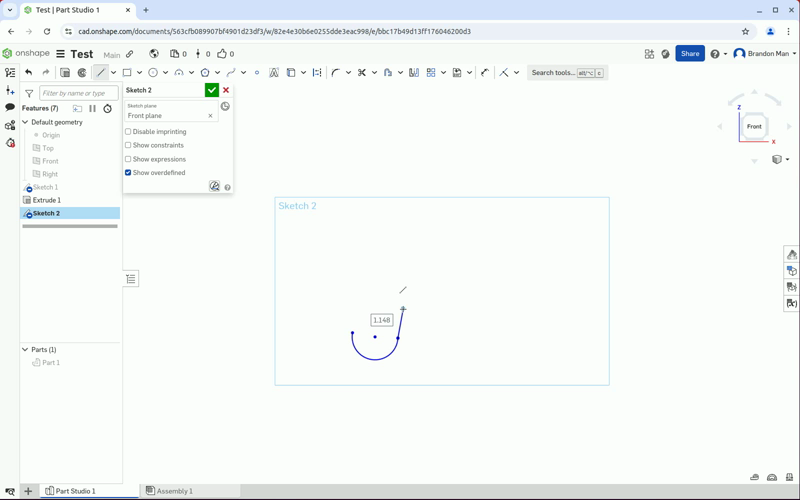
scroll(-6)
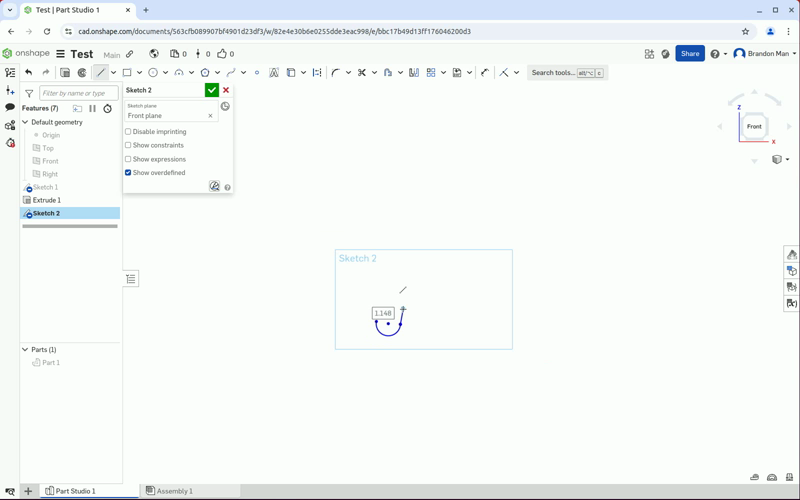
scroll(-6)
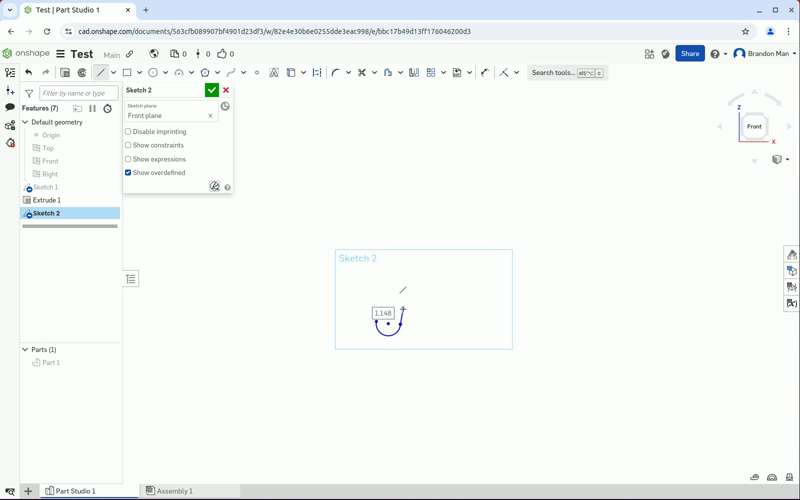
scroll(-6)
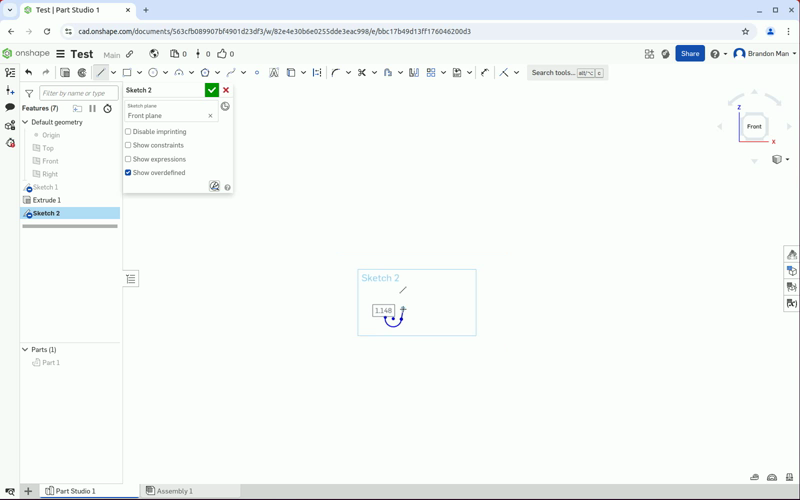
scroll(-6)
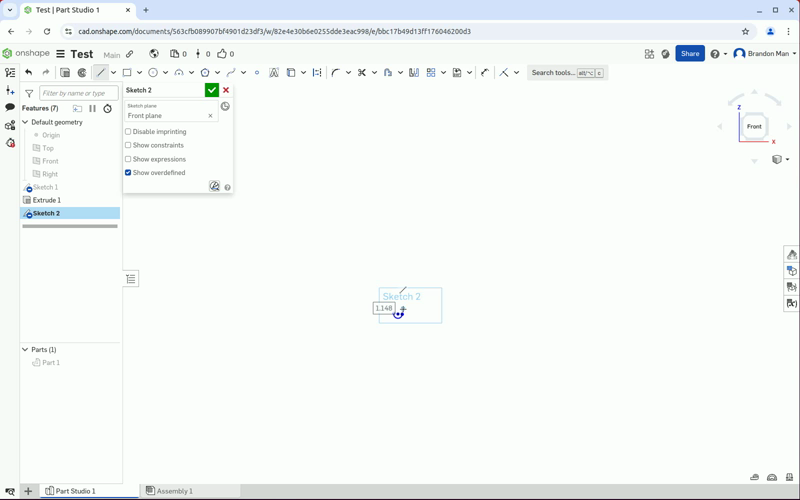
key_up(shift)
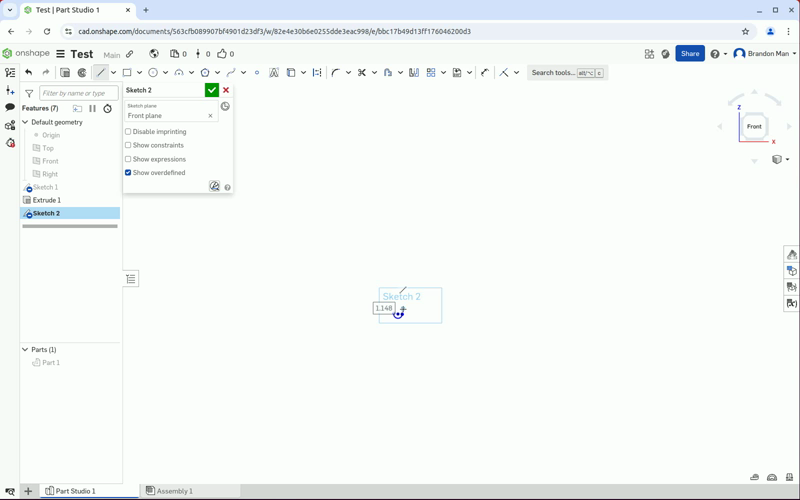
key(esc)
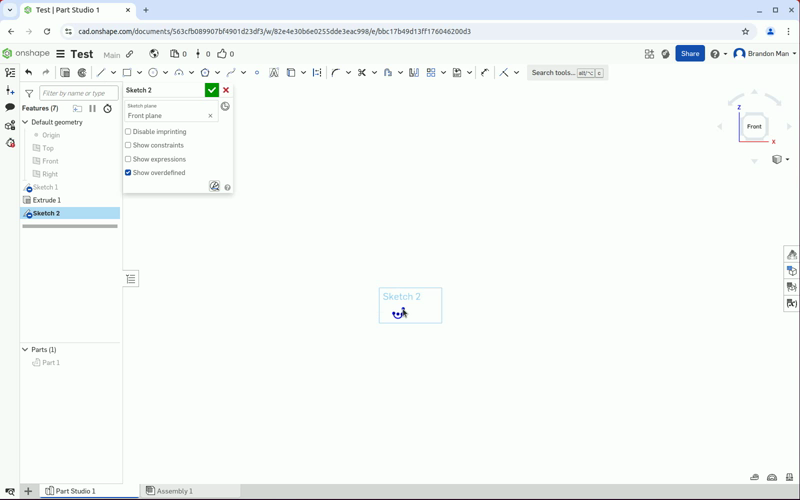
key(a)
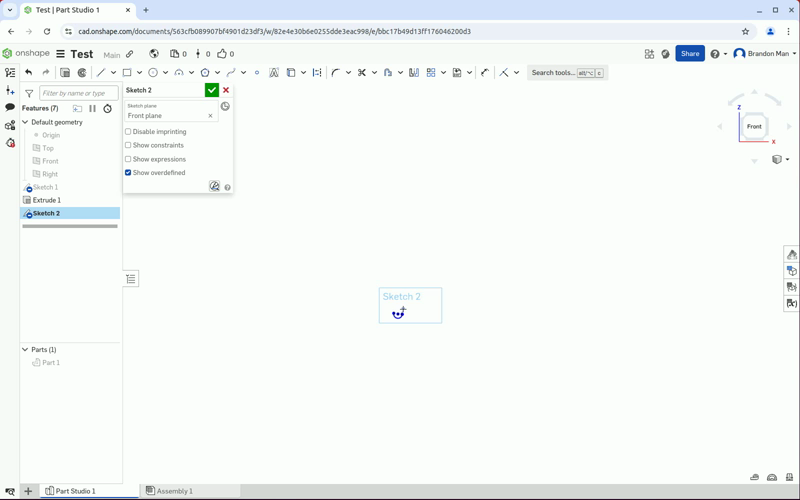
mouse_move(403, 308)
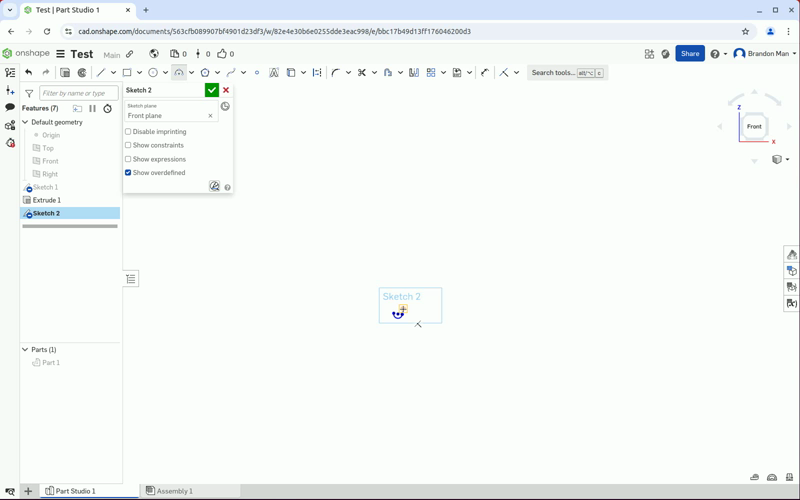
click(403, 308)
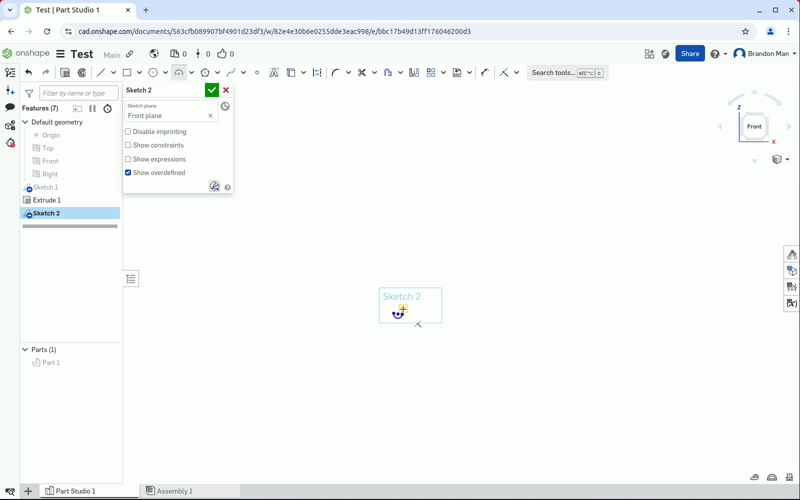
key_down(shift)
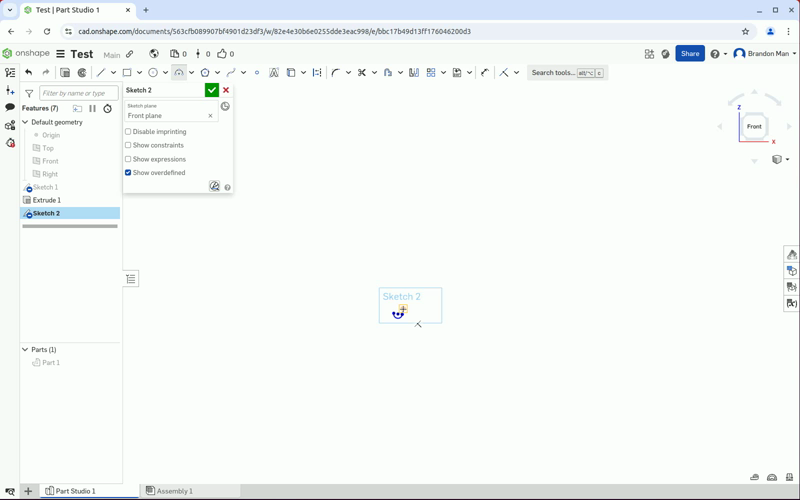
mouse_move(429, 286)
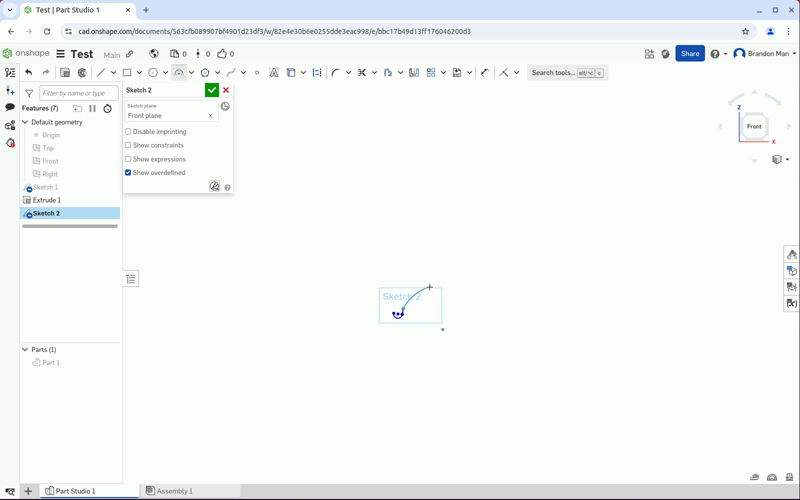
click(429, 286)
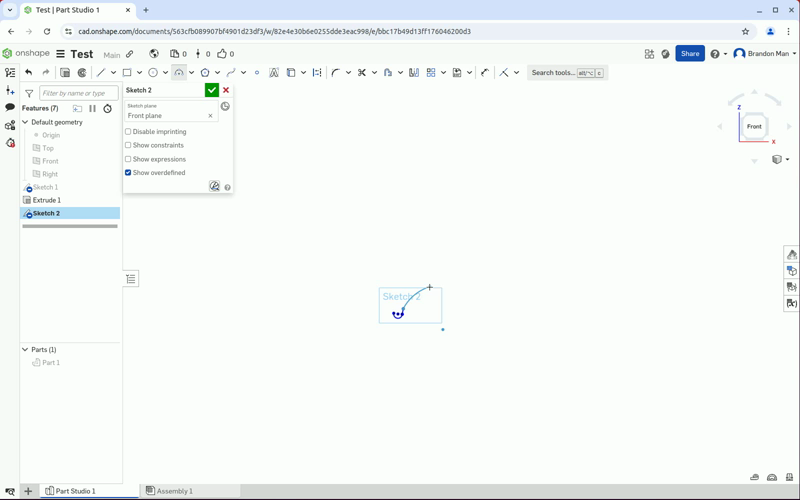
mouse_move(412, 292)
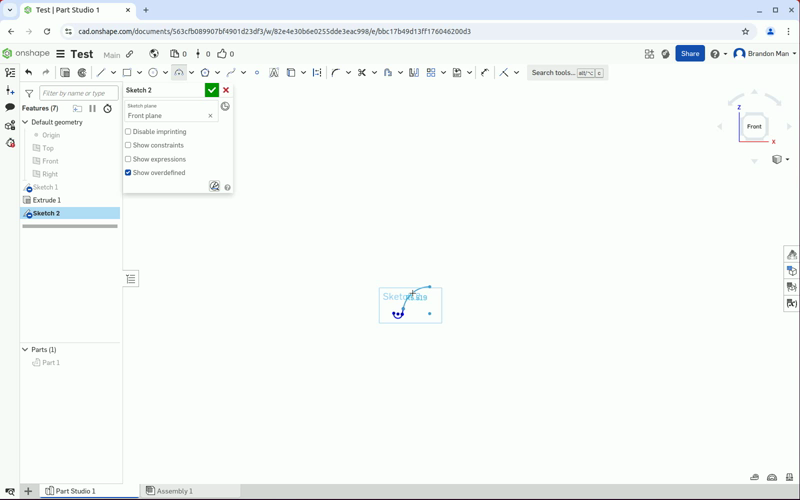
click(412, 292)
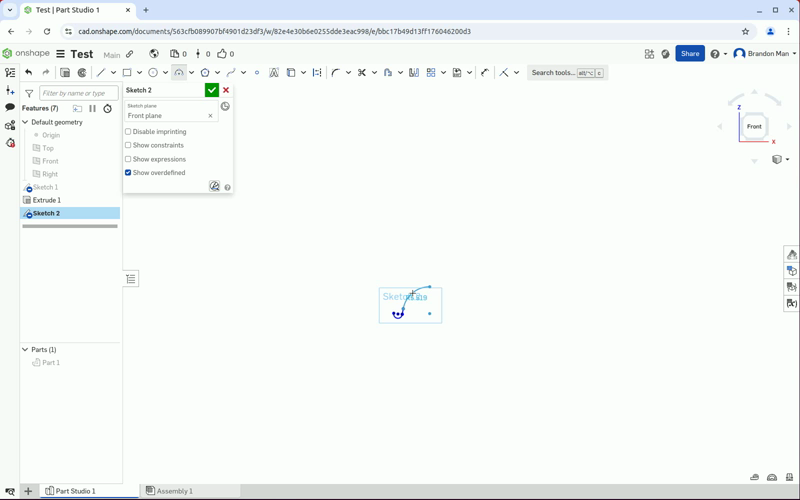
key_up(shift)
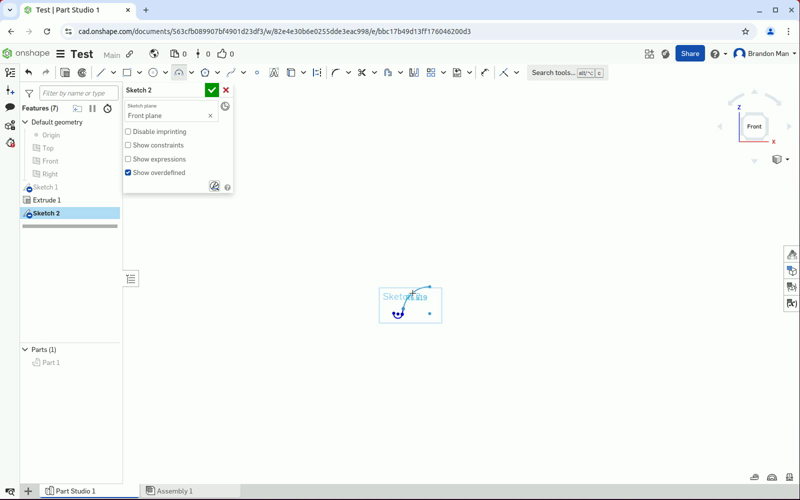
key(esc)
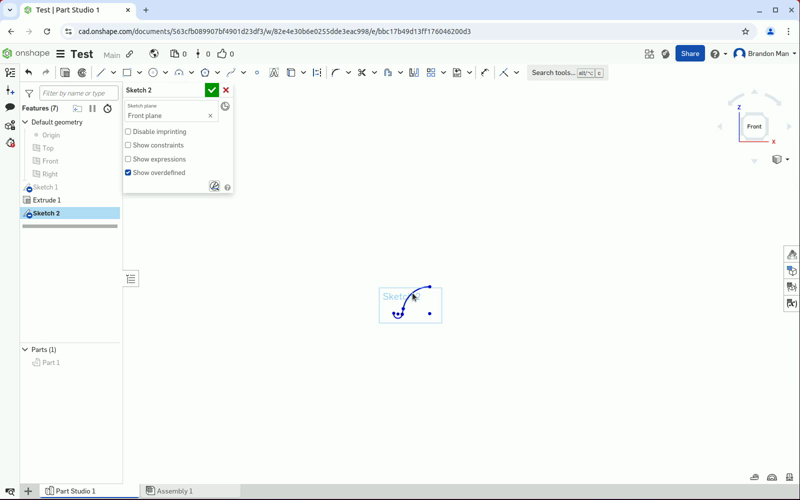
key(l)
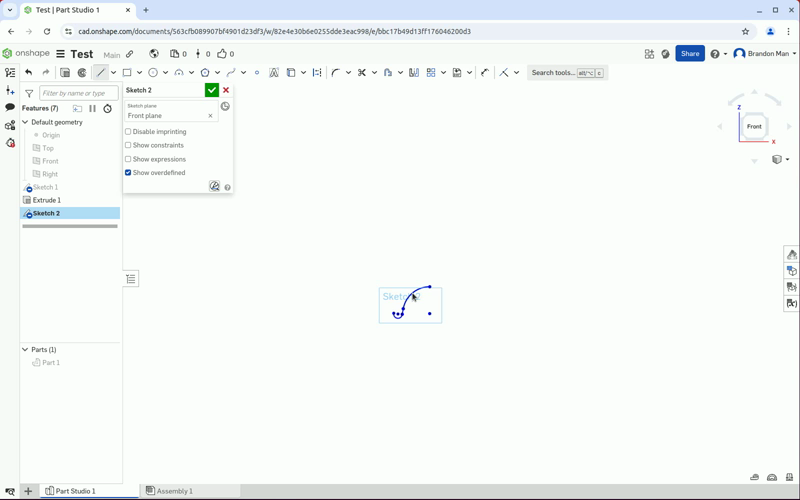
mouse_move(429, 286)
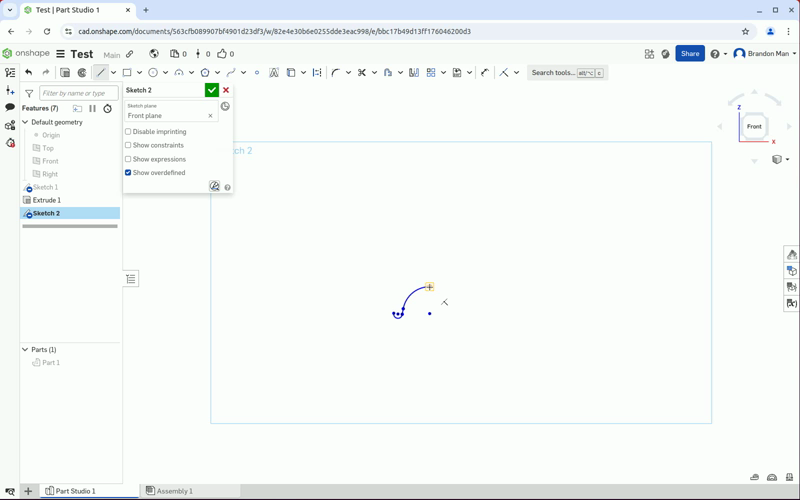
click(429, 286)
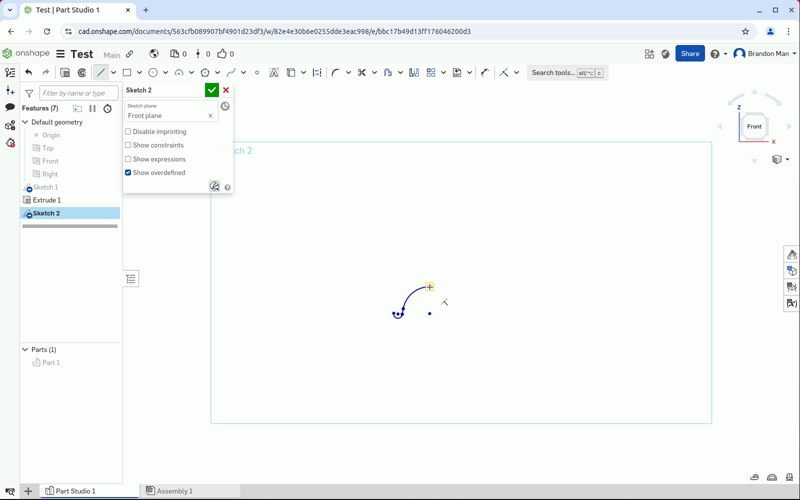
key_down(shift)
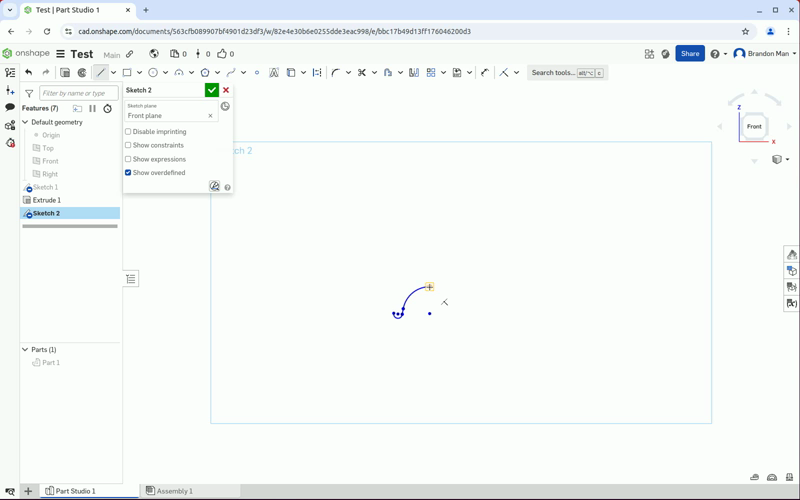
mouse_move(459, 286)
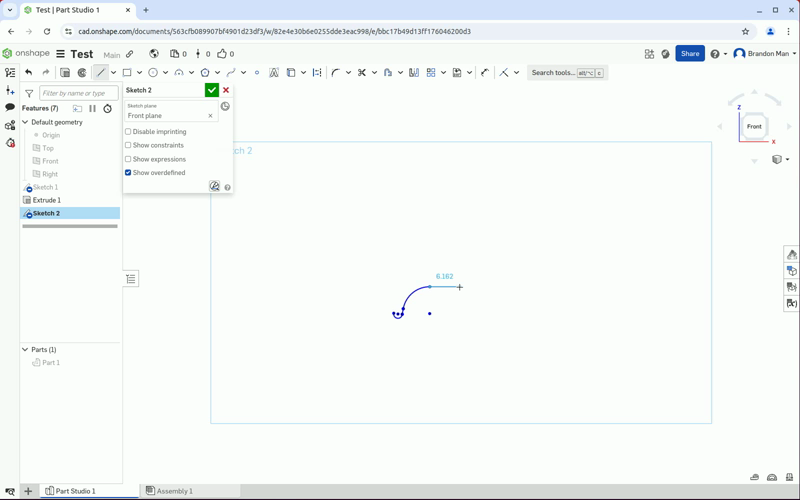
mouse_move(446, 286)
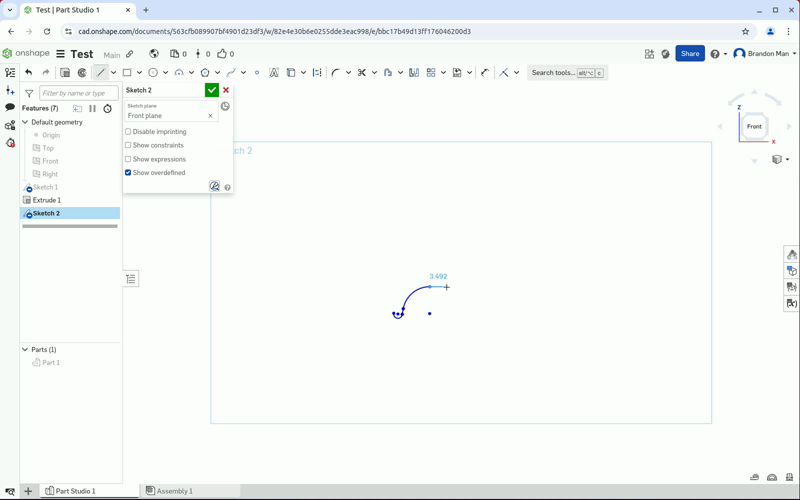
click(446, 286)
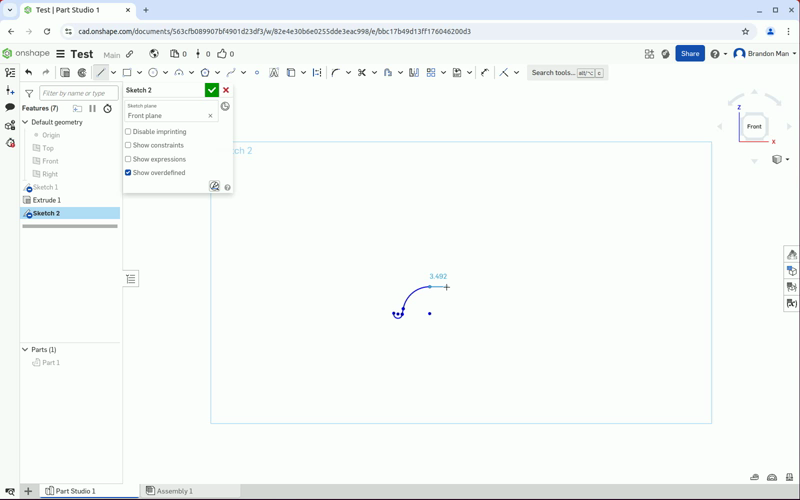
key_up(shift)
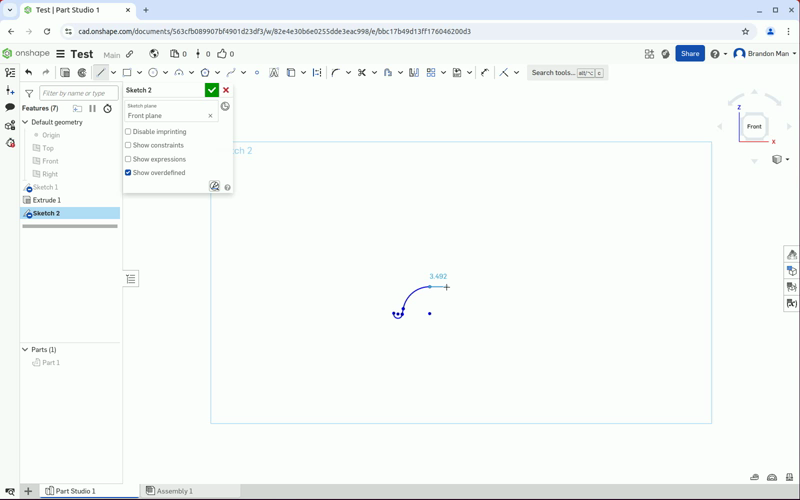
key(esc)
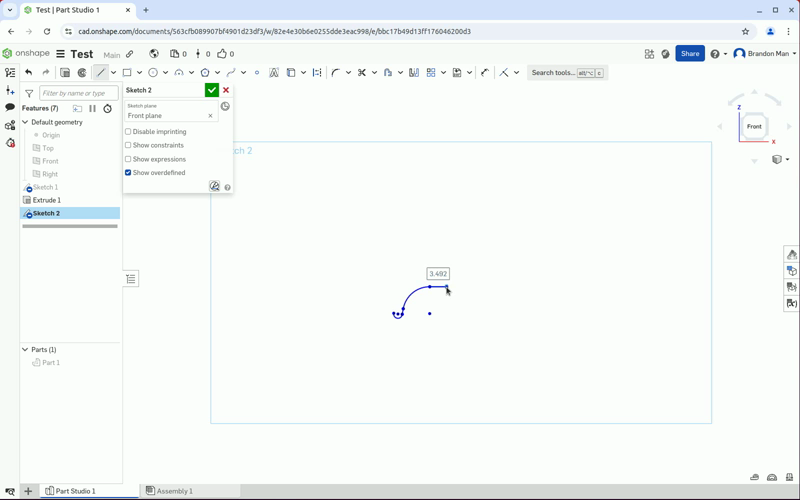
key(a)
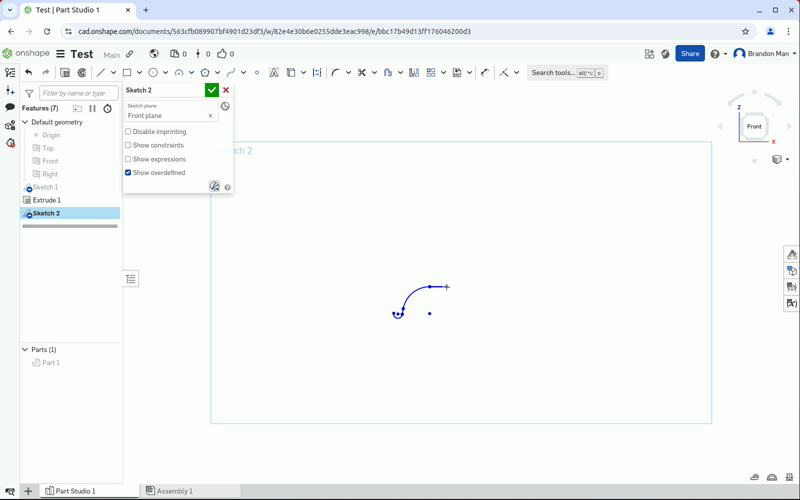
mouse_move(446, 286)
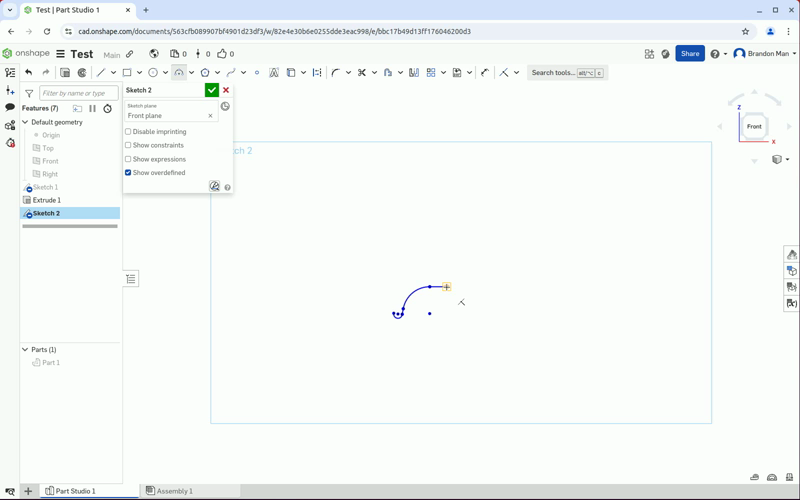
click(446, 286)
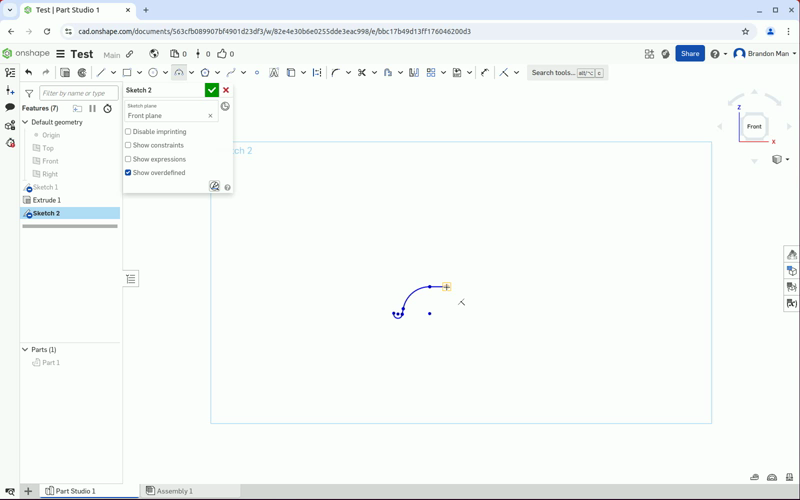
key_down(shift)
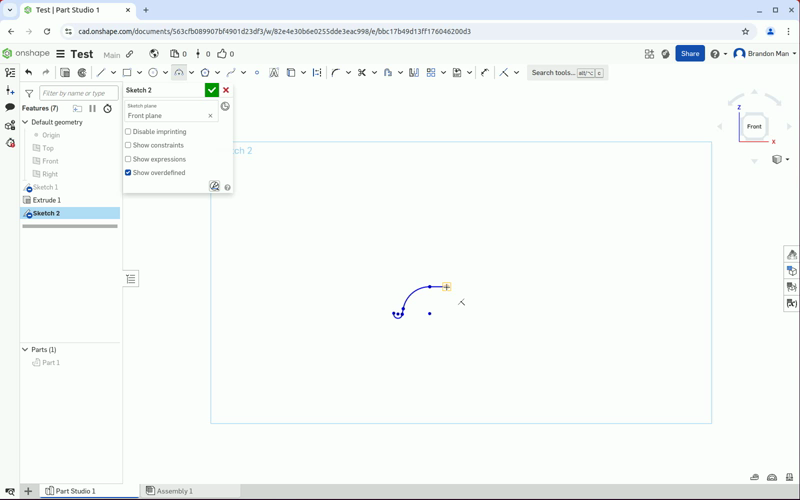
mouse_move(446, 278)
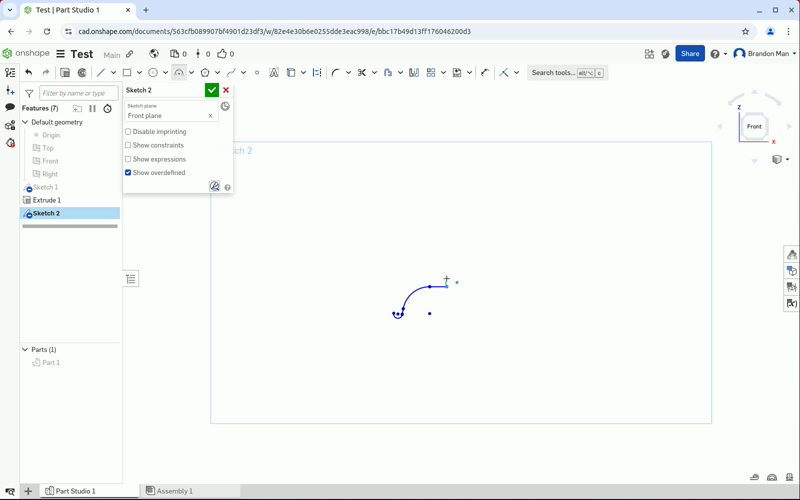
click(446, 278)
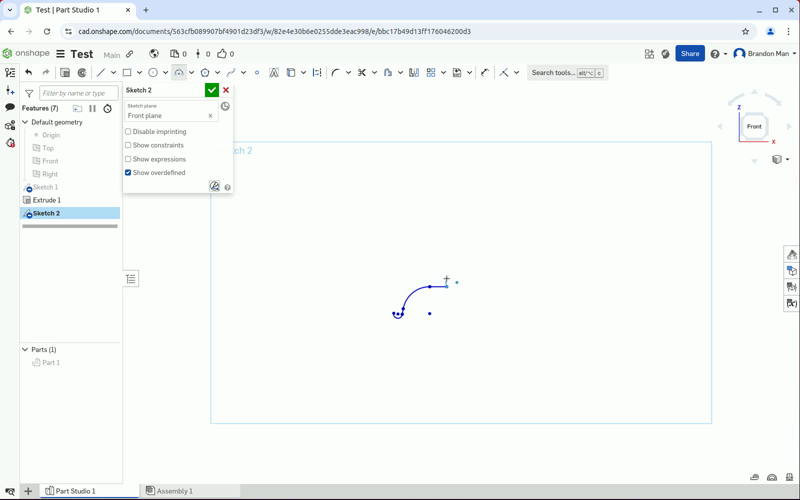
mouse_move(450, 282)
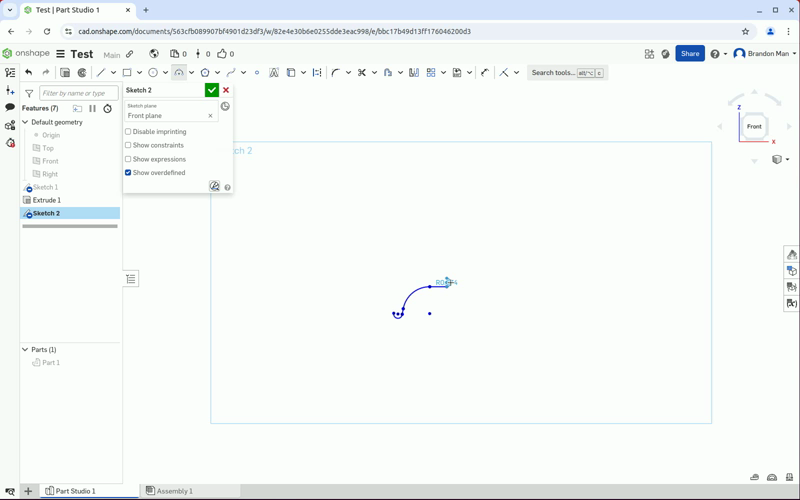
click(450, 282)
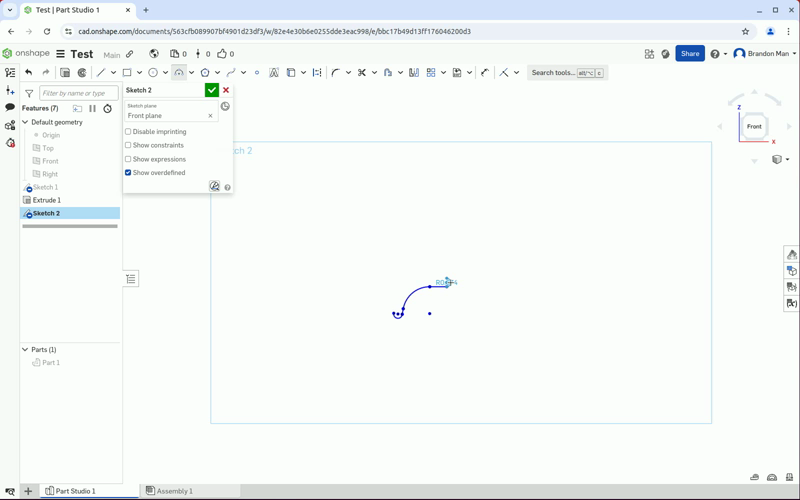
key_up(shift)
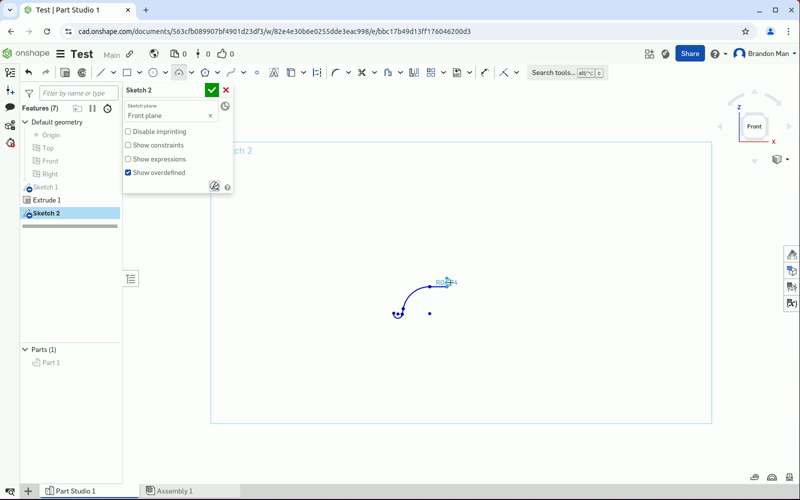
key(esc)
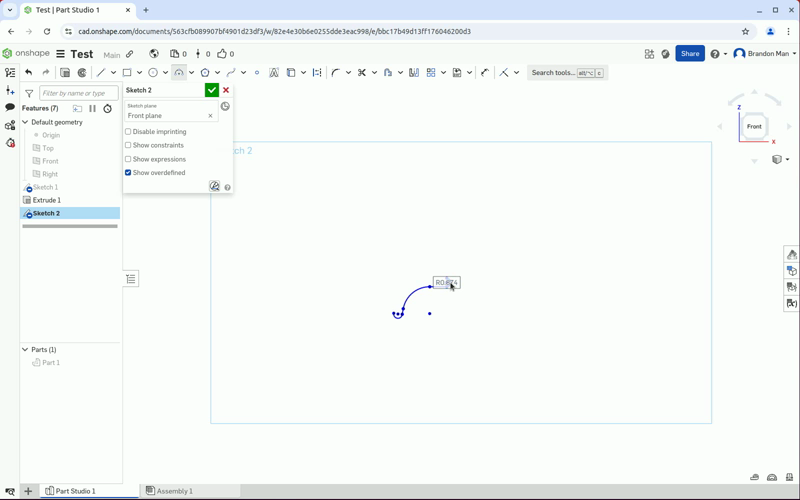
key(l)
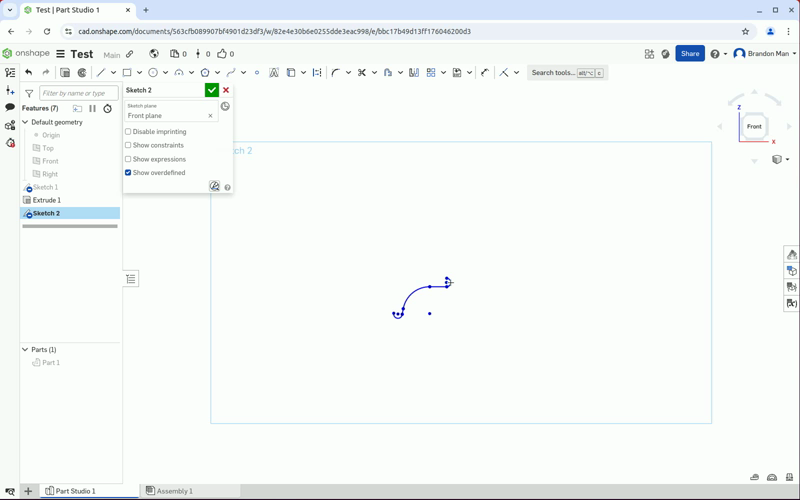
mouse_move(446, 278)
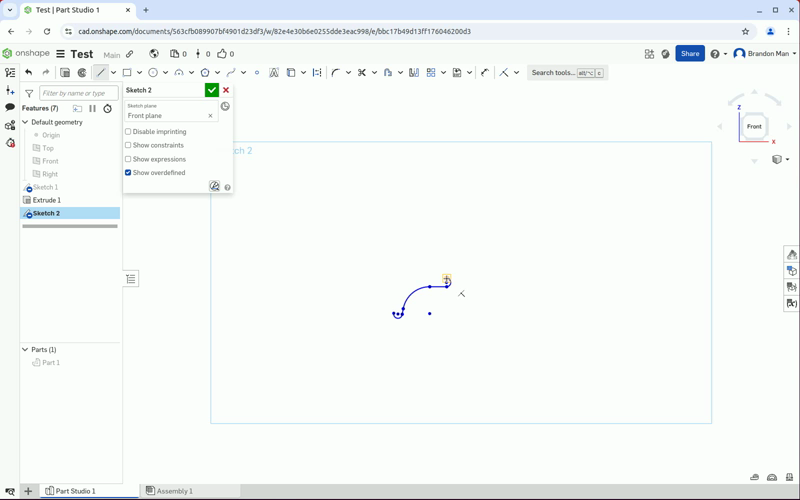
scroll(6)
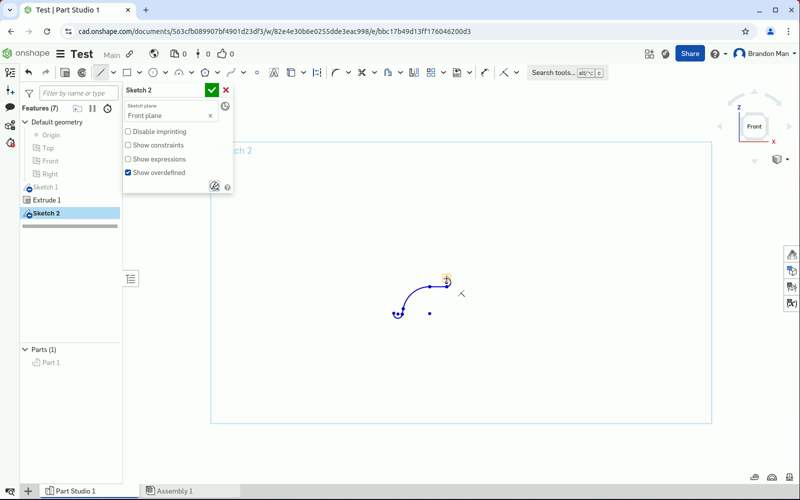
scroll(6)
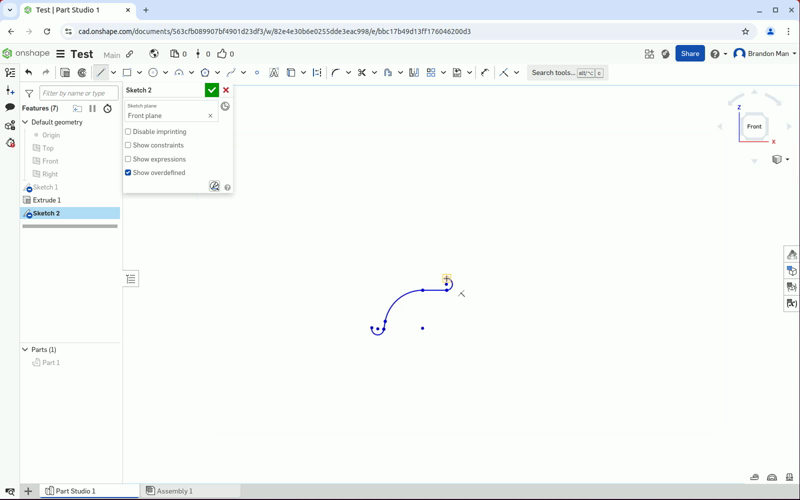
scroll(6)
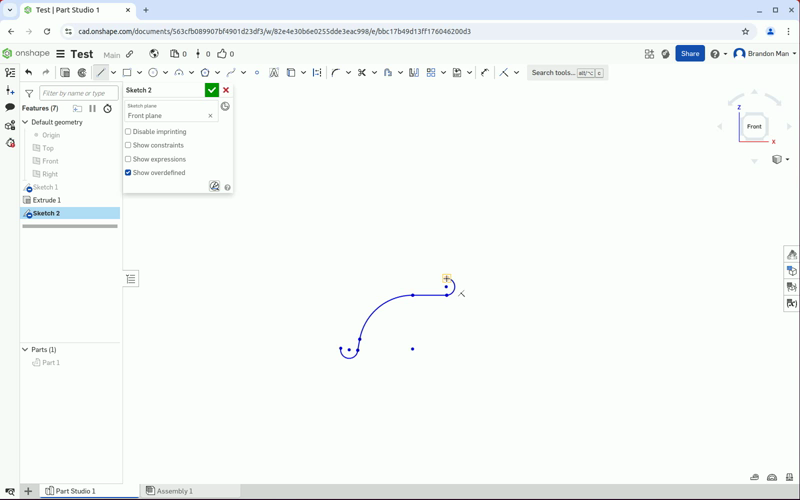
scroll(6)
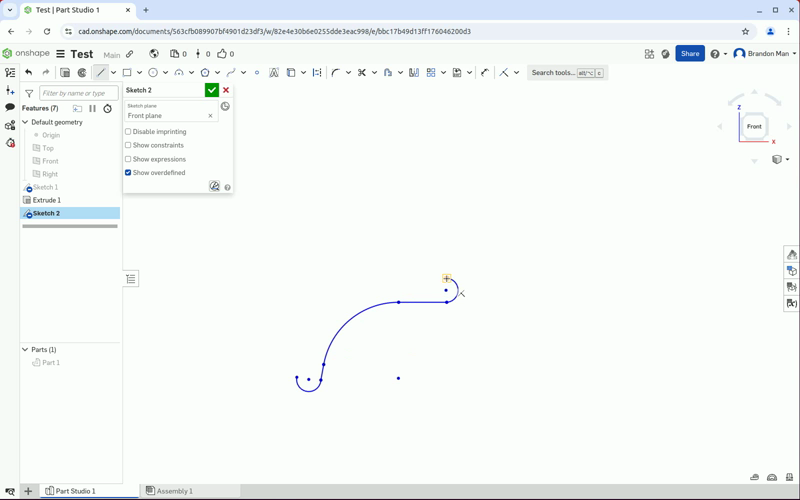
scroll(6)
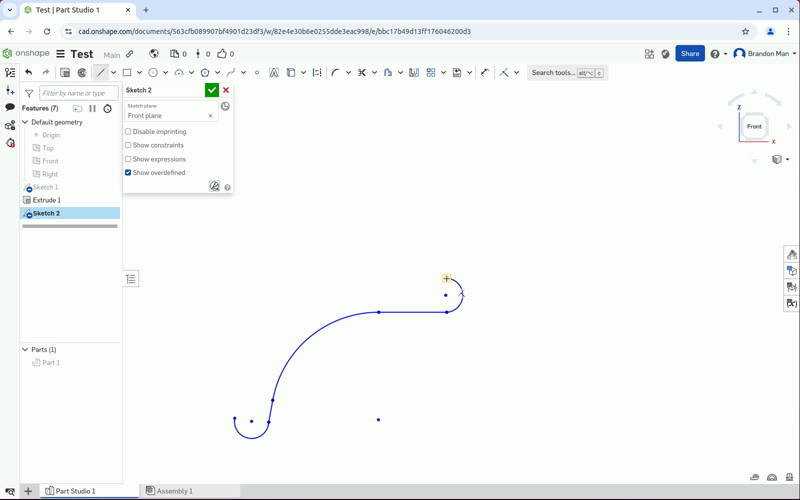
scroll(6)
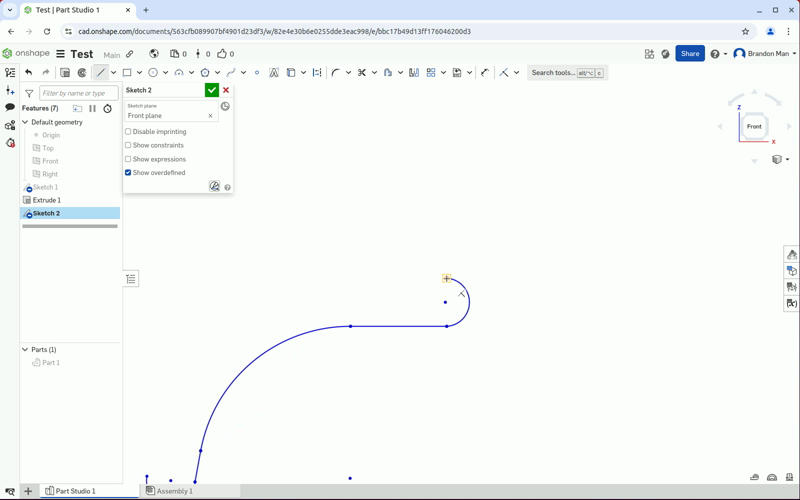
scroll(6)
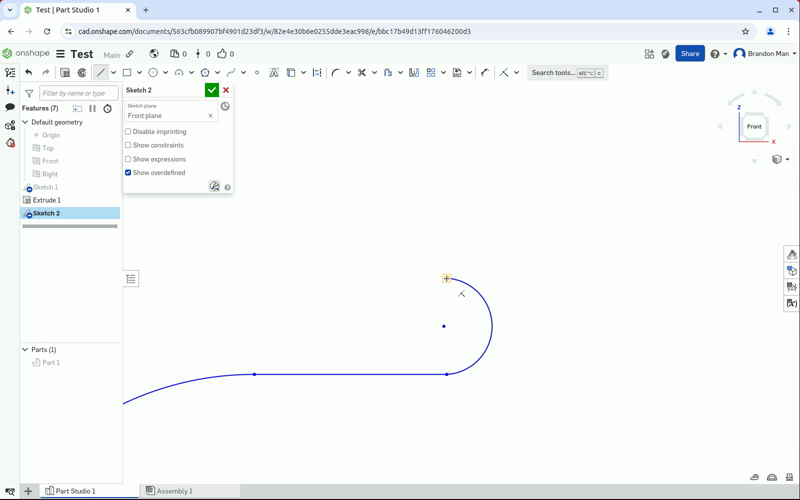
click(446, 278)
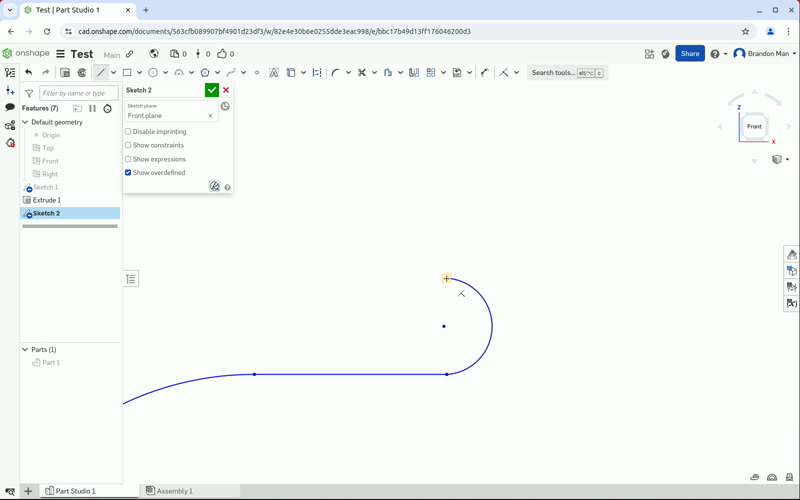
scroll(-6)
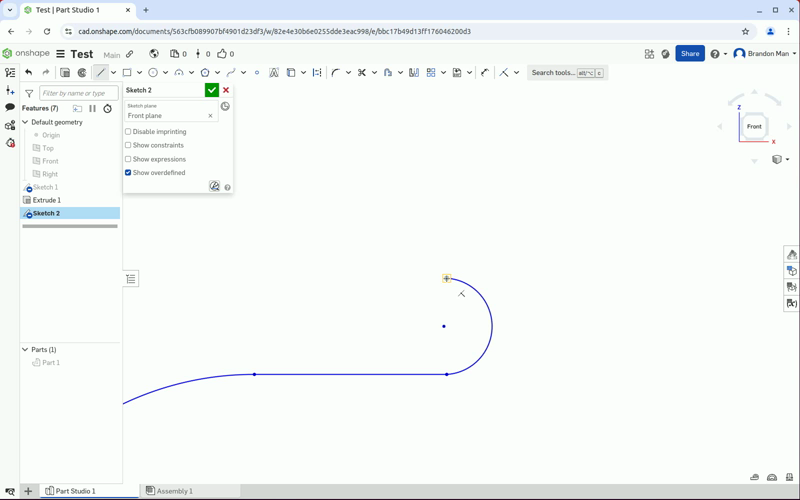
scroll(-6)
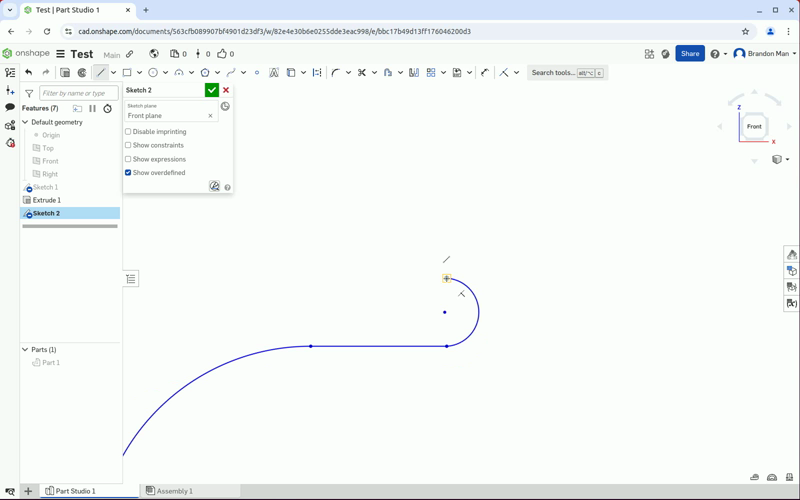
scroll(-6)
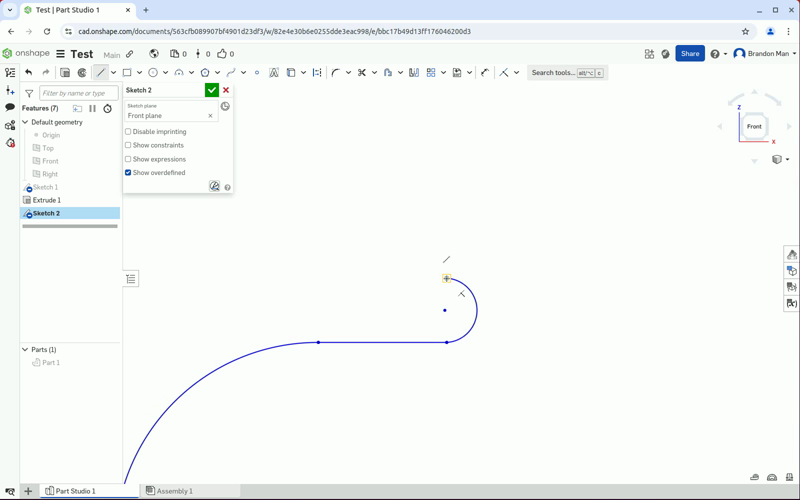
scroll(-6)
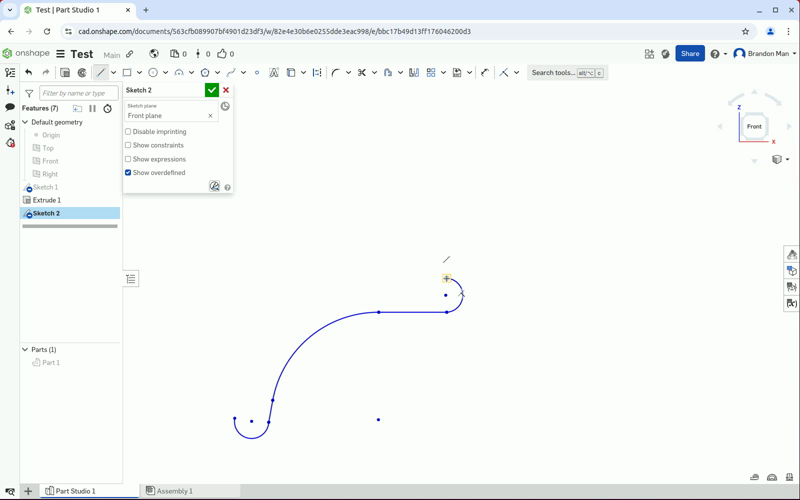
scroll(-6)
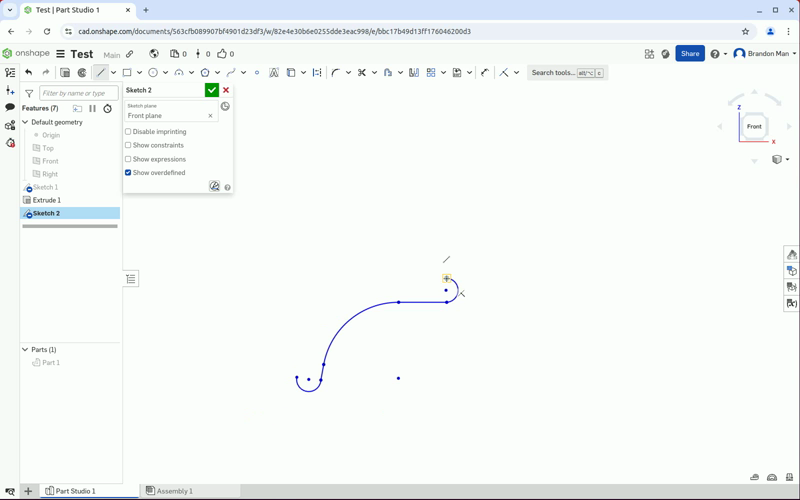
scroll(-6)
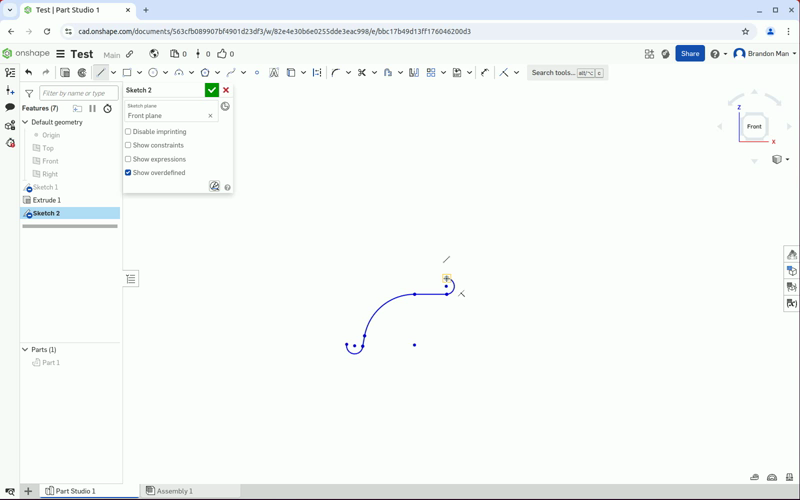
scroll(-6)
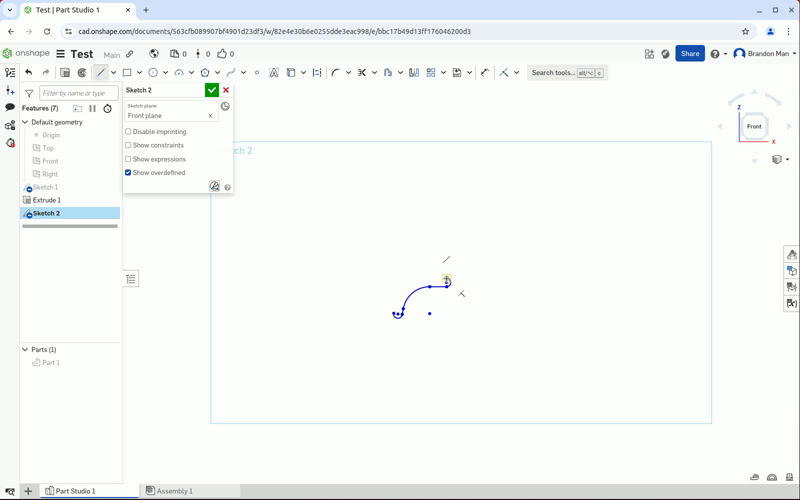
key_down(shift)
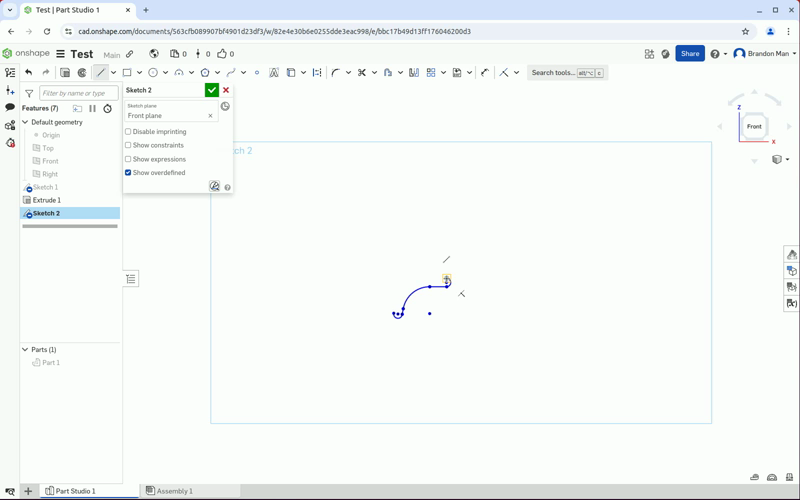
mouse_move(476, 278)
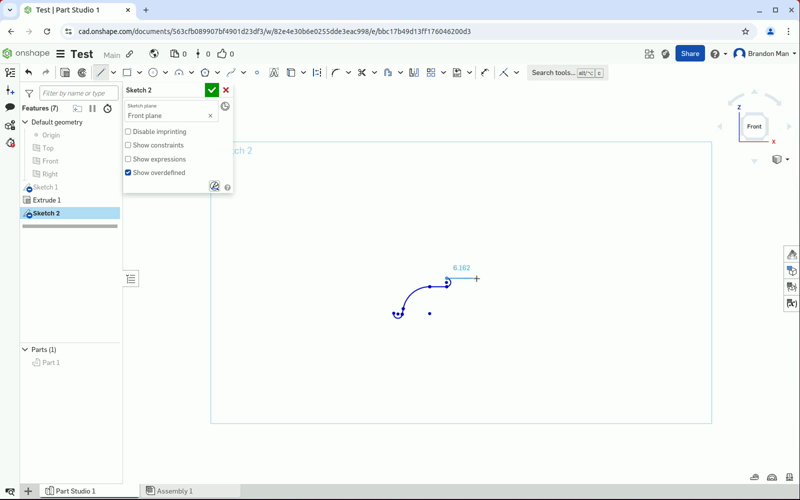
mouse_move(403, 278)
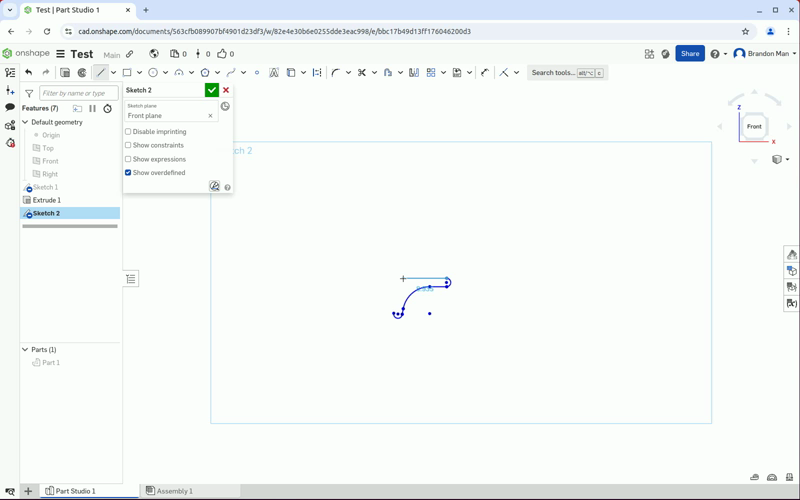
click(403, 278)
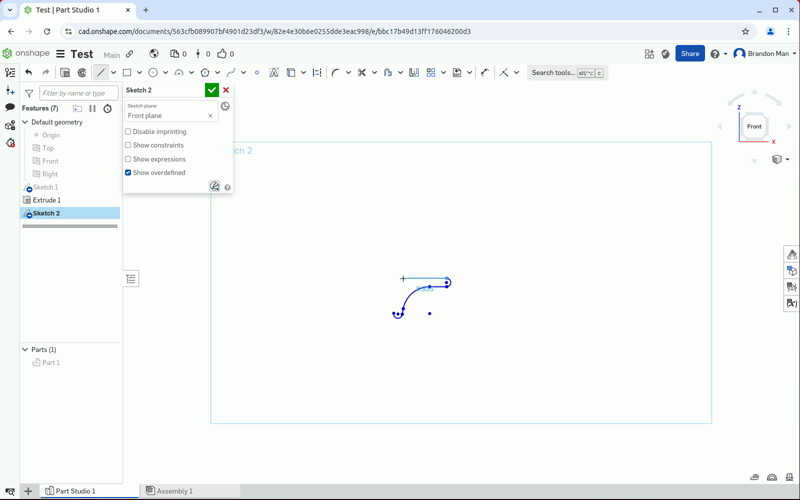
key_up(shift)
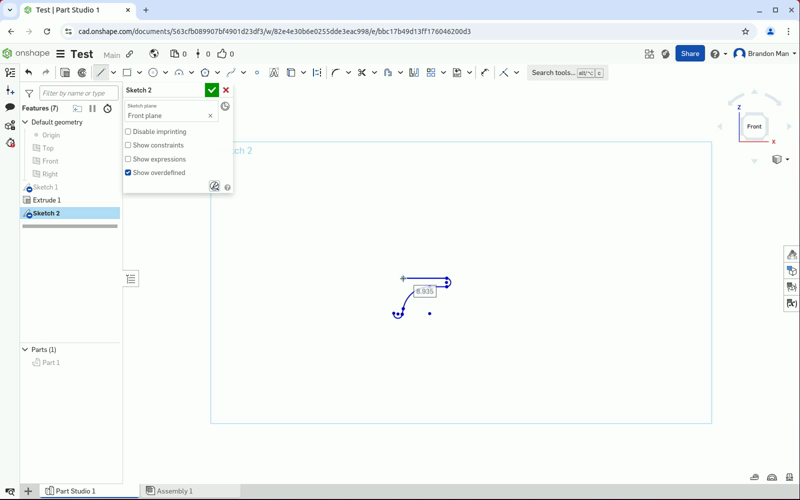
key(esc)
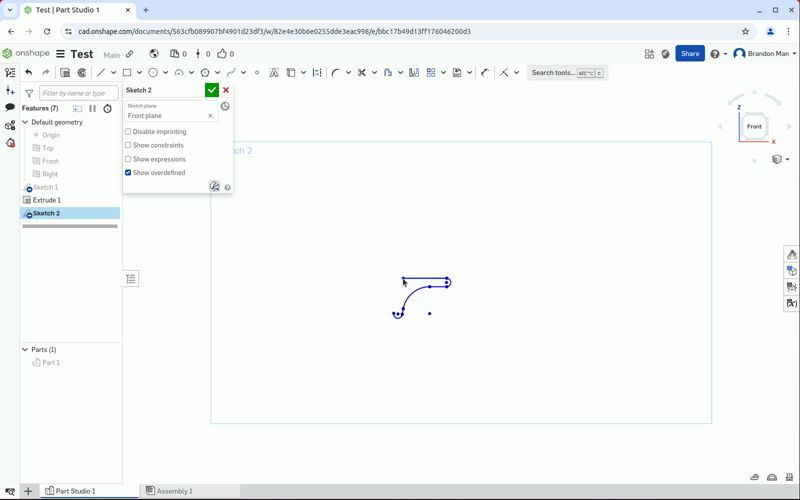
key(a)
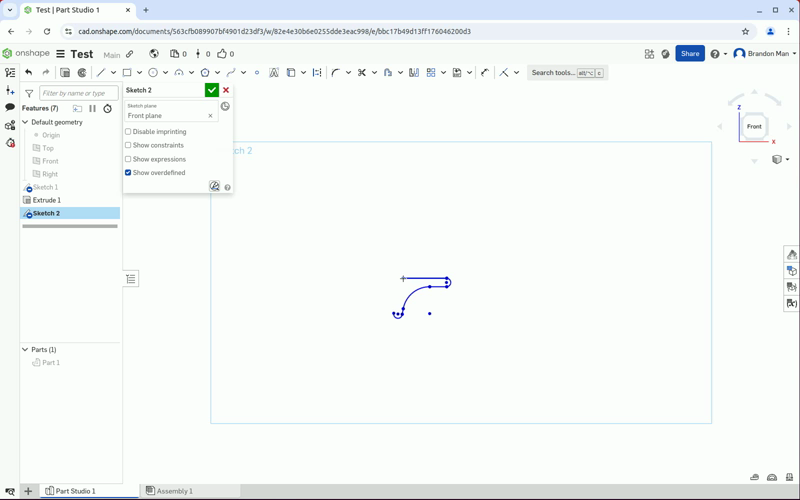
mouse_move(403, 278)
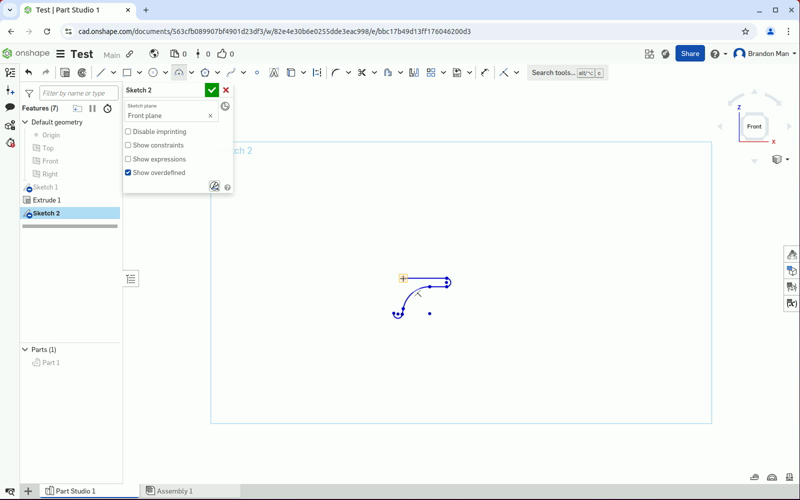
click(403, 278)
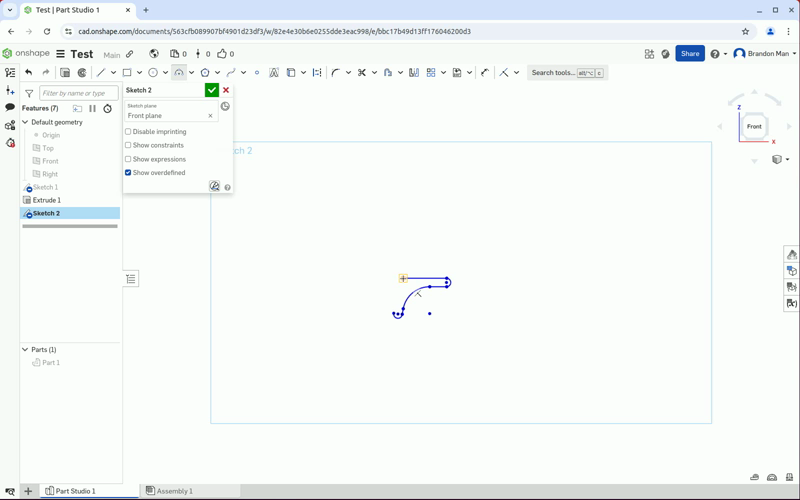
key_down(shift)
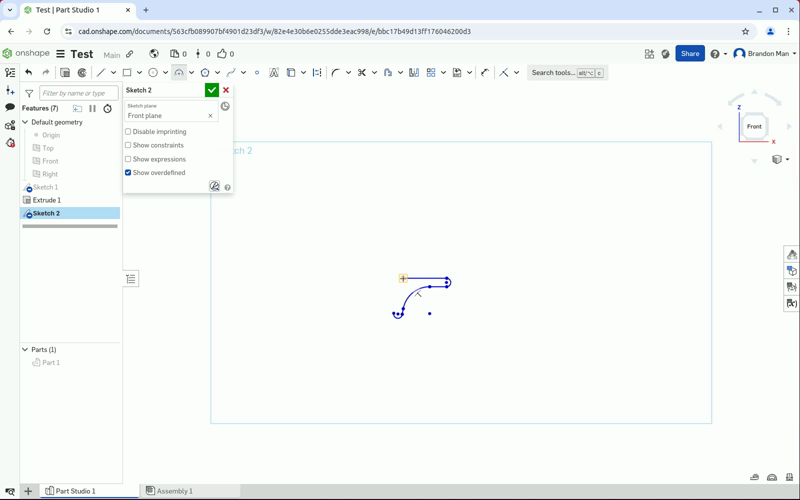
mouse_move(399, 281)
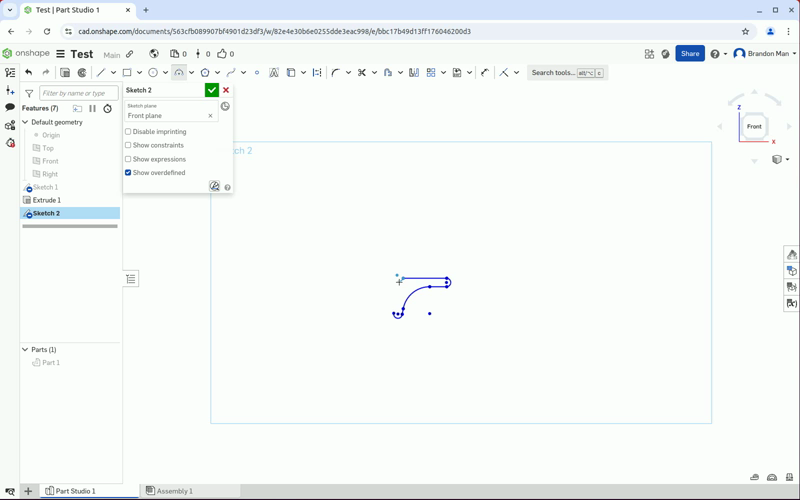
scroll(6)
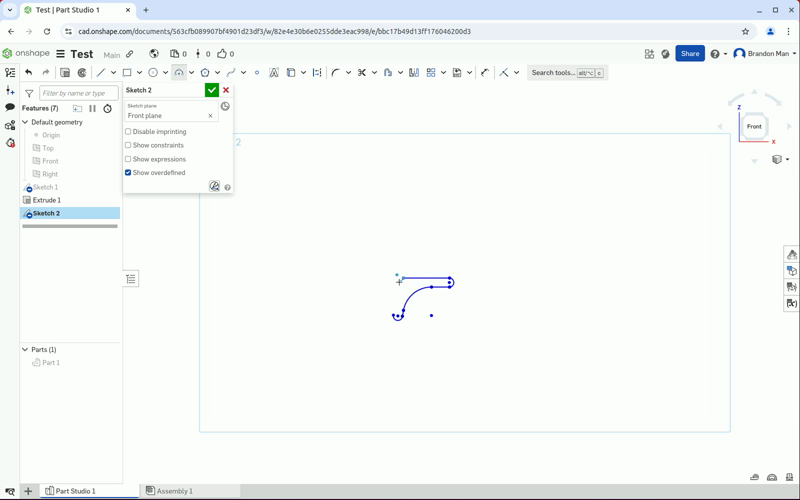
scroll(6)
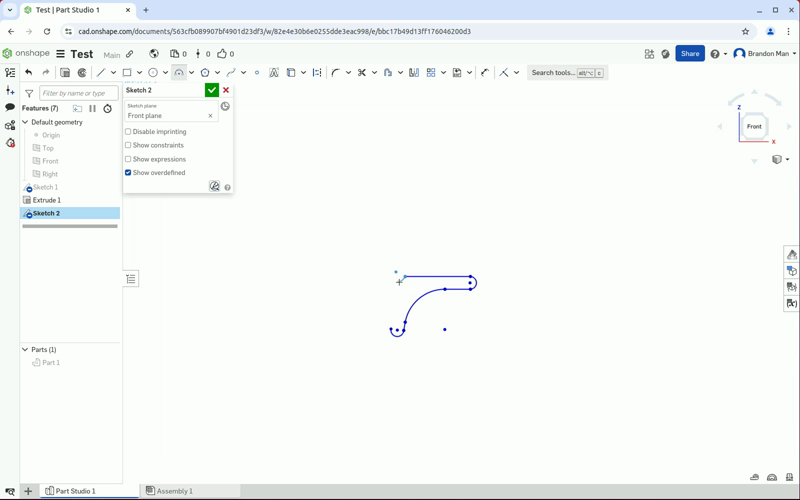
scroll(6)
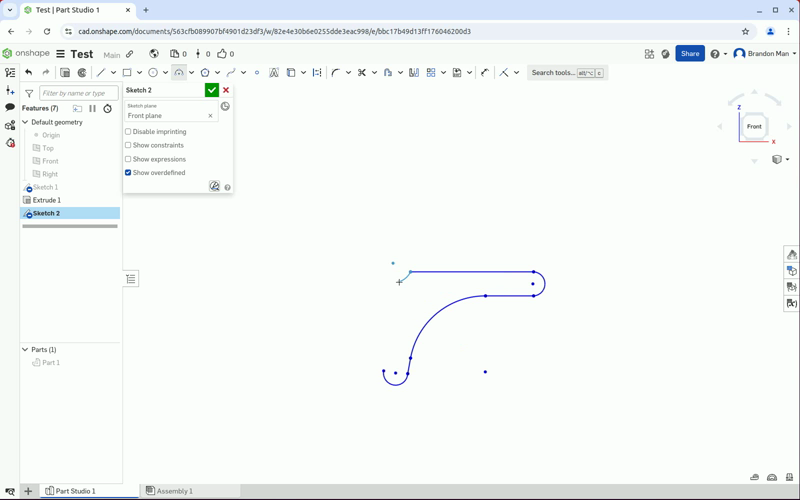
scroll(6)
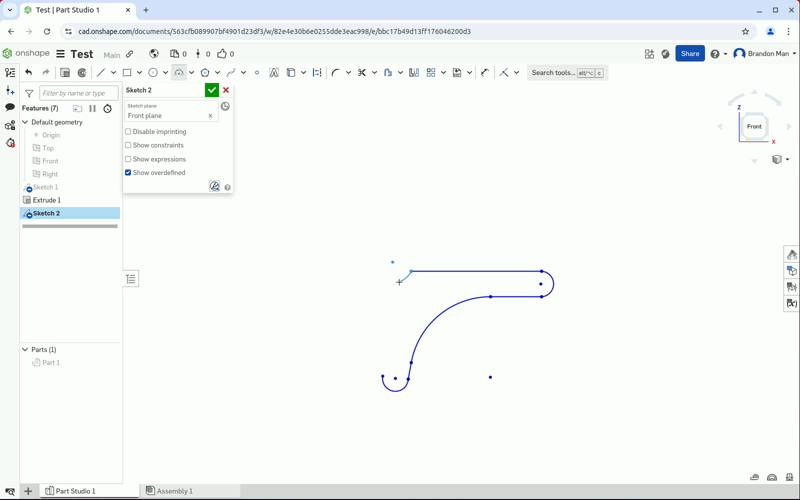
scroll(6)
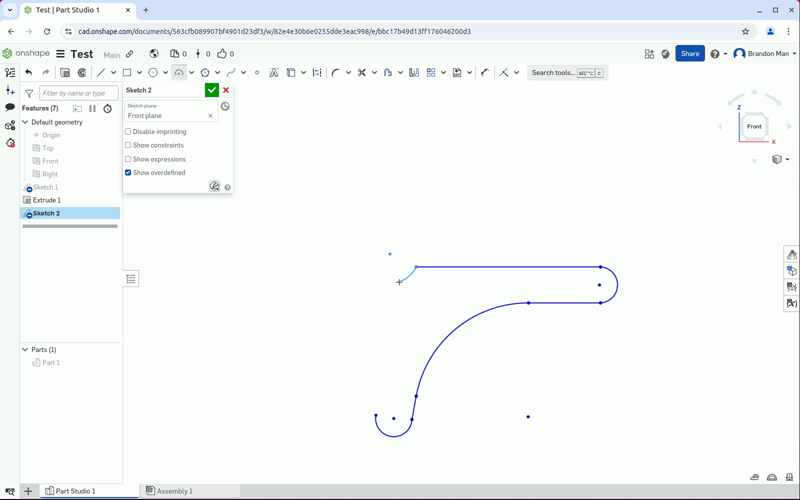
scroll(6)
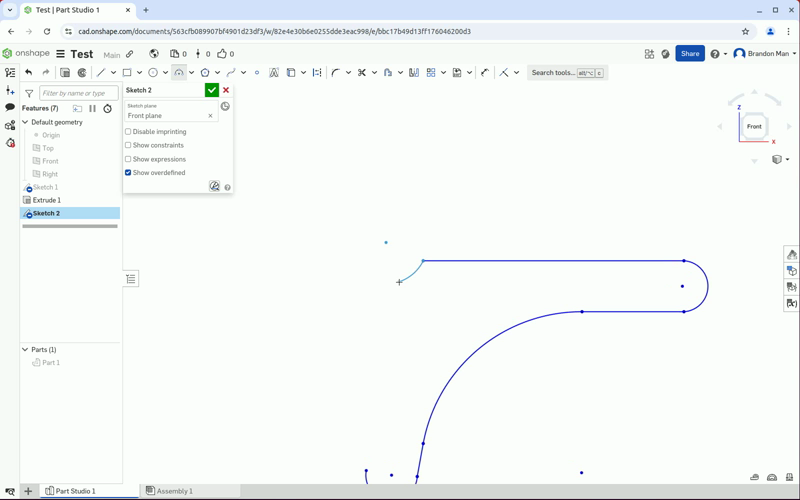
scroll(6)
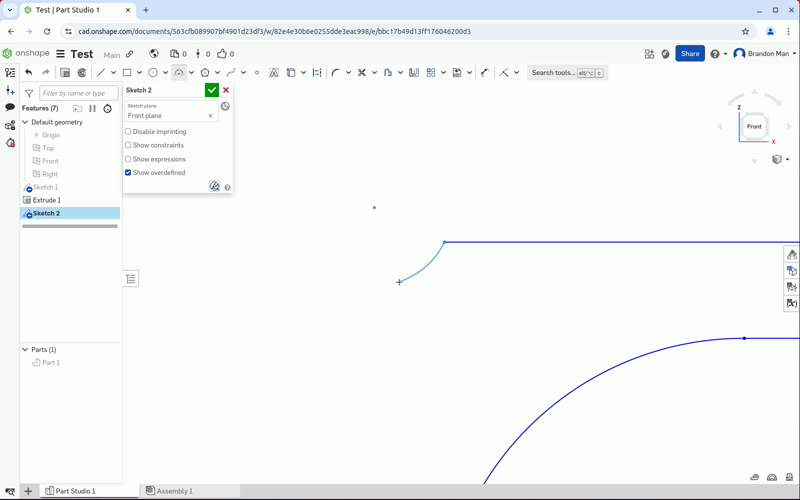
click(399, 281)
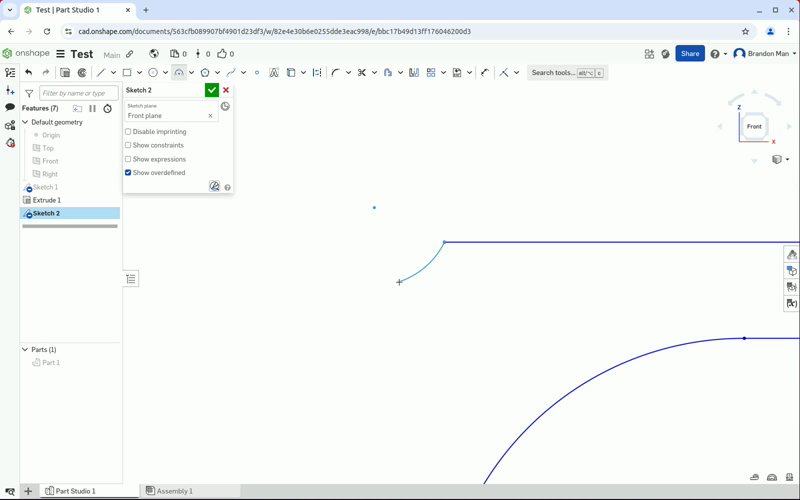
scroll(-6)
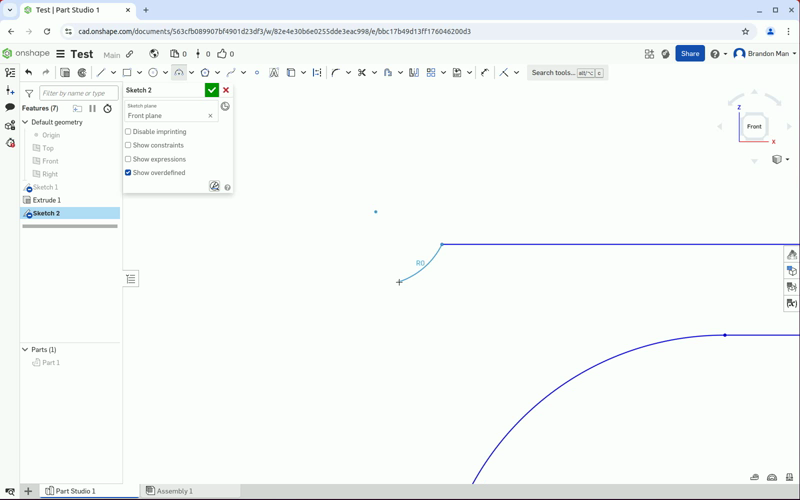
scroll(-6)
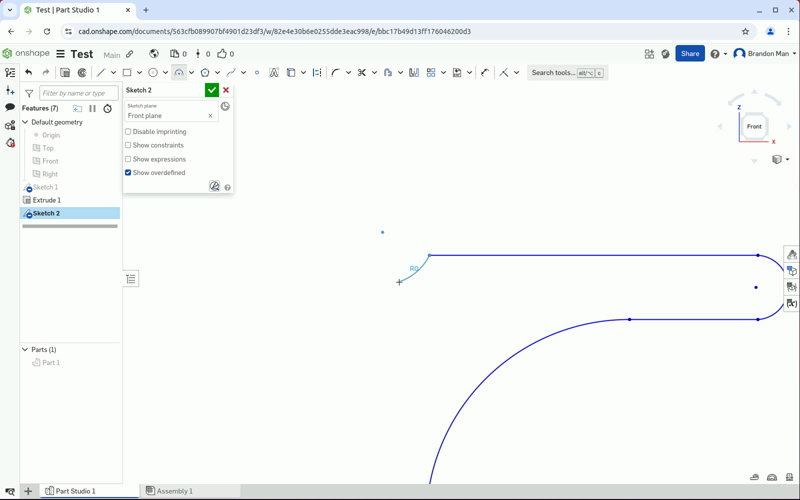
scroll(-6)
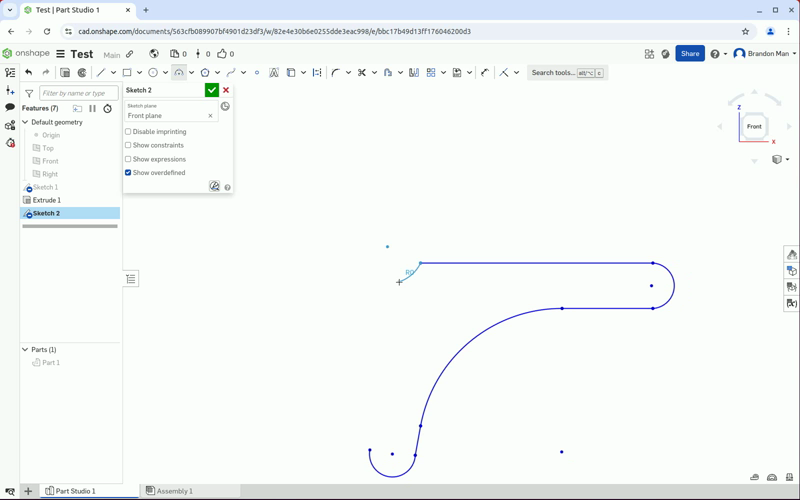
scroll(-6)
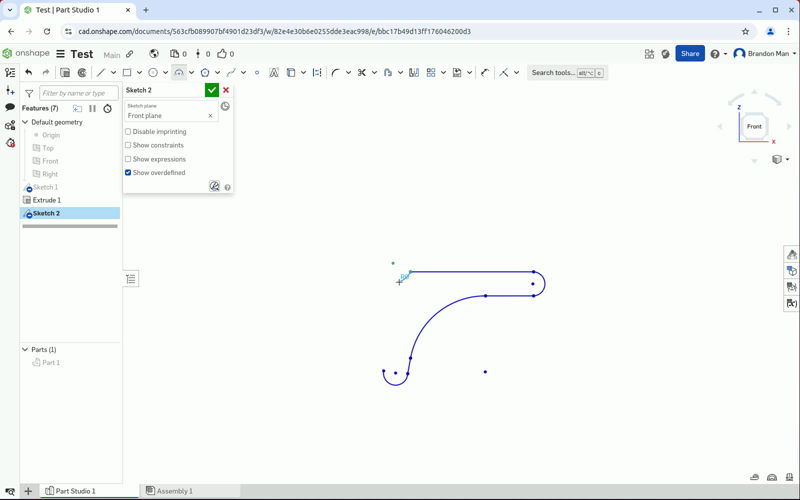
scroll(-6)
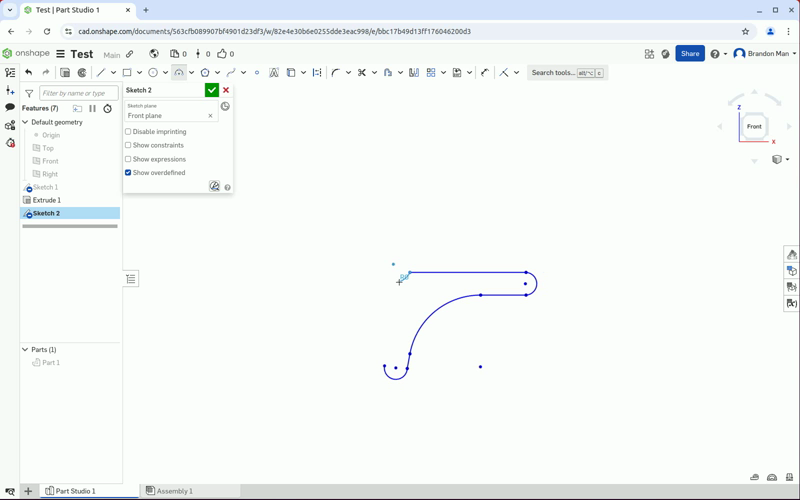
scroll(-6)
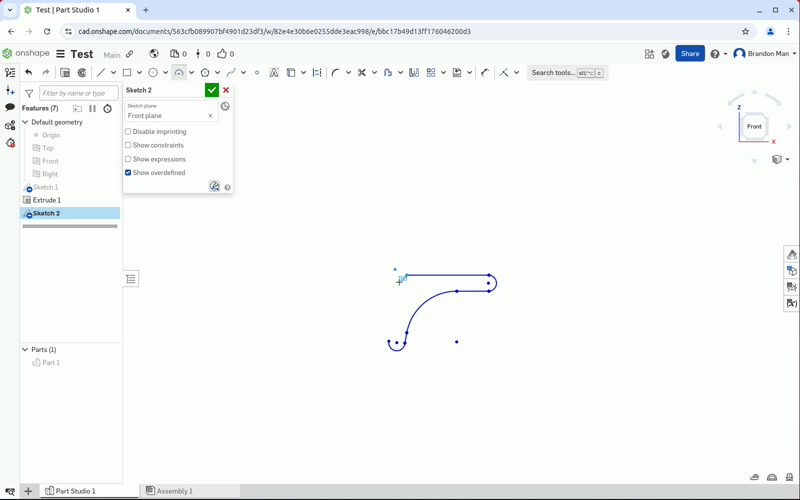
scroll(-6)
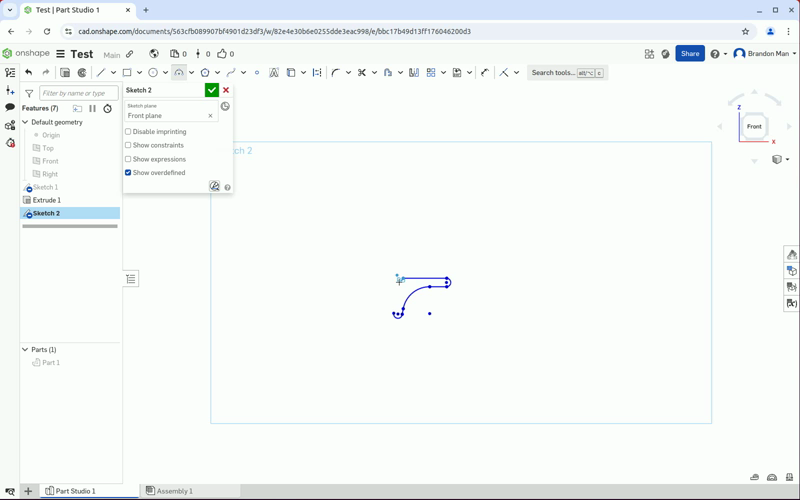
mouse_move(400, 279)
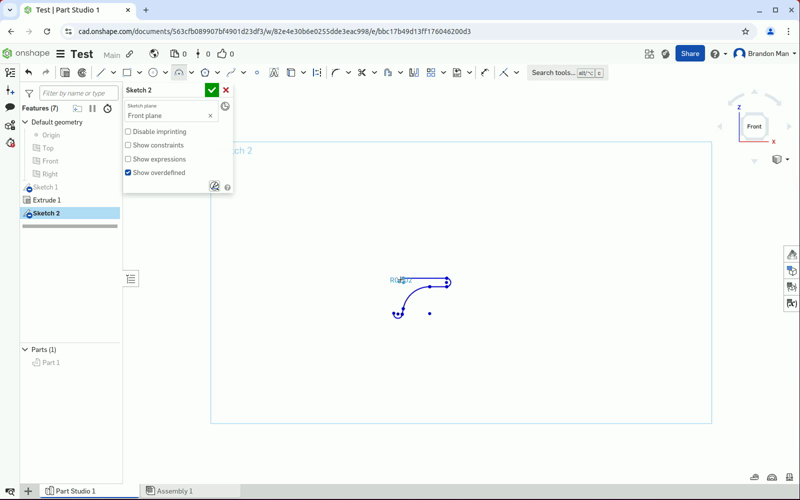
scroll(6)
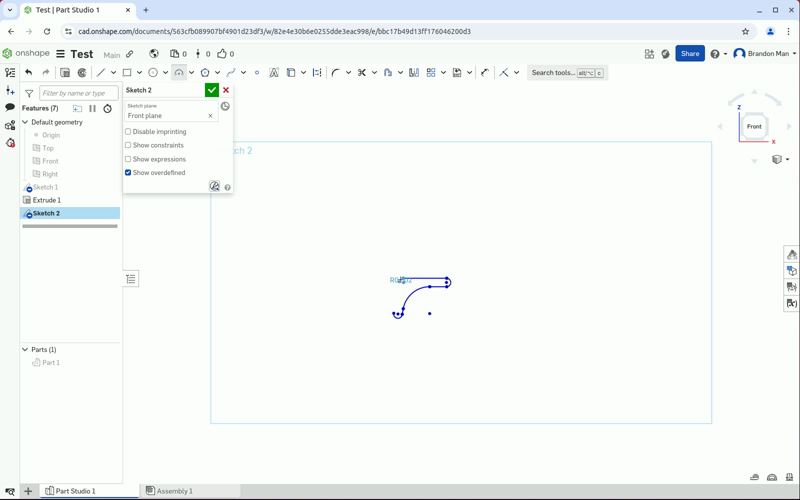
scroll(6)
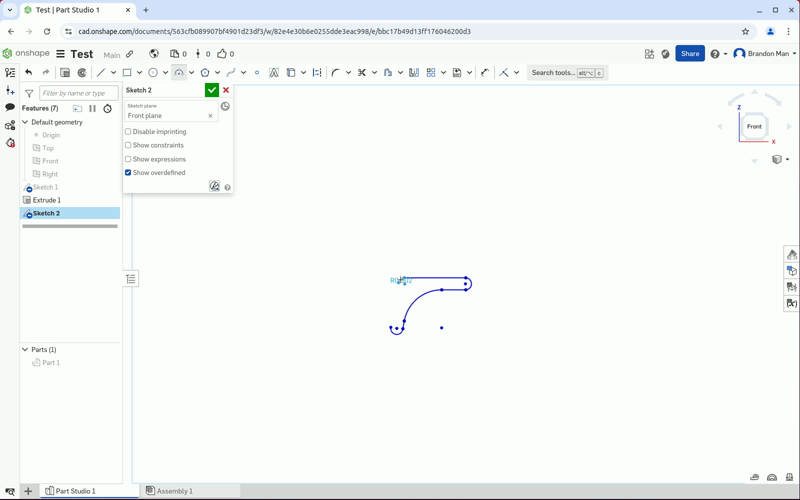
scroll(6)
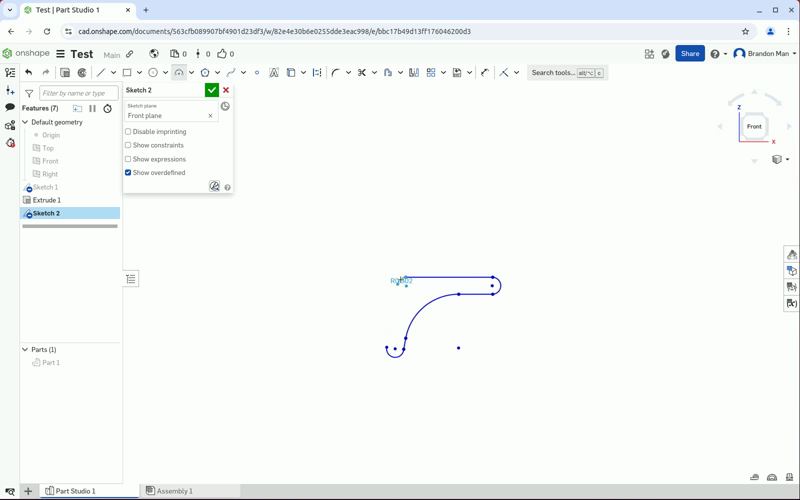
scroll(6)
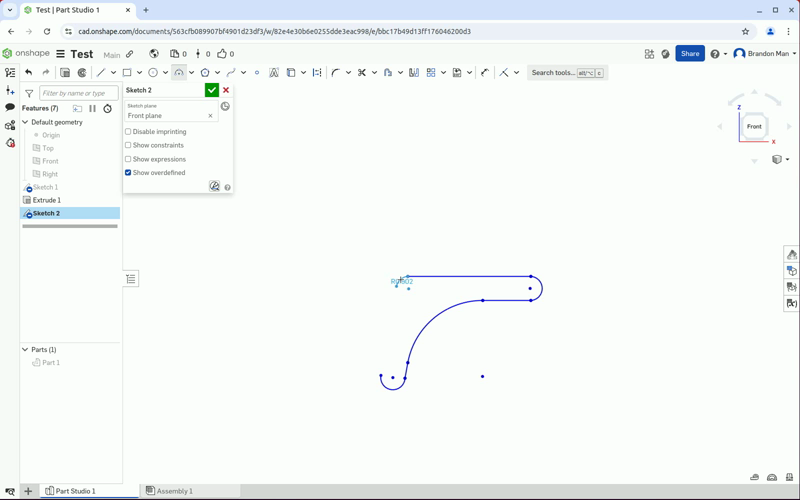
scroll(6)
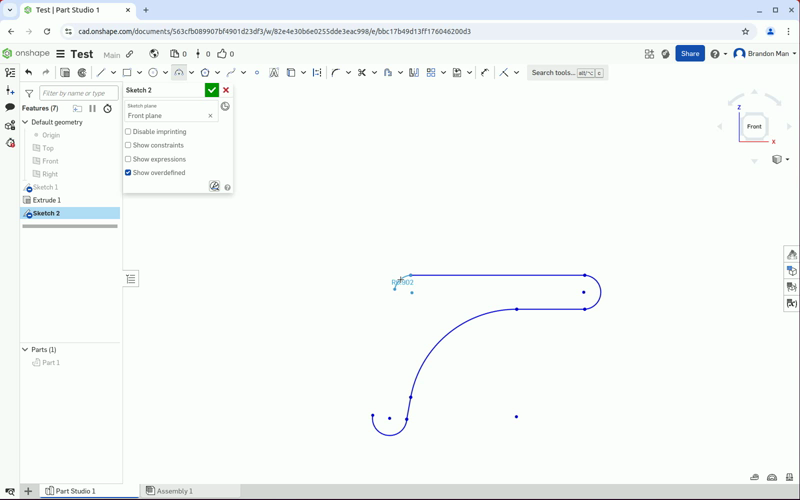
scroll(6)
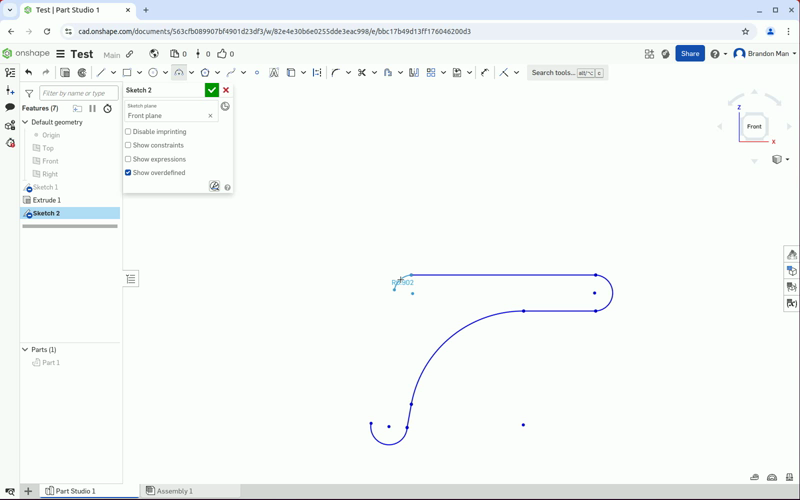
scroll(6)
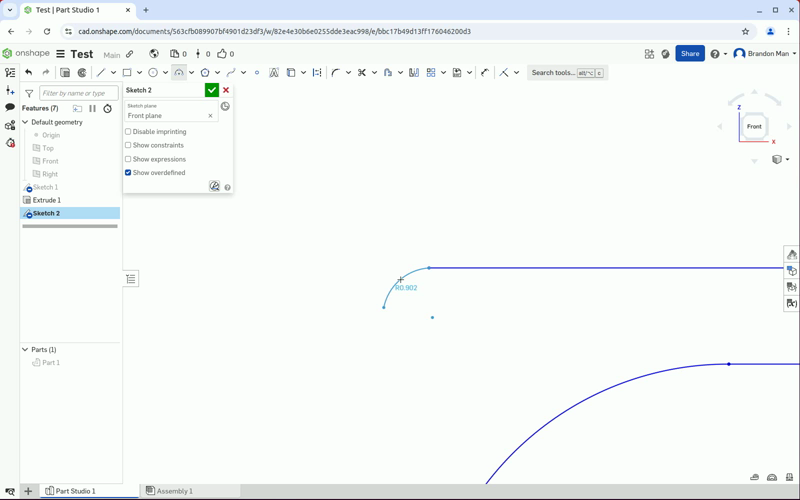
click(400, 279)
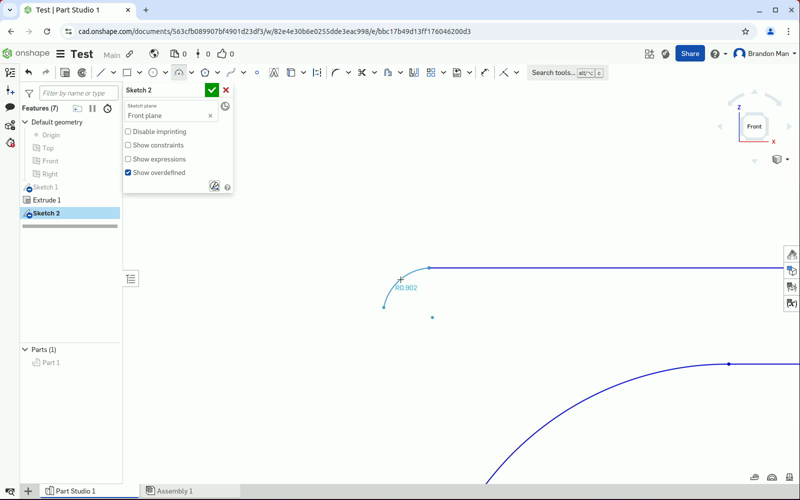
scroll(-6)
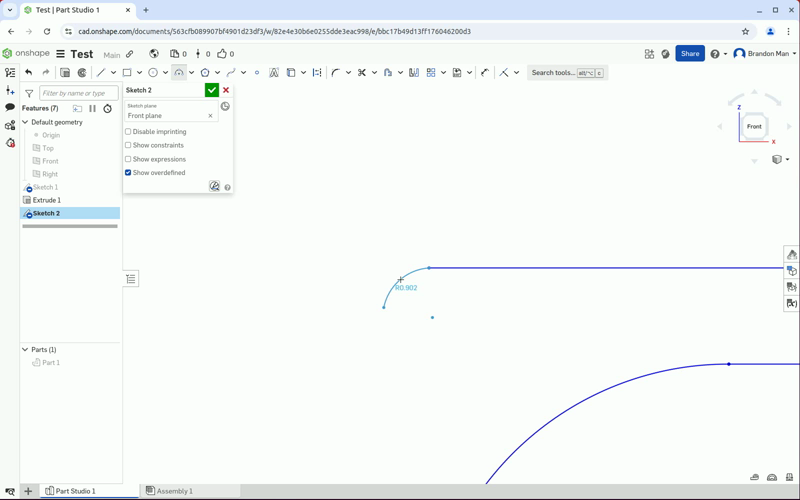
scroll(-6)
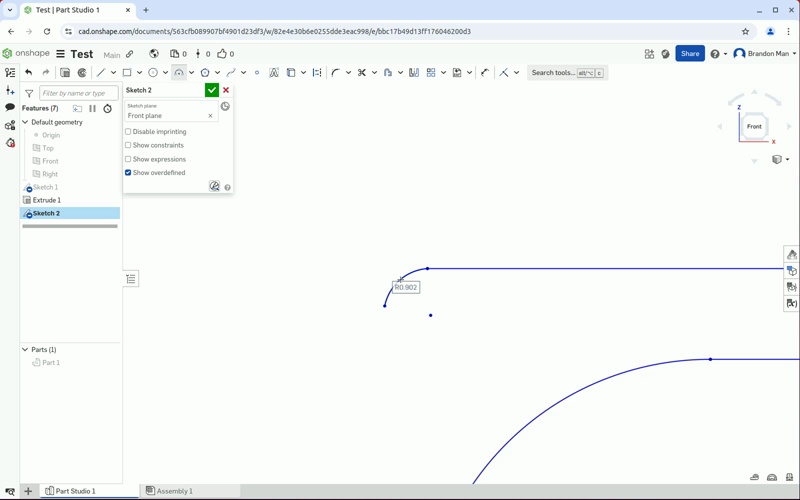
scroll(-6)
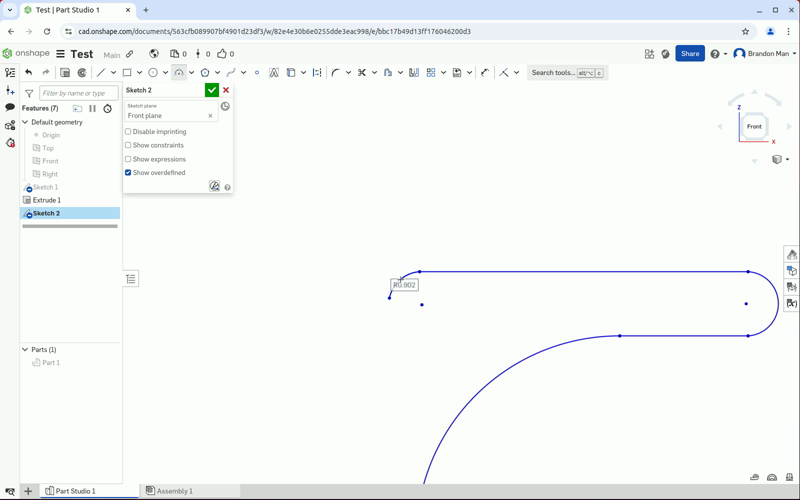
scroll(-6)
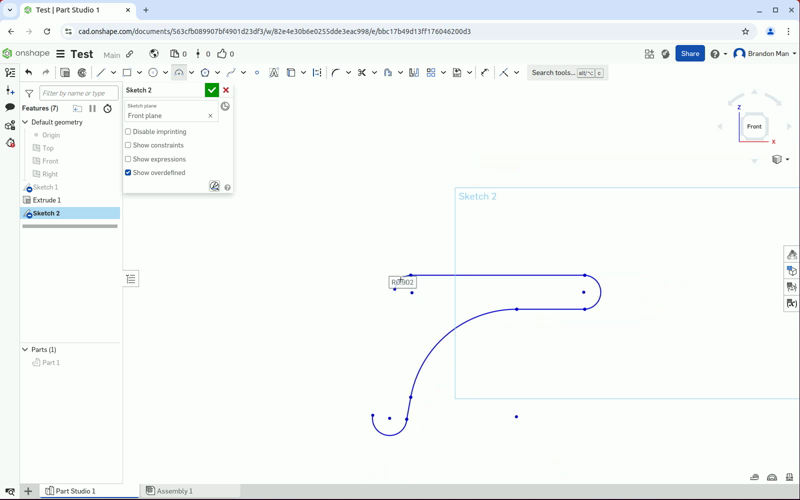
scroll(-6)
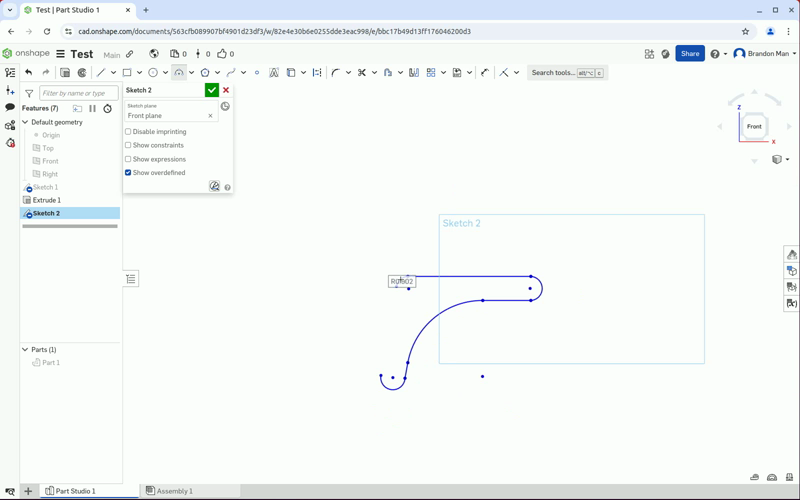
scroll(-6)
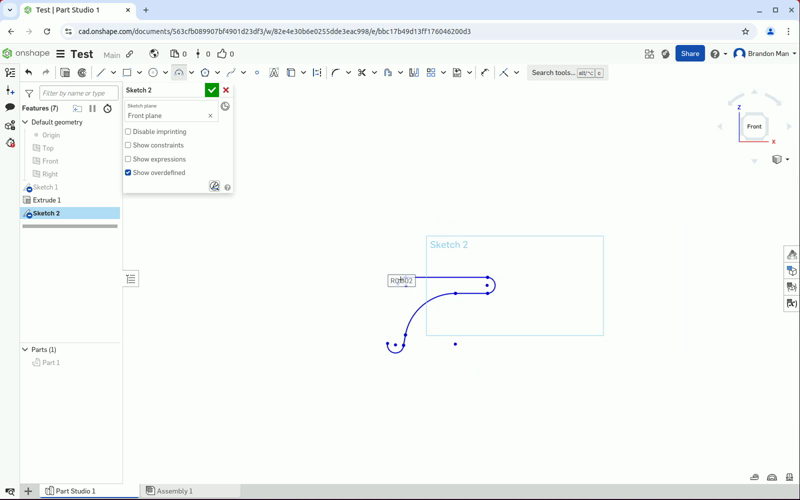
scroll(-6)
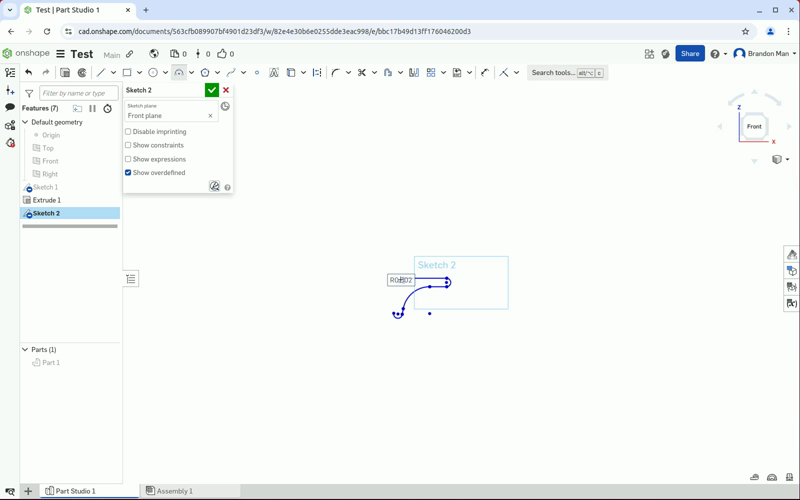
key_up(shift)
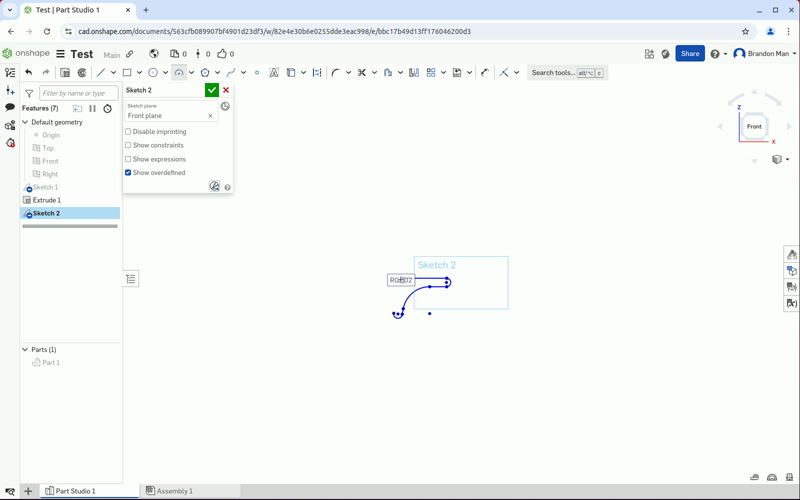
key(esc)
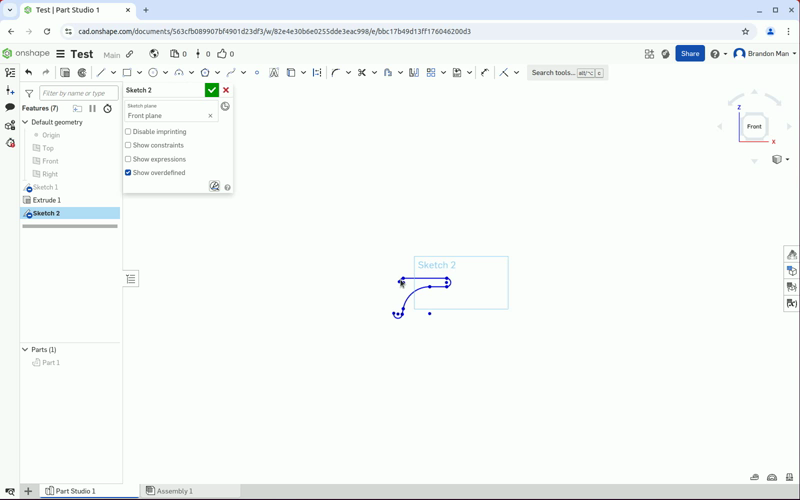
key(l)
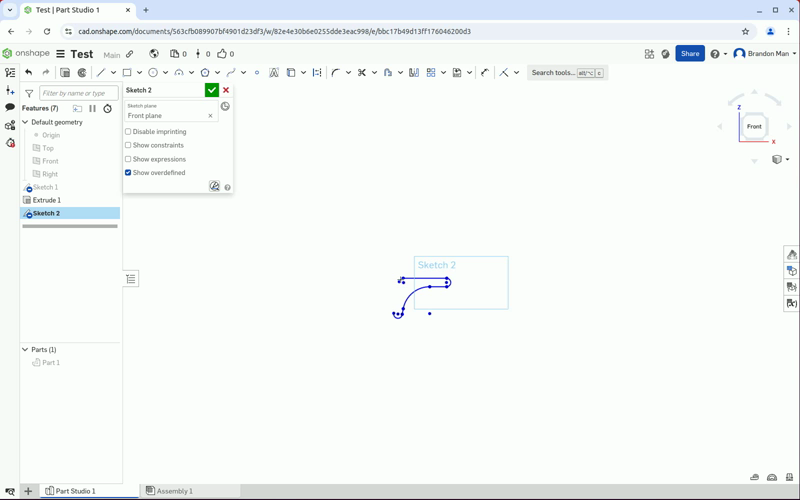
mouse_move(399, 281)
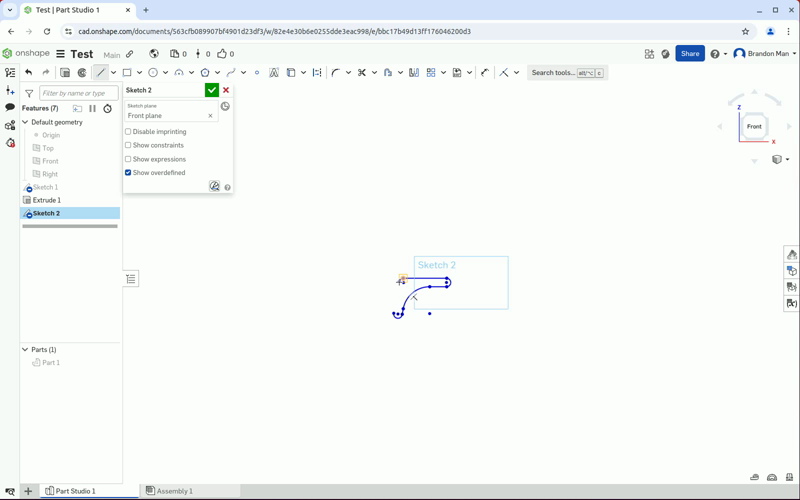
scroll(6)
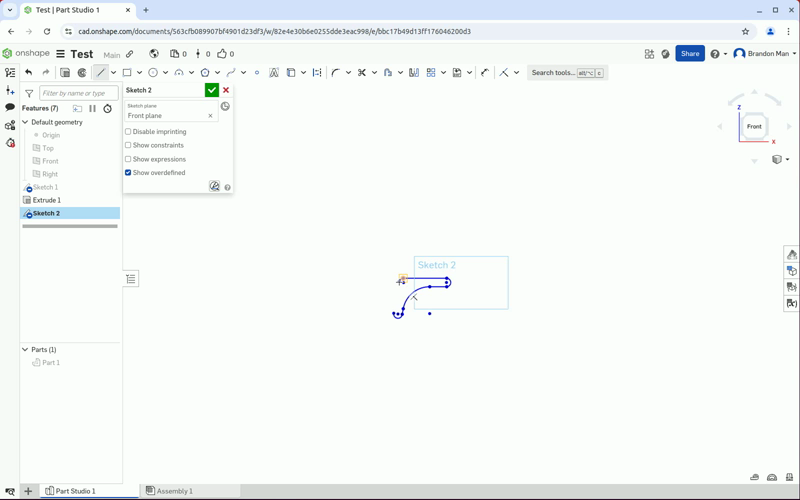
scroll(6)
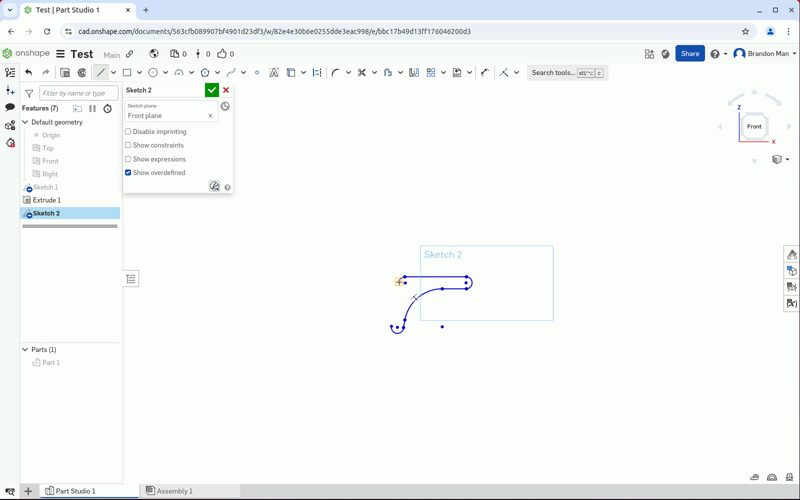
scroll(6)
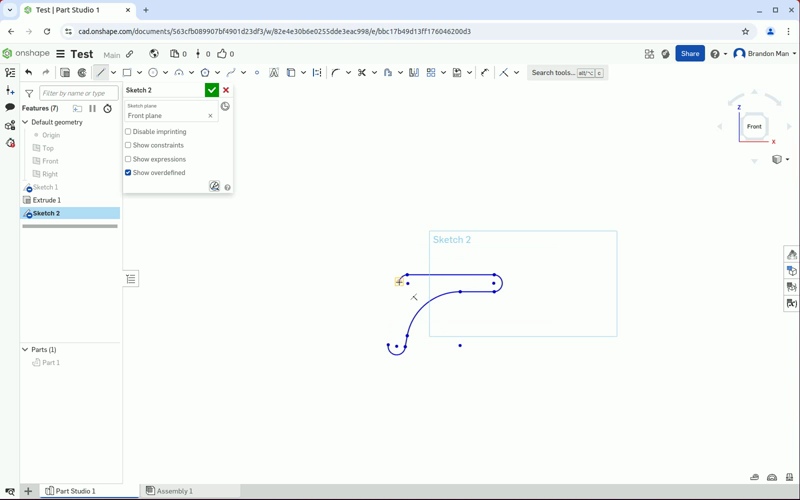
scroll(6)
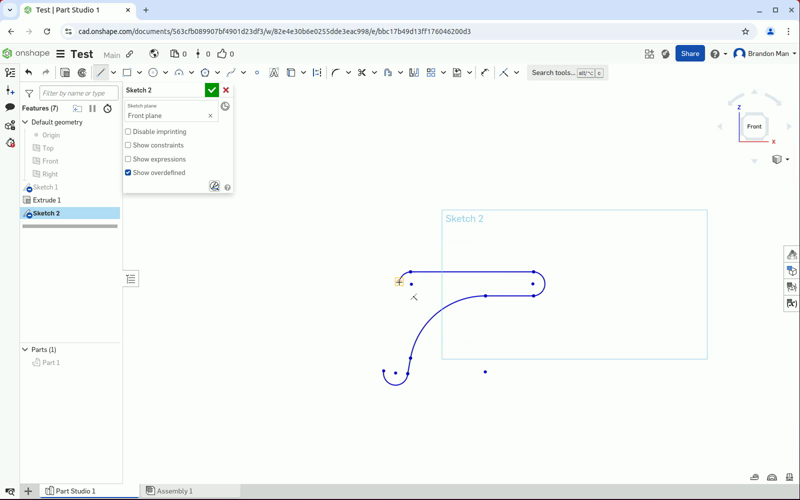
scroll(6)
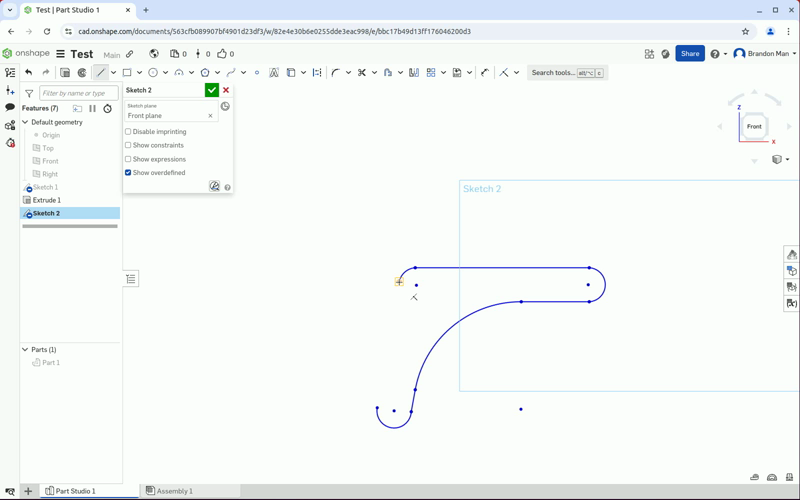
scroll(6)
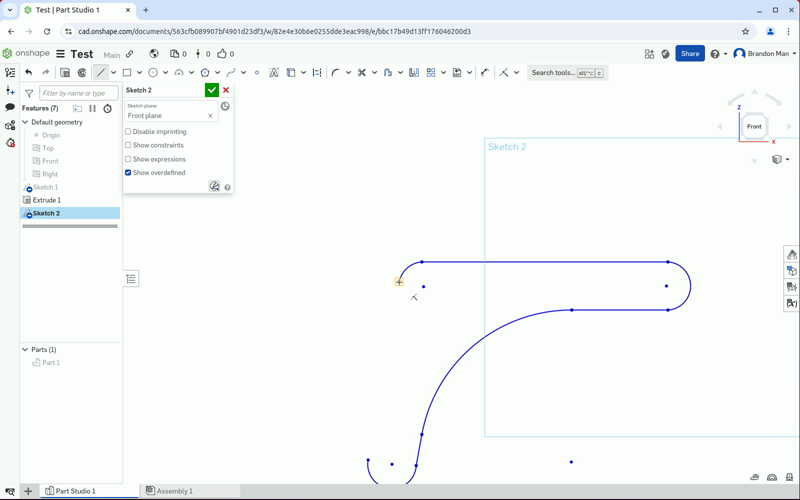
scroll(6)
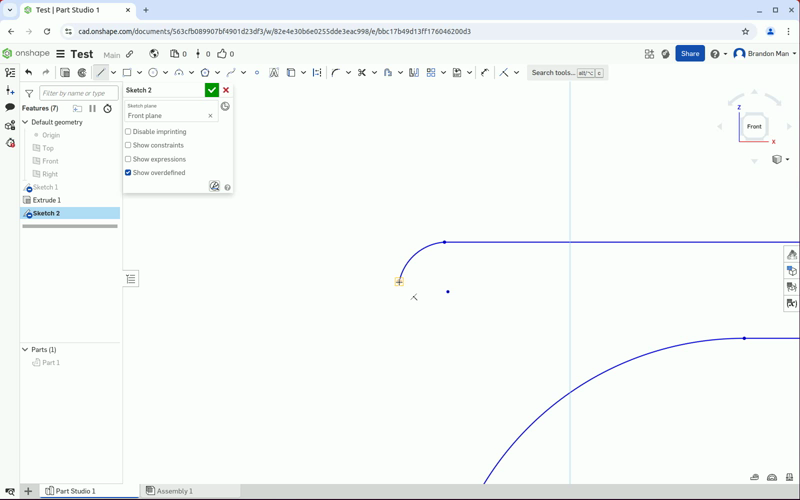
click(399, 281)
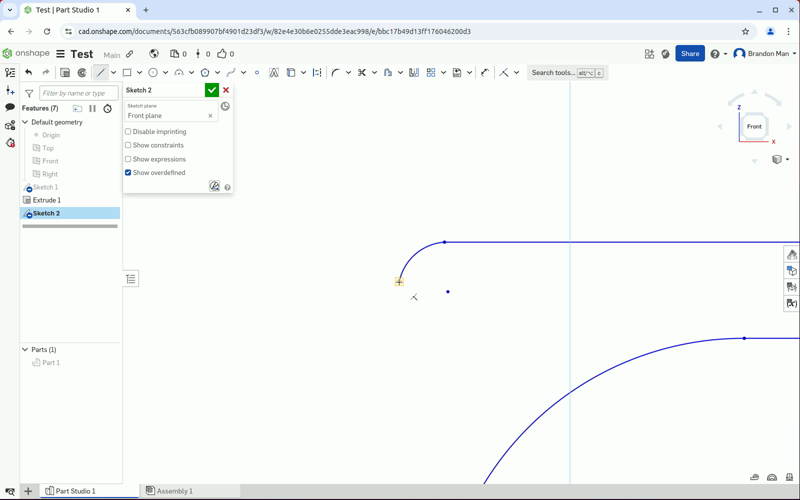
scroll(-6)
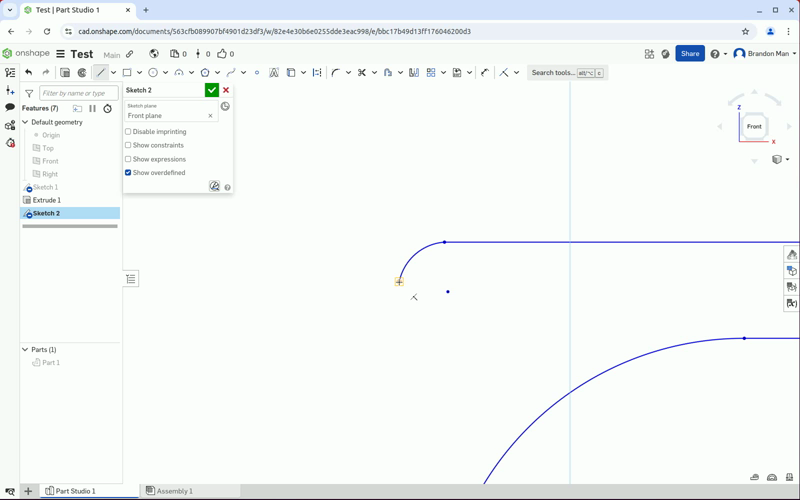
scroll(-6)
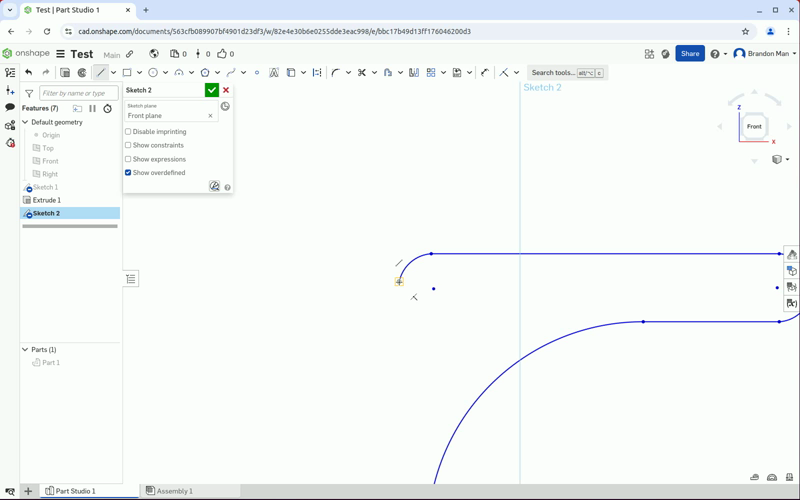
scroll(-6)
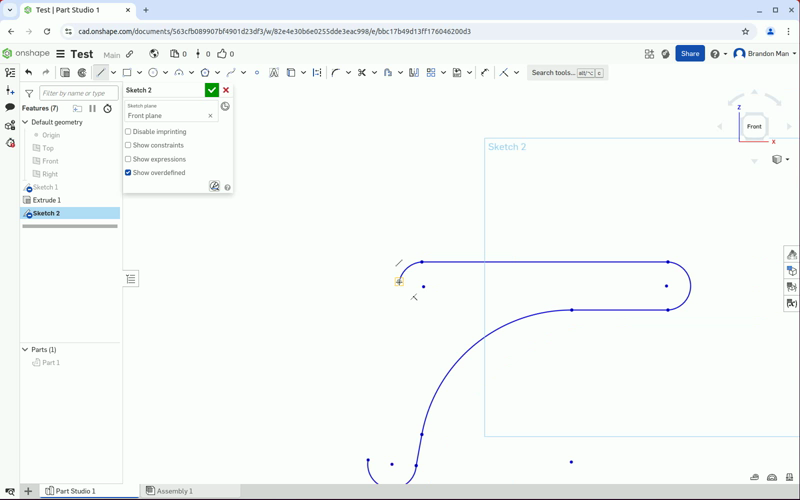
scroll(-6)
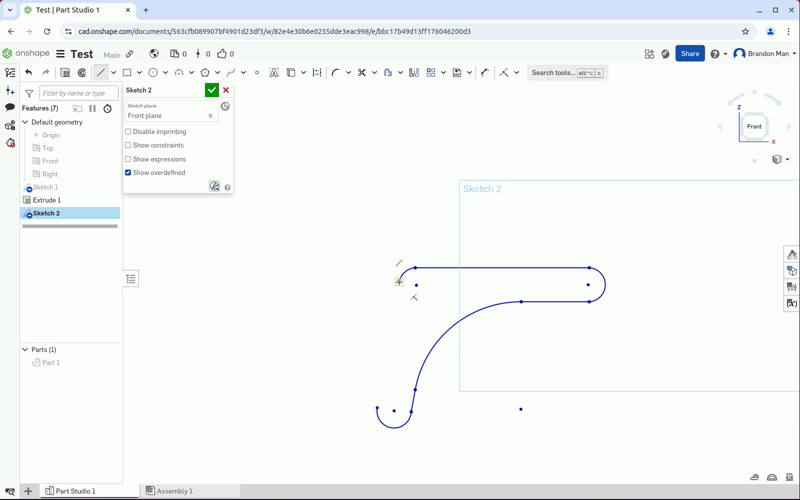
scroll(-6)
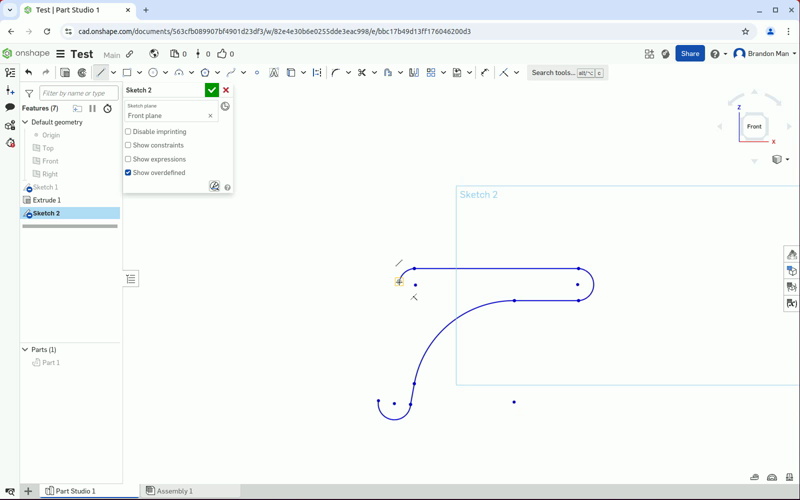
scroll(-6)
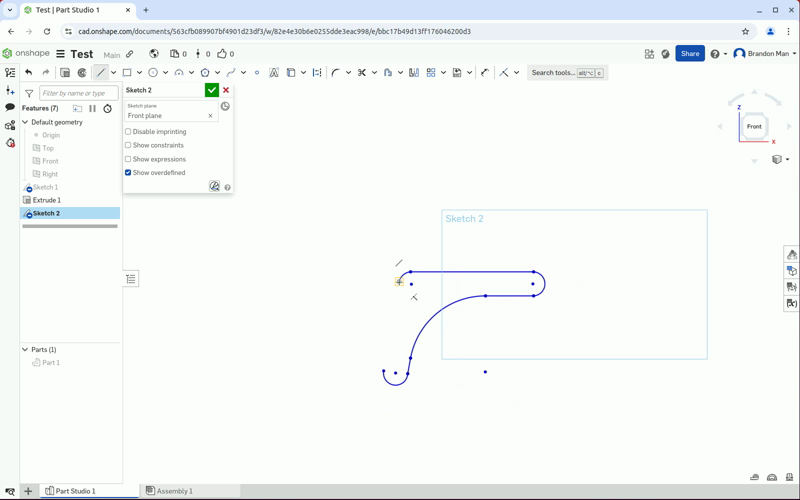
scroll(-6)
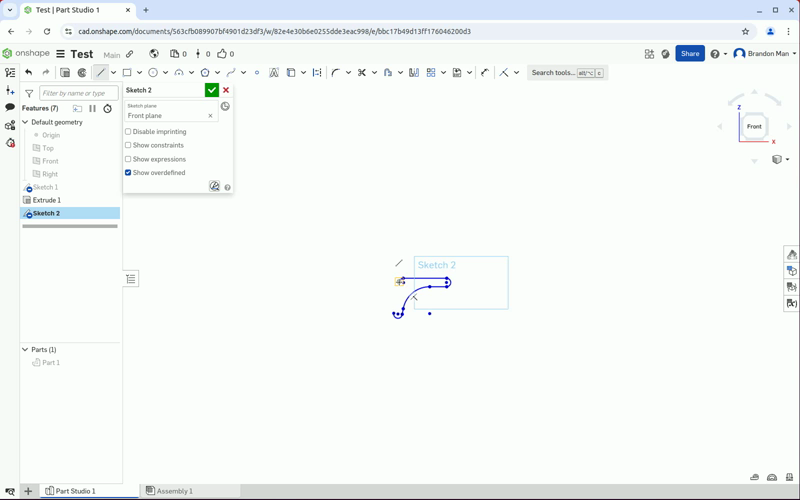
mouse_move(429, 281)
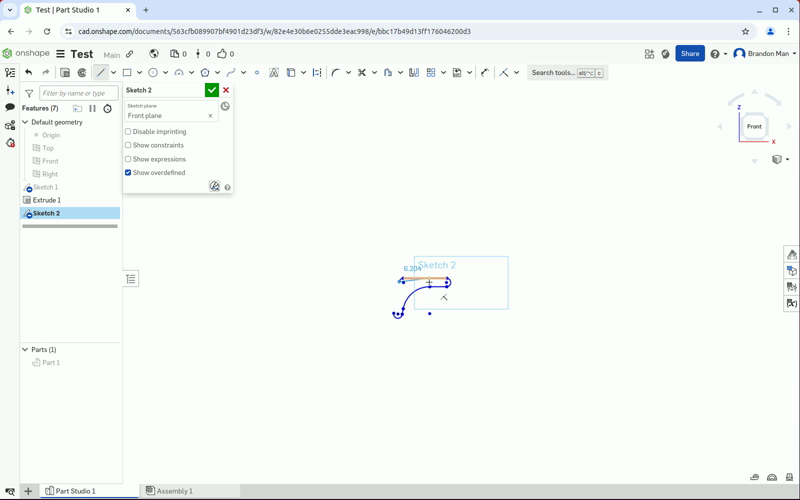
key_down(shift)
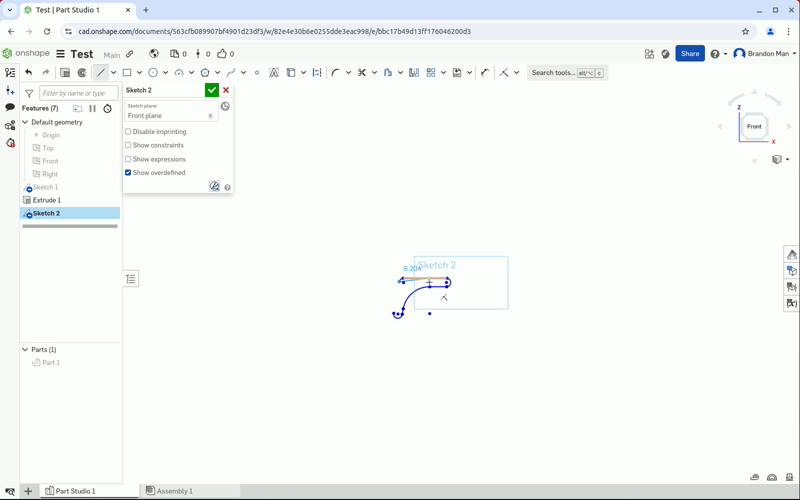
mouse_move(393, 313)
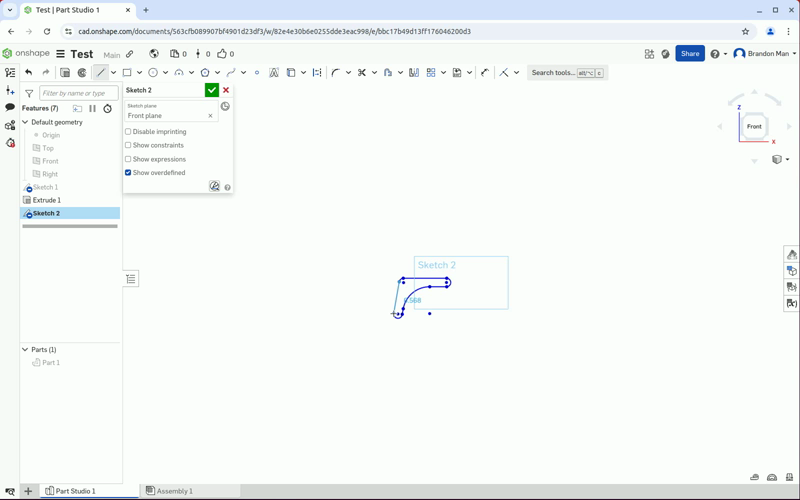
scroll(6)
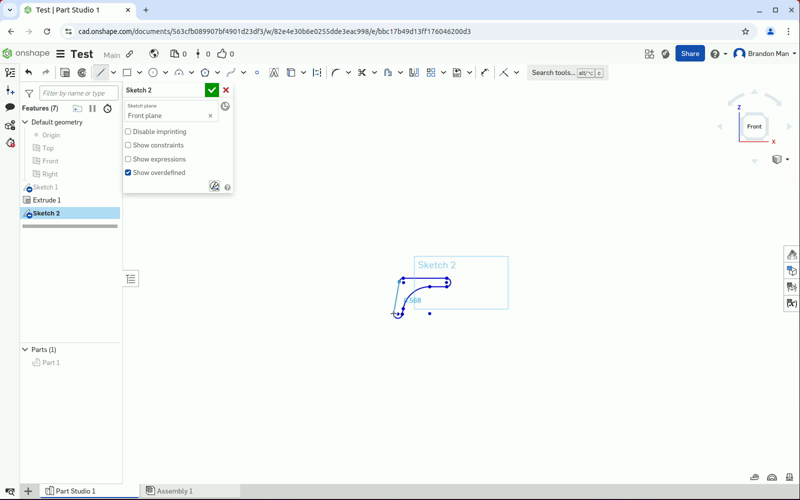
scroll(6)
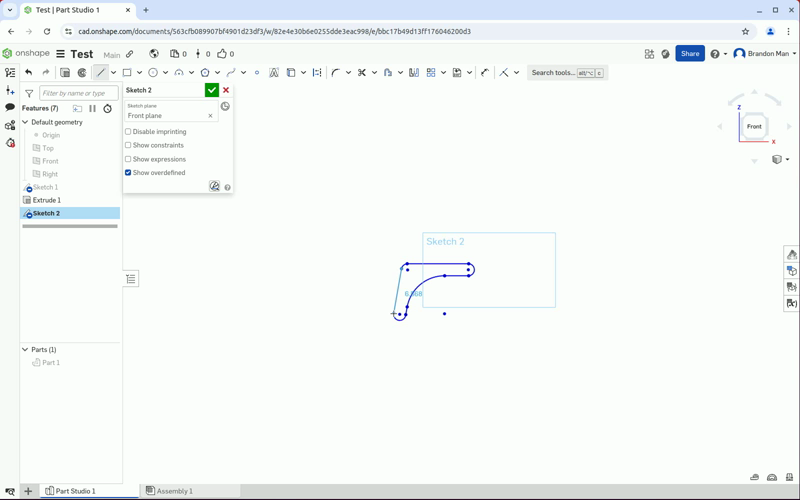
scroll(6)
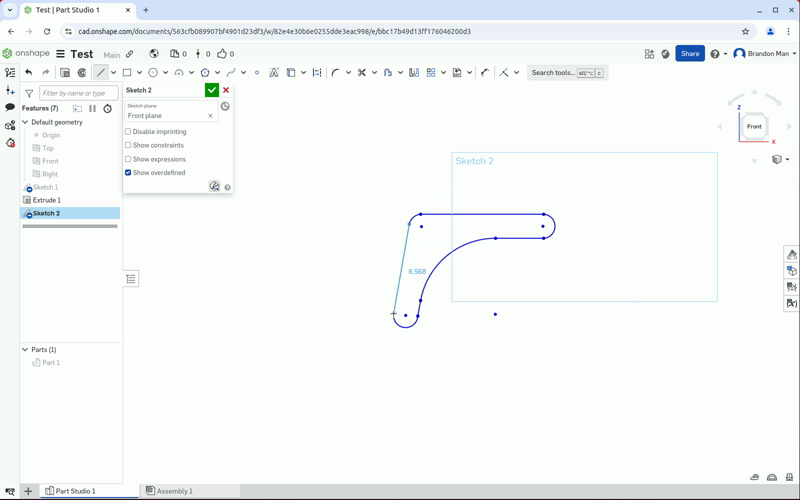
scroll(6)
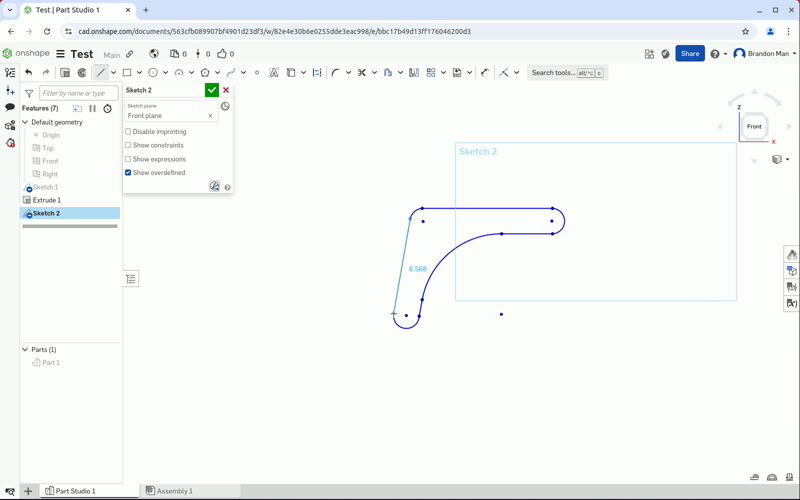
scroll(6)
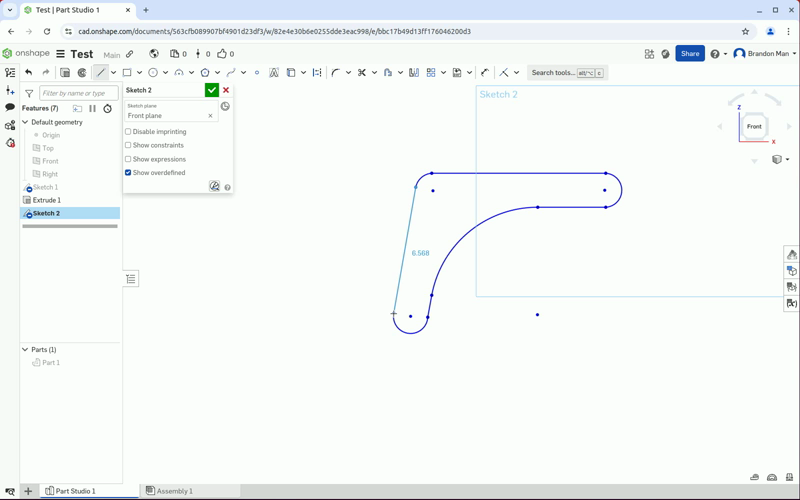
scroll(6)
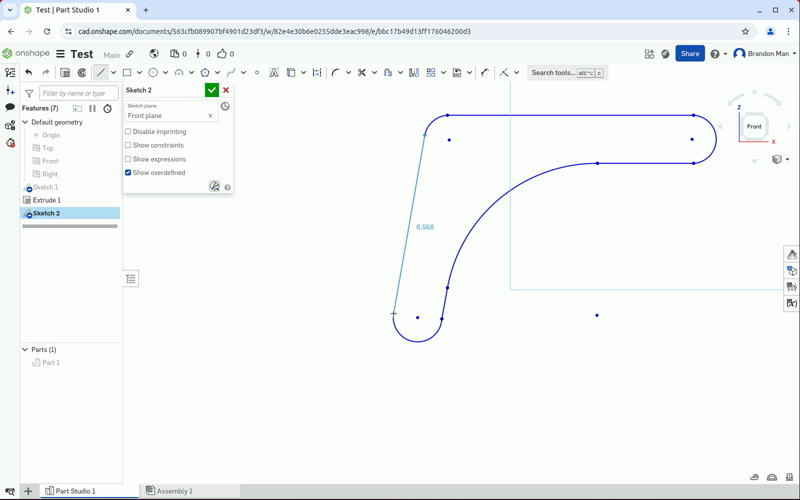
scroll(6)
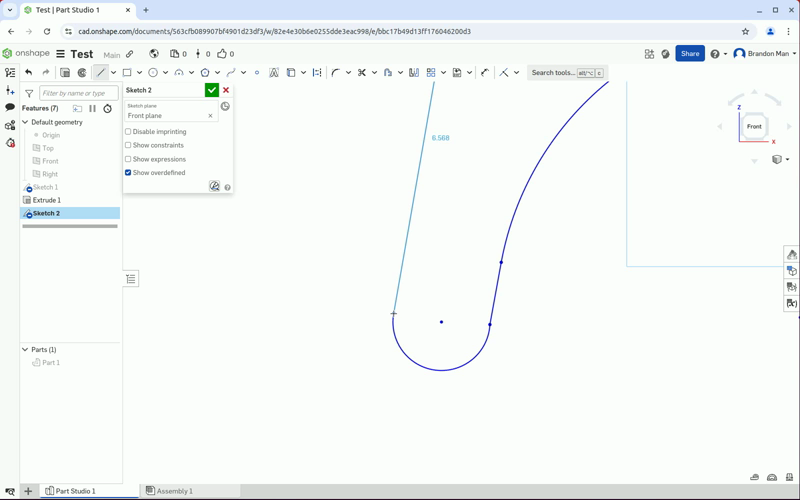
key_up(shift)
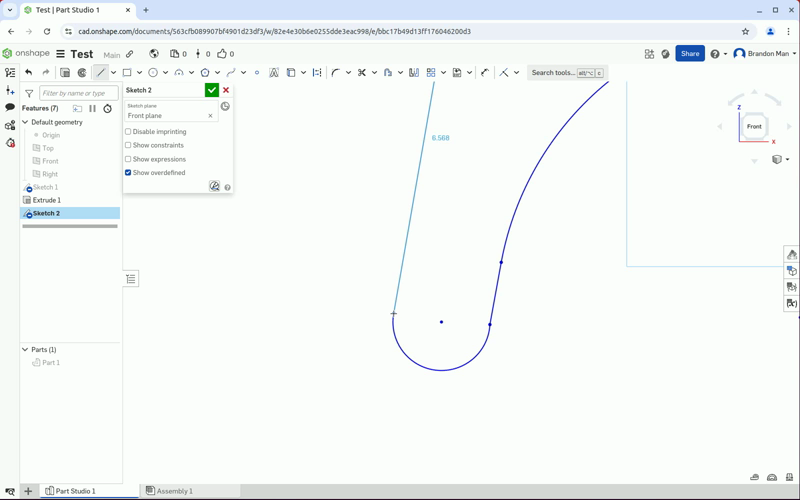
click(393, 313)
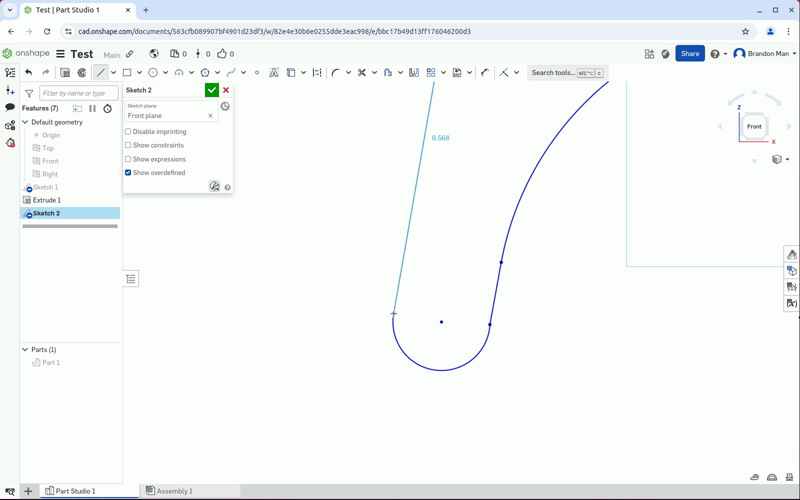
scroll(-6)
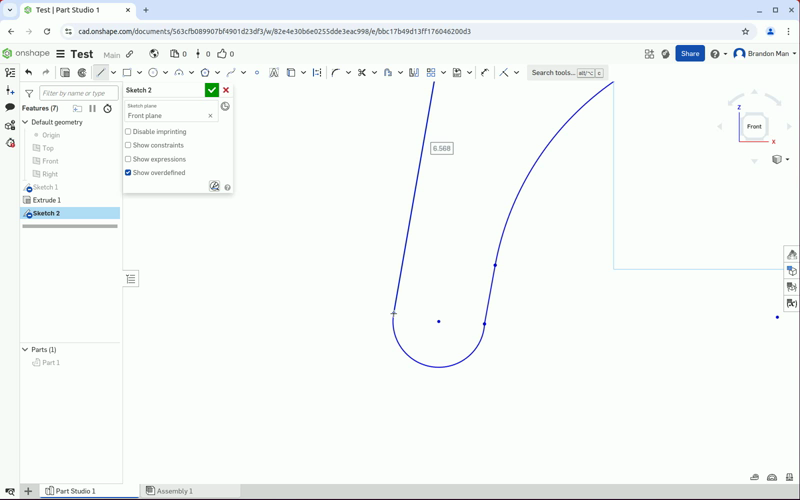
scroll(-6)
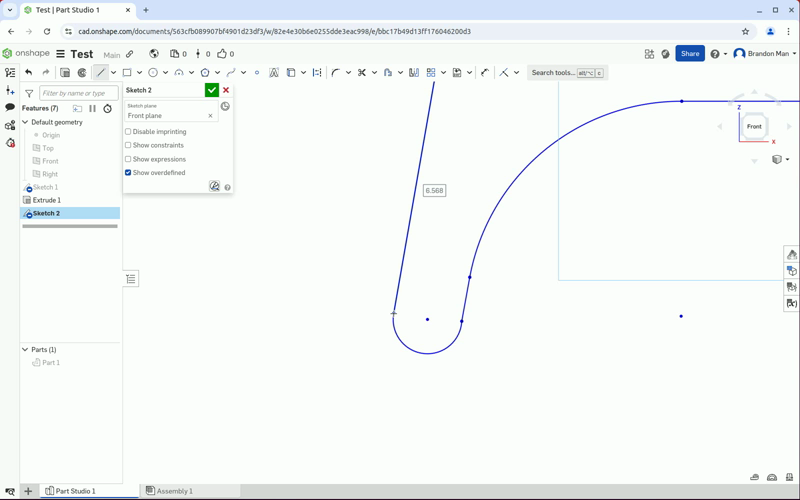
scroll(-6)
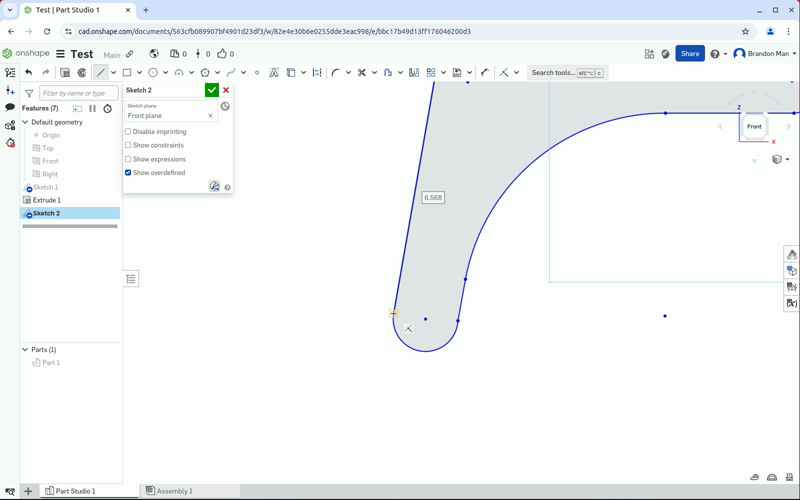
scroll(-6)
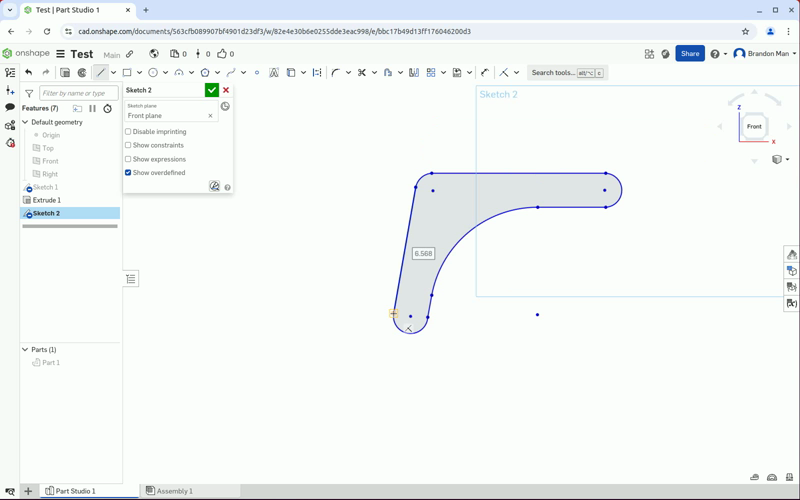
scroll(-6)
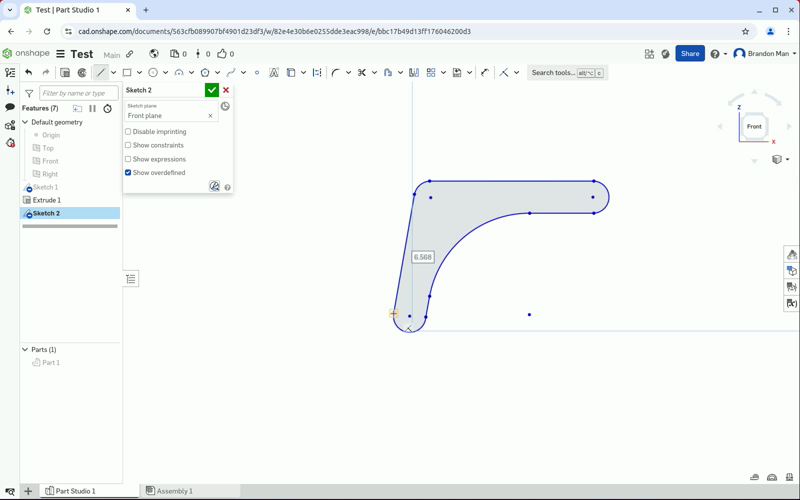
scroll(-6)
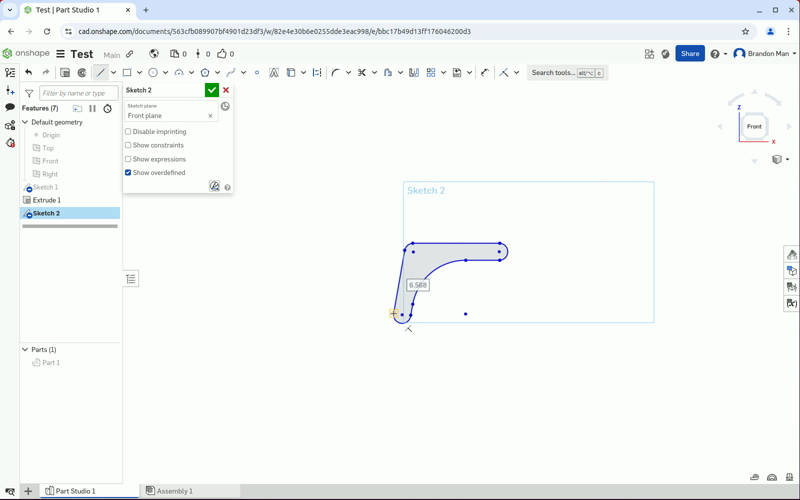
scroll(-6)
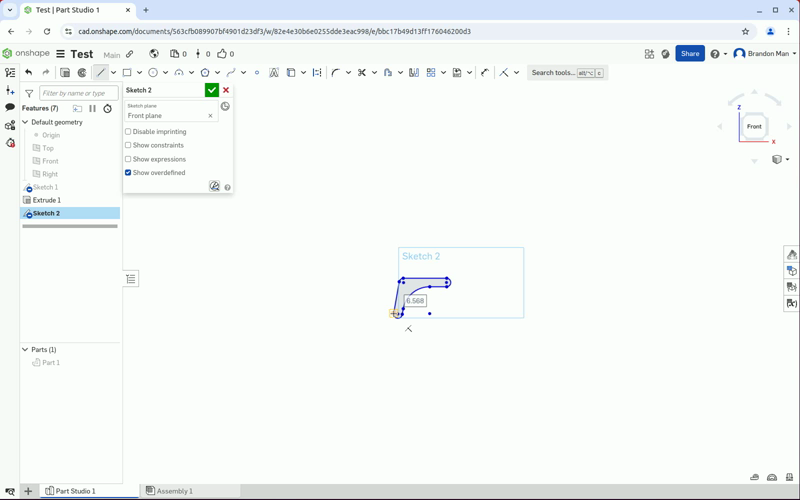
key(esc)
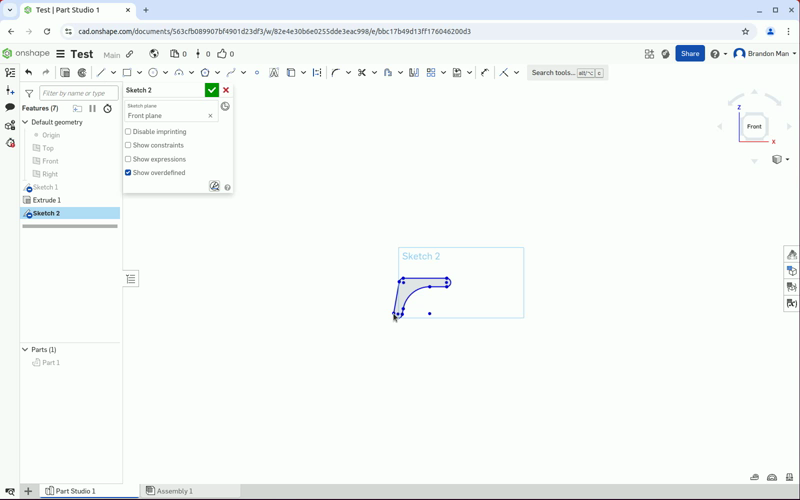
key(c)
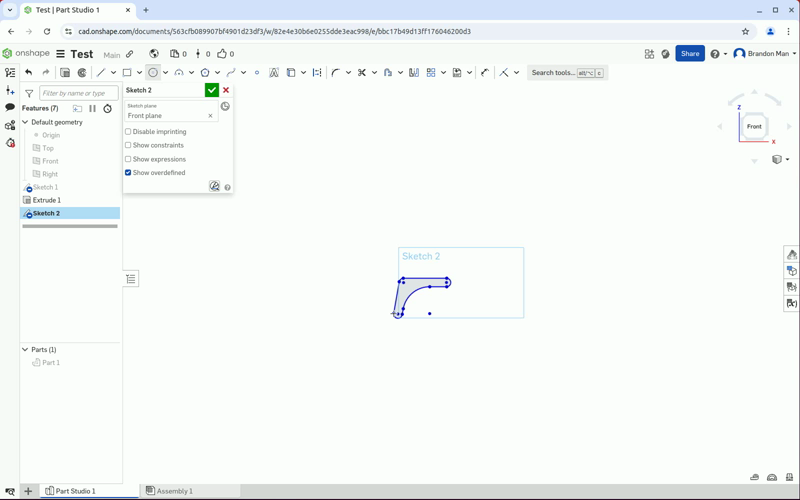
key_down(shift)
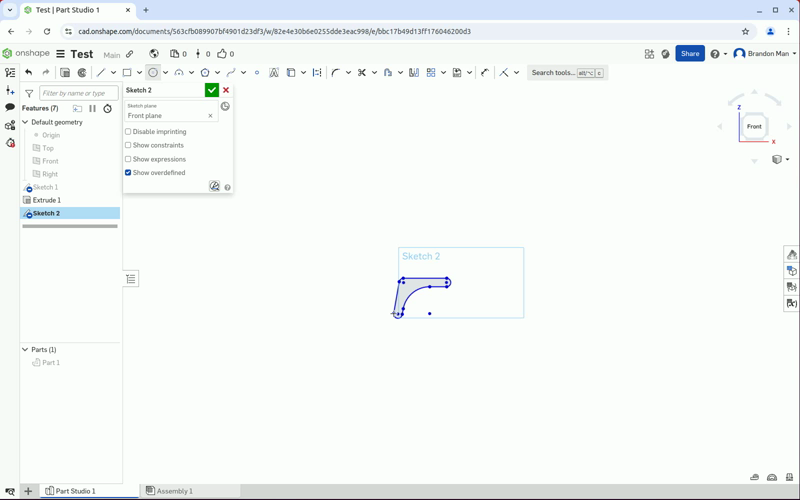
mouse_move(398, 313)
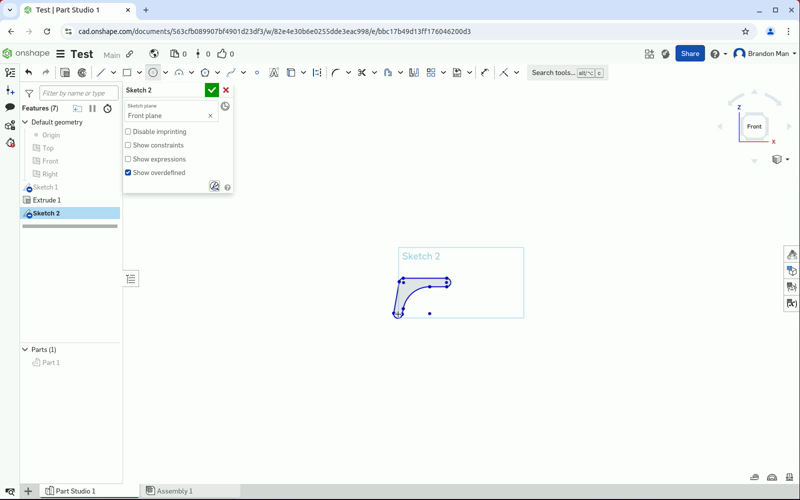
scroll(6)
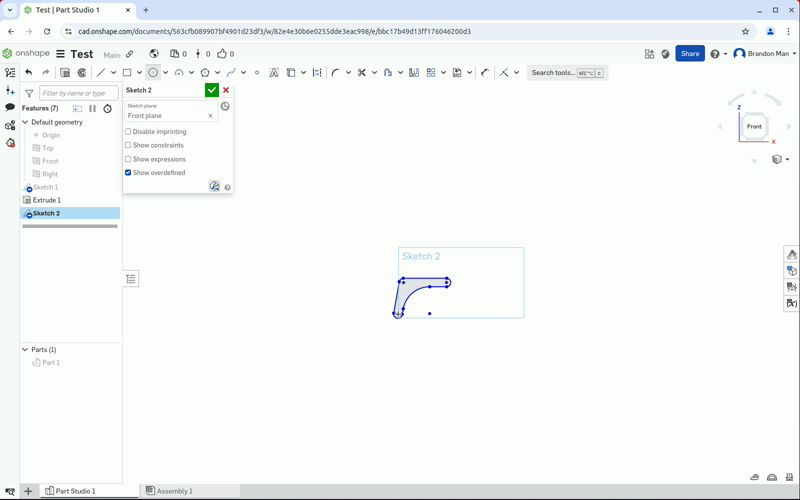
scroll(6)
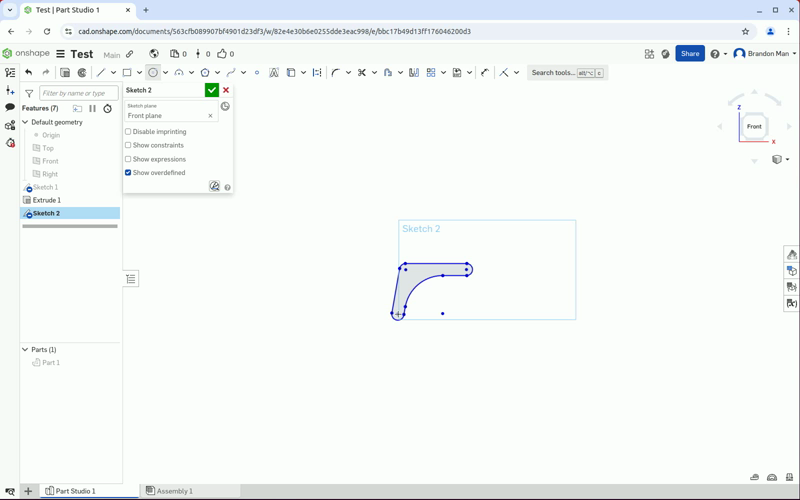
scroll(6)
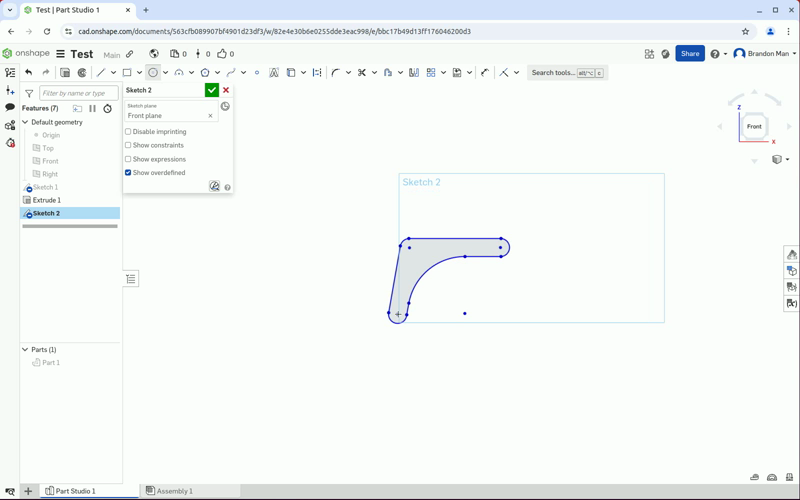
scroll(6)
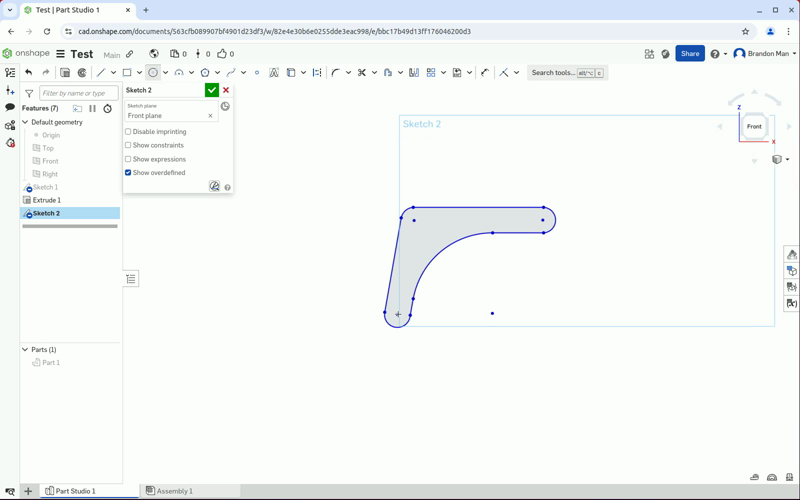
scroll(6)
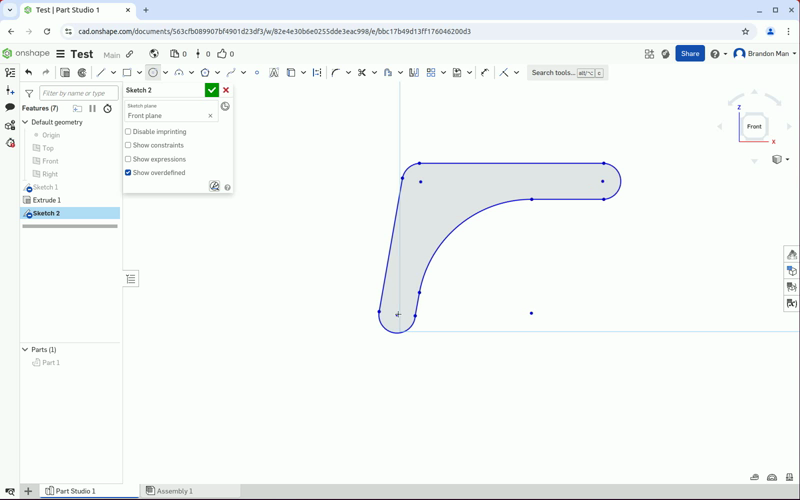
scroll(6)
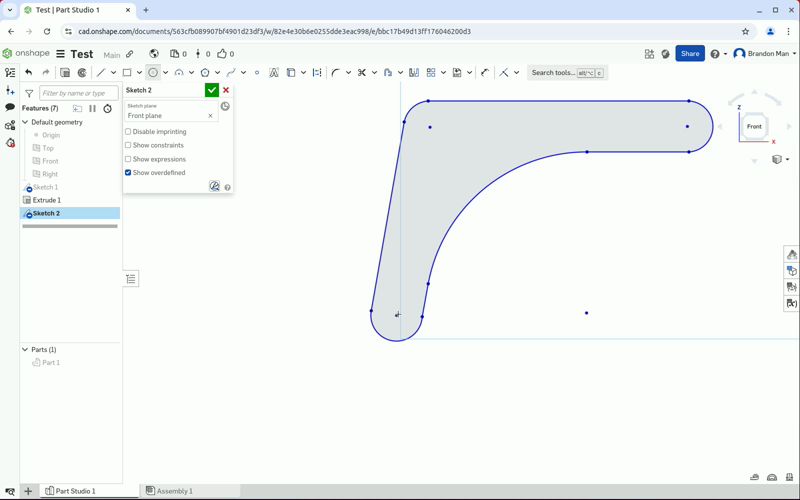
scroll(6)
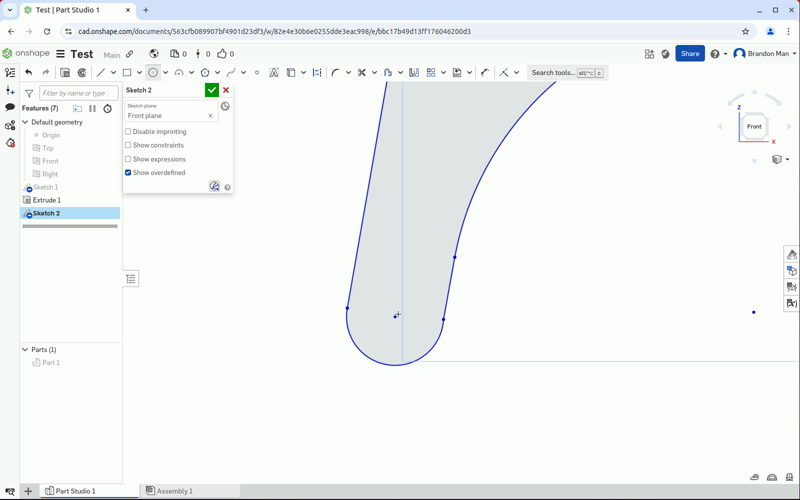
click(398, 313)
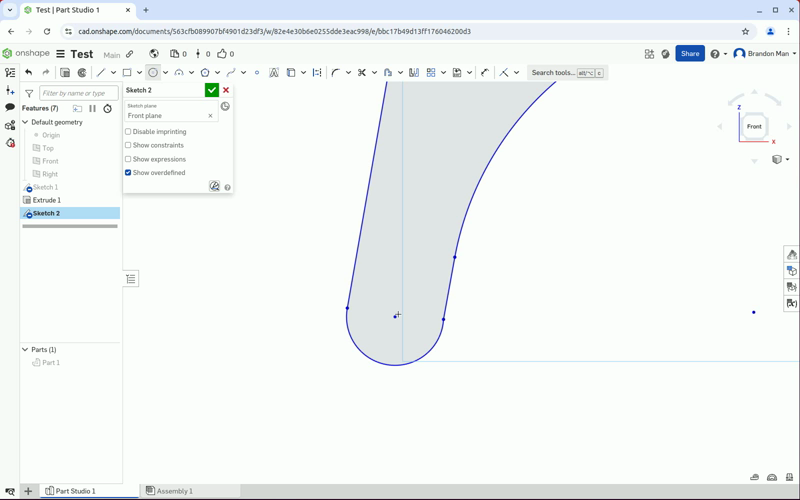
scroll(-6)
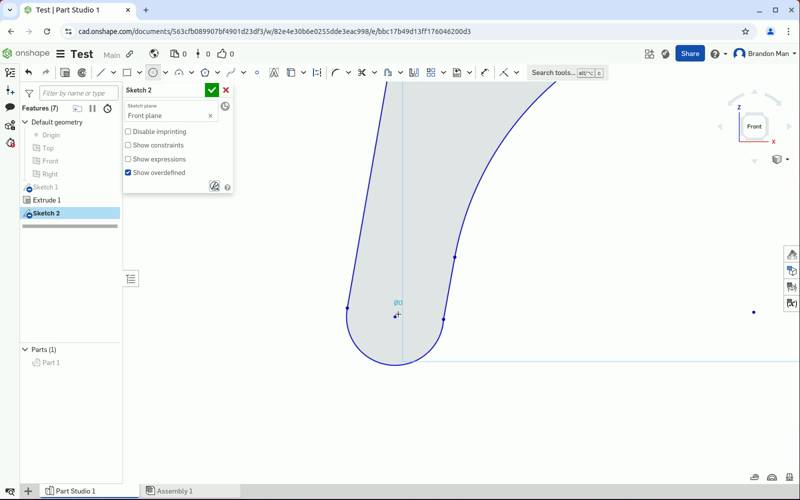
scroll(-6)
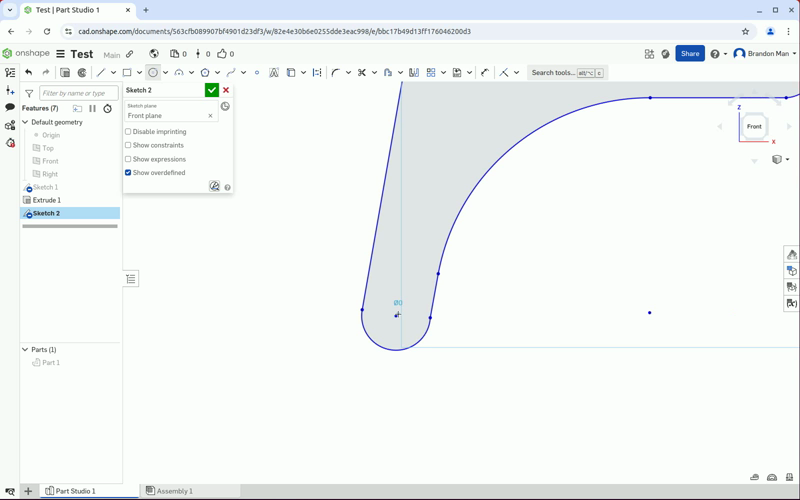
scroll(-6)
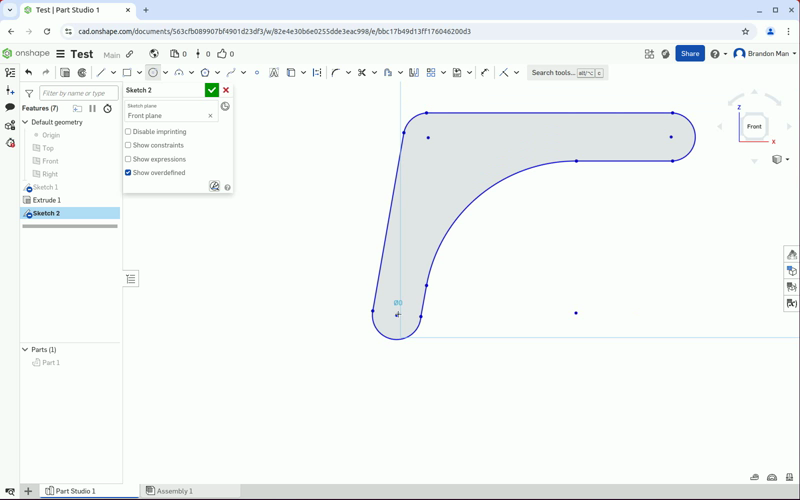
scroll(-6)
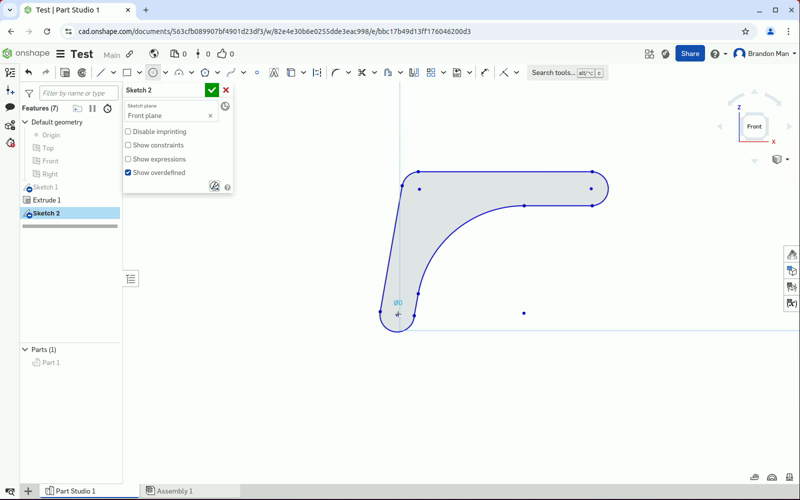
scroll(-6)
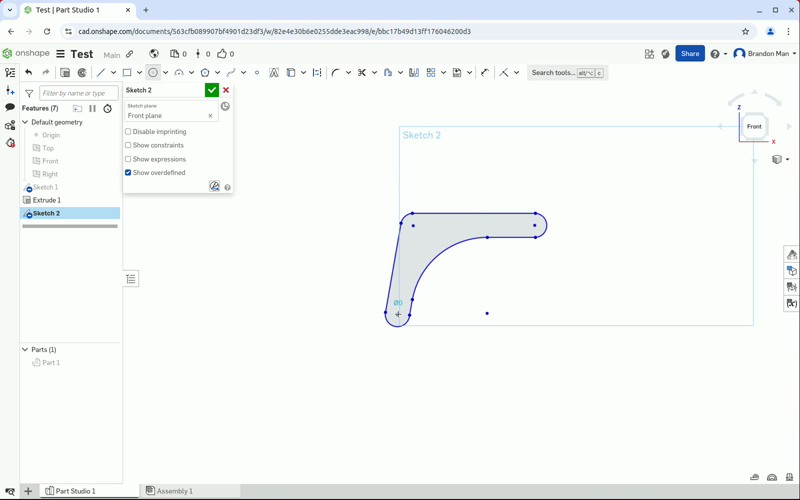
scroll(-6)
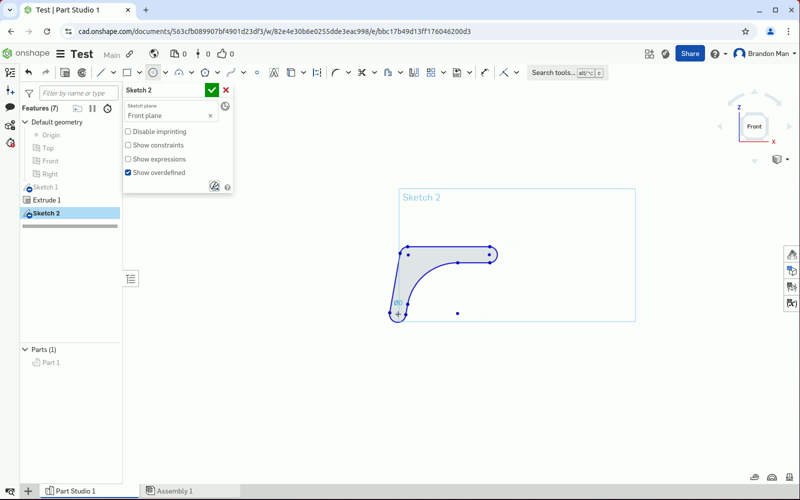
scroll(-6)
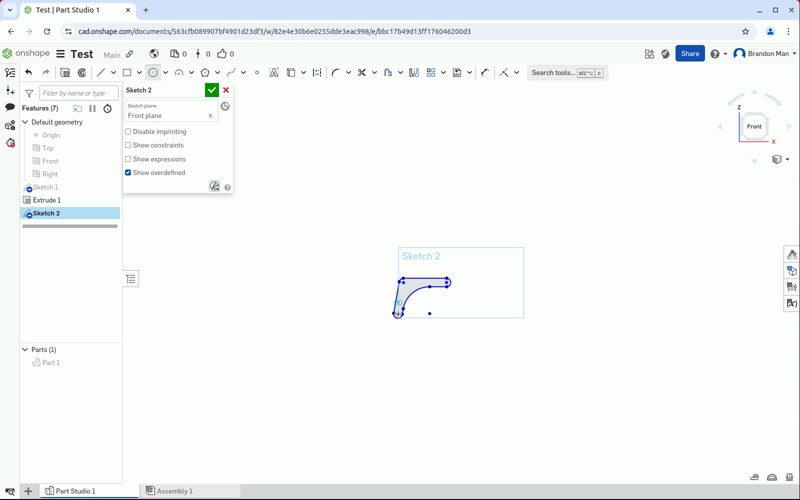
key_up(shift)
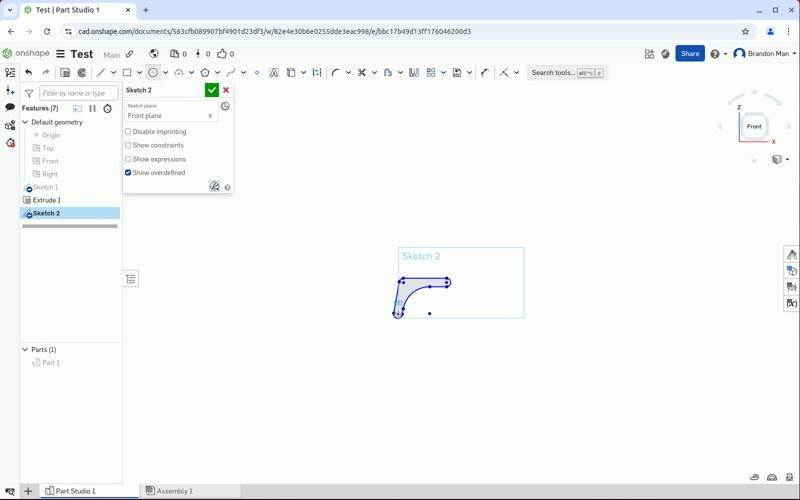
mouse_move(400, 313)
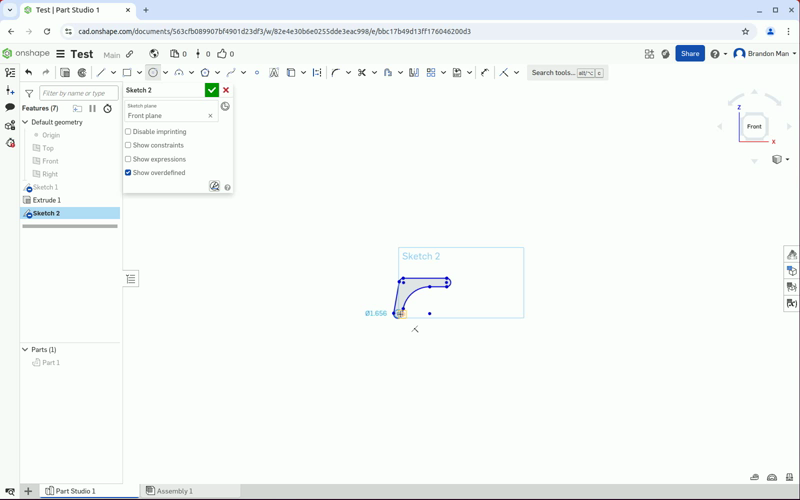
scroll(6)
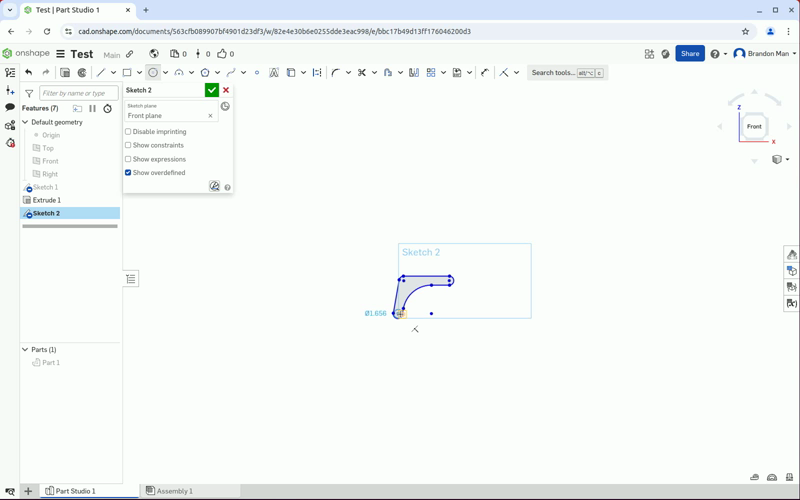
scroll(6)
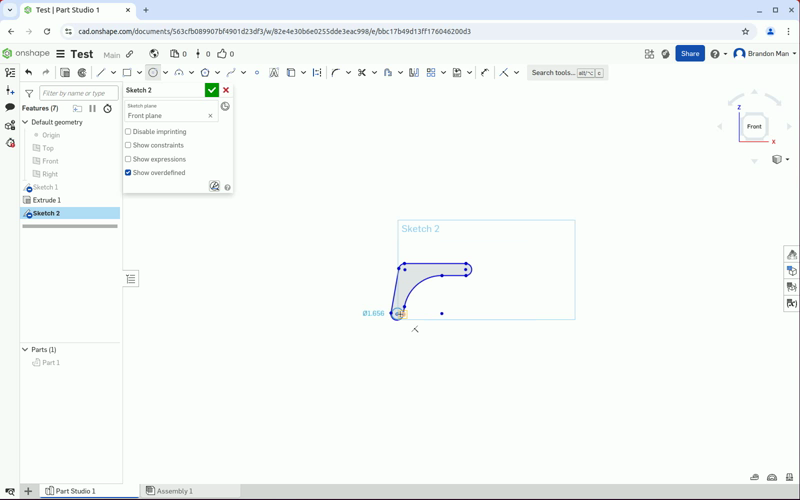
scroll(6)
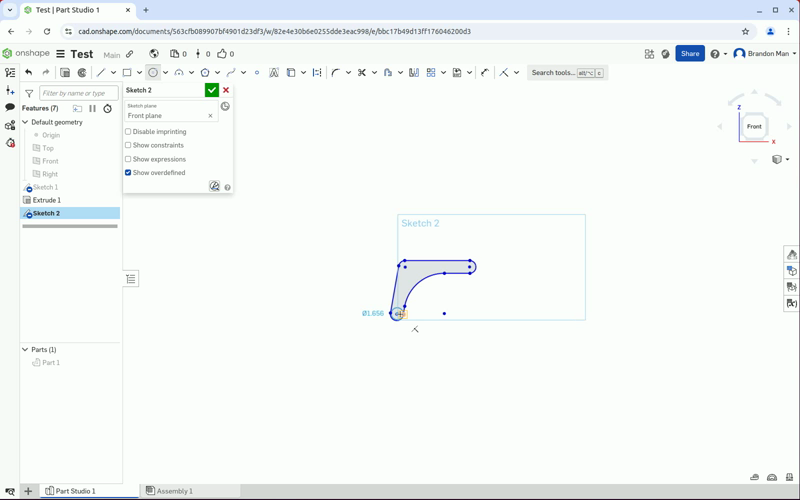
scroll(6)
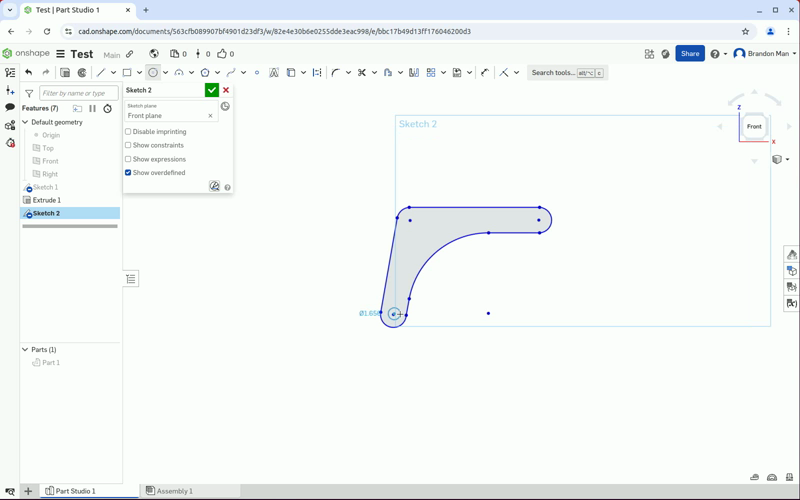
scroll(6)
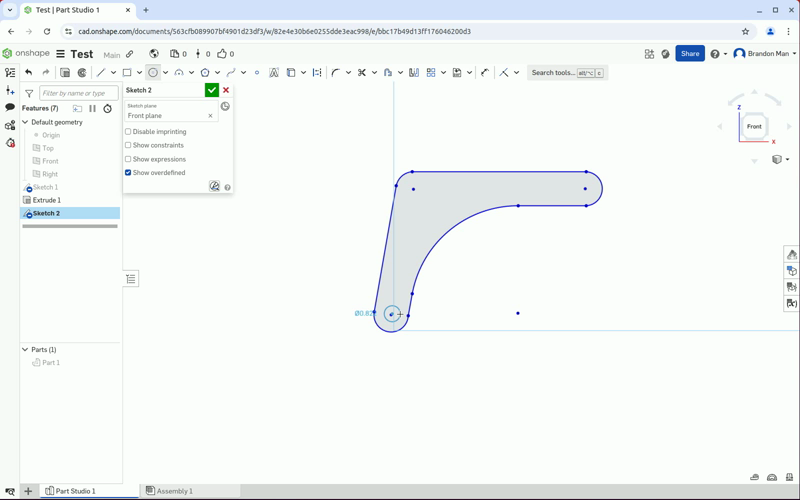
scroll(6)
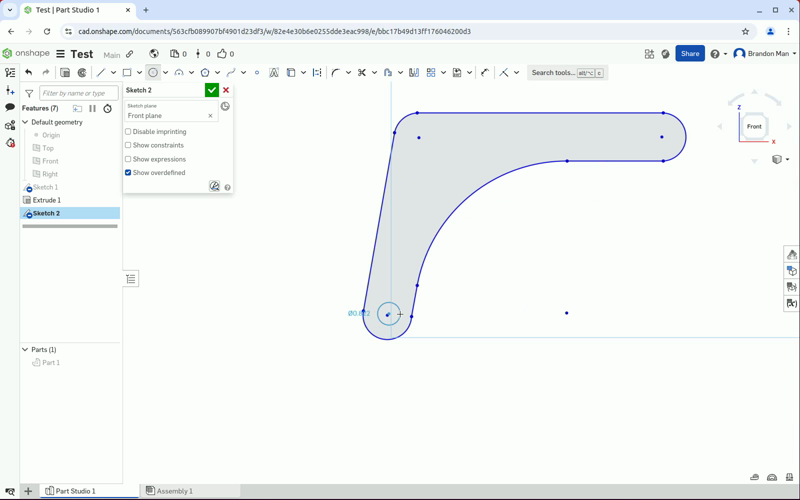
scroll(6)
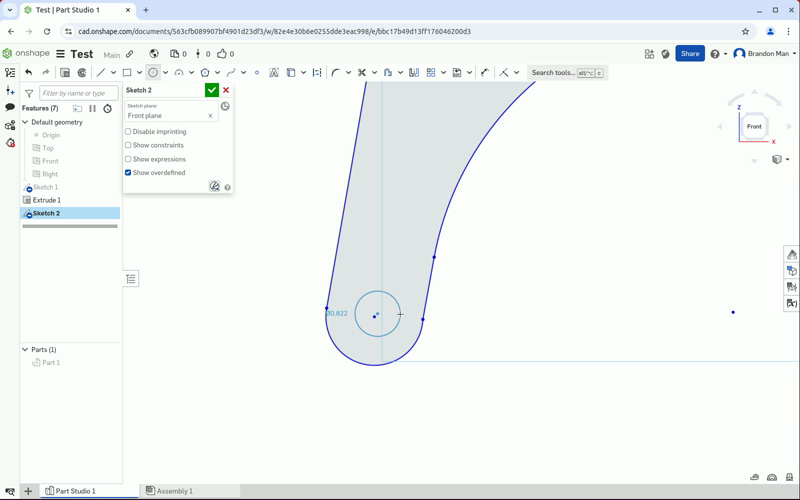
click(400, 313)
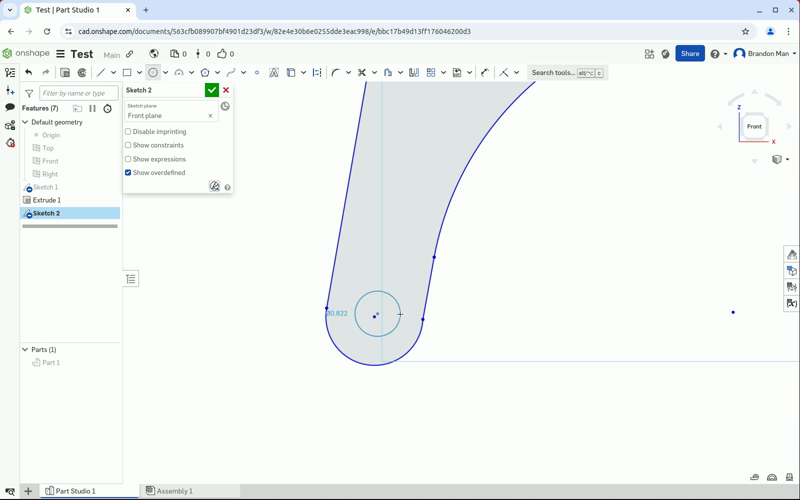
scroll(-6)
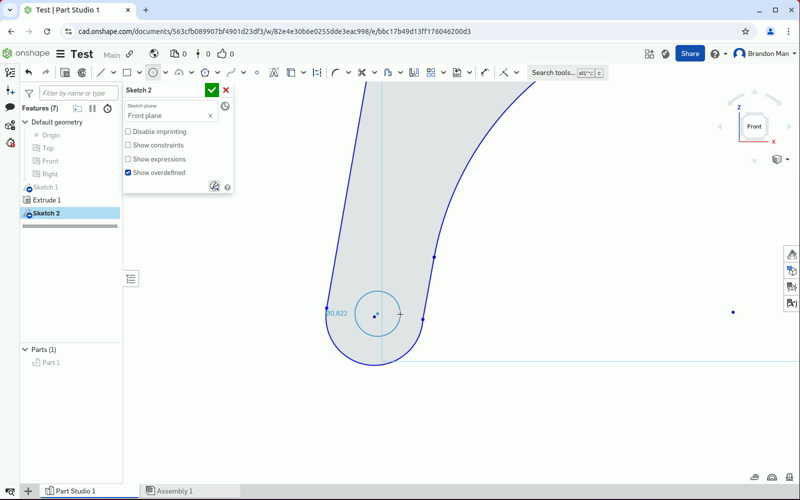
scroll(-6)
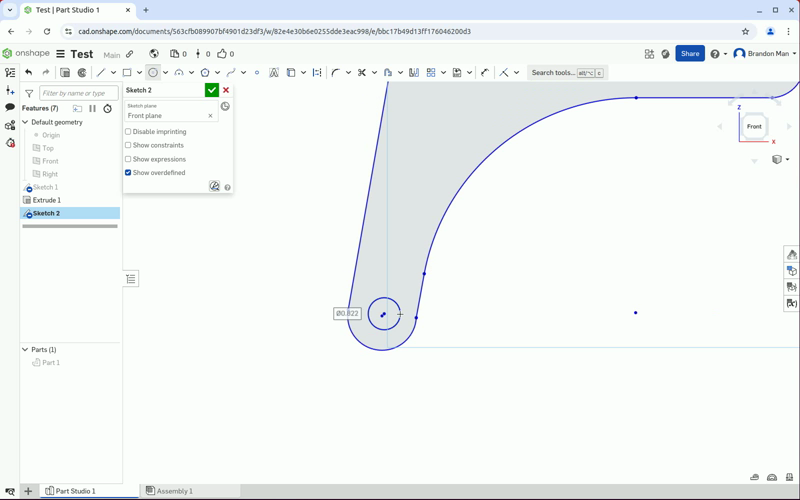
scroll(-6)
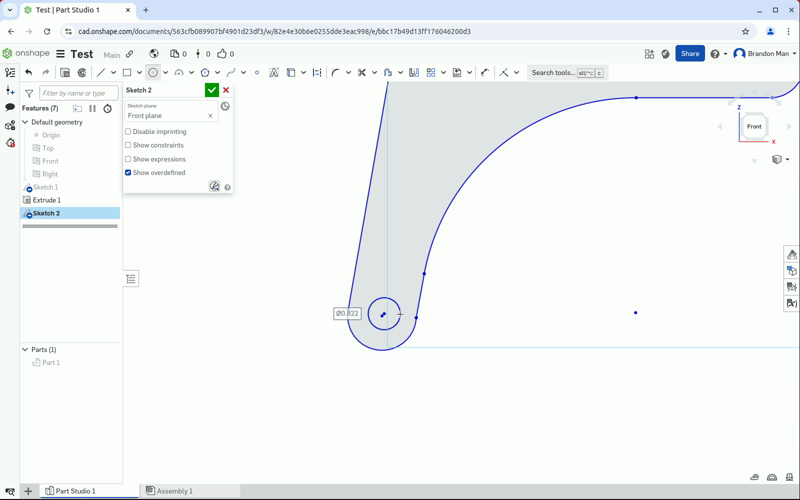
scroll(-6)
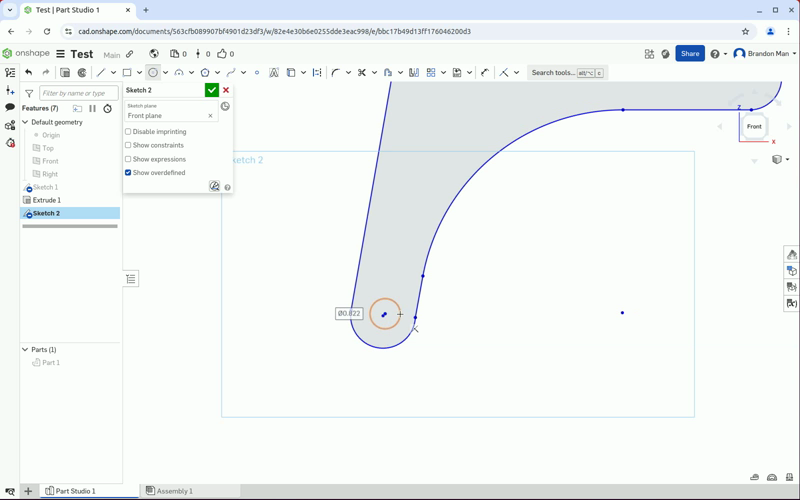
scroll(-6)
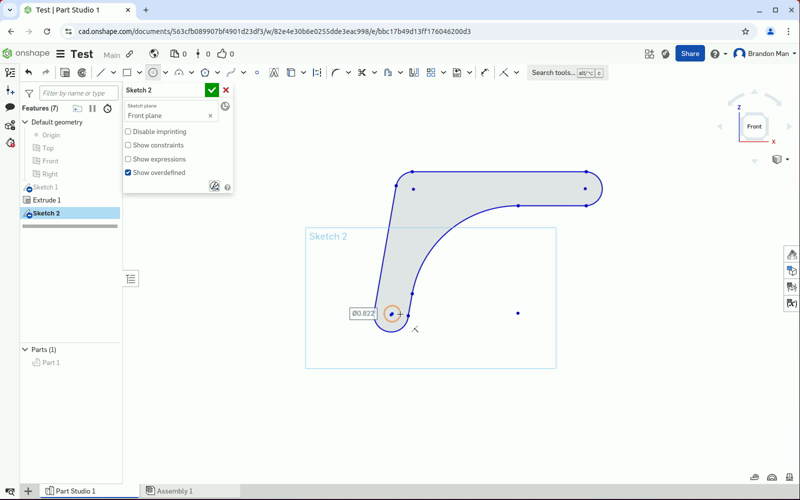
scroll(-6)
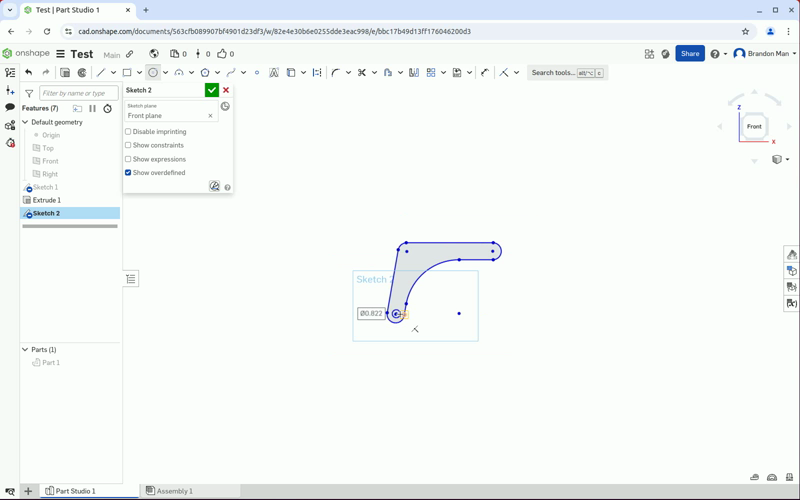
scroll(-6)
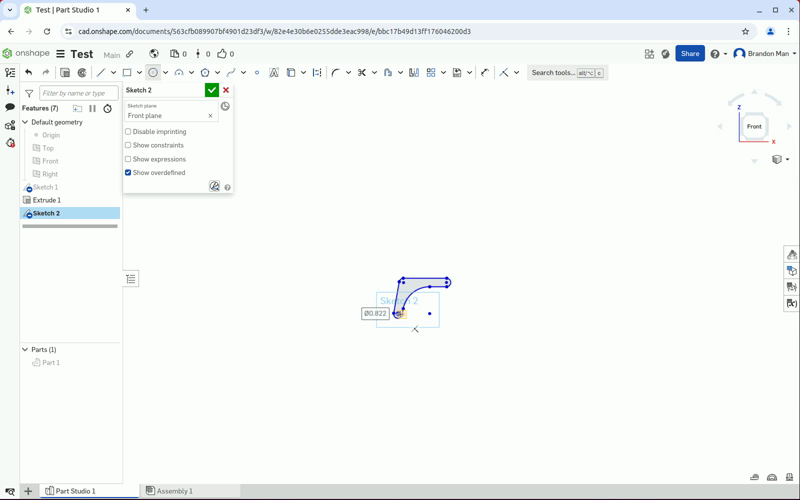
key(esc)
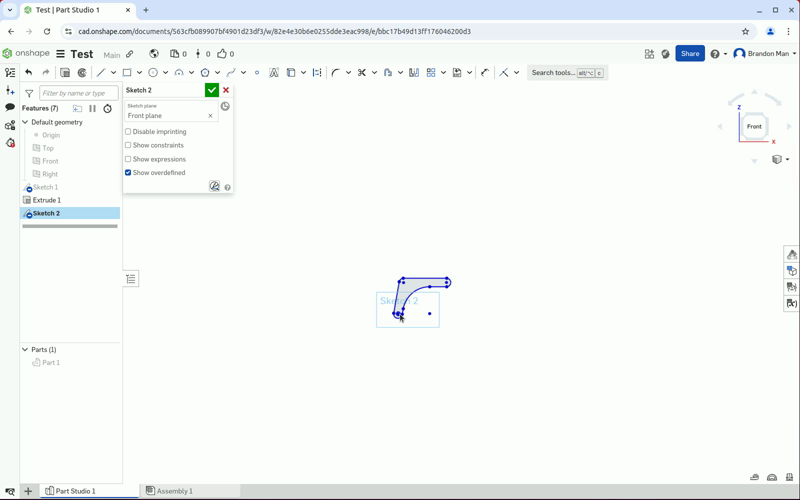
key(c)
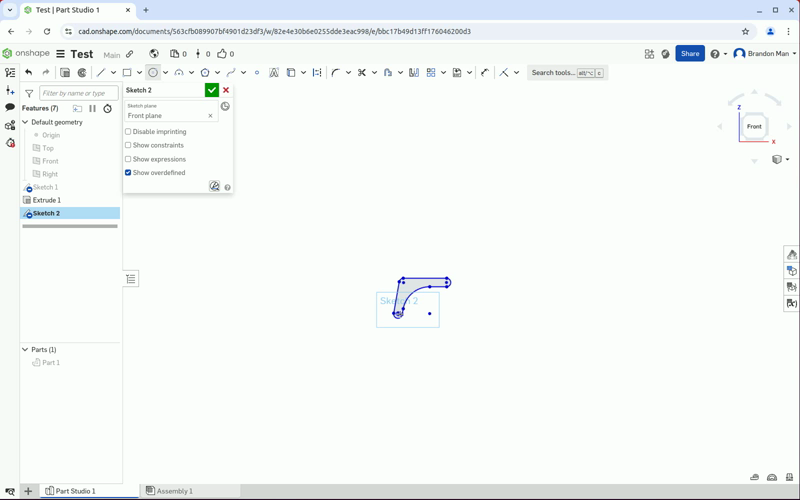
key_down(shift)
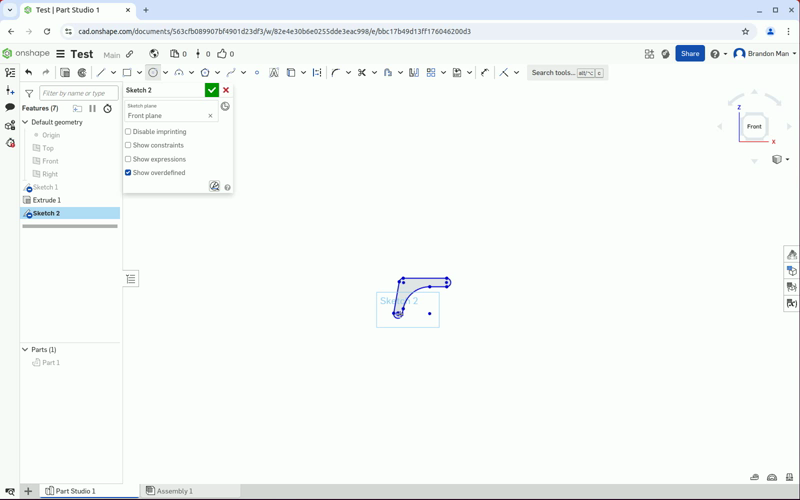
mouse_move(403, 282)
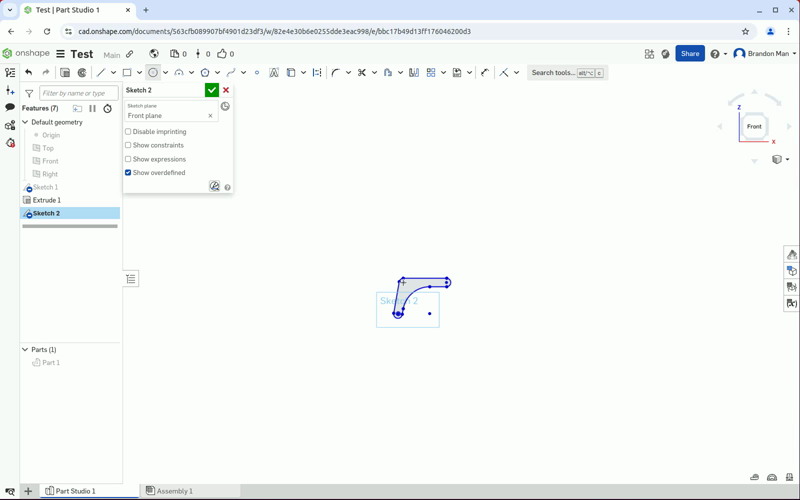
scroll(6)
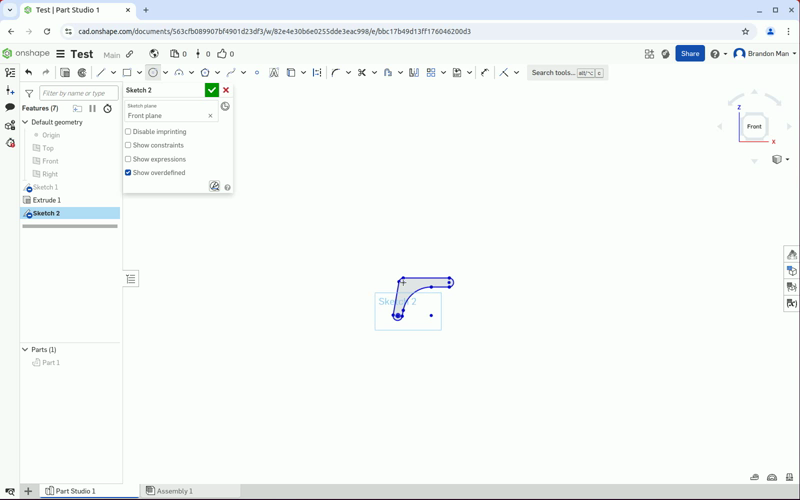
scroll(6)
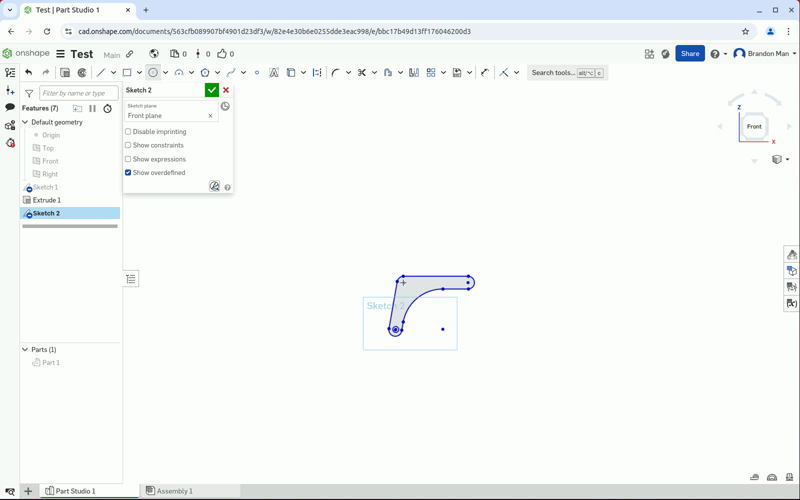
scroll(6)
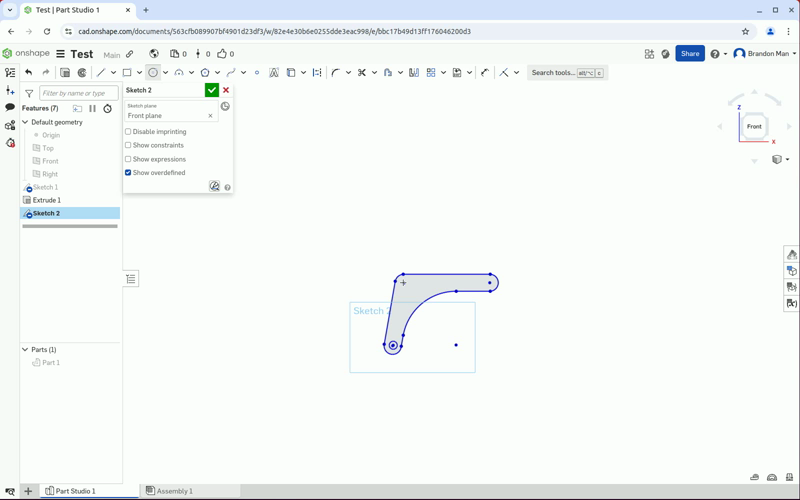
scroll(6)
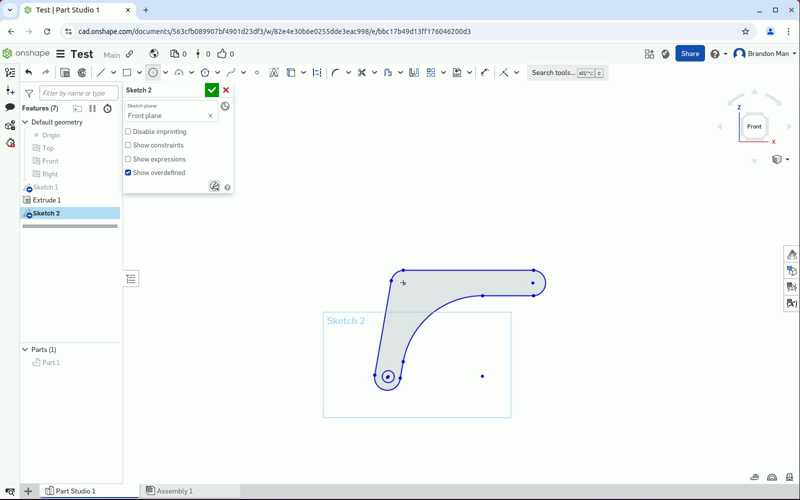
scroll(6)
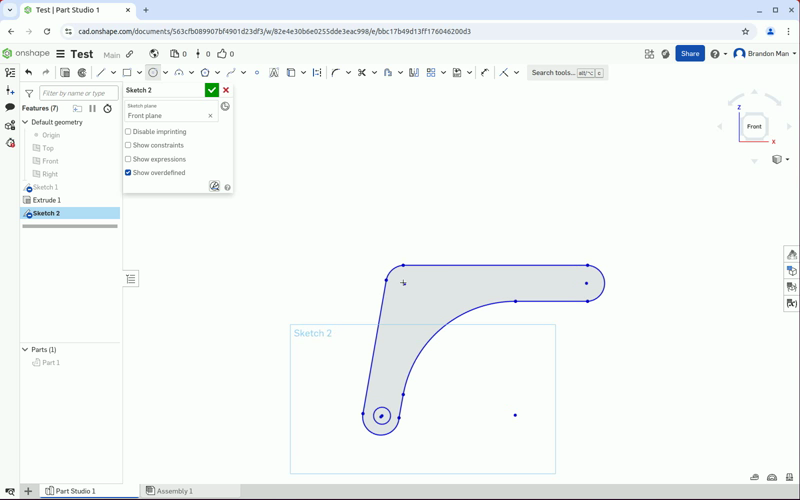
scroll(6)
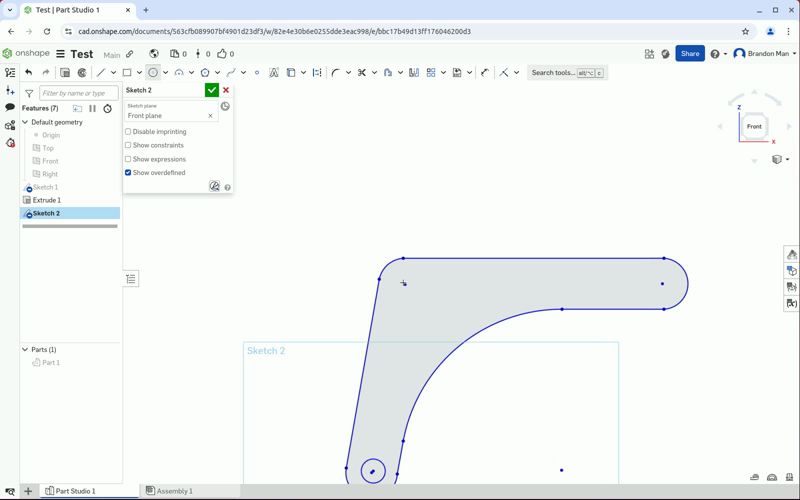
scroll(6)
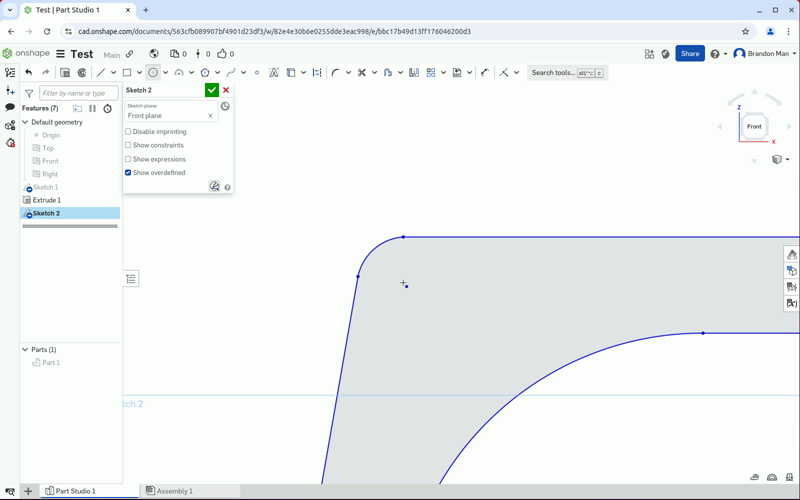
click(403, 282)
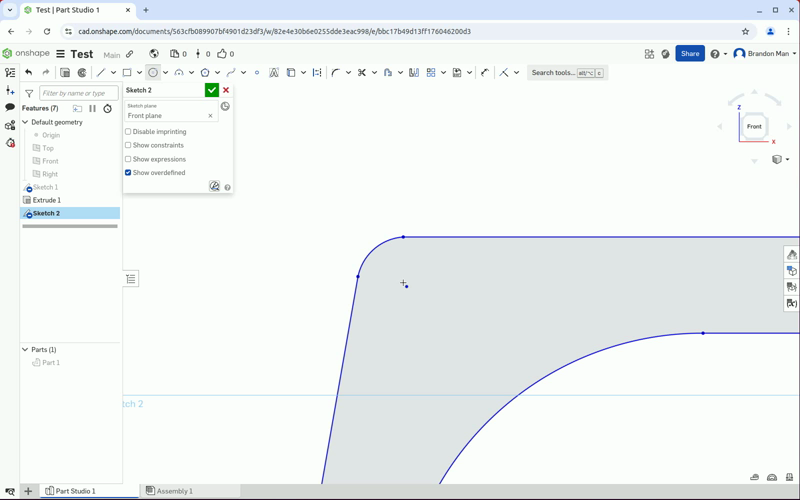
scroll(-6)
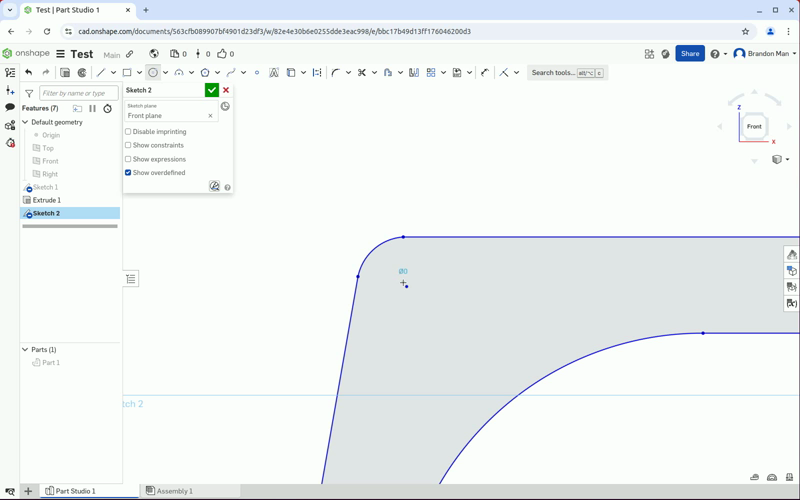
scroll(-6)
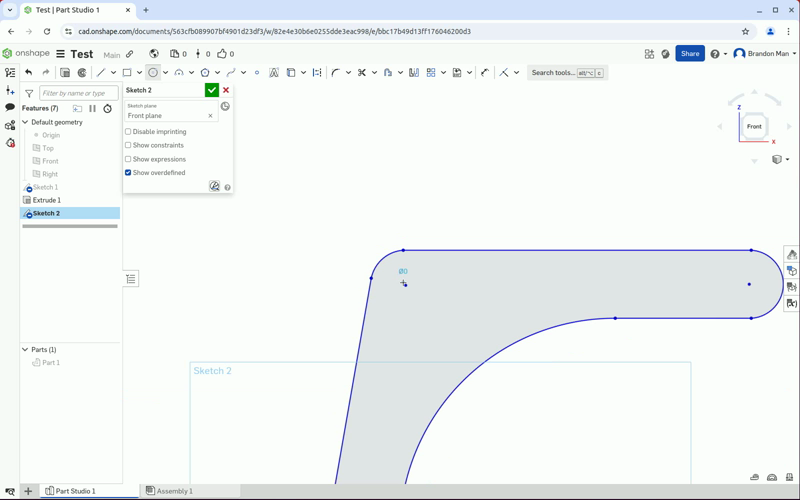
scroll(-6)
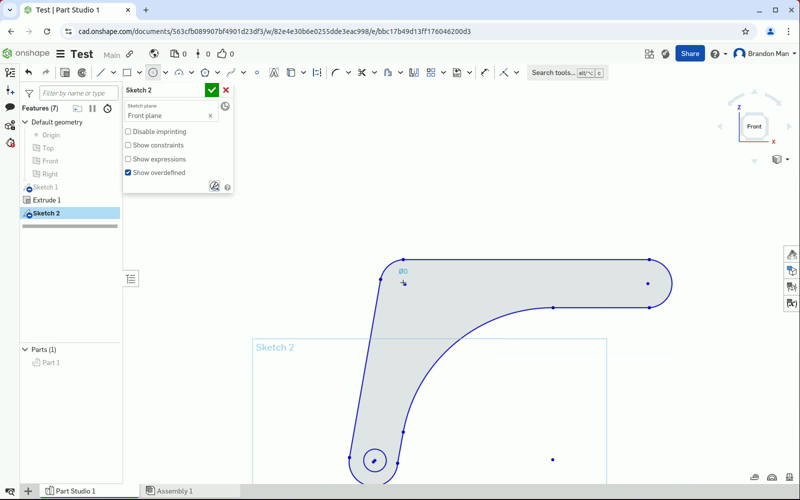
scroll(-6)
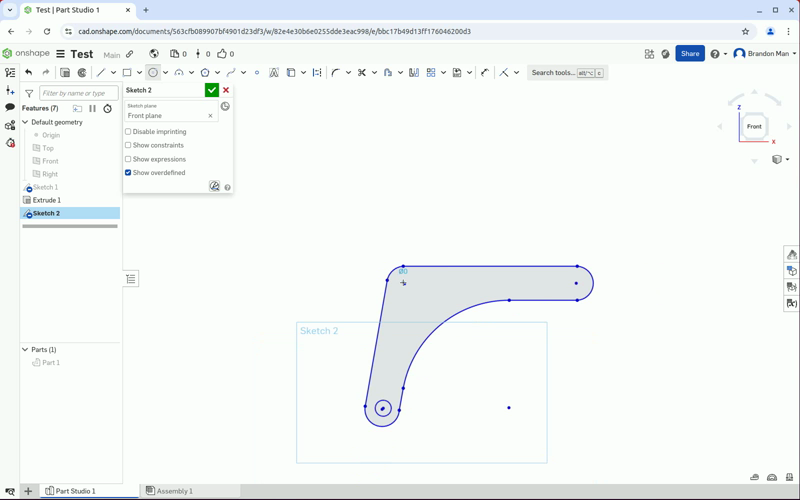
scroll(-6)
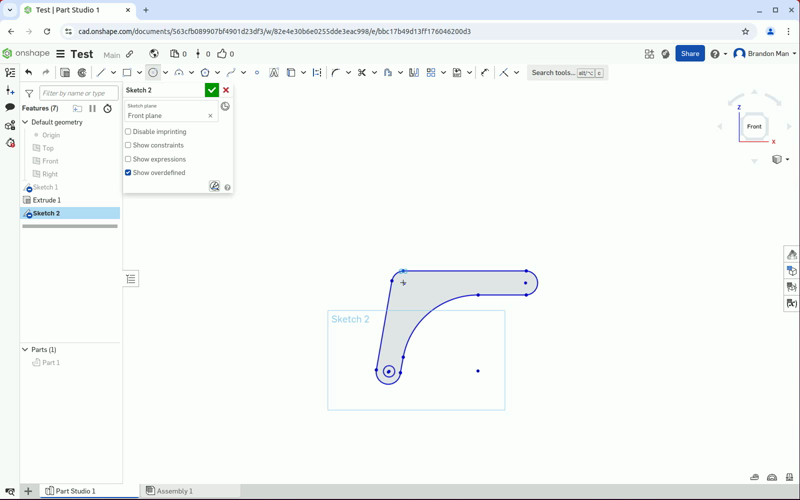
scroll(-6)
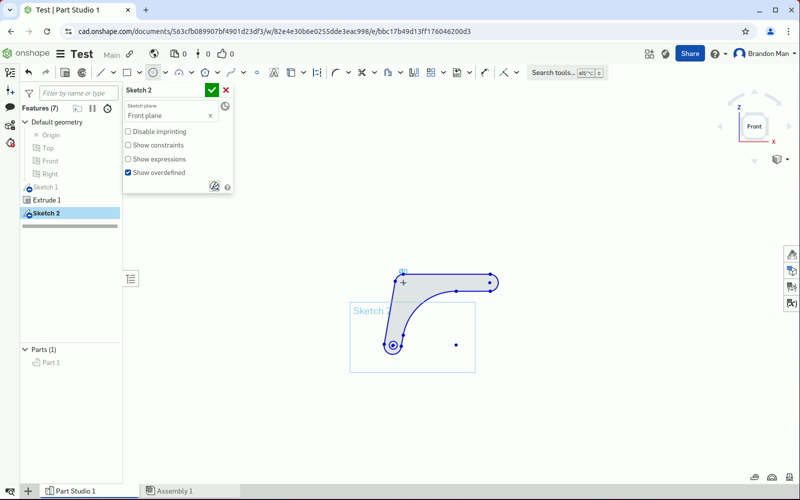
scroll(-6)
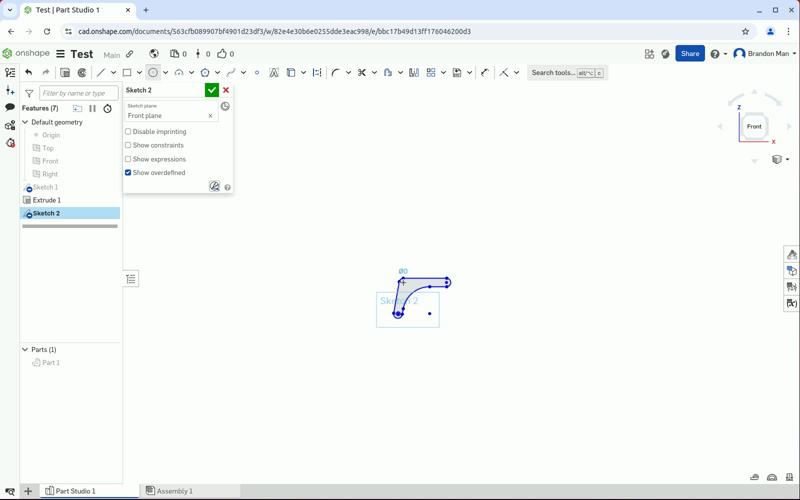
key_up(shift)
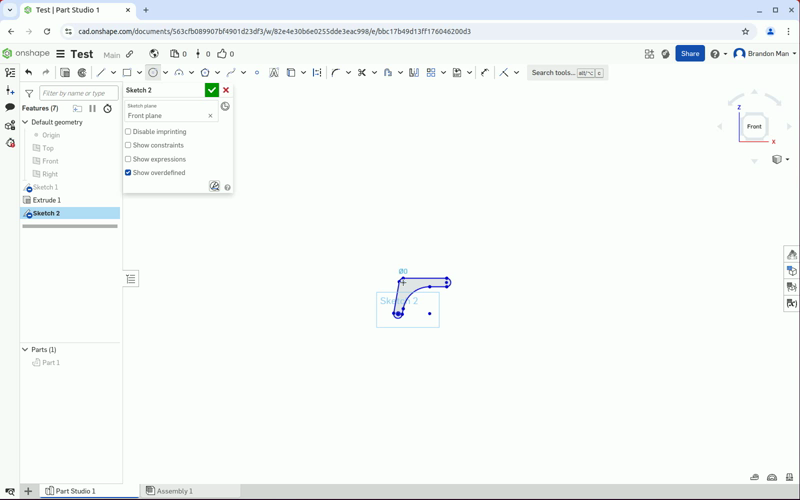
mouse_move(405, 282)
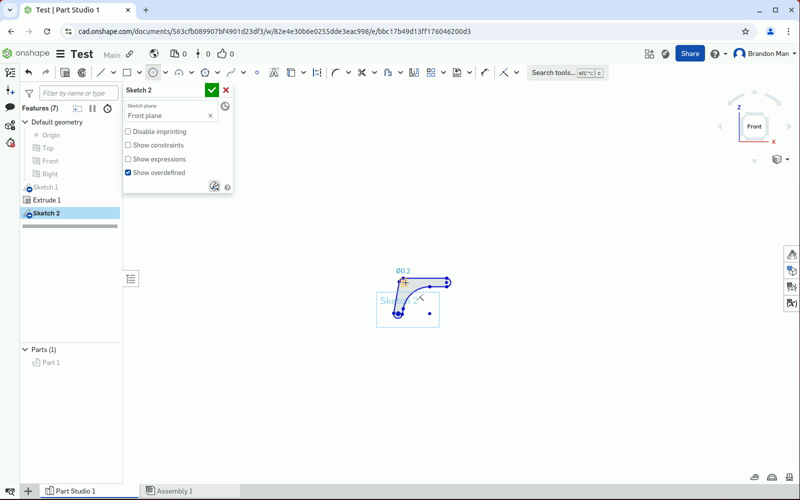
scroll(6)
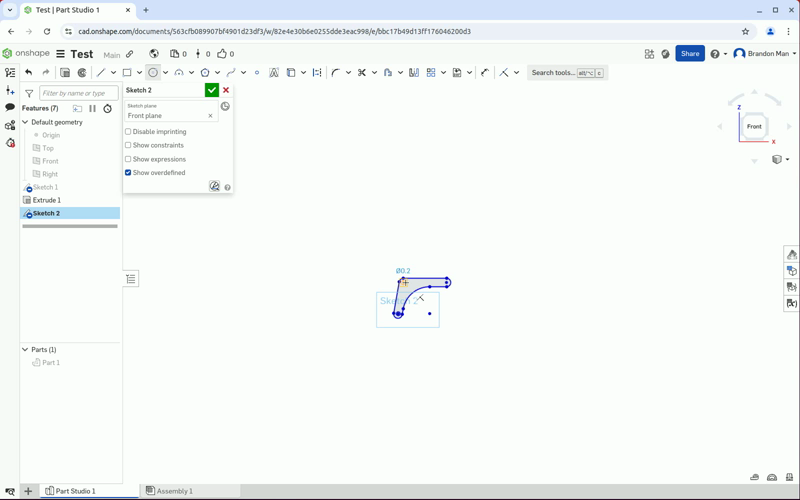
scroll(6)
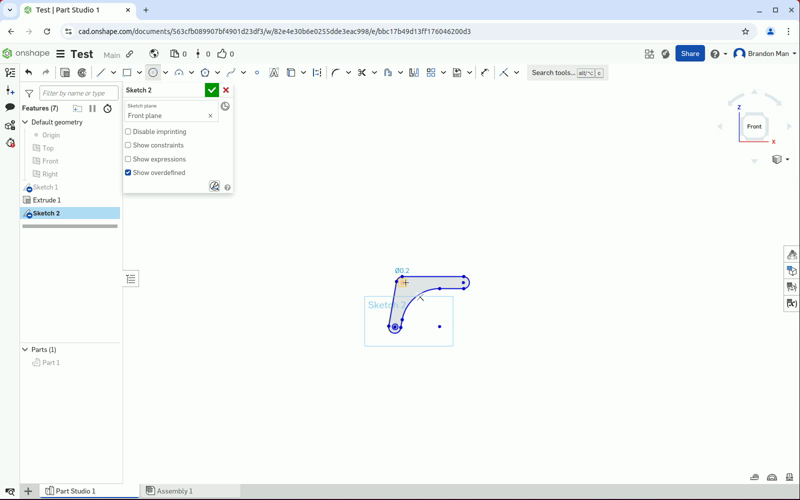
scroll(6)
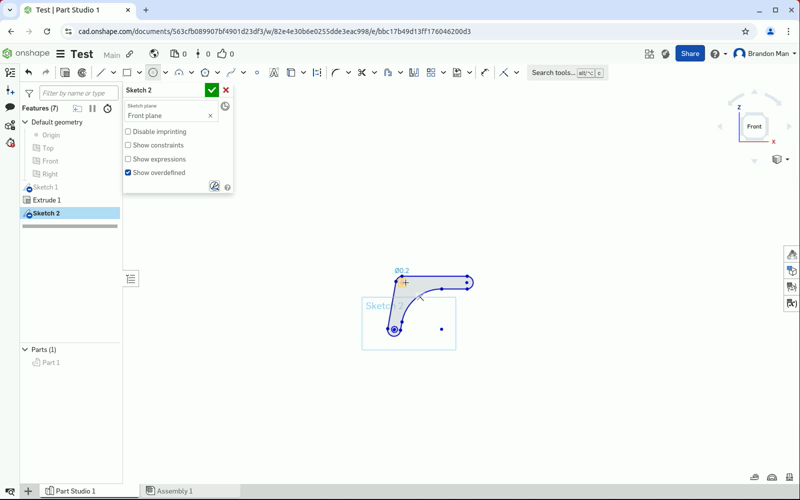
scroll(6)
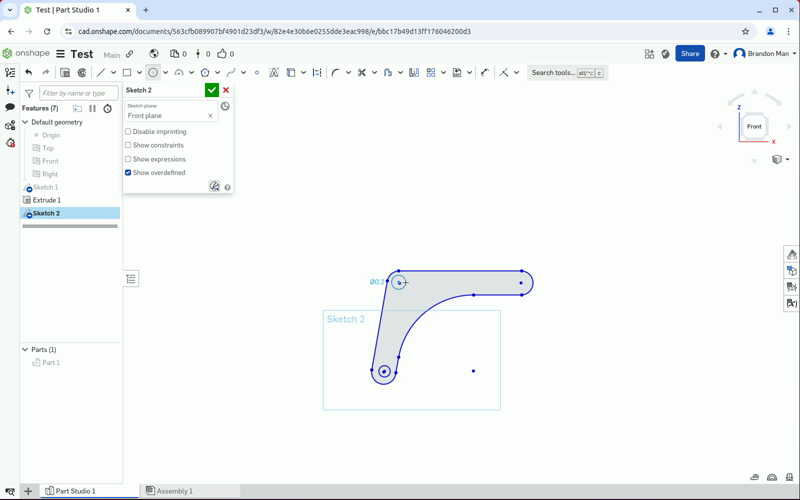
scroll(6)
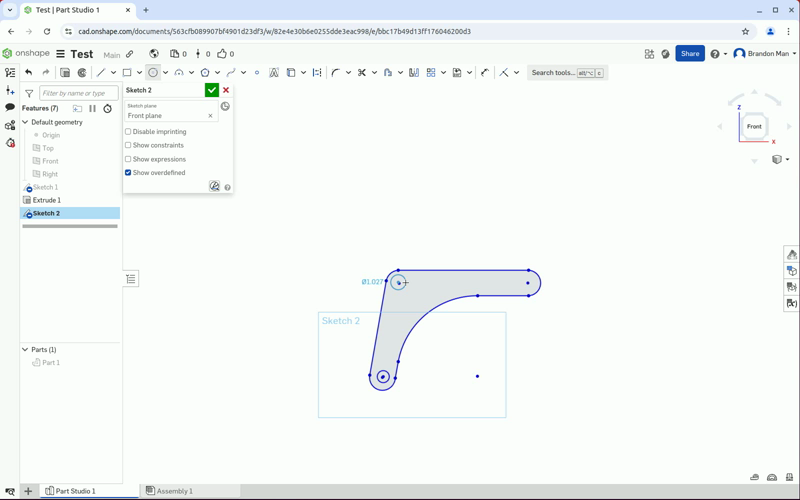
scroll(6)
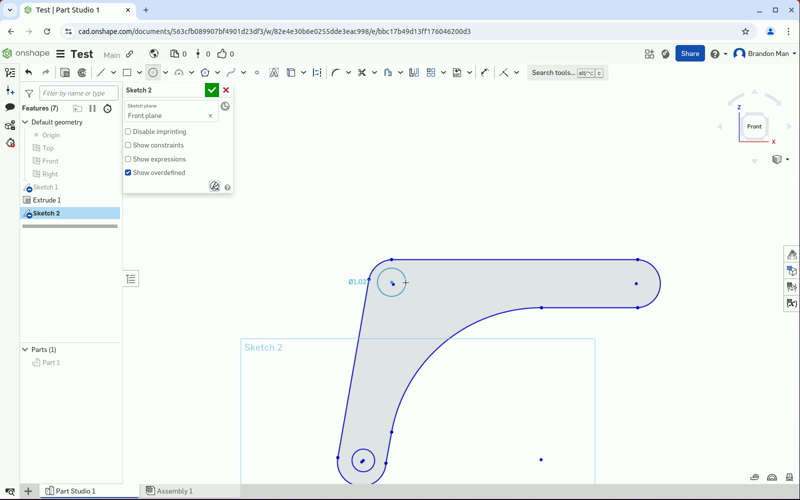
scroll(6)
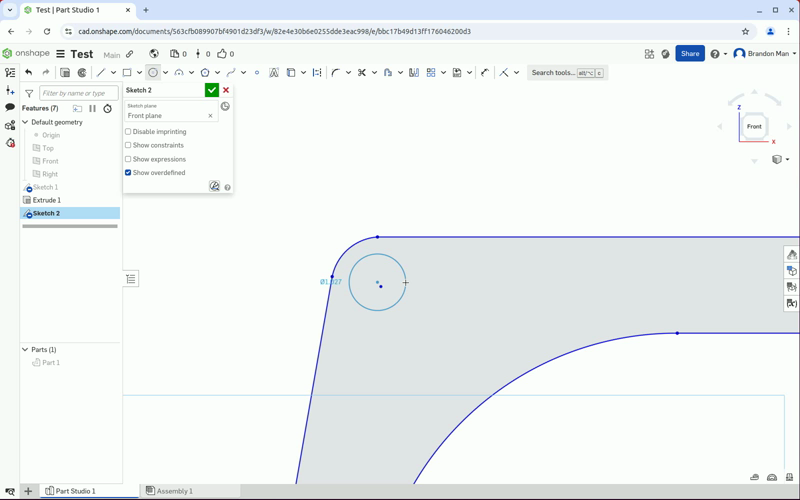
click(405, 282)
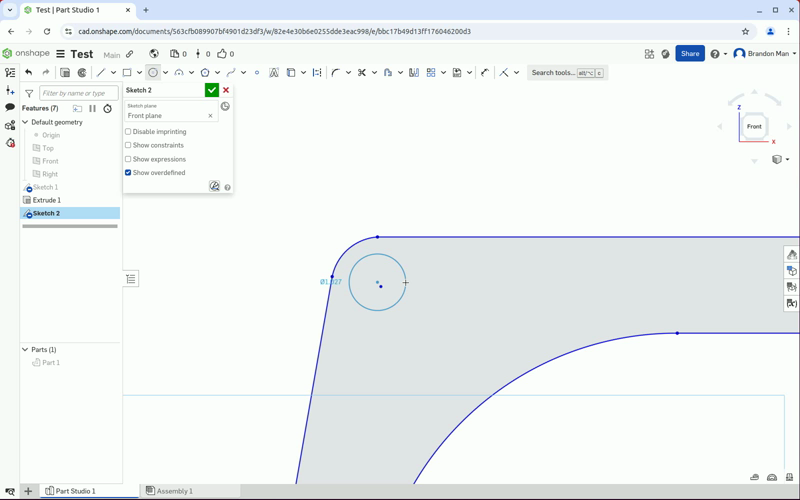
scroll(-6)
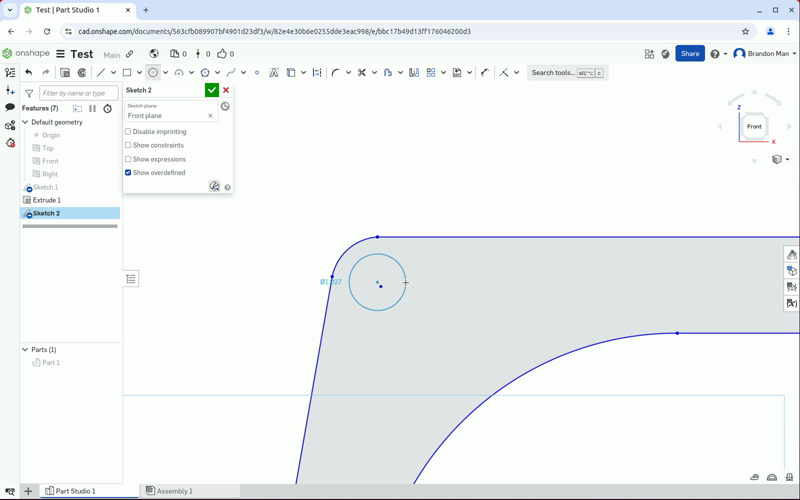
scroll(-6)
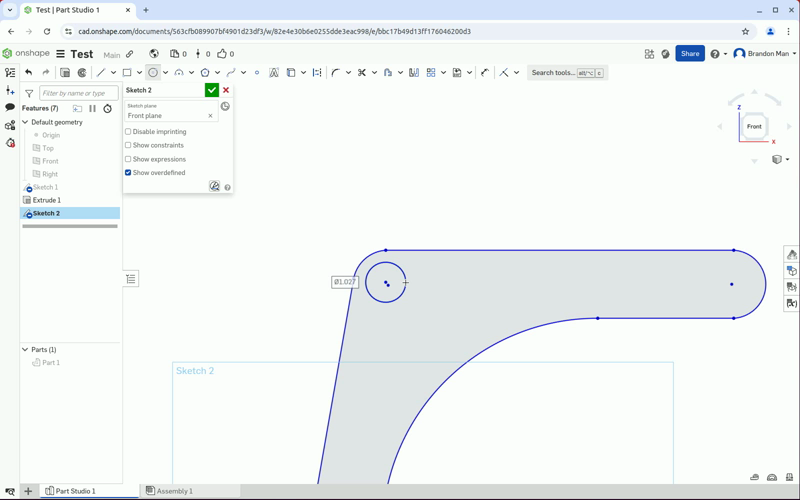
scroll(-6)
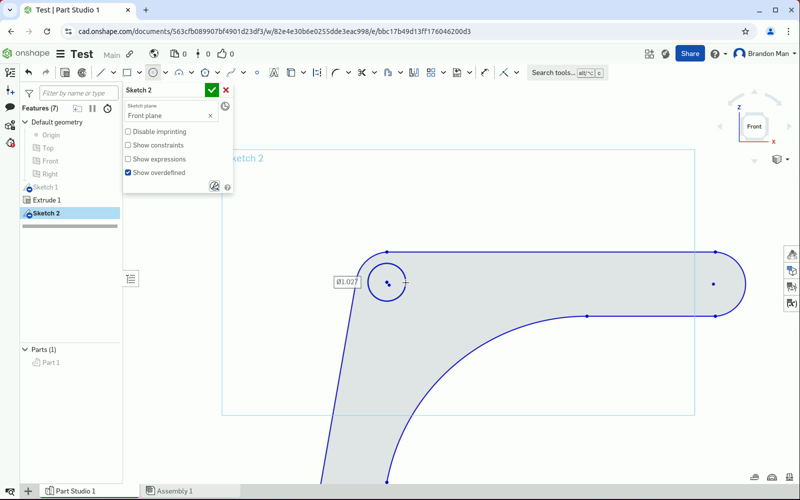
scroll(-6)
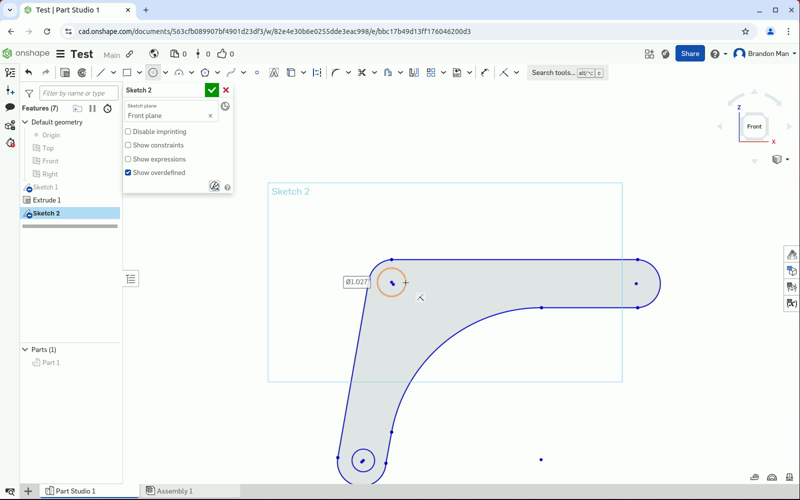
scroll(-6)
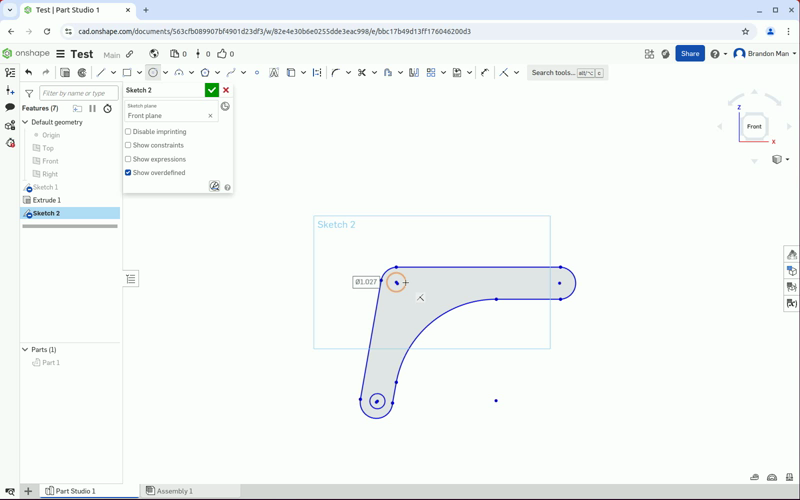
scroll(-6)
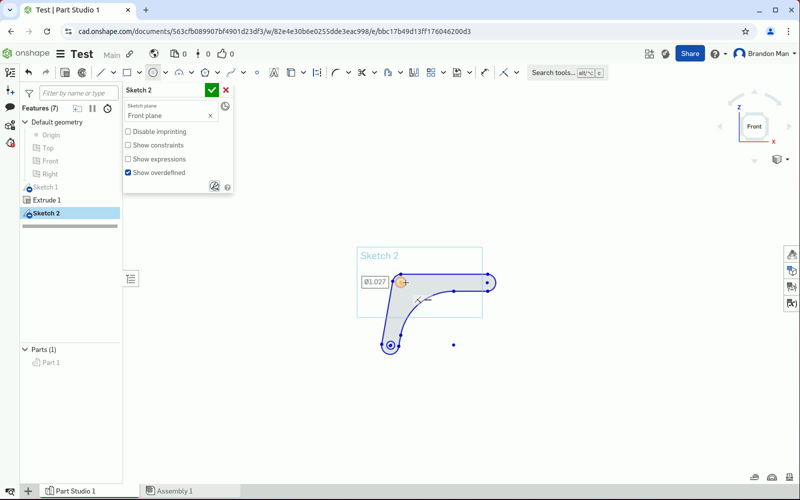
scroll(-6)
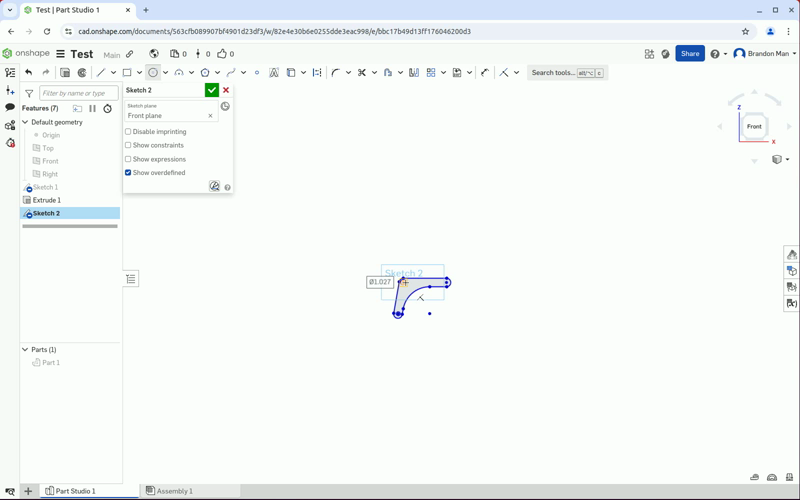
key(esc)
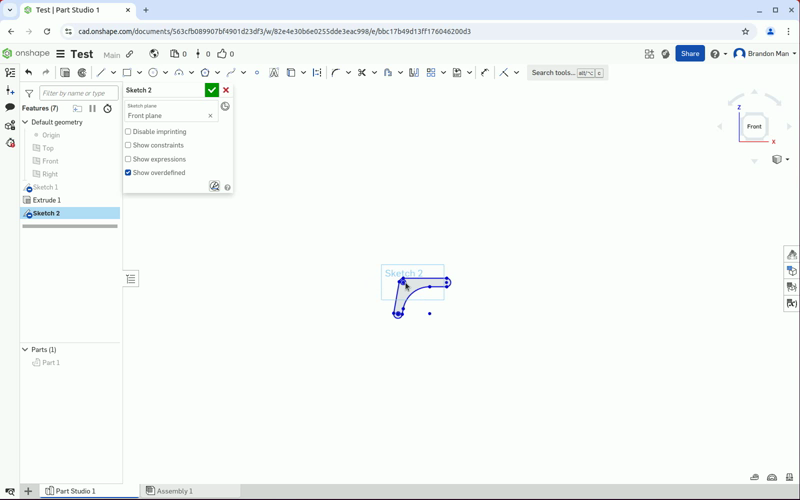
mouse_move(440, 281)
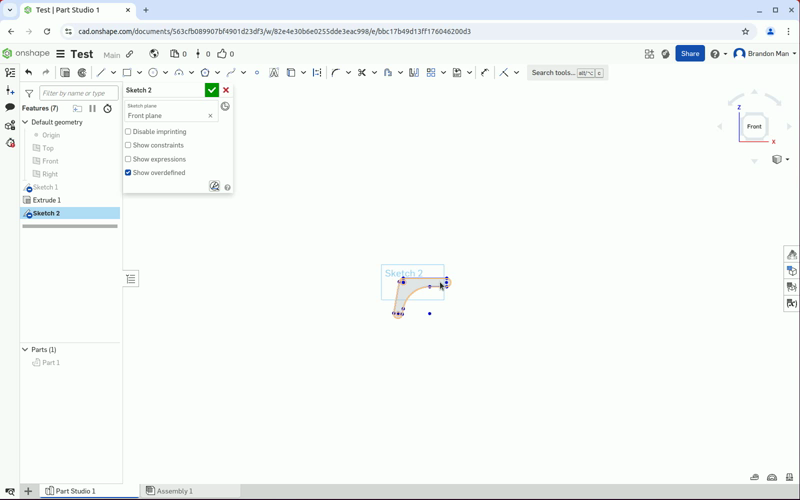
scroll(6)
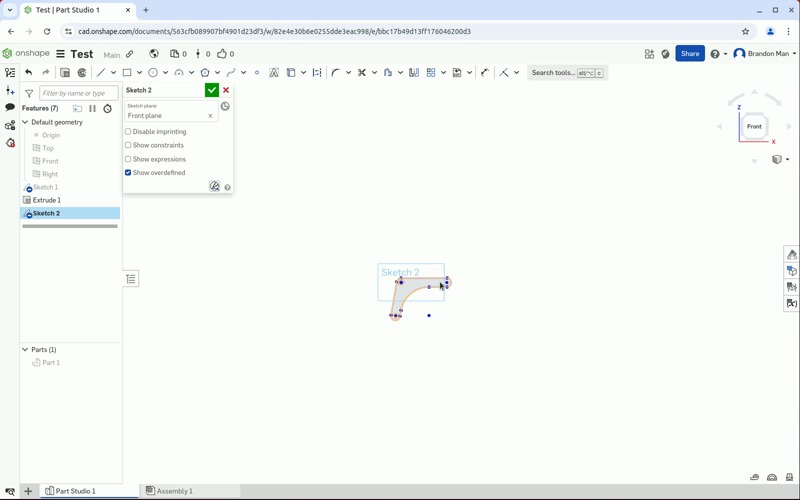
scroll(6)
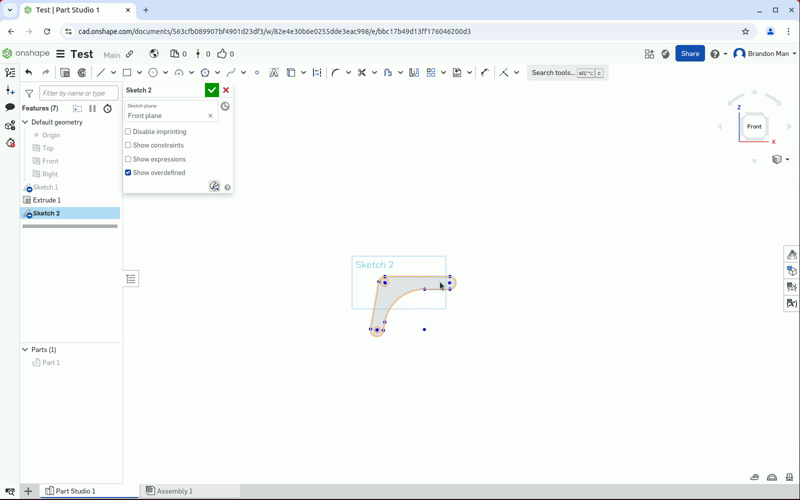
scroll(6)
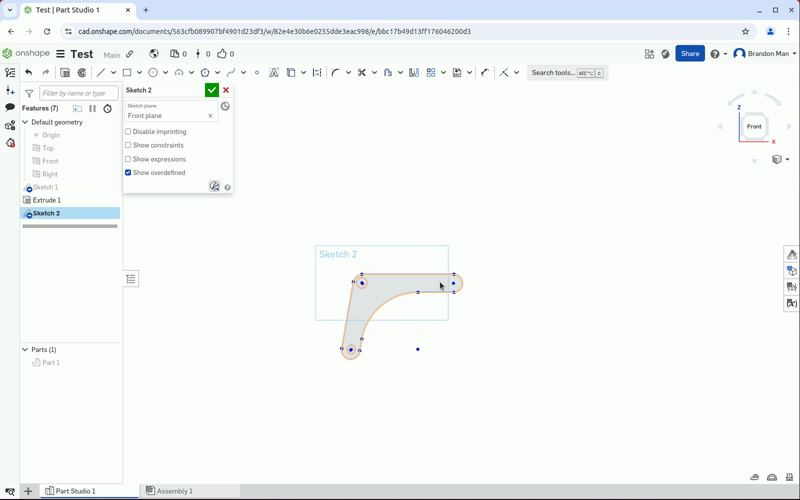
scroll(6)
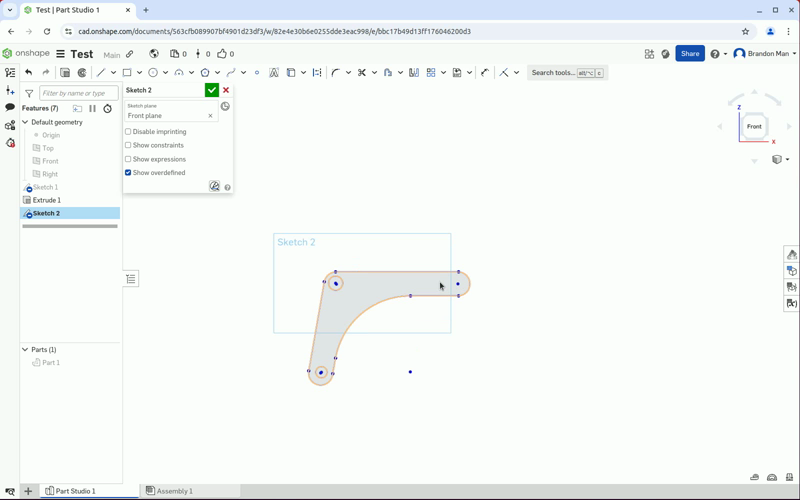
scroll(6)
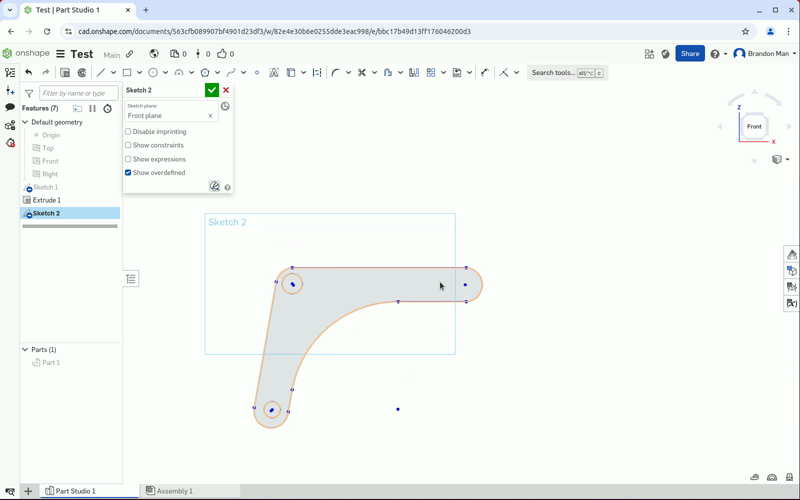
scroll(6)
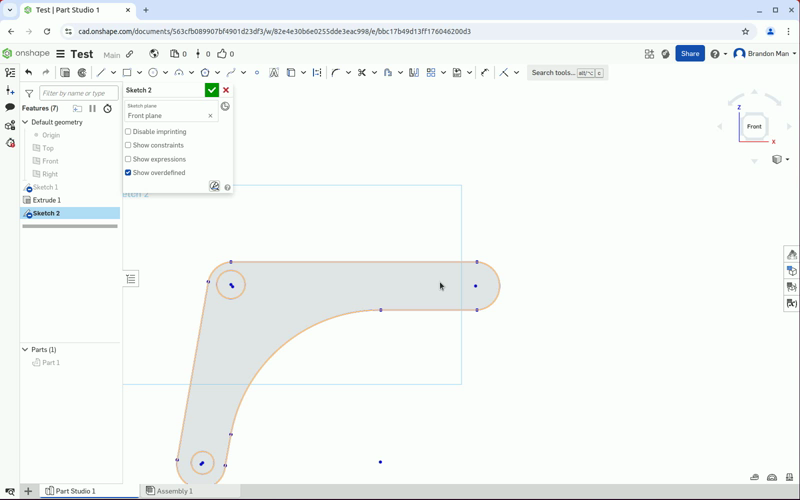
scroll(6)
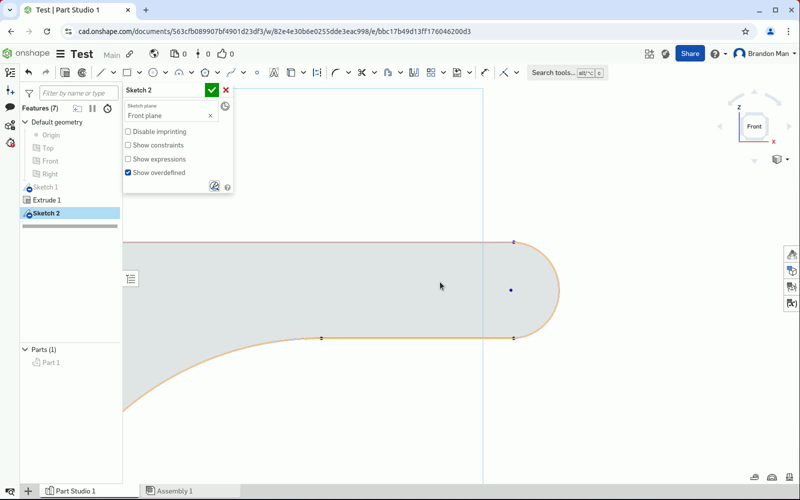
click(440, 281)
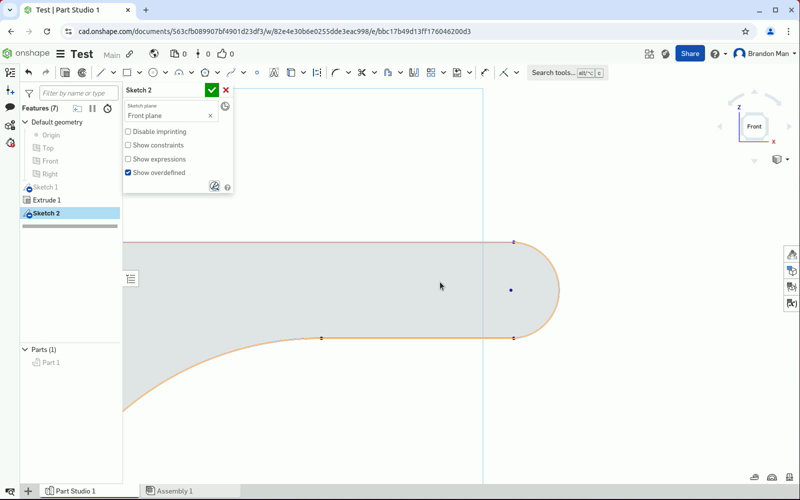
scroll(-6)
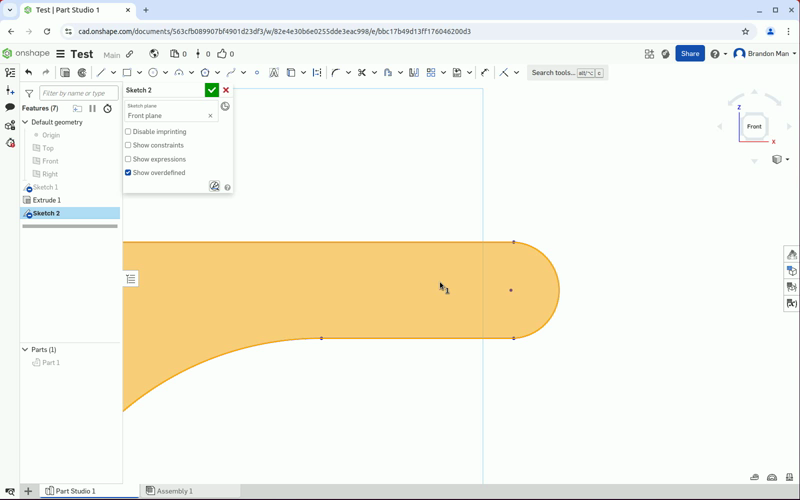
scroll(-6)
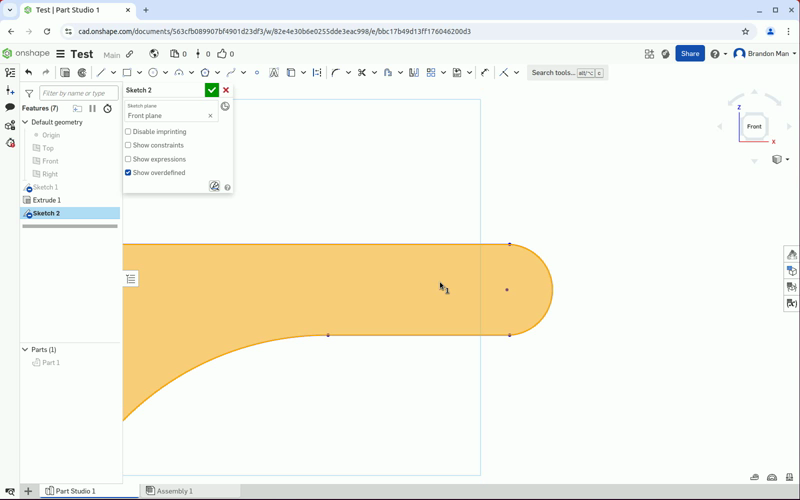
scroll(-6)
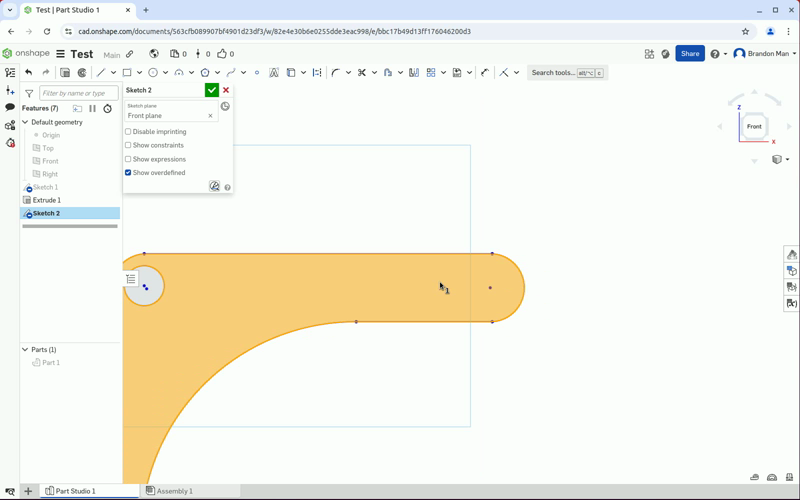
scroll(-6)
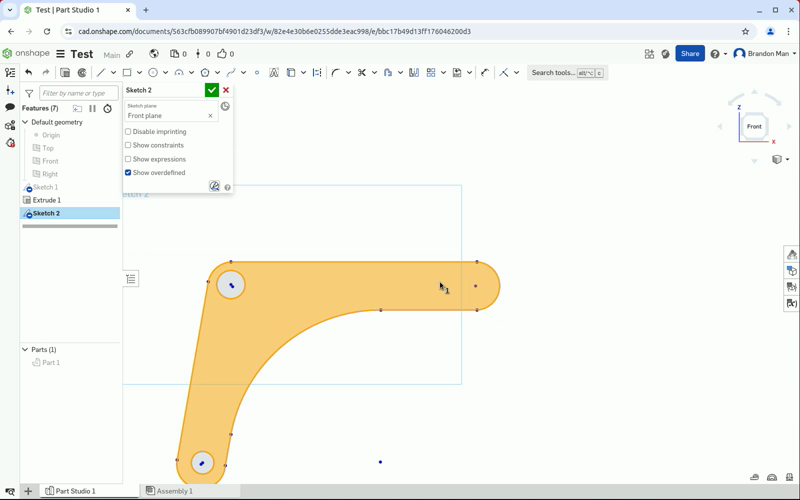
scroll(-6)
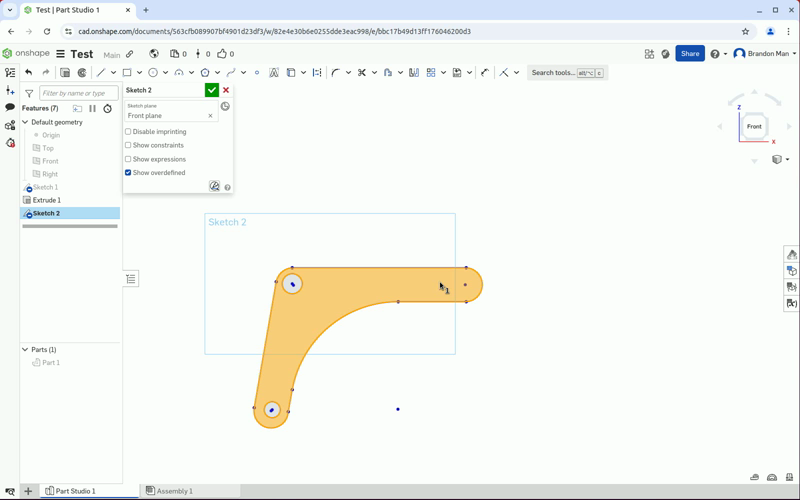
scroll(-6)
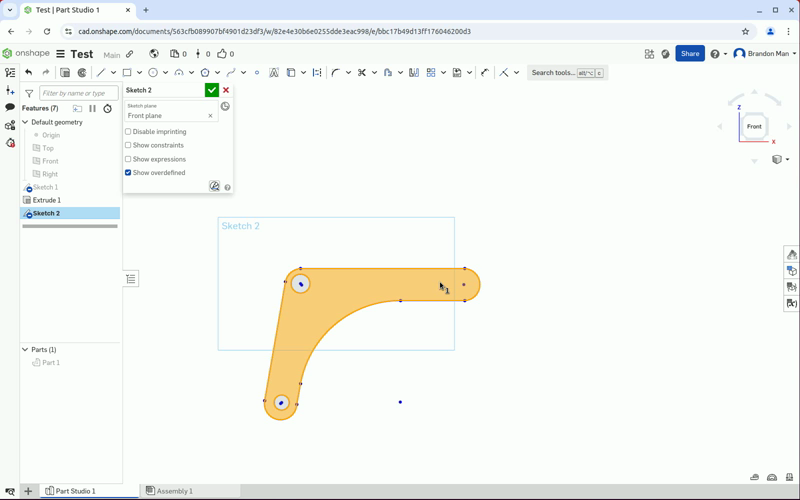
scroll(-6)
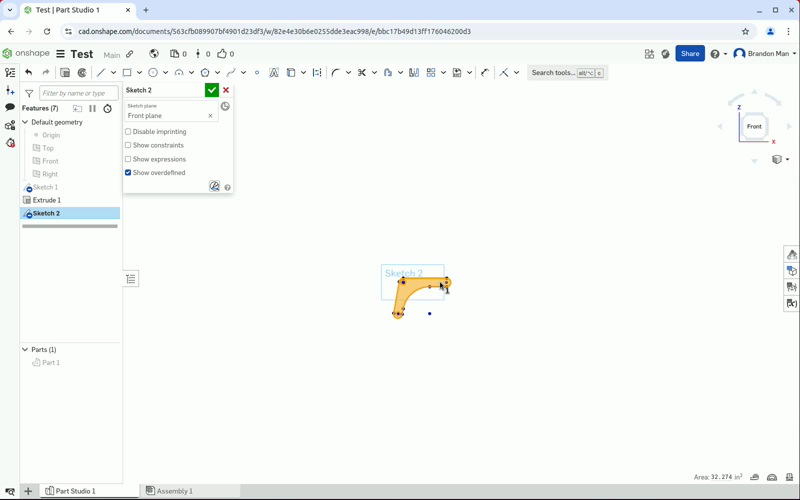
mouse_move(73, 352)
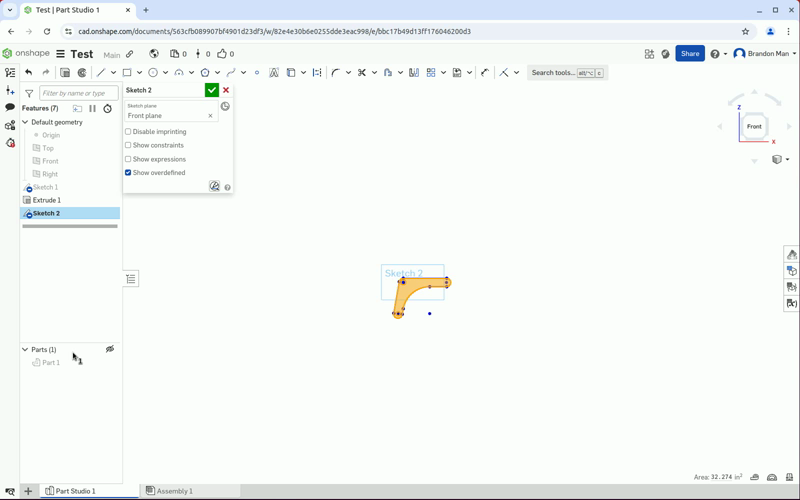
key(shift+y)
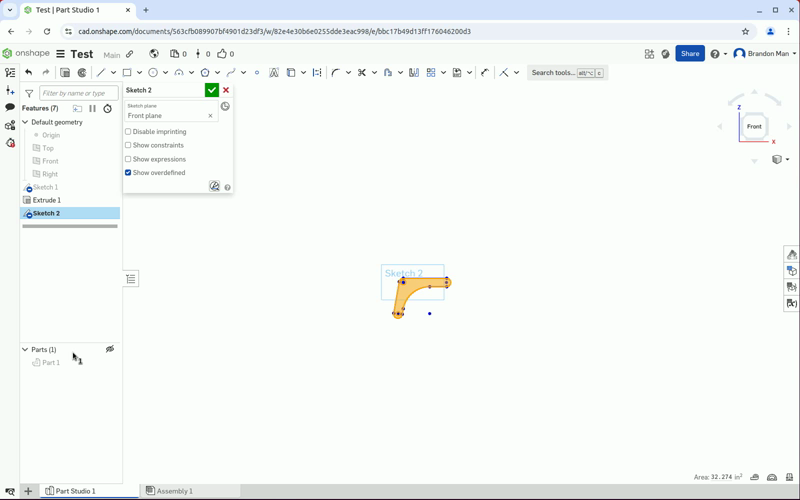
key(shift+e)
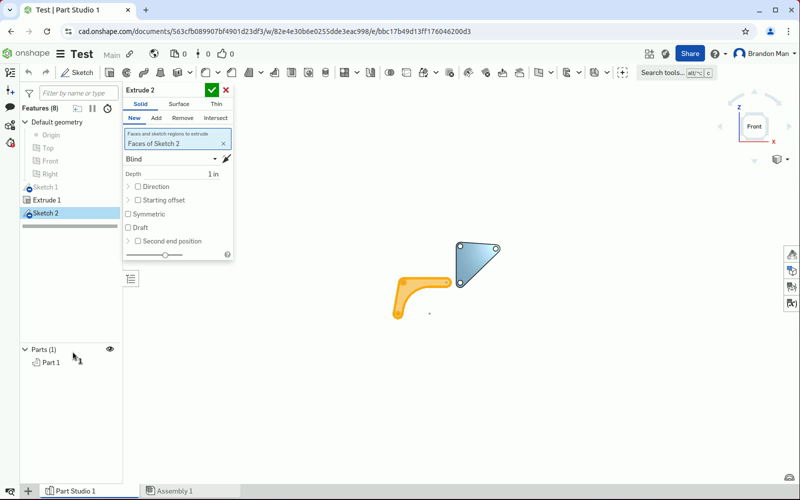
mouse_move(143, 106)
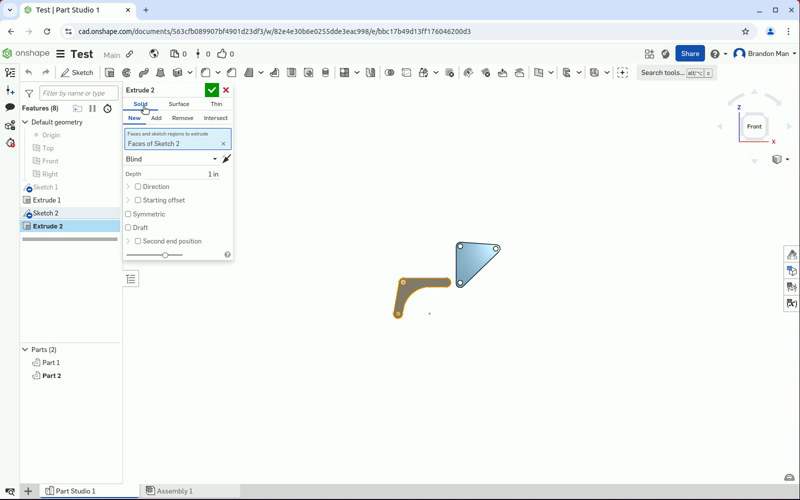
click(143, 106)
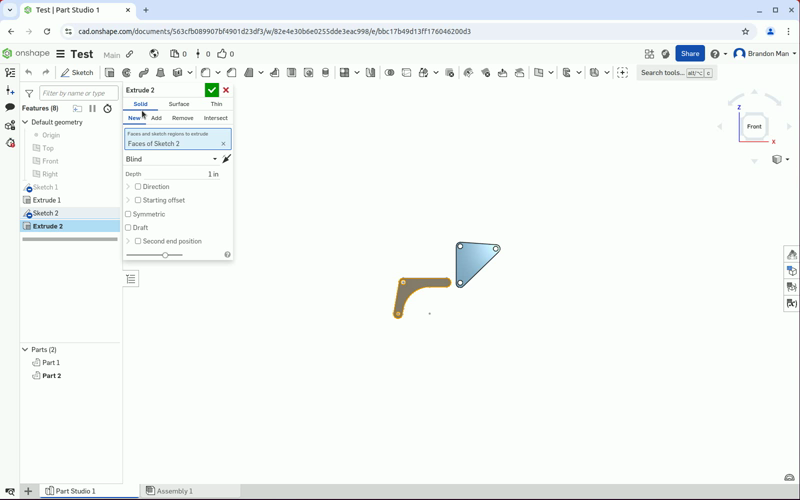
mouse_move(137, 120)
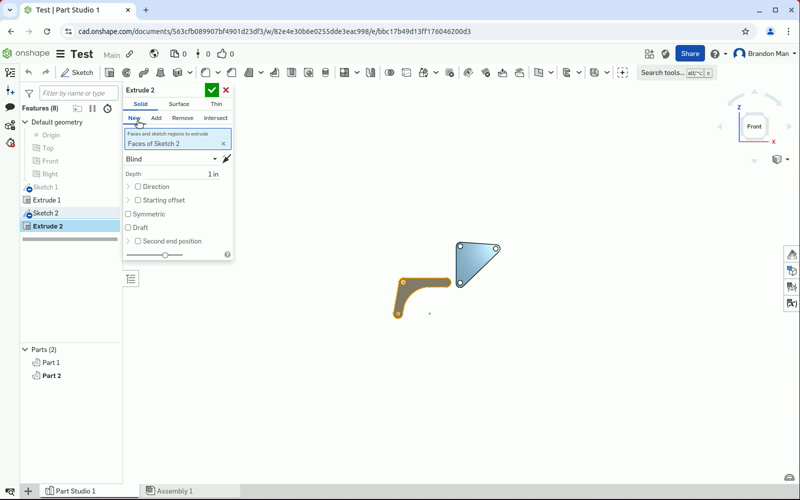
click(137, 120)
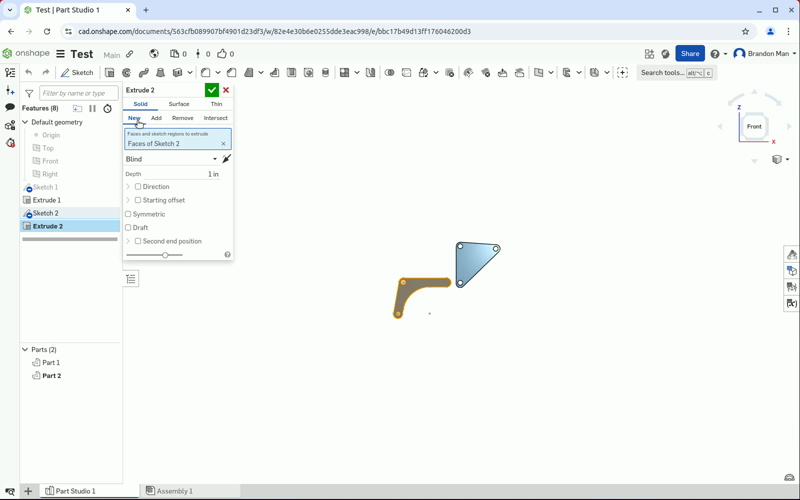
key(tab, 4)
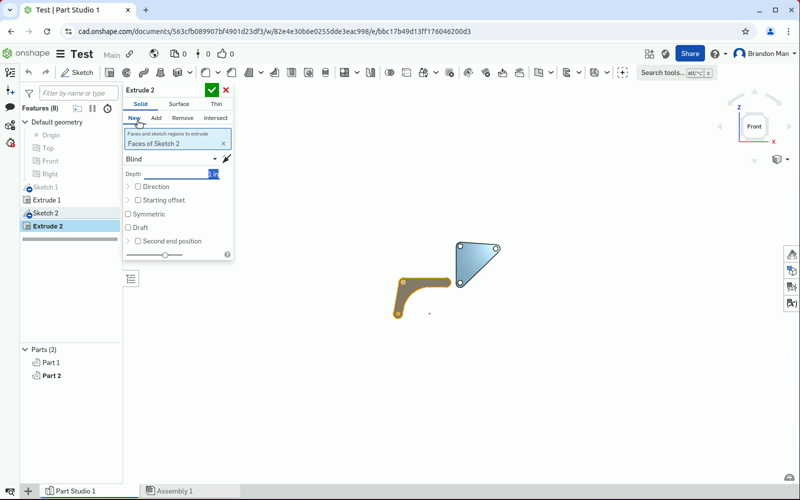
text(1.685)
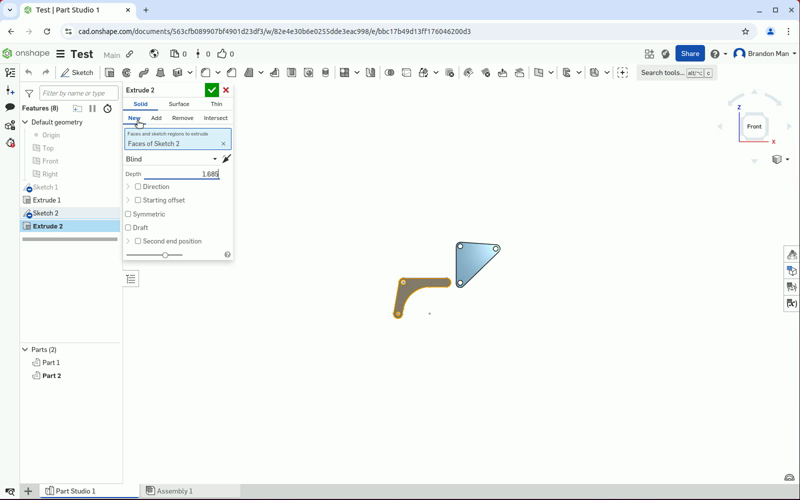
key(enter)
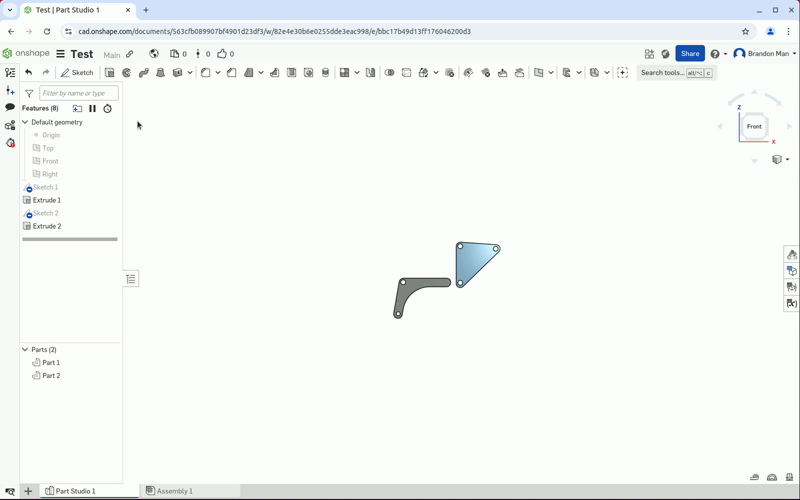
key(shift+h)
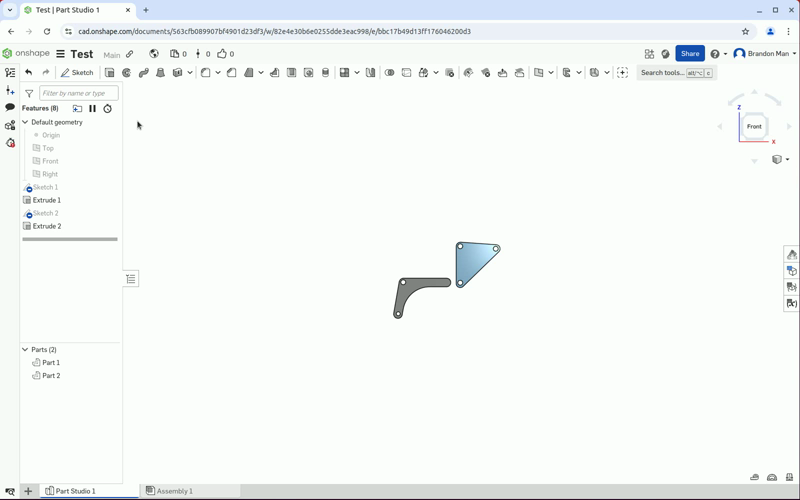
key(shift+h)
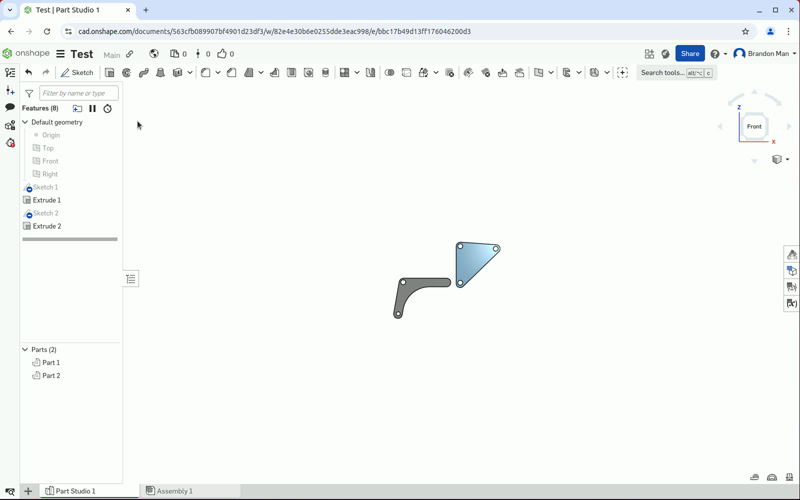
mouse_move(73, 189)
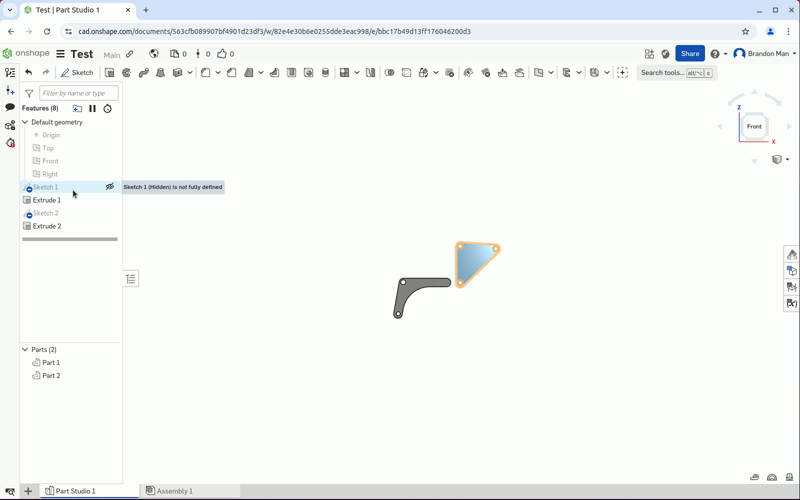
click(73, 189)
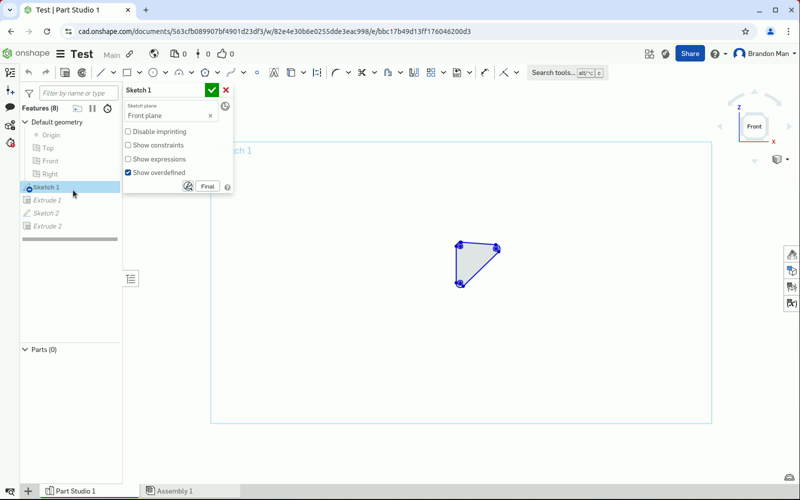
mouse_move(229, 92)
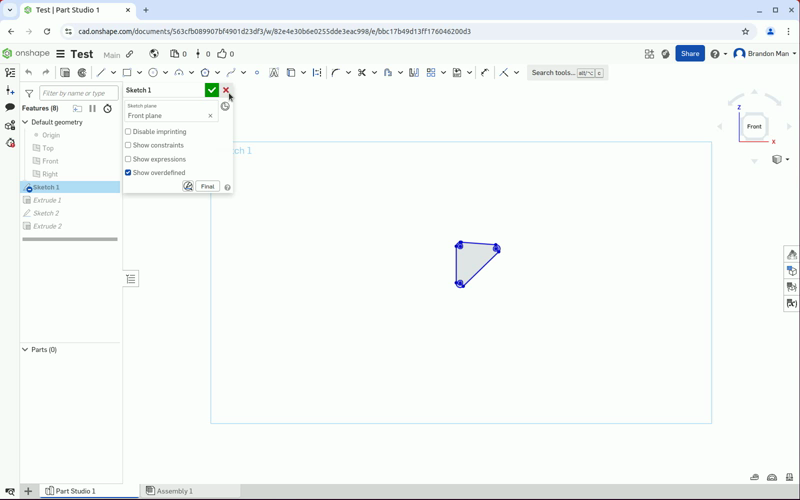
click(229, 92)
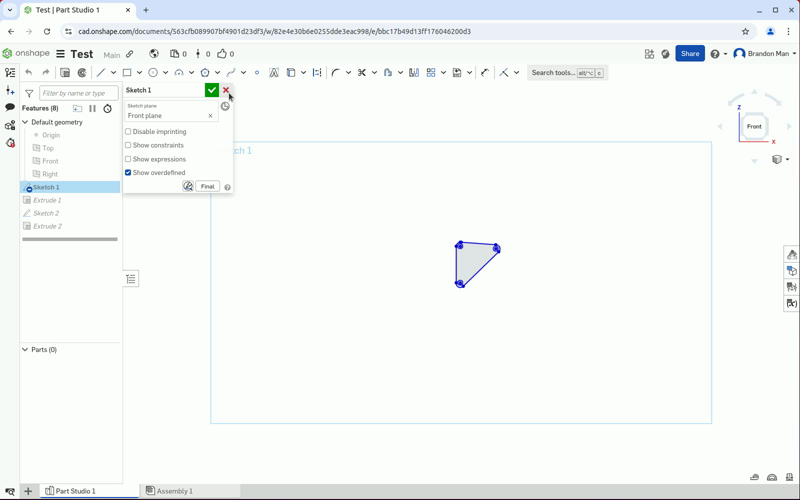
key(shift+s)
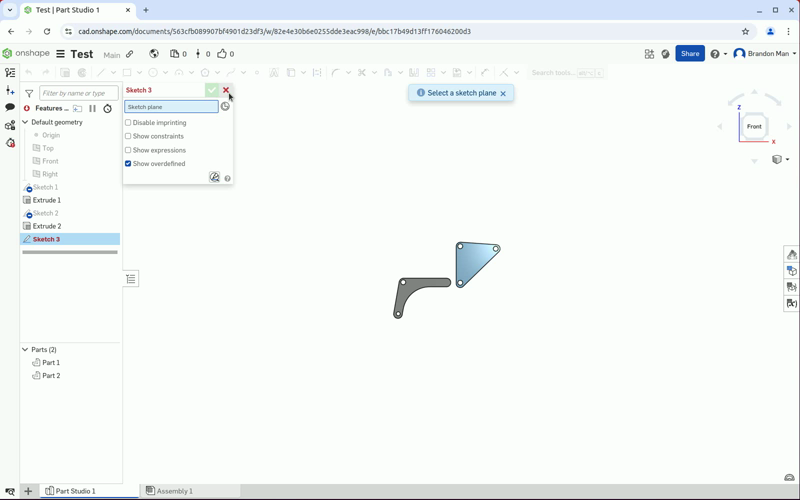
mouse_move(73, 163)
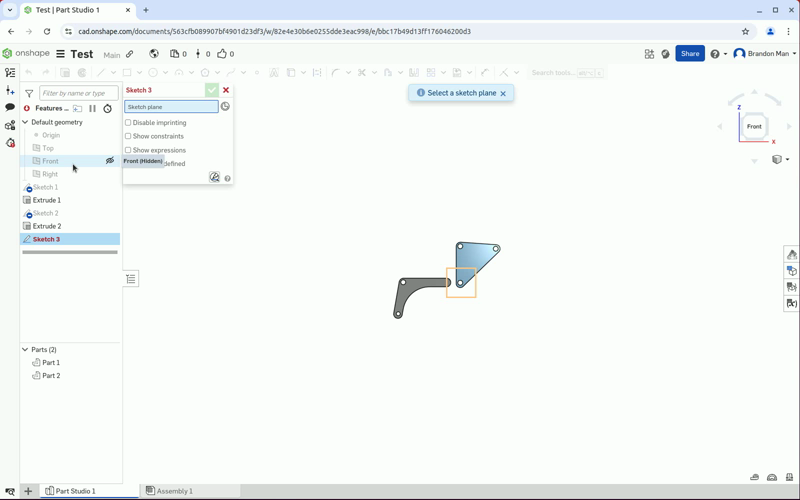
click(73, 163)
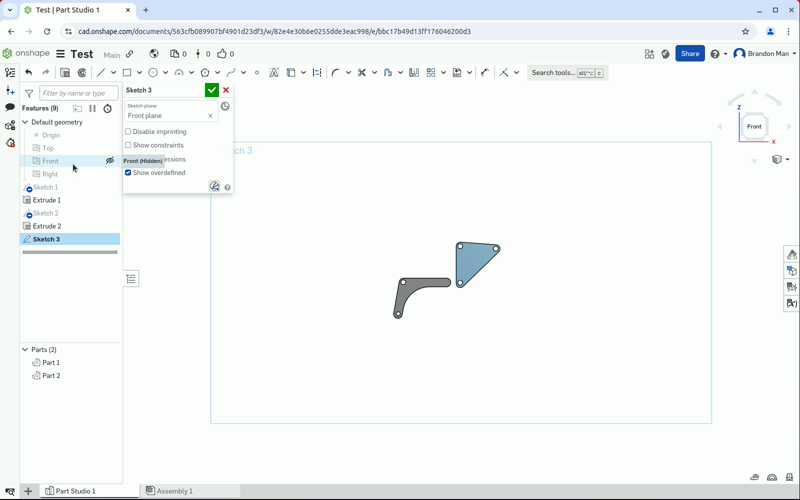
mouse_move(73, 352)
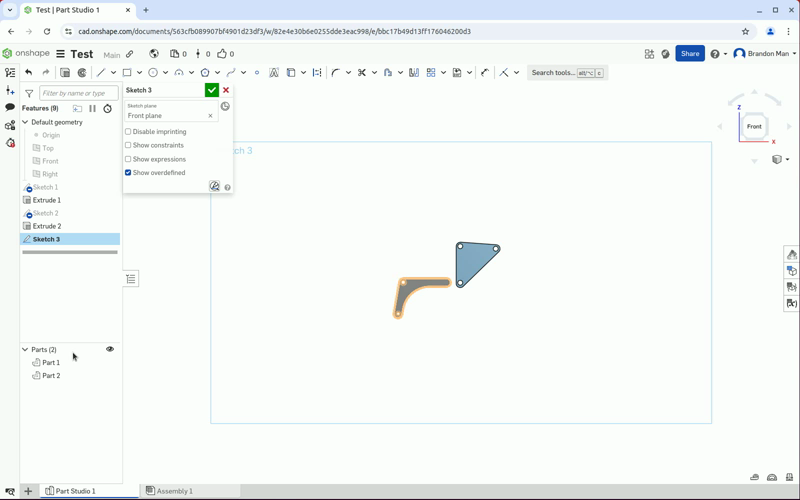
key(y)
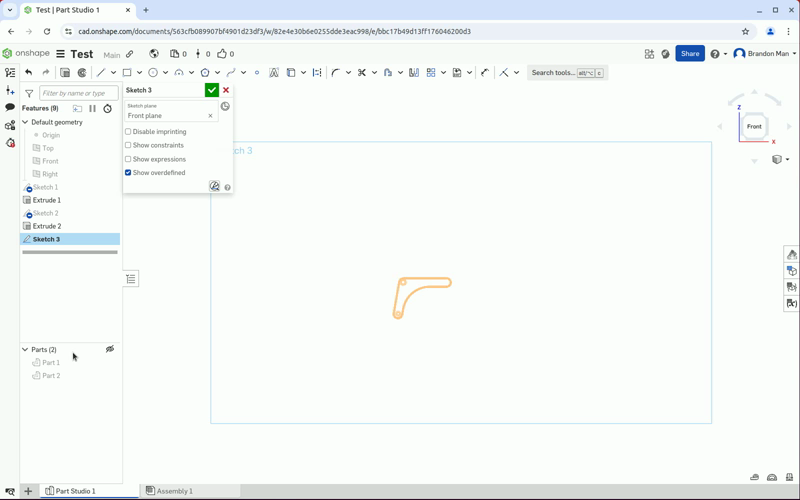
key(l)
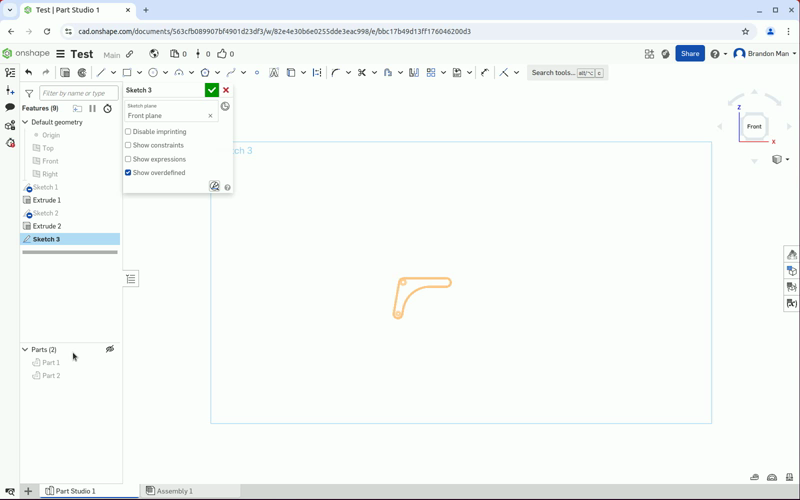
key_down(shift)
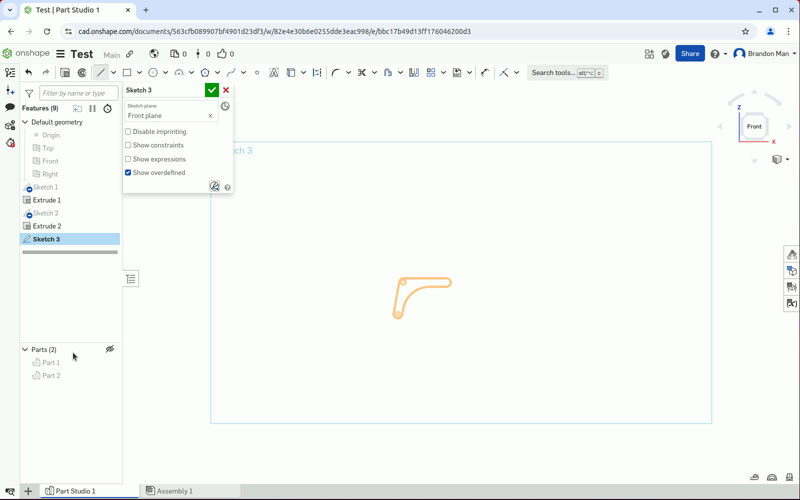
mouse_move(502, 287)
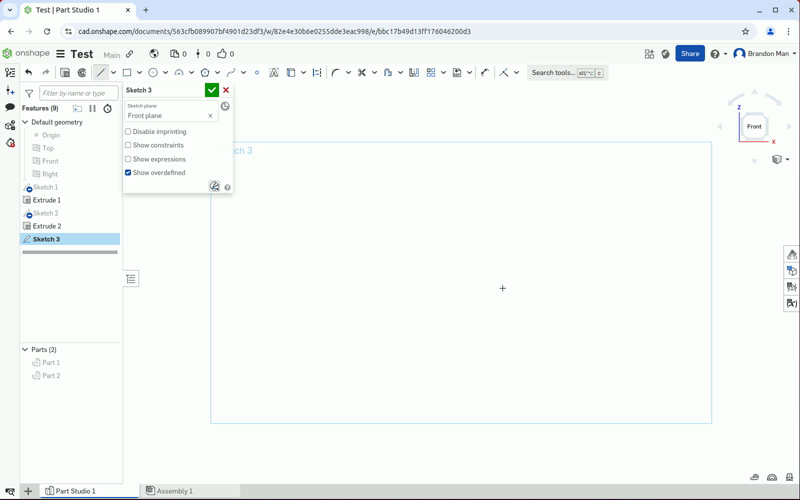
click(502, 287)
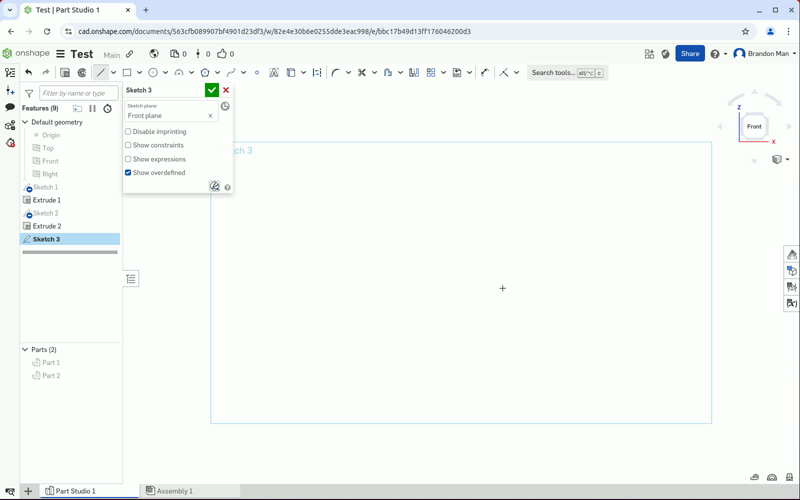
key_up(shift)
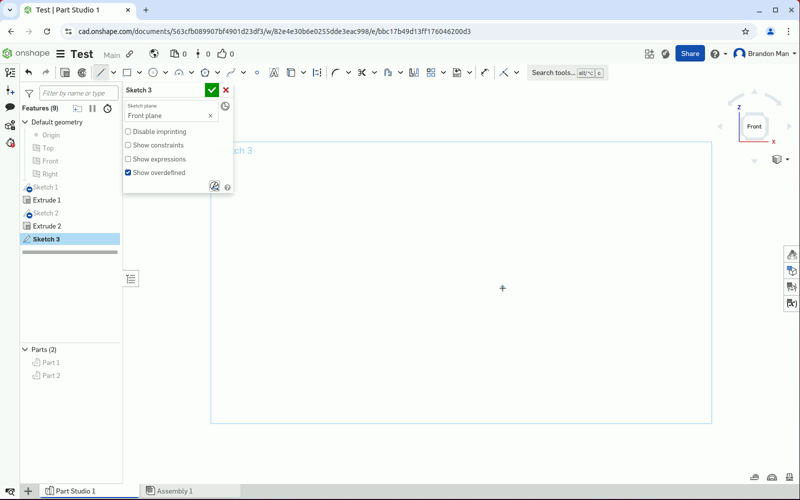
key_down(shift)
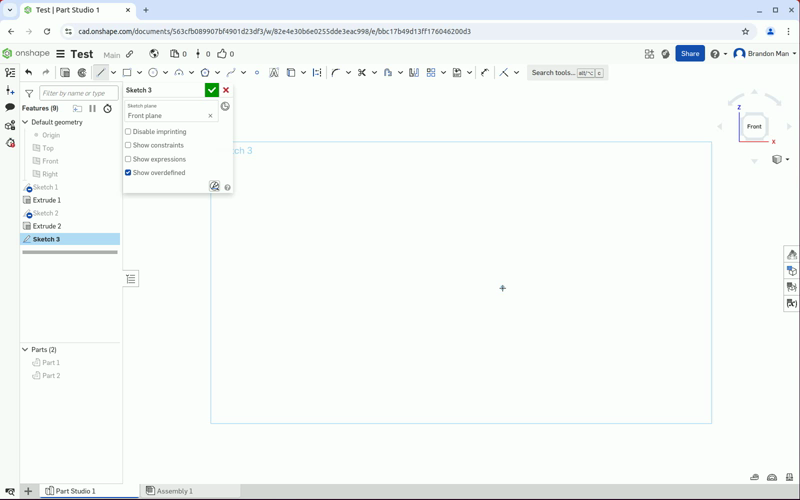
mouse_move(532, 287)
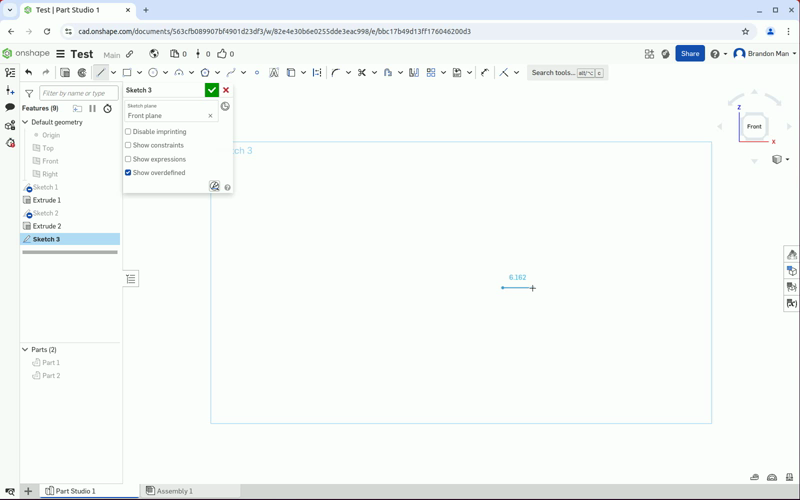
mouse_move(536, 287)
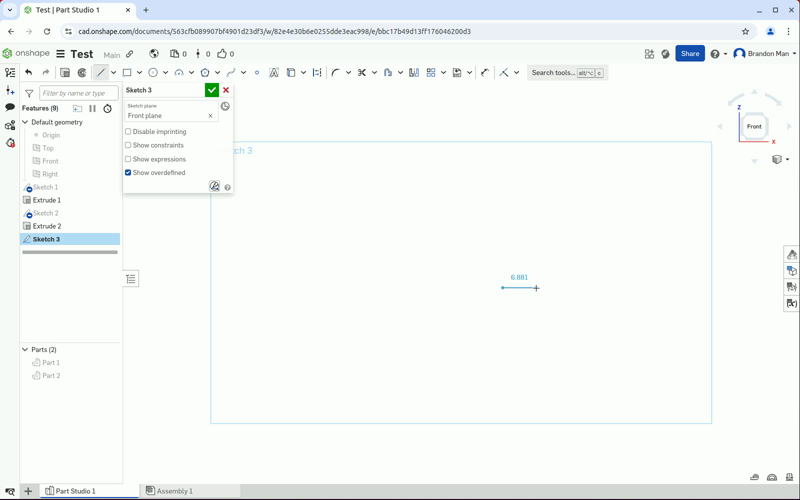
click(536, 287)
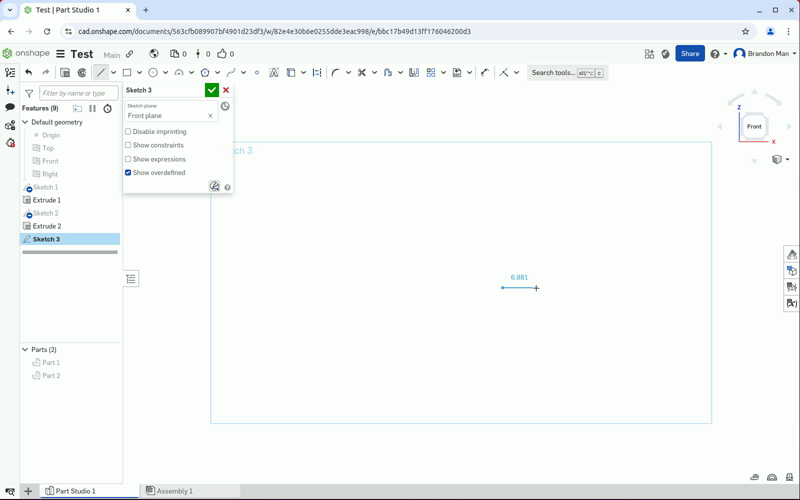
key_up(shift)
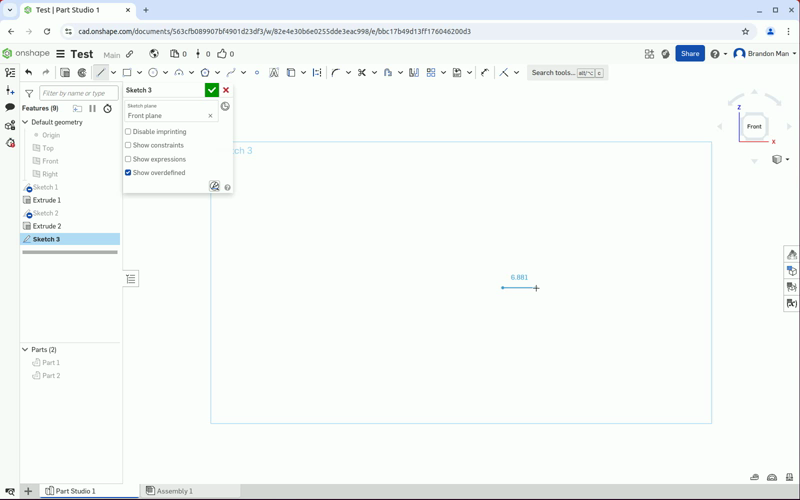
key_down(shift)
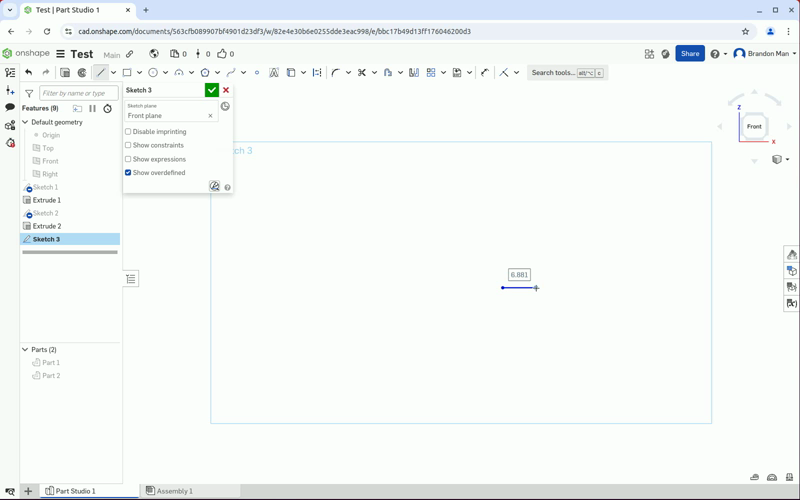
mouse_move(566, 287)
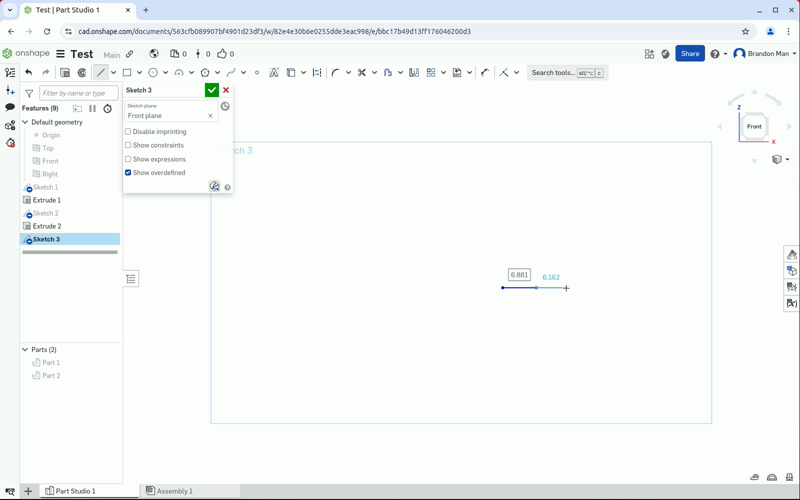
mouse_move(569, 287)
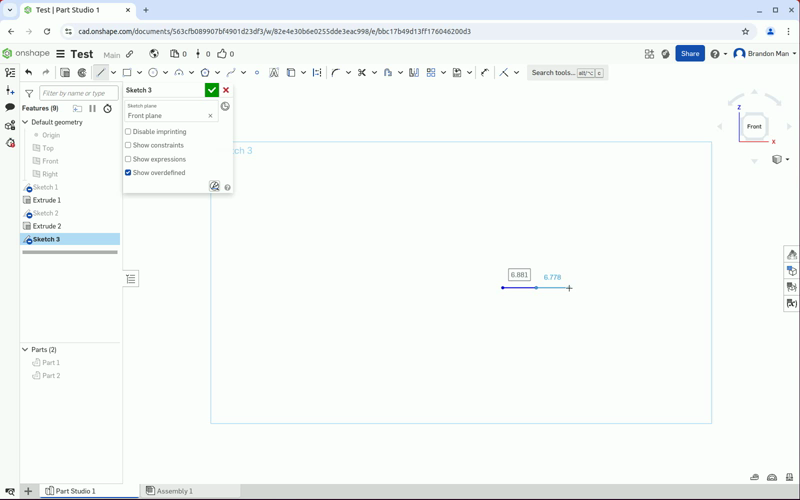
click(569, 287)
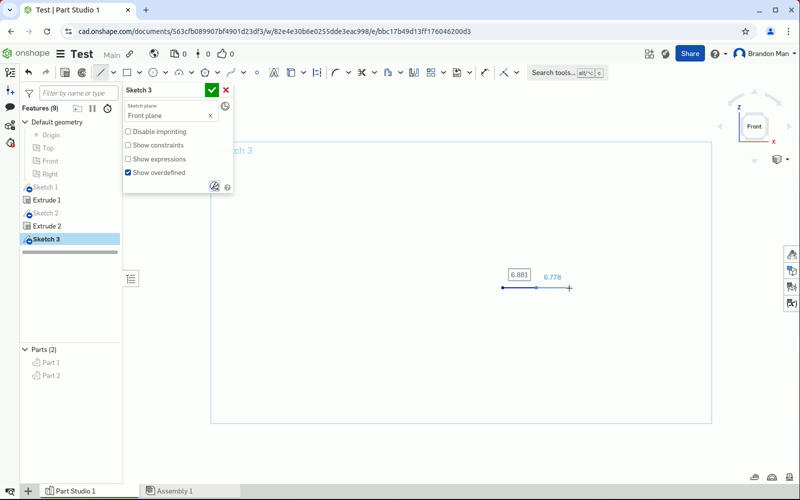
key_up(shift)
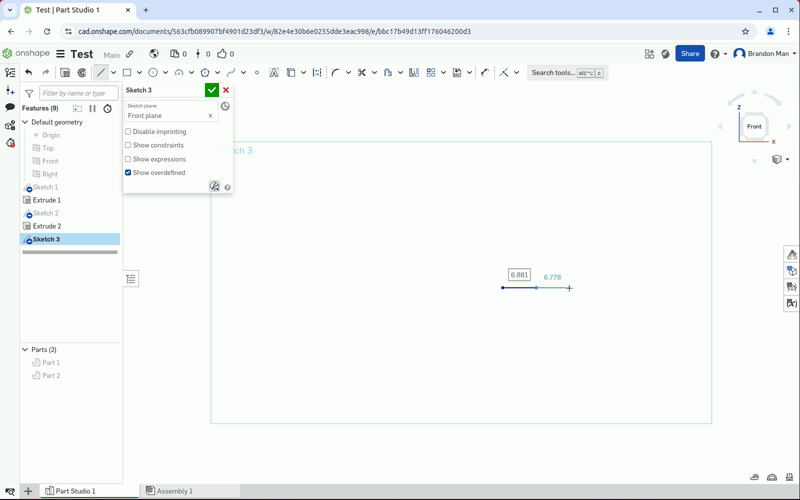
key(esc)
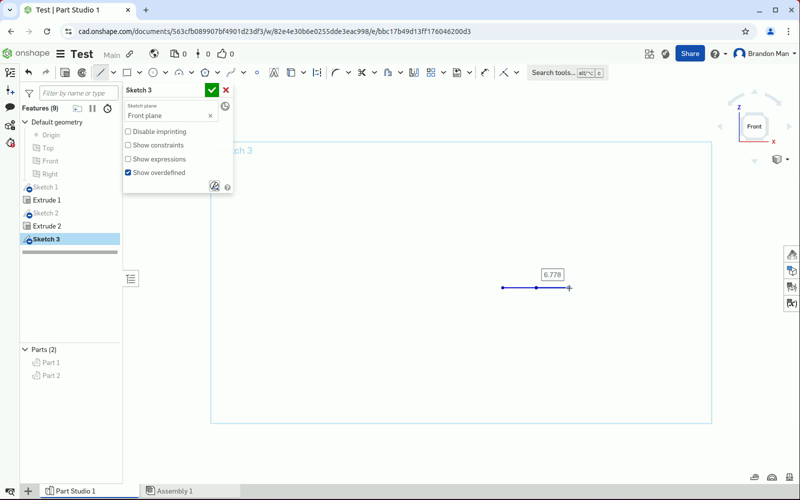
key(a)
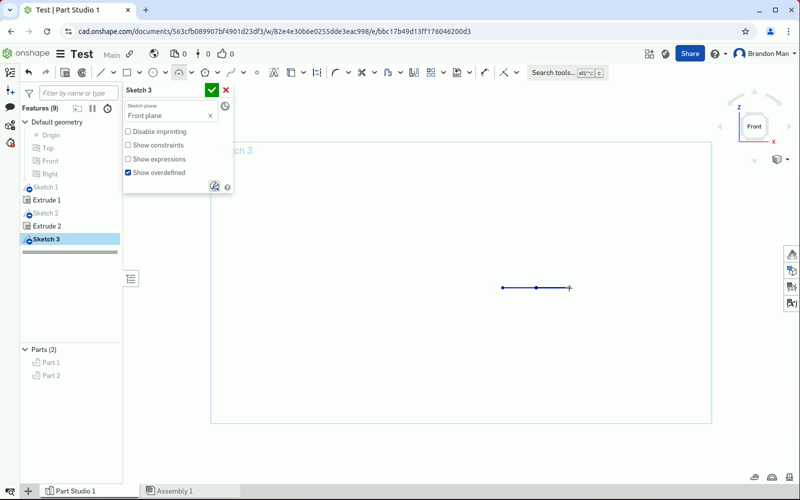
mouse_move(569, 287)
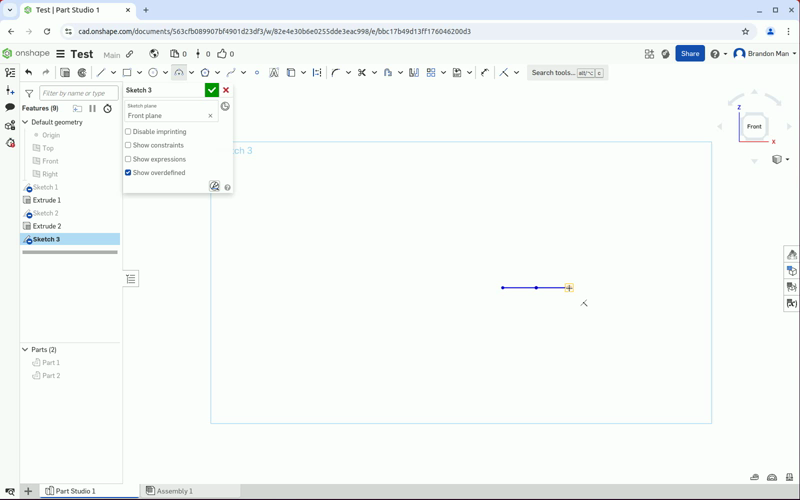
click(569, 287)
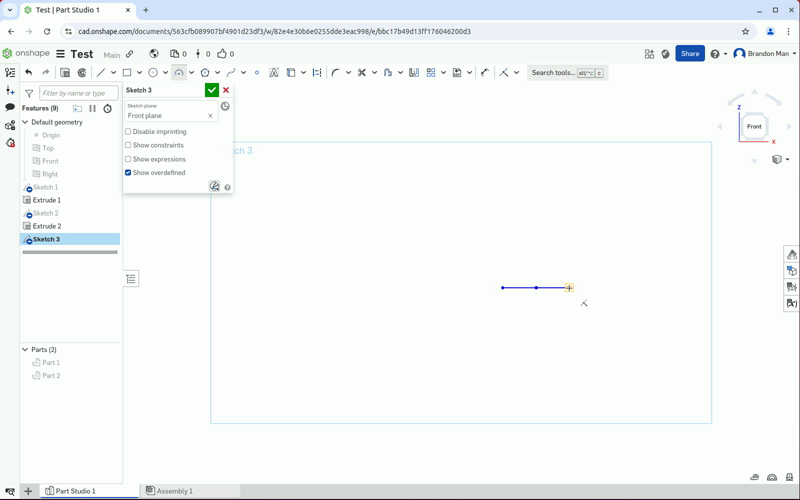
key_down(shift)
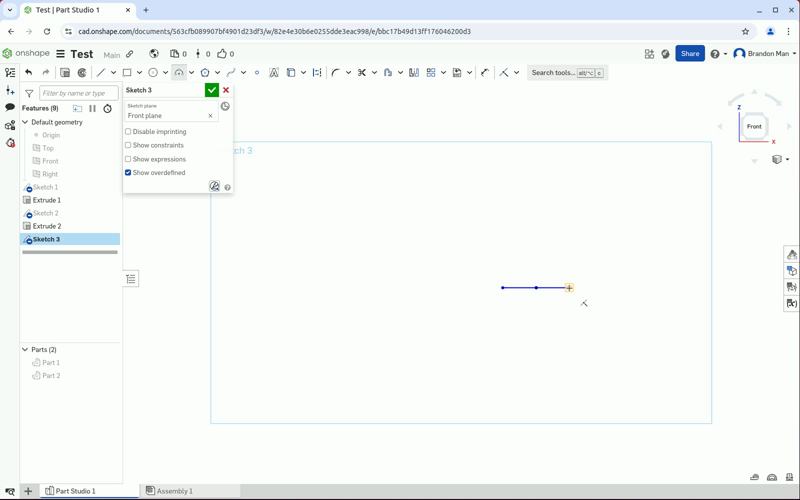
mouse_move(569, 278)
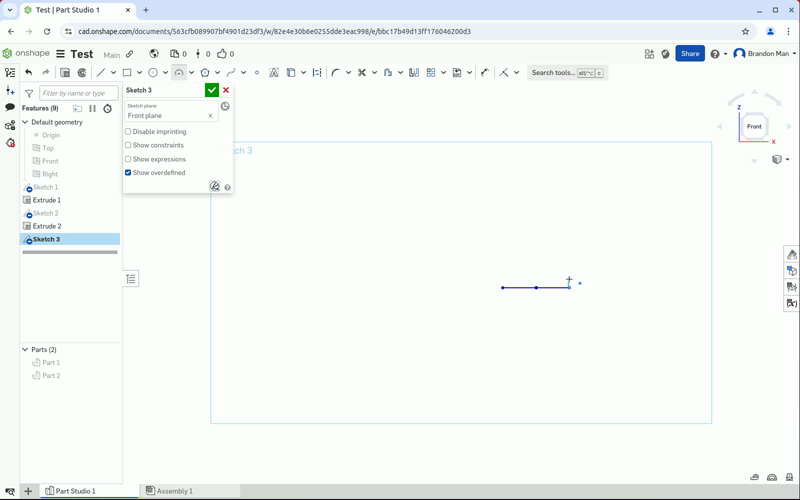
click(569, 278)
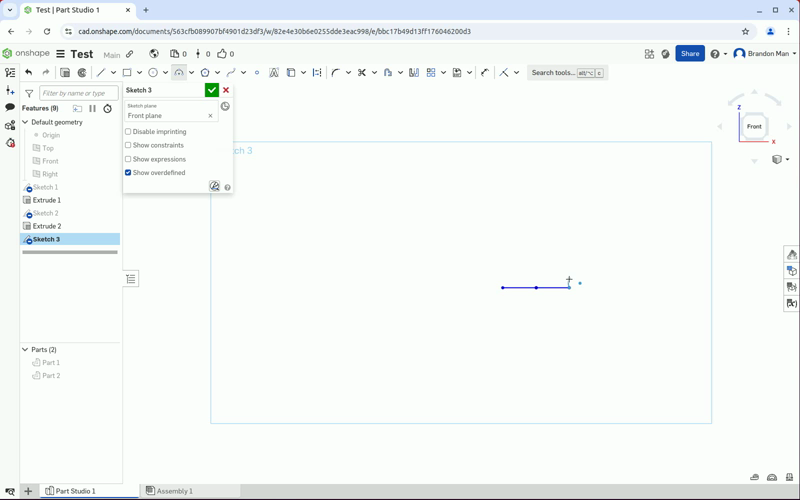
mouse_move(573, 283)
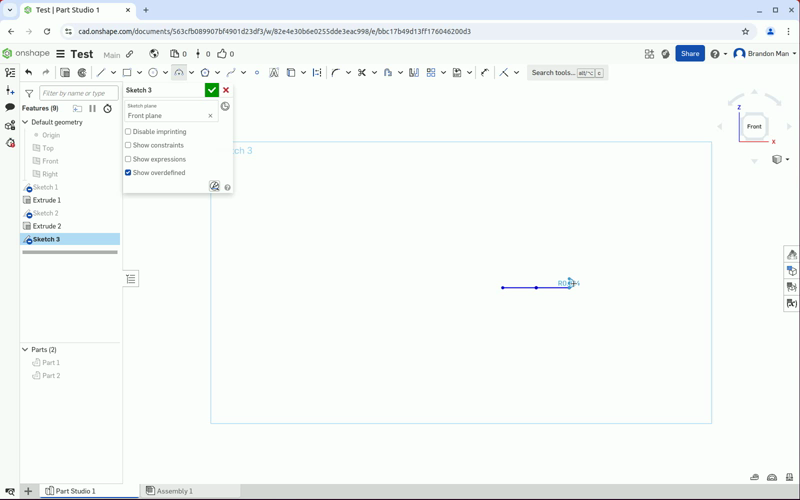
click(573, 283)
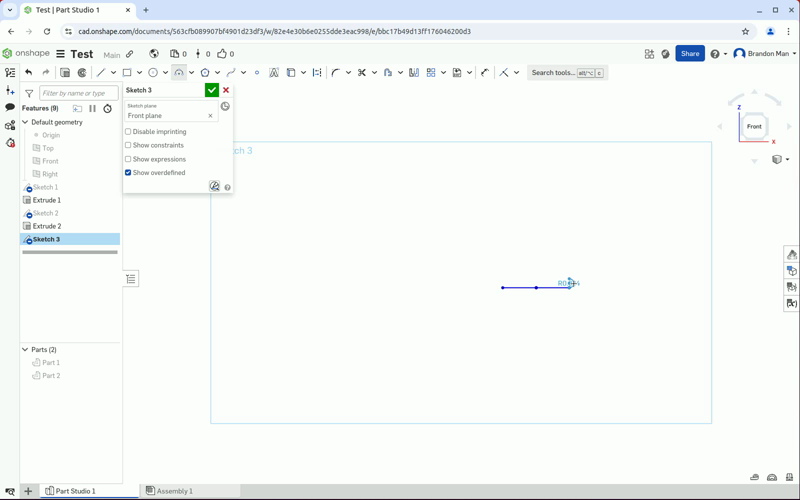
key_up(shift)
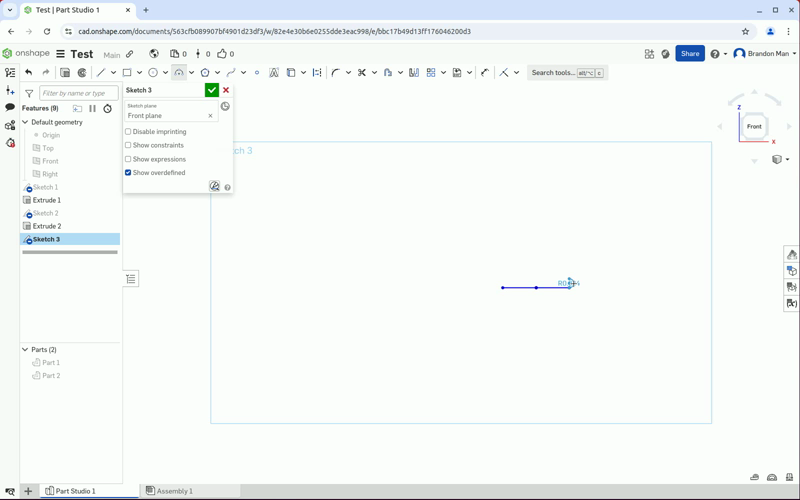
key(esc)
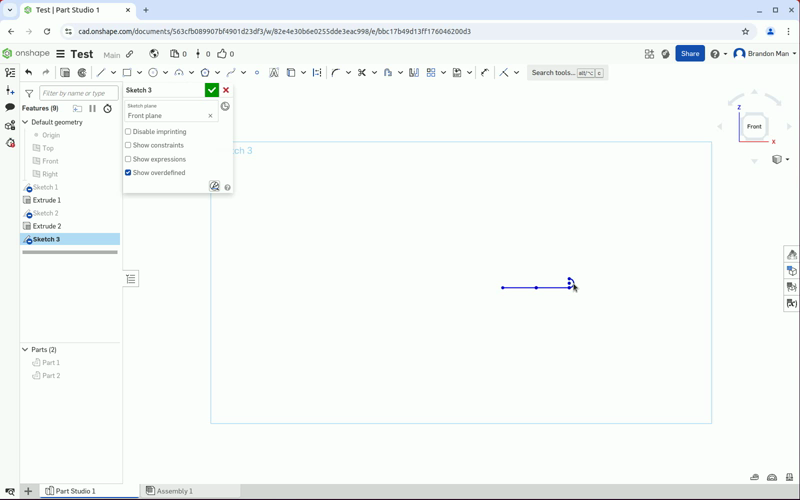
key(l)
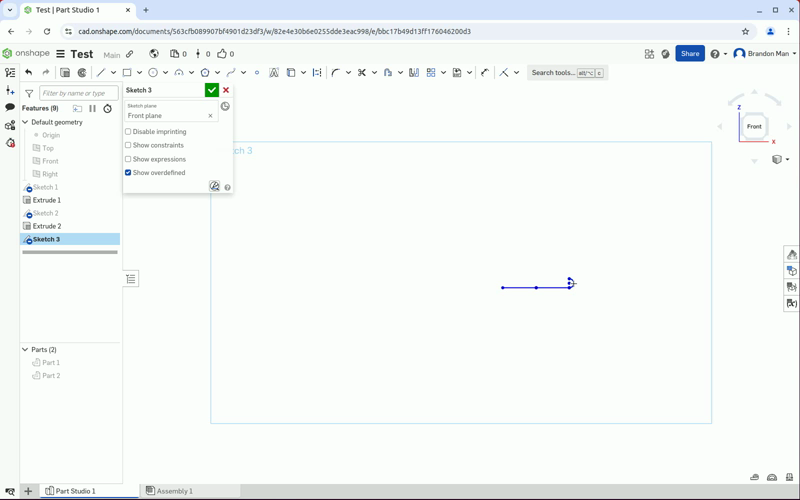
mouse_move(569, 278)
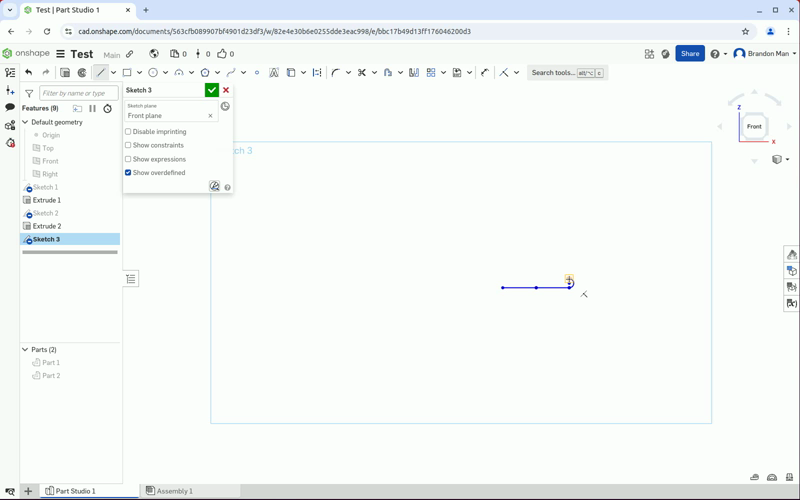
click(569, 278)
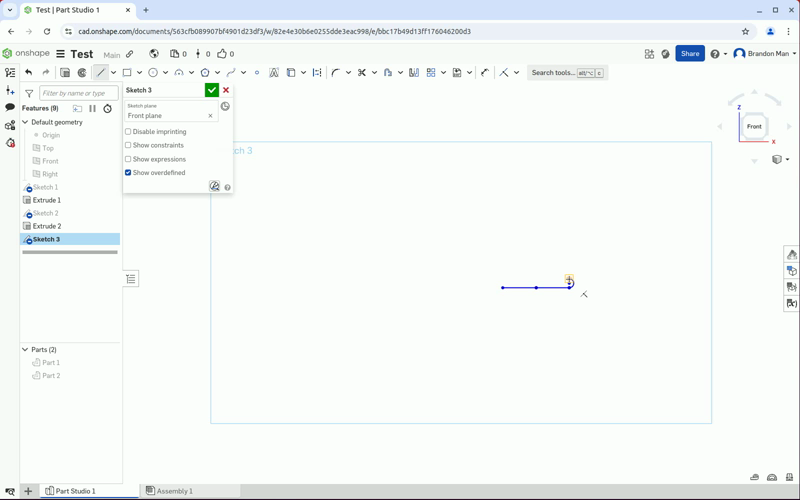
key_down(shift)
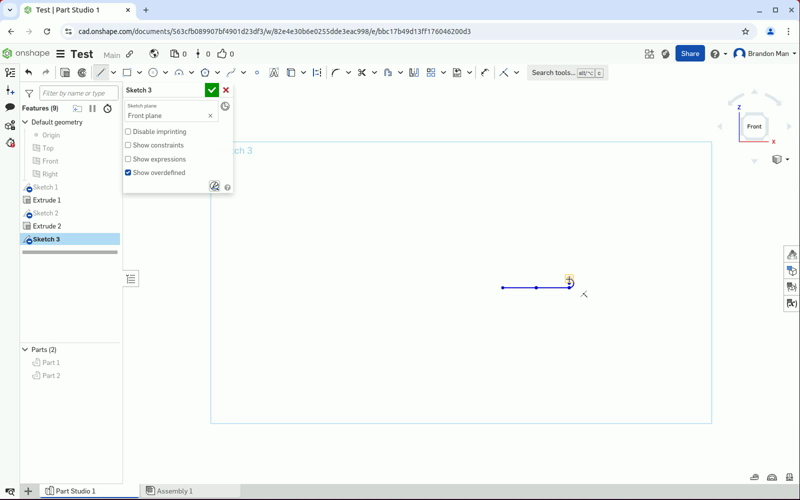
mouse_move(589, 278)
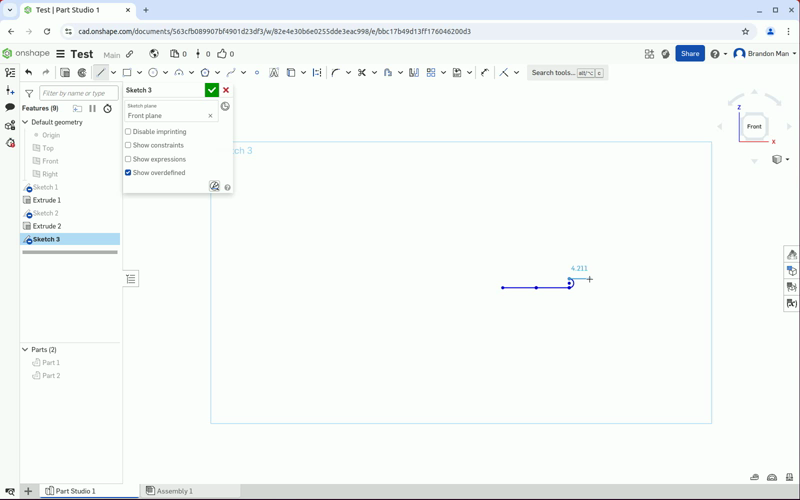
mouse_move(542, 278)
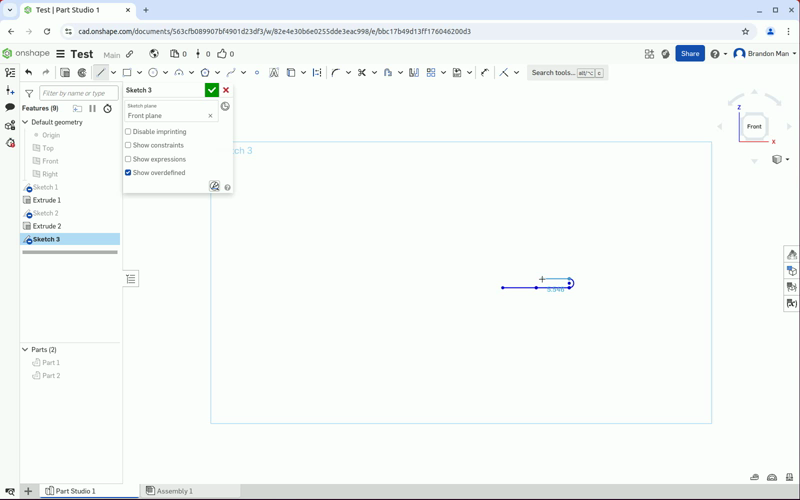
click(542, 278)
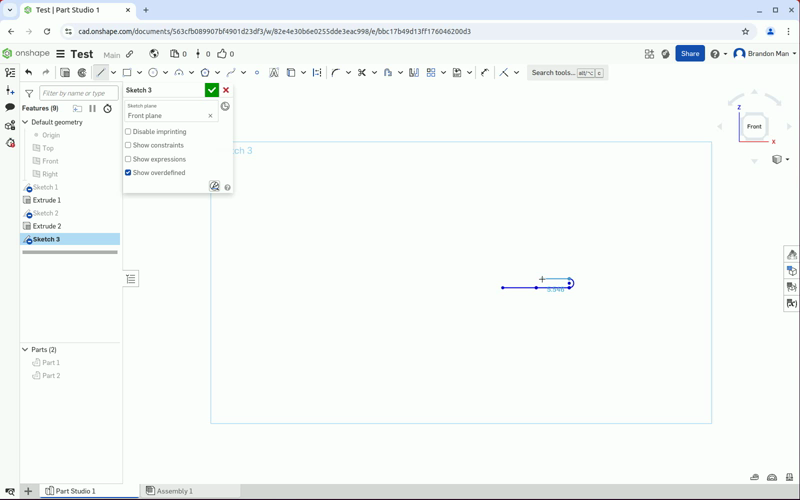
key_up(shift)
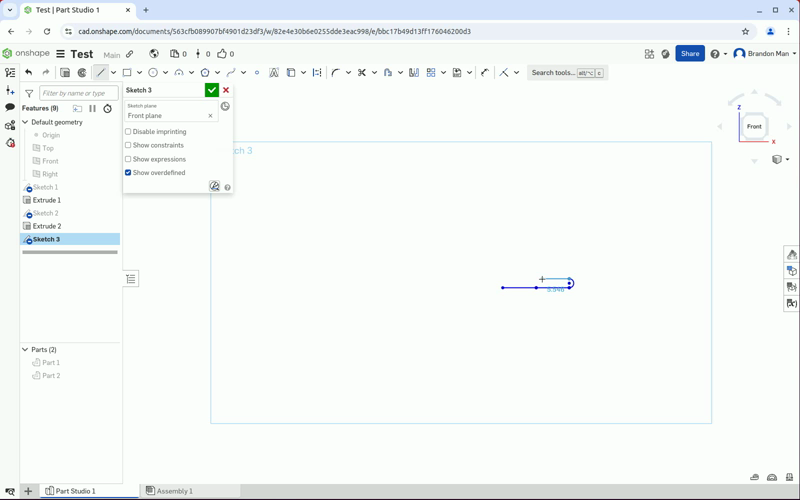
key(esc)
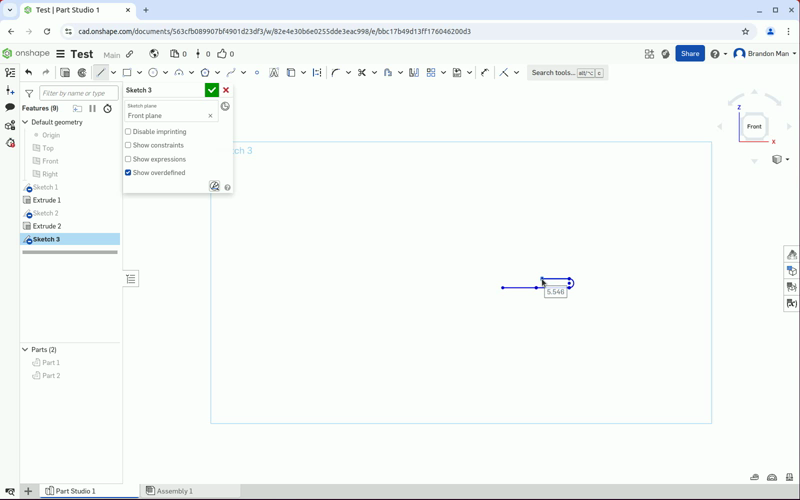
key(a)
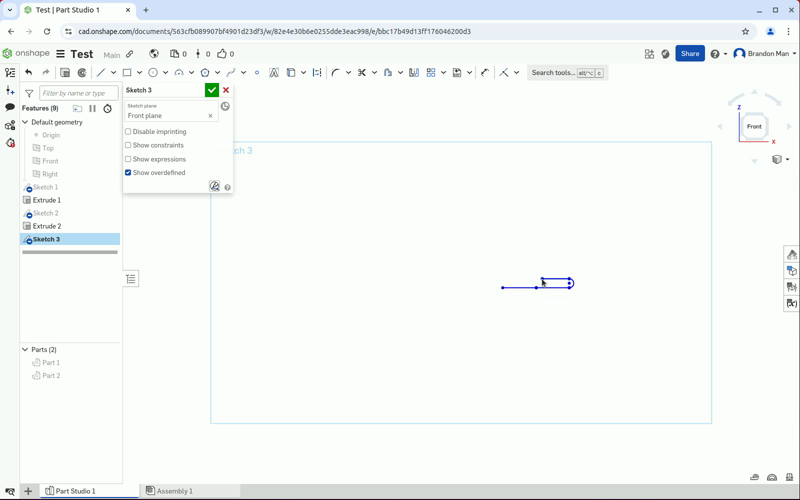
mouse_move(542, 278)
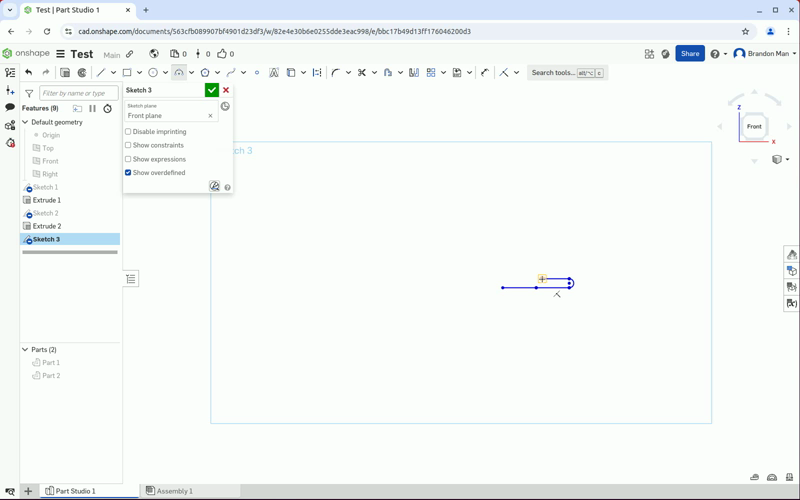
click(542, 278)
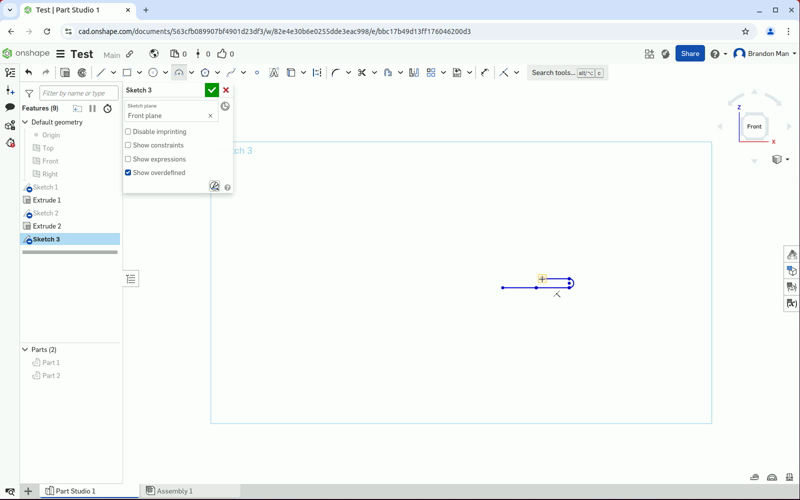
key_down(shift)
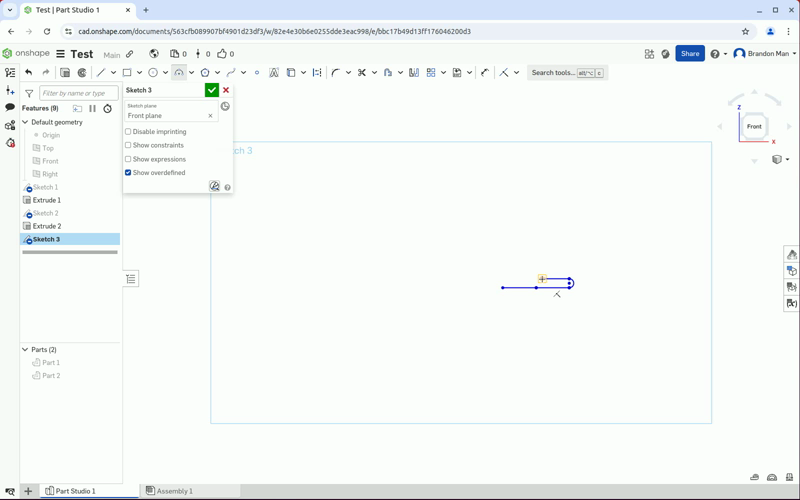
mouse_move(540, 277)
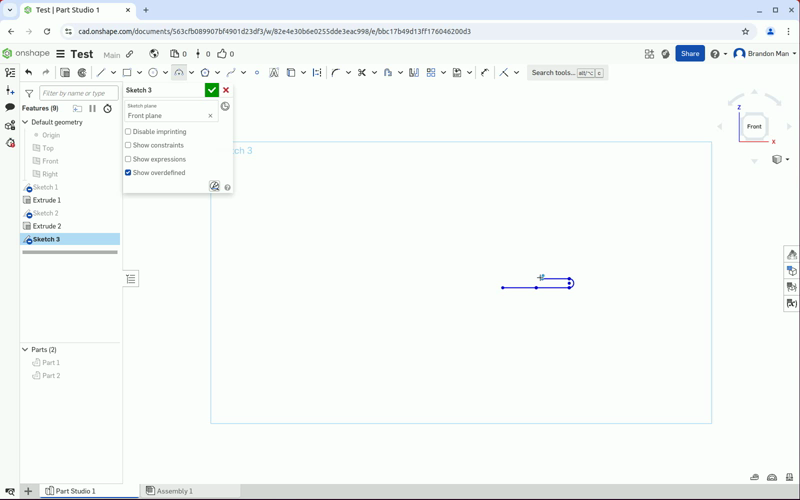
scroll(6)
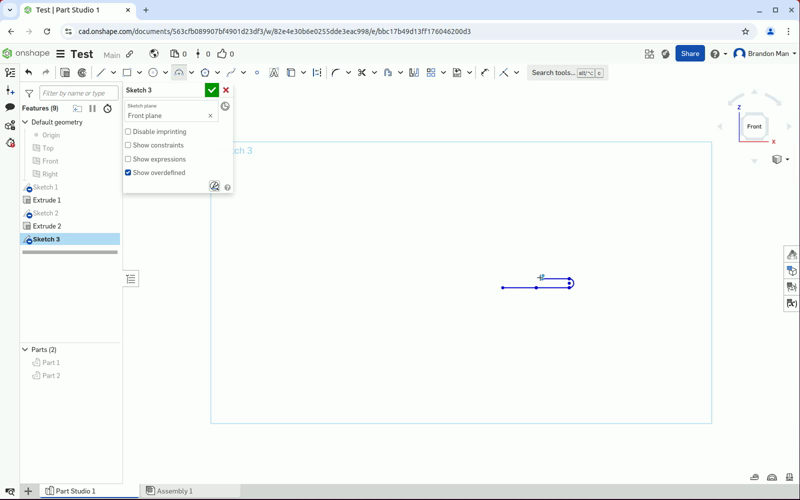
scroll(6)
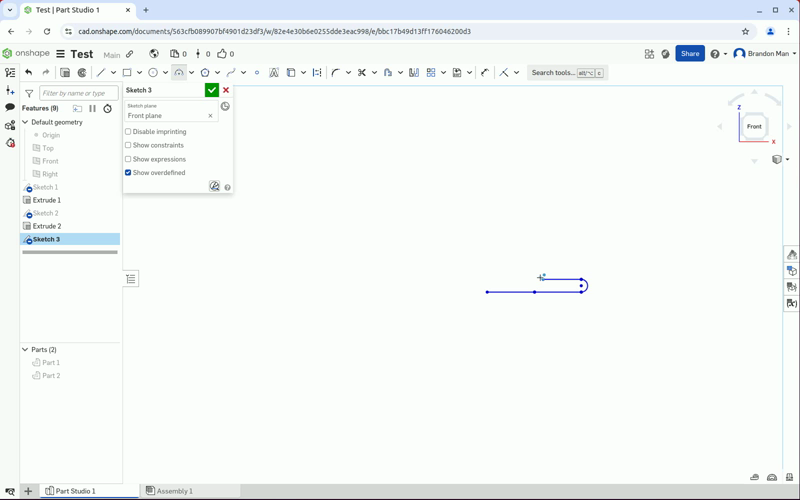
scroll(6)
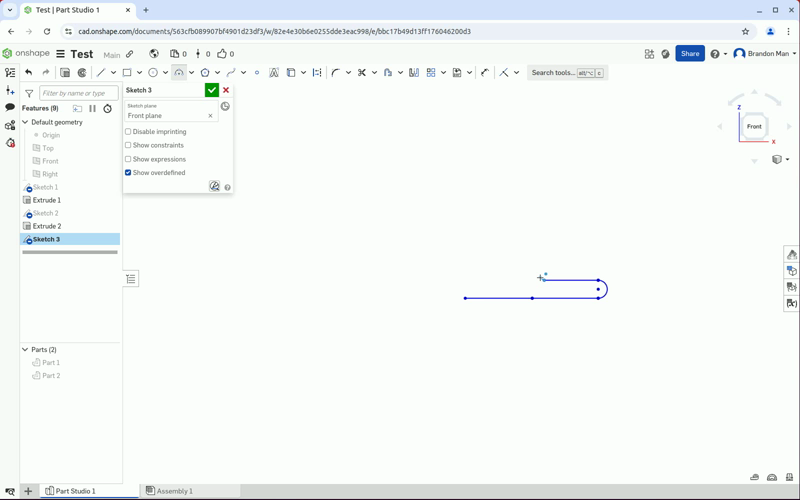
scroll(6)
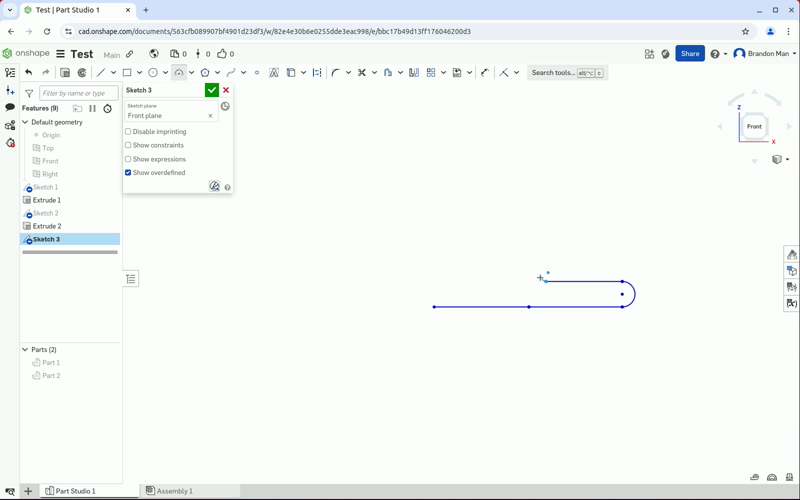
scroll(6)
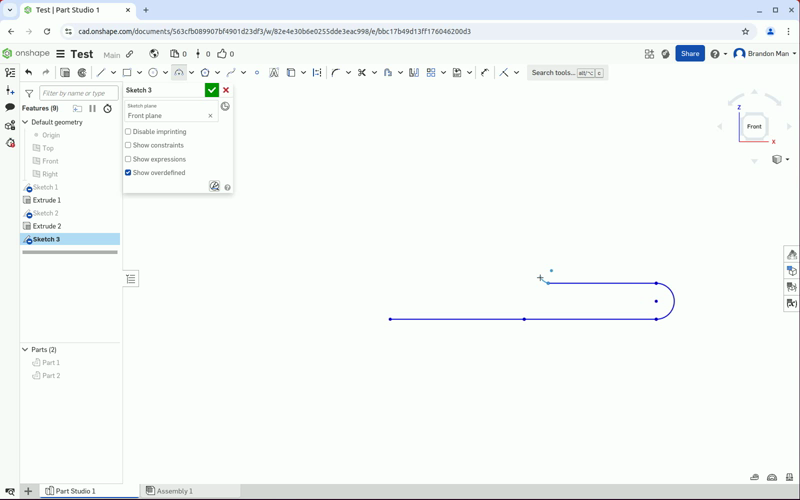
scroll(6)
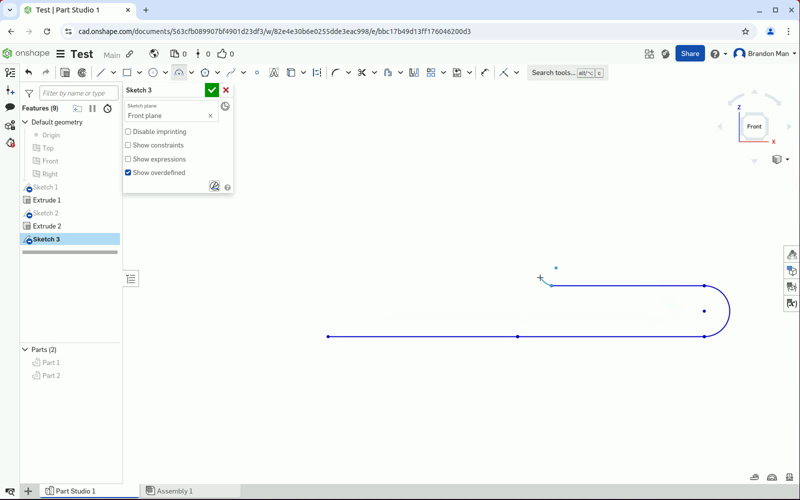
scroll(6)
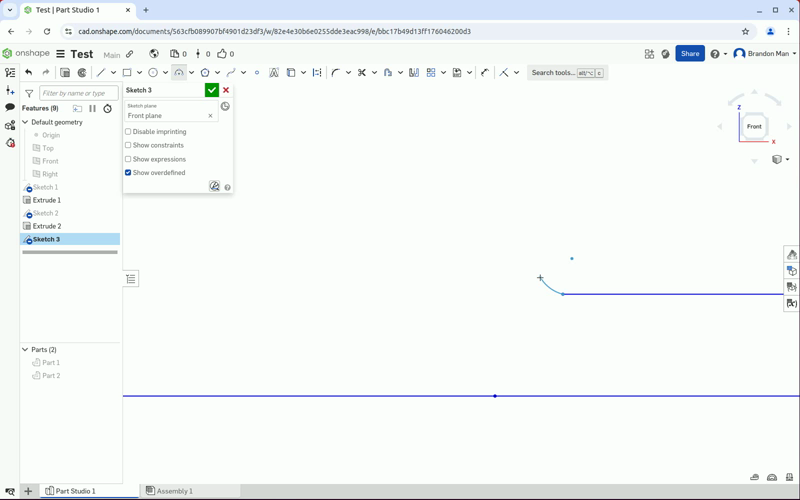
click(540, 277)
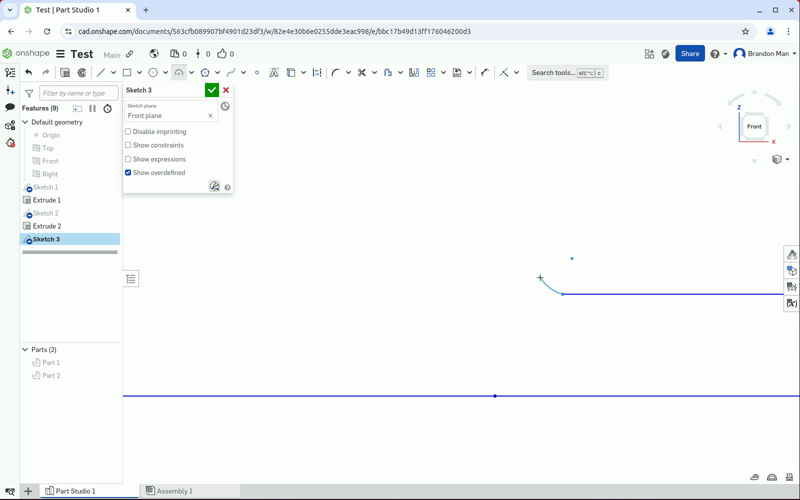
scroll(-6)
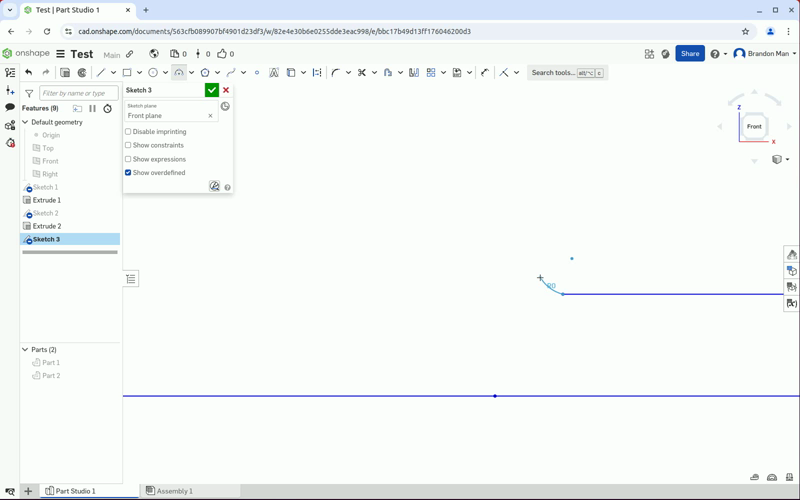
scroll(-6)
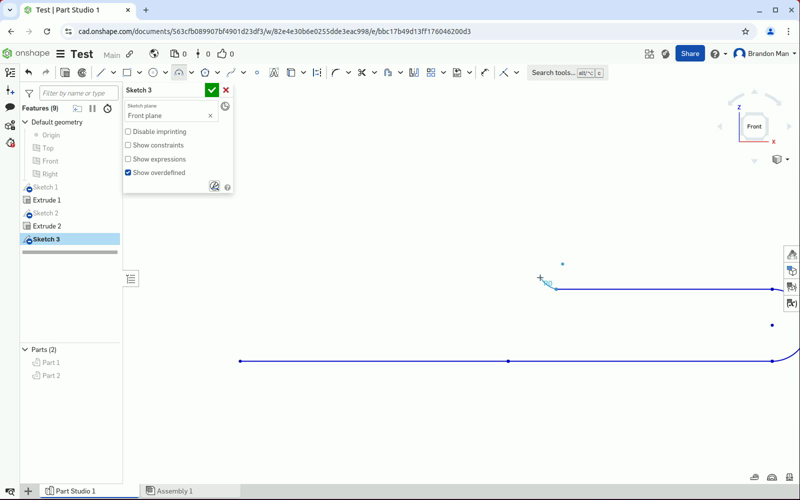
scroll(-6)
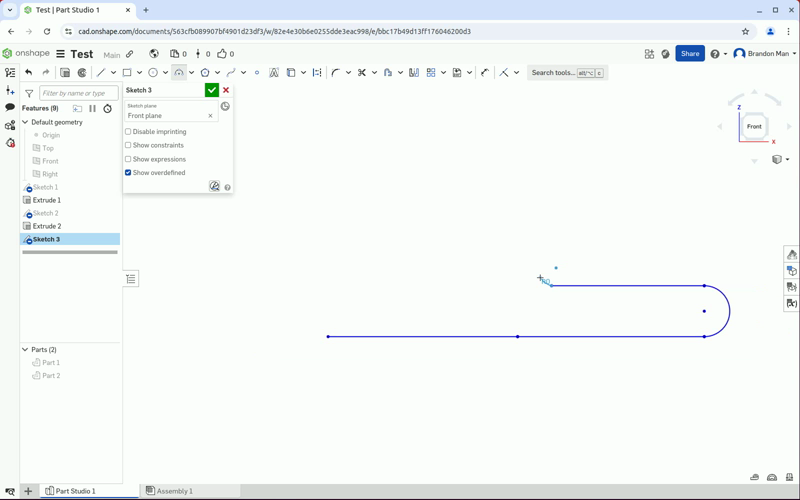
scroll(-6)
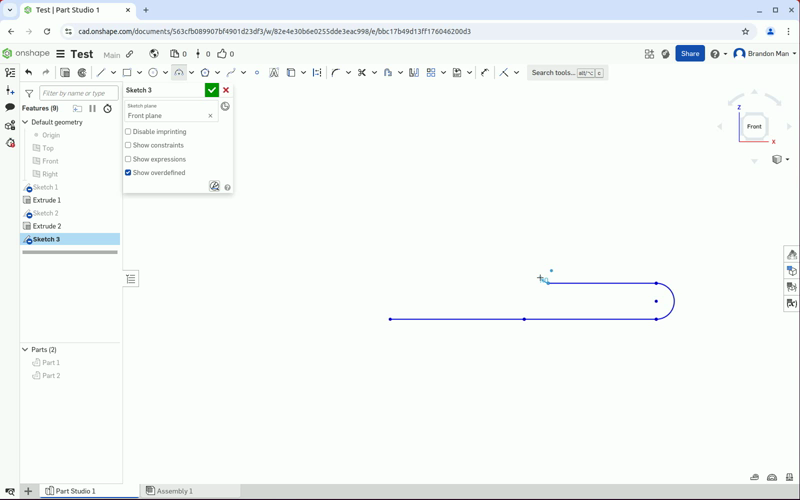
scroll(-6)
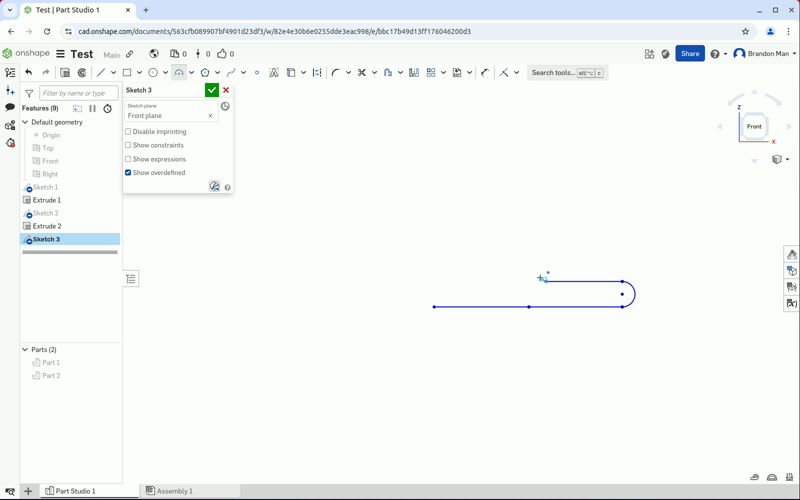
scroll(-6)
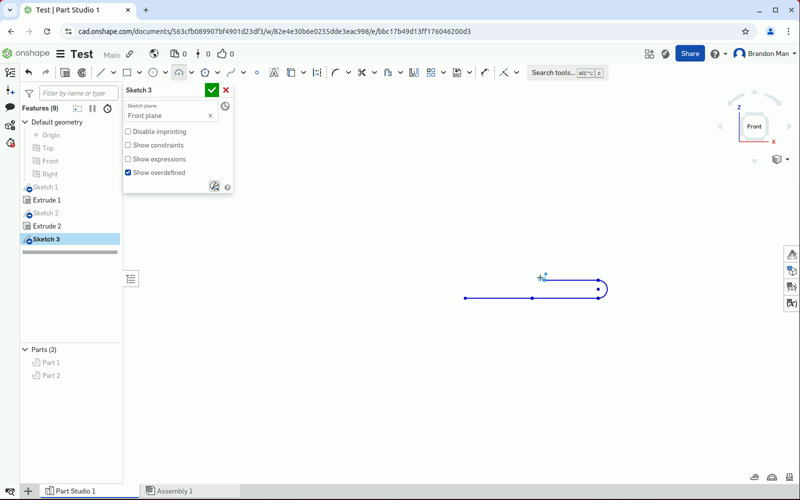
scroll(-6)
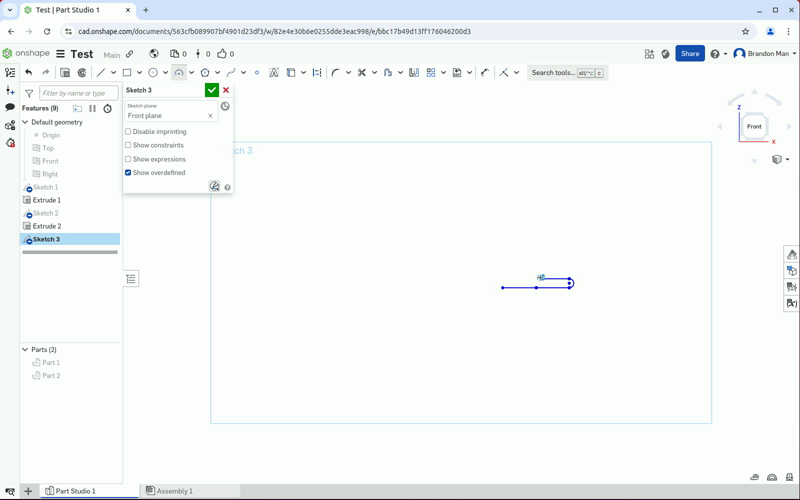
mouse_move(540, 278)
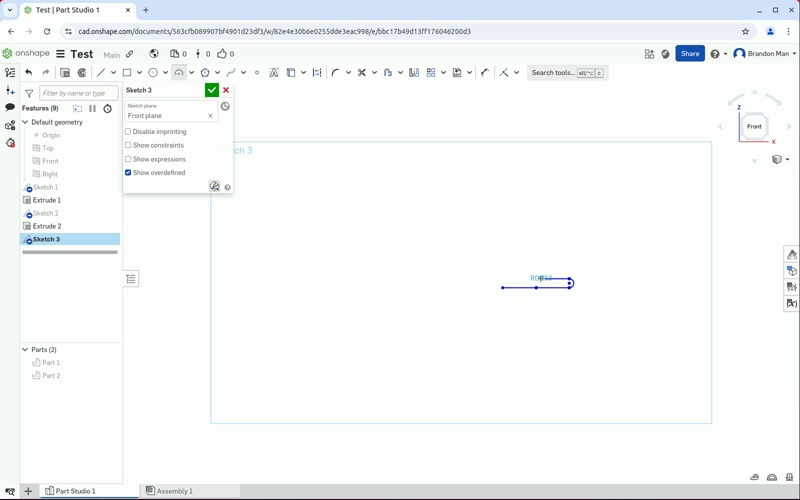
scroll(6)
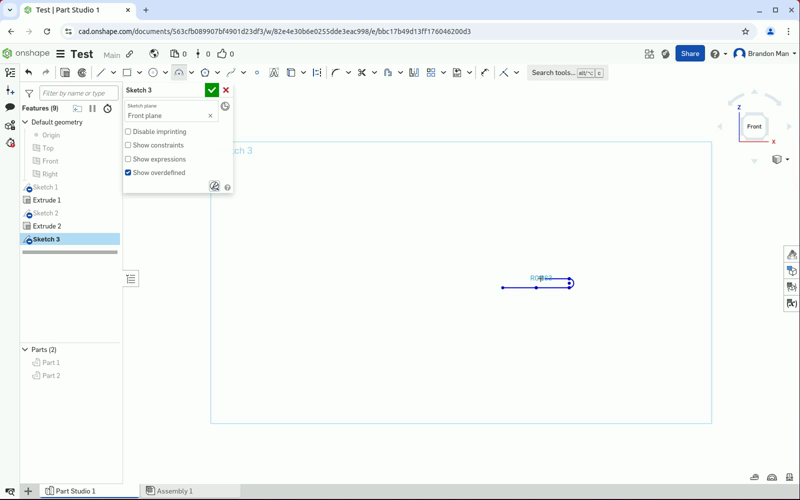
scroll(6)
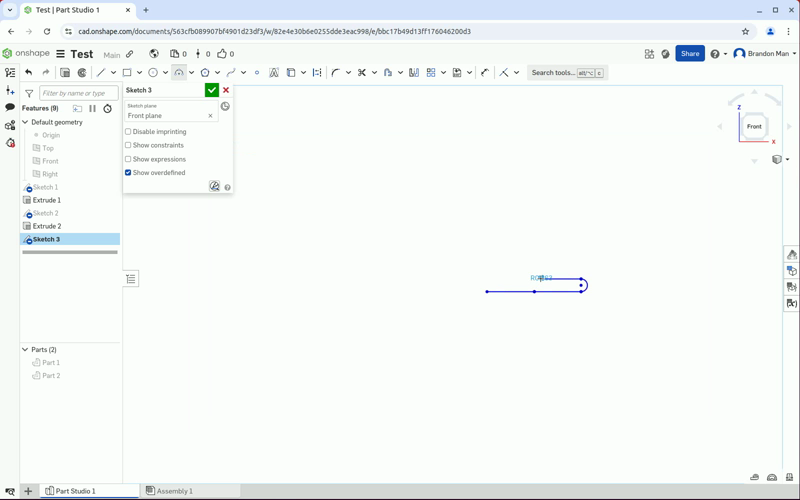
scroll(6)
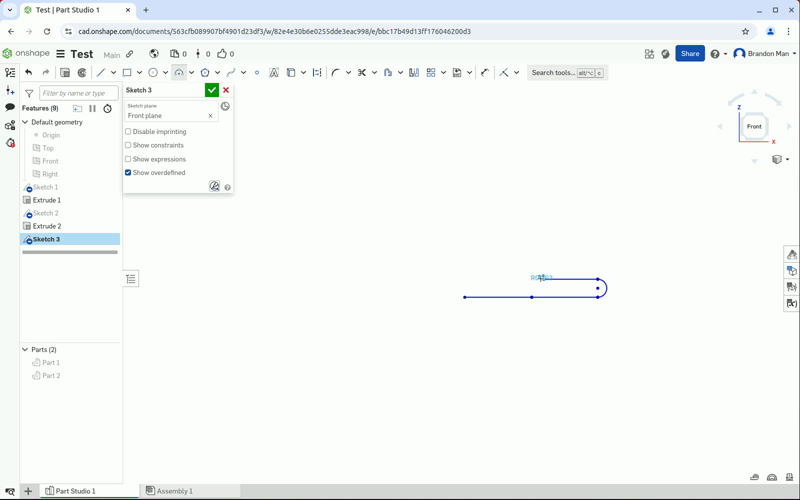
scroll(6)
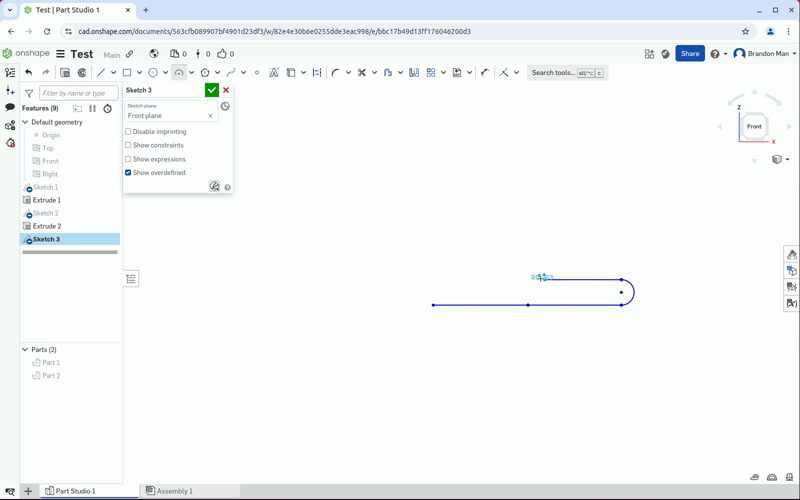
scroll(6)
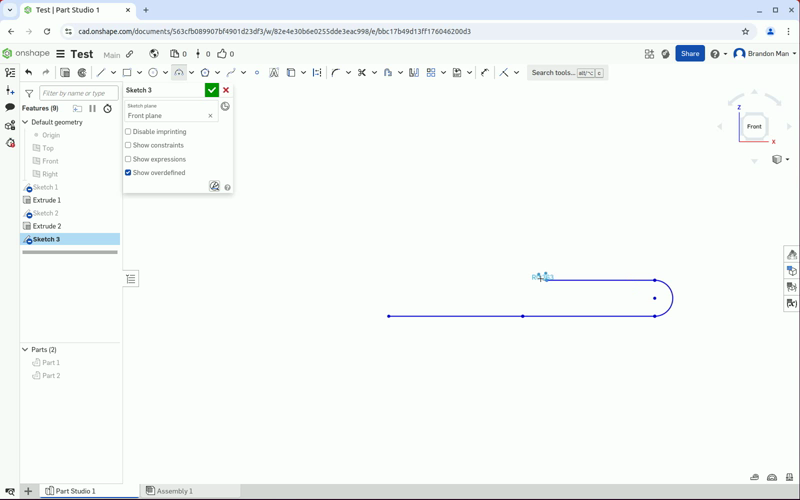
scroll(6)
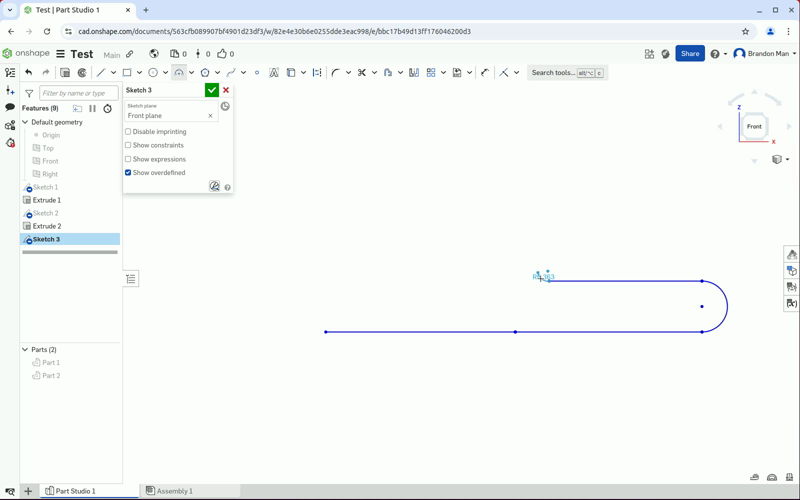
scroll(6)
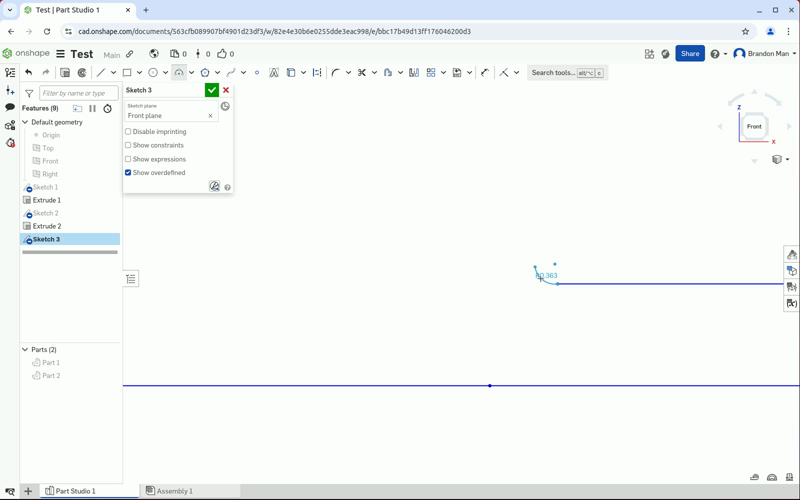
click(540, 278)
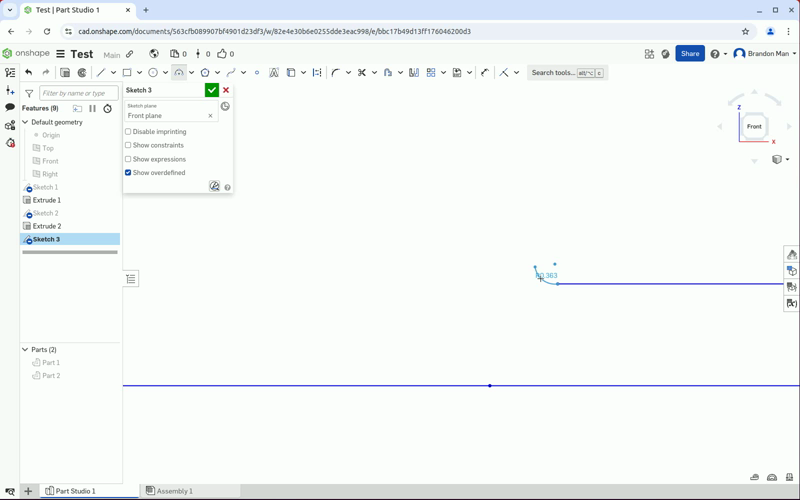
scroll(-6)
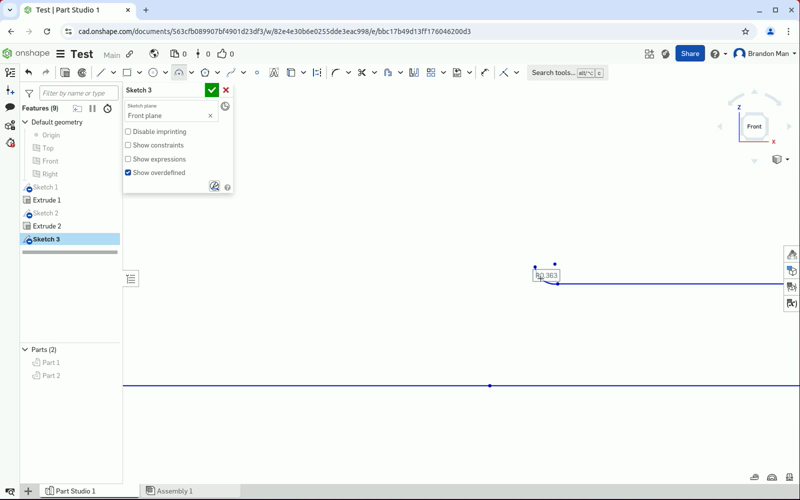
scroll(-6)
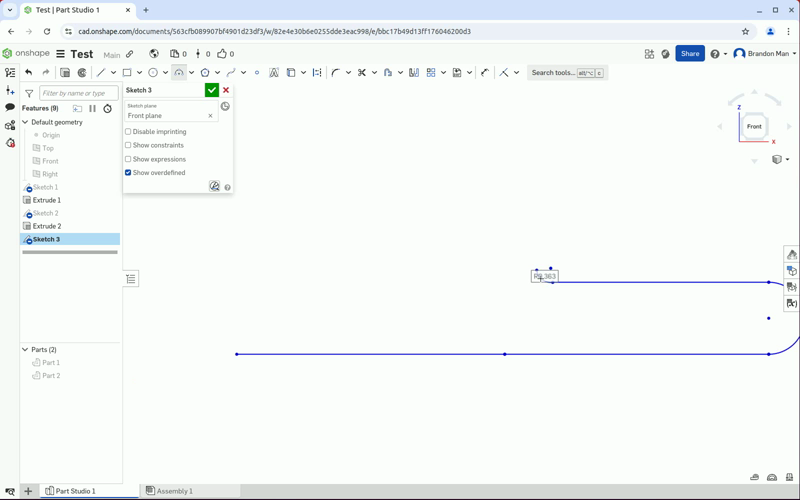
scroll(-6)
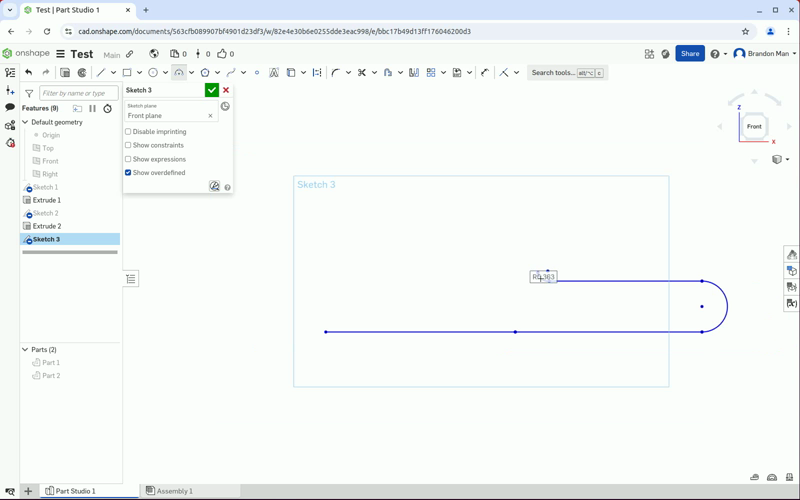
scroll(-6)
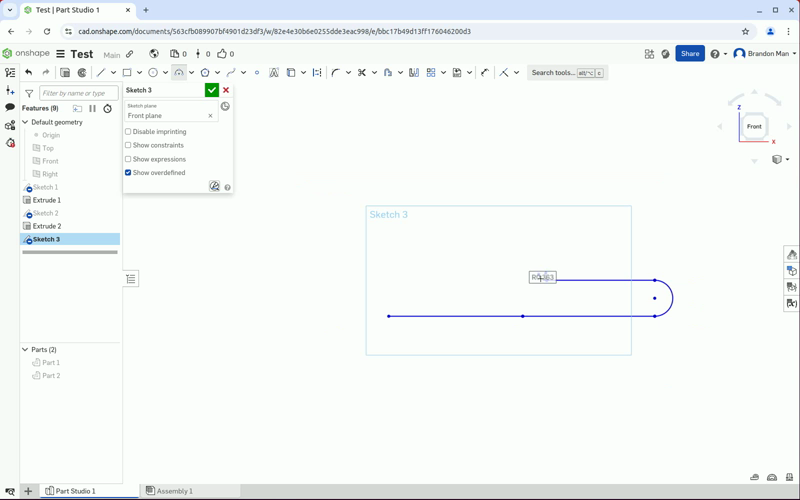
scroll(-6)
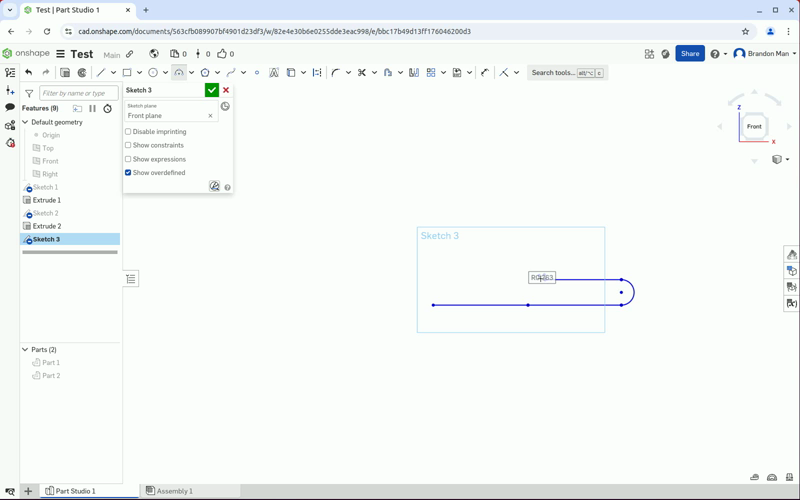
scroll(-6)
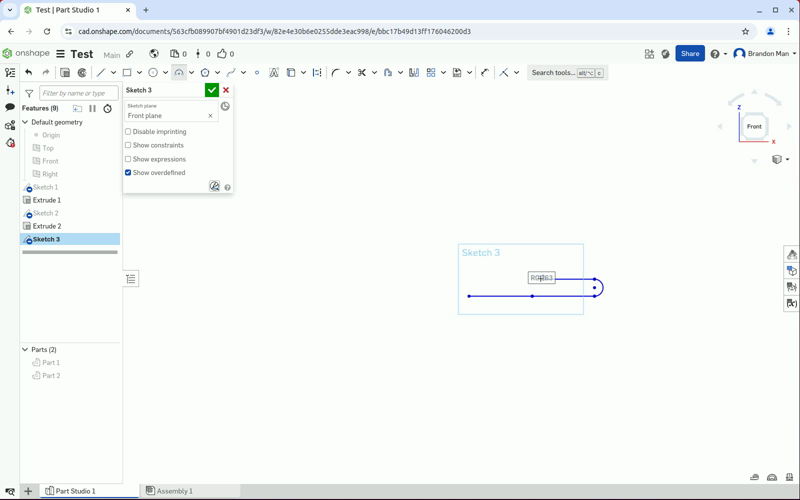
scroll(-6)
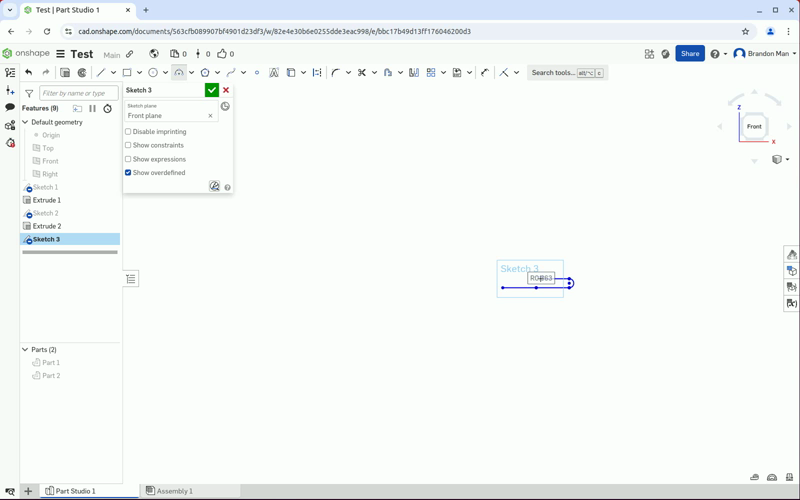
key_up(shift)
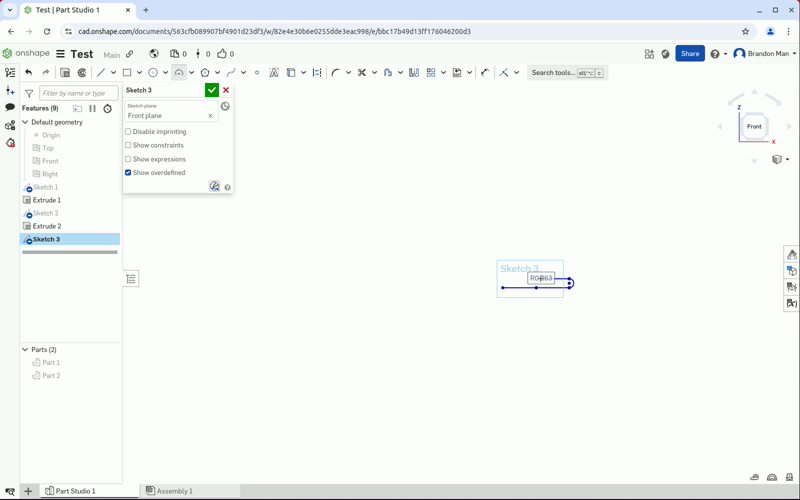
key(esc)
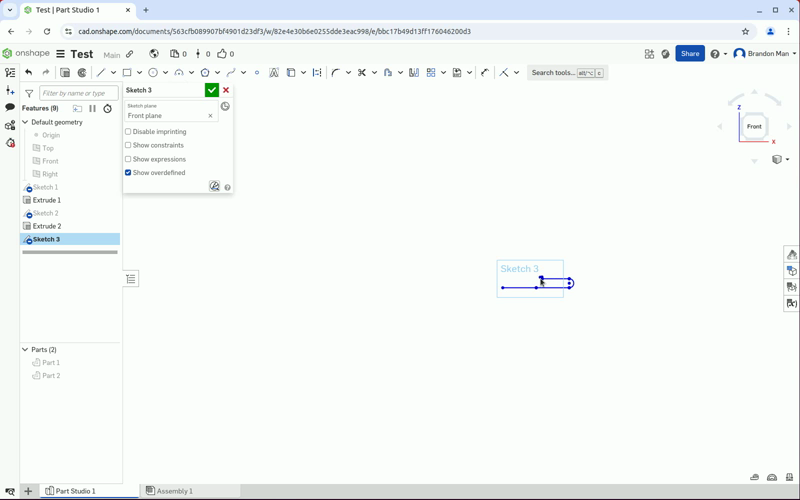
key(l)
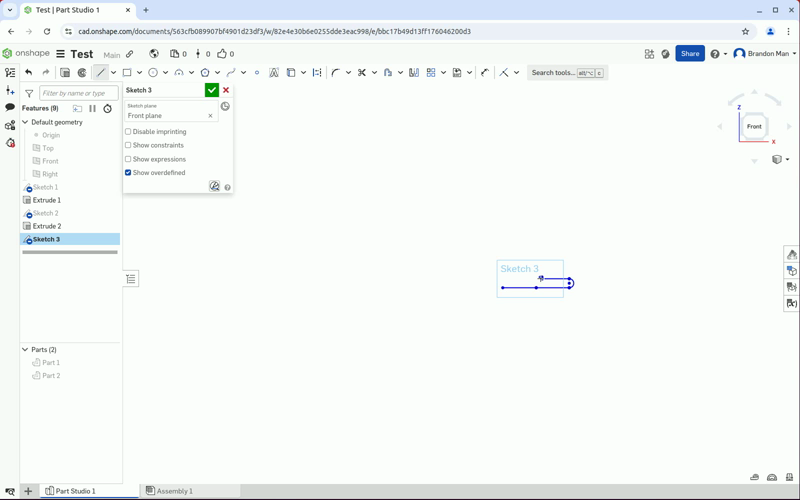
mouse_move(540, 277)
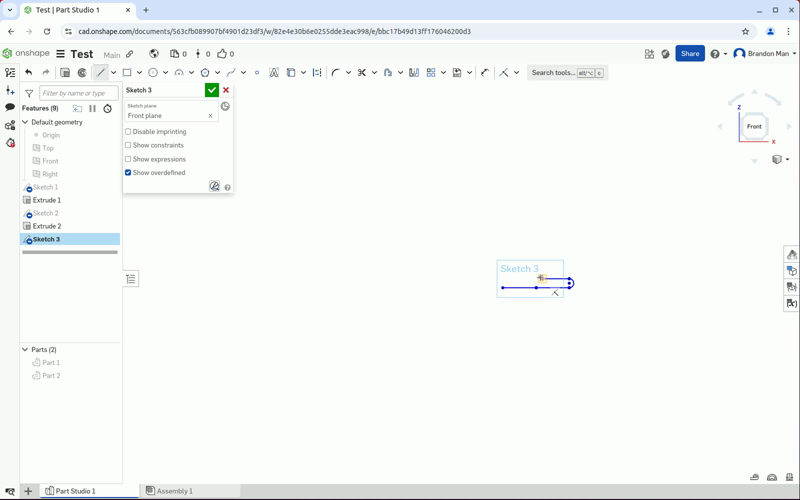
scroll(6)
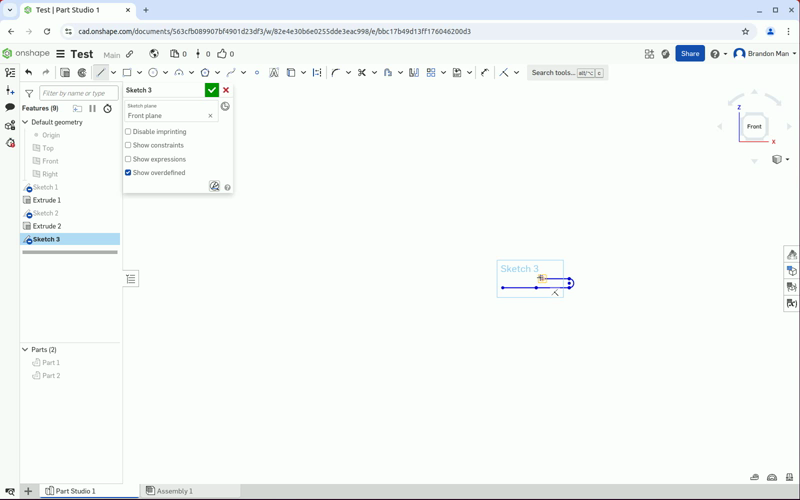
scroll(6)
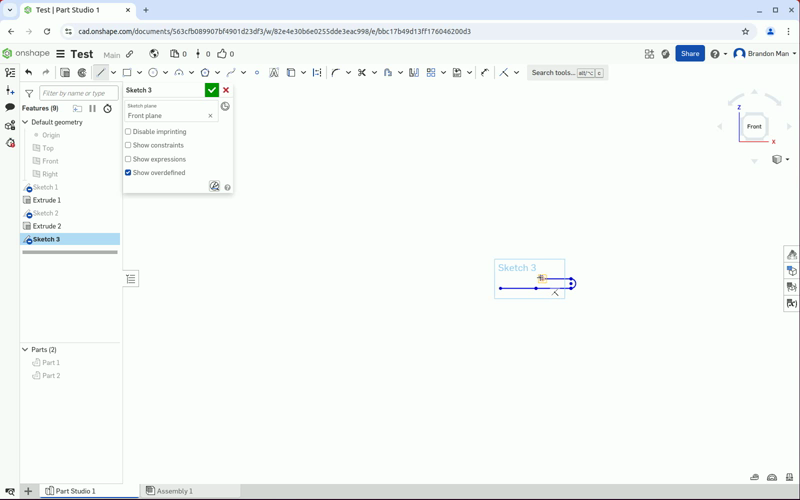
scroll(6)
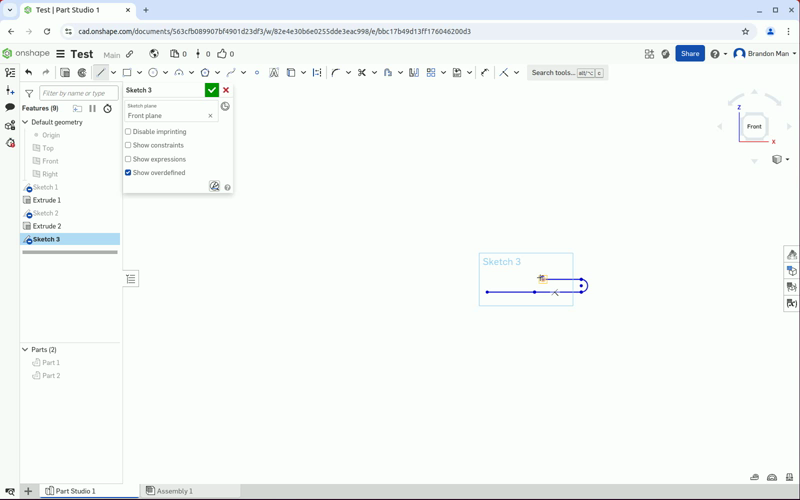
scroll(6)
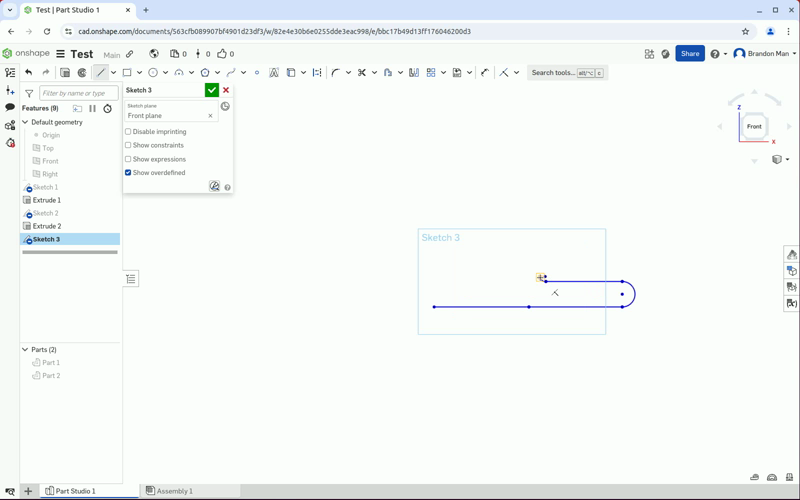
scroll(6)
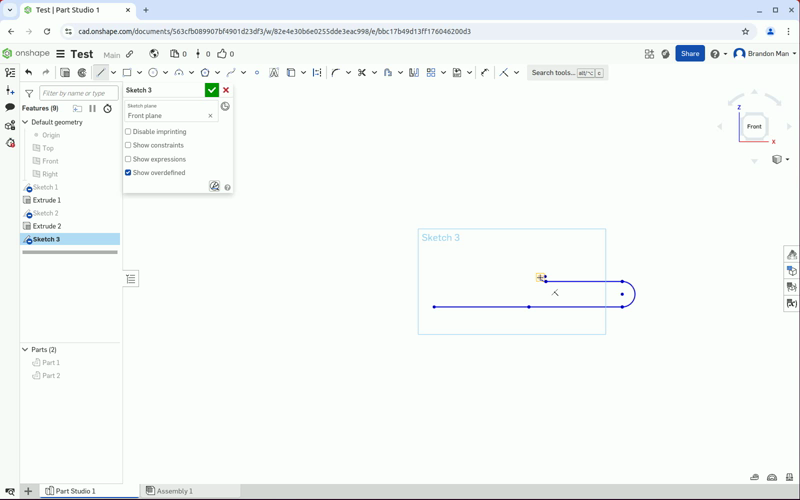
scroll(6)
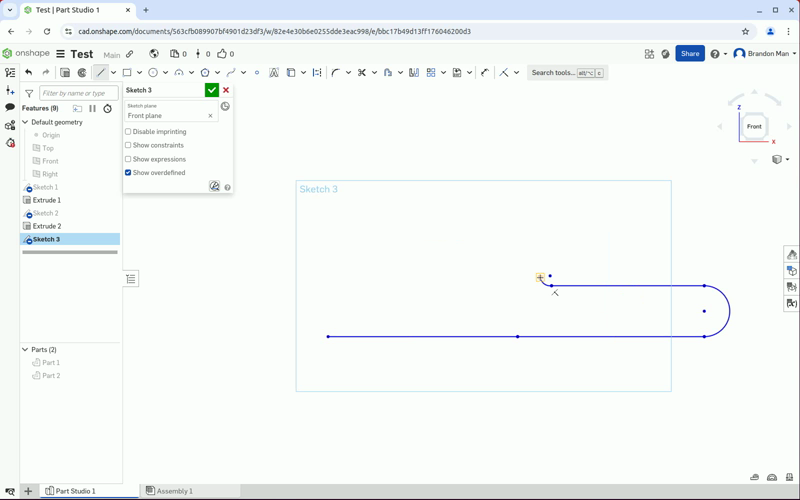
scroll(6)
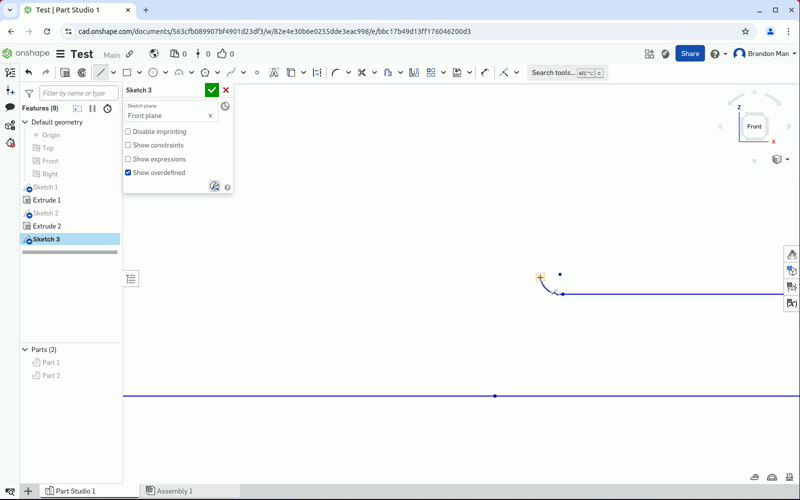
click(540, 277)
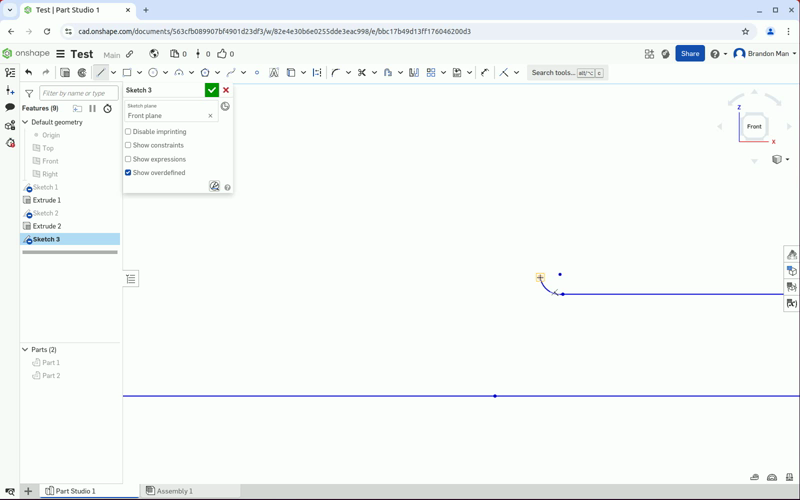
scroll(-6)
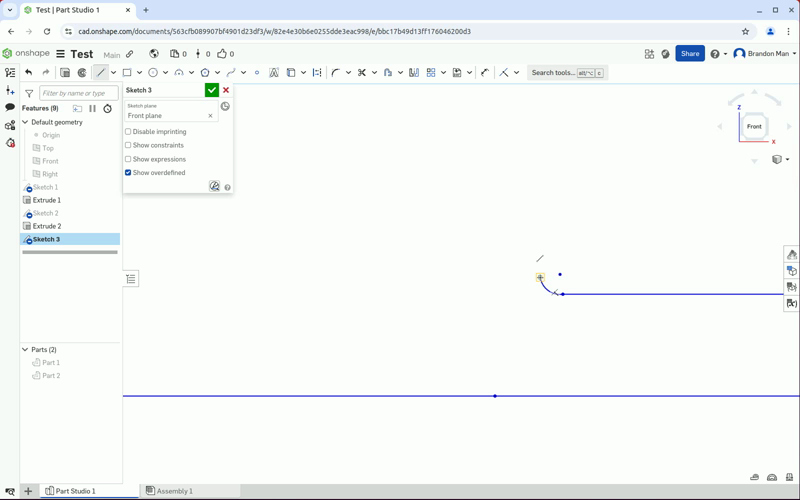
scroll(-6)
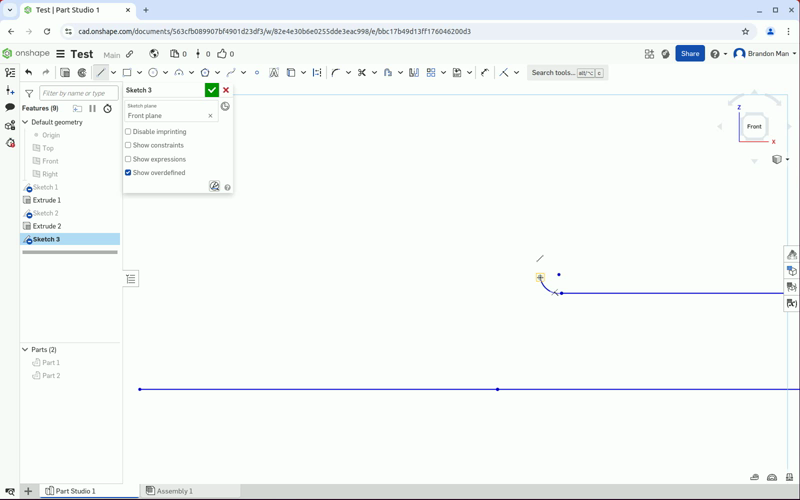
scroll(-6)
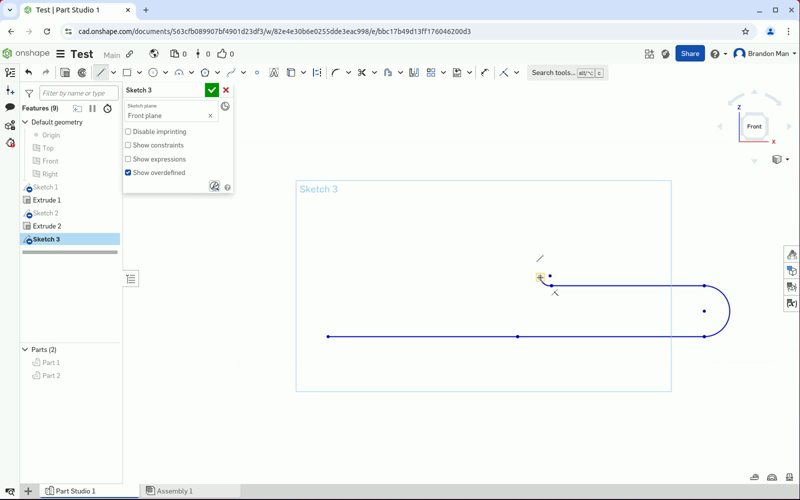
scroll(-6)
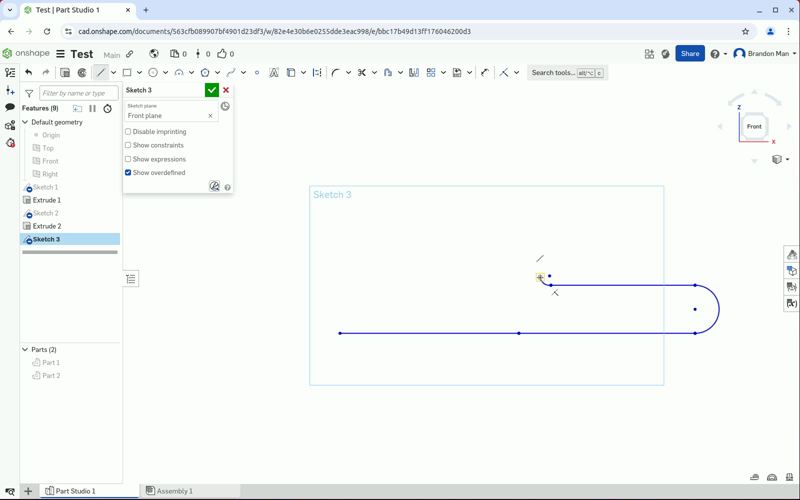
scroll(-6)
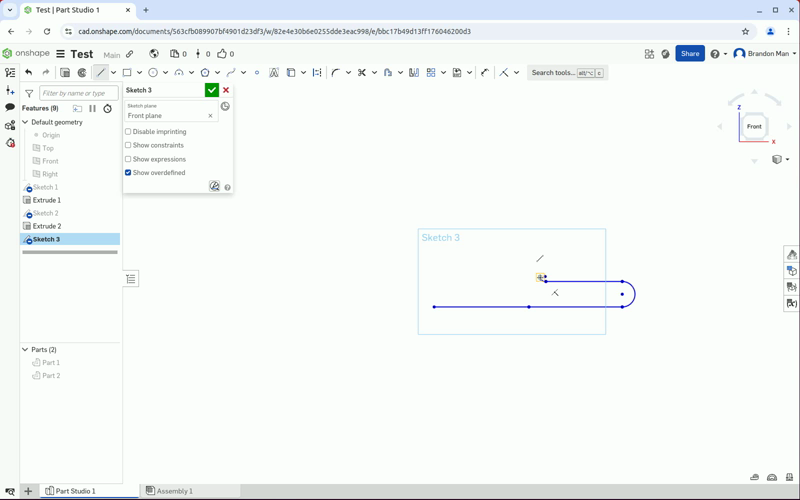
scroll(-6)
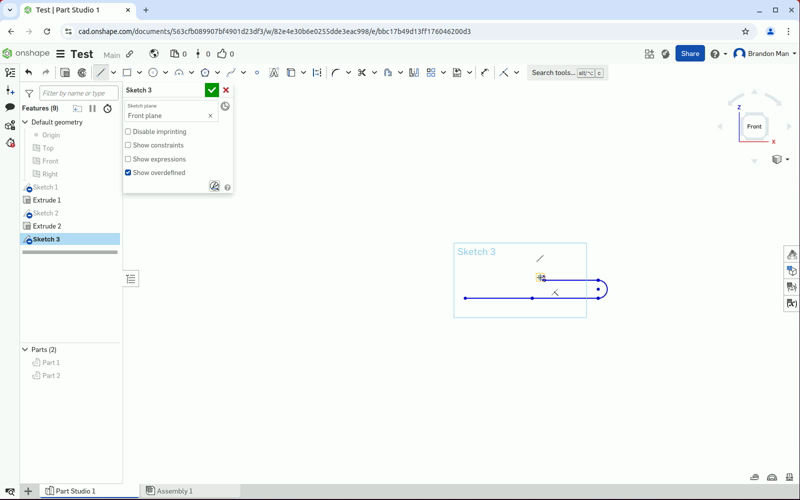
scroll(-6)
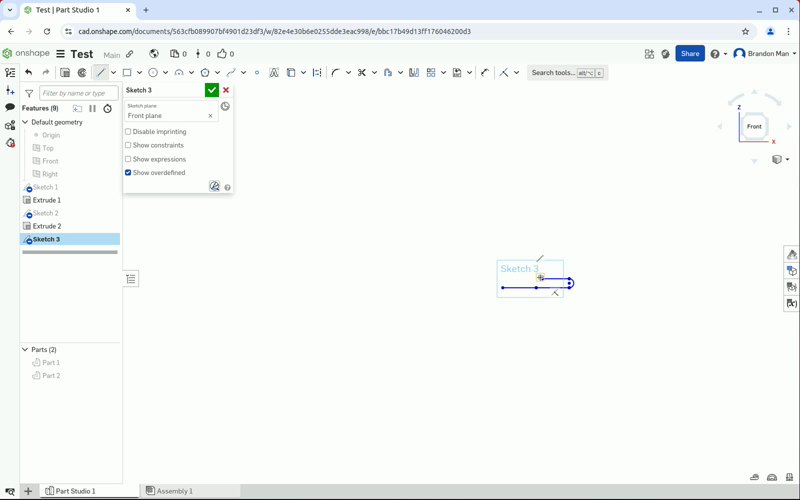
key_down(shift)
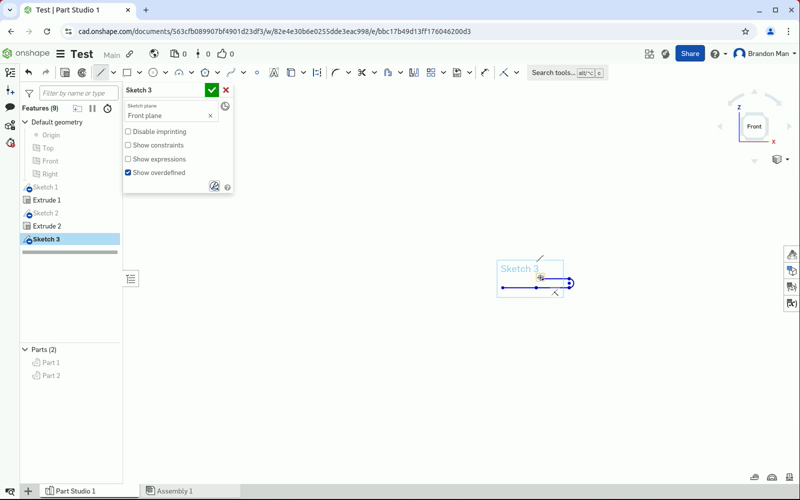
mouse_move(570, 277)
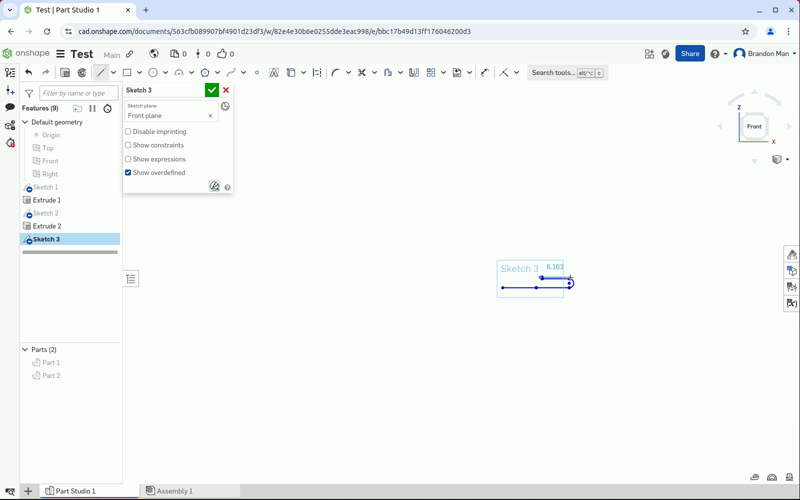
mouse_move(540, 276)
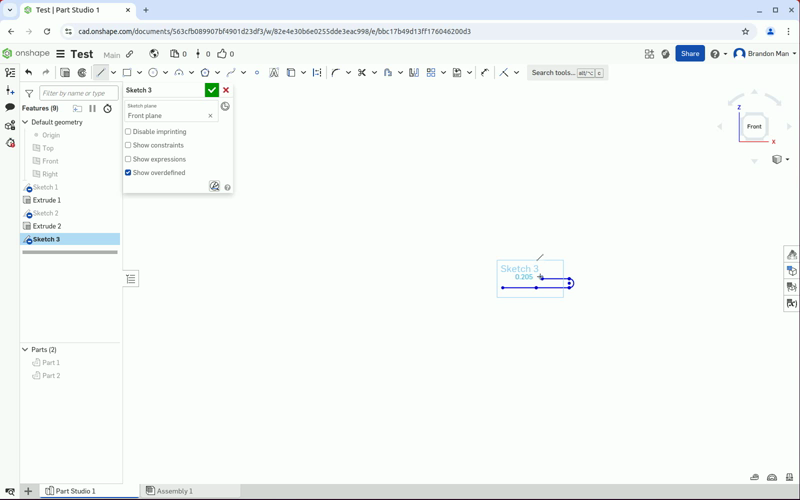
scroll(6)
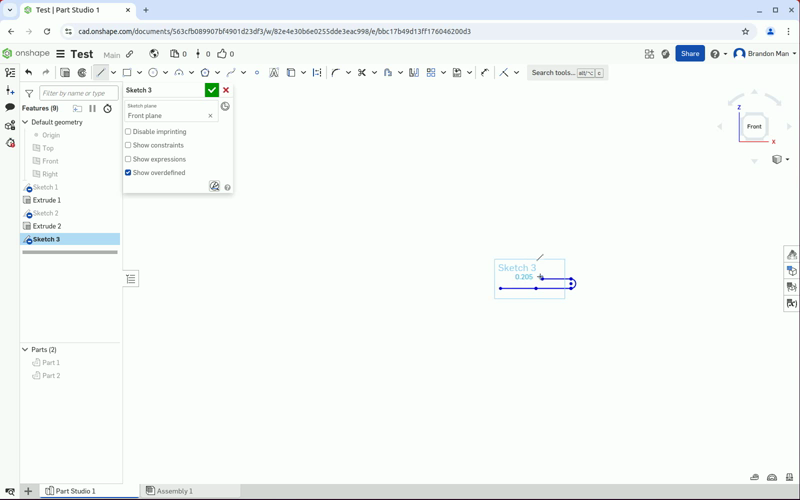
scroll(6)
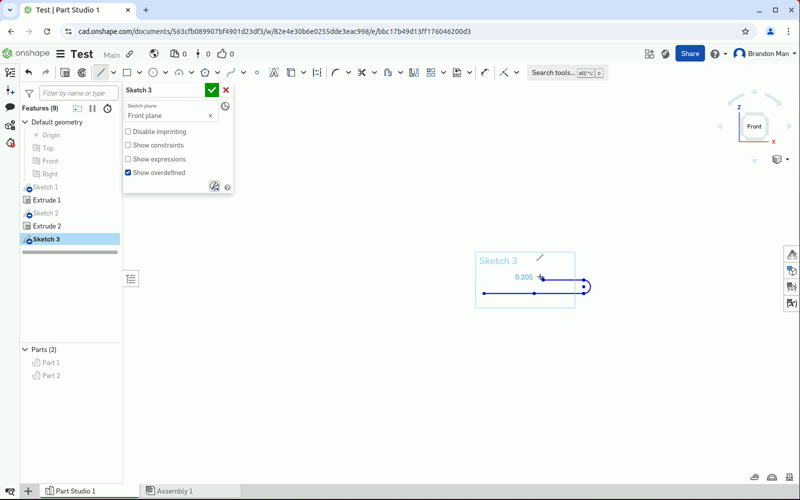
scroll(6)
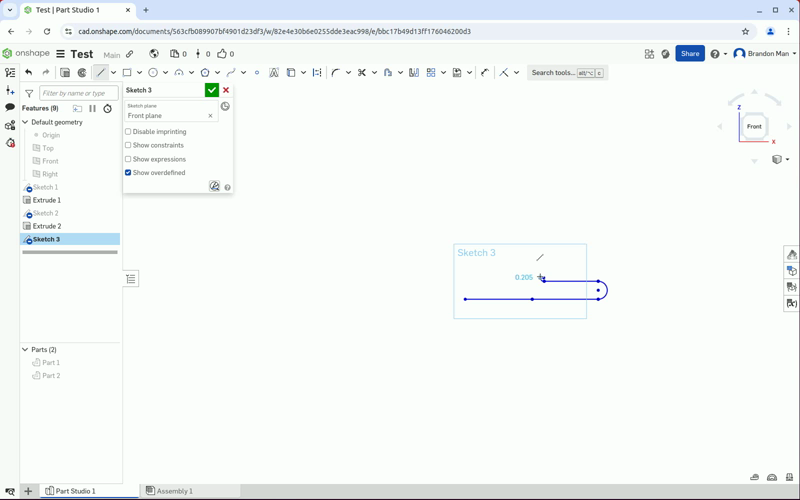
scroll(6)
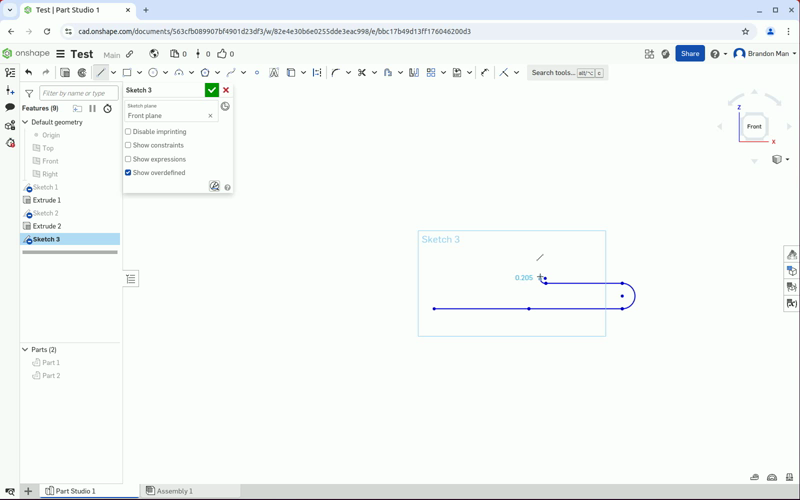
scroll(6)
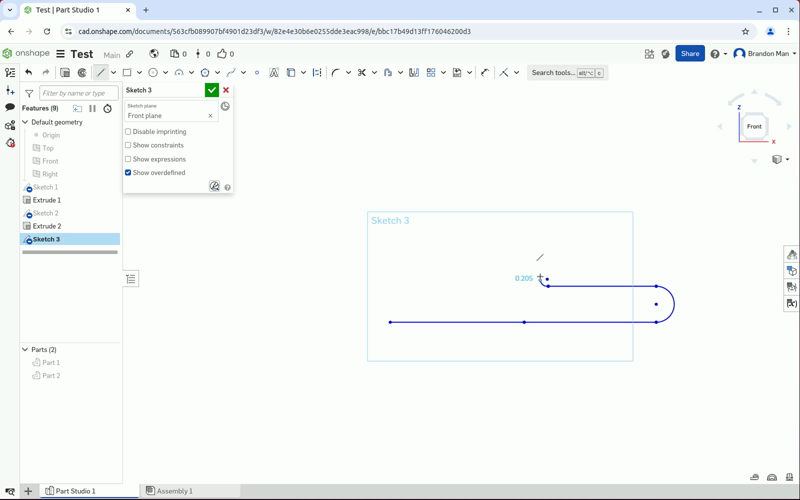
scroll(6)
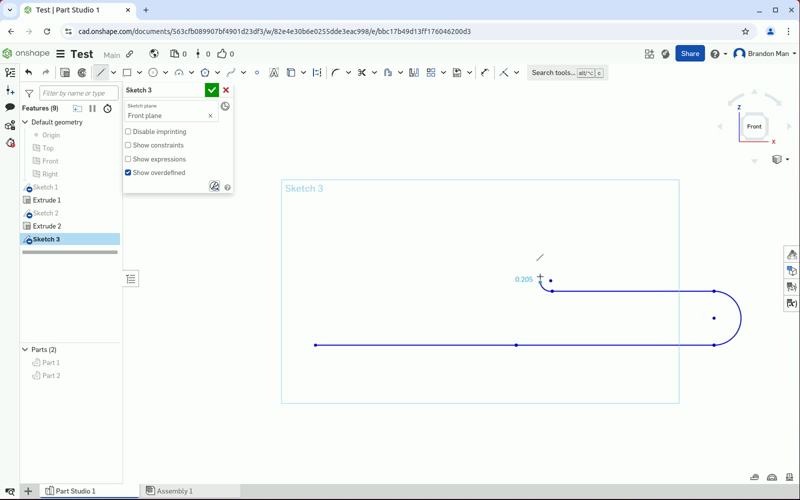
scroll(6)
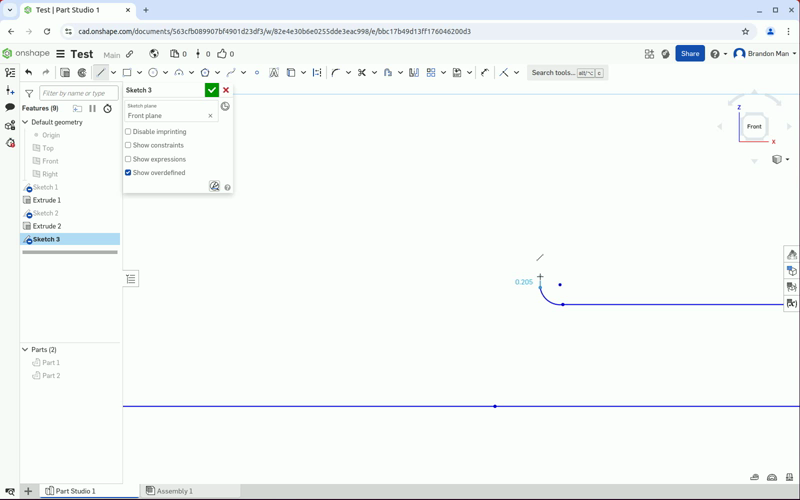
click(540, 276)
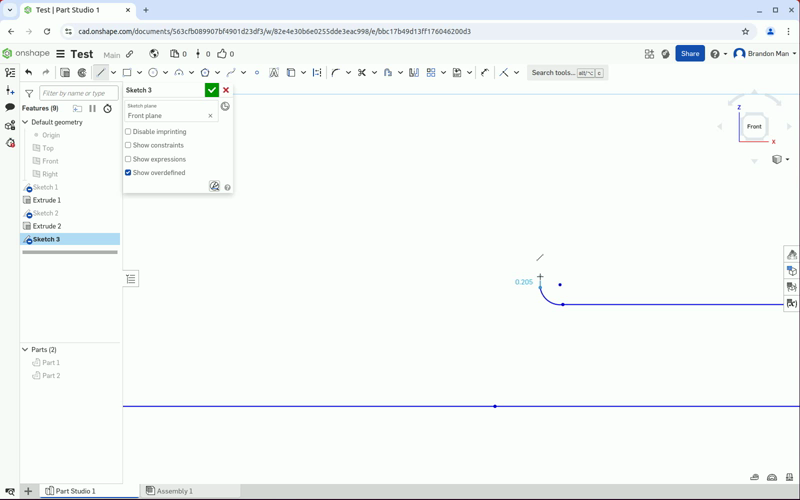
scroll(-6)
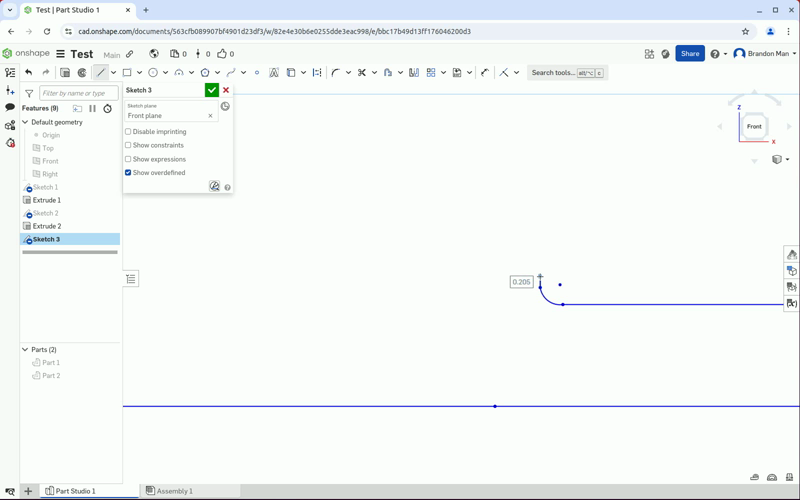
scroll(-6)
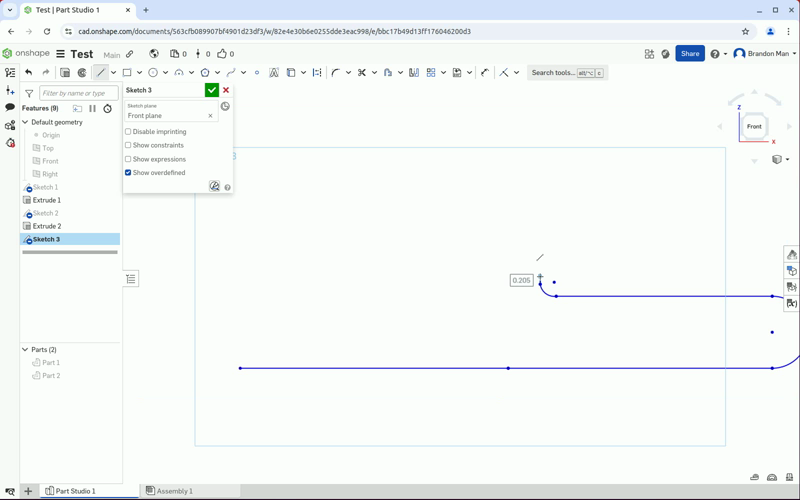
scroll(-6)
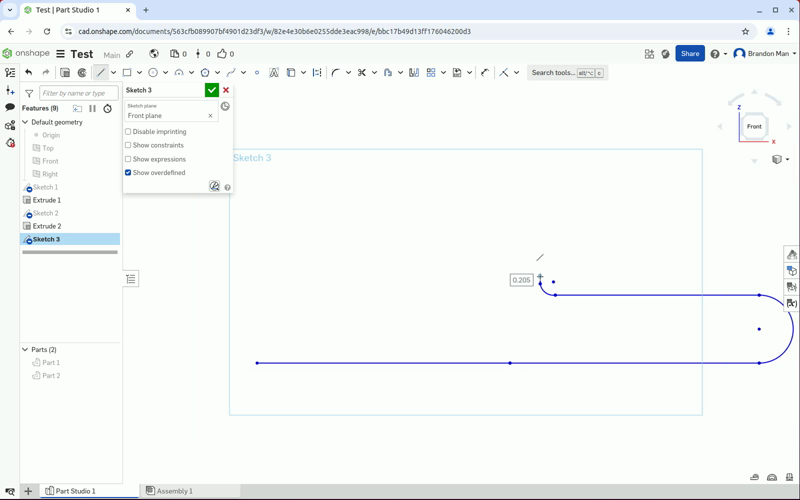
scroll(-6)
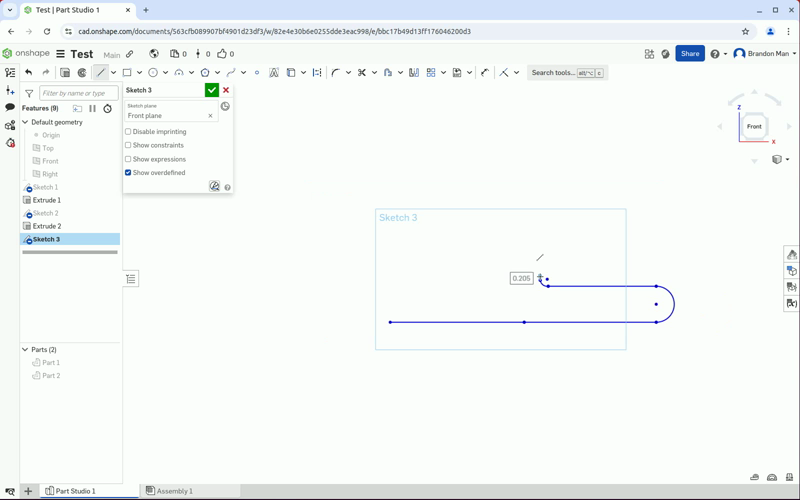
scroll(-6)
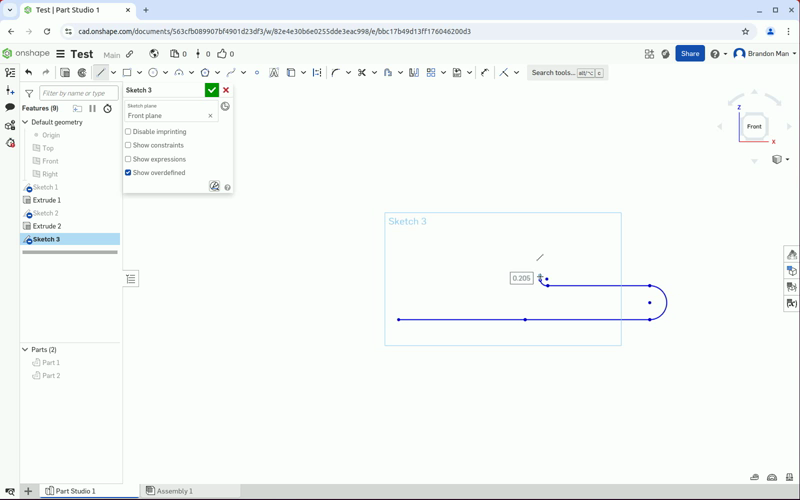
scroll(-6)
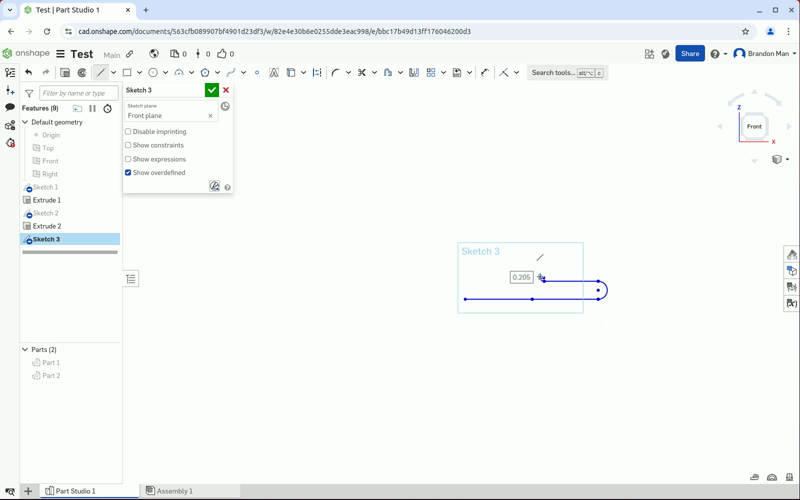
scroll(-6)
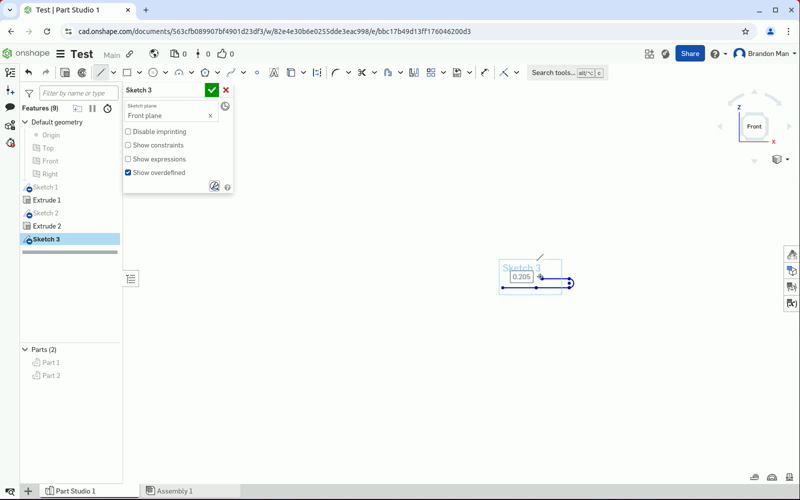
key_up(shift)
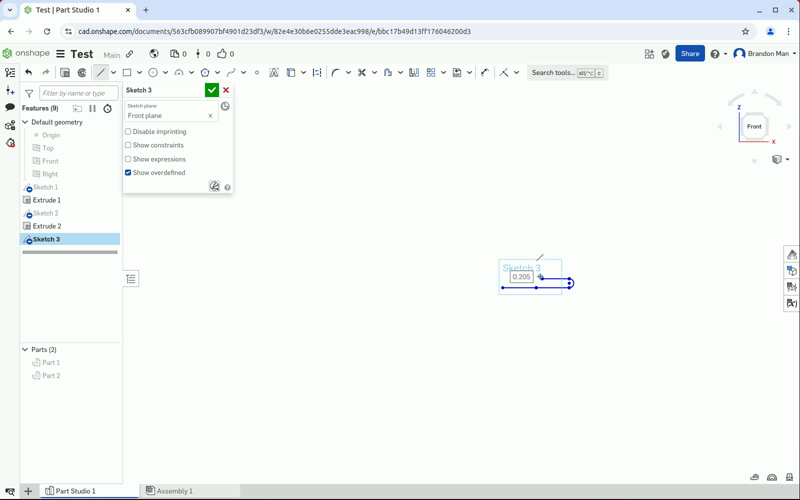
key(esc)
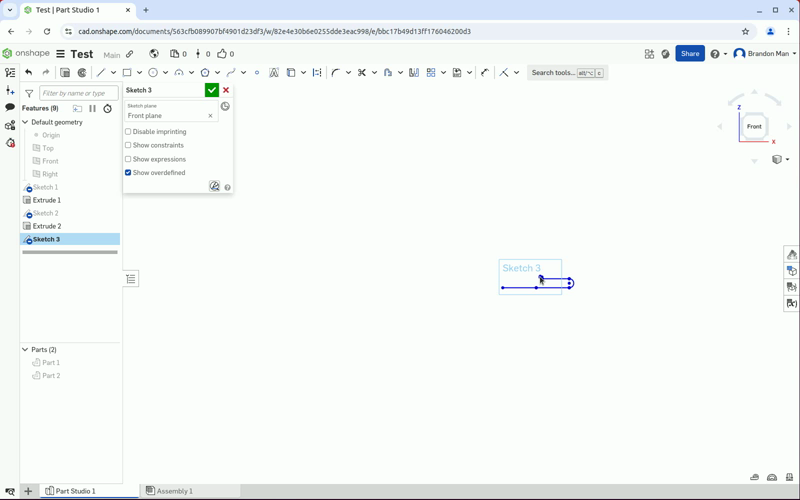
key(a)
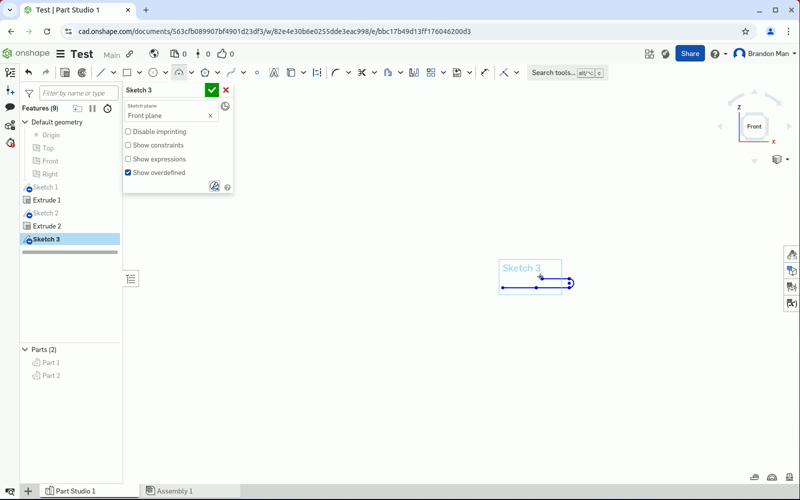
mouse_move(540, 276)
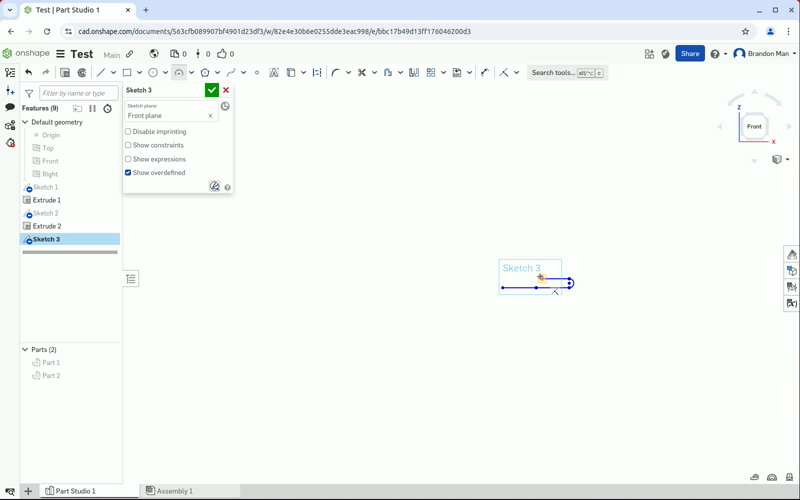
scroll(6)
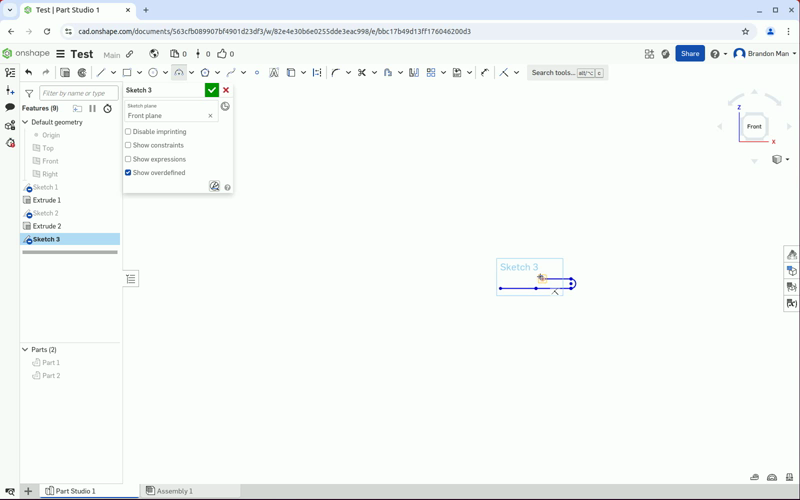
scroll(6)
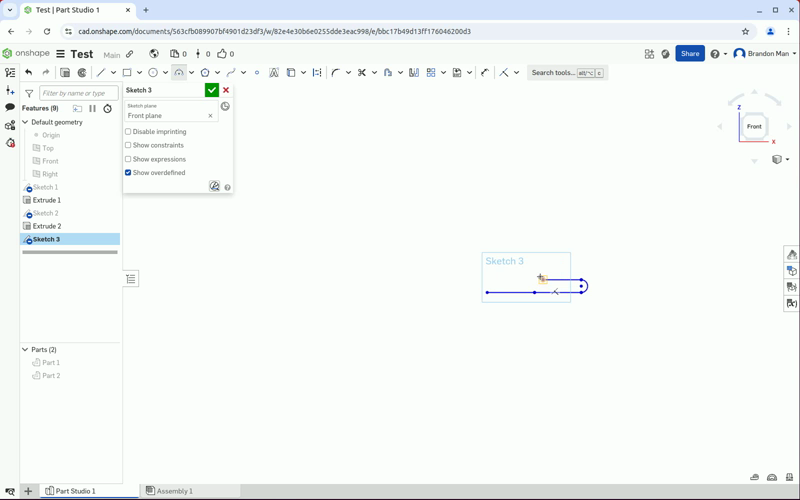
scroll(6)
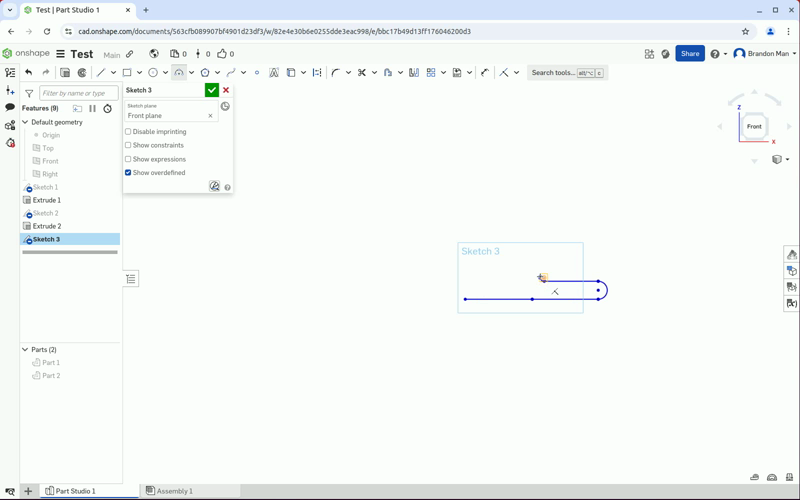
scroll(6)
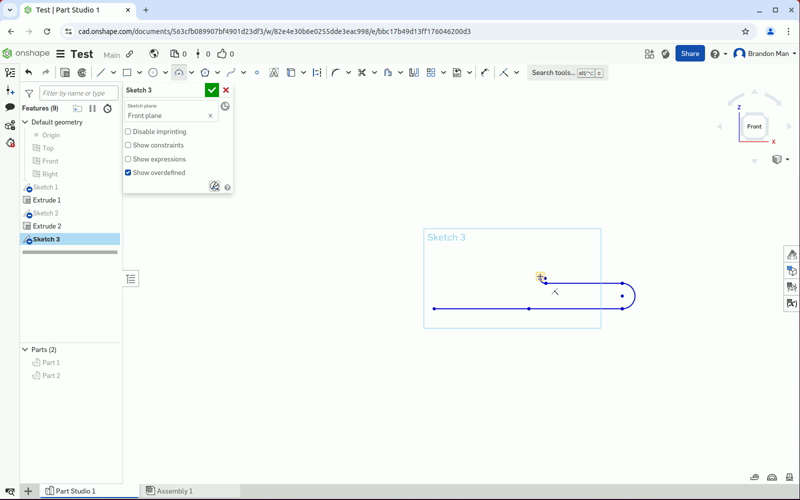
scroll(6)
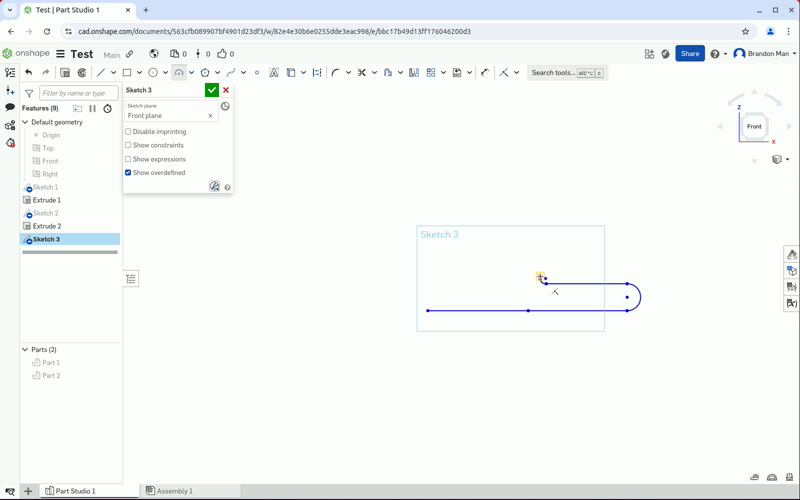
scroll(6)
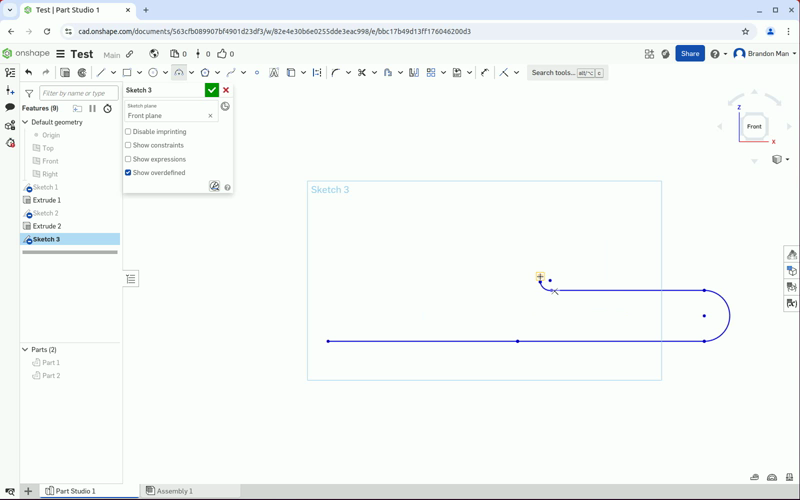
scroll(6)
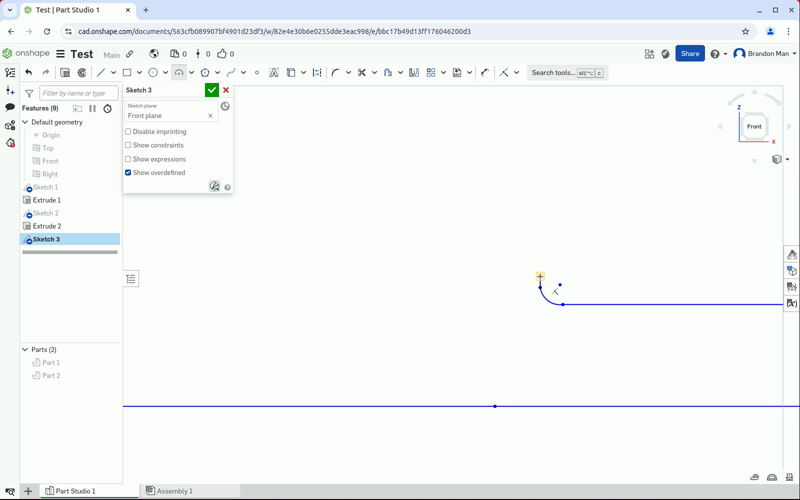
click(540, 276)
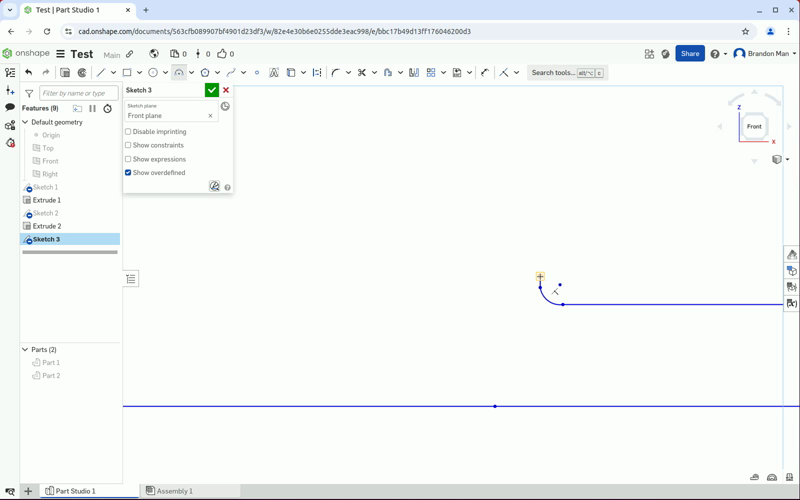
scroll(-6)
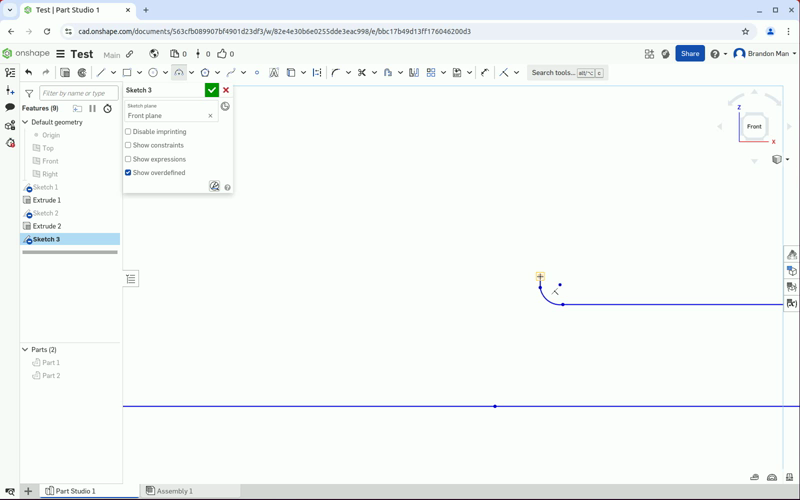
scroll(-6)
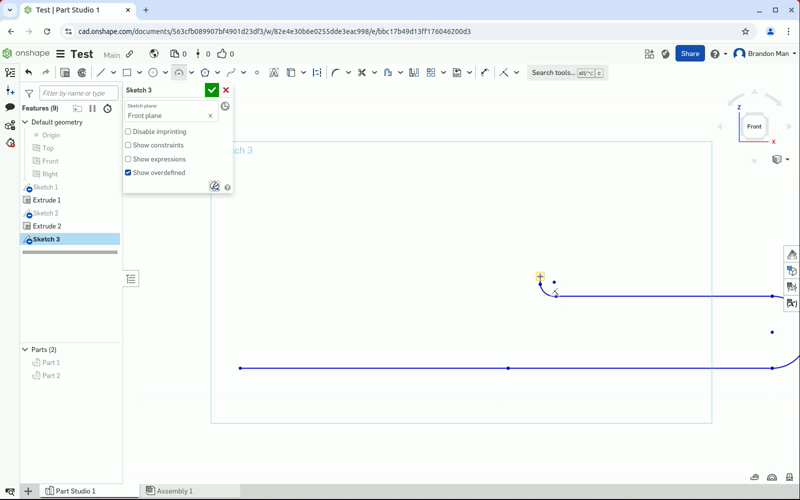
scroll(-6)
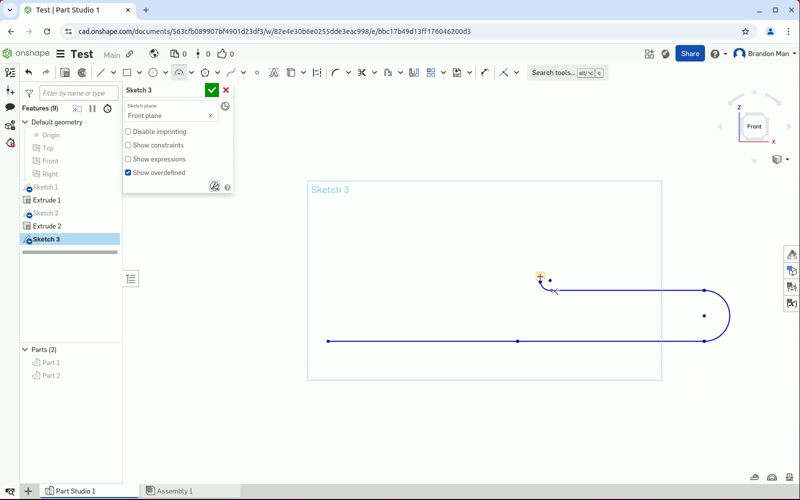
scroll(-6)
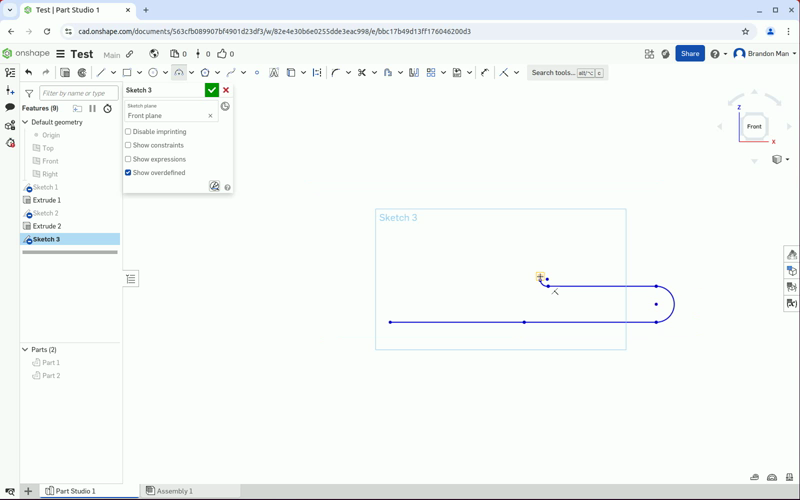
scroll(-6)
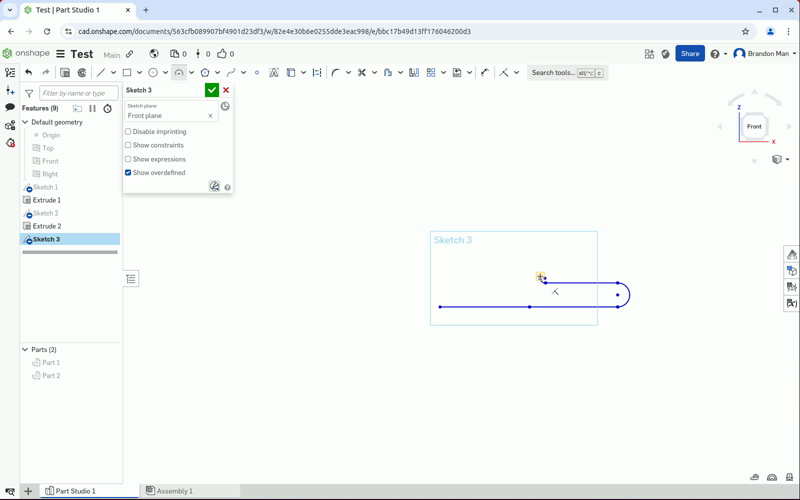
scroll(-6)
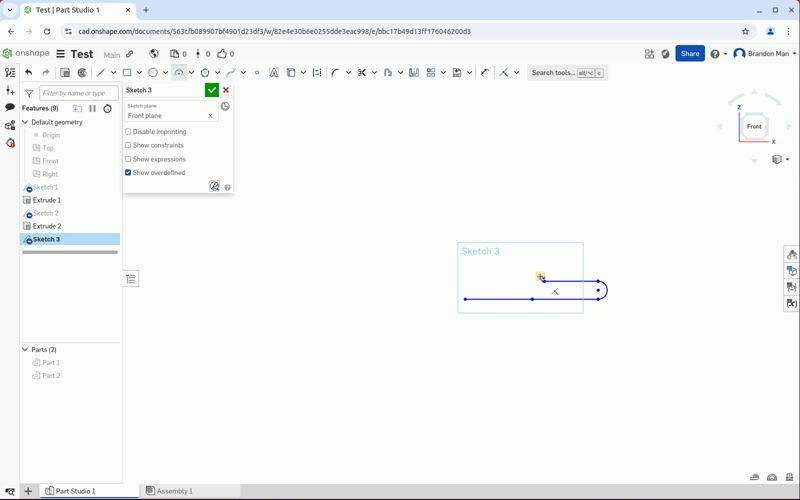
scroll(-6)
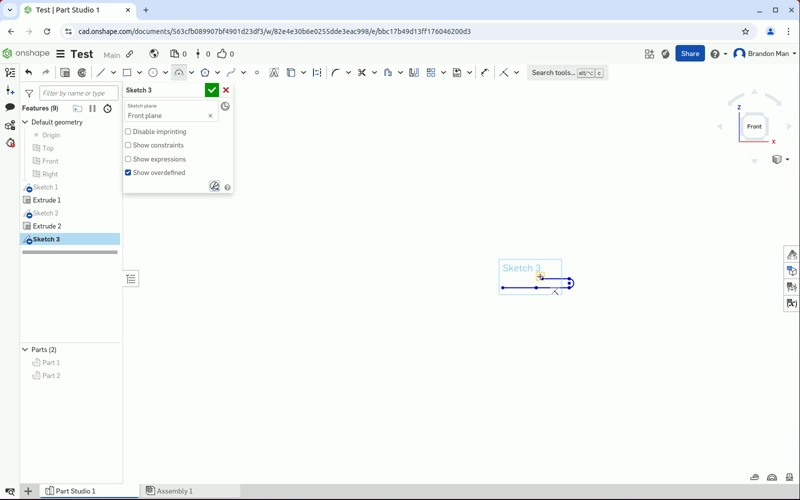
key_down(shift)
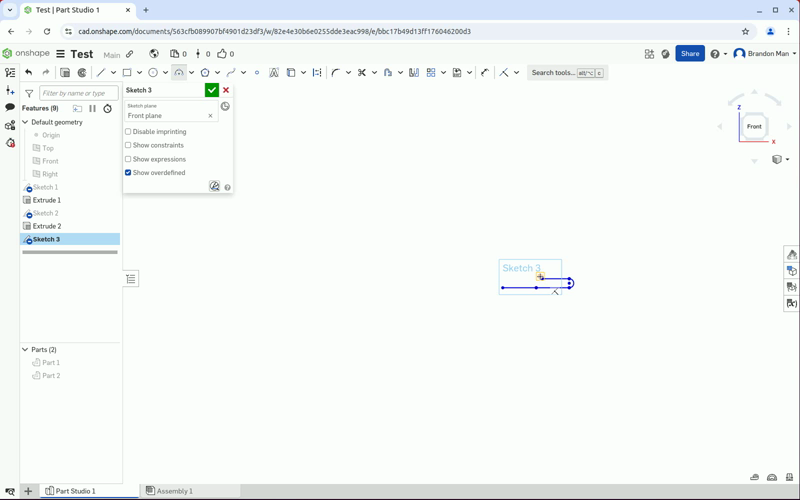
mouse_move(531, 276)
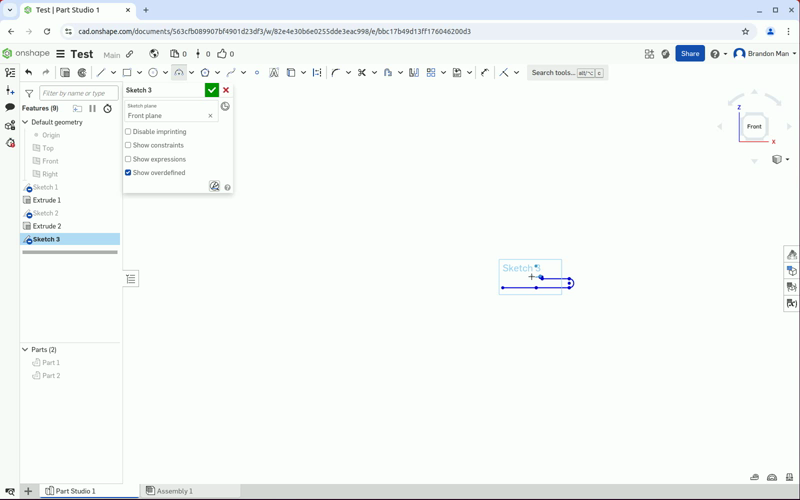
click(531, 276)
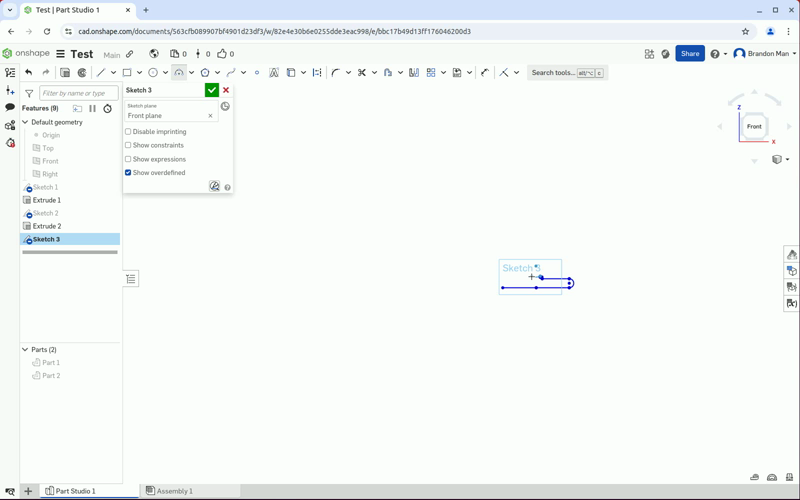
mouse_move(536, 280)
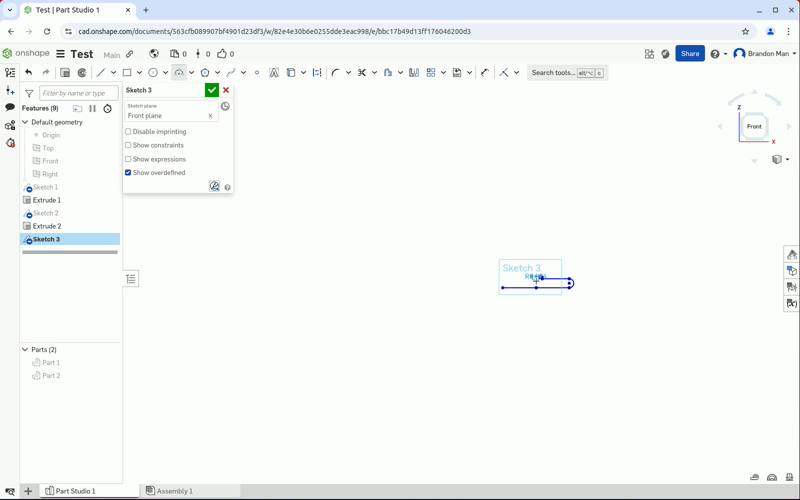
click(536, 280)
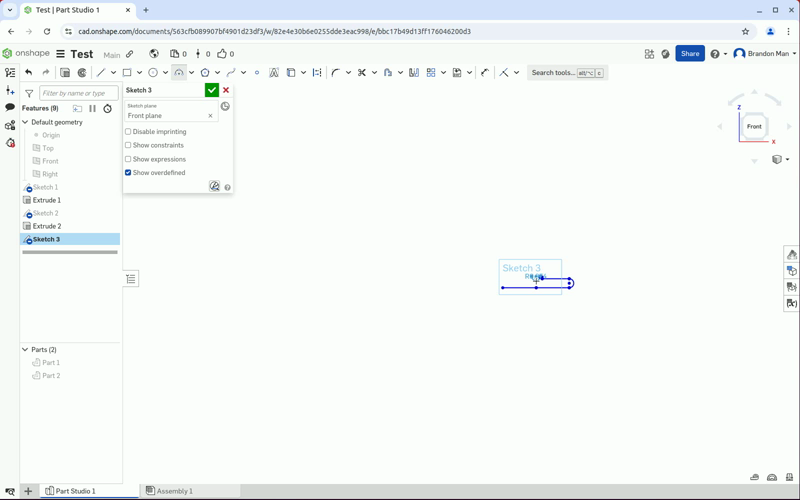
key_up(shift)
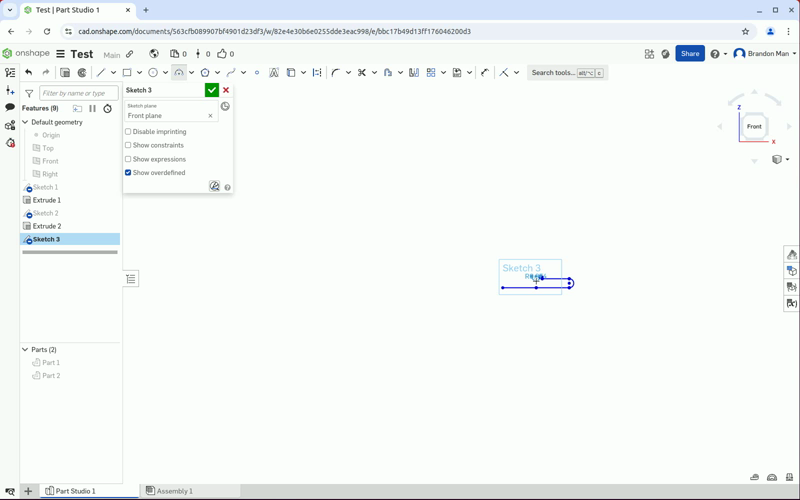
key(esc)
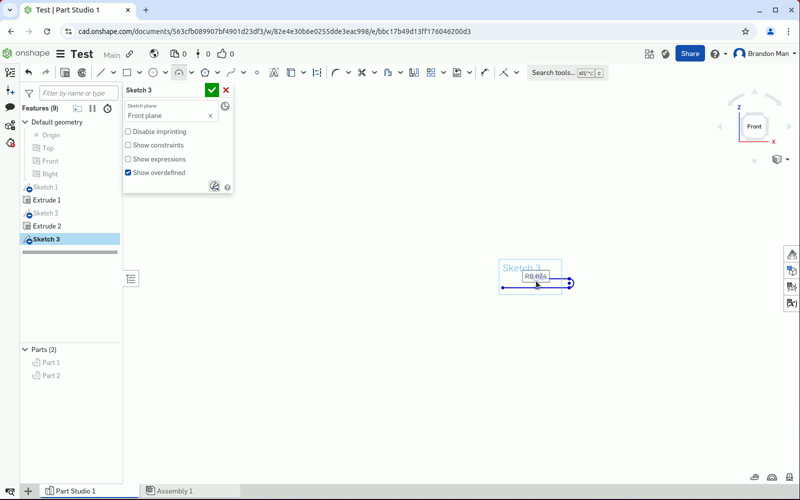
key(l)
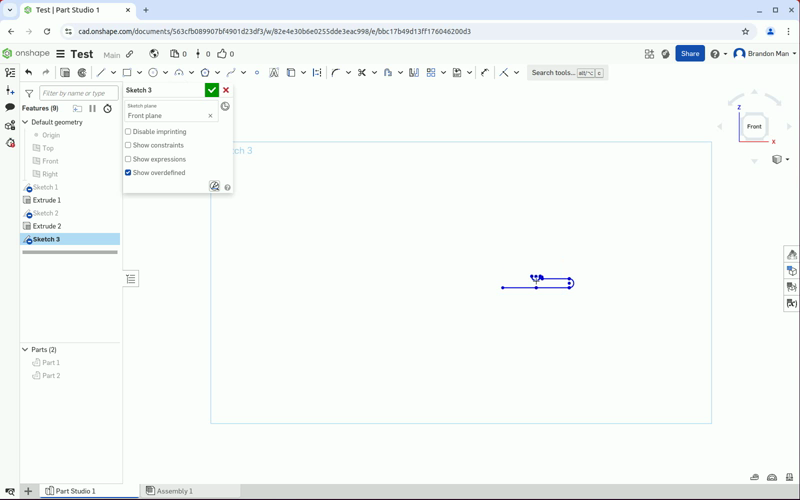
mouse_move(531, 276)
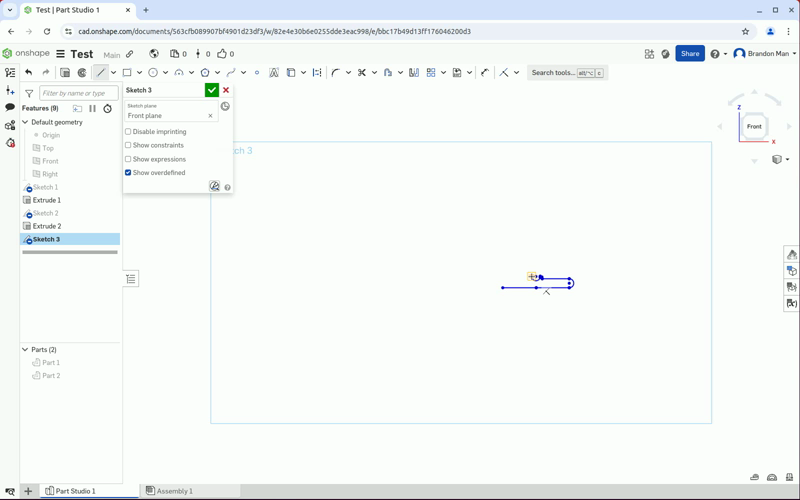
scroll(6)
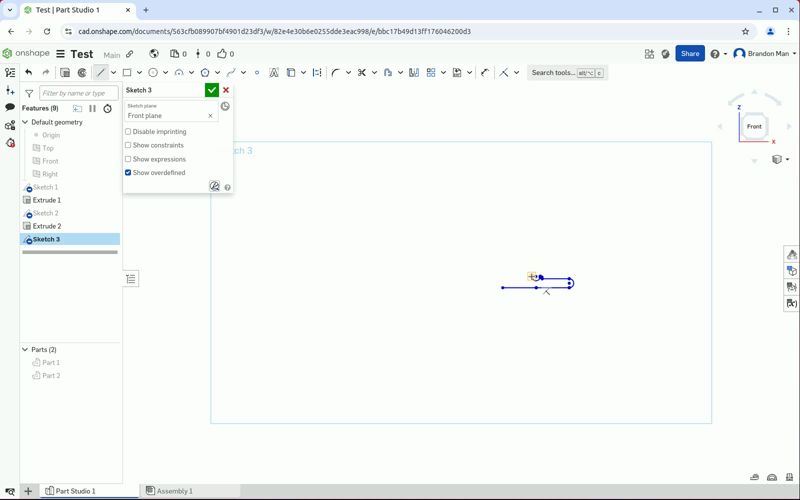
scroll(6)
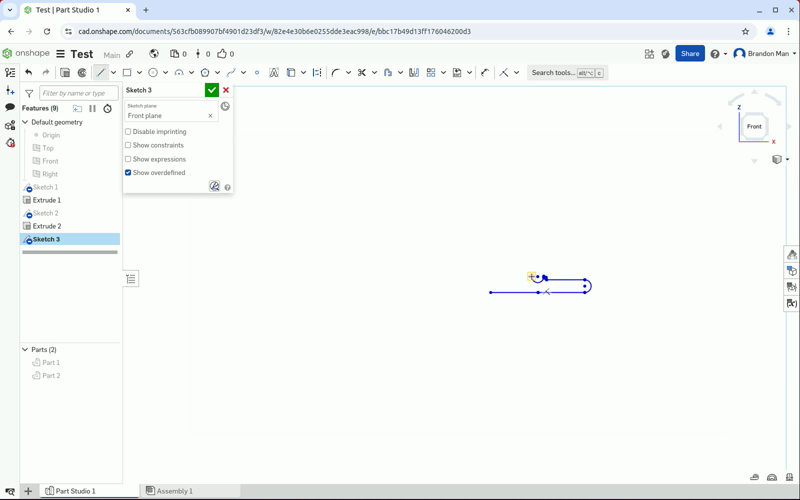
scroll(6)
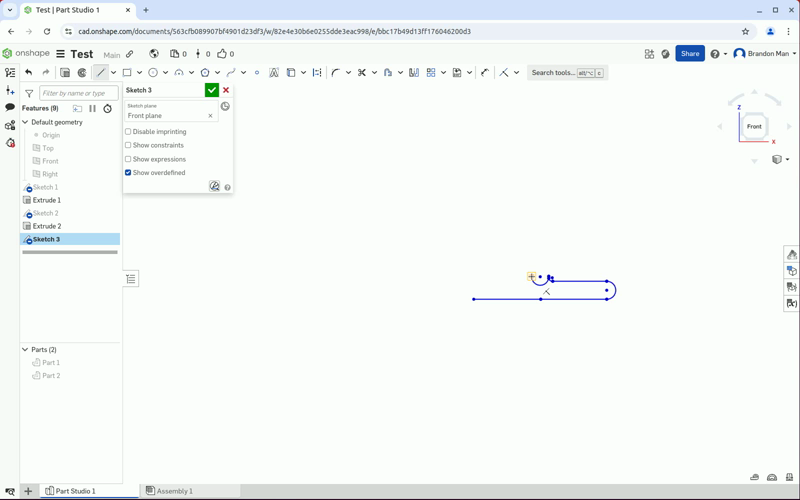
scroll(6)
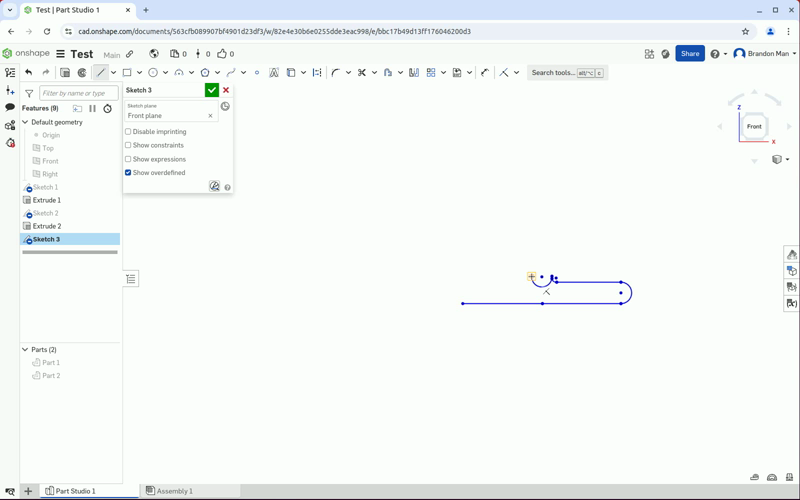
scroll(6)
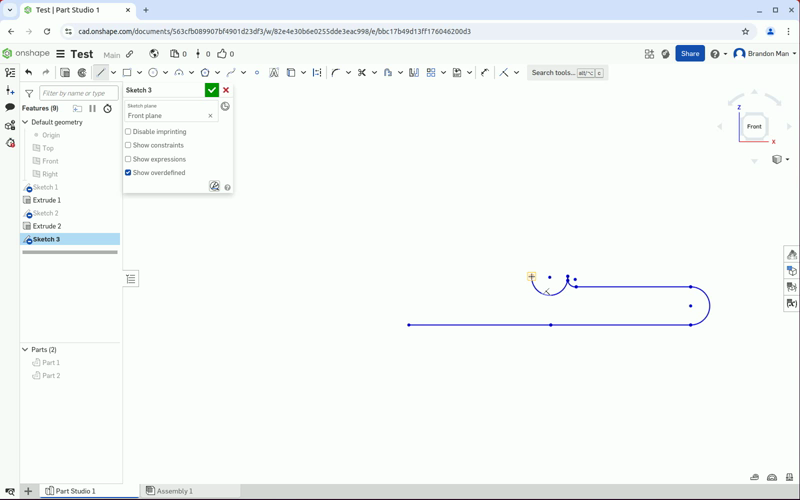
scroll(6)
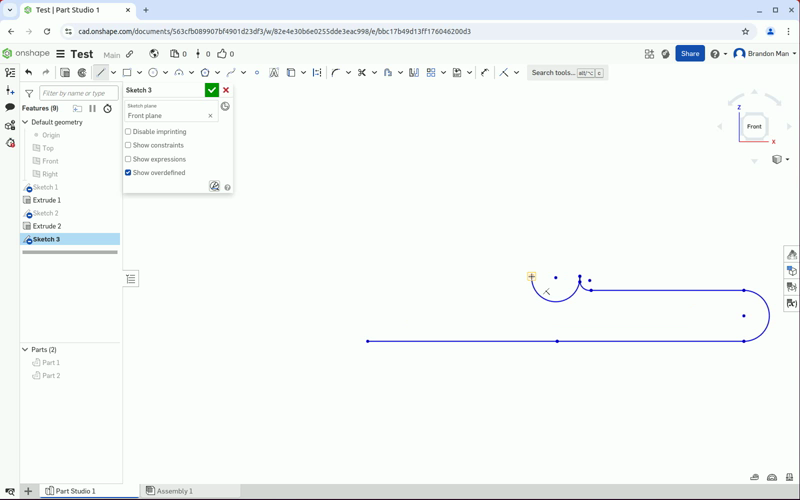
scroll(6)
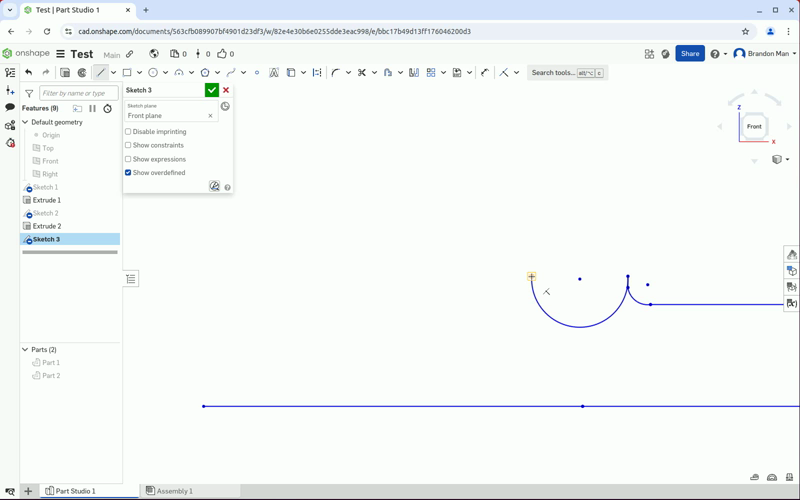
click(531, 276)
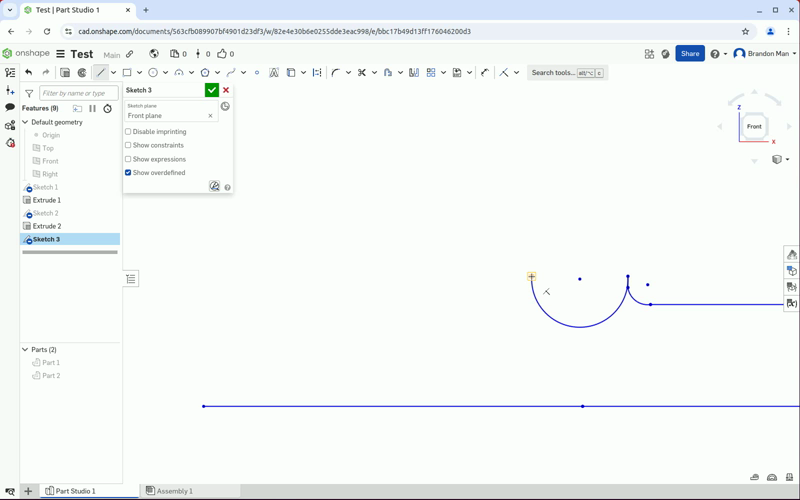
scroll(-6)
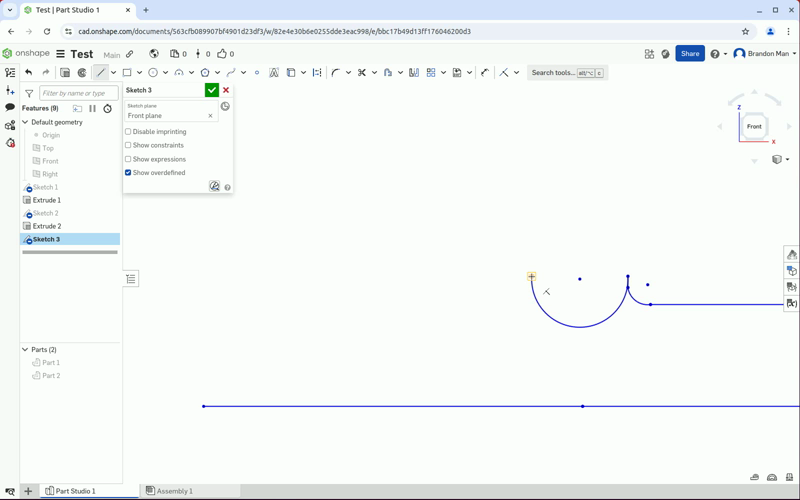
scroll(-6)
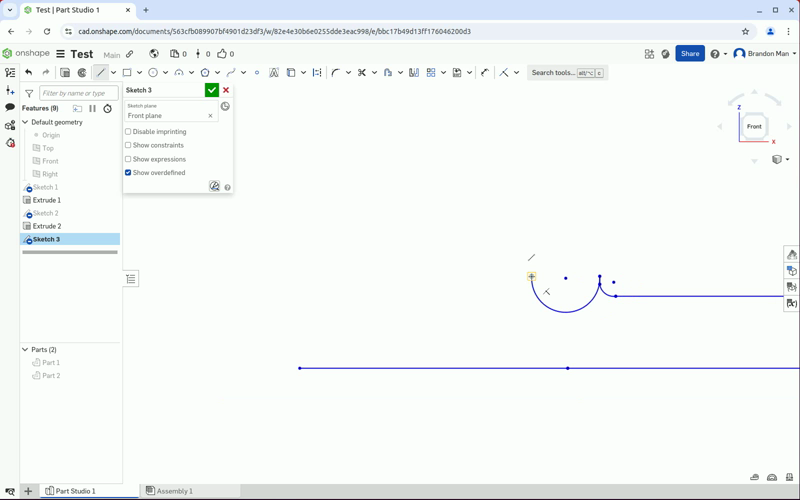
scroll(-6)
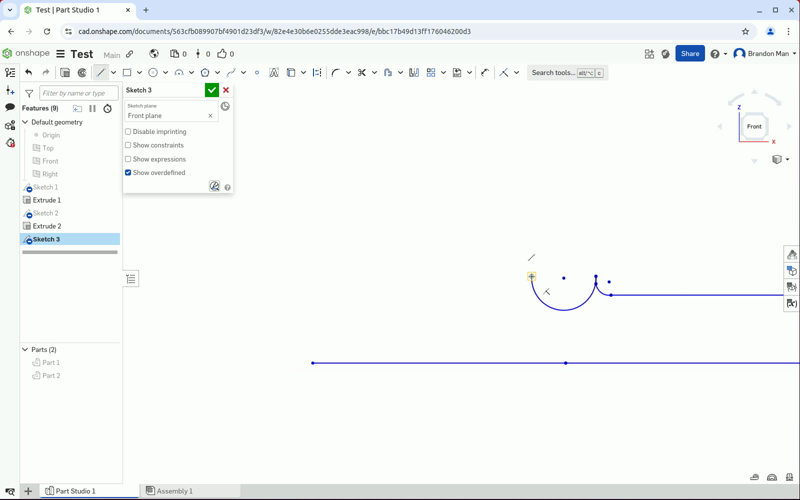
scroll(-6)
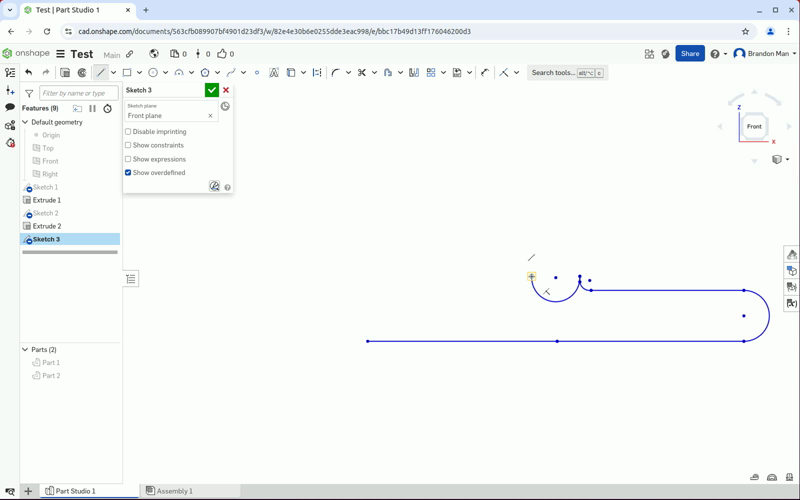
scroll(-6)
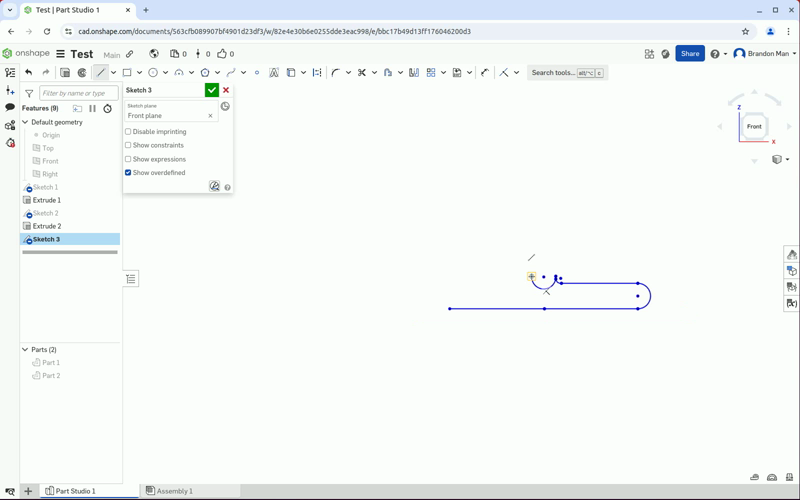
scroll(-6)
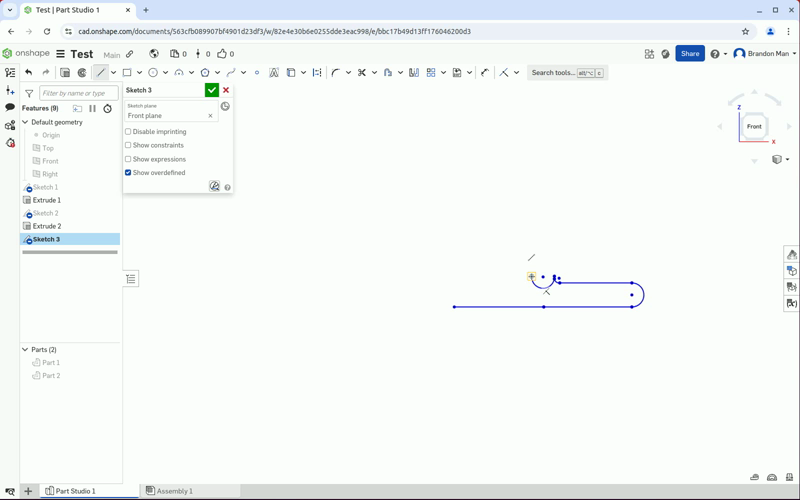
scroll(-6)
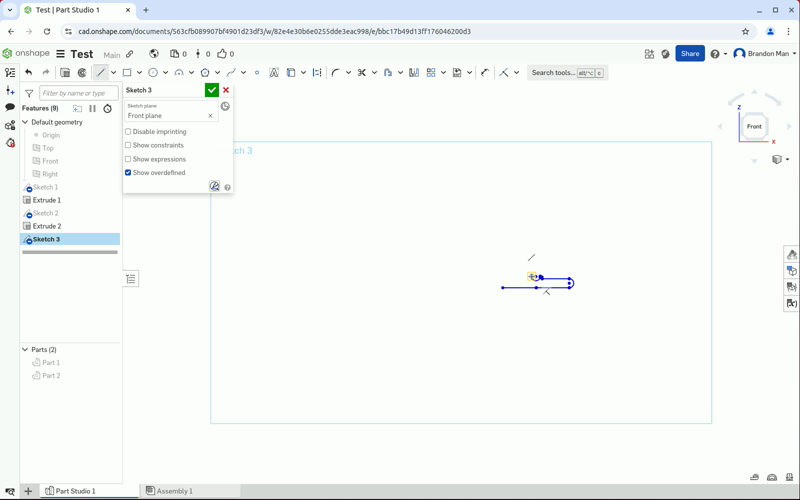
key_down(shift)
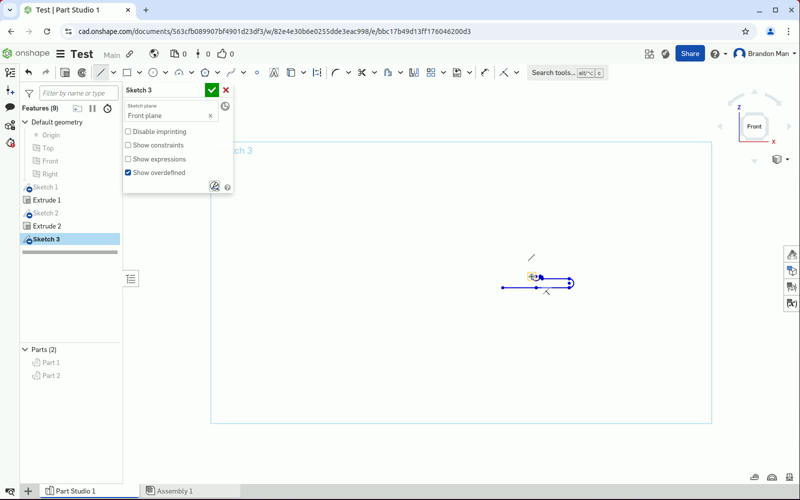
mouse_move(561, 276)
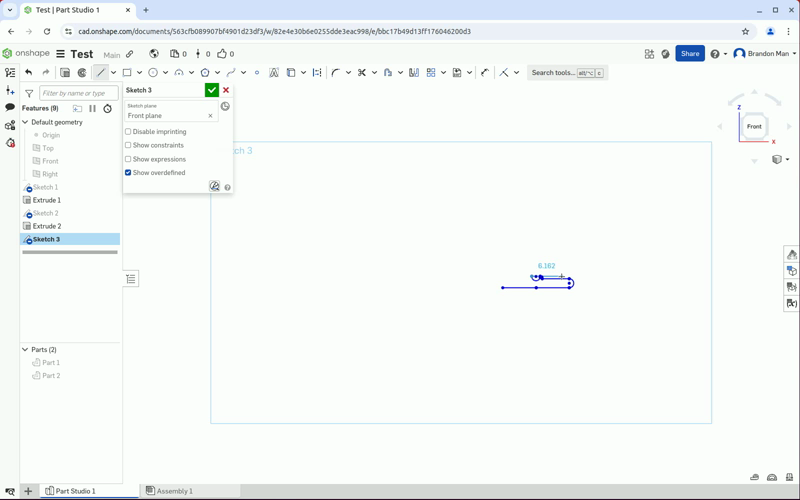
mouse_move(531, 277)
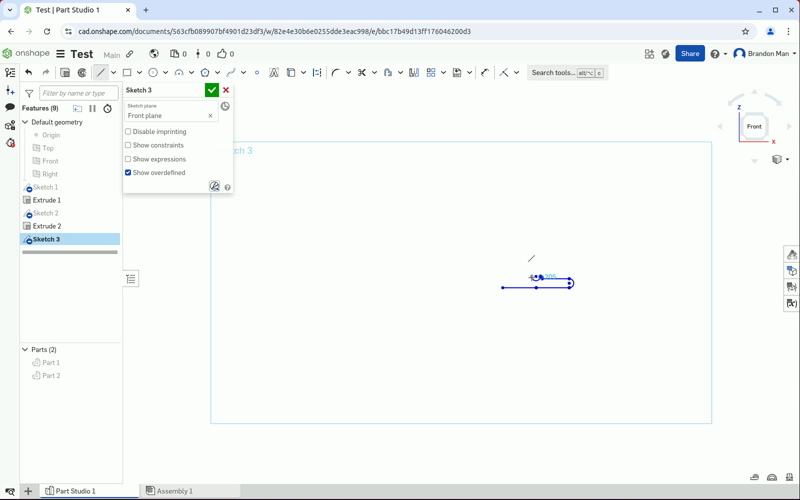
scroll(6)
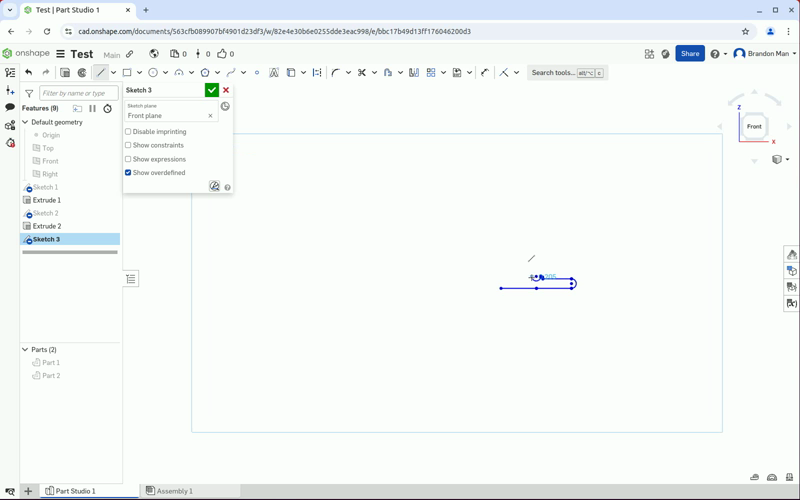
scroll(6)
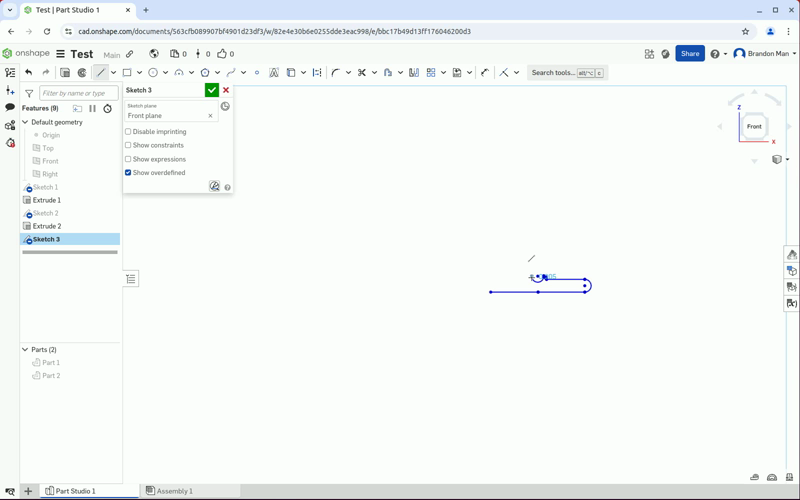
scroll(6)
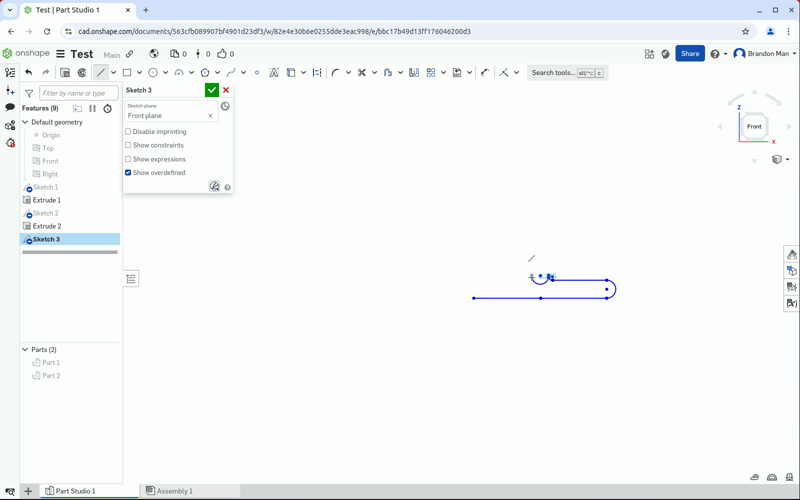
scroll(6)
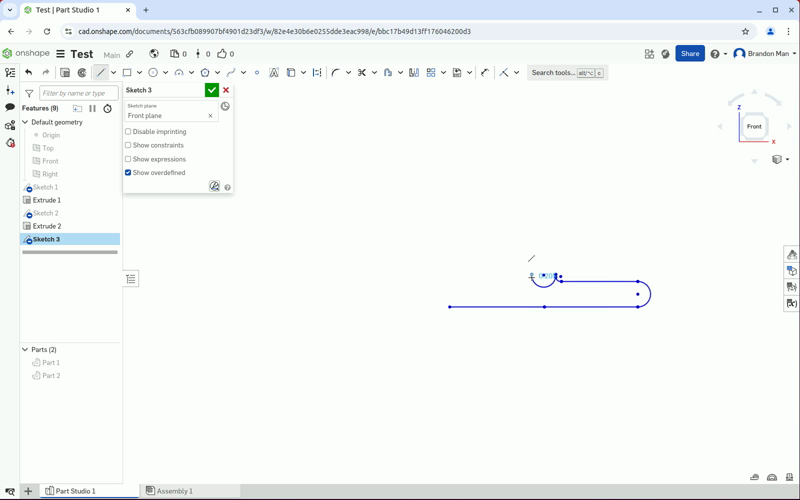
scroll(6)
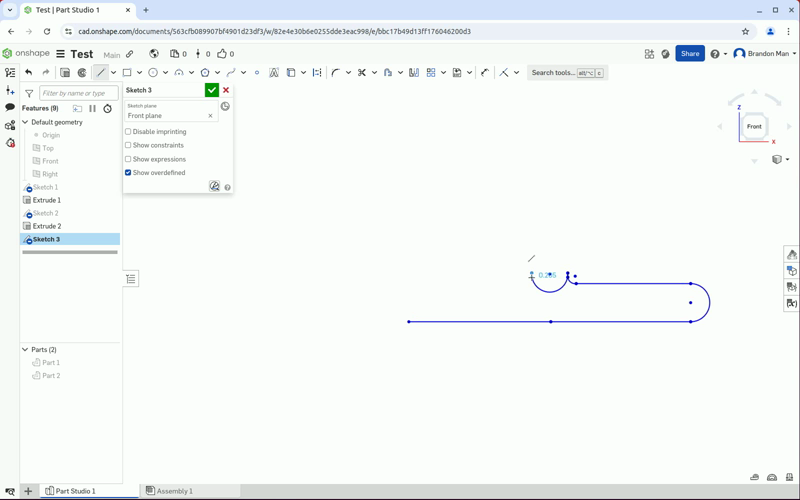
scroll(6)
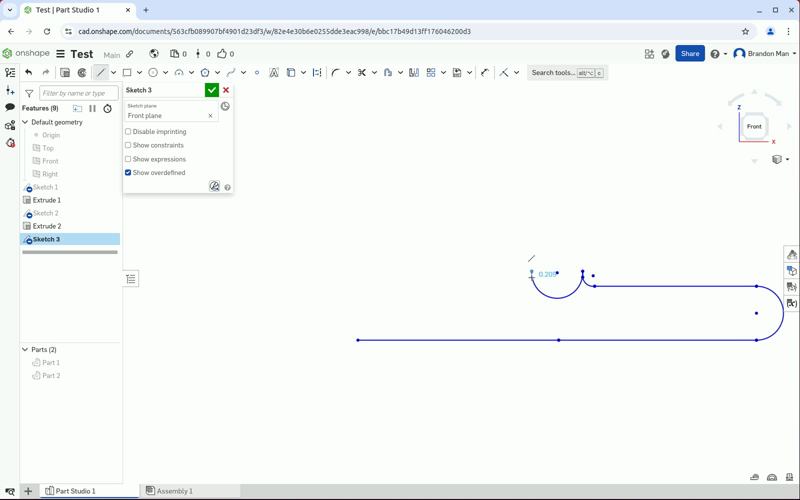
scroll(6)
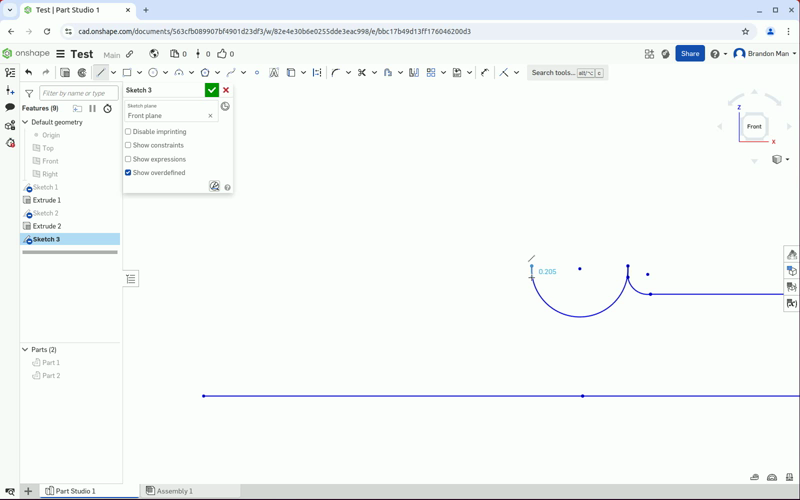
click(531, 277)
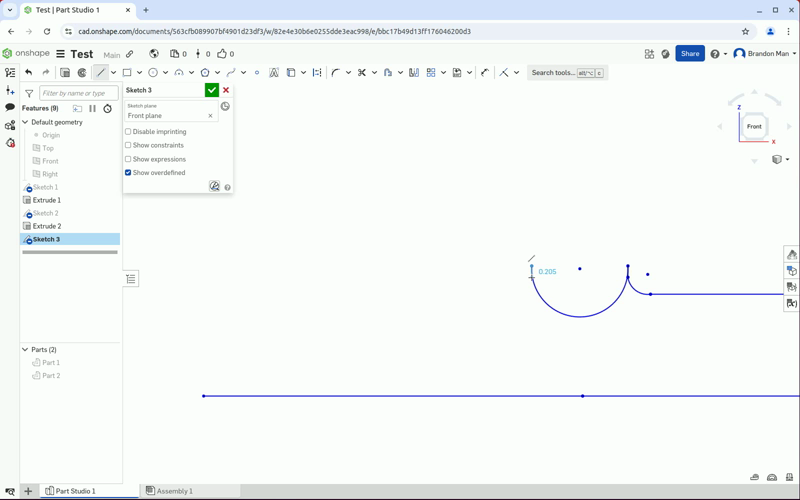
scroll(-6)
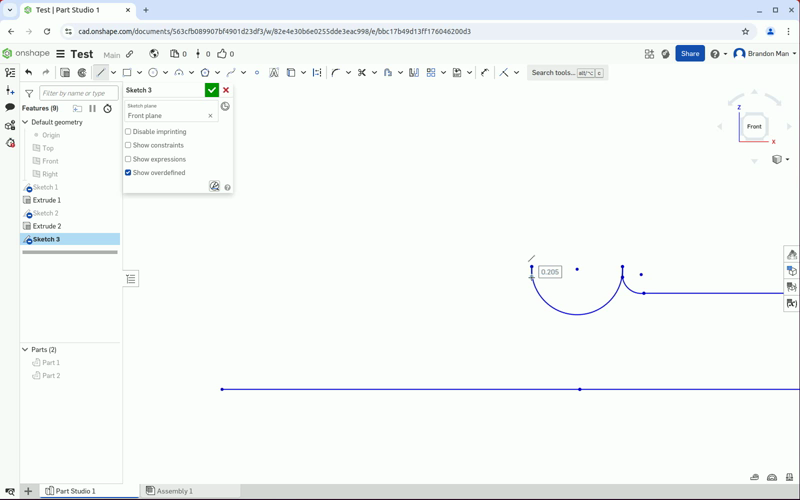
scroll(-6)
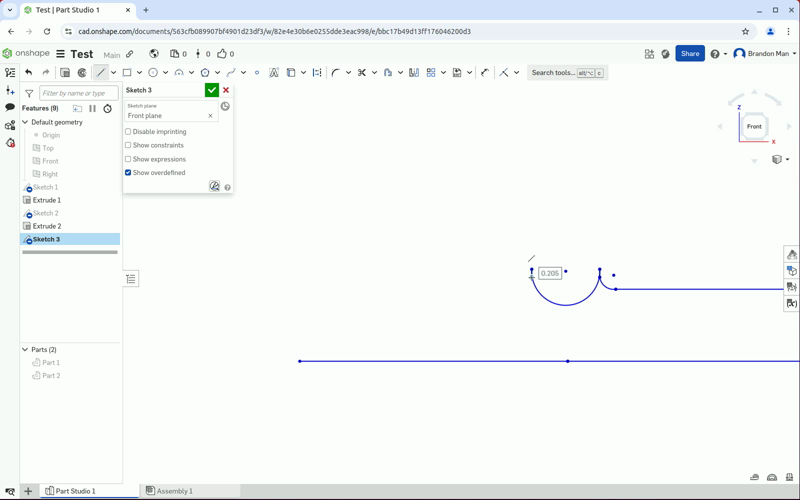
scroll(-6)
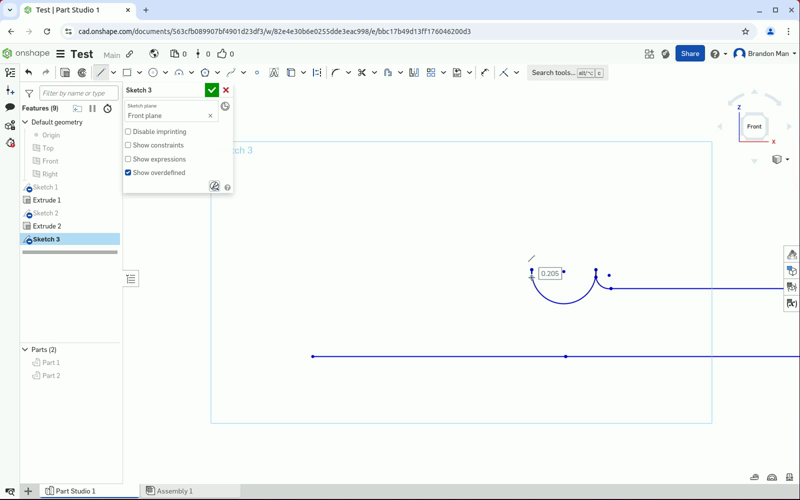
scroll(-6)
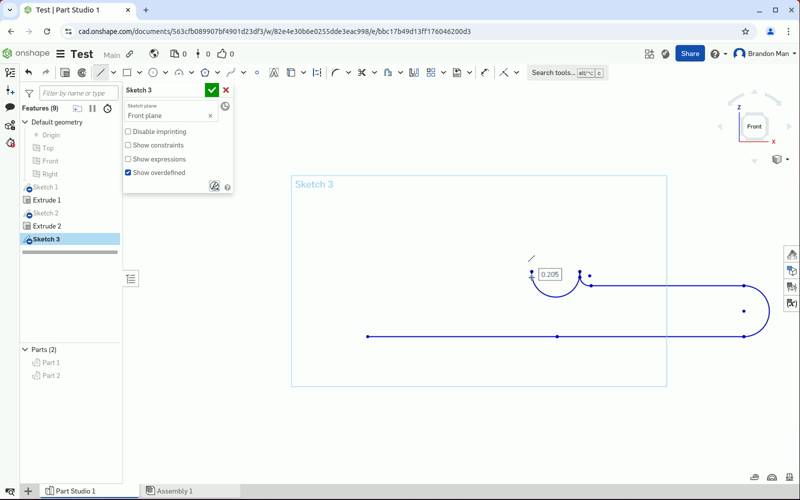
scroll(-6)
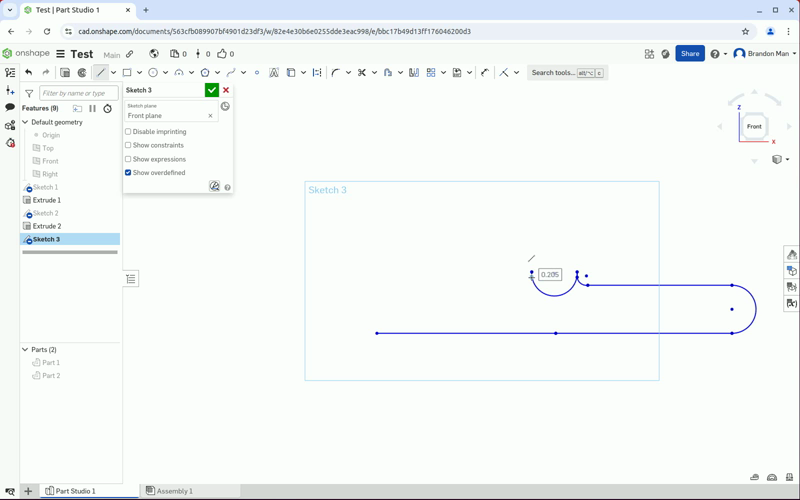
scroll(-6)
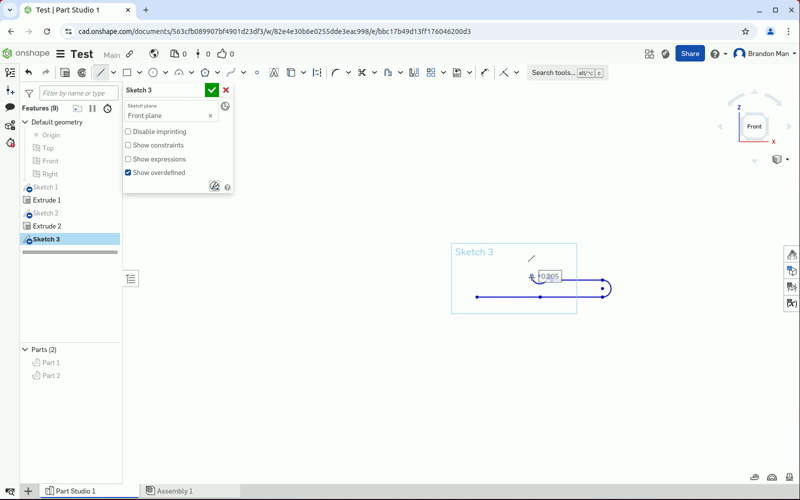
scroll(-6)
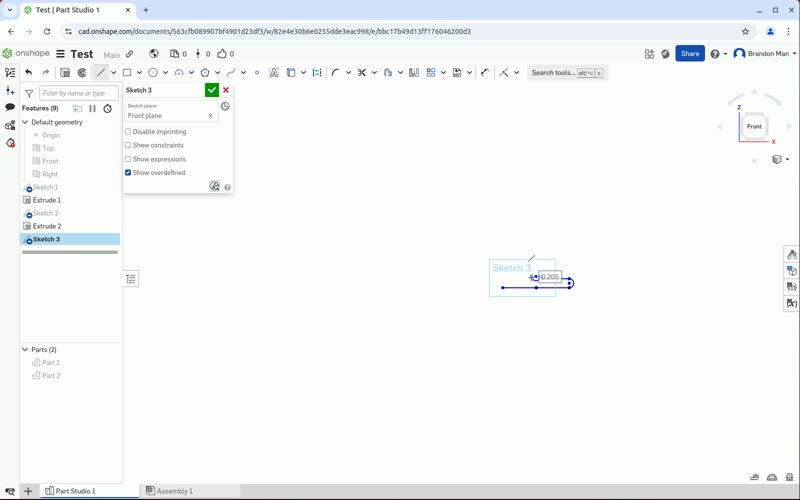
key_up(shift)
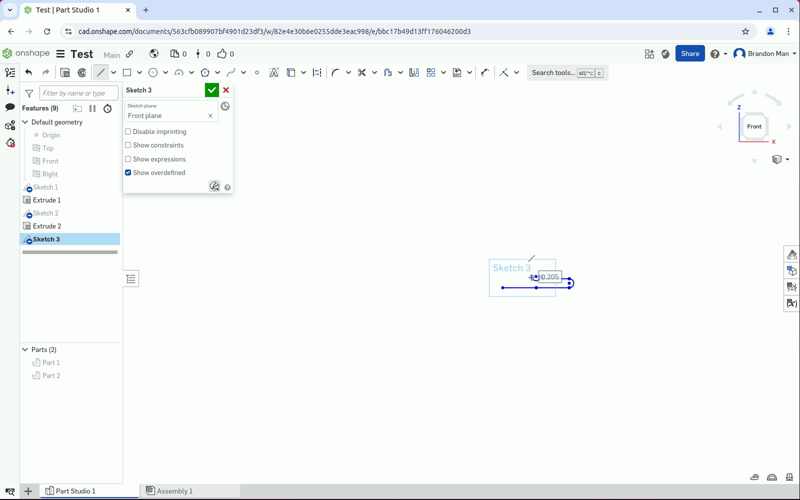
key(esc)
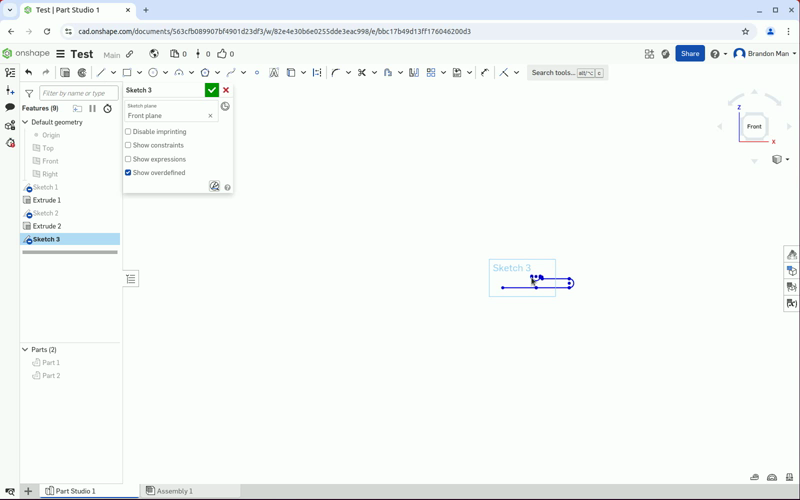
key(a)
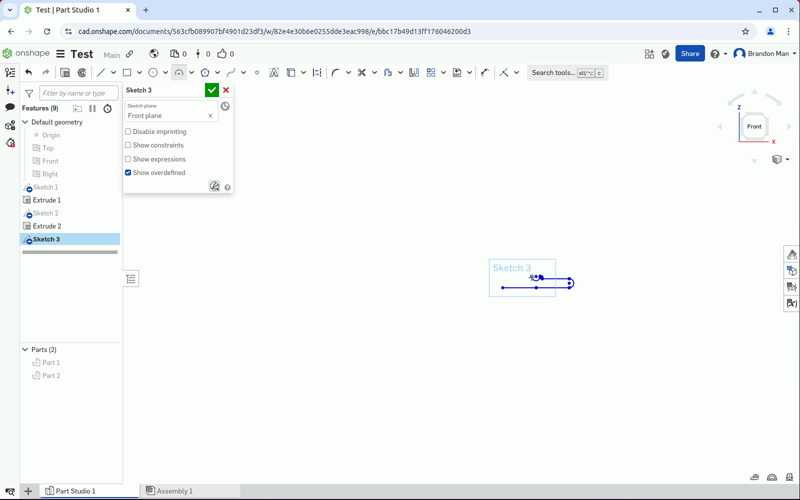
mouse_move(531, 277)
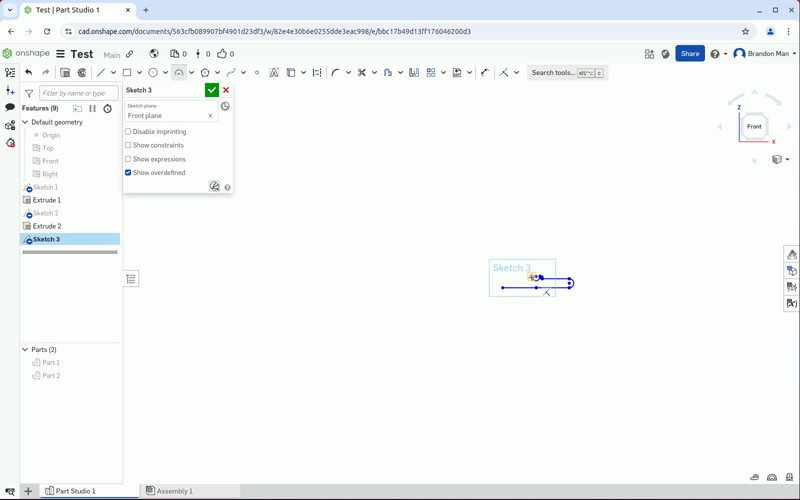
scroll(6)
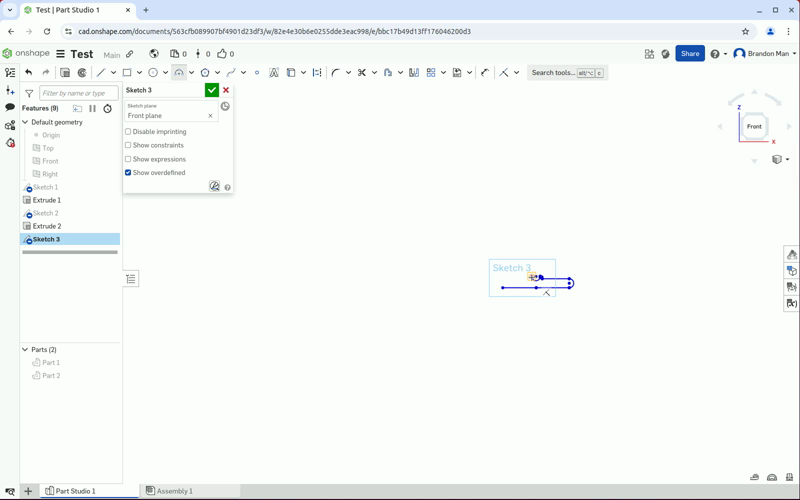
scroll(6)
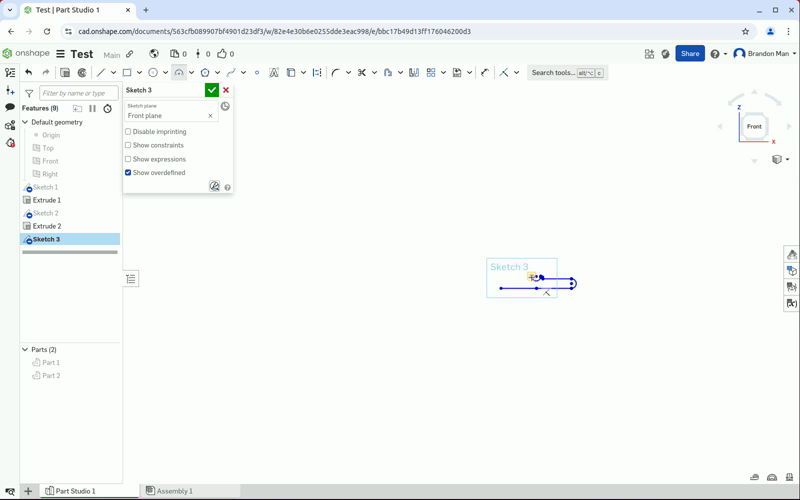
scroll(6)
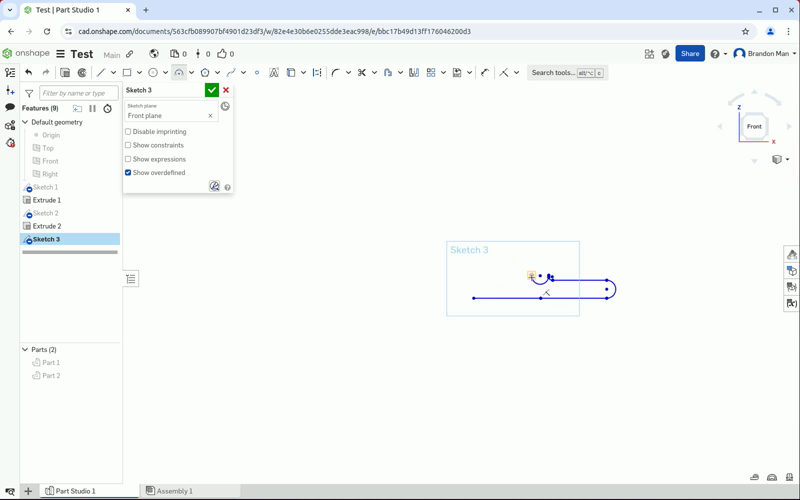
scroll(6)
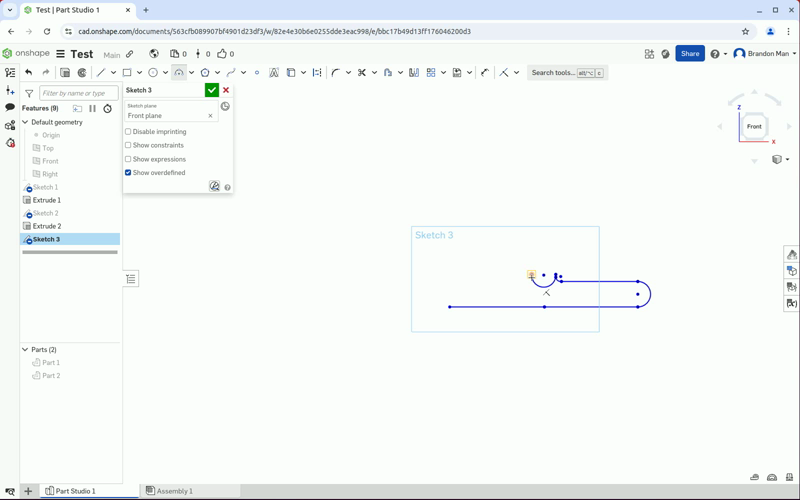
scroll(6)
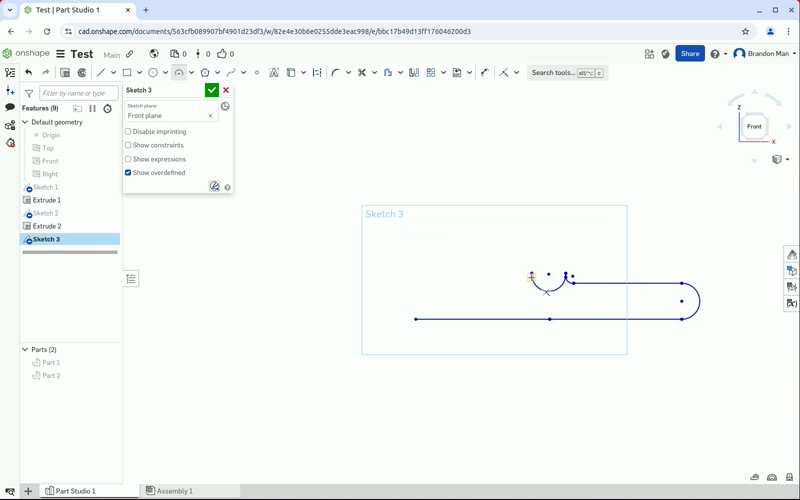
scroll(6)
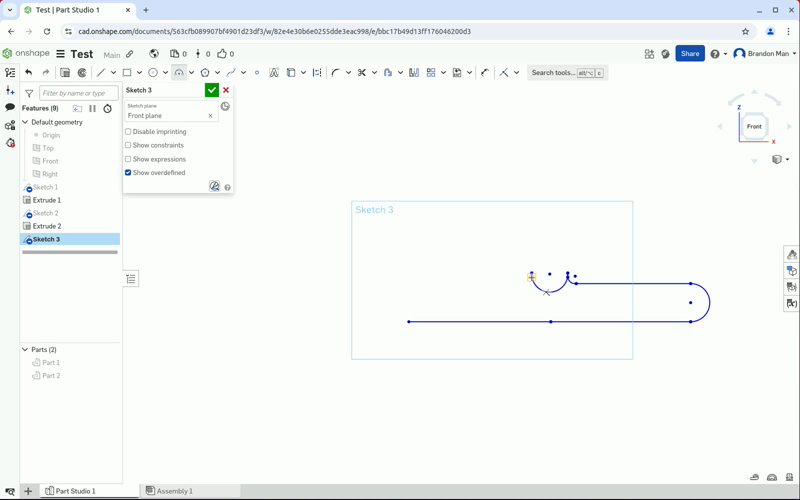
scroll(6)
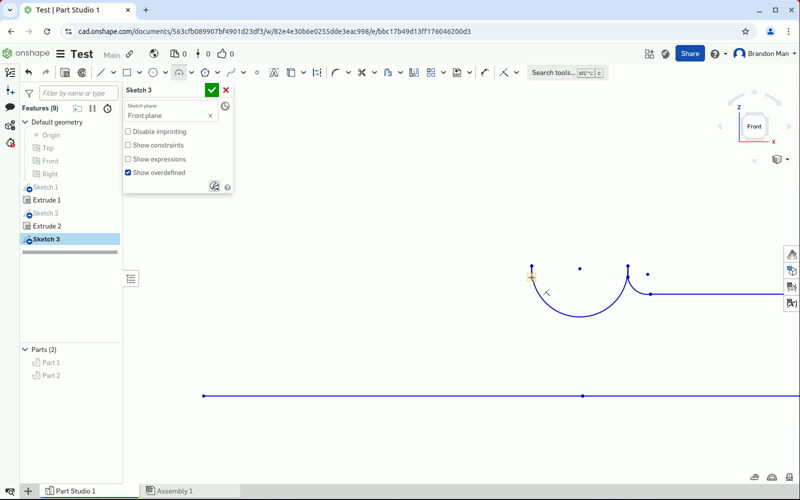
click(531, 277)
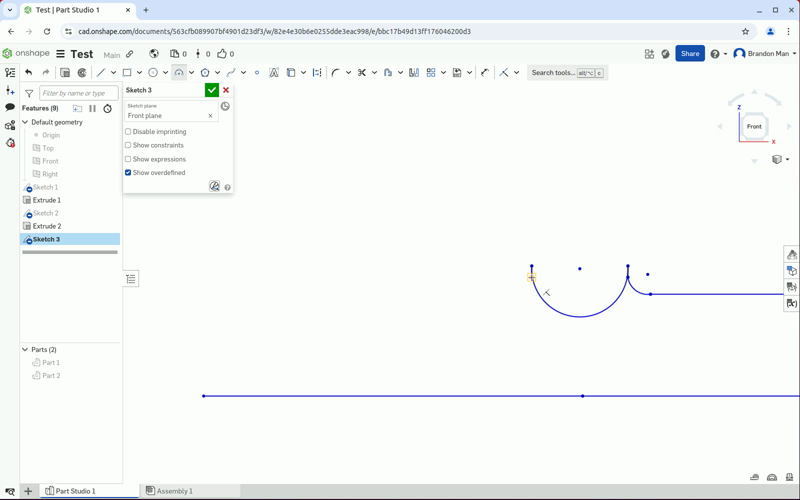
scroll(-6)
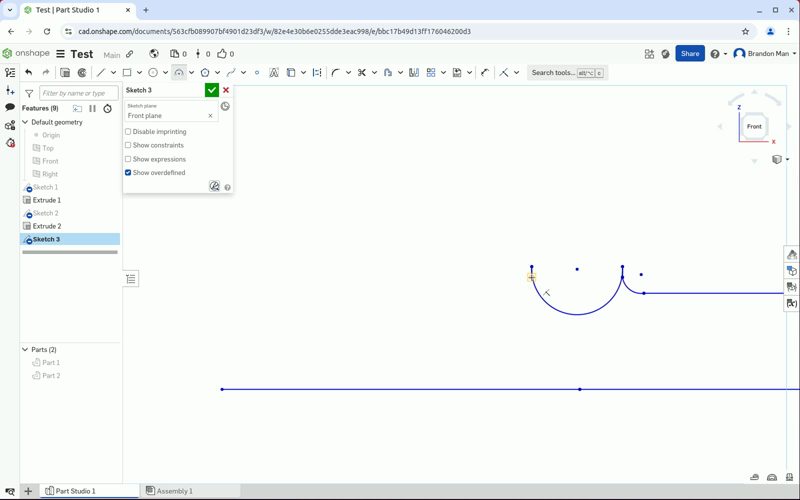
scroll(-6)
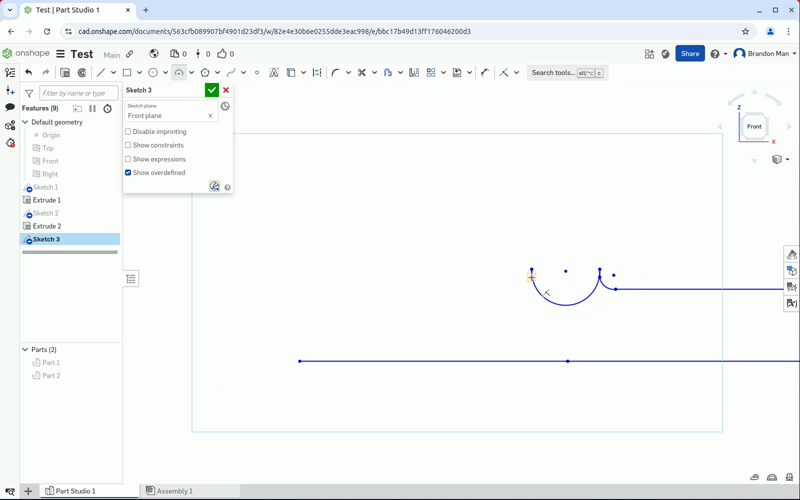
scroll(-6)
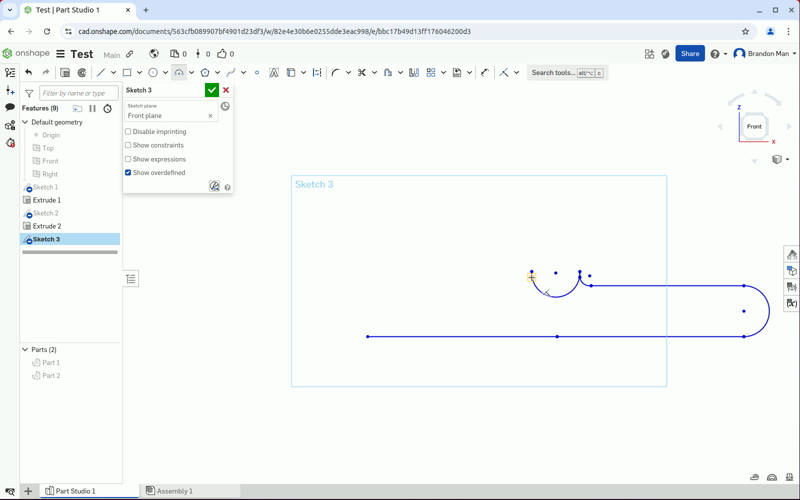
scroll(-6)
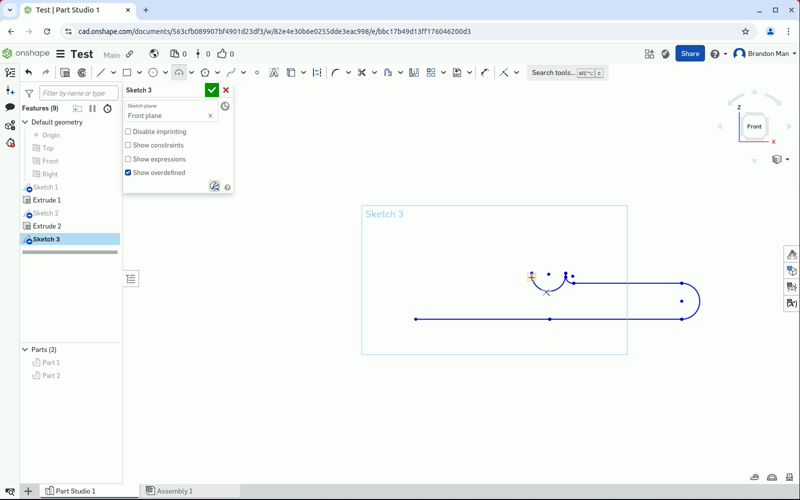
scroll(-6)
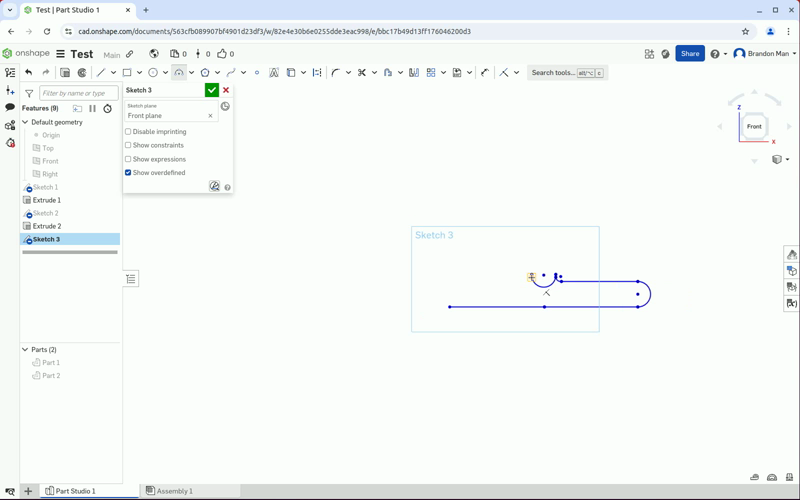
scroll(-6)
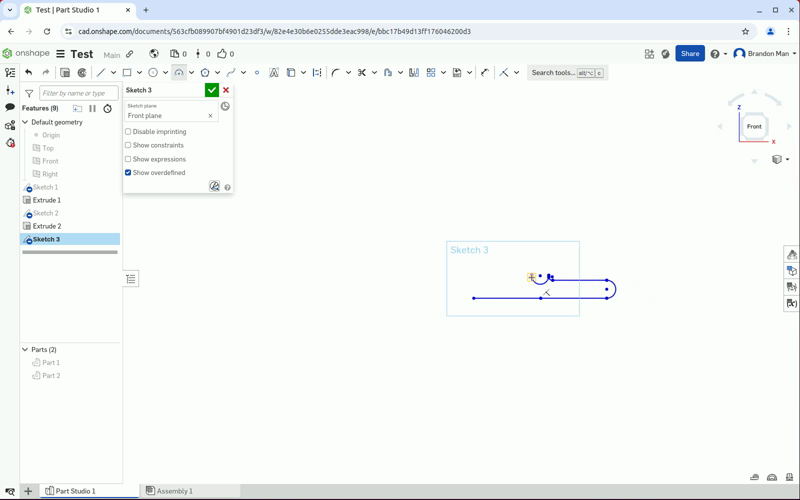
scroll(-6)
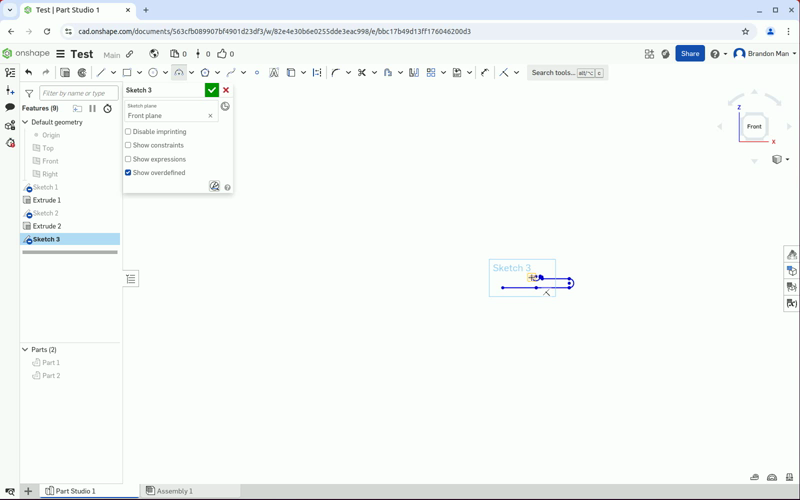
key_down(shift)
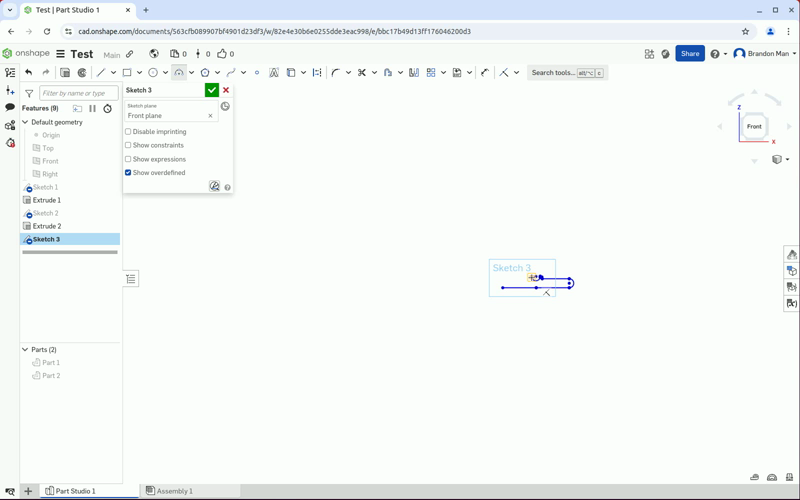
mouse_move(529, 278)
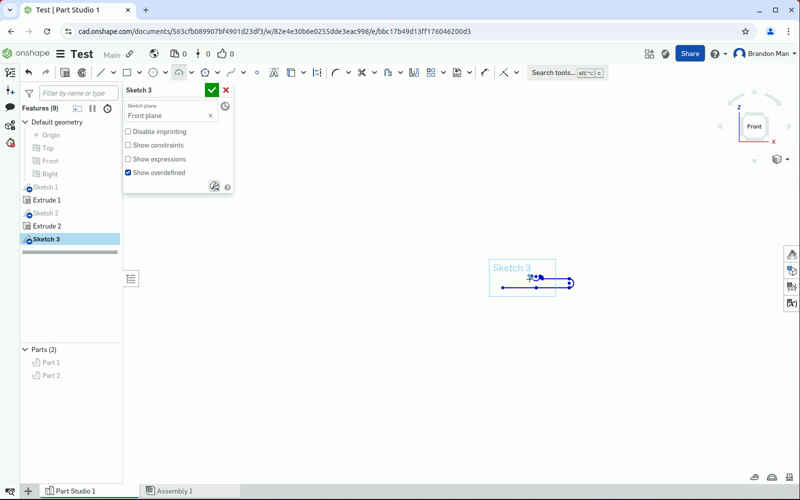
scroll(6)
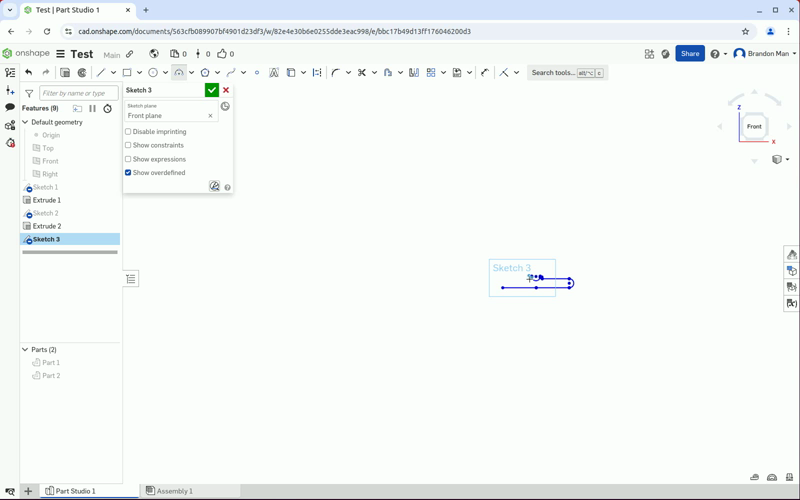
scroll(6)
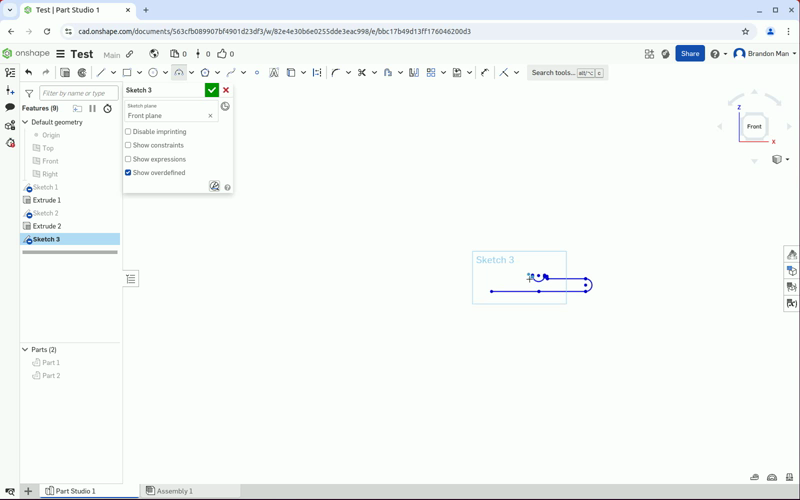
scroll(6)
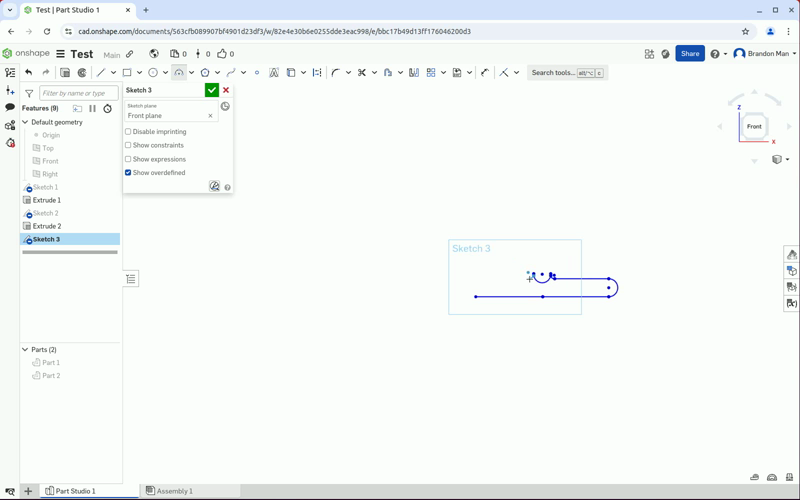
scroll(6)
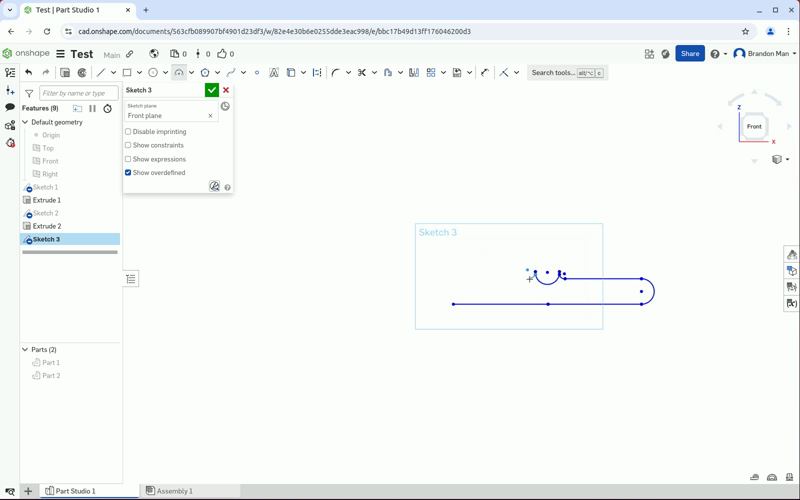
scroll(6)
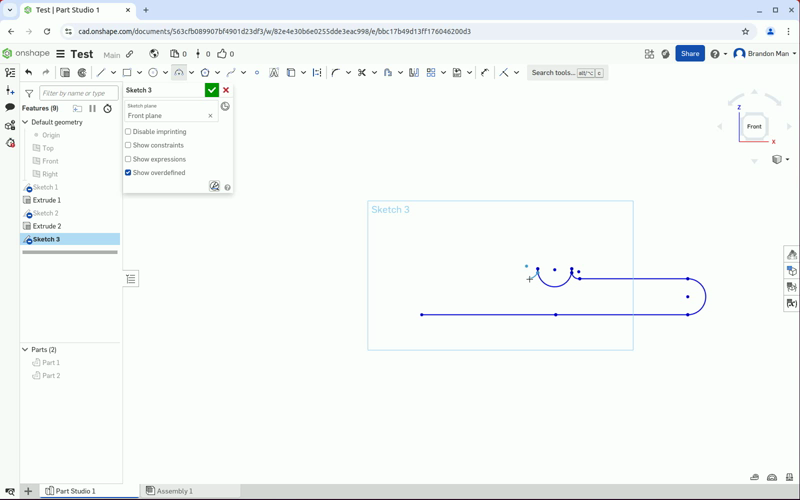
scroll(6)
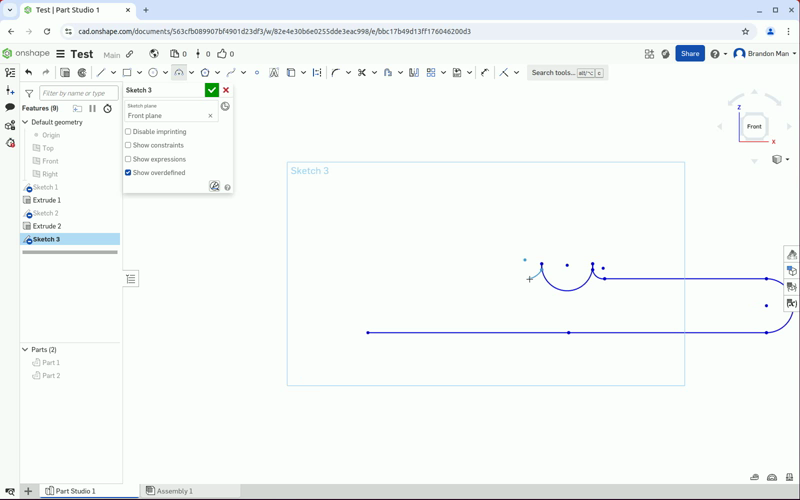
scroll(6)
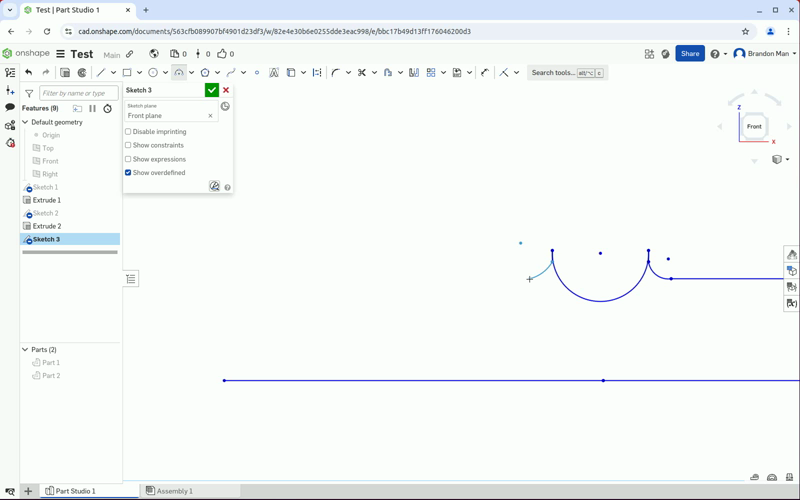
click(529, 278)
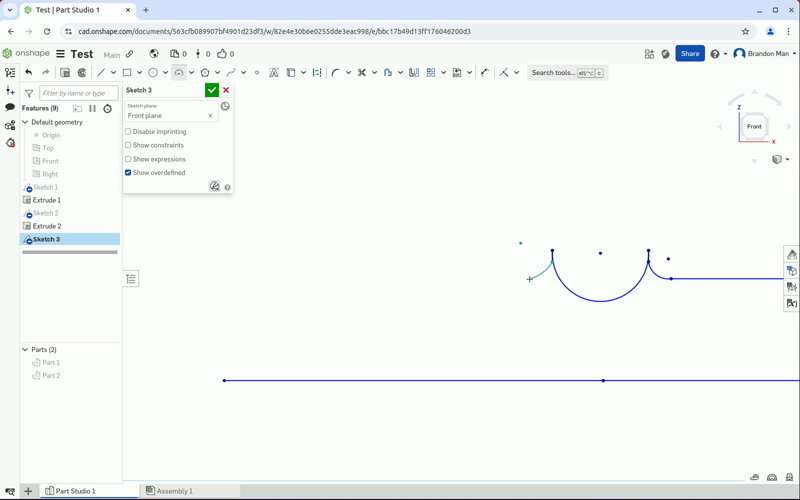
scroll(-6)
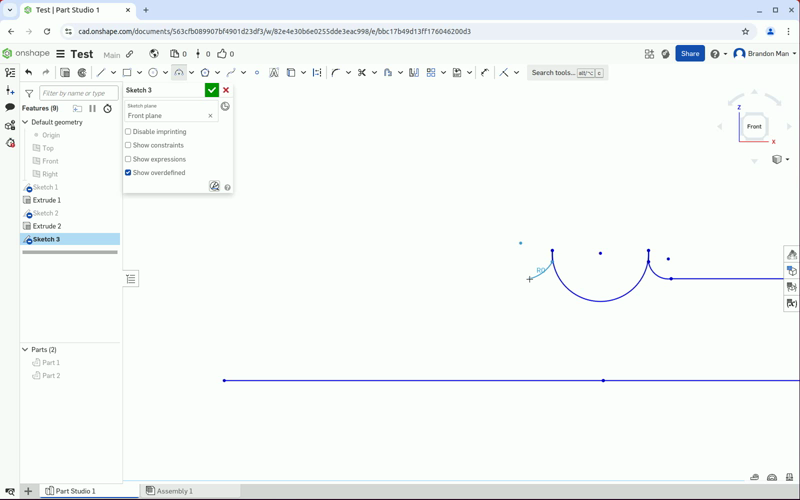
scroll(-6)
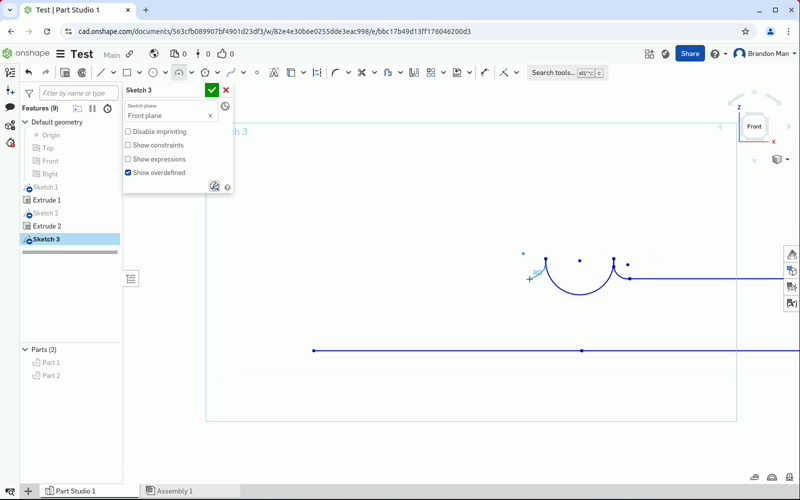
scroll(-6)
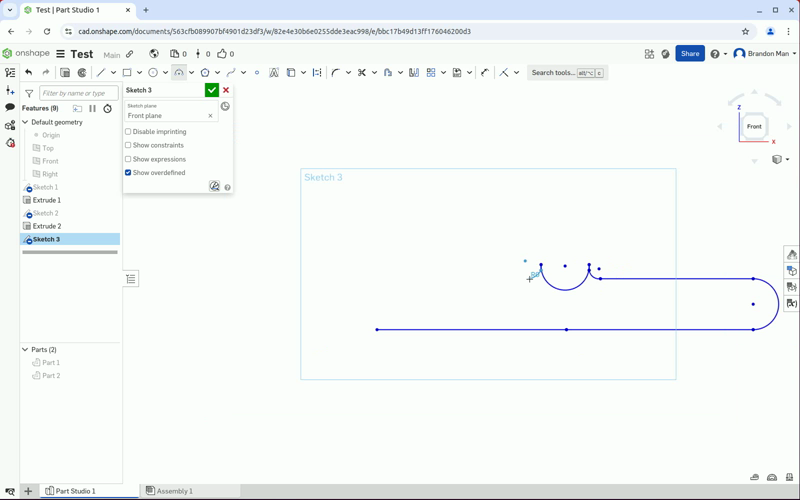
scroll(-6)
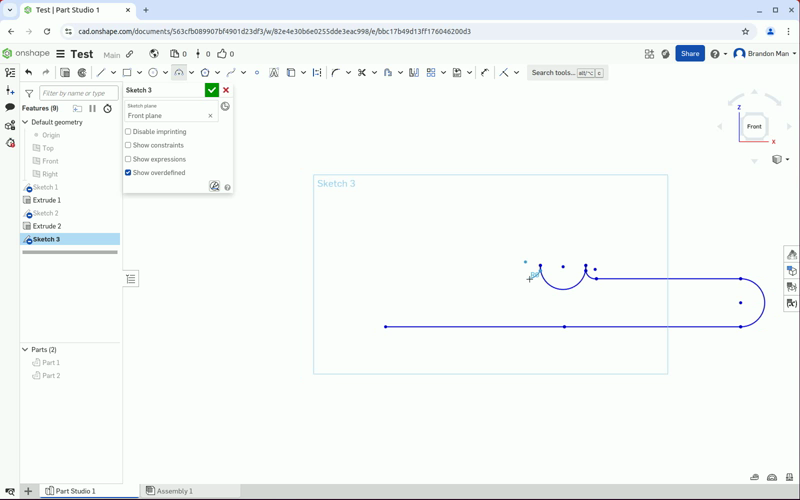
scroll(-6)
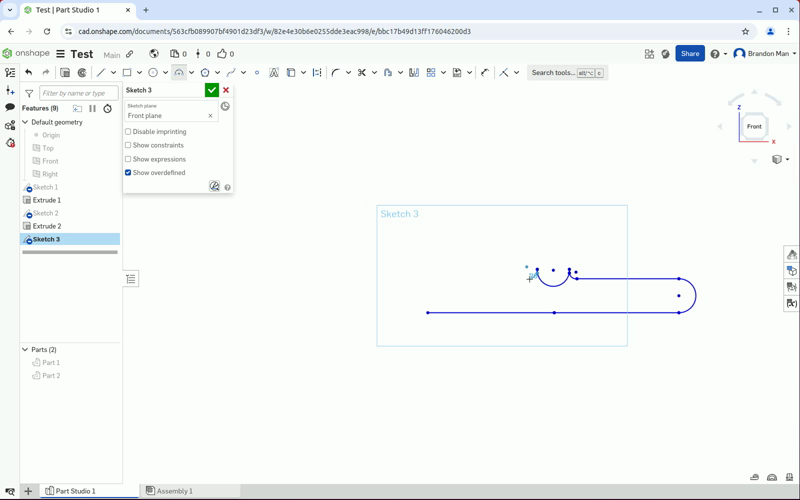
scroll(-6)
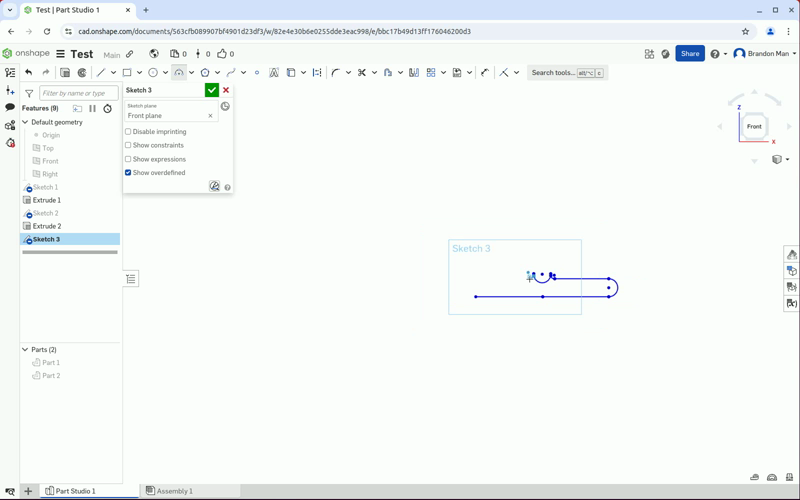
scroll(-6)
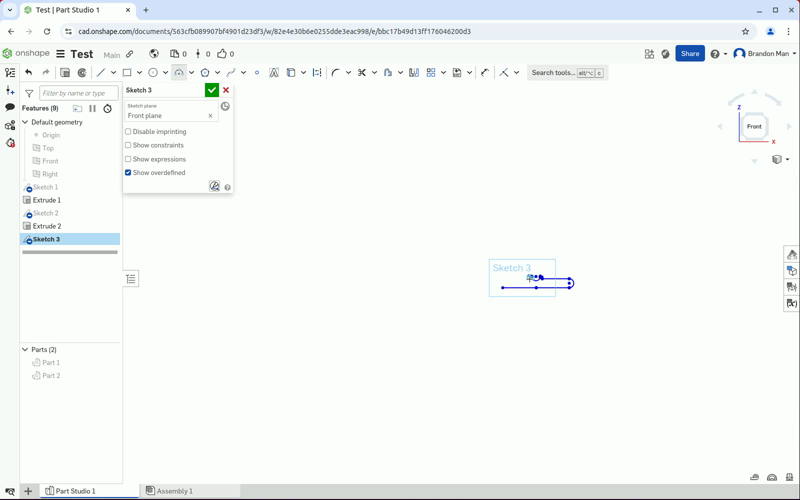
mouse_move(531, 278)
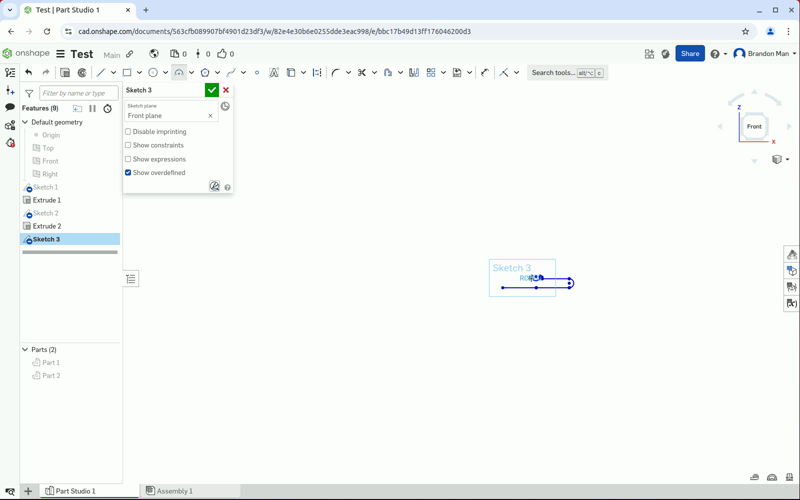
scroll(6)
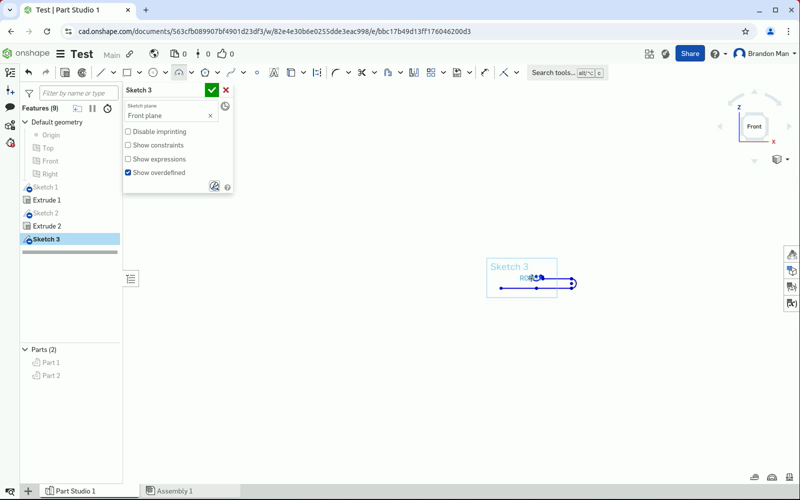
scroll(6)
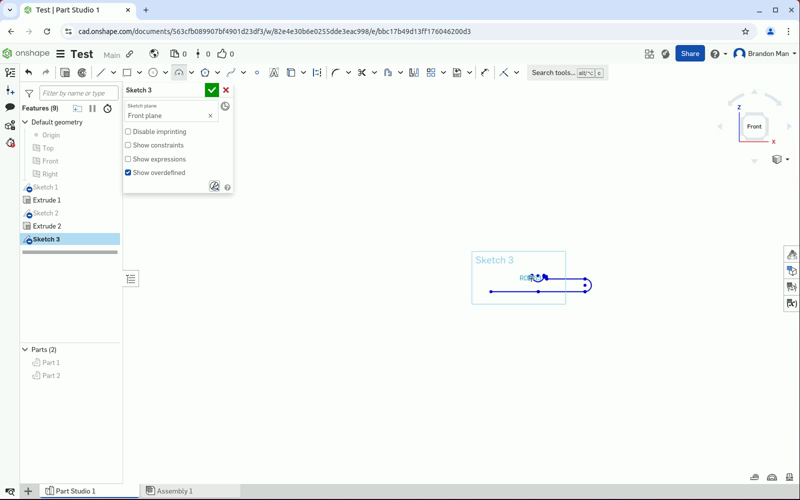
scroll(6)
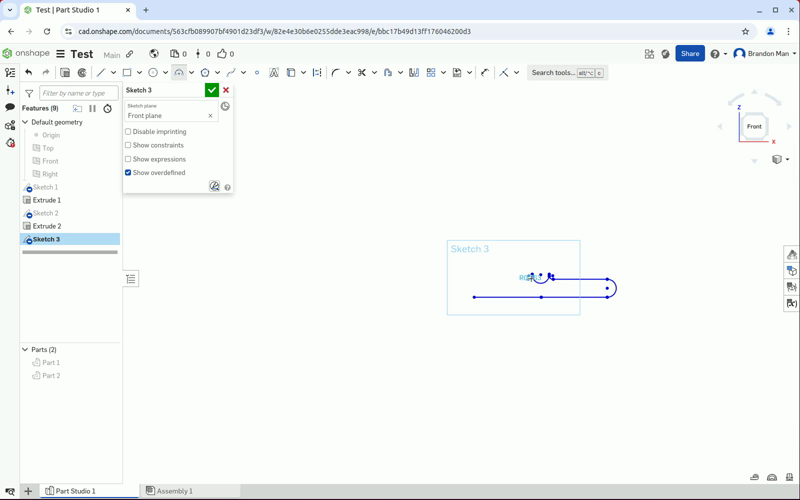
scroll(6)
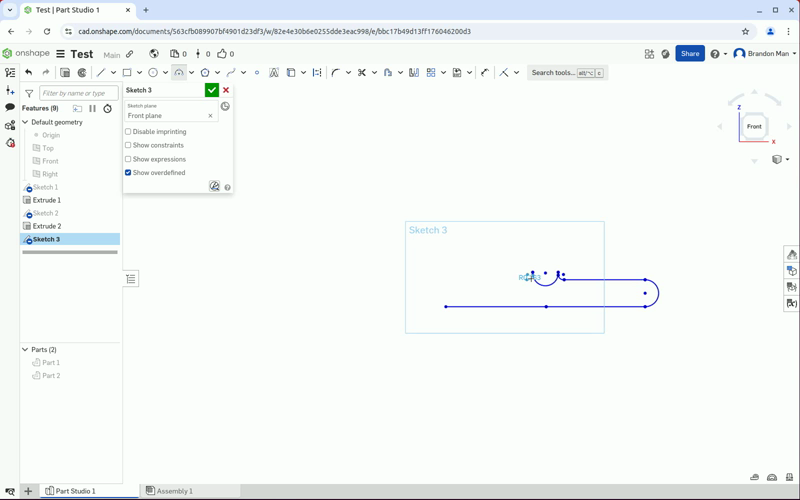
scroll(6)
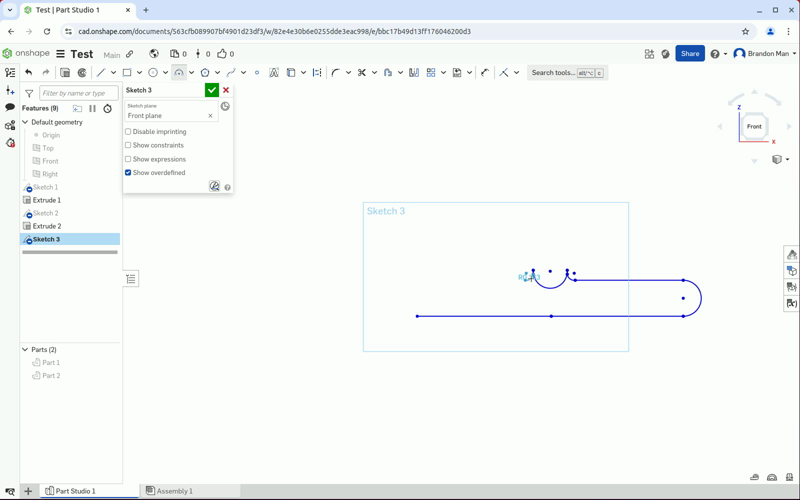
scroll(6)
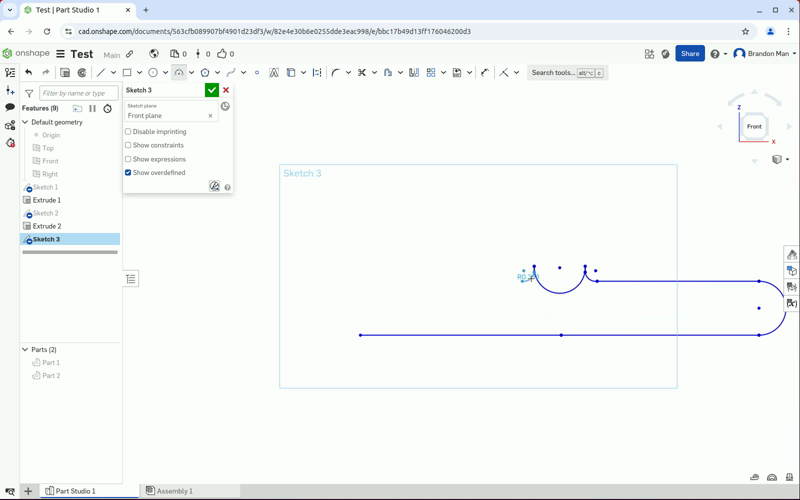
scroll(6)
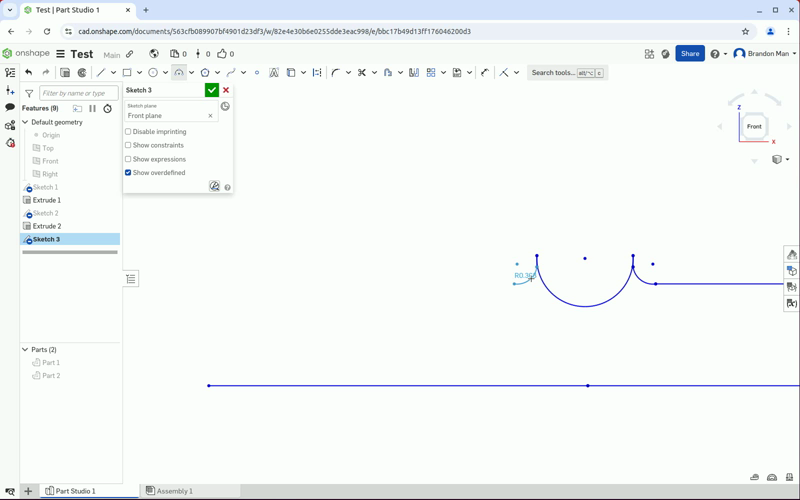
click(531, 278)
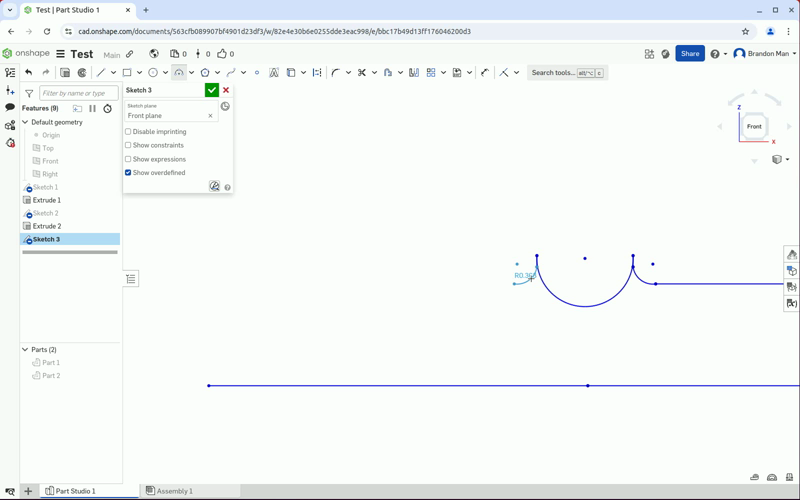
scroll(-6)
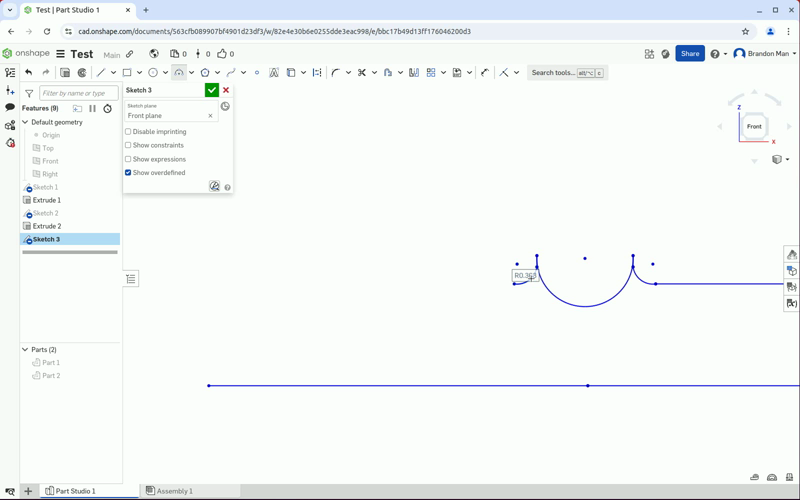
scroll(-6)
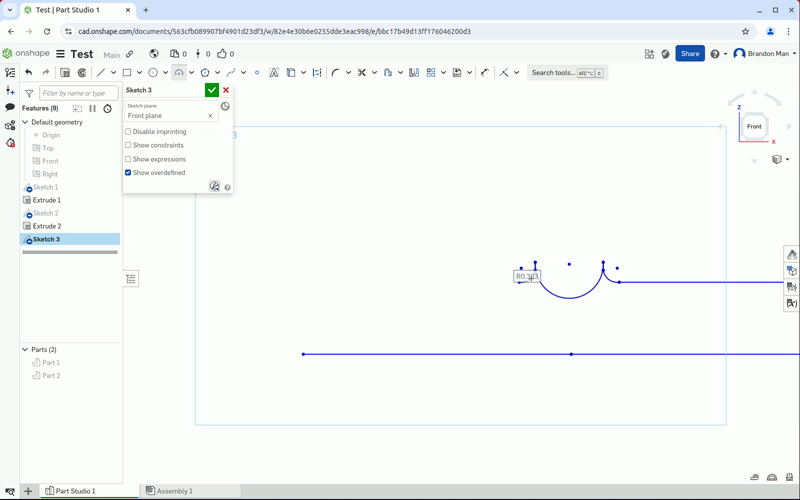
scroll(-6)
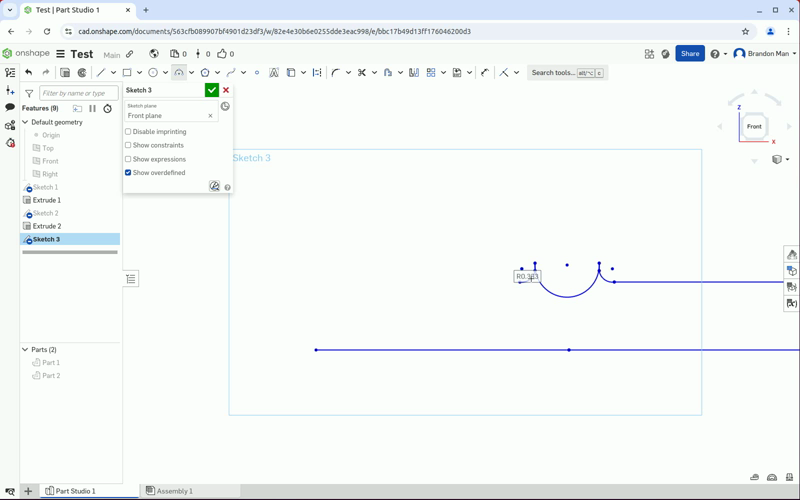
scroll(-6)
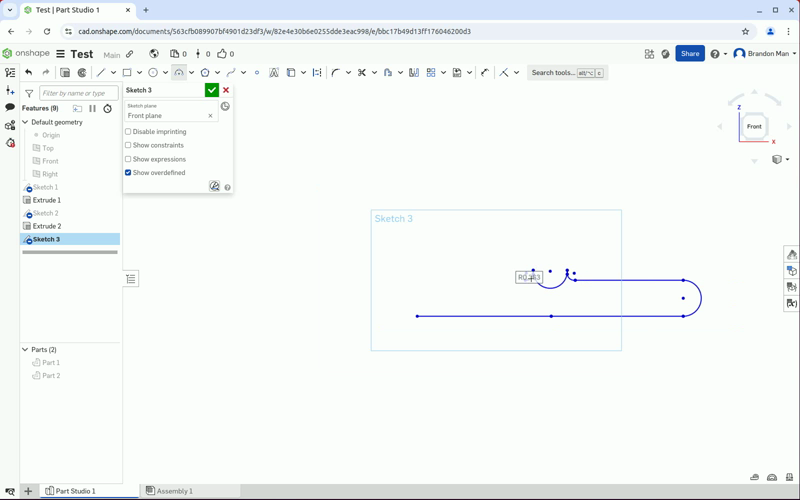
scroll(-6)
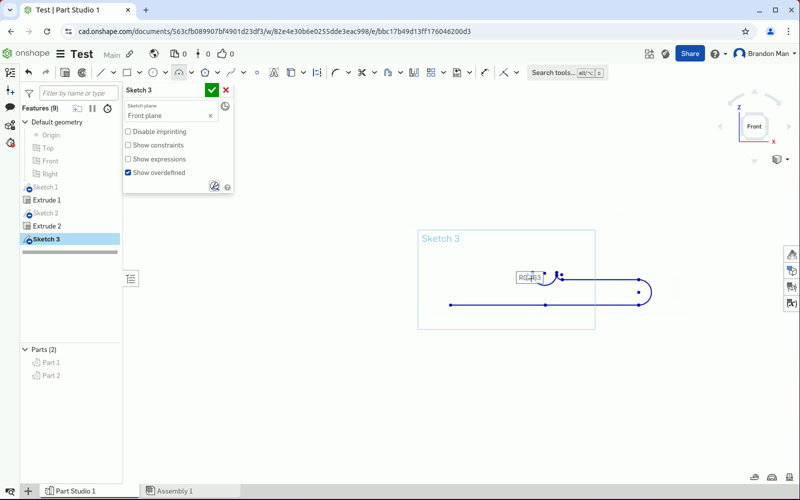
scroll(-6)
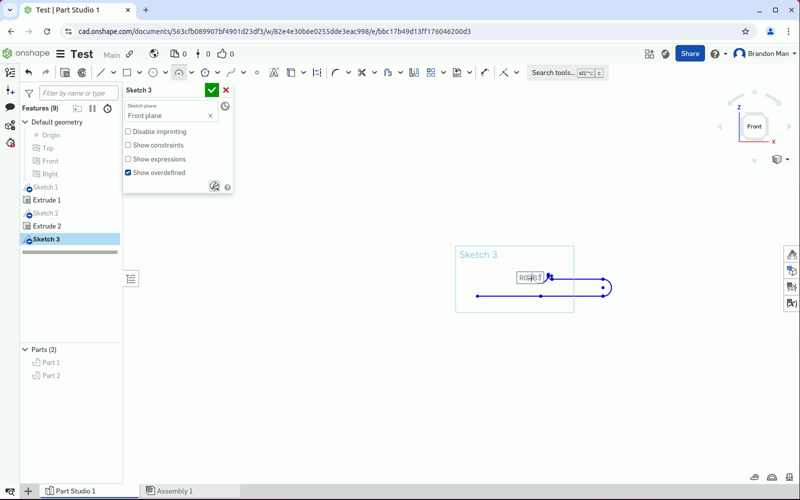
scroll(-6)
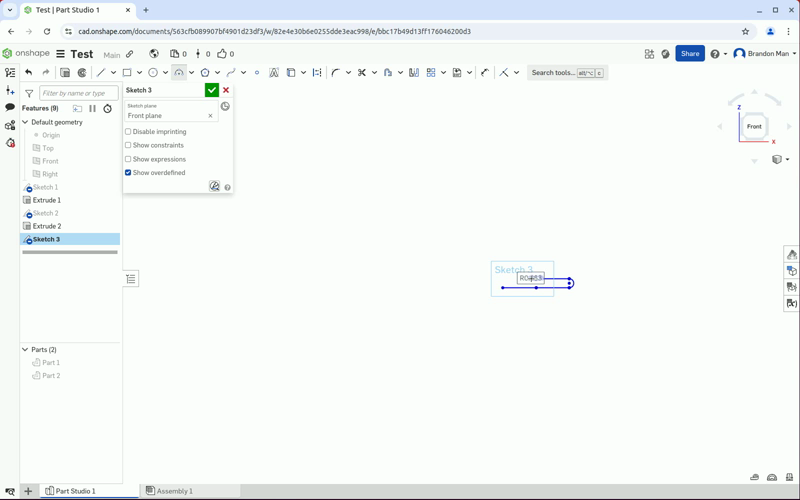
key_up(shift)
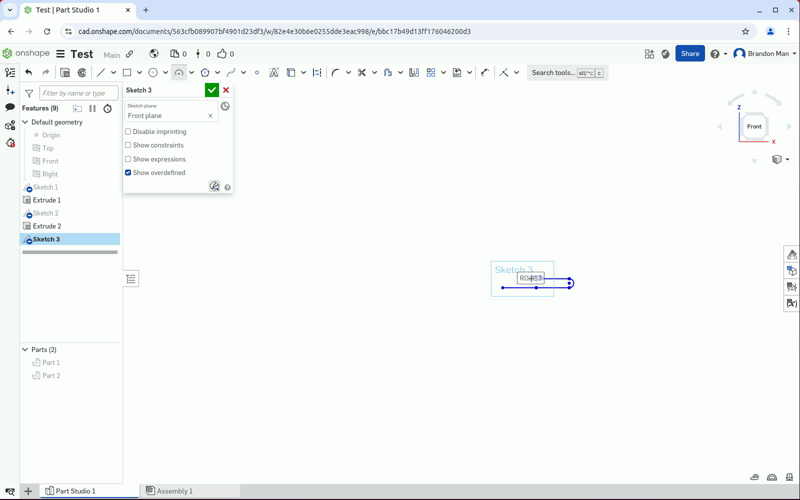
key(esc)
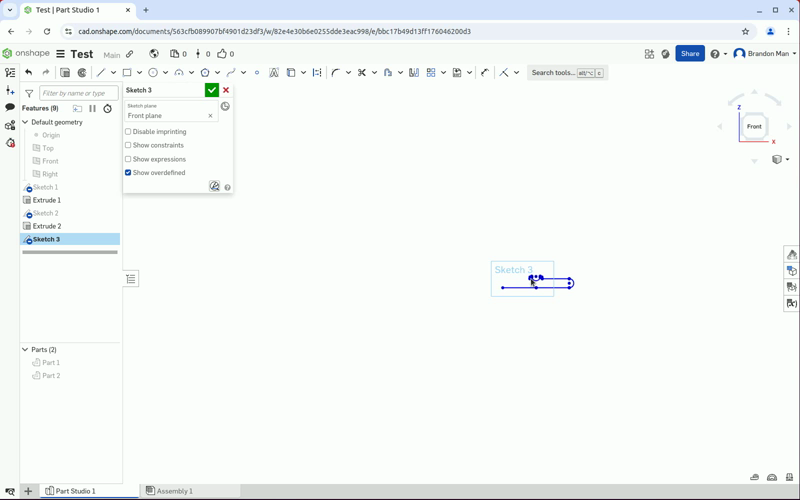
key(l)
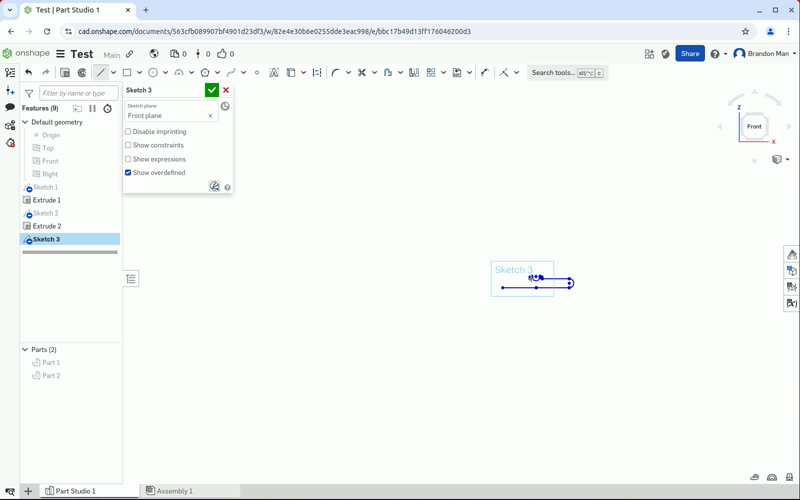
mouse_move(529, 278)
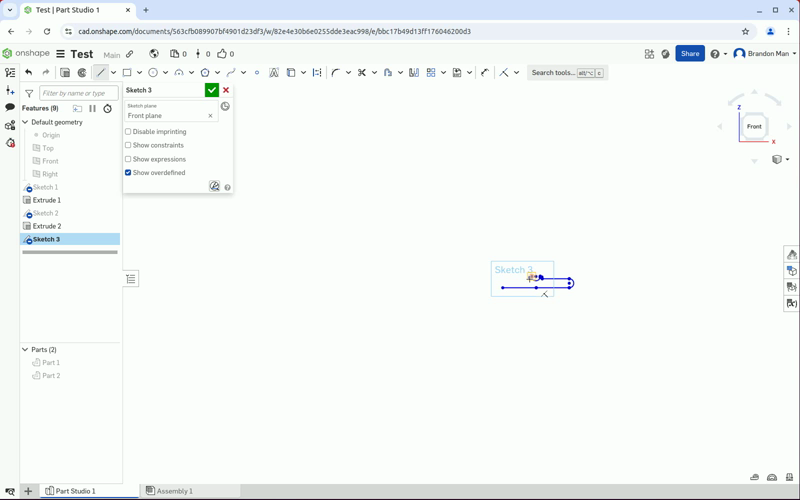
scroll(6)
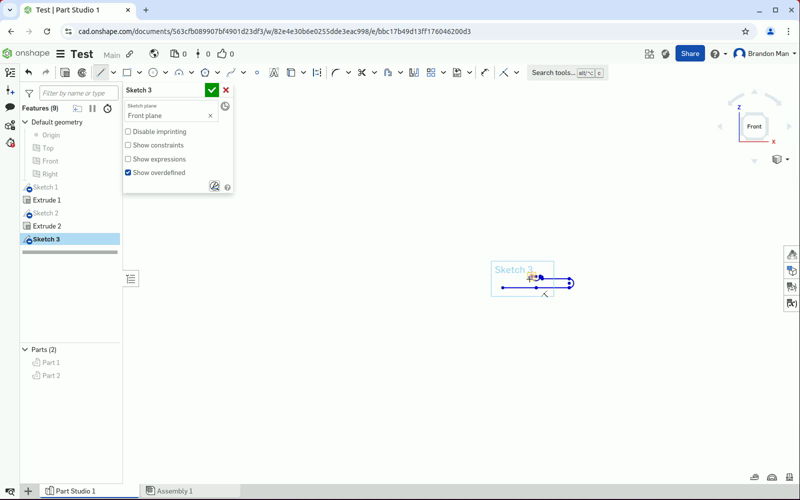
scroll(6)
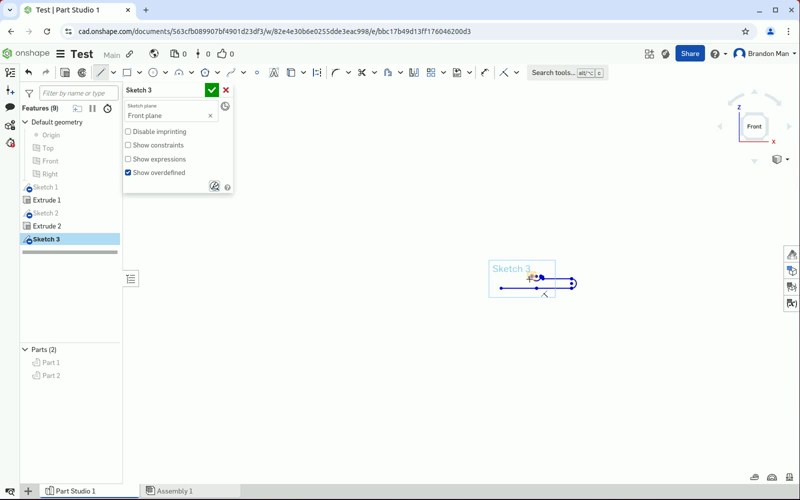
scroll(6)
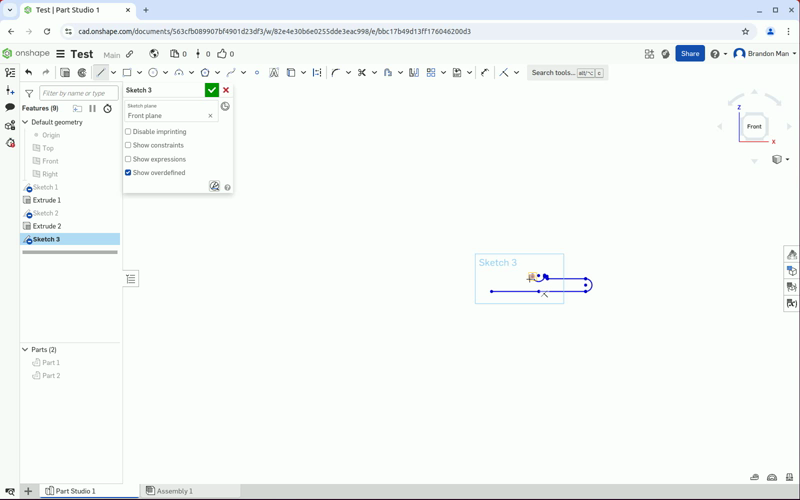
scroll(6)
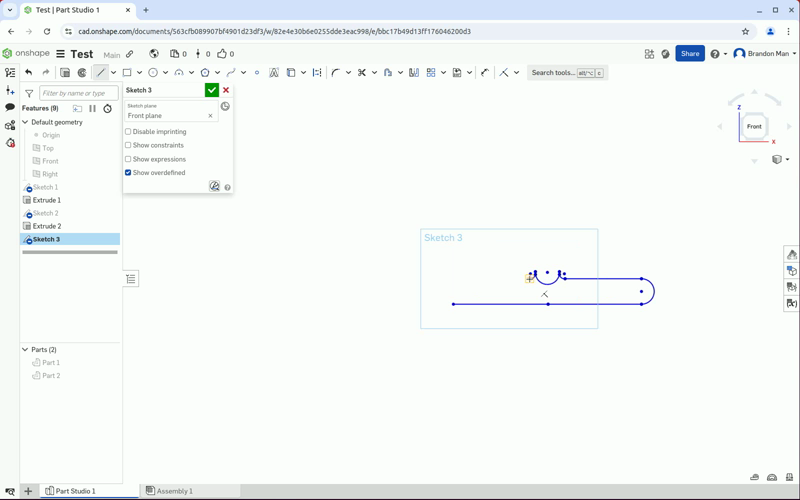
scroll(6)
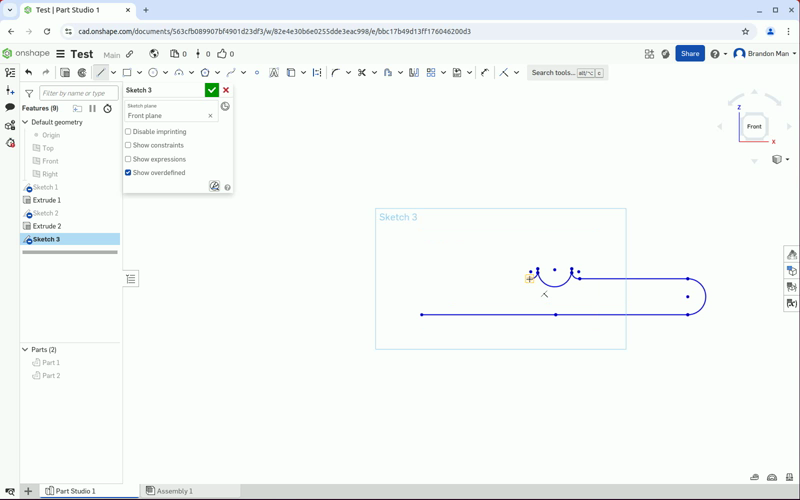
scroll(6)
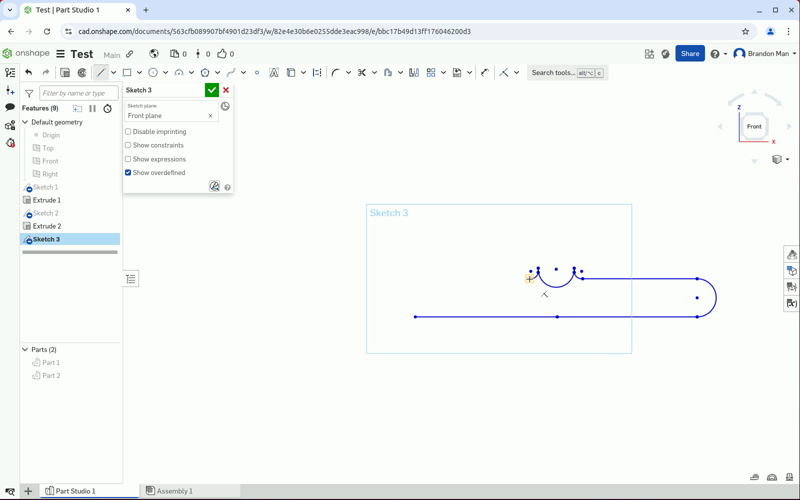
scroll(6)
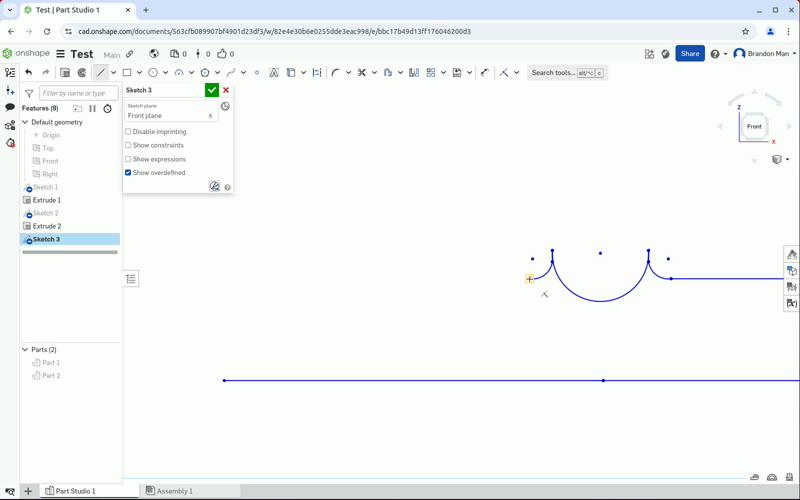
click(529, 278)
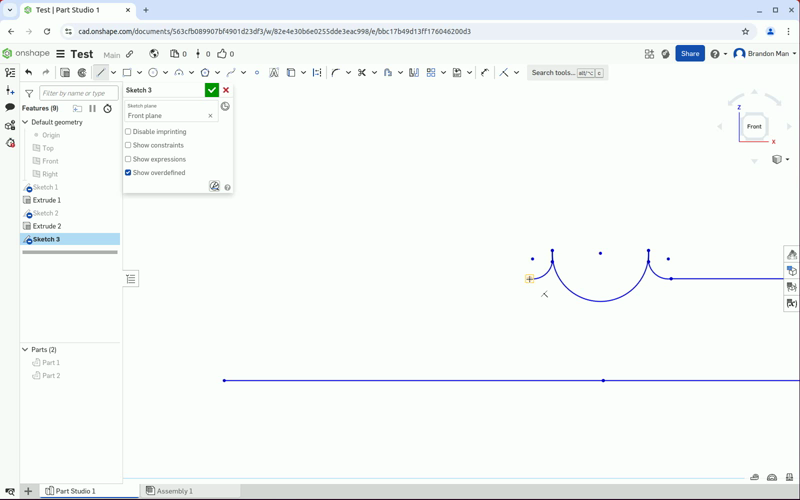
scroll(-6)
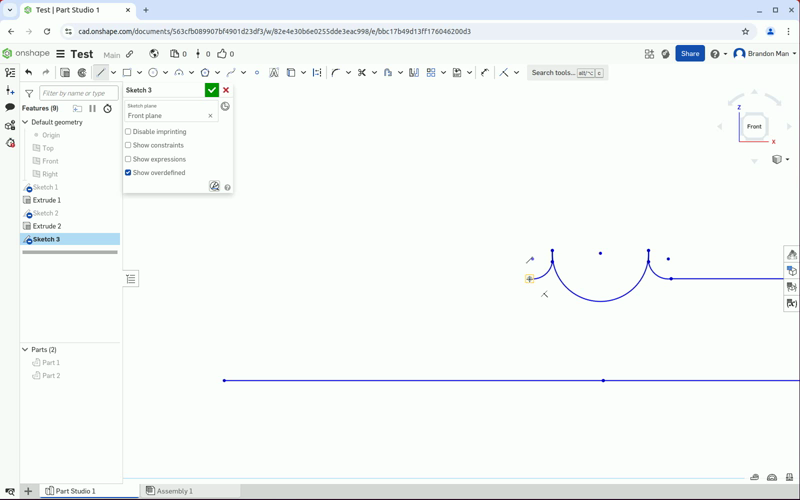
scroll(-6)
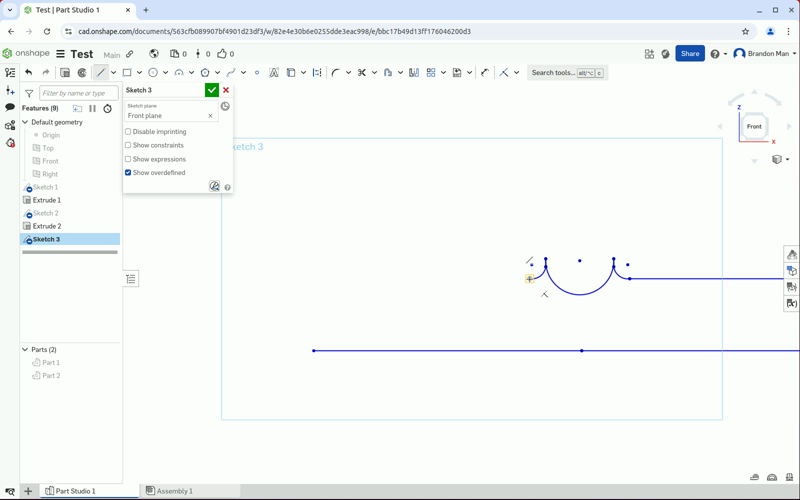
scroll(-6)
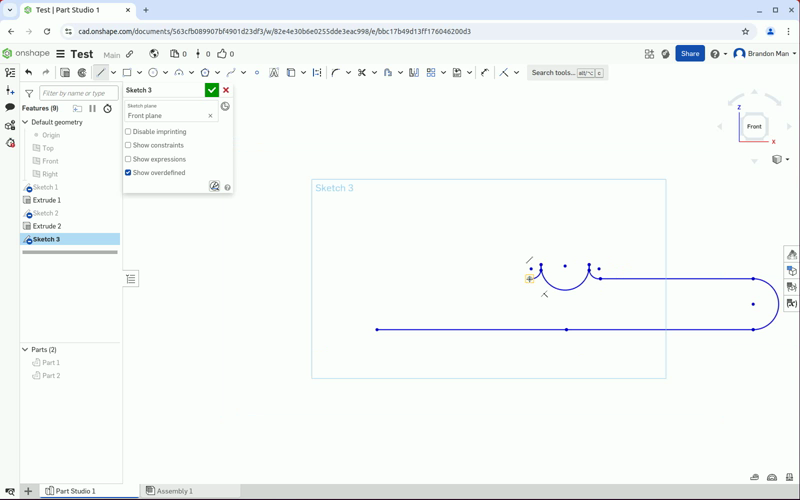
scroll(-6)
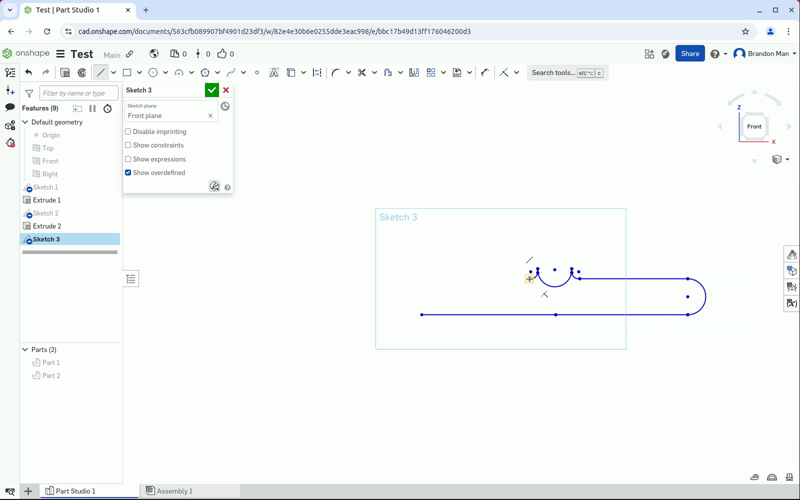
scroll(-6)
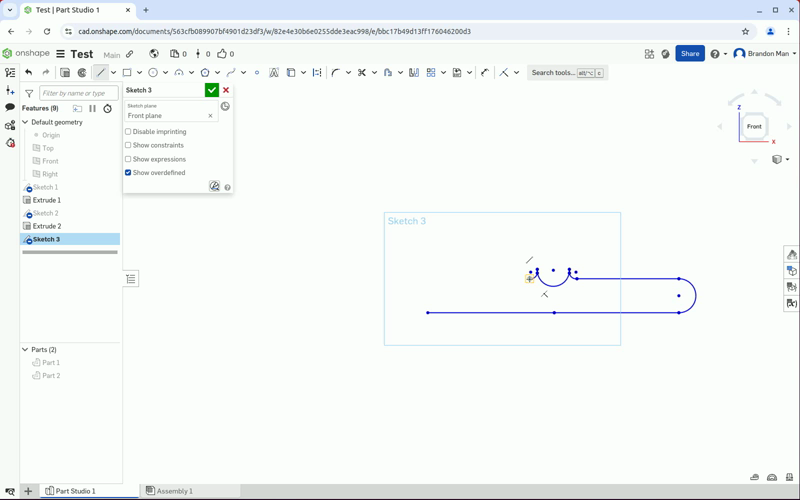
scroll(-6)
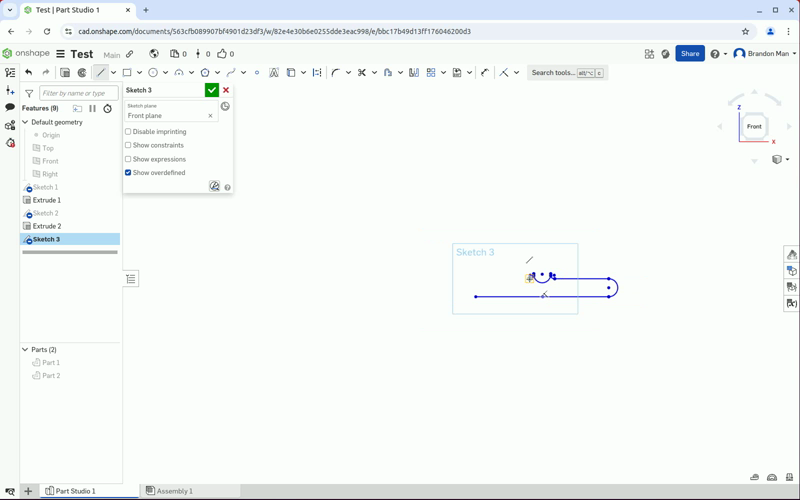
scroll(-6)
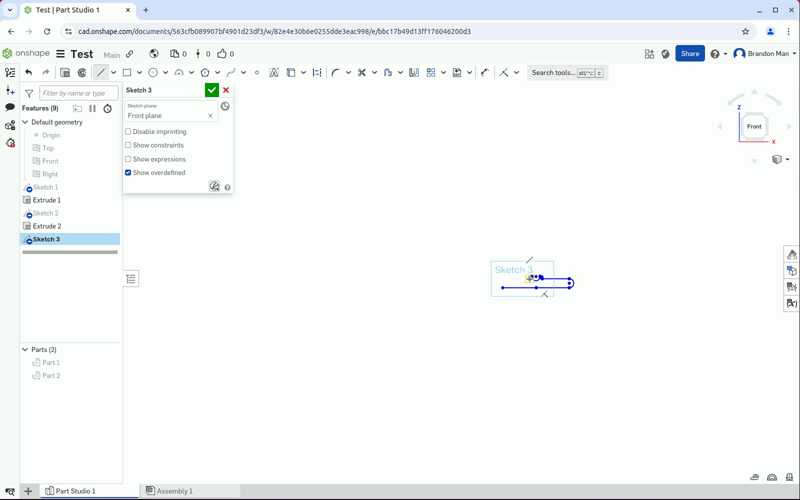
key_down(shift)
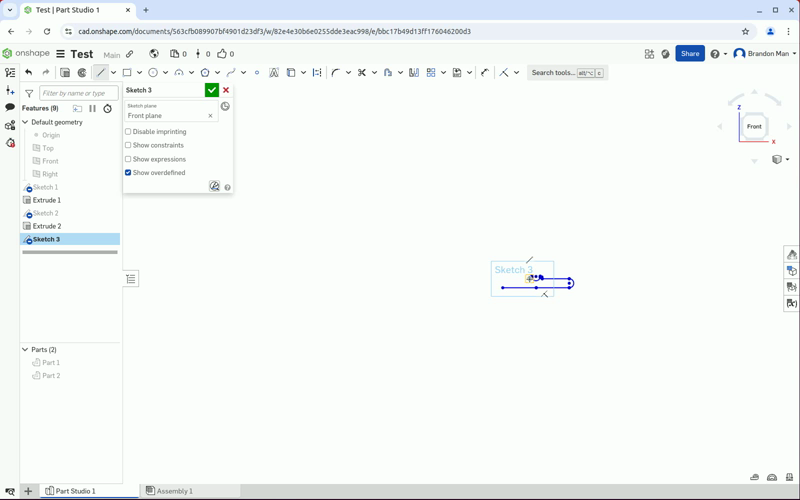
mouse_move(559, 278)
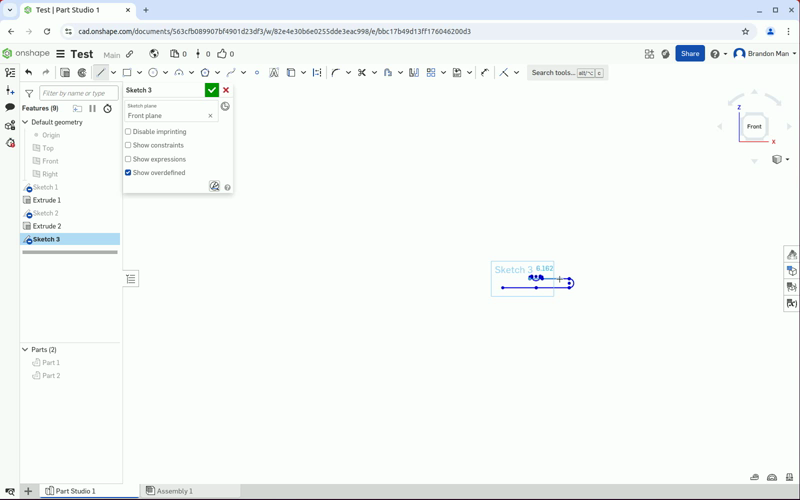
mouse_move(502, 278)
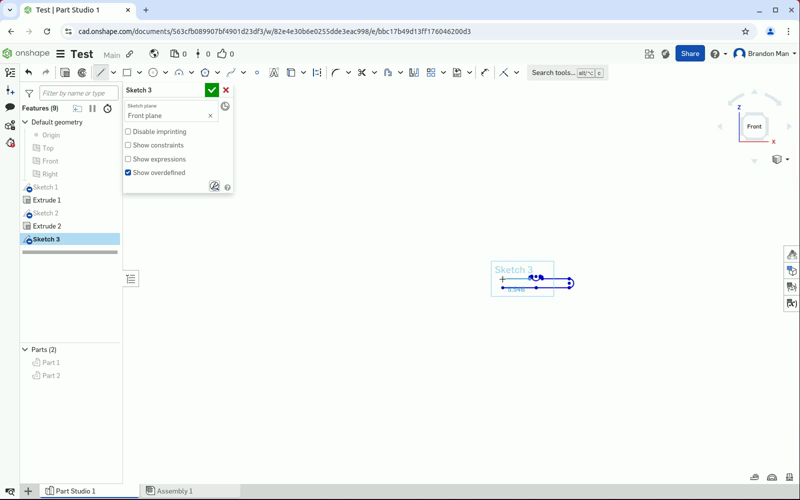
click(502, 278)
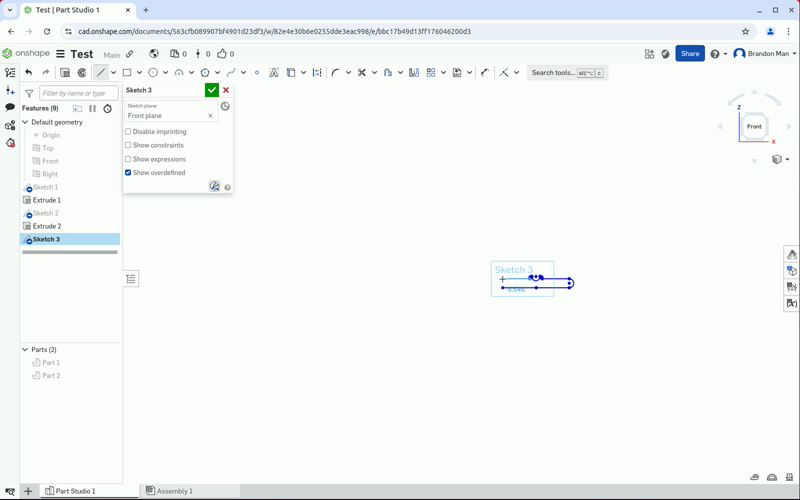
key_up(shift)
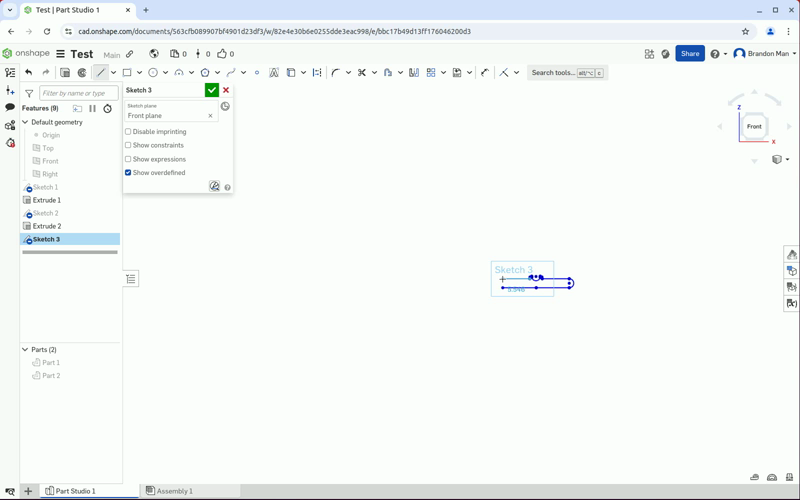
key(esc)
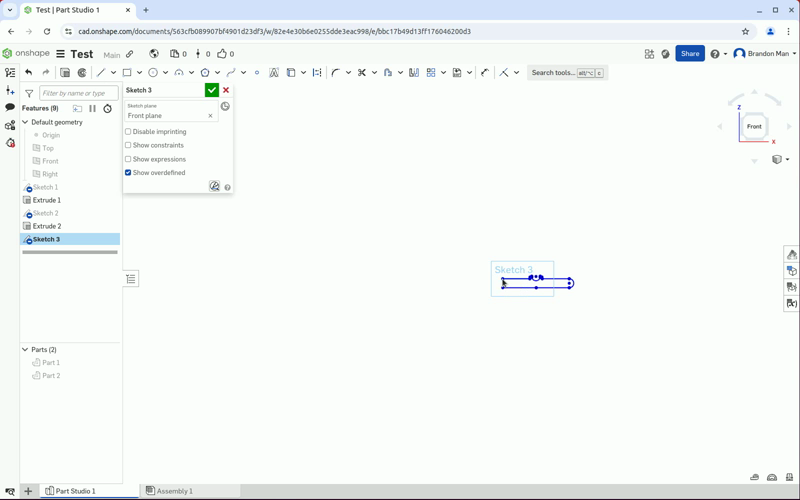
key(a)
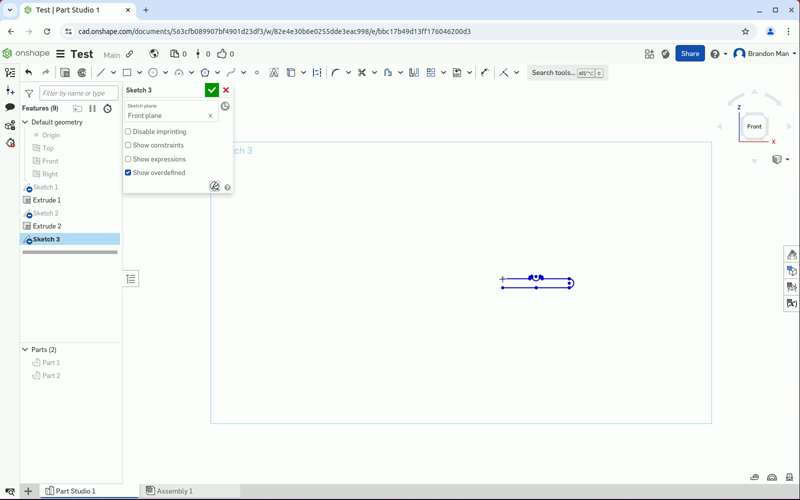
mouse_move(502, 278)
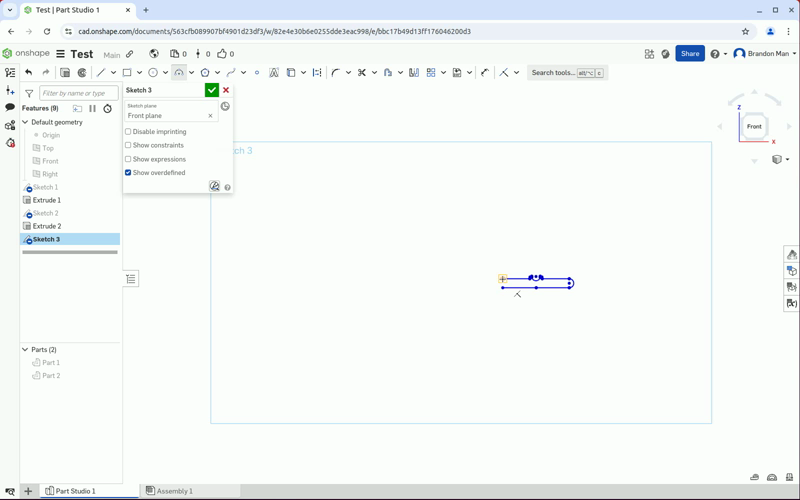
click(502, 278)
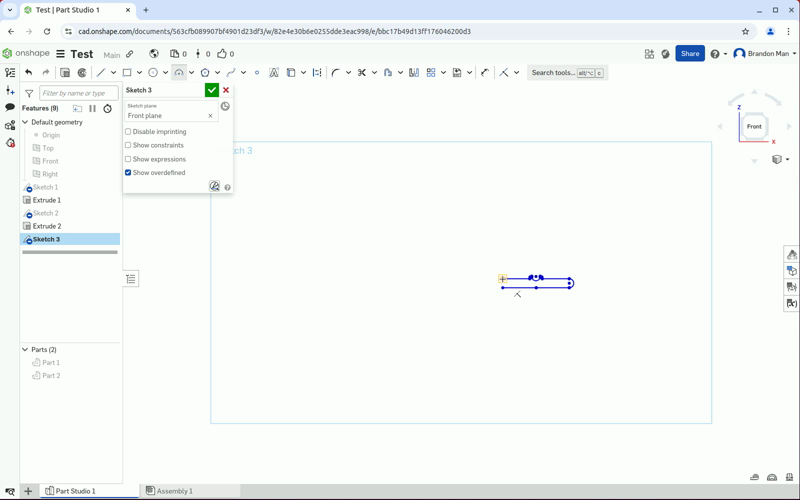
mouse_move(502, 287)
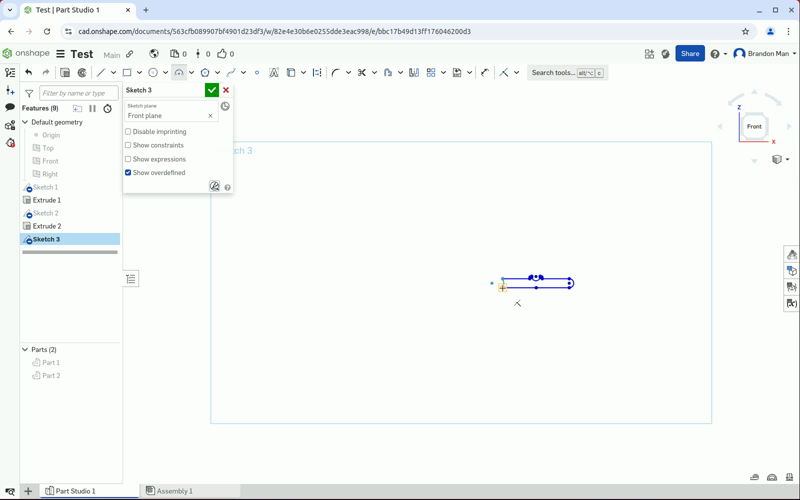
click(502, 287)
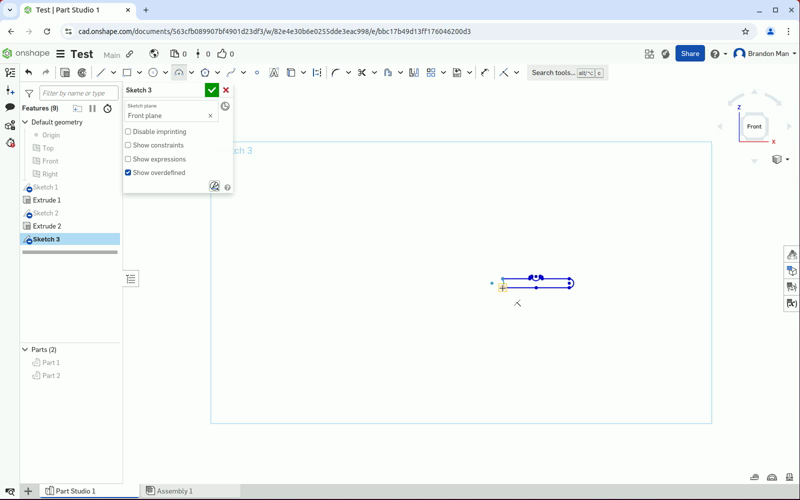
key_down(shift)
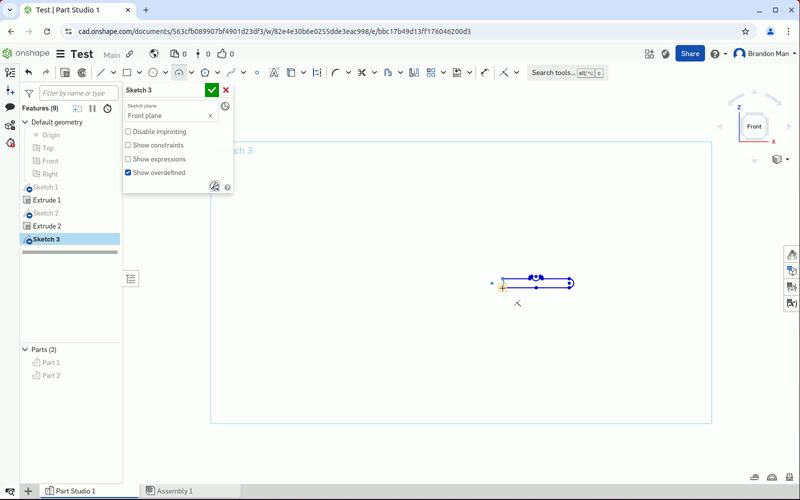
mouse_move(498, 283)
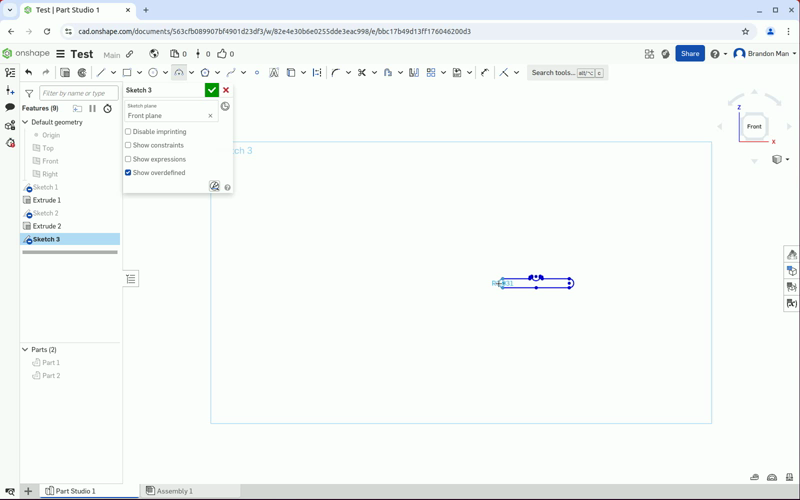
click(498, 283)
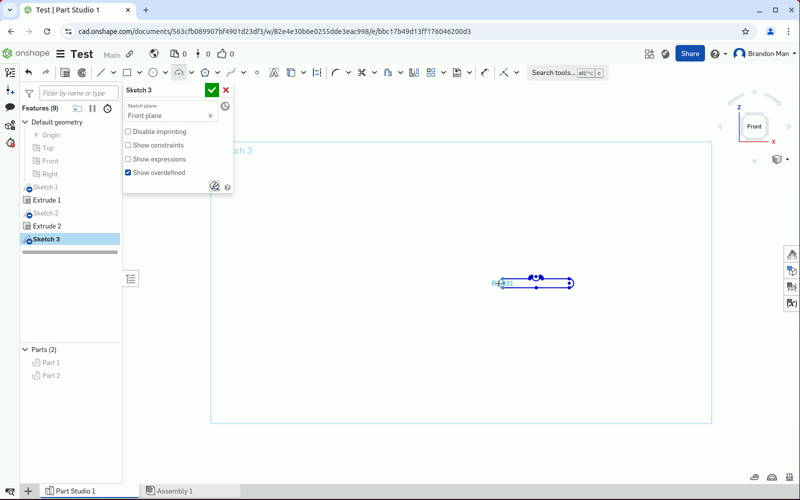
key_up(shift)
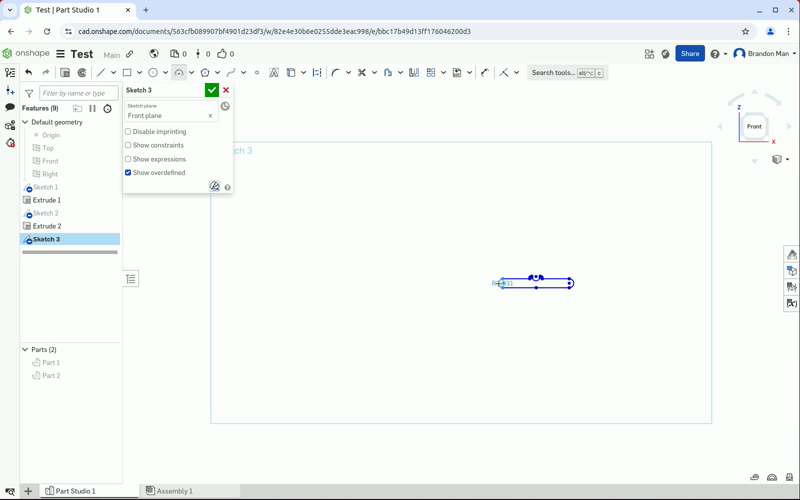
key(esc)
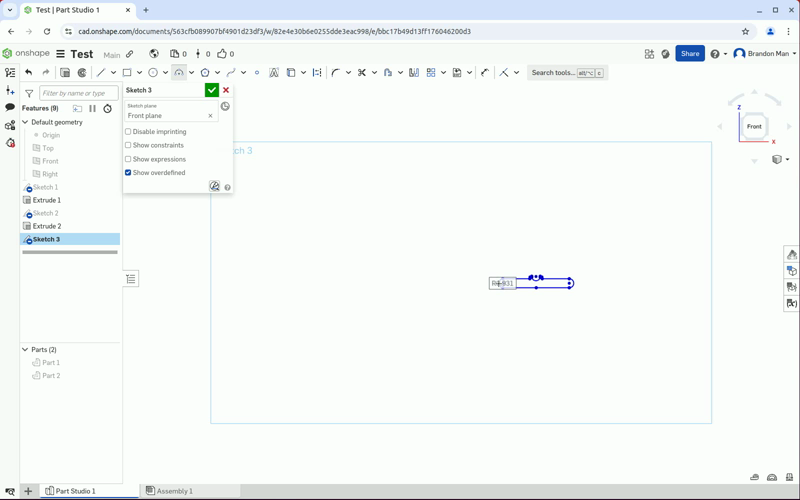
key(c)
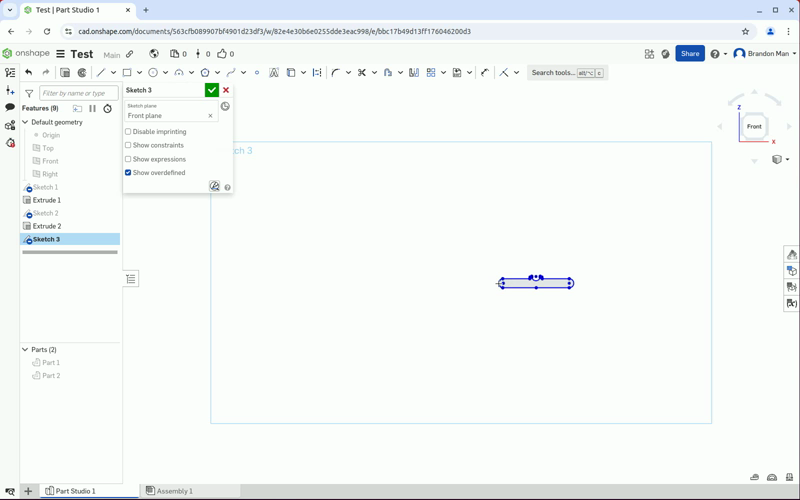
key_down(shift)
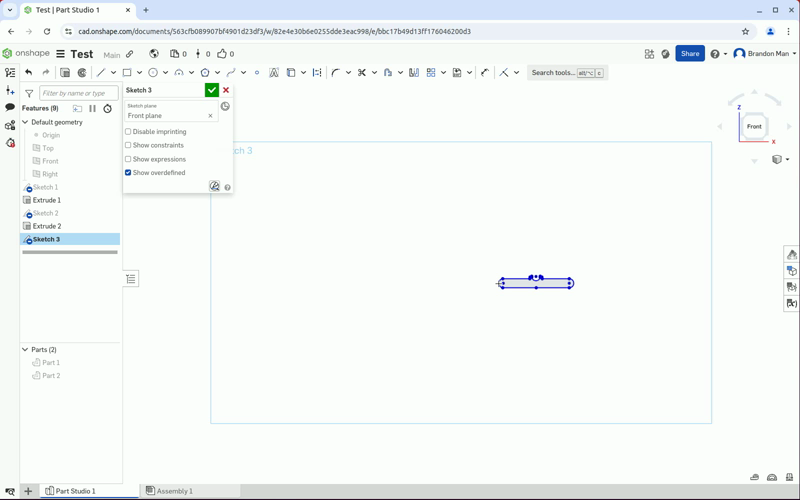
mouse_move(502, 283)
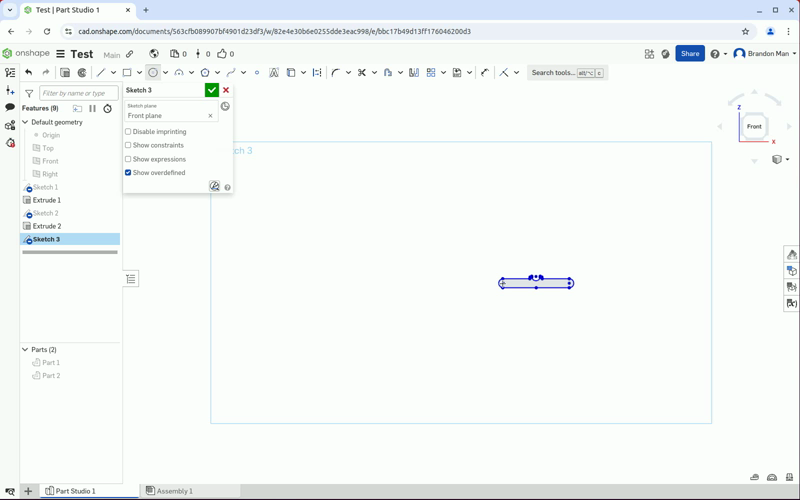
scroll(6)
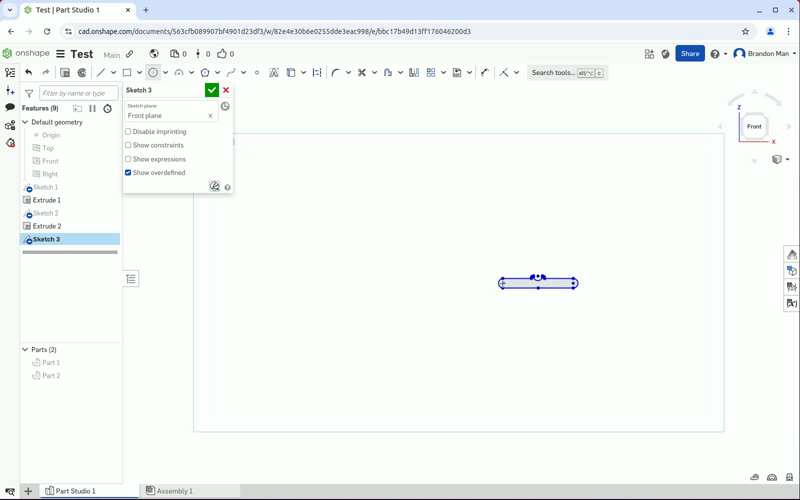
scroll(6)
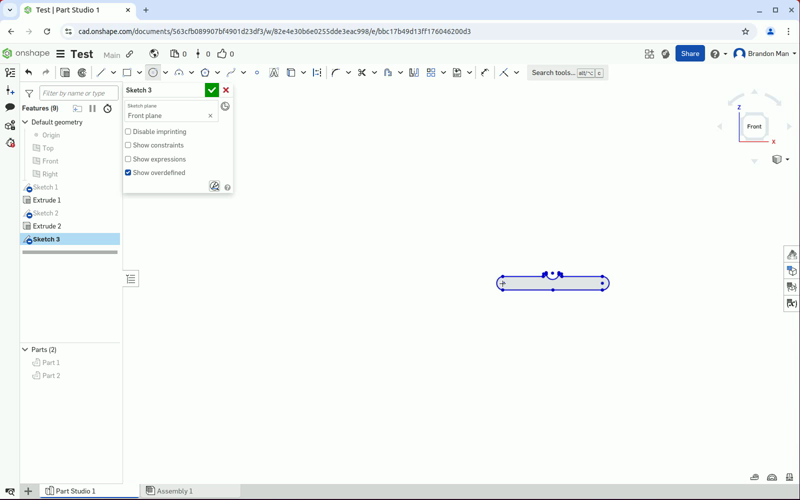
scroll(6)
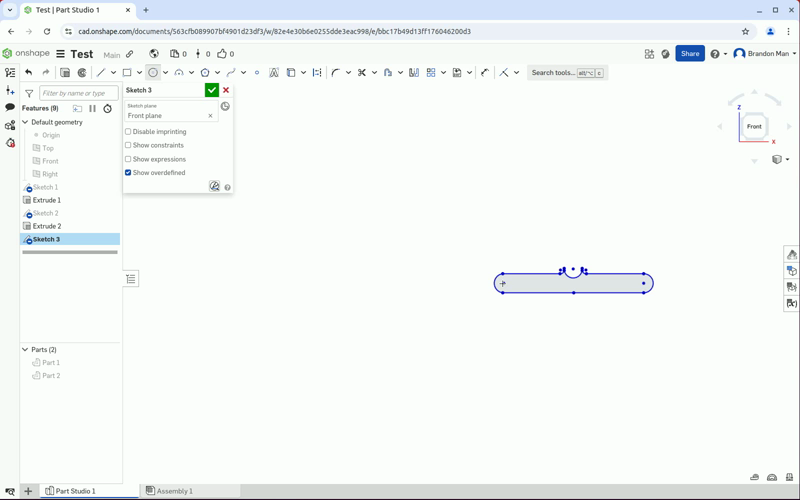
scroll(6)
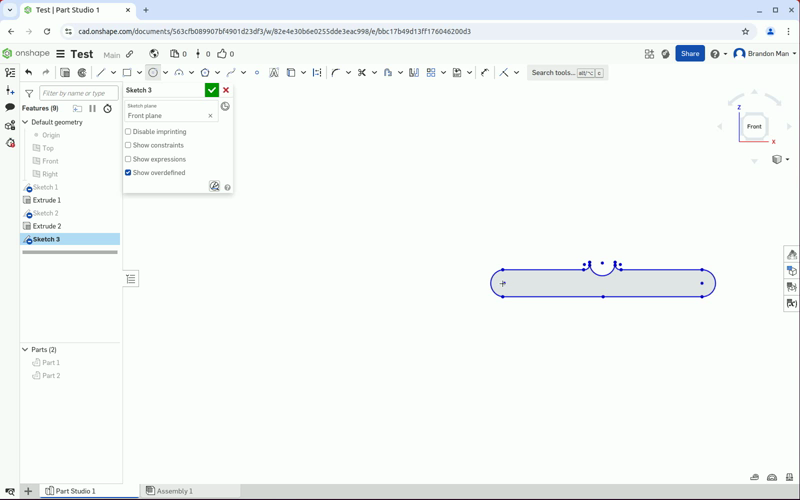
scroll(6)
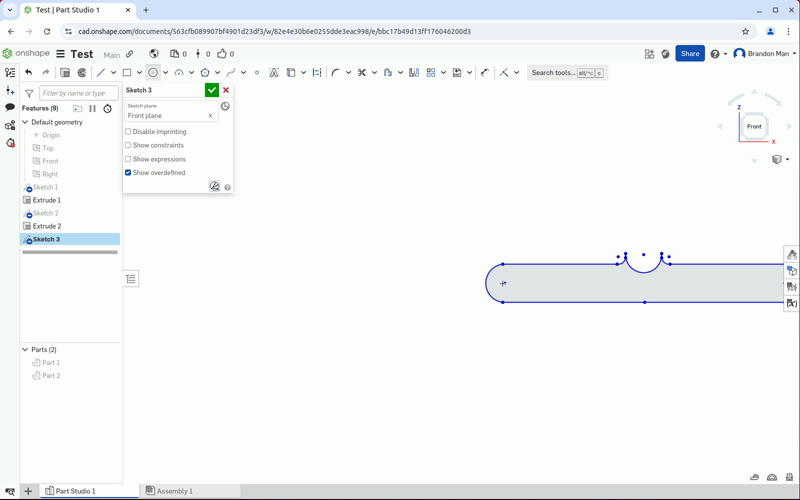
scroll(6)
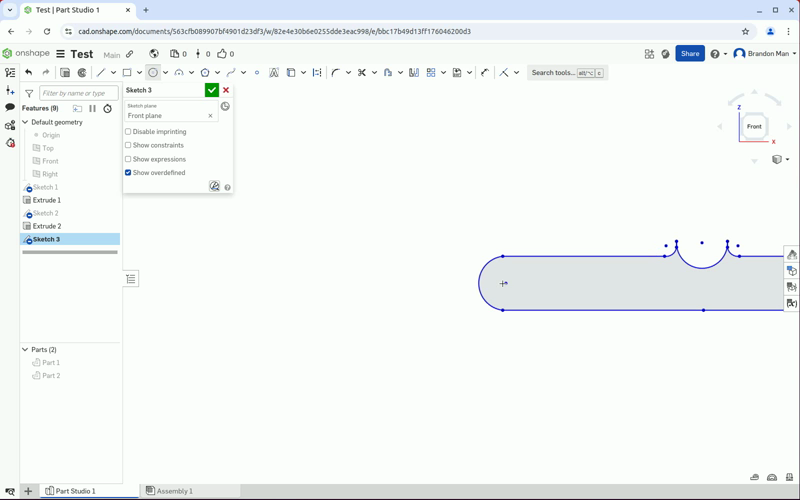
scroll(6)
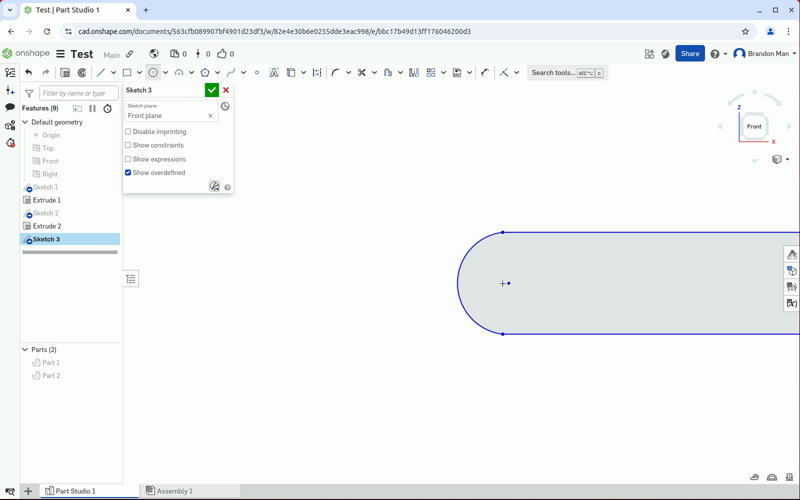
click(502, 283)
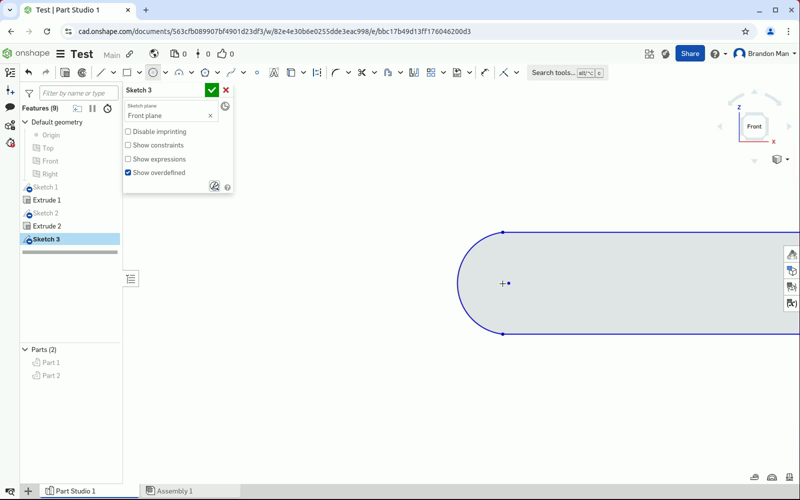
scroll(-6)
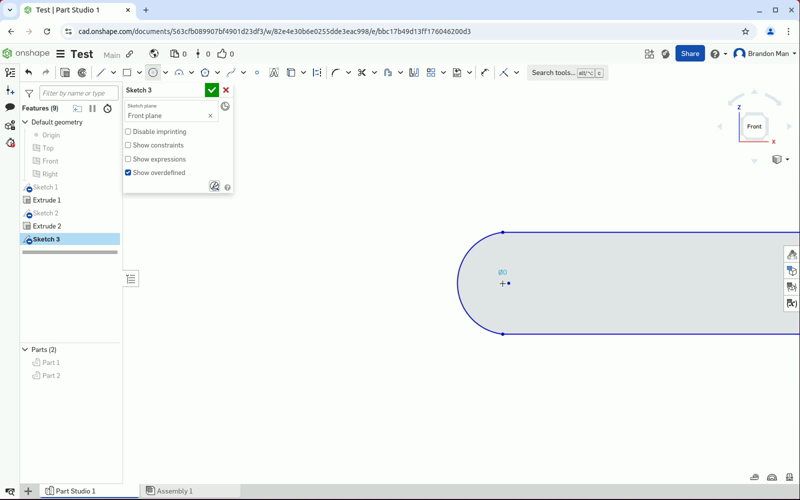
scroll(-6)
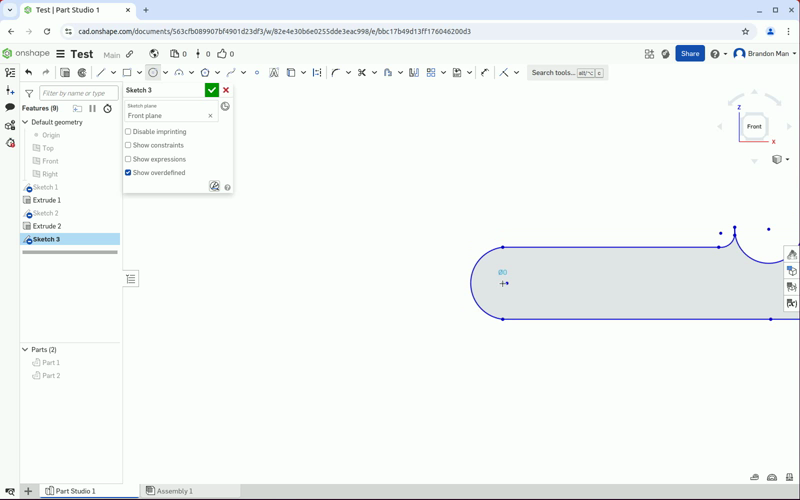
scroll(-6)
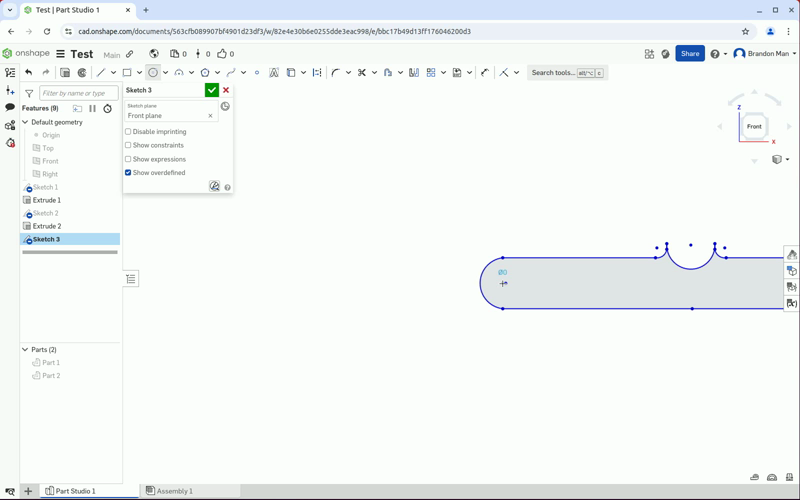
scroll(-6)
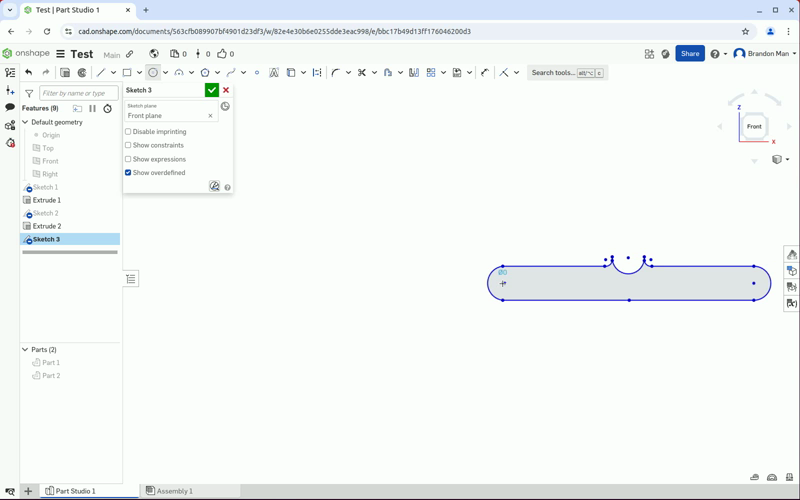
scroll(-6)
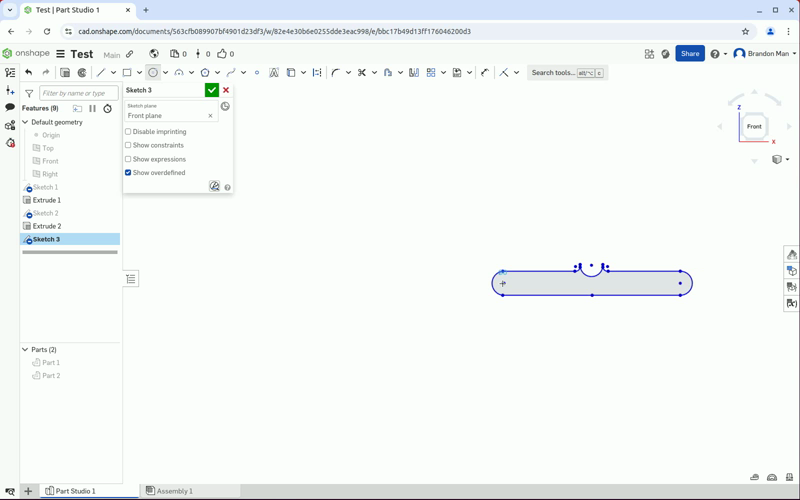
scroll(-6)
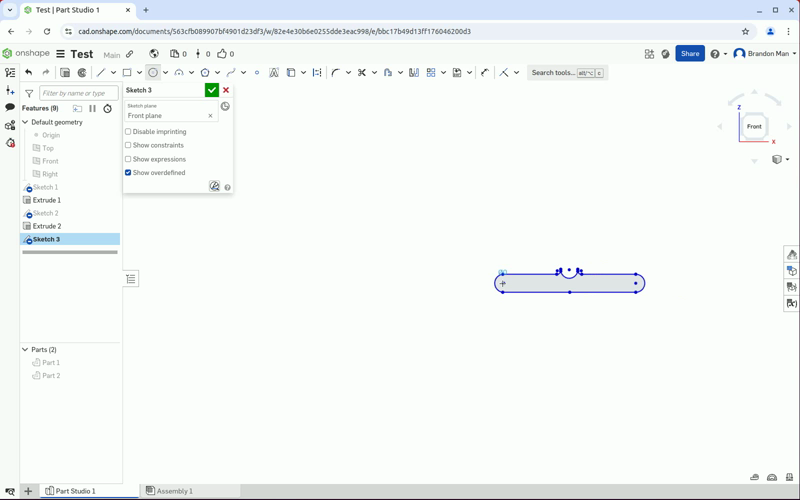
scroll(-6)
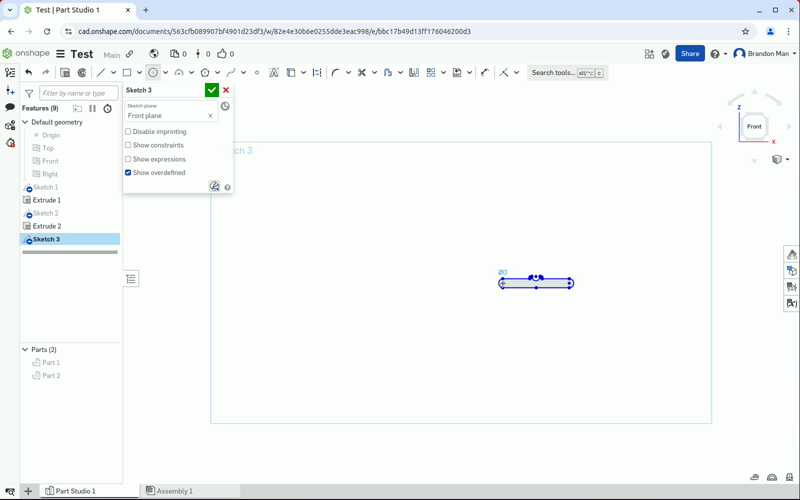
key_up(shift)
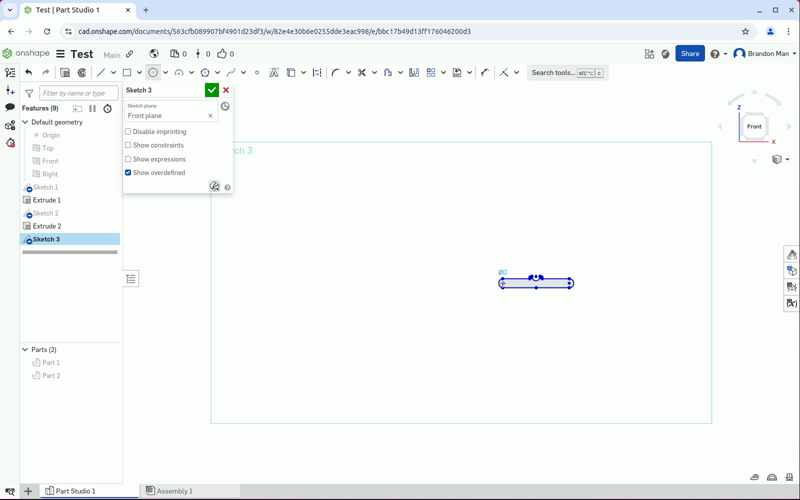
mouse_move(504, 283)
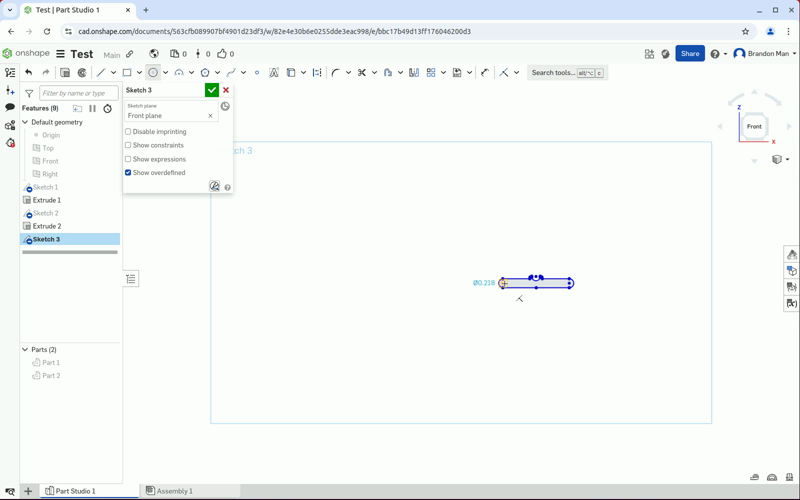
scroll(6)
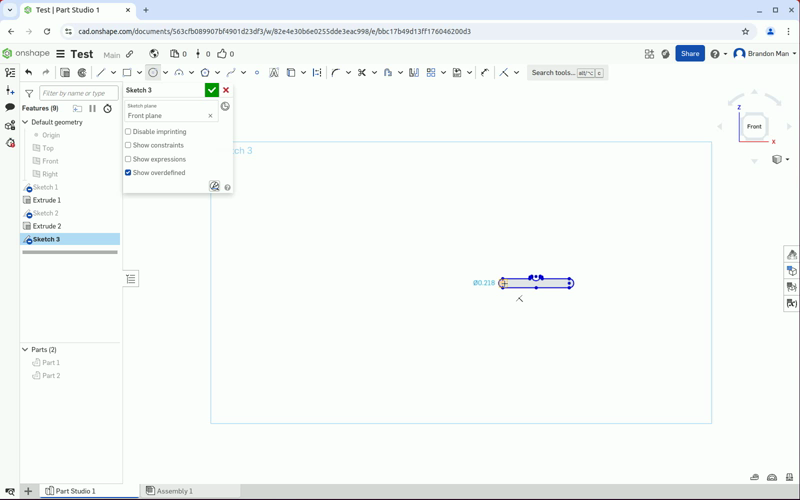
scroll(6)
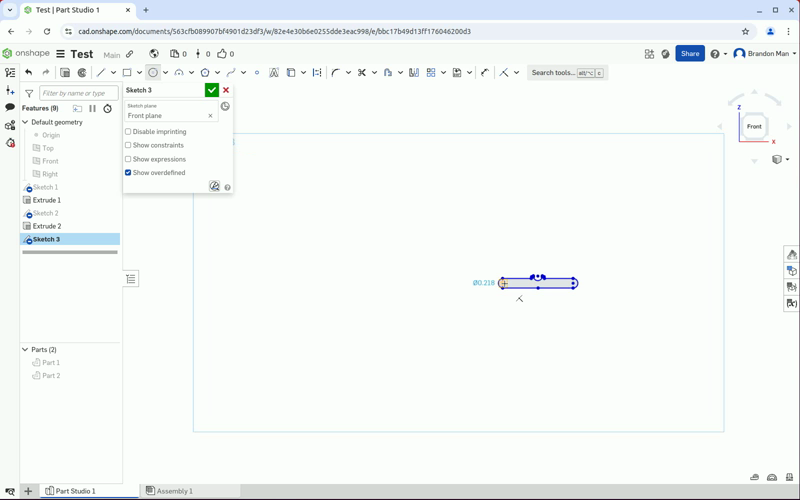
scroll(6)
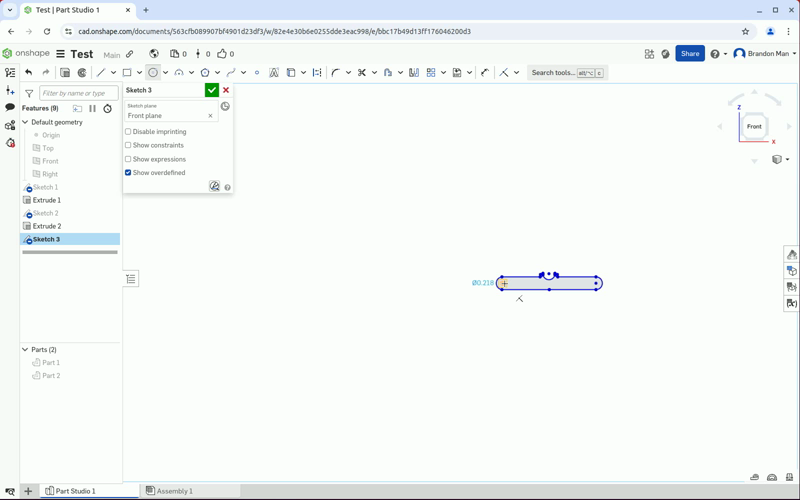
scroll(6)
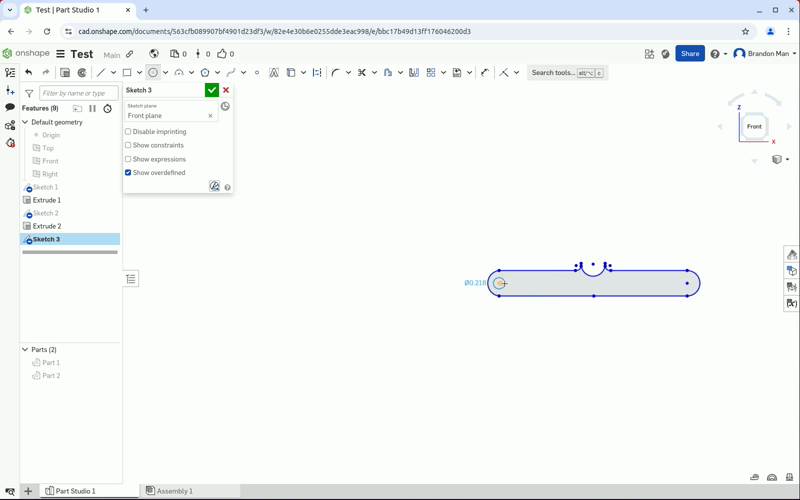
scroll(6)
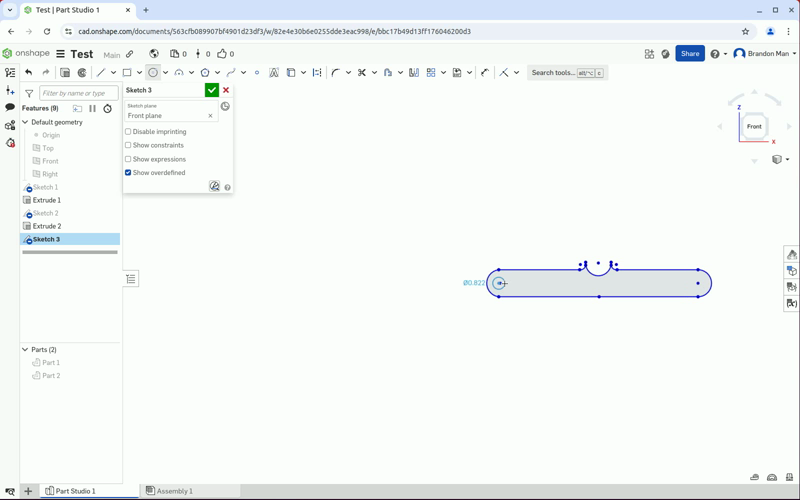
scroll(6)
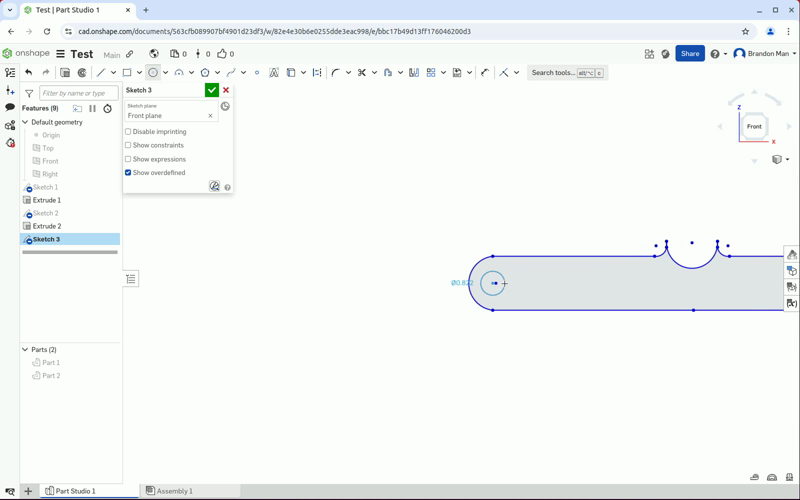
scroll(6)
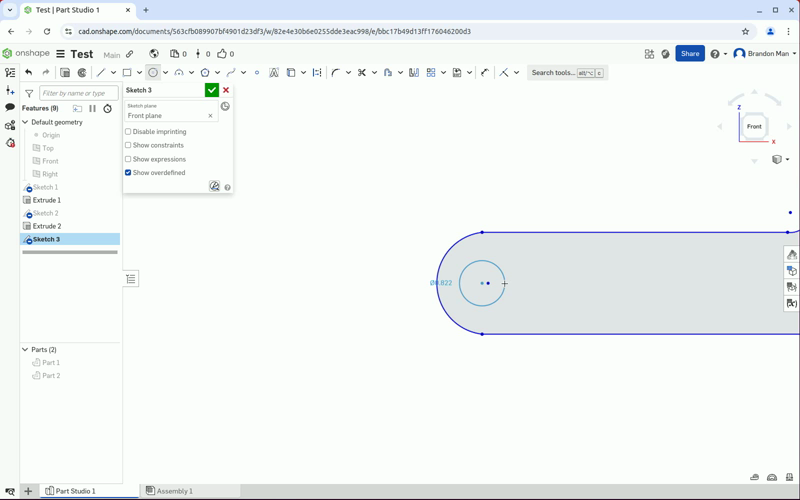
click(504, 283)
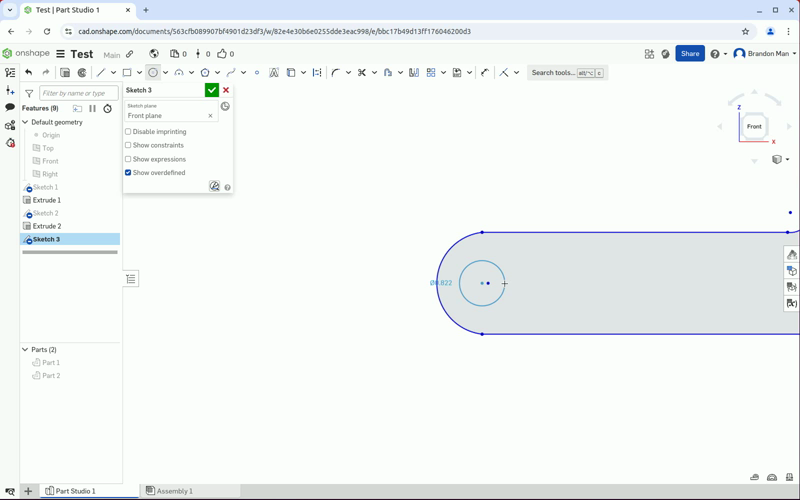
scroll(-6)
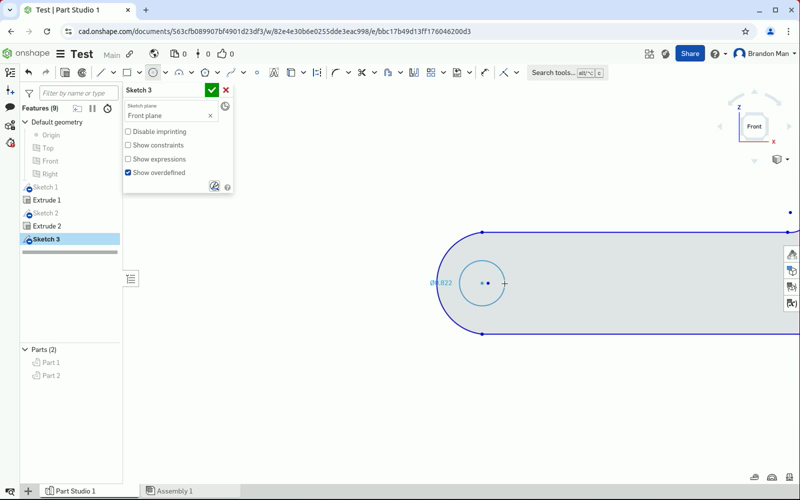
scroll(-6)
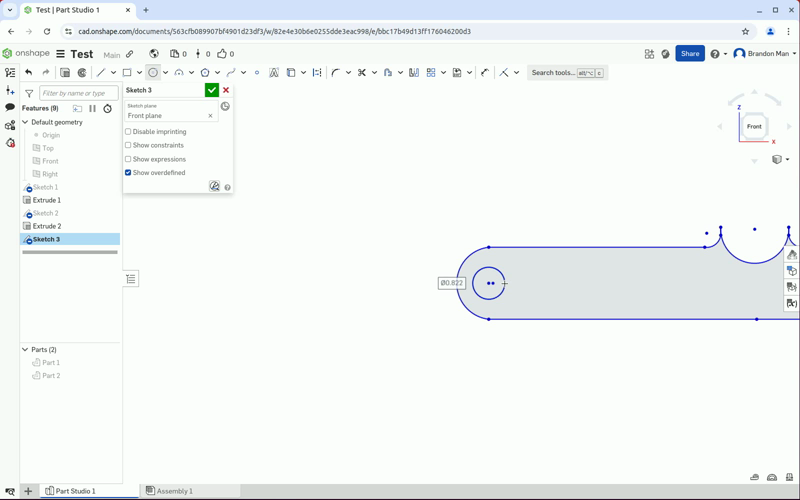
scroll(-6)
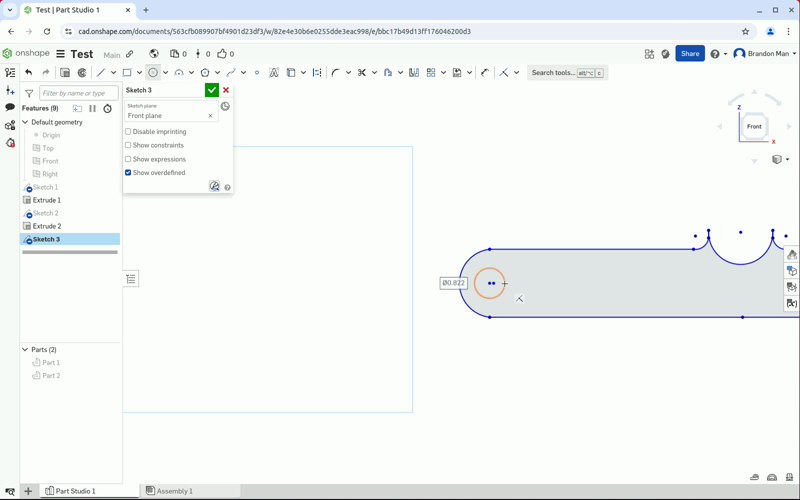
scroll(-6)
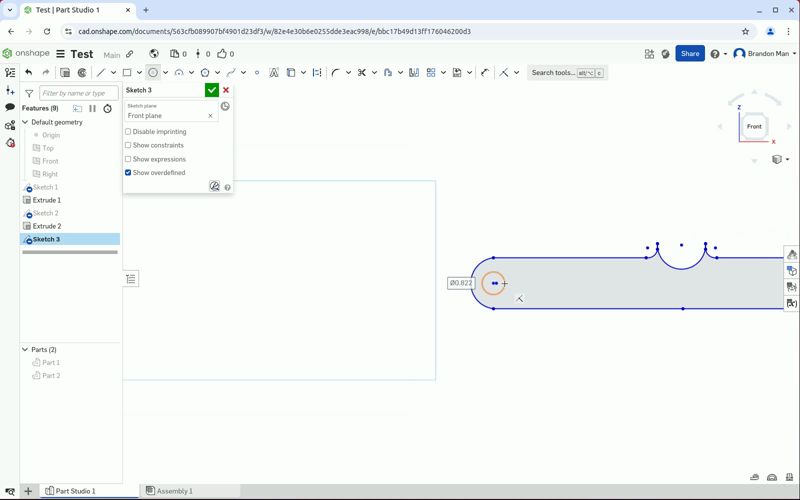
scroll(-6)
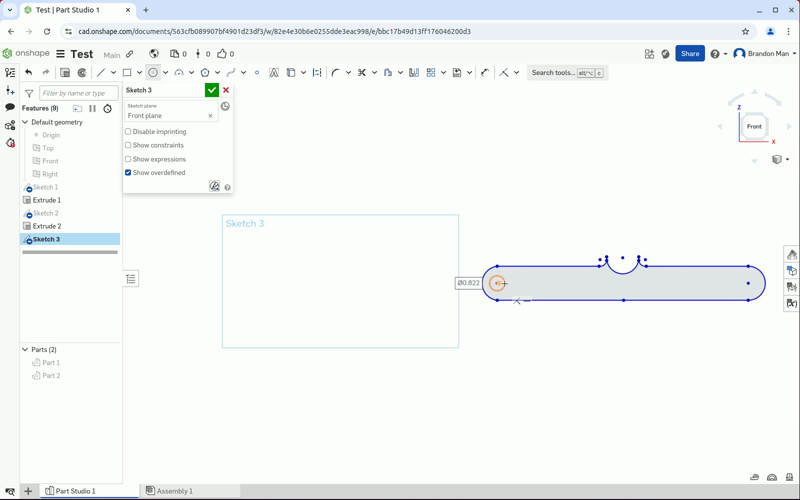
scroll(-6)
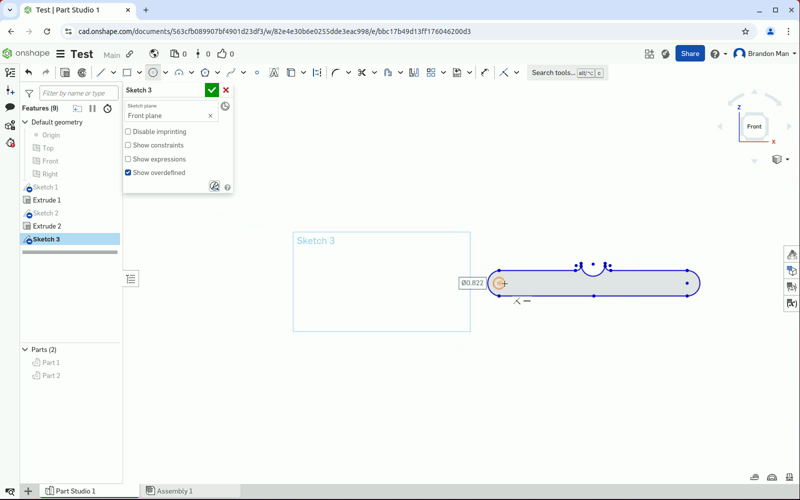
scroll(-6)
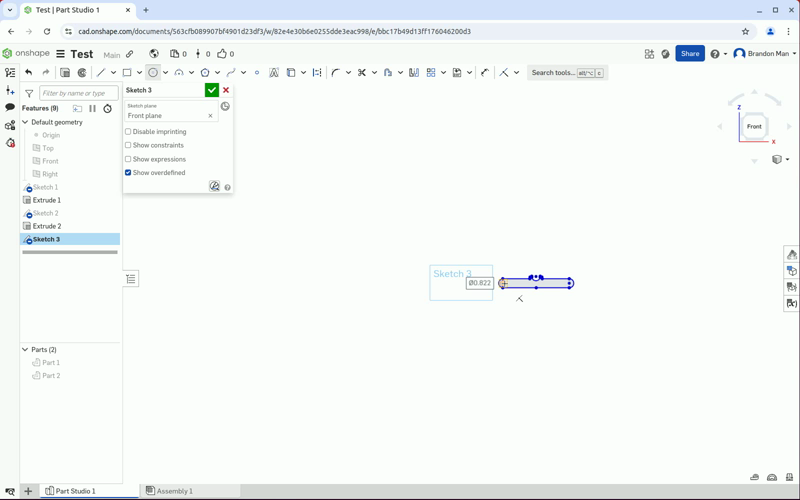
key(esc)
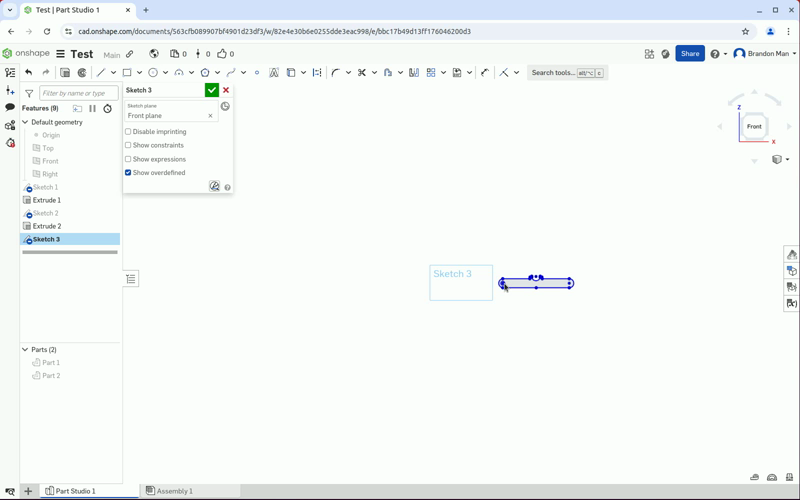
key(c)
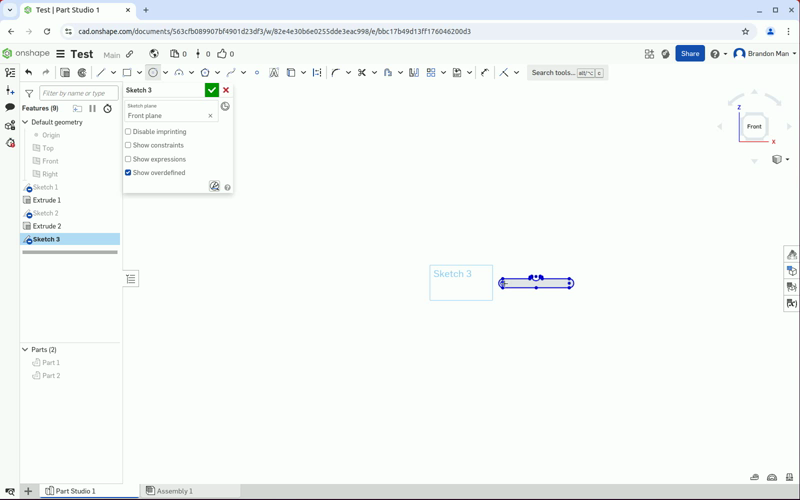
key_down(shift)
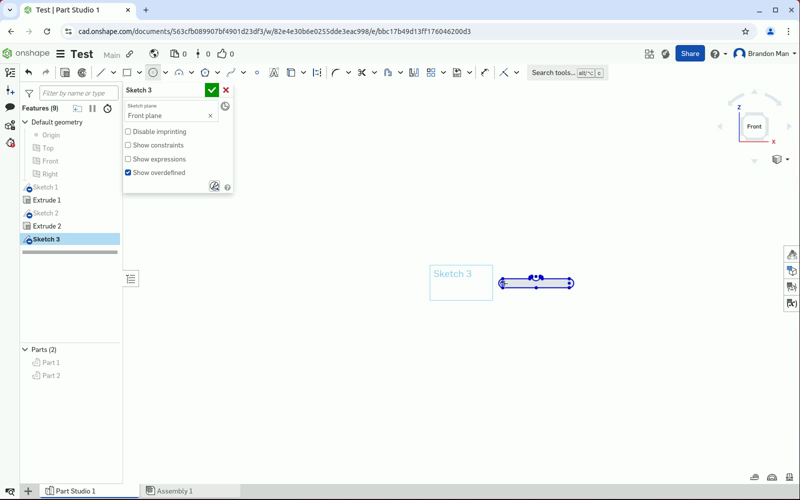
mouse_move(536, 276)
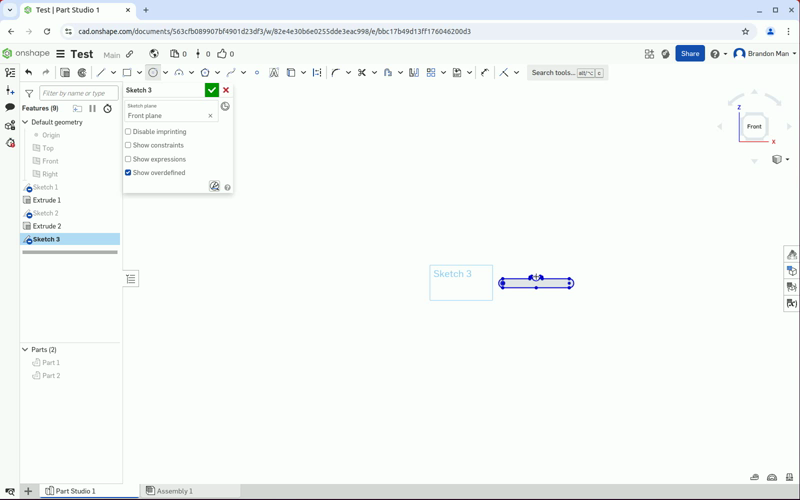
scroll(6)
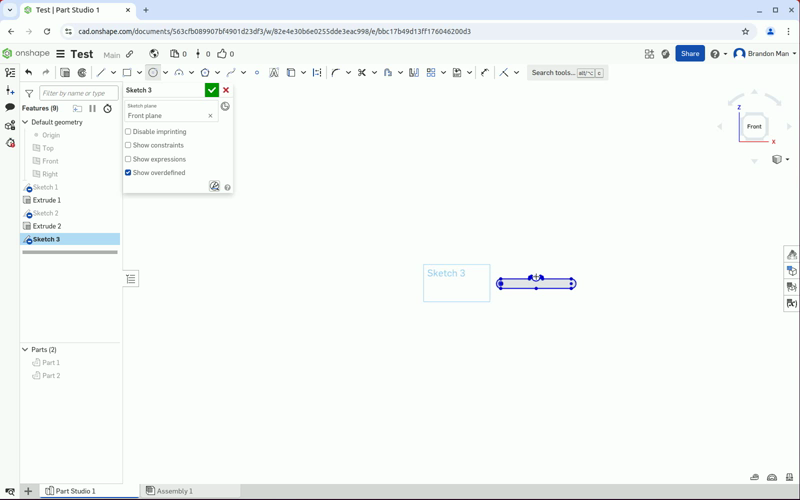
scroll(6)
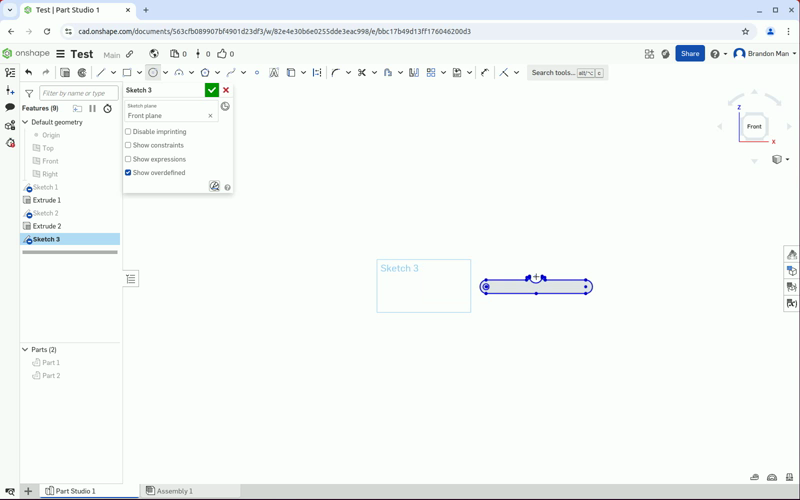
scroll(6)
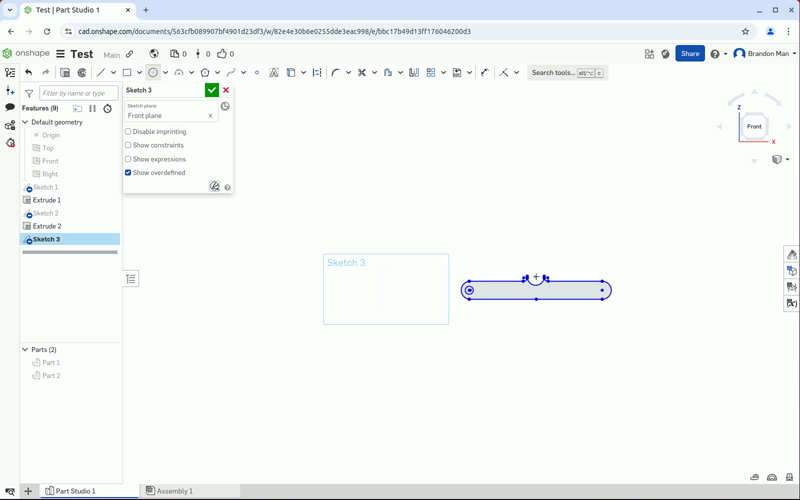
scroll(6)
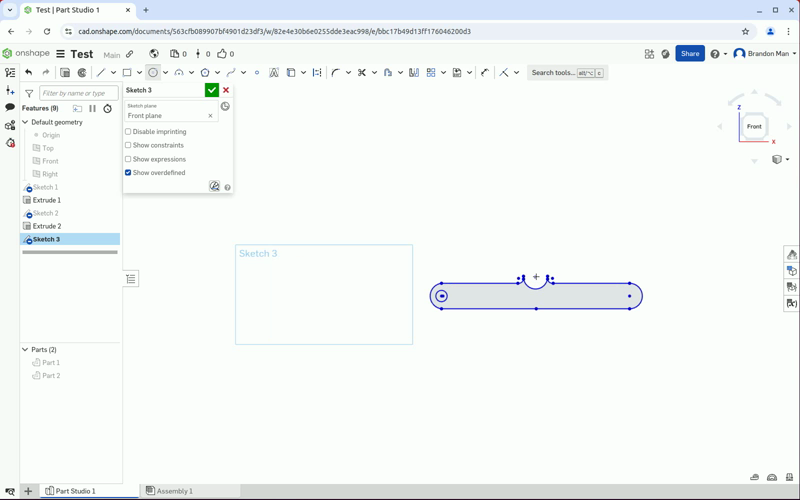
scroll(6)
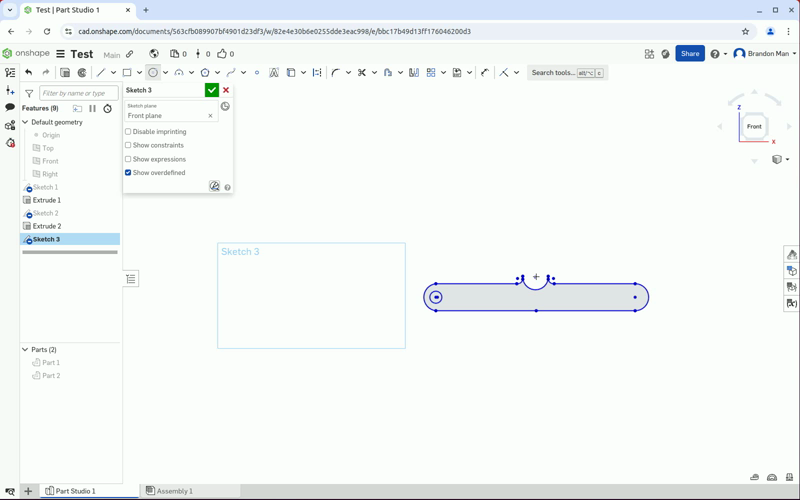
scroll(6)
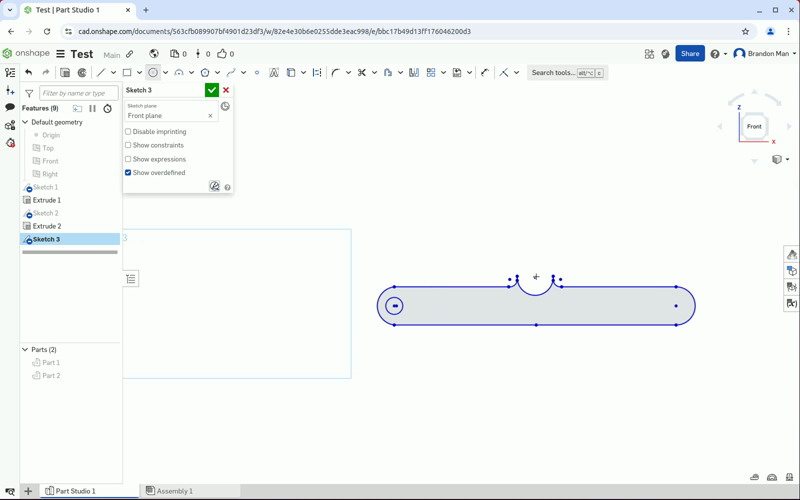
scroll(6)
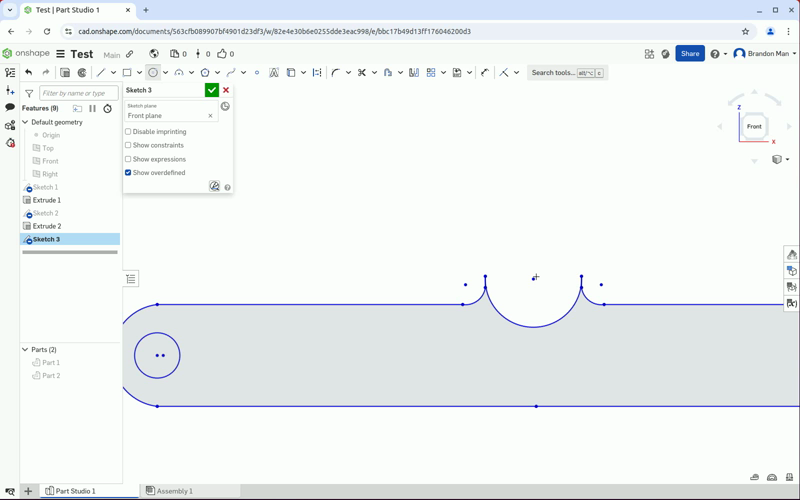
click(536, 276)
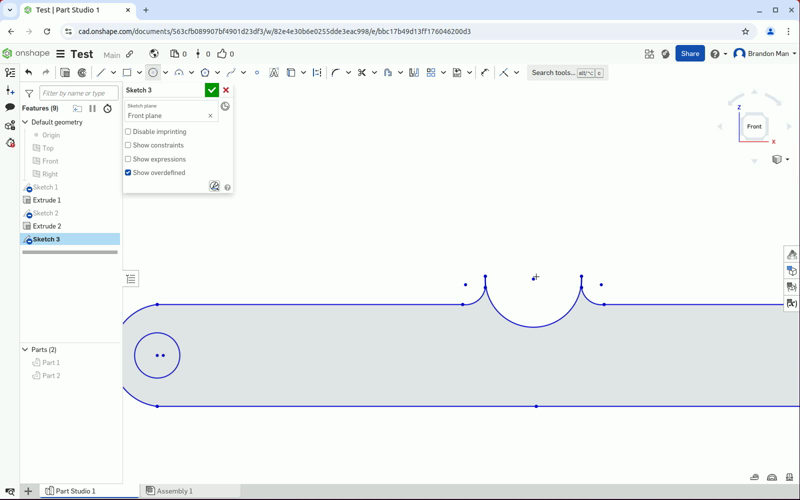
scroll(-6)
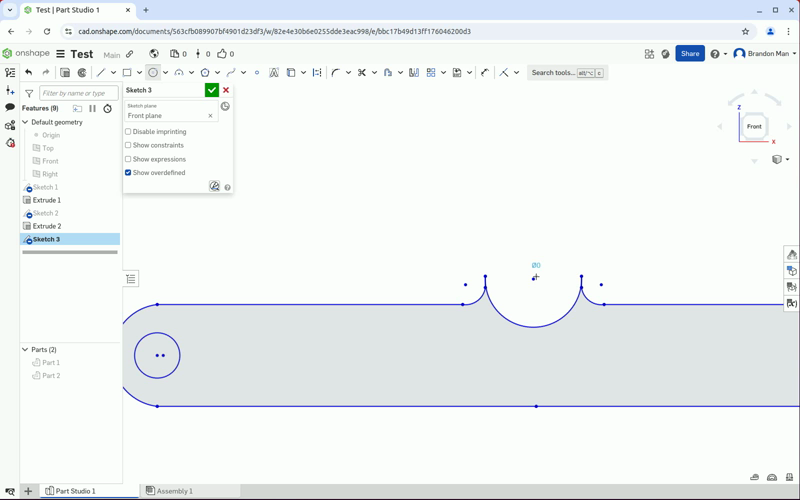
scroll(-6)
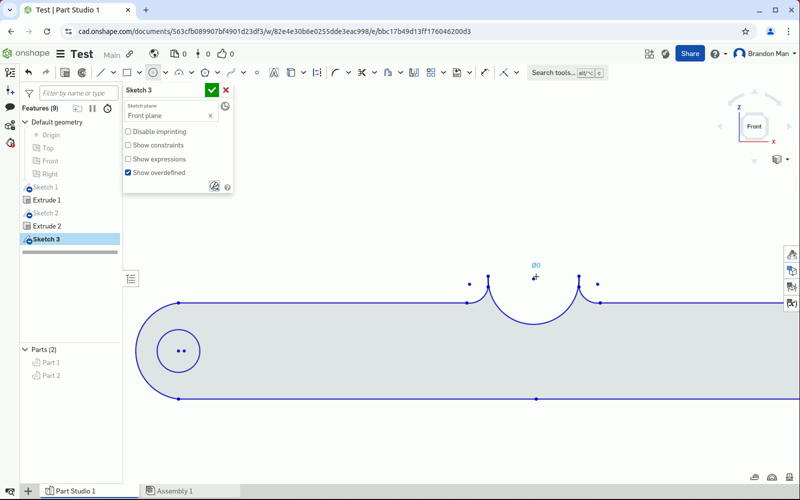
scroll(-6)
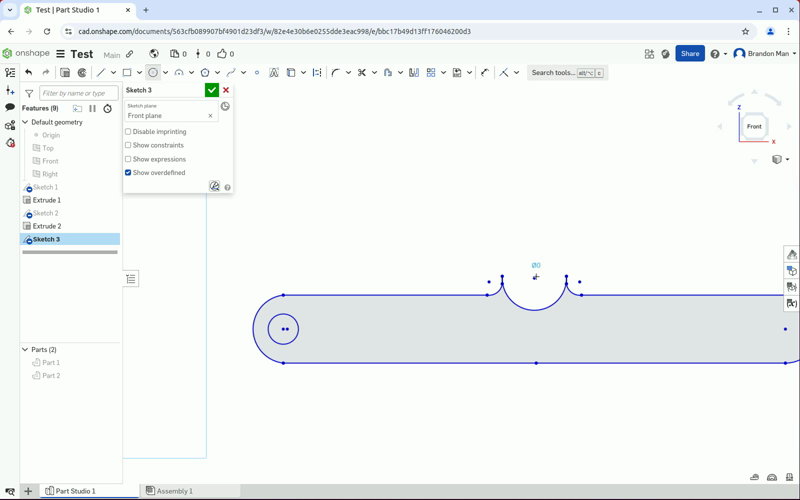
scroll(-6)
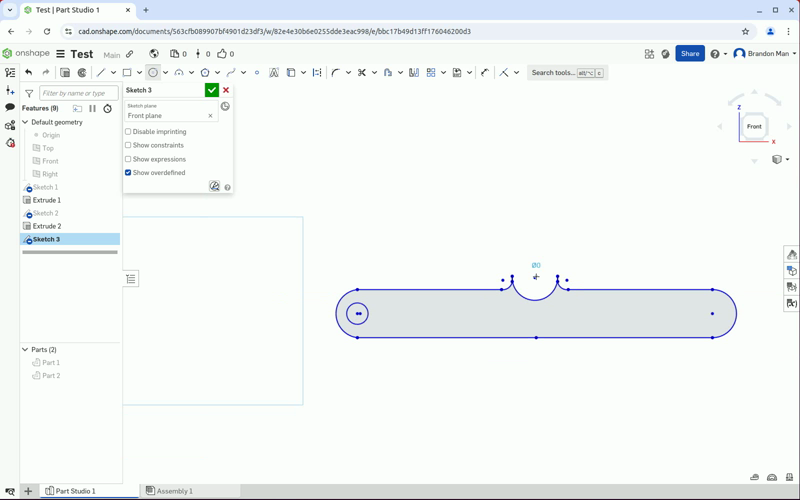
scroll(-6)
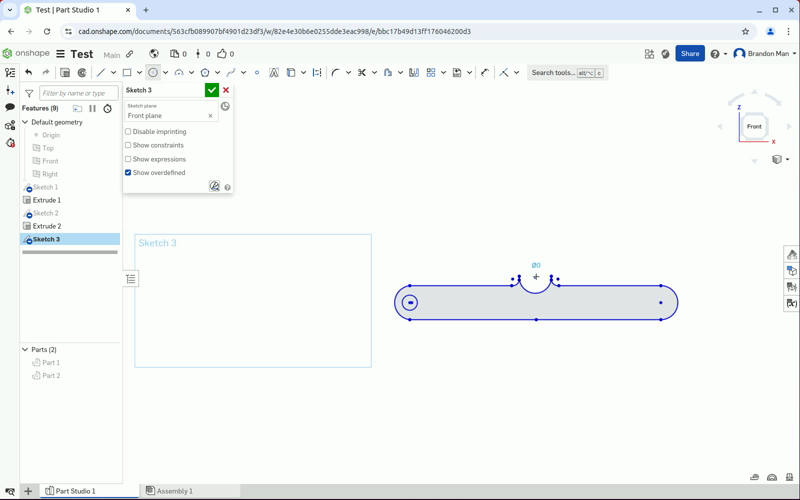
scroll(-6)
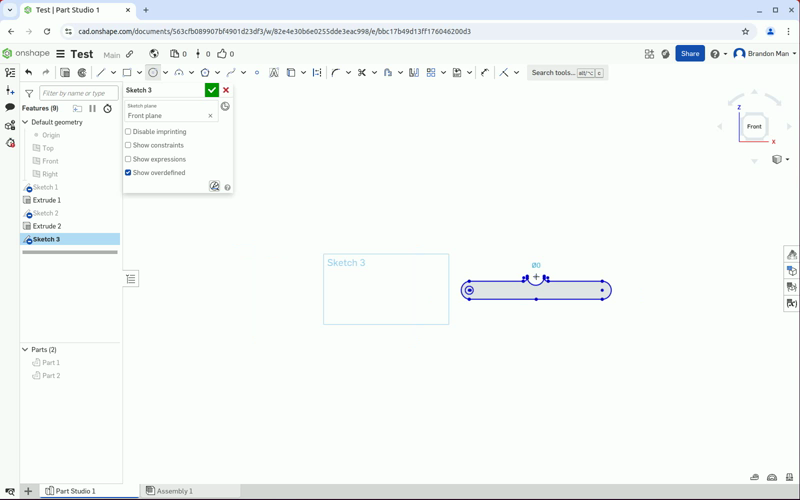
scroll(-6)
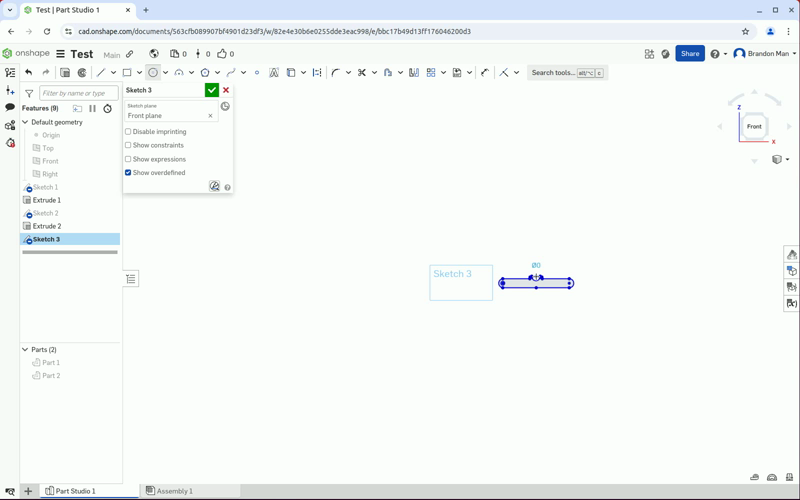
key_up(shift)
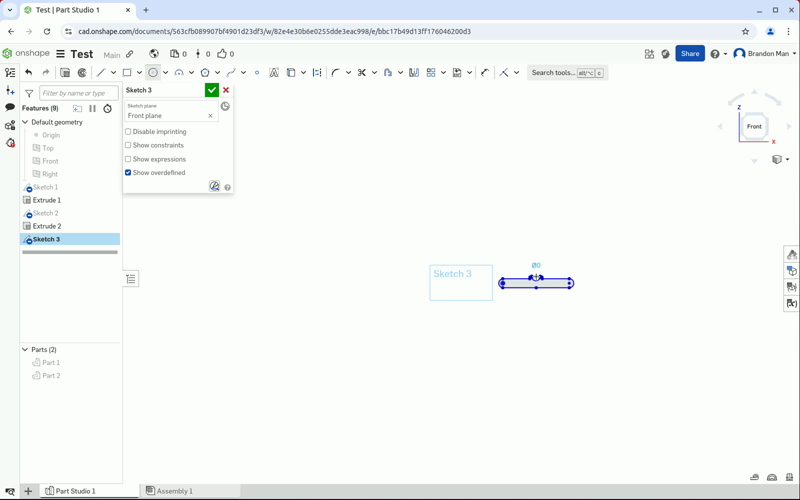
mouse_move(538, 276)
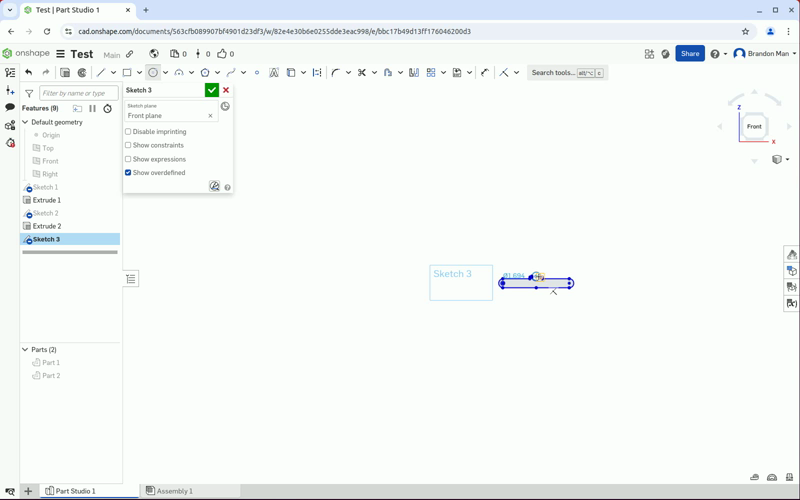
scroll(6)
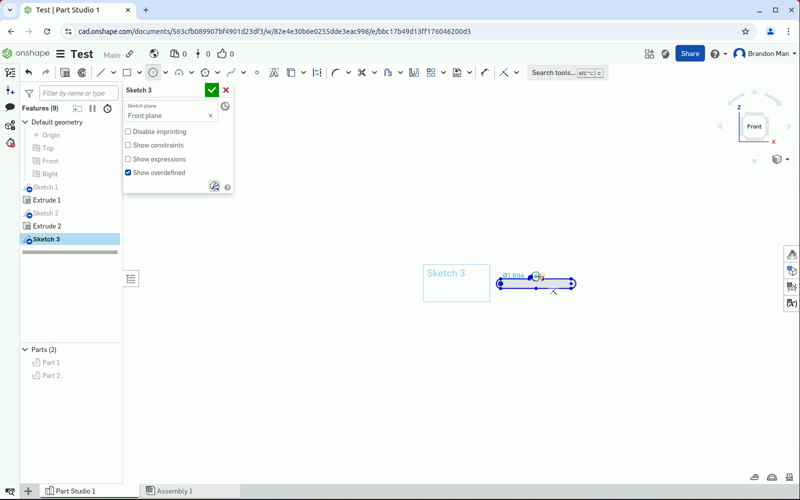
scroll(6)
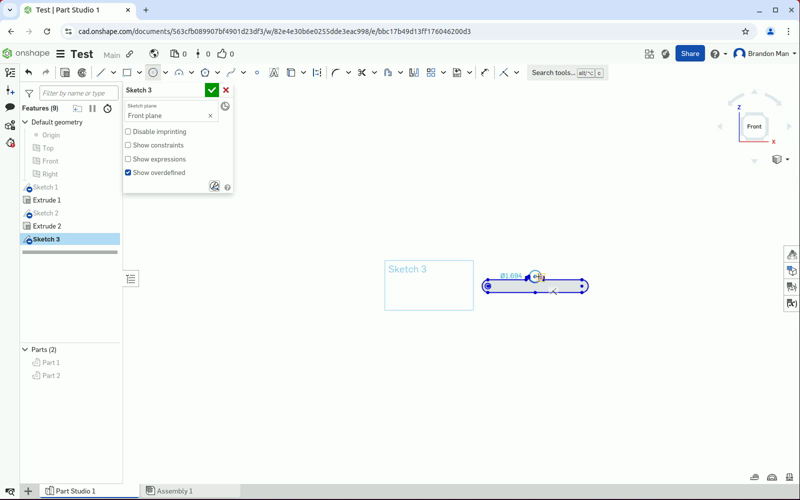
scroll(6)
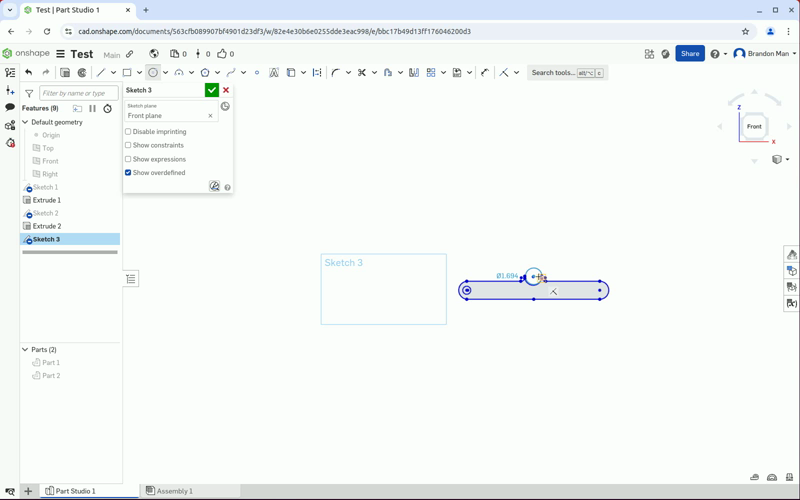
scroll(6)
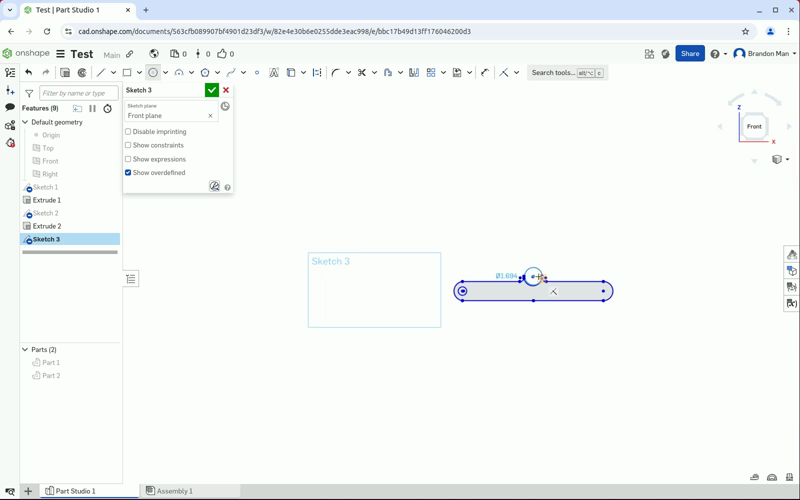
scroll(6)
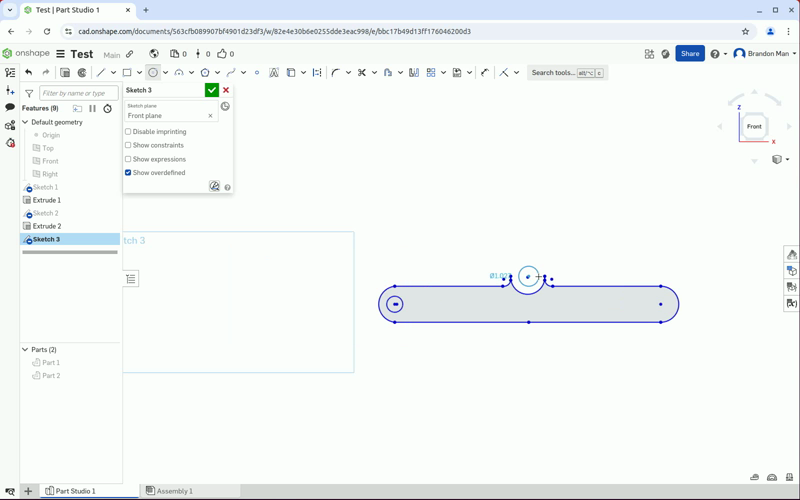
scroll(6)
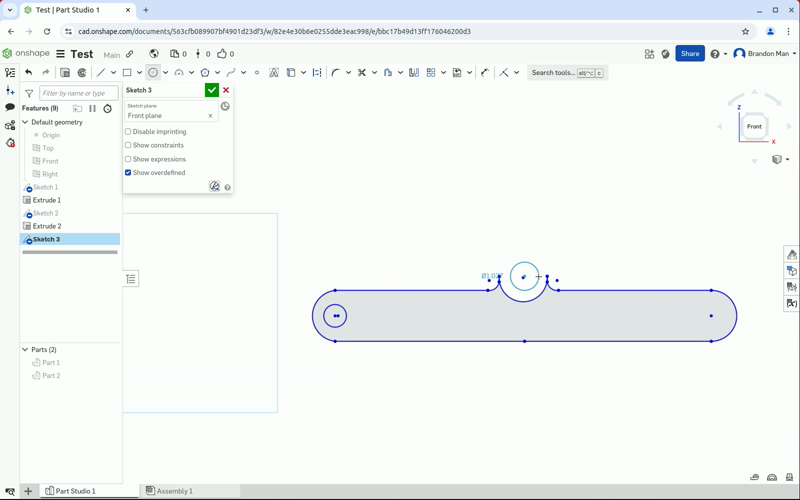
scroll(6)
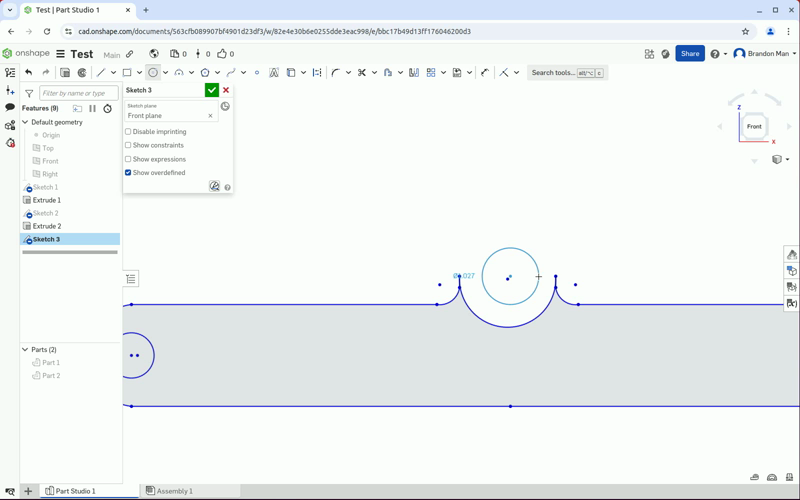
click(538, 276)
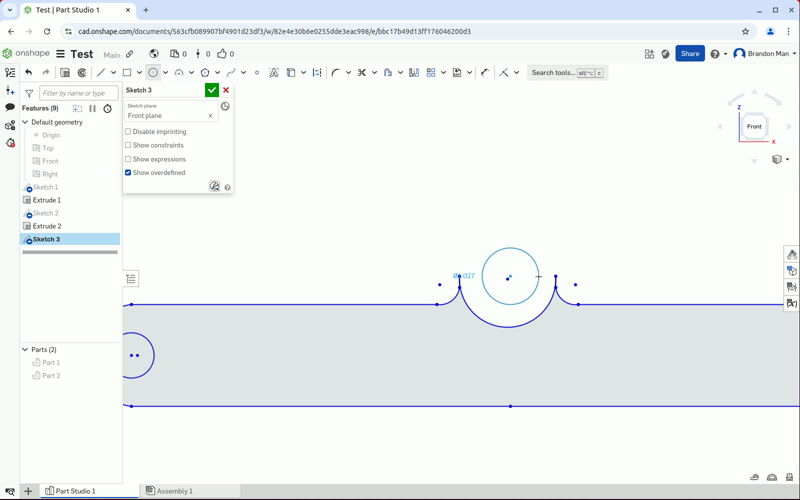
scroll(-6)
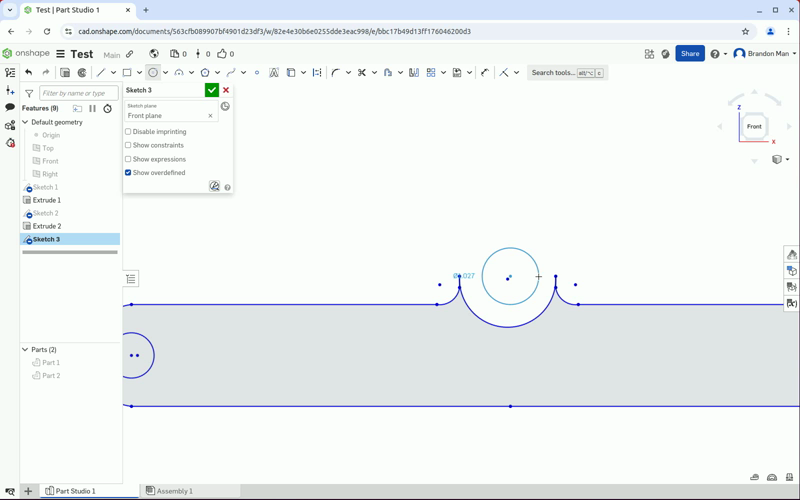
scroll(-6)
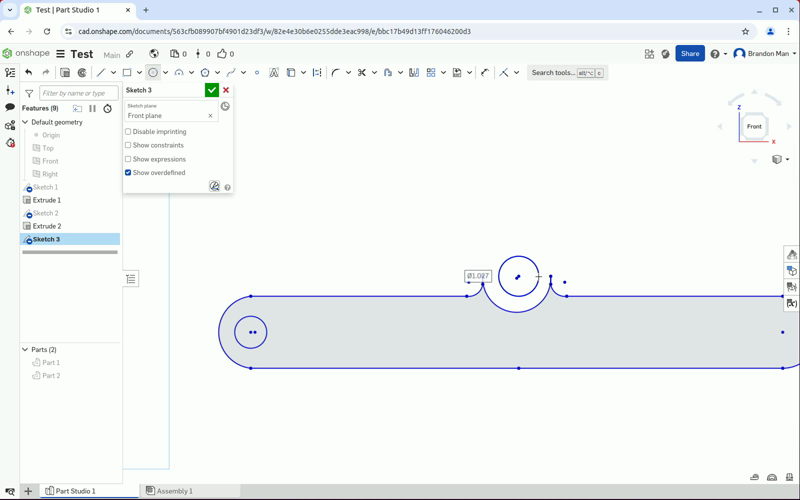
scroll(-6)
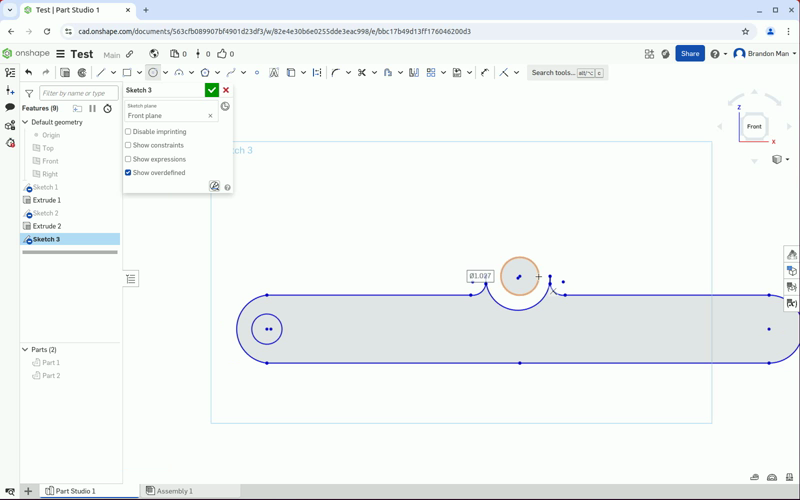
scroll(-6)
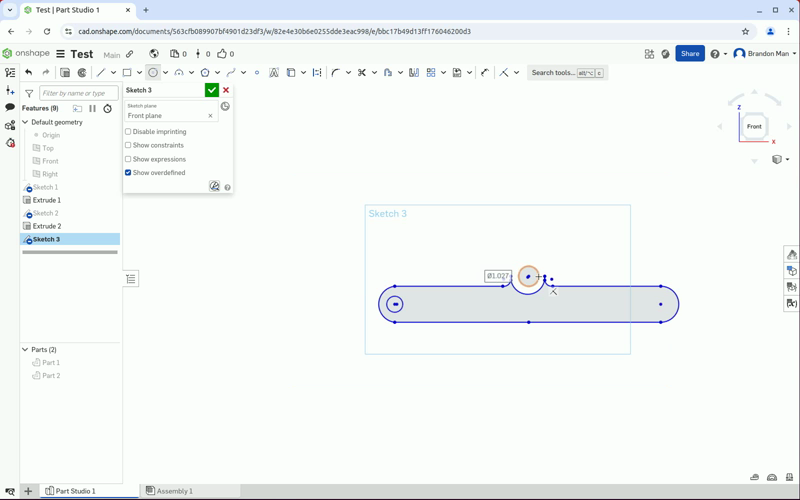
scroll(-6)
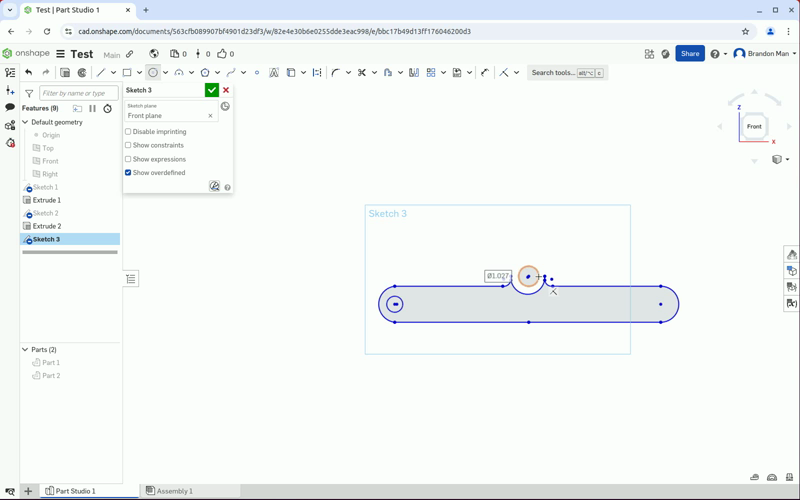
scroll(-6)
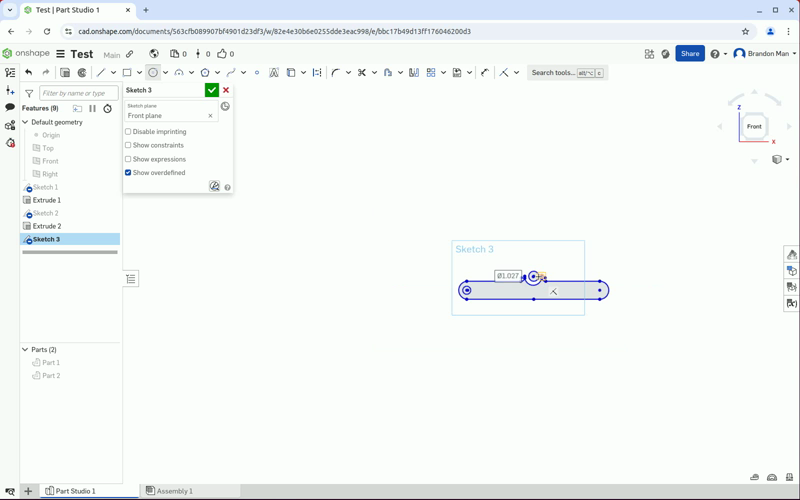
scroll(-6)
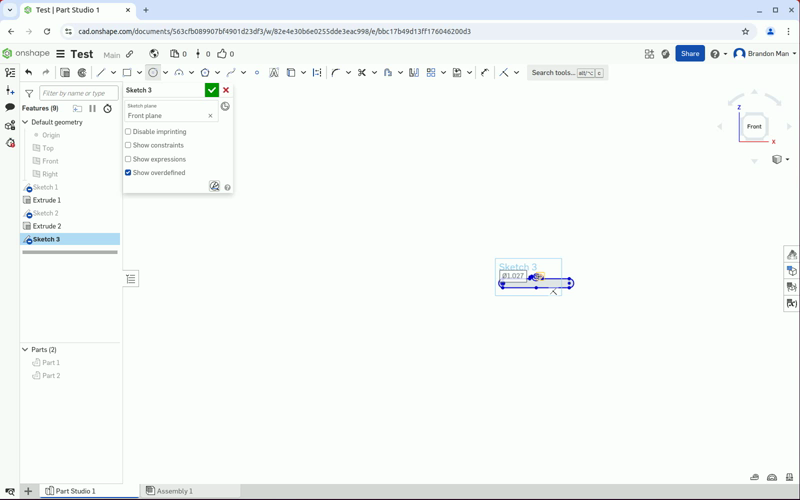
key(esc)
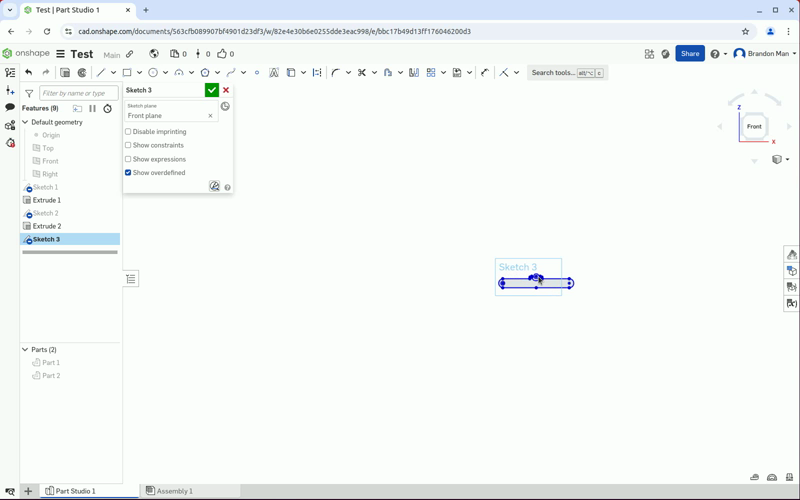
key(c)
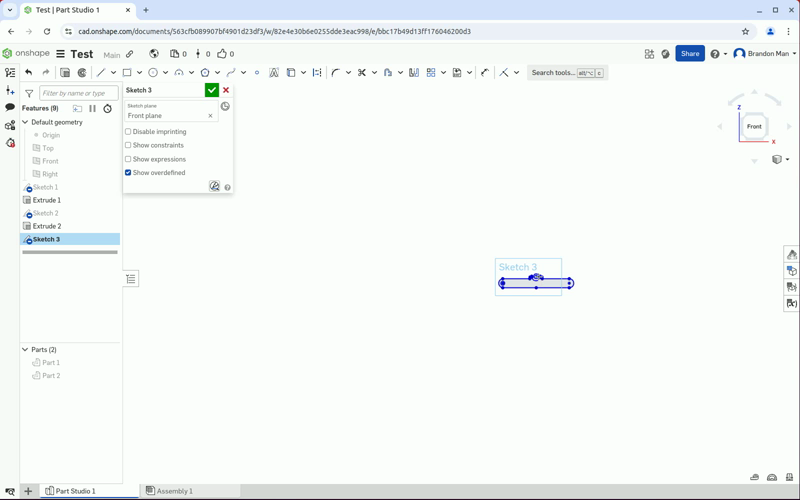
key_down(shift)
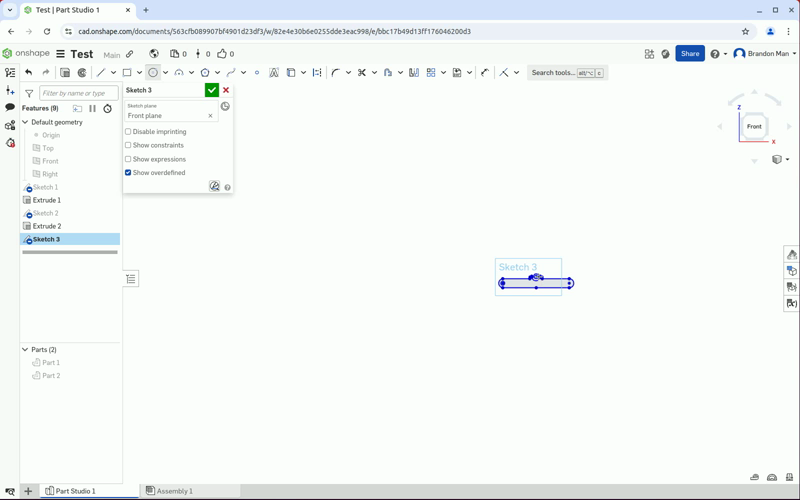
mouse_move(569, 283)
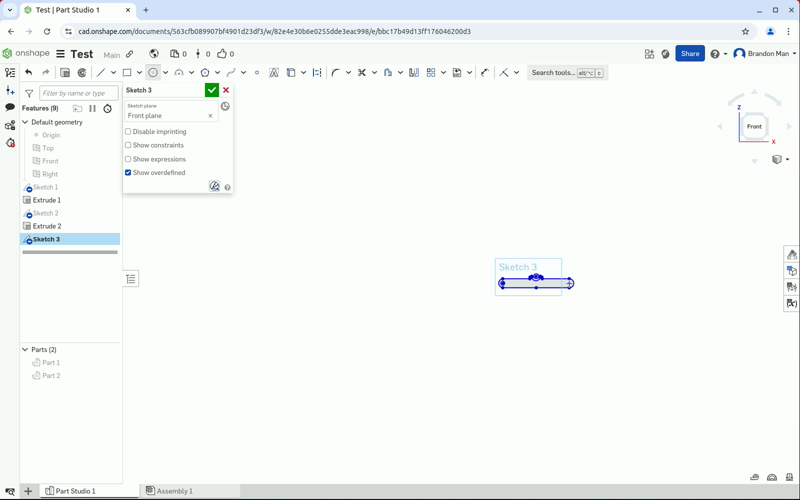
scroll(6)
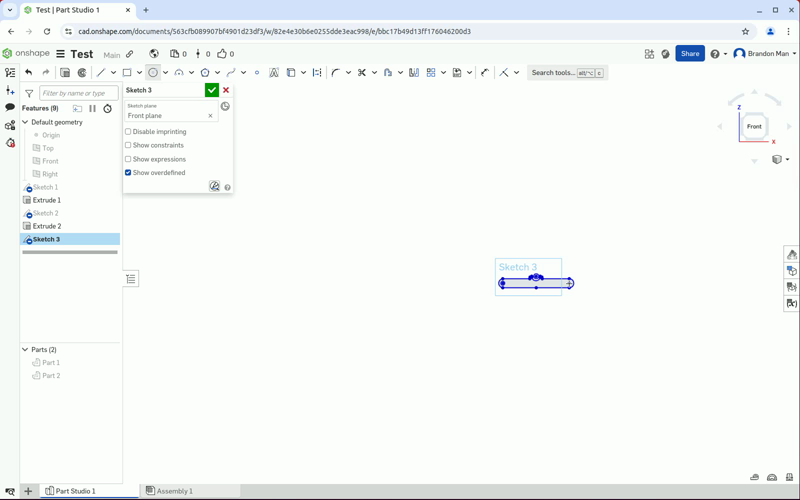
scroll(6)
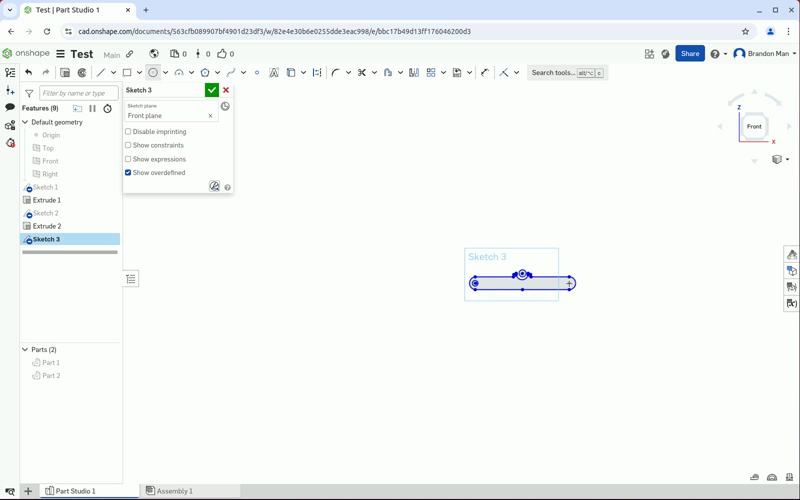
scroll(6)
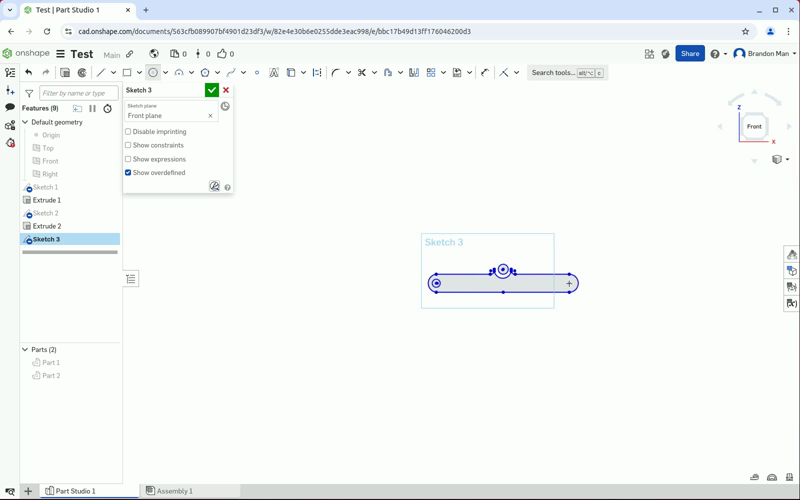
scroll(6)
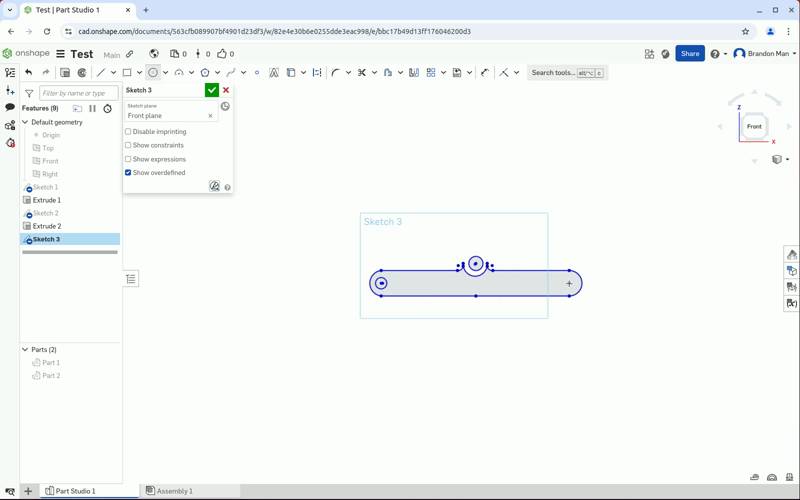
scroll(6)
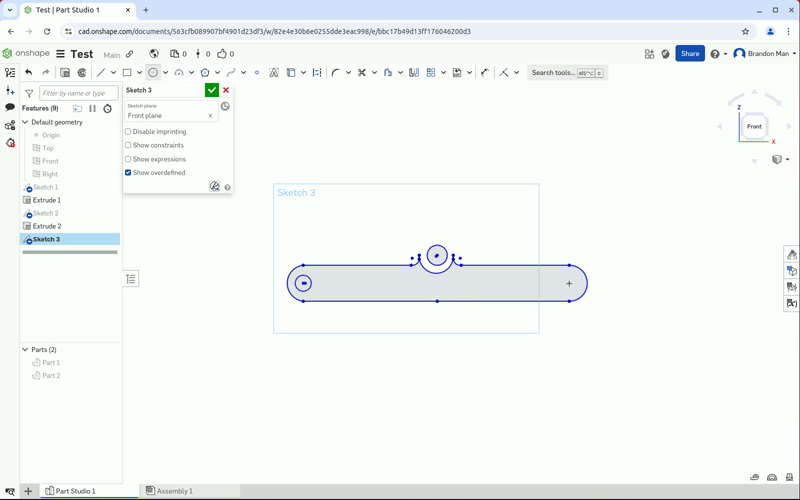
scroll(6)
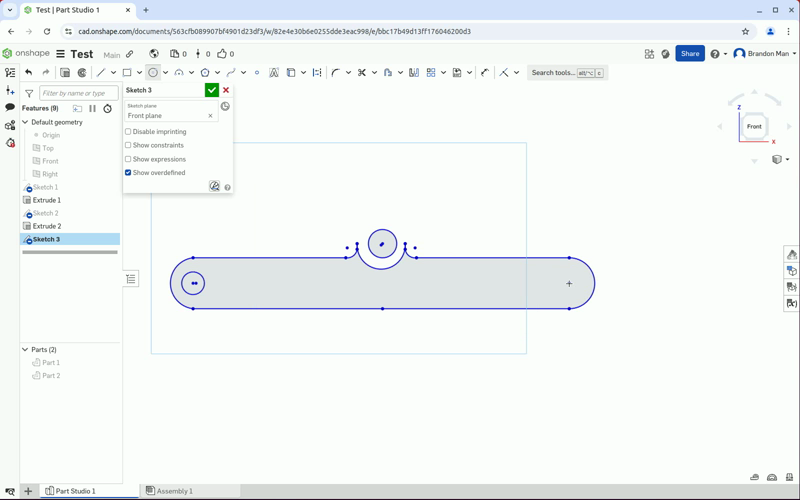
scroll(6)
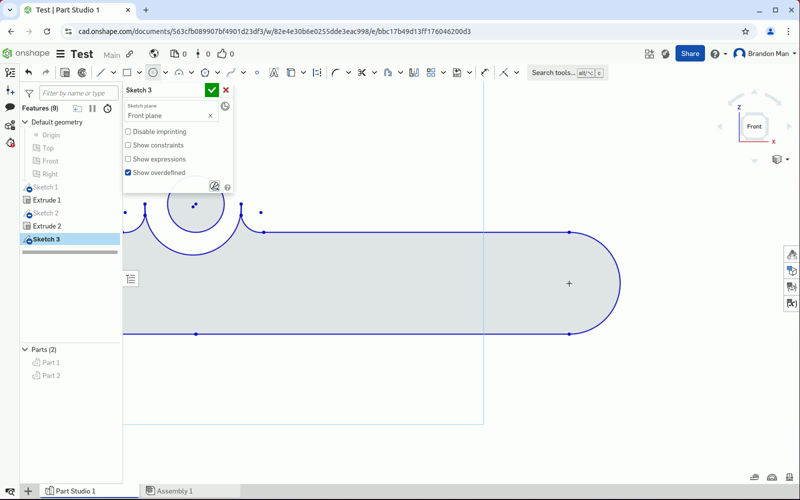
click(569, 283)
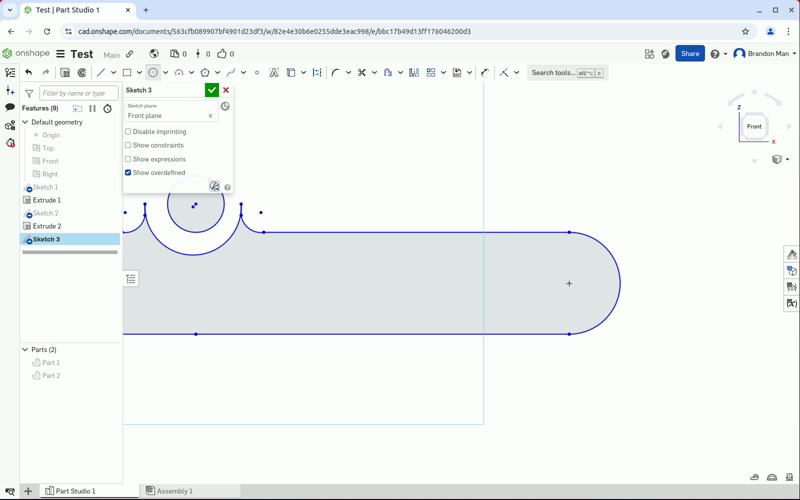
scroll(-6)
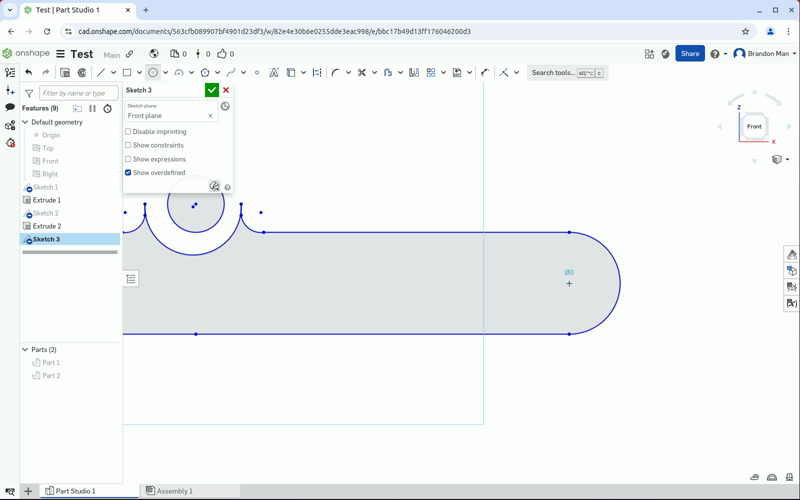
scroll(-6)
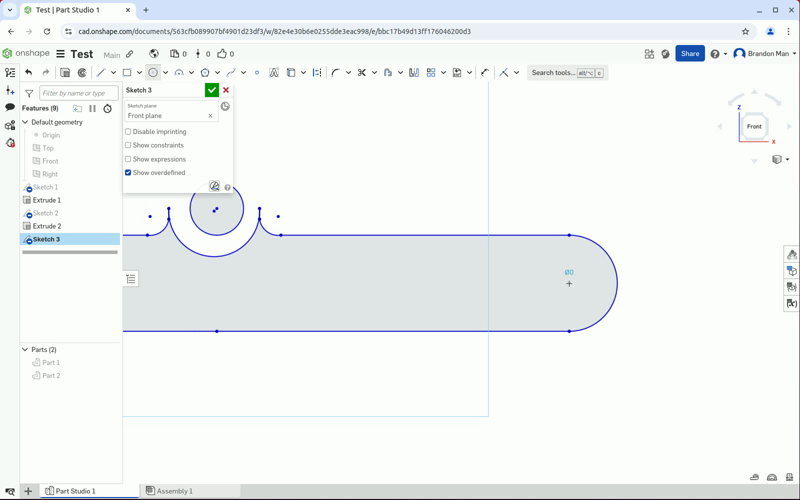
scroll(-6)
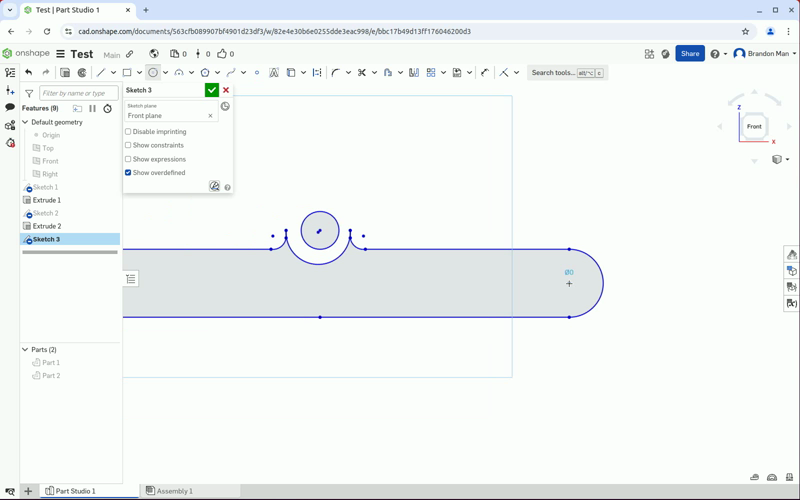
scroll(-6)
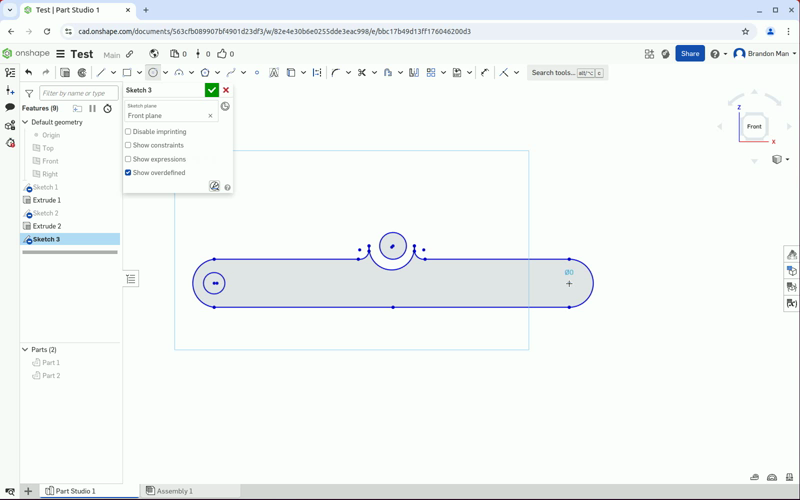
scroll(-6)
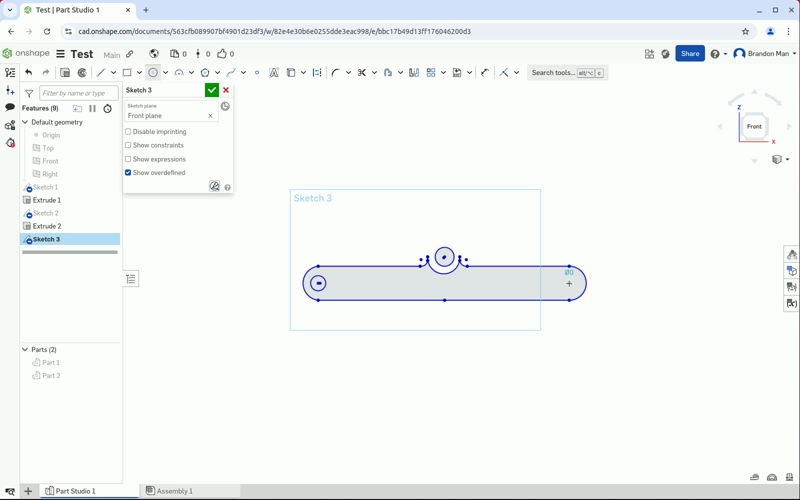
scroll(-6)
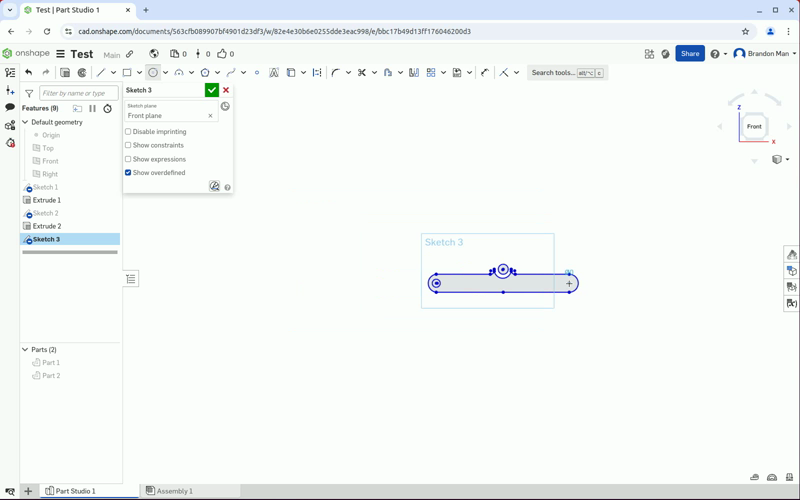
scroll(-6)
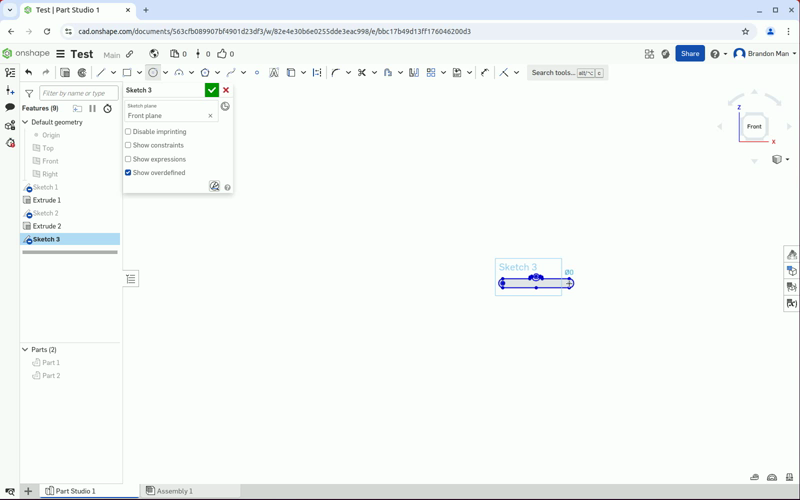
key_up(shift)
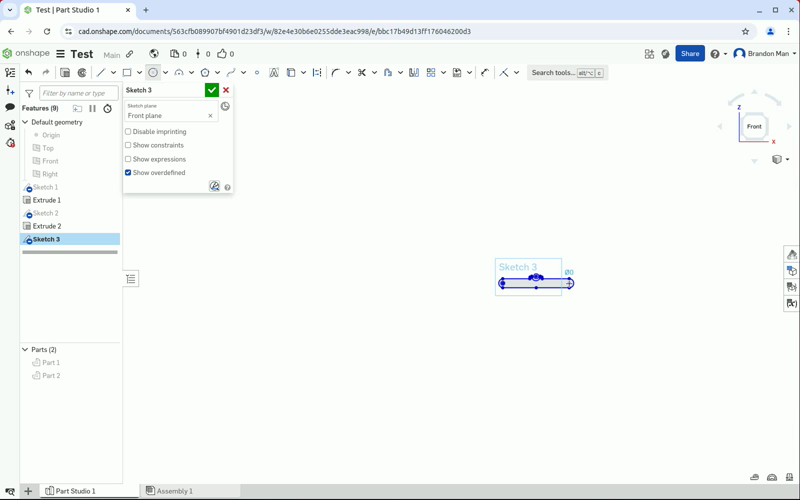
mouse_move(571, 283)
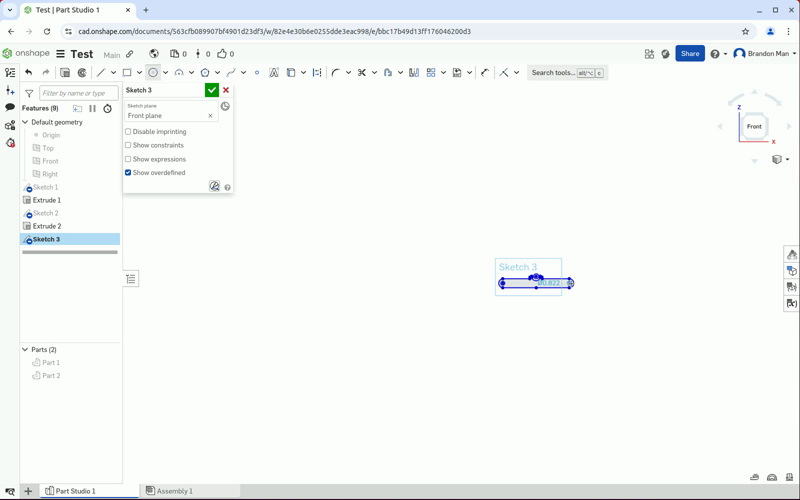
scroll(6)
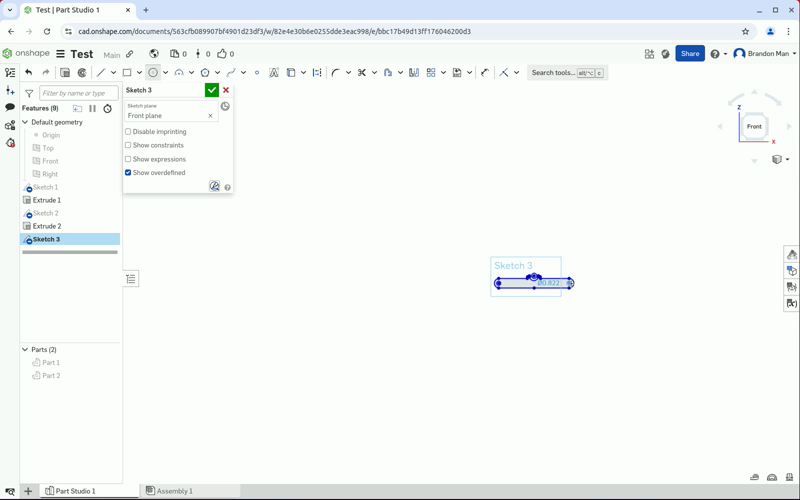
scroll(6)
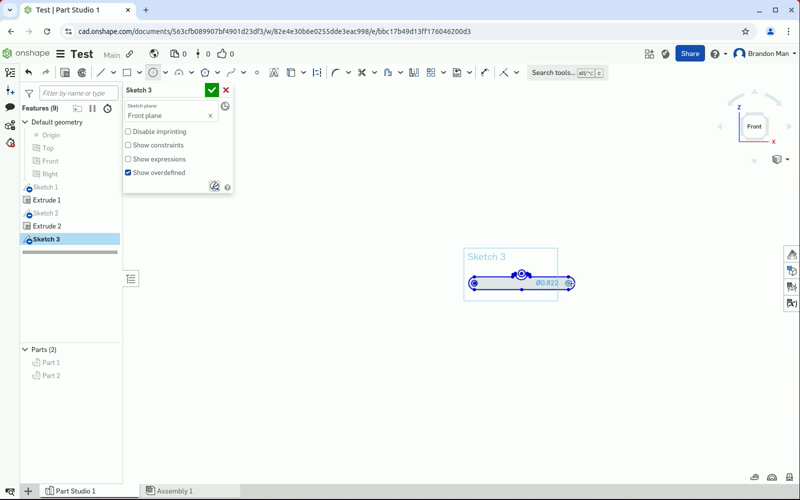
scroll(6)
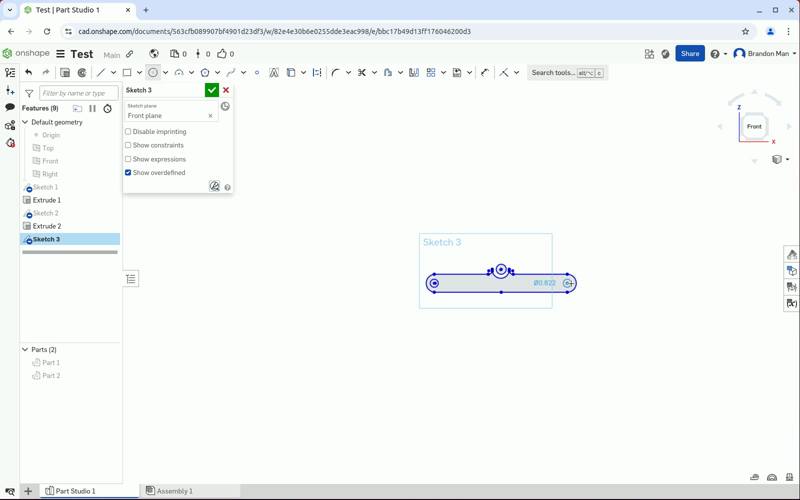
scroll(6)
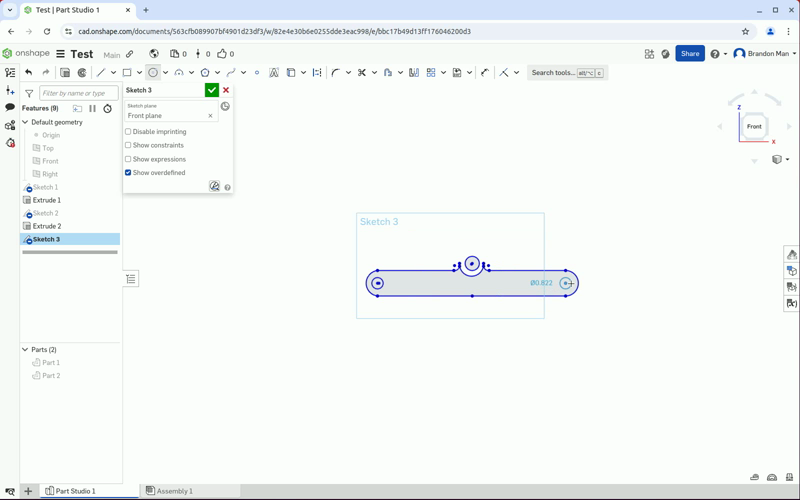
scroll(6)
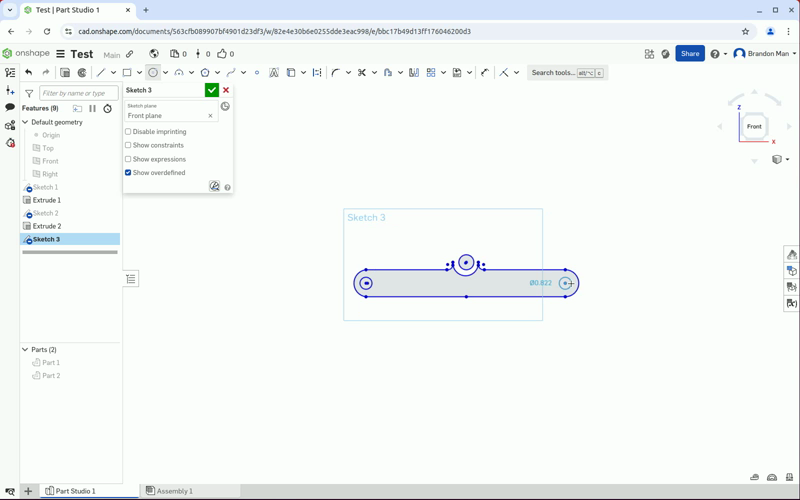
scroll(6)
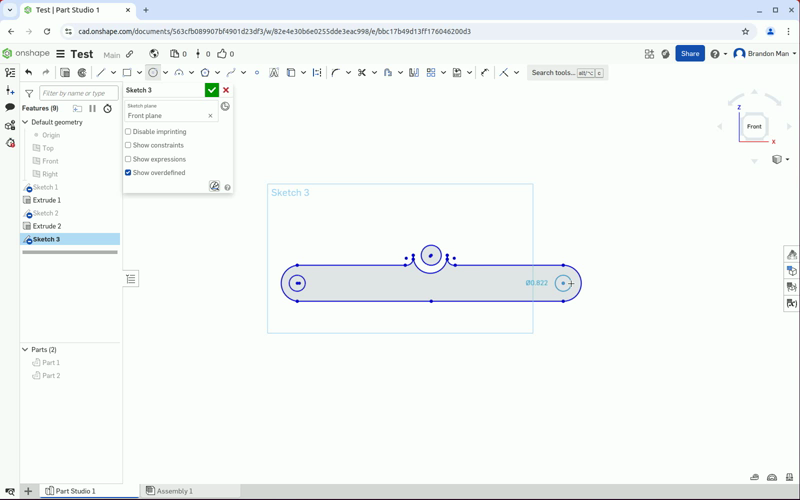
scroll(6)
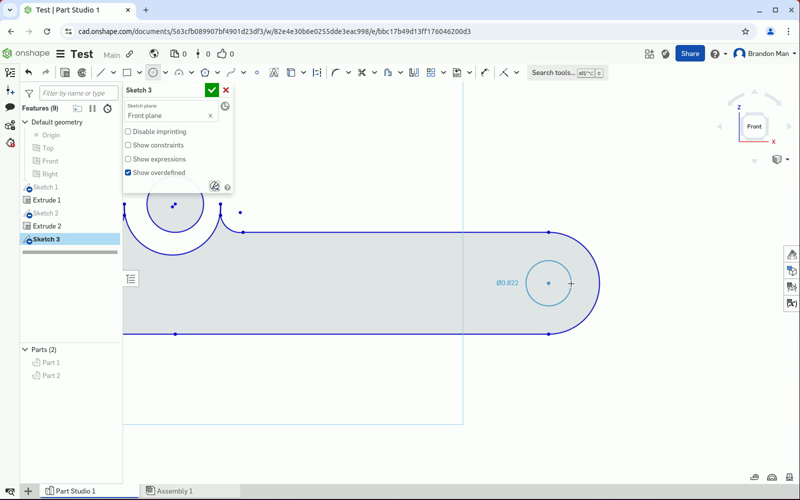
click(571, 283)
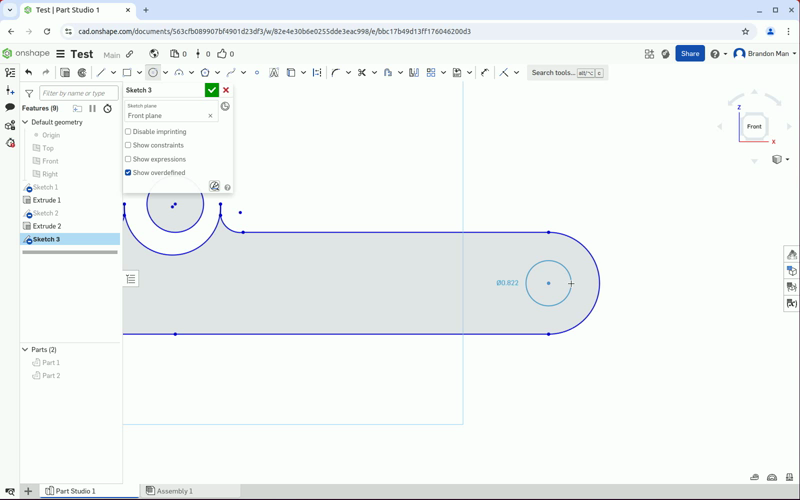
scroll(-6)
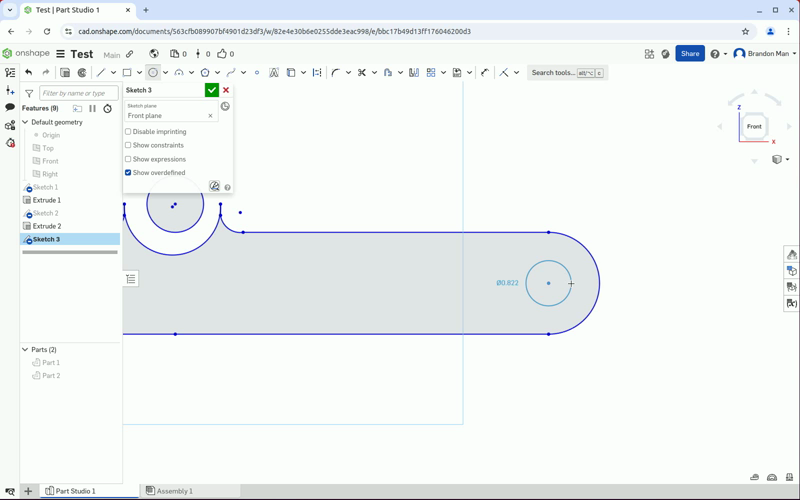
scroll(-6)
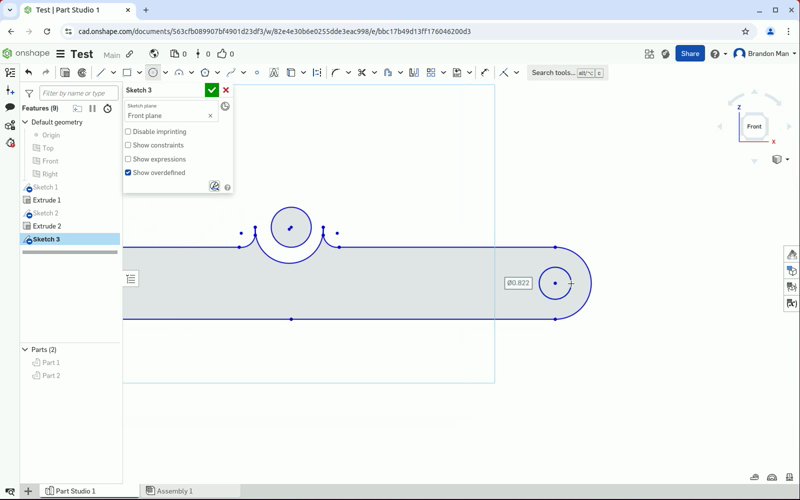
scroll(-6)
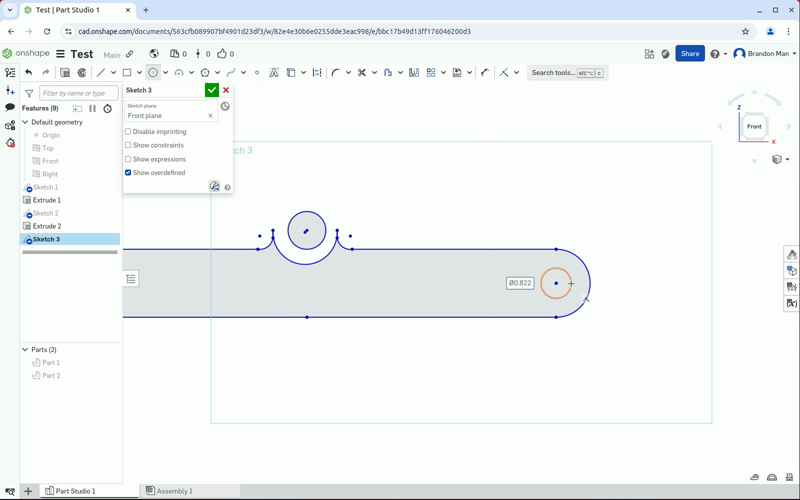
scroll(-6)
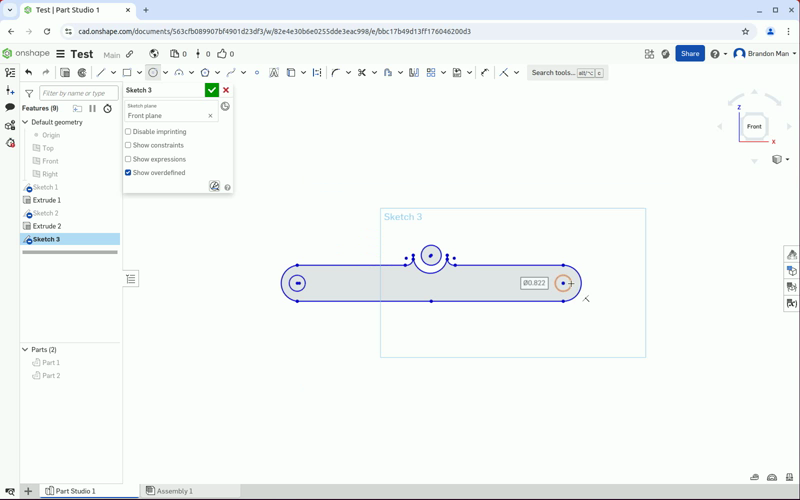
scroll(-6)
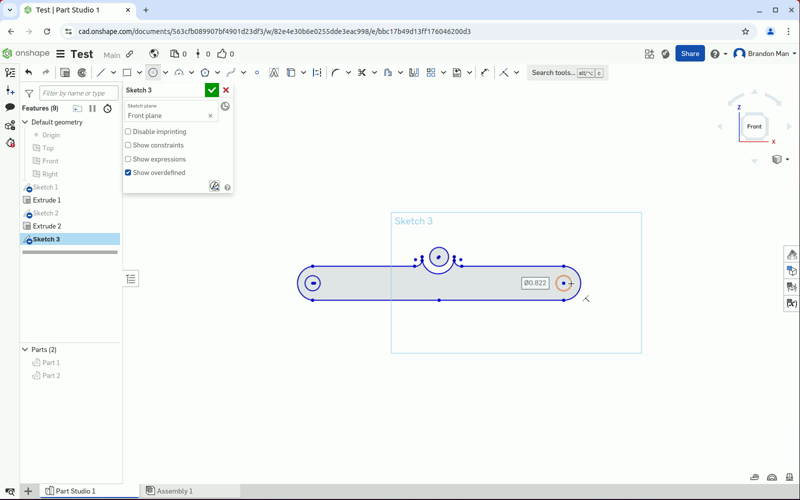
scroll(-6)
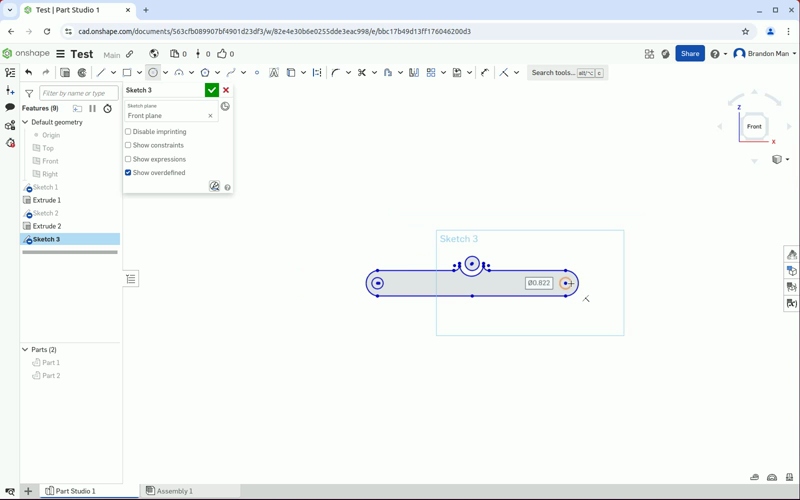
scroll(-6)
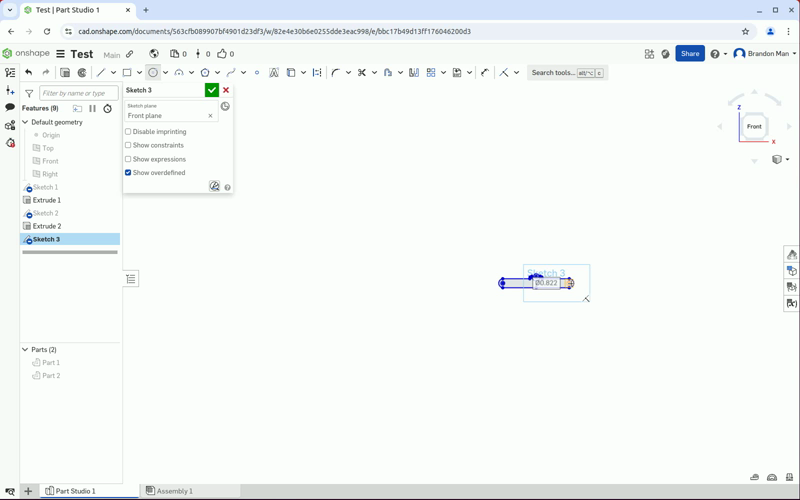
key(esc)
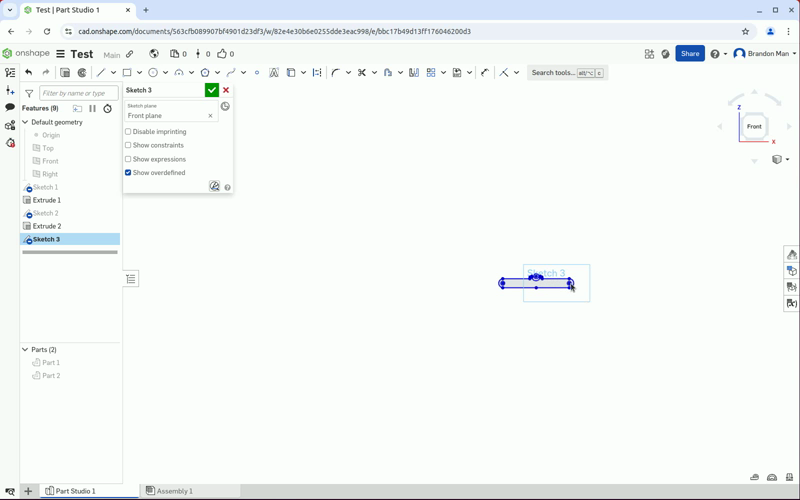
mouse_move(504, 285)
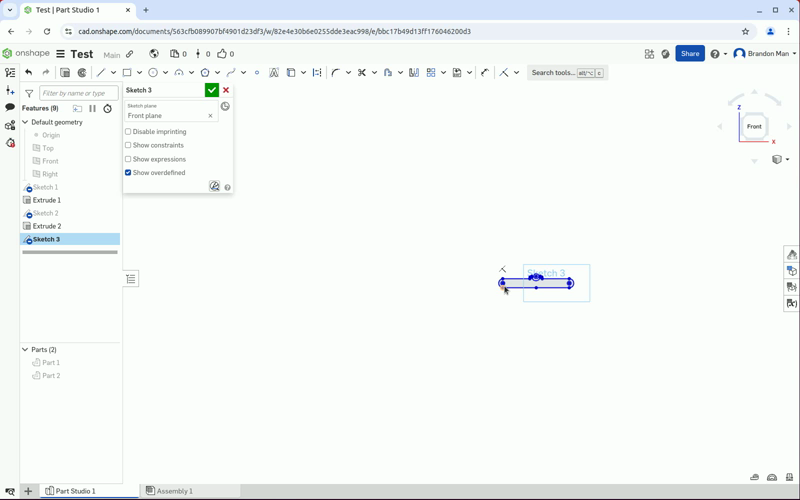
scroll(6)
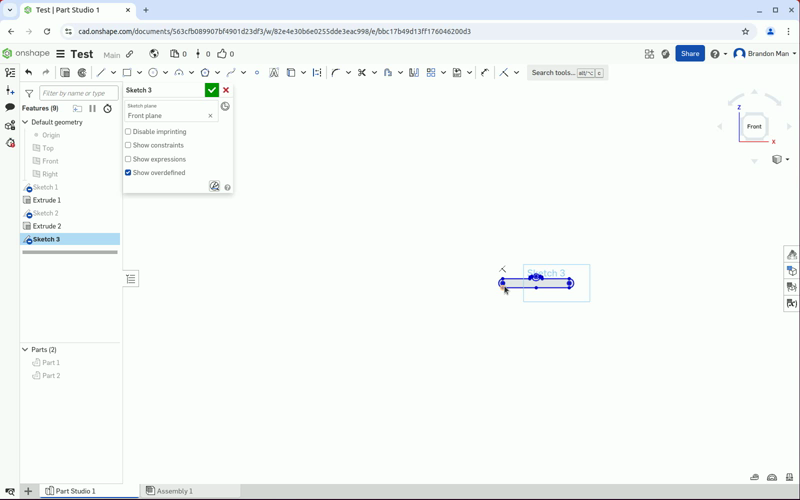
scroll(6)
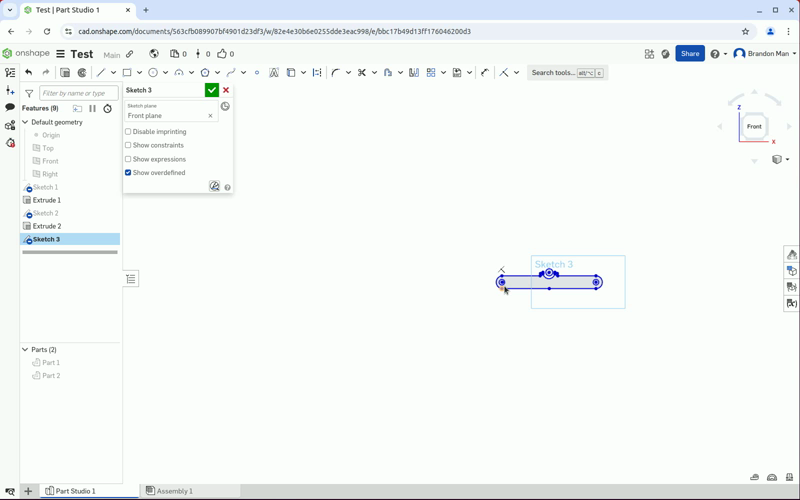
scroll(6)
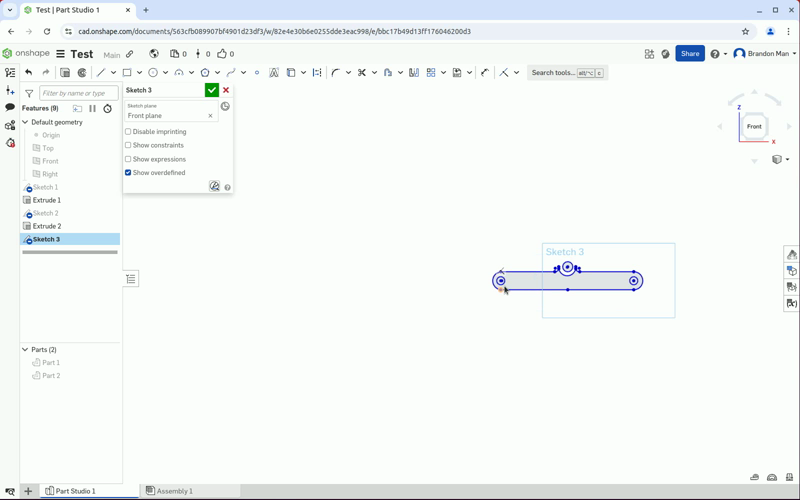
scroll(6)
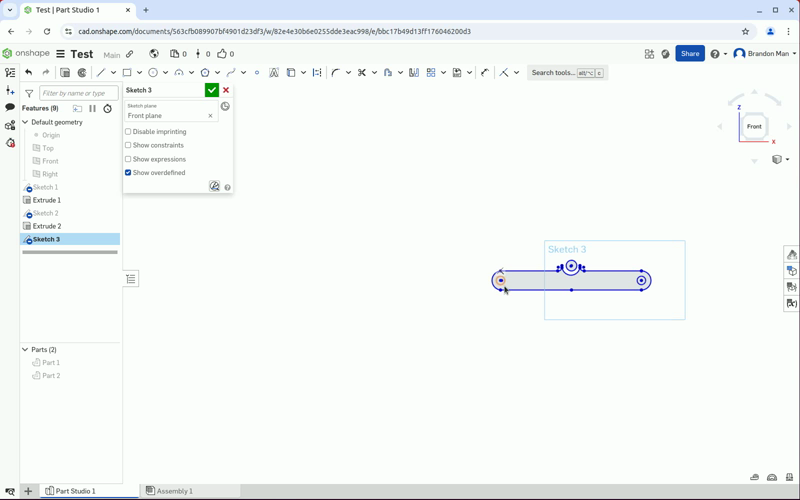
scroll(6)
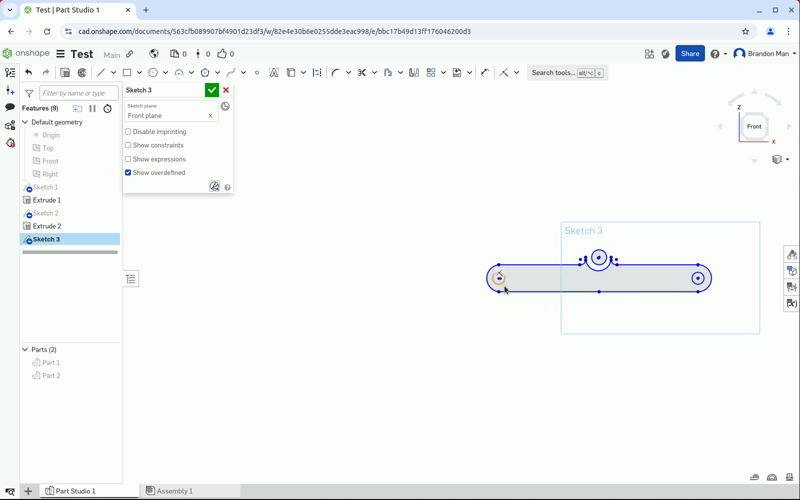
scroll(6)
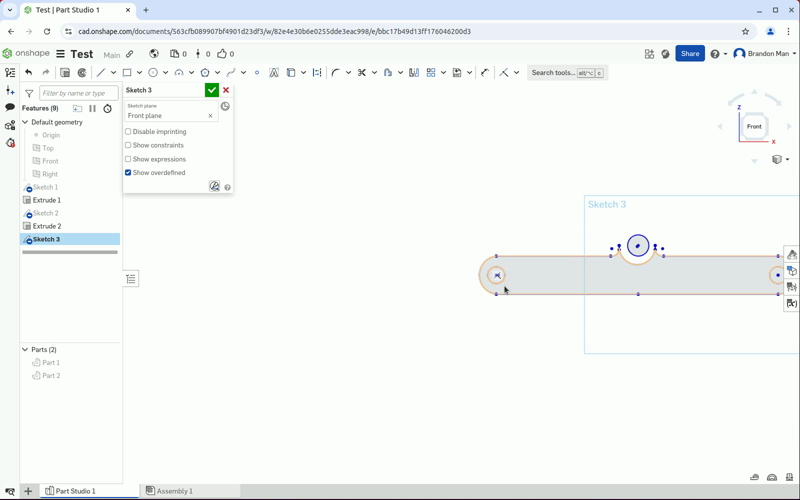
scroll(6)
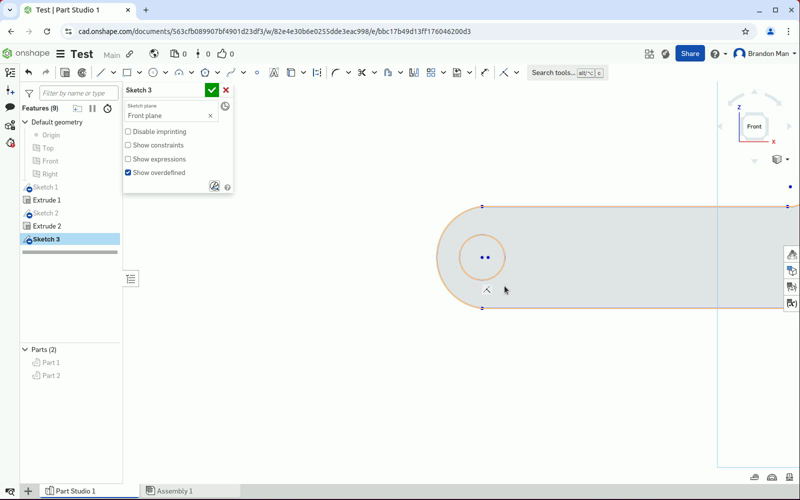
click(504, 285)
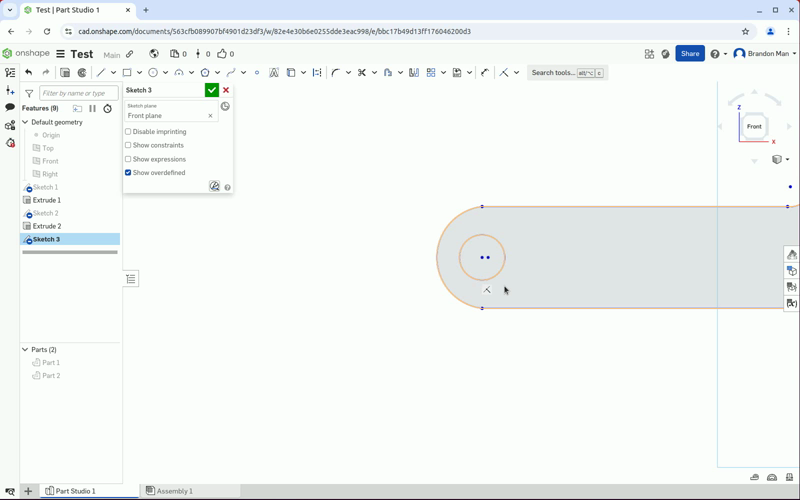
scroll(-6)
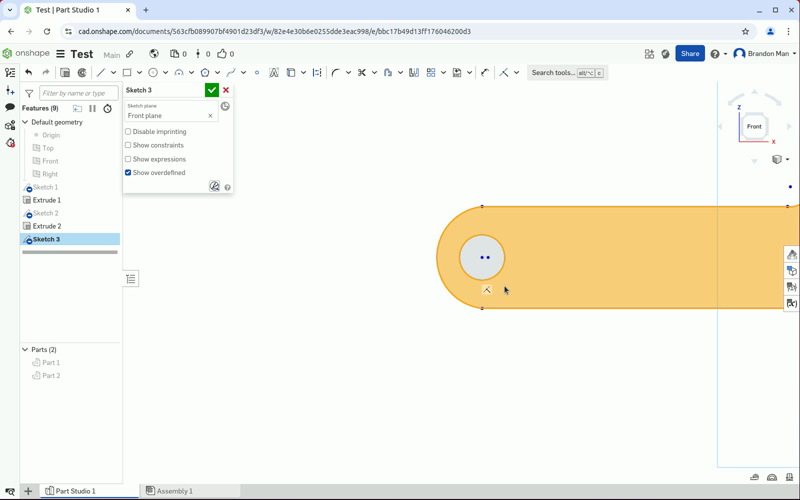
scroll(-6)
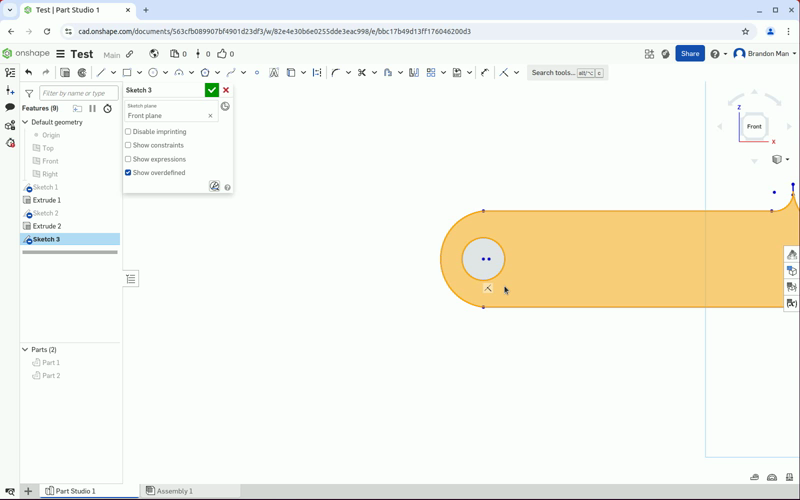
scroll(-6)
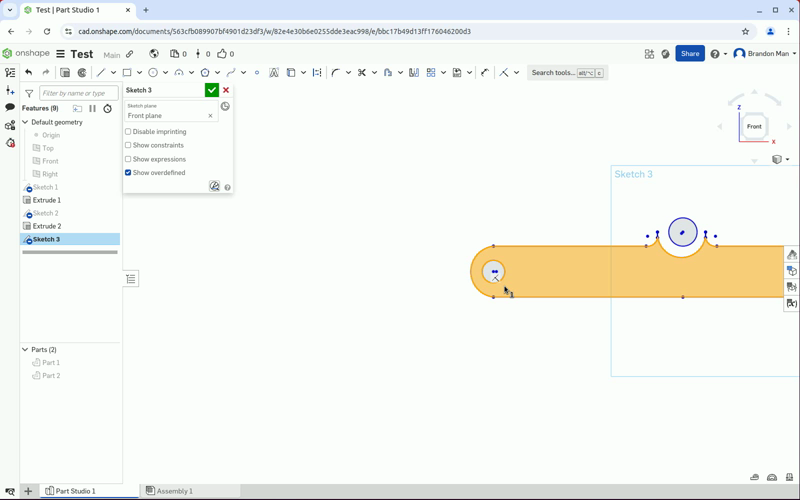
scroll(-6)
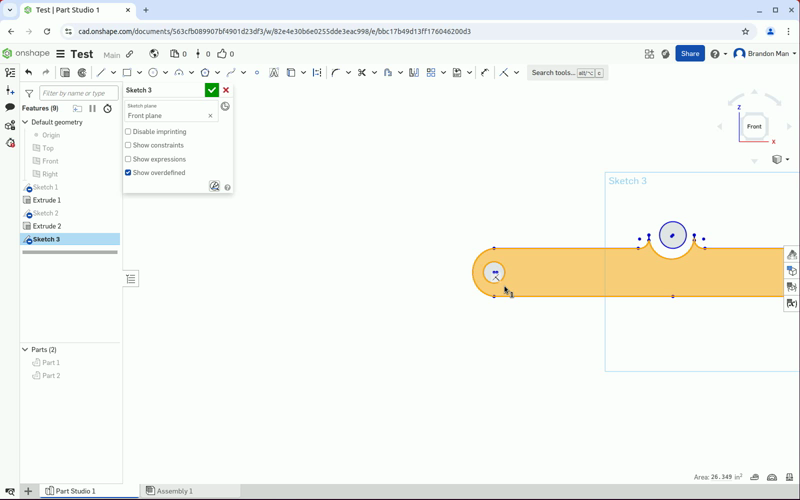
scroll(-6)
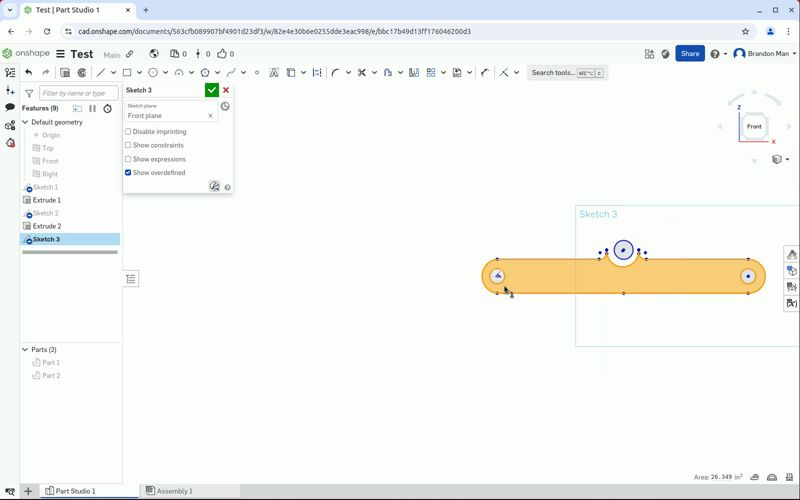
scroll(-6)
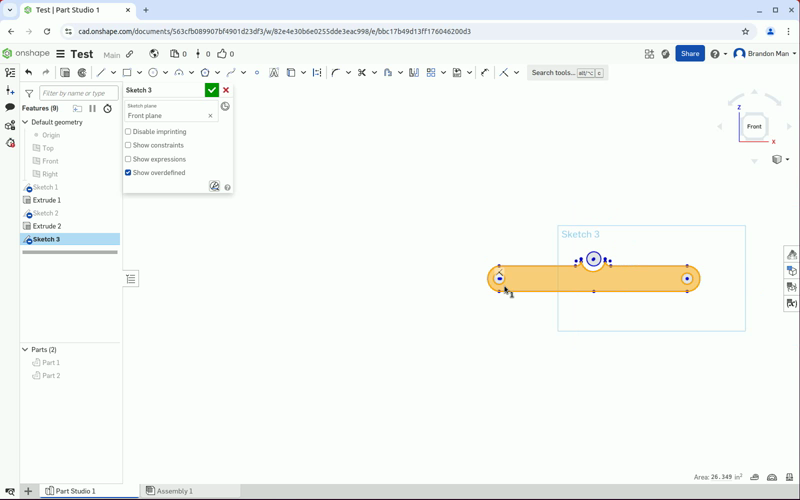
scroll(-6)
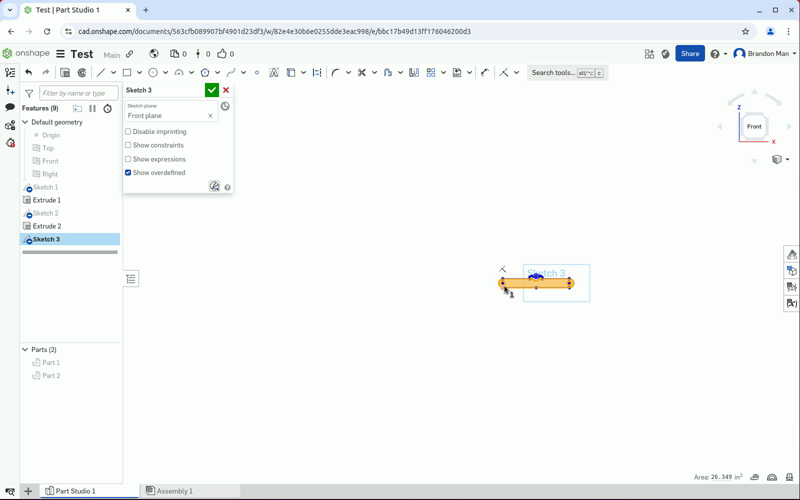
mouse_move(73, 352)
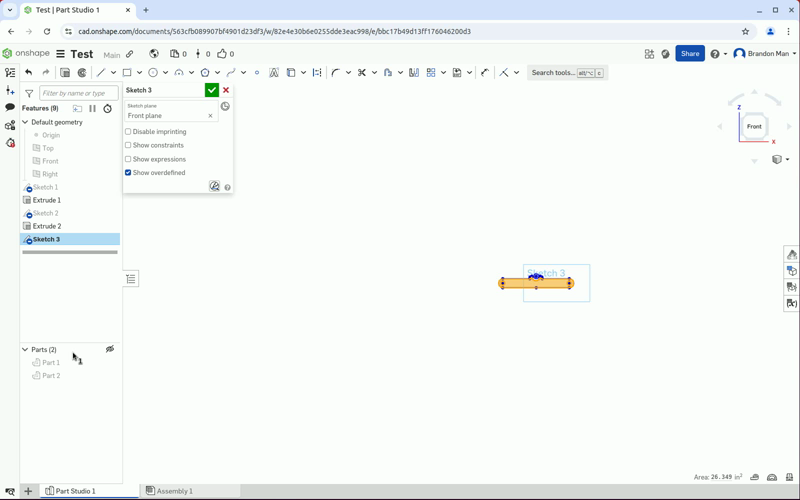
key(shift+y)
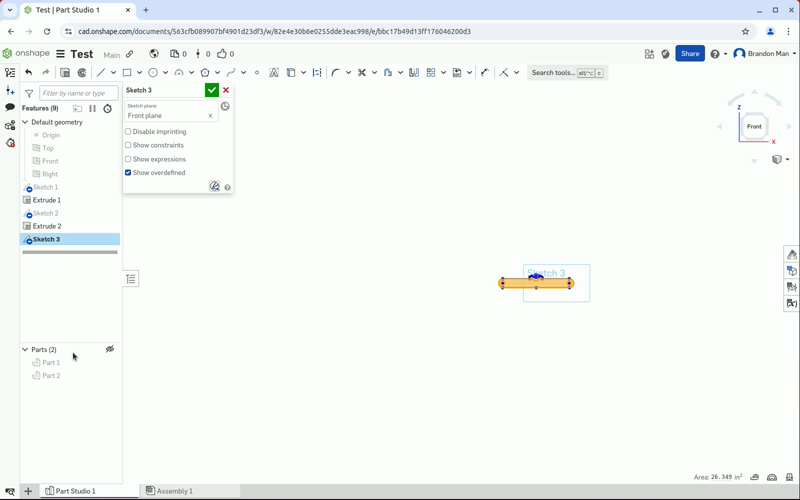
key(shift+e)
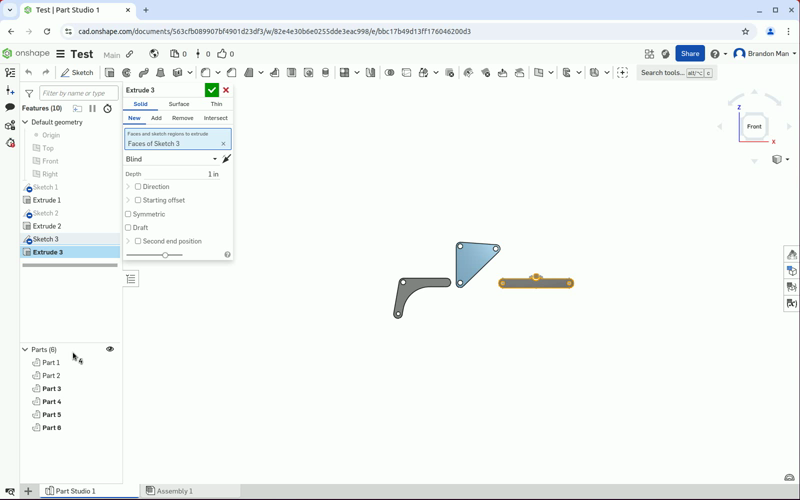
mouse_move(143, 106)
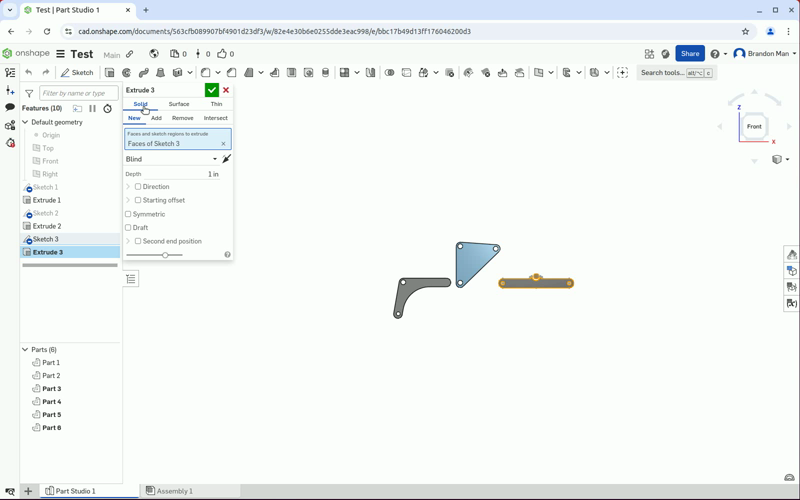
click(143, 106)
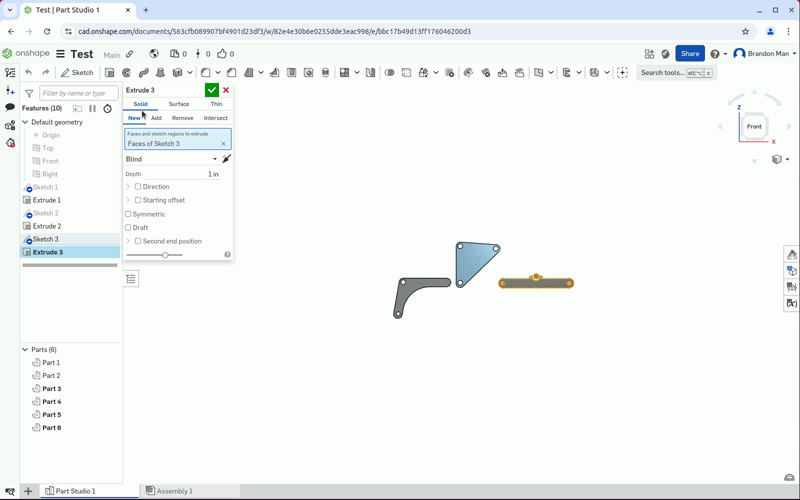
mouse_move(137, 120)
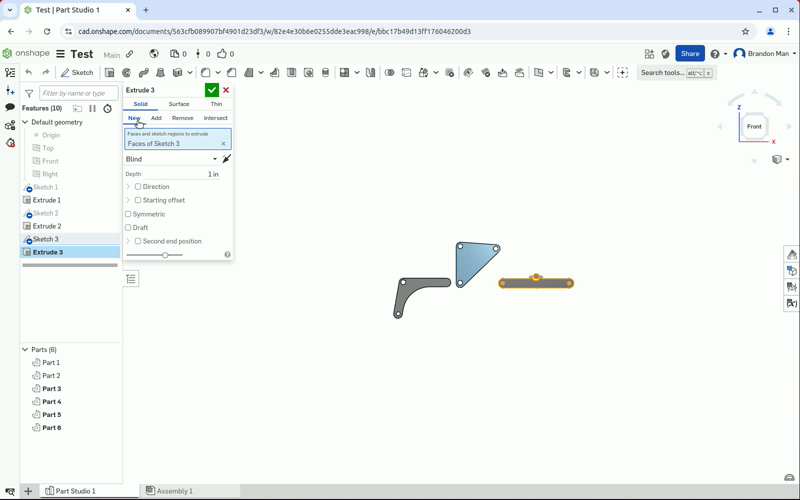
click(137, 120)
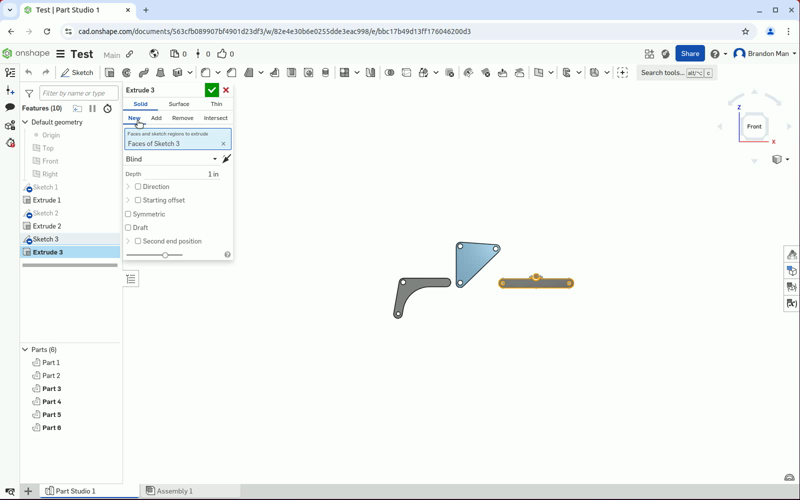
key(tab, 4)
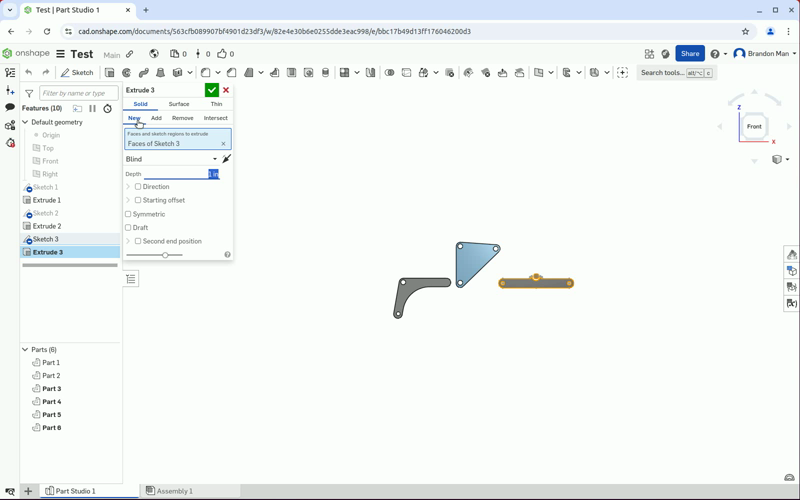
text(1.685)
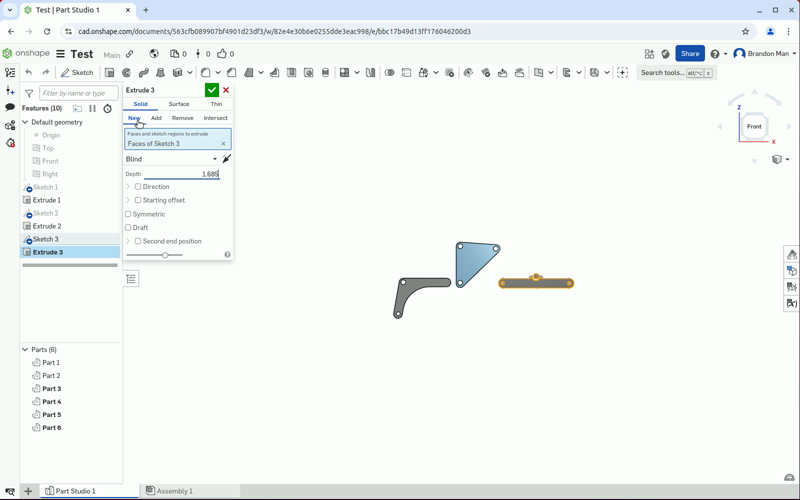
key(enter)
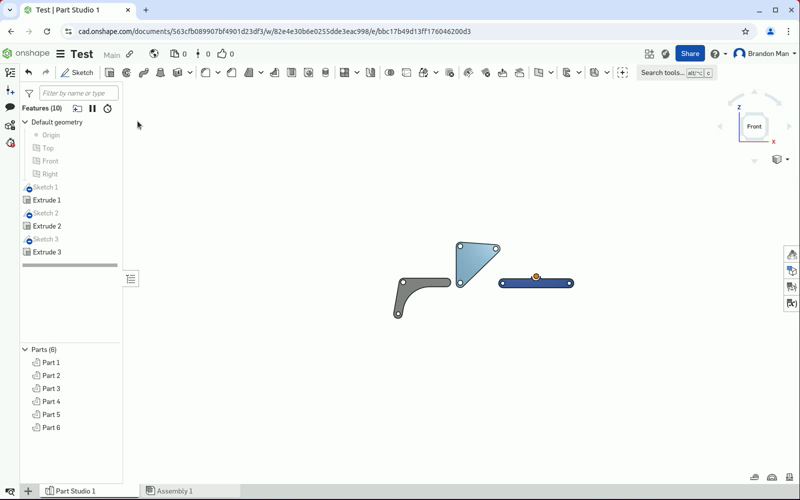
key(shift+h)
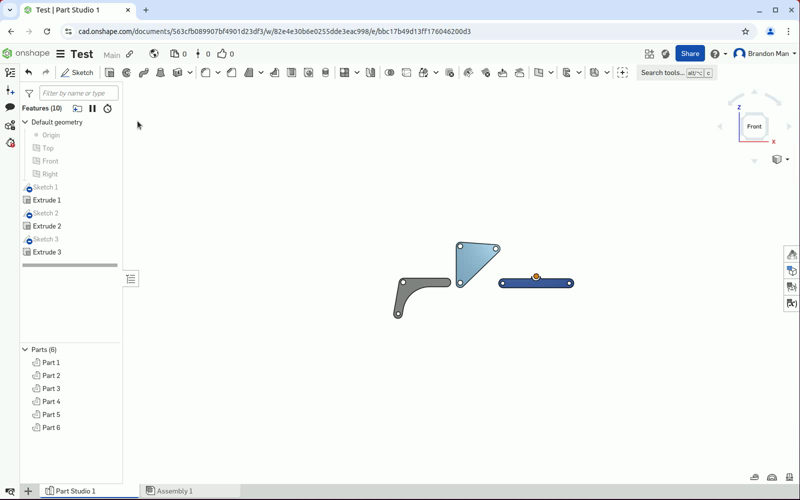
key(shift+h)
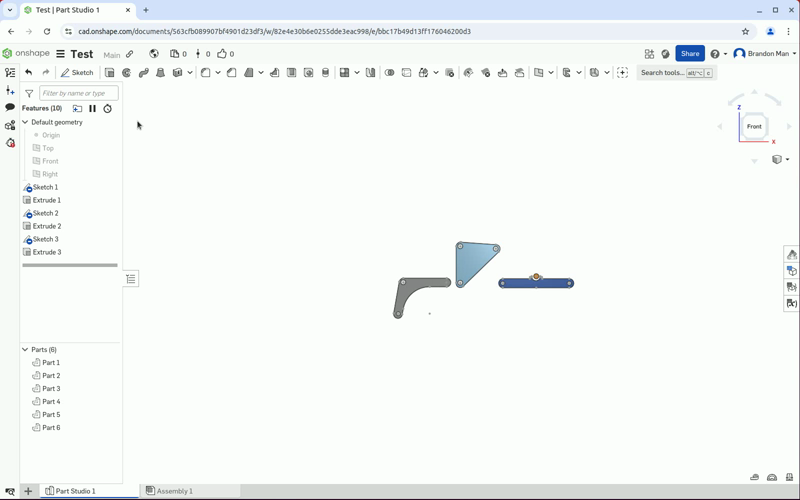
key(shift+7)
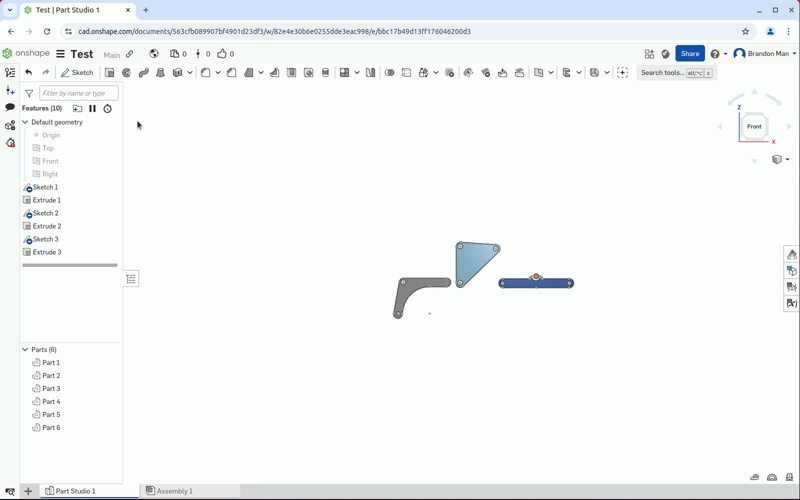
key(left, 2)
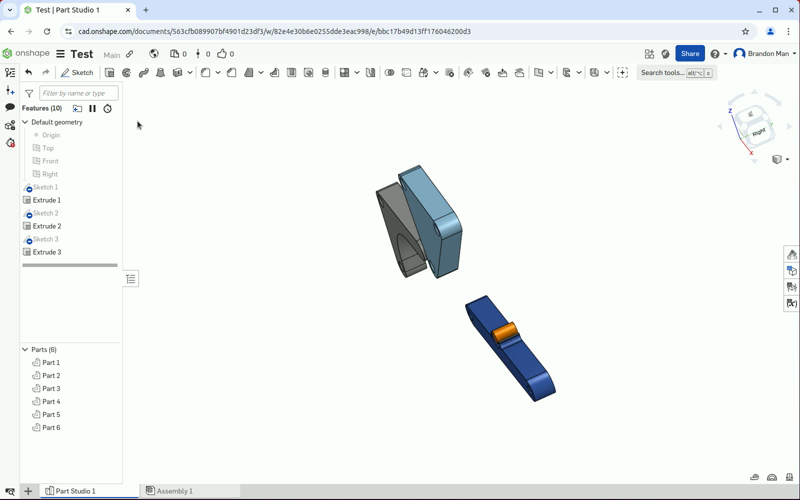
key(down, 2)
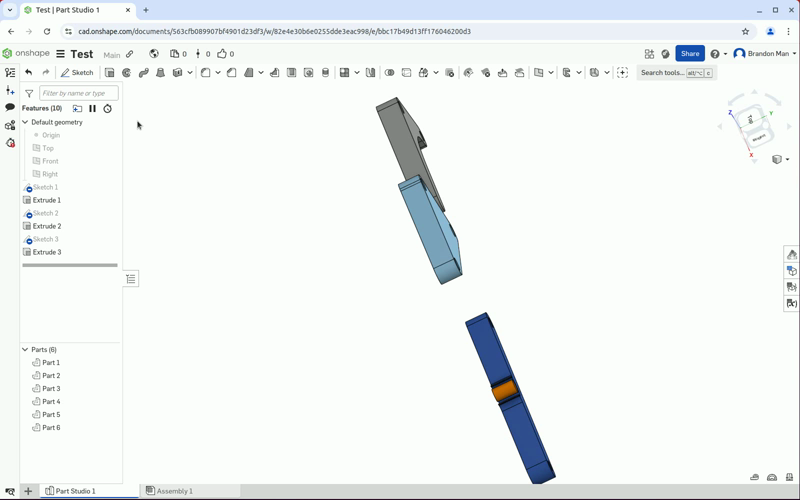
key(up, 2)
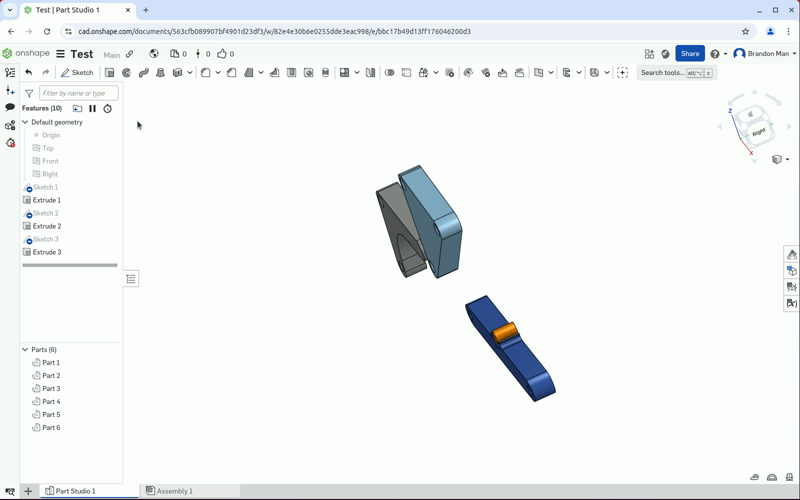
key(right, 2)
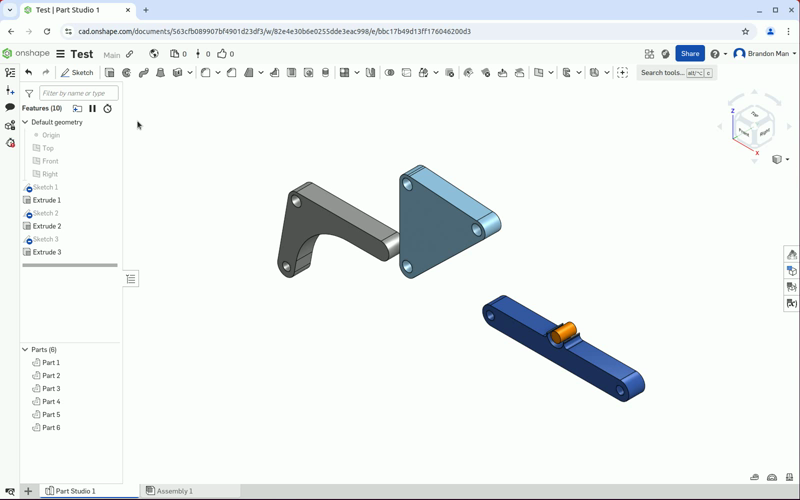
mouse_move(73, 189)
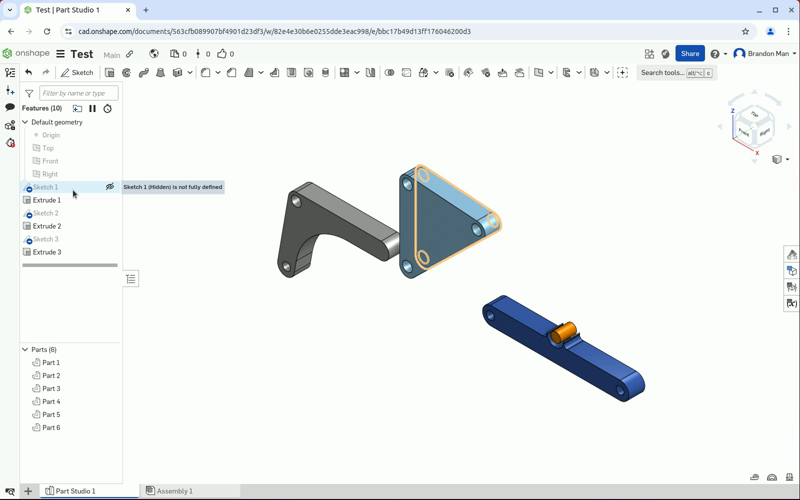
click(73, 189)